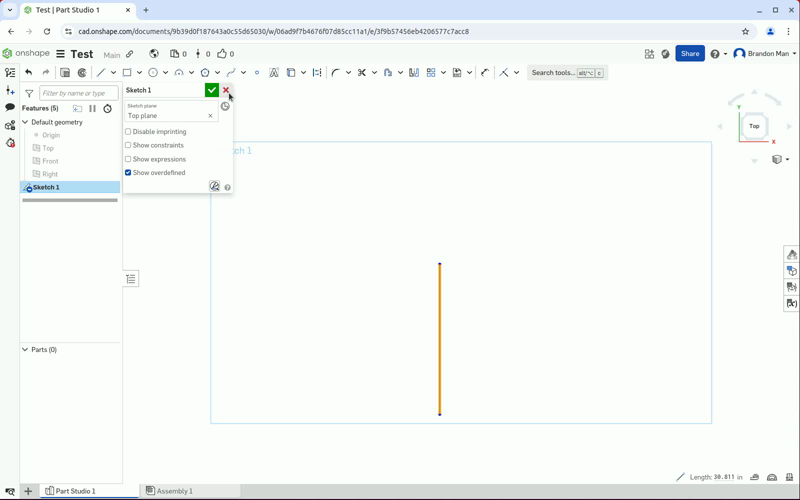
key(shift+h)
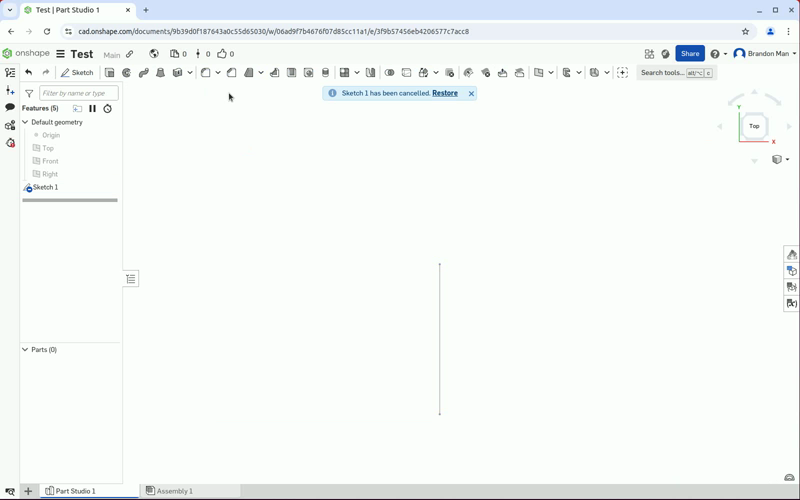
key(shift+s)
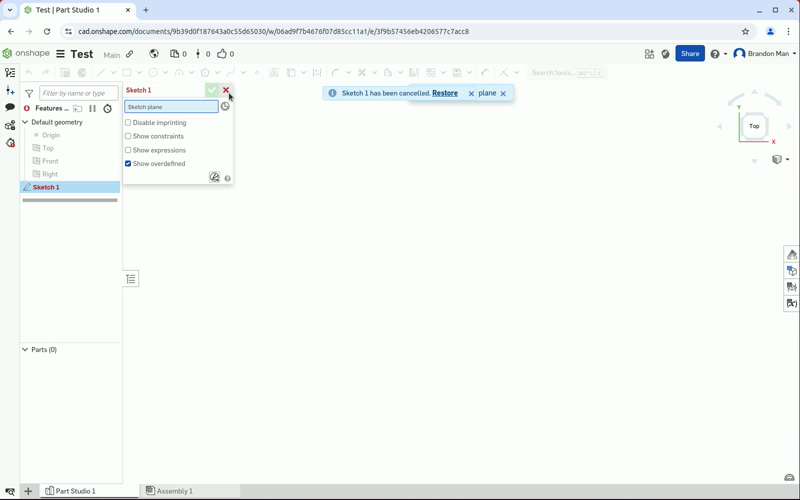
mouse_move(73, 150)
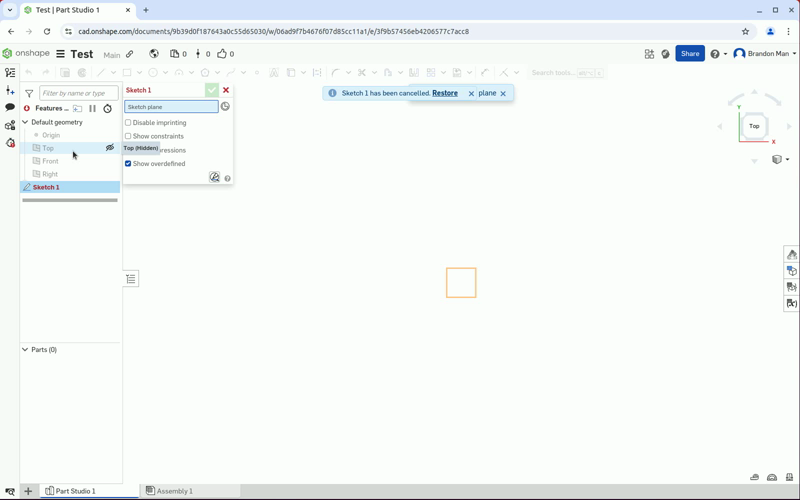
click(73, 150)
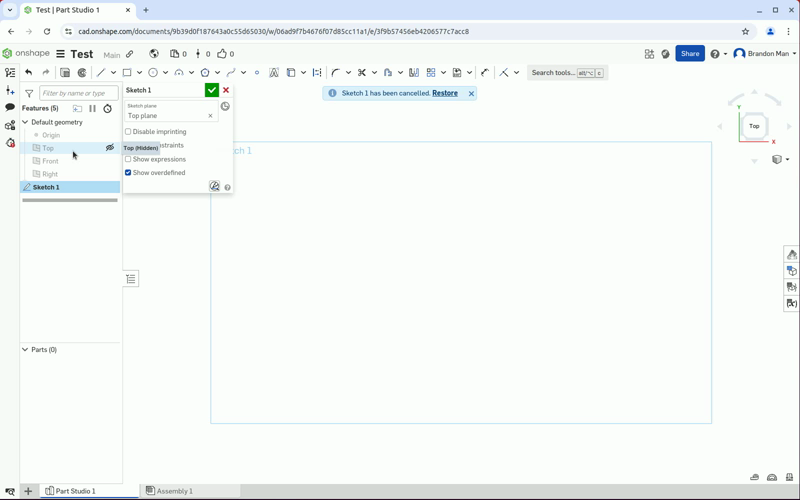
mouse_move(73, 352)
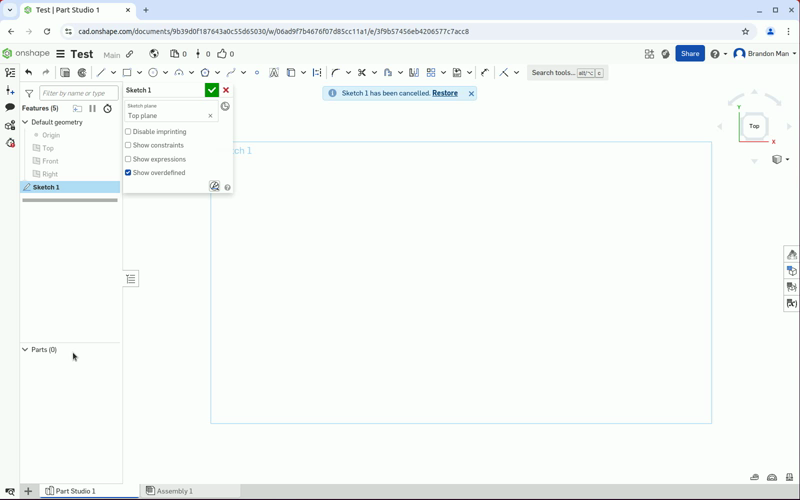
key(y)
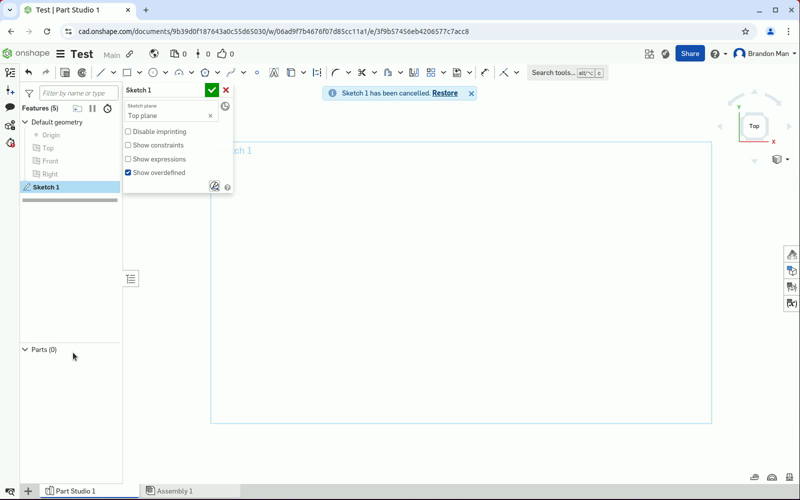
key(a)
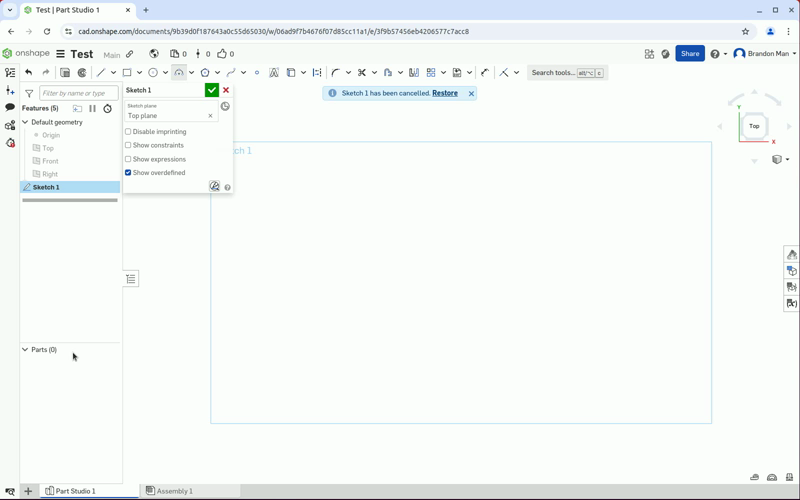
key_down(shift)
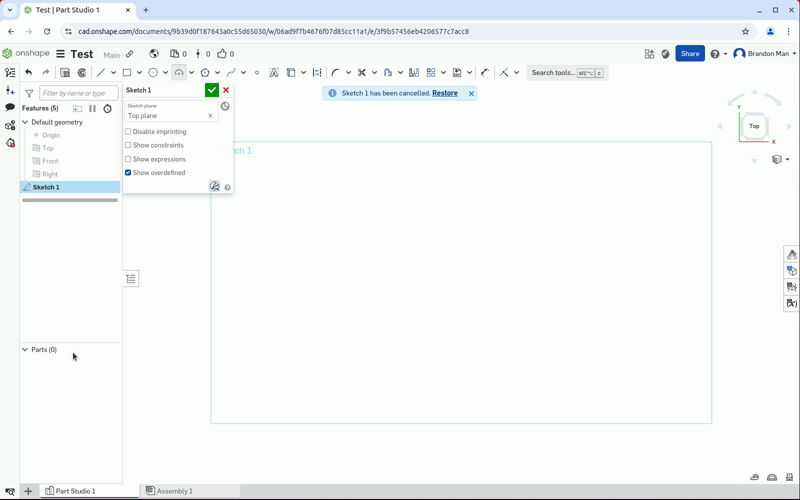
mouse_move(434, 281)
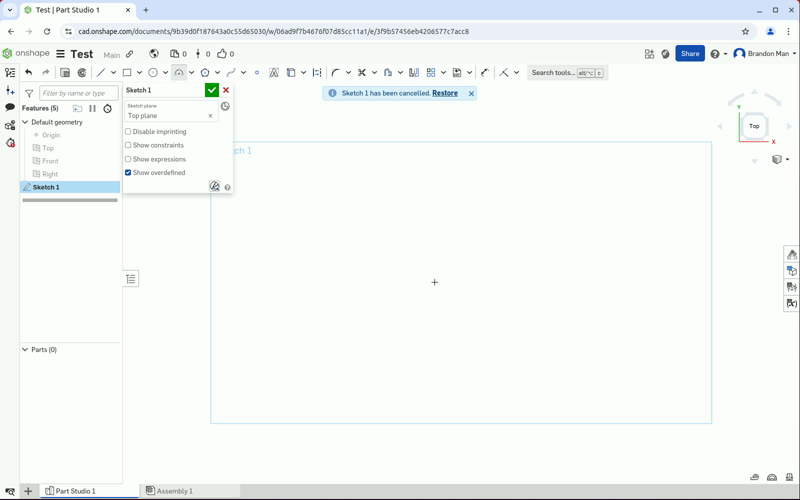
click(434, 281)
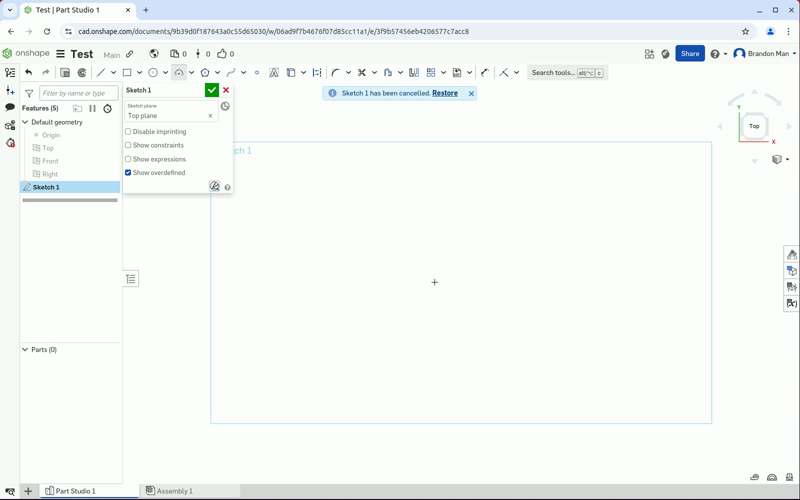
key_up(shift)
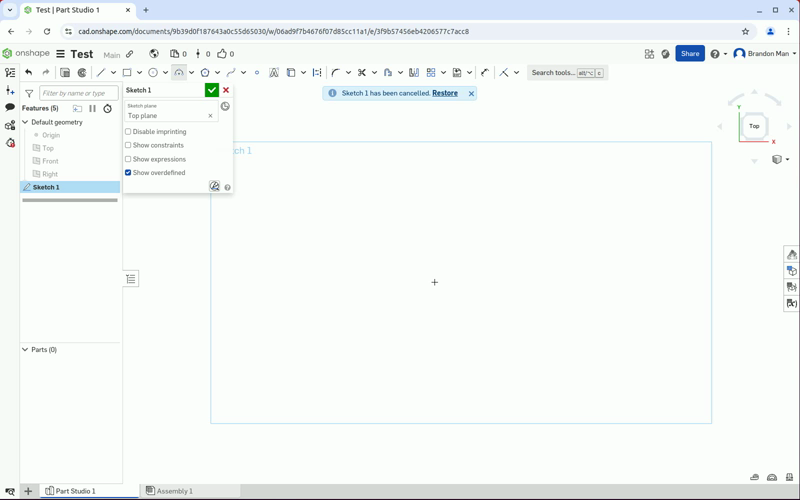
key_down(shift)
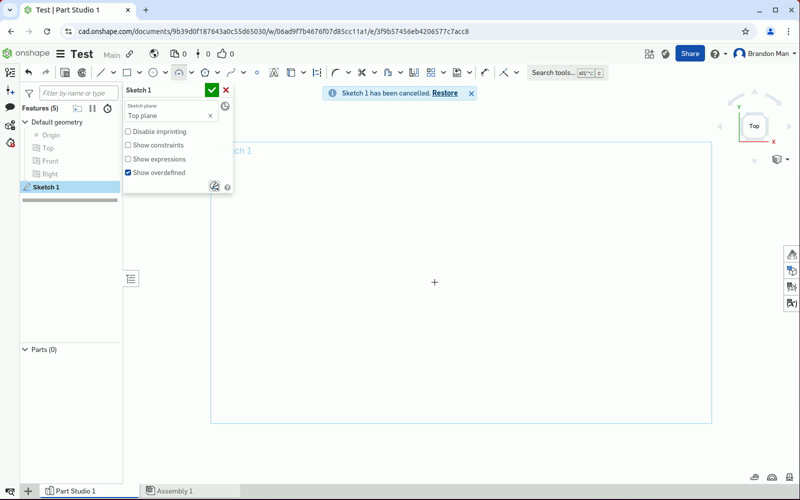
mouse_move(446, 303)
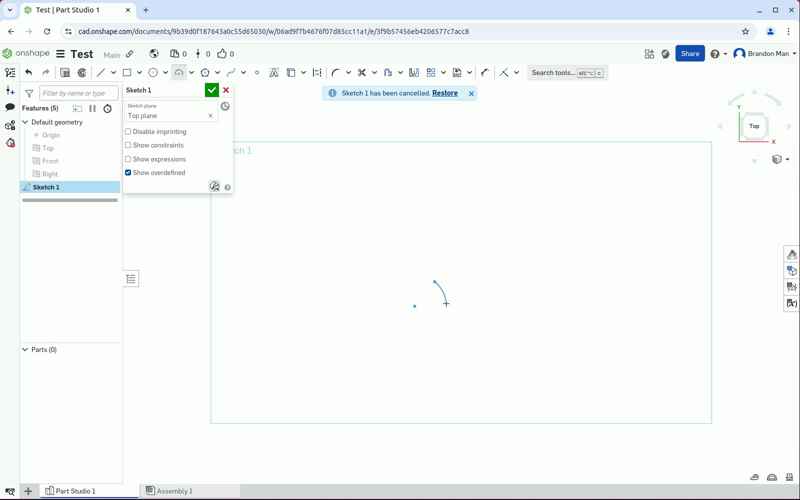
click(446, 303)
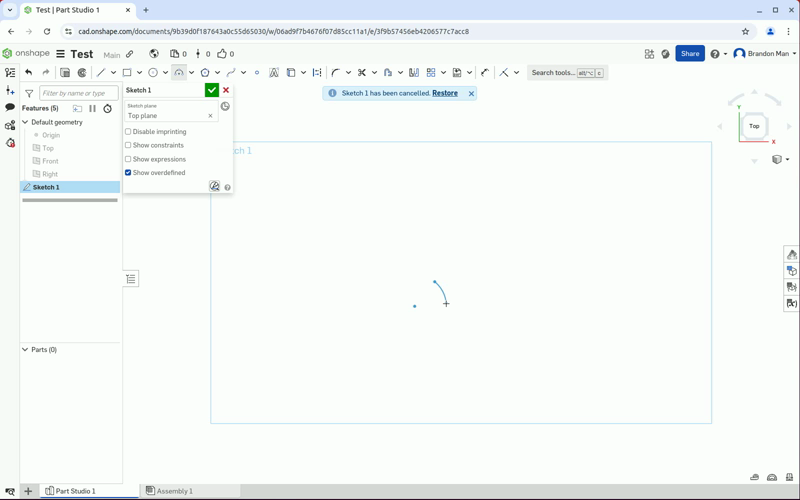
mouse_move(437, 293)
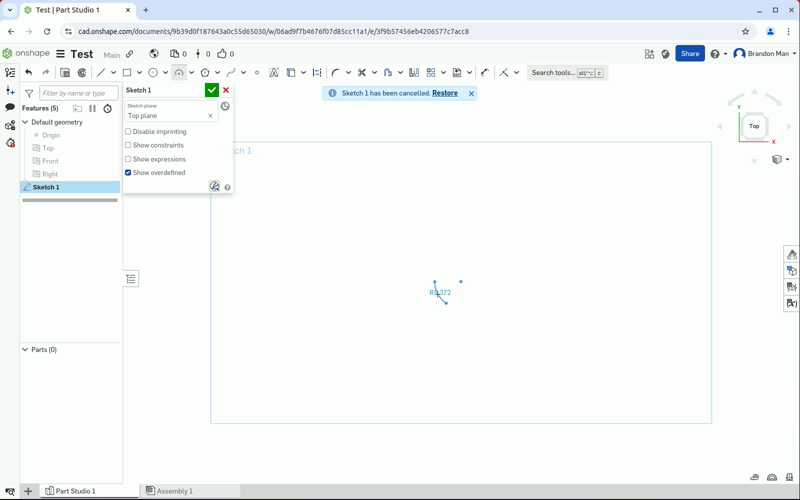
click(437, 293)
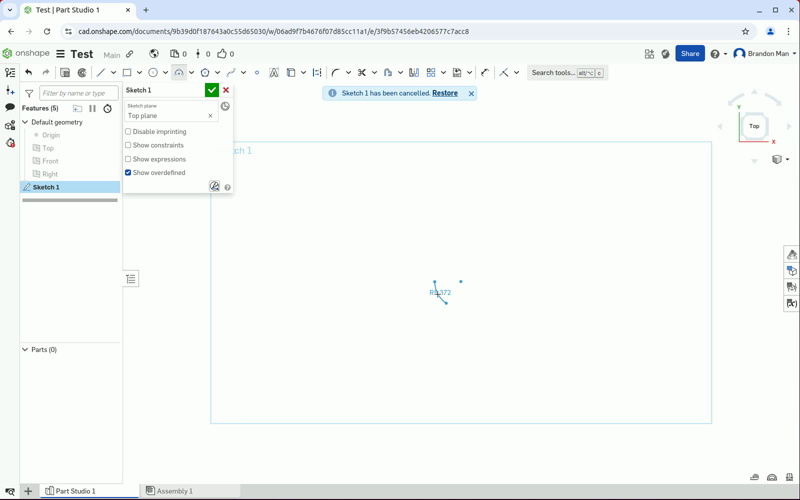
key_up(shift)
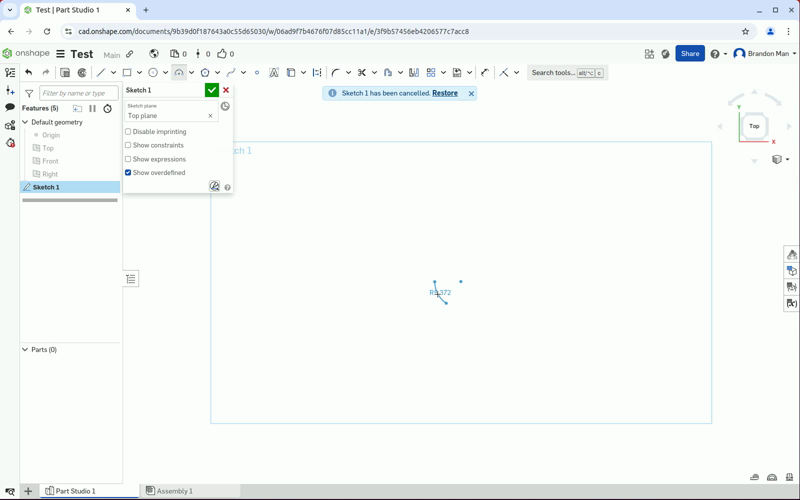
key(esc)
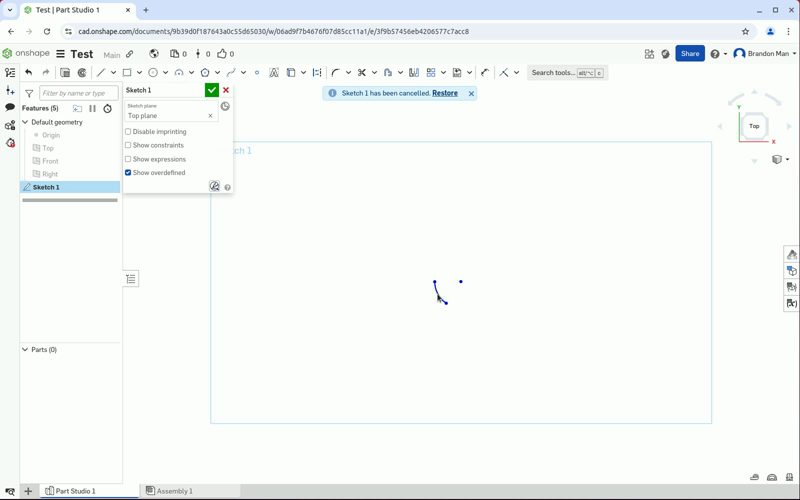
key(l)
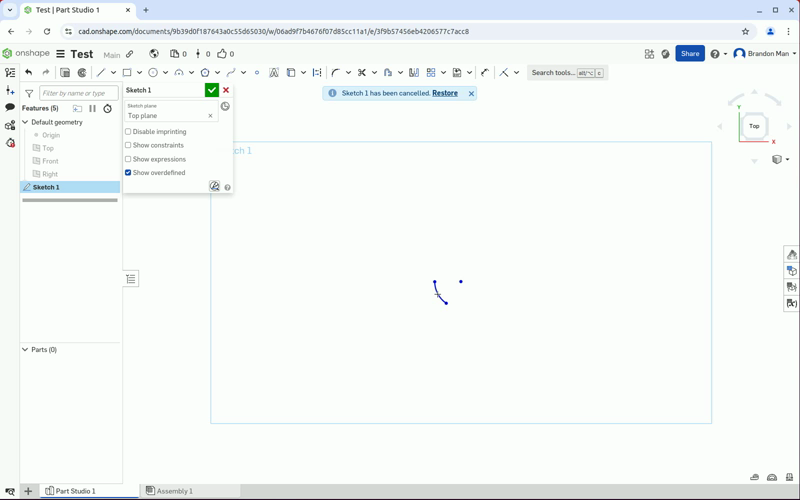
mouse_move(446, 303)
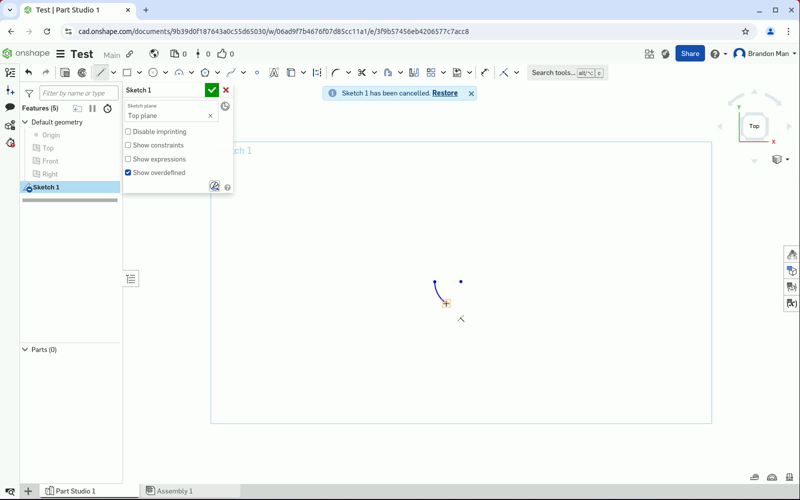
click(446, 303)
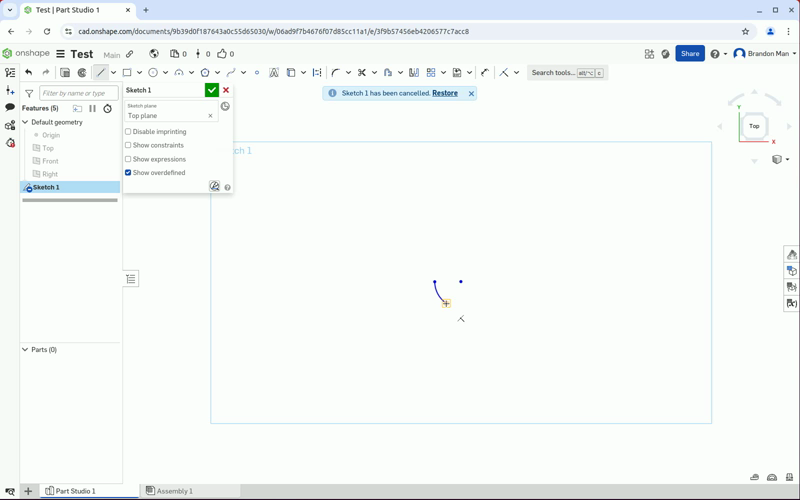
key_down(shift)
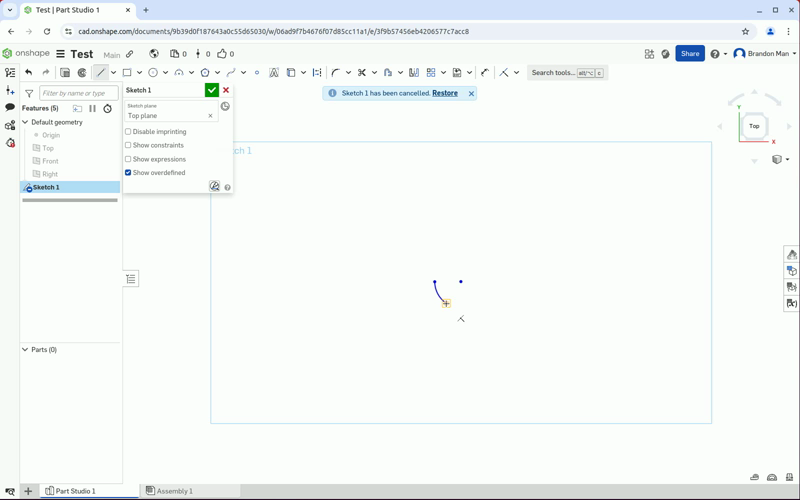
mouse_move(476, 303)
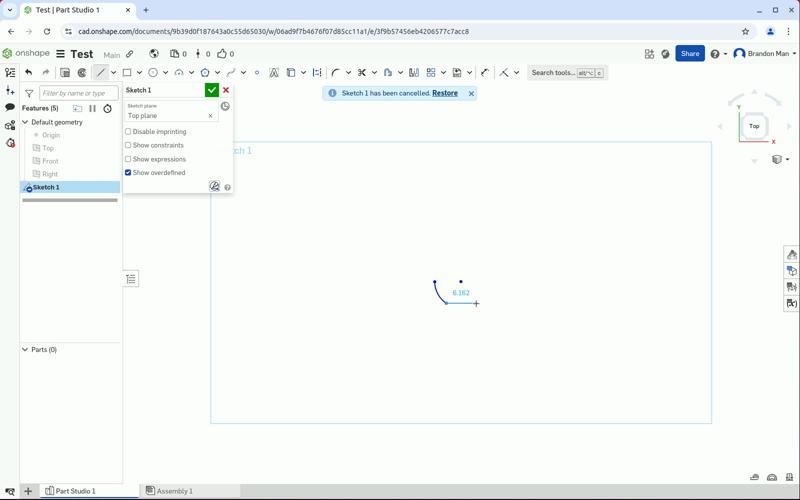
mouse_move(447, 303)
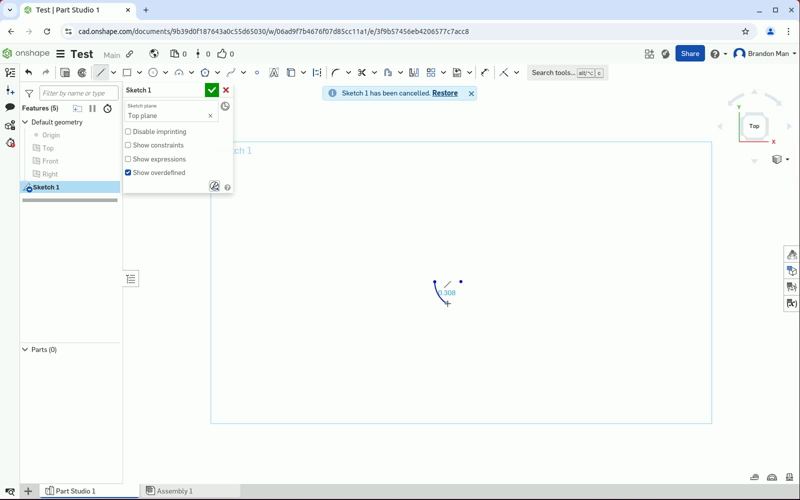
scroll(6)
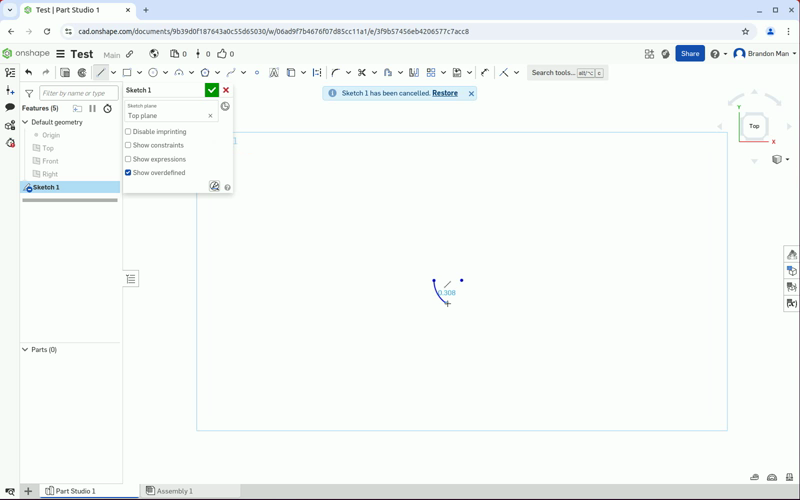
scroll(6)
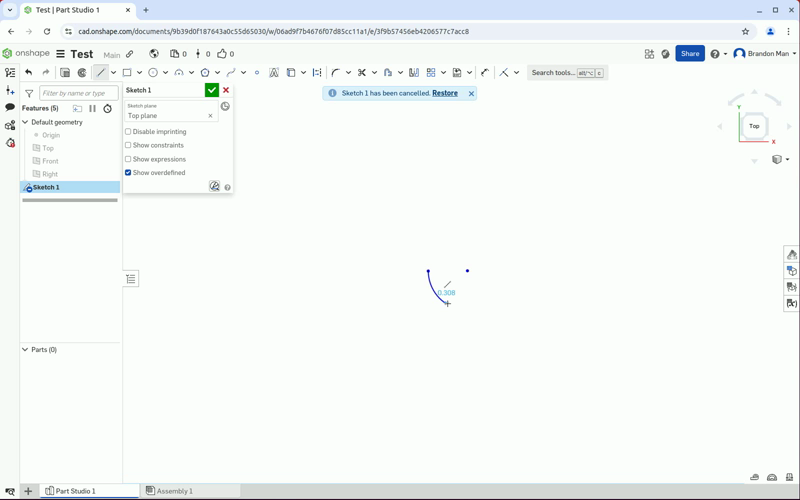
scroll(6)
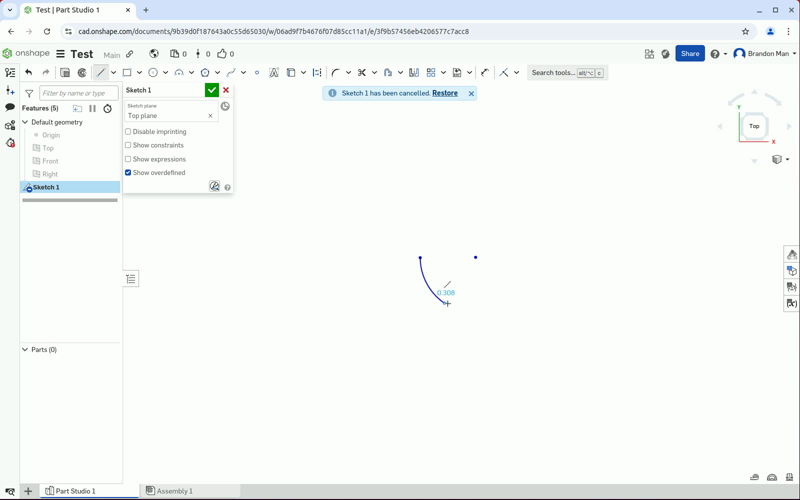
scroll(6)
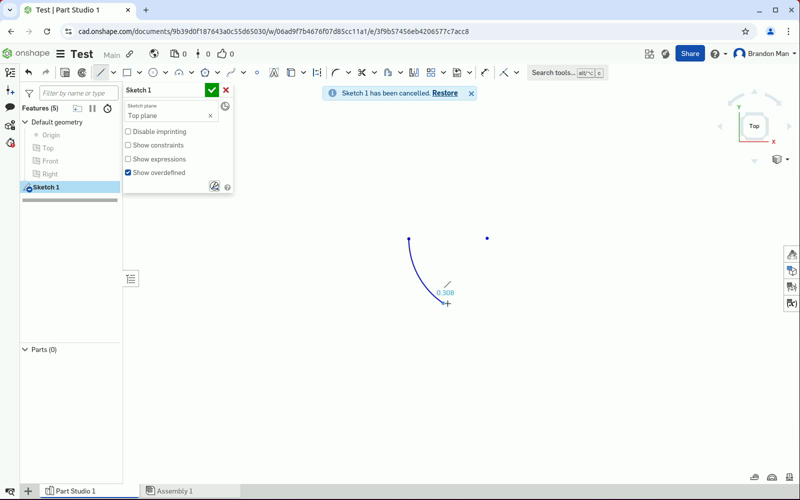
scroll(6)
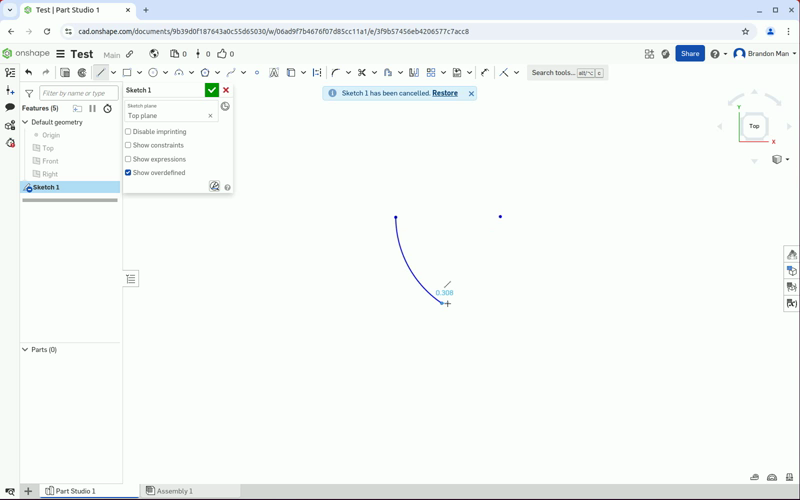
scroll(6)
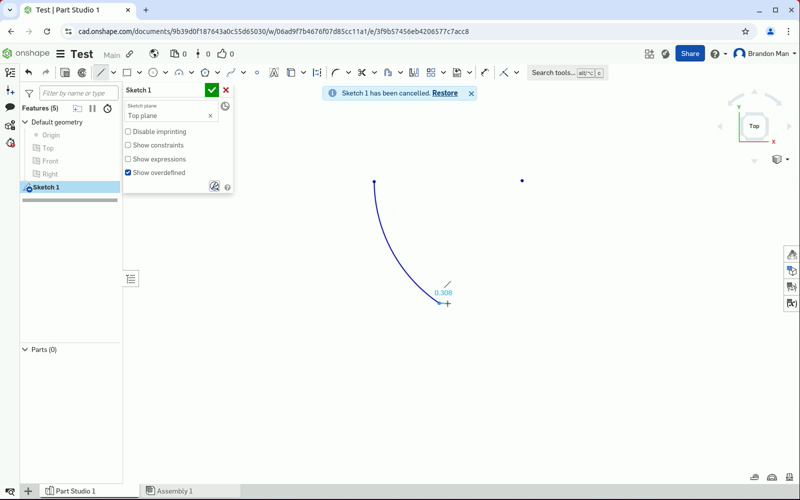
scroll(6)
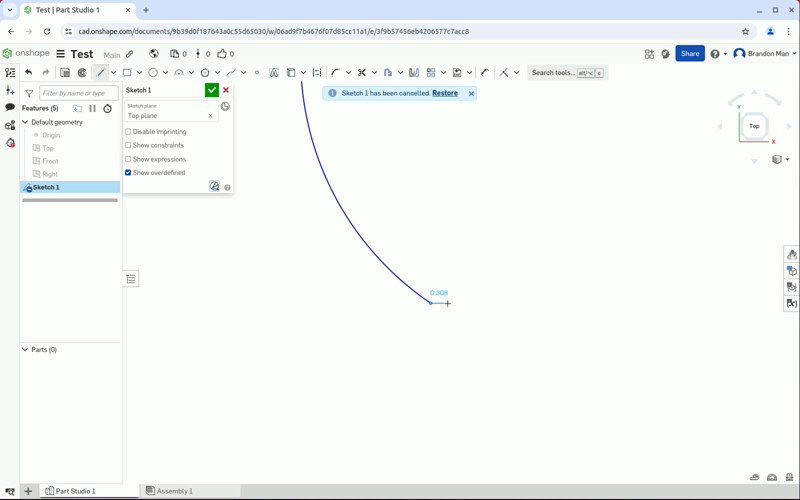
click(447, 303)
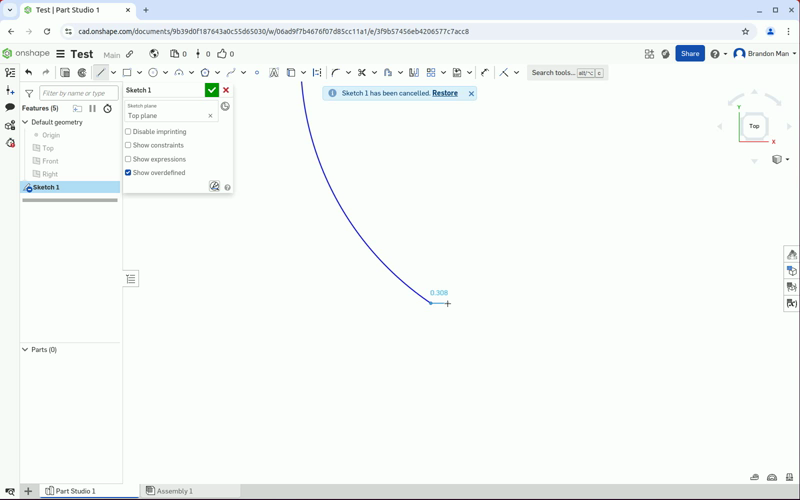
scroll(-6)
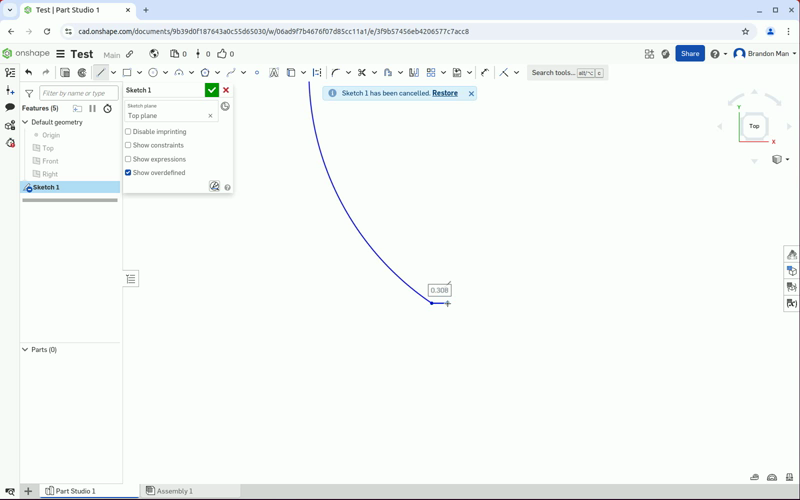
scroll(-6)
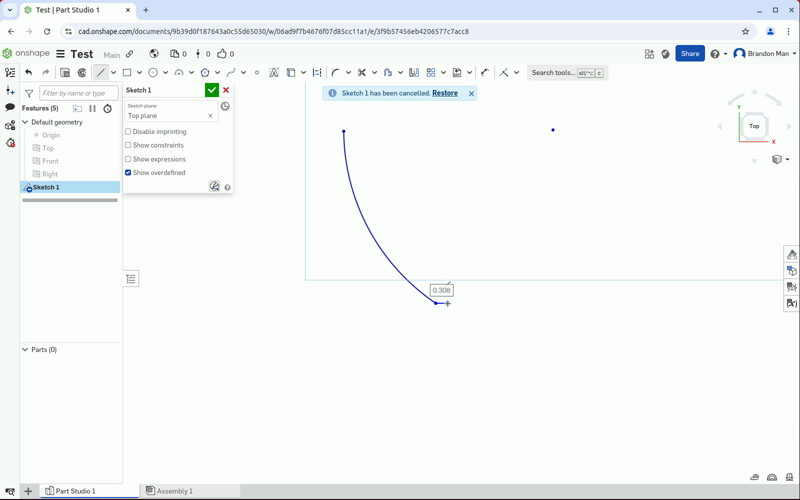
scroll(-6)
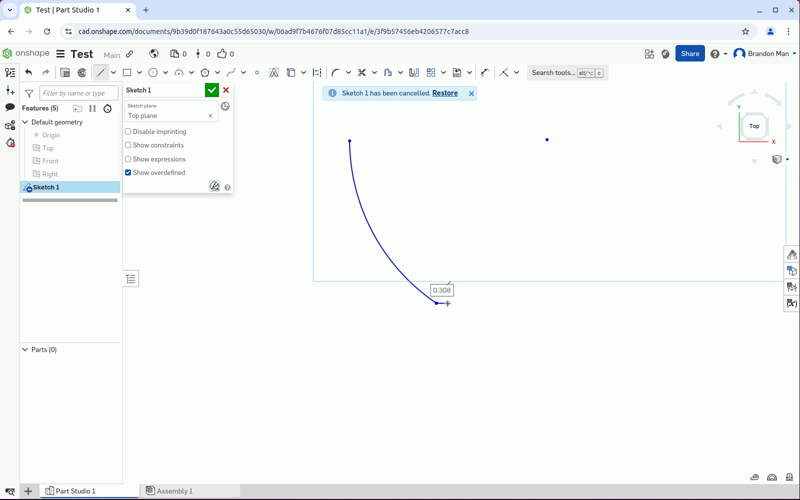
scroll(-6)
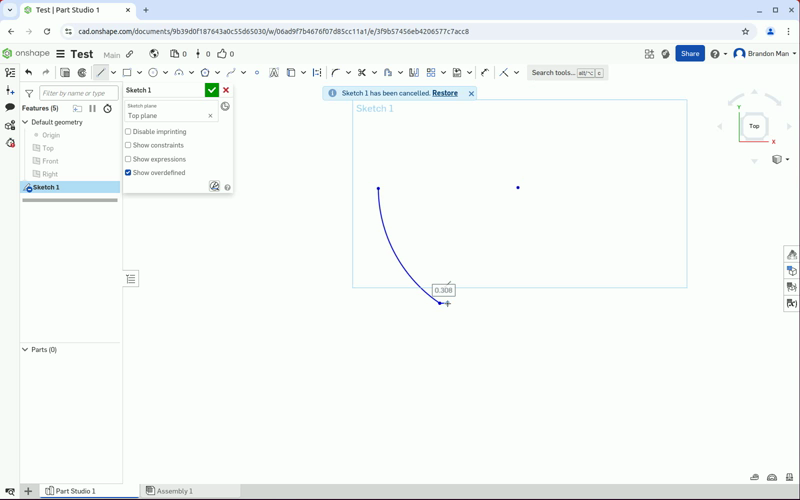
scroll(-6)
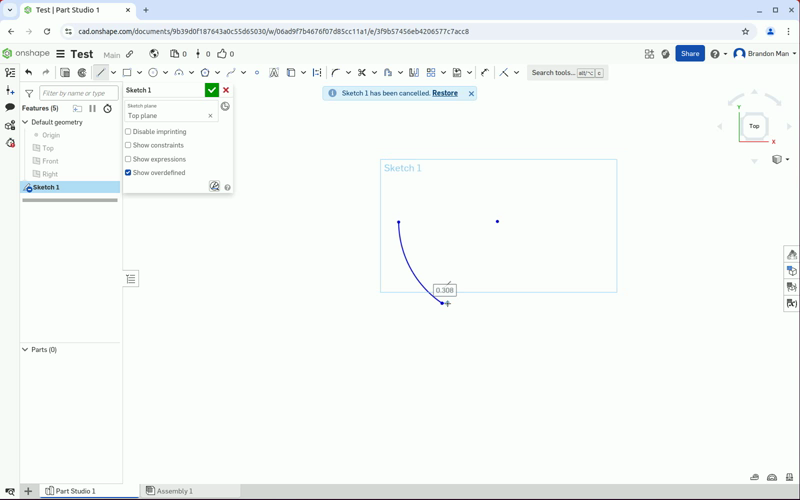
scroll(-6)
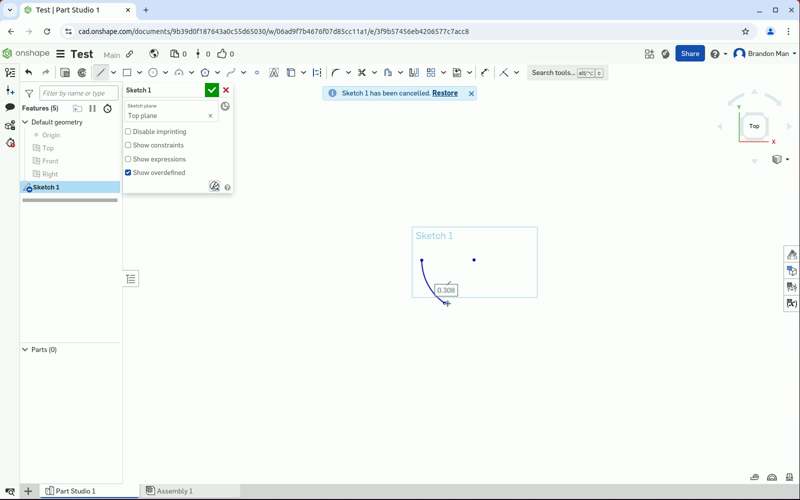
scroll(-6)
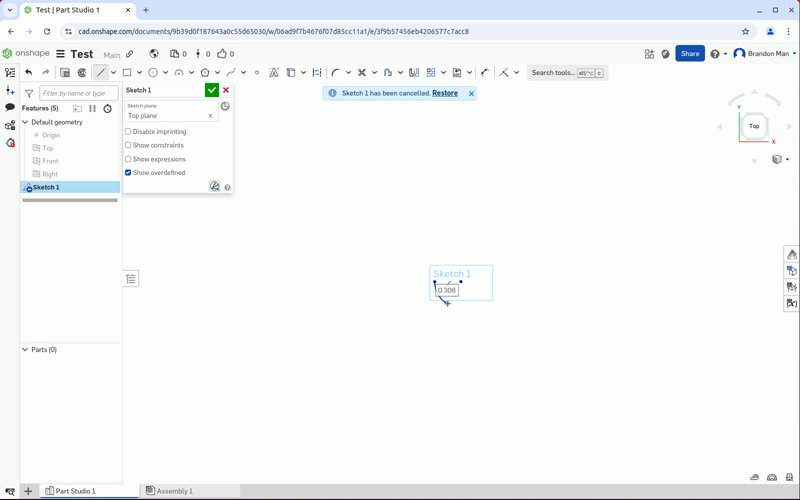
key_up(shift)
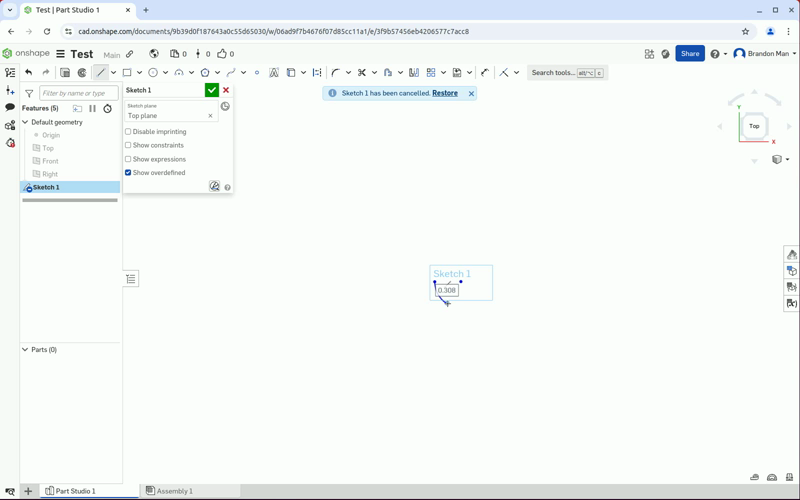
key(esc)
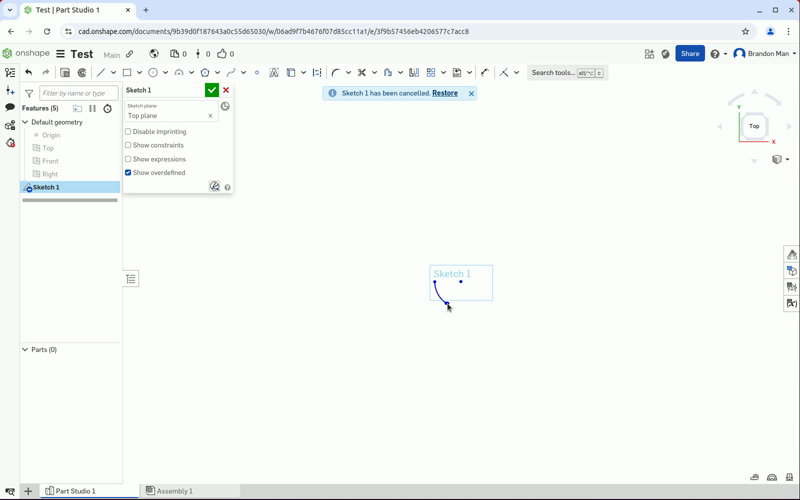
key(a)
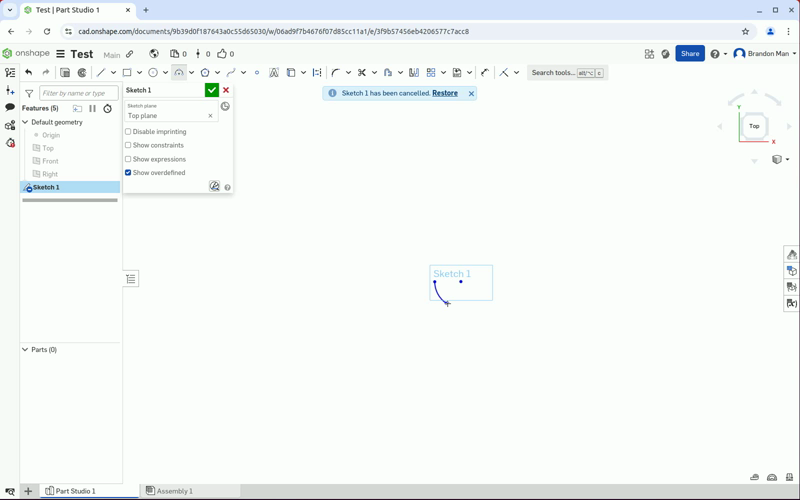
mouse_move(447, 303)
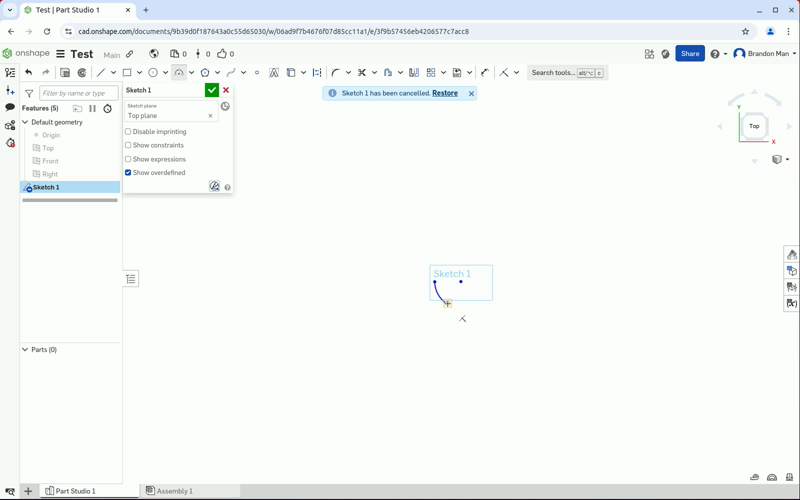
scroll(6)
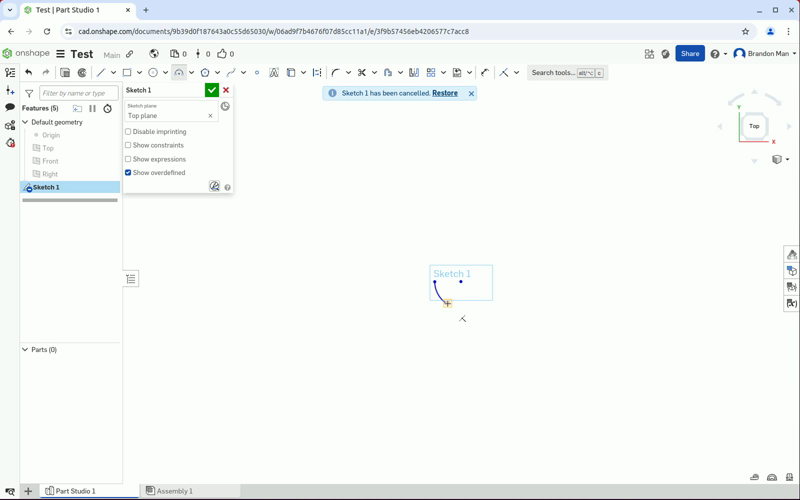
scroll(6)
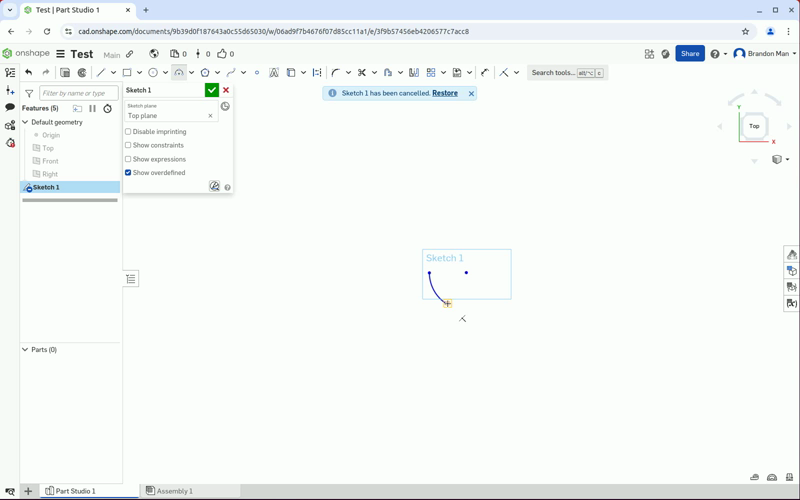
scroll(6)
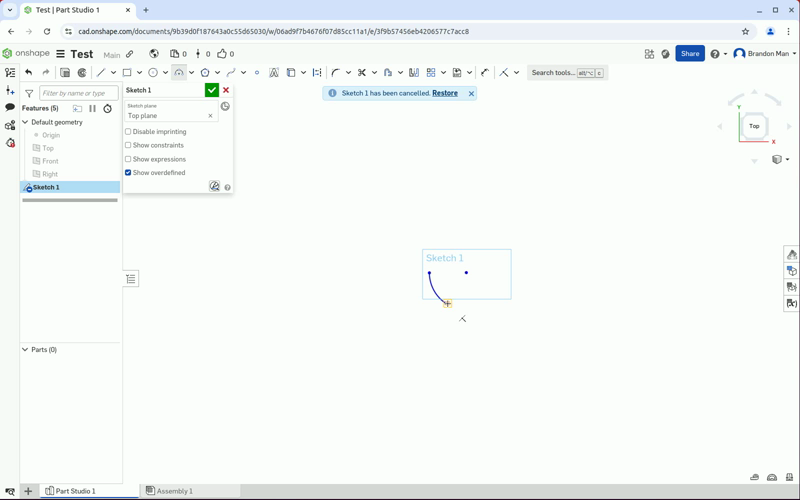
scroll(6)
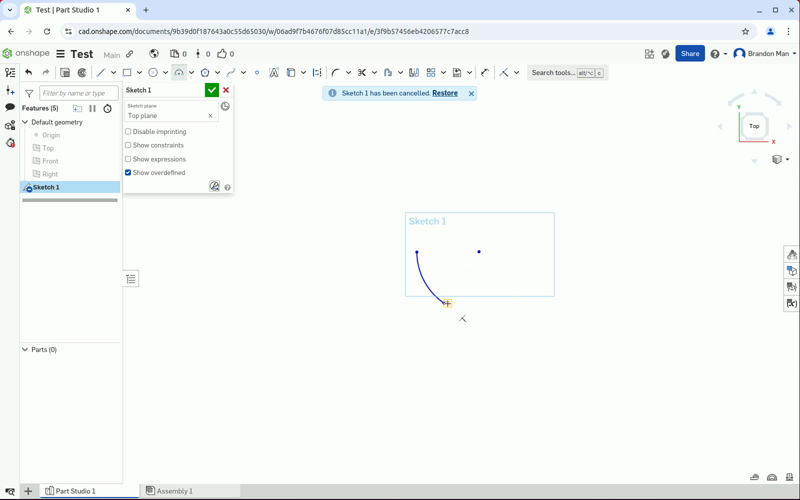
scroll(6)
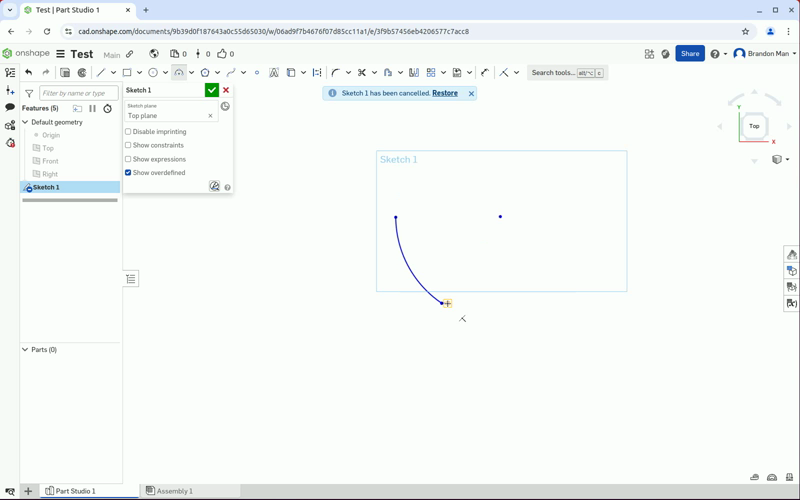
scroll(6)
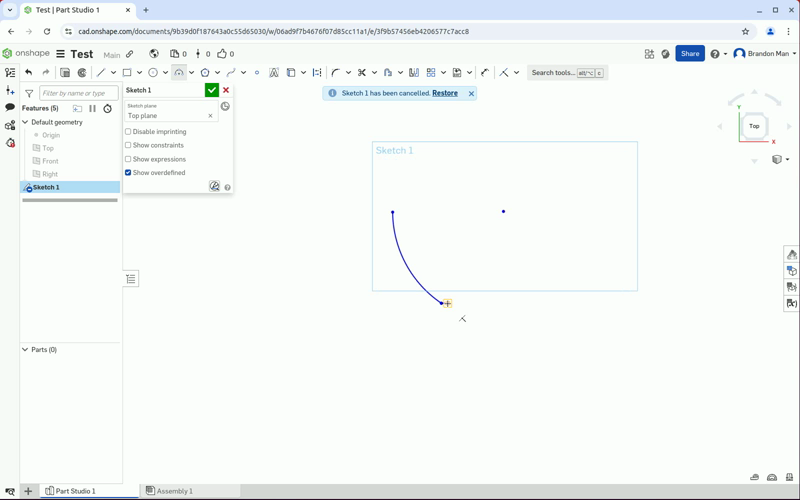
scroll(6)
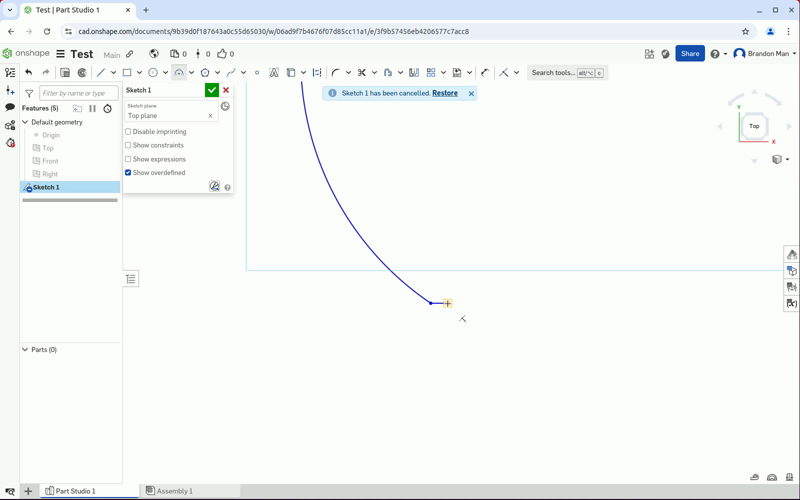
click(447, 303)
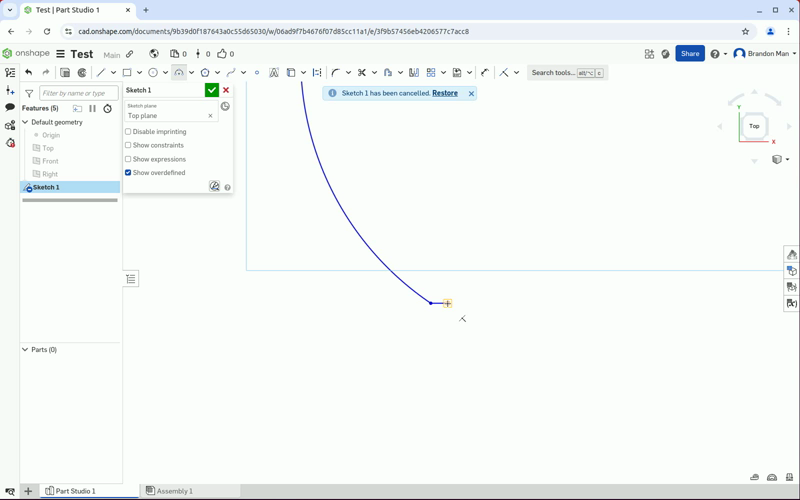
scroll(-6)
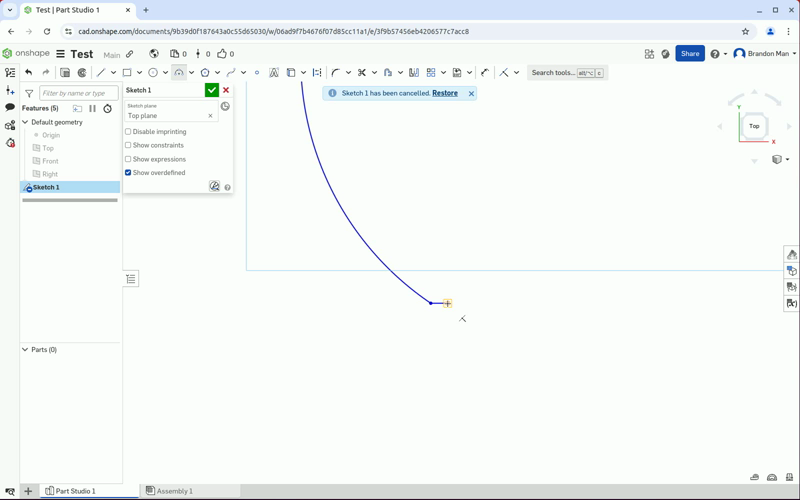
scroll(-6)
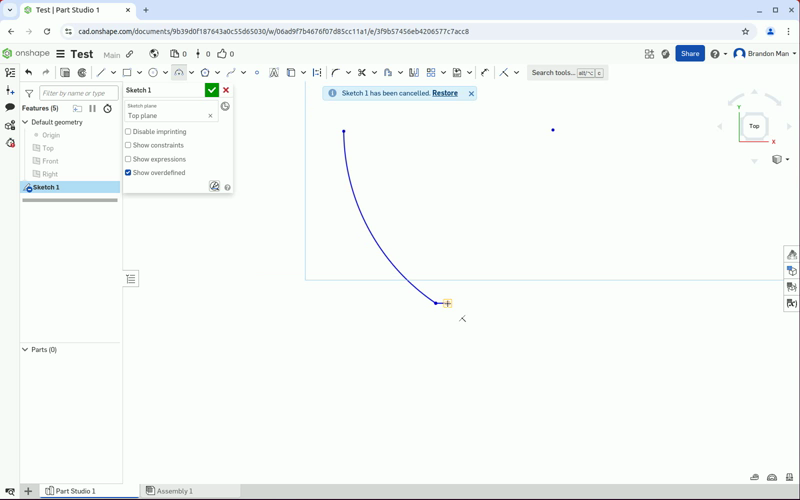
scroll(-6)
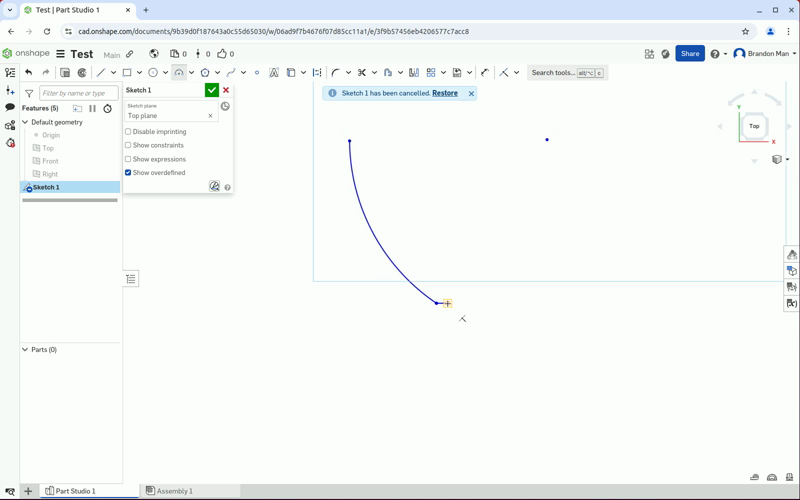
scroll(-6)
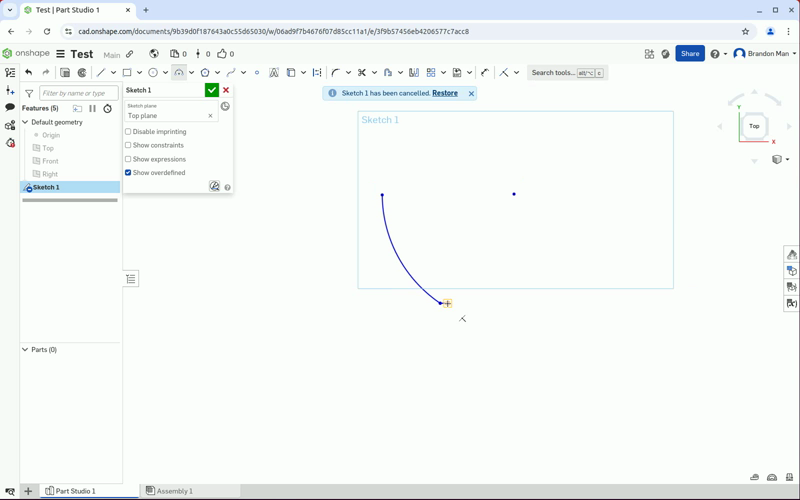
scroll(-6)
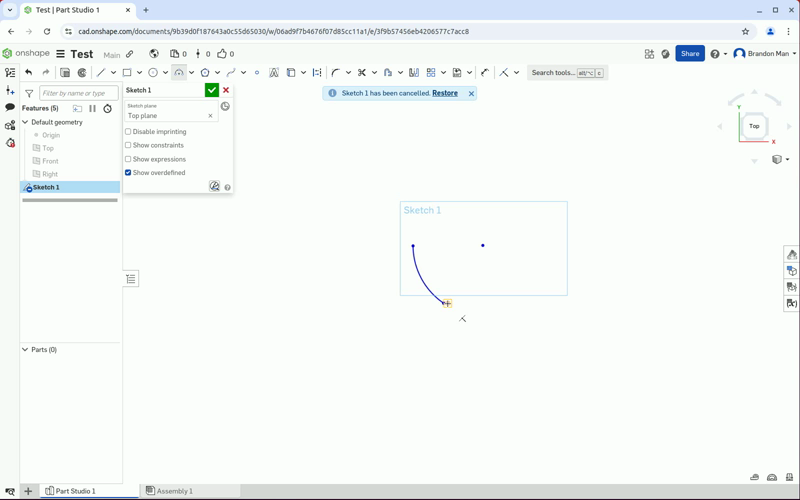
scroll(-6)
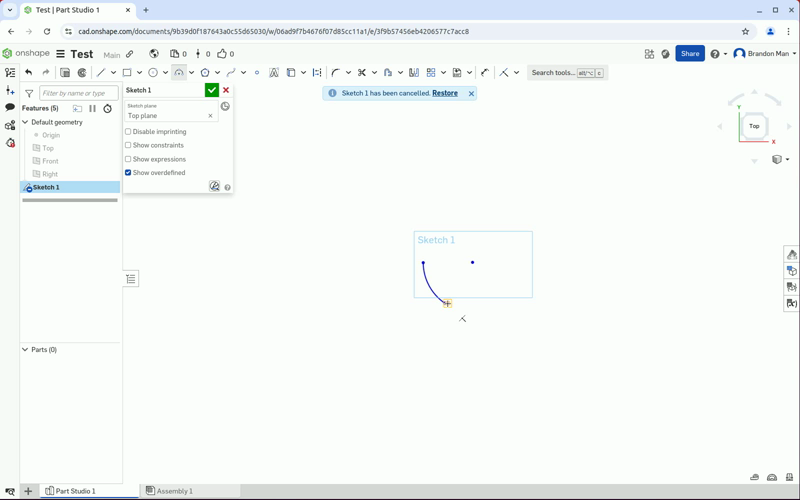
scroll(-6)
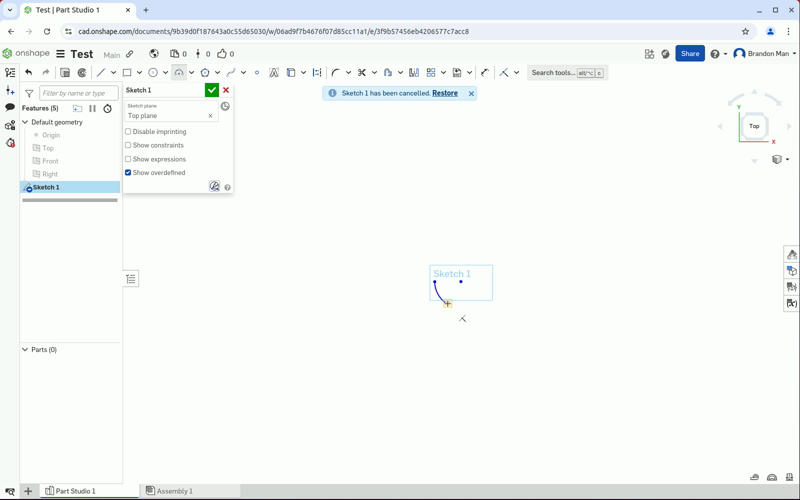
key_down(shift)
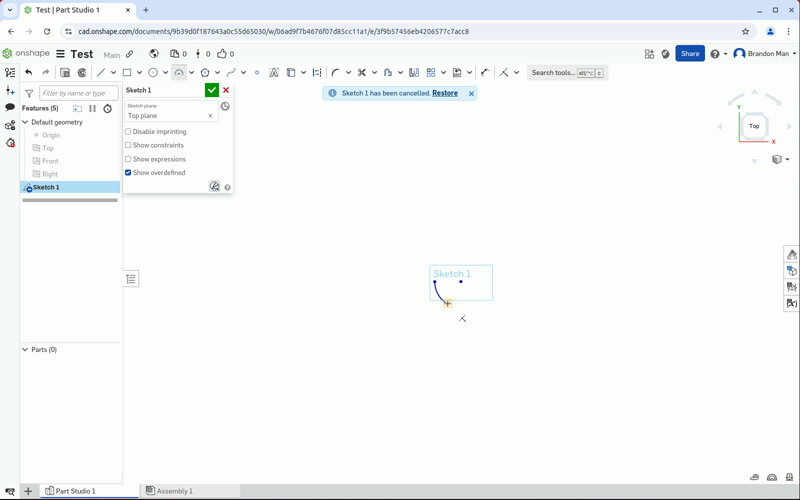
mouse_move(444, 296)
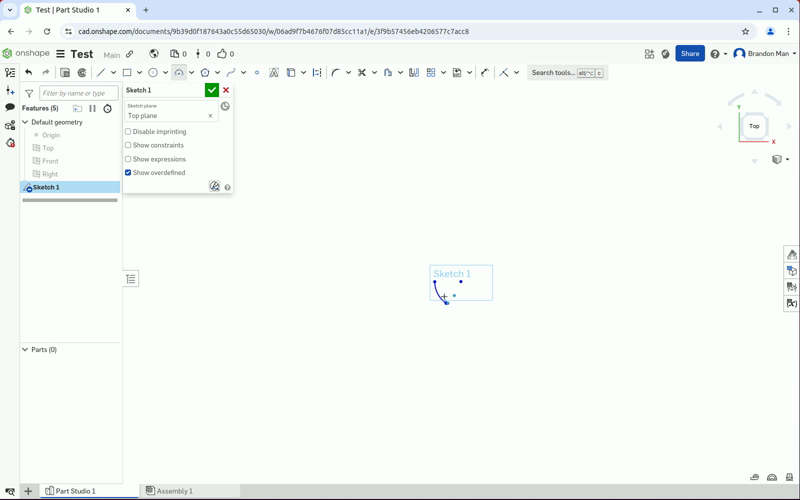
click(444, 296)
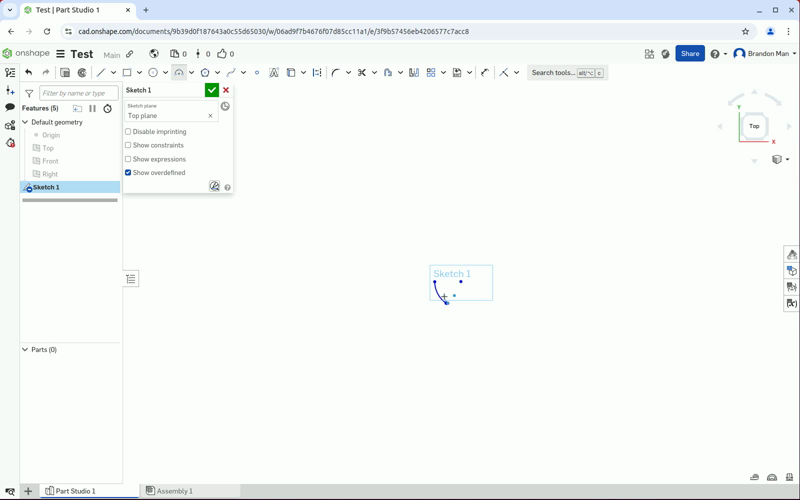
mouse_move(445, 299)
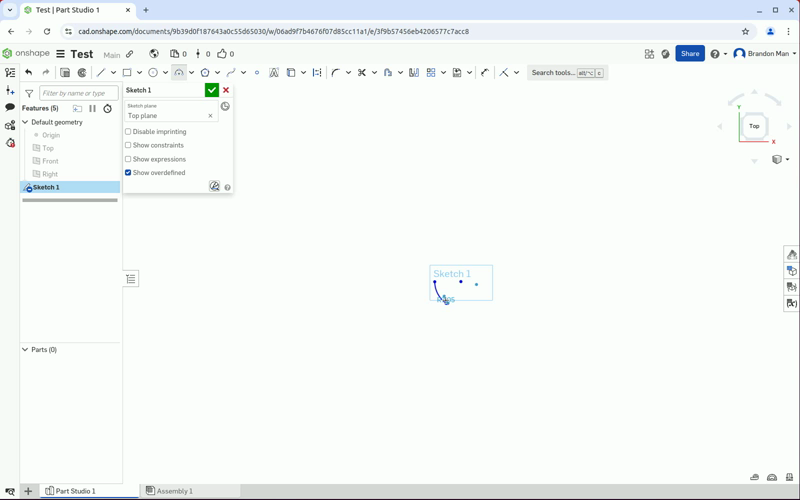
scroll(6)
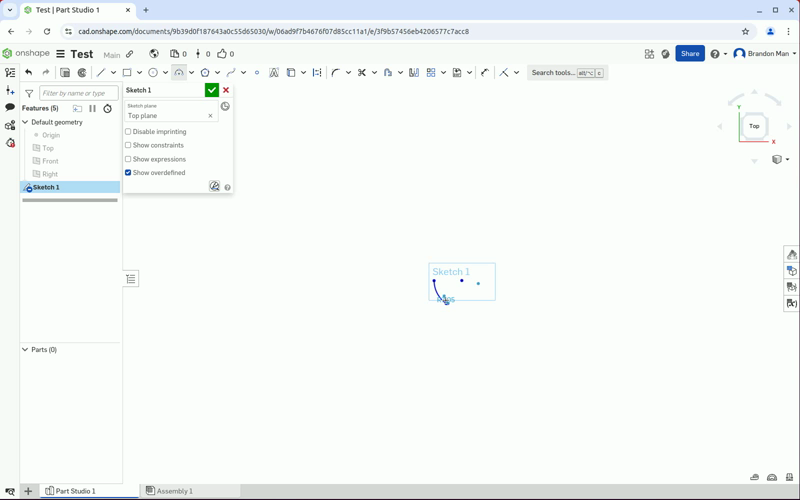
scroll(6)
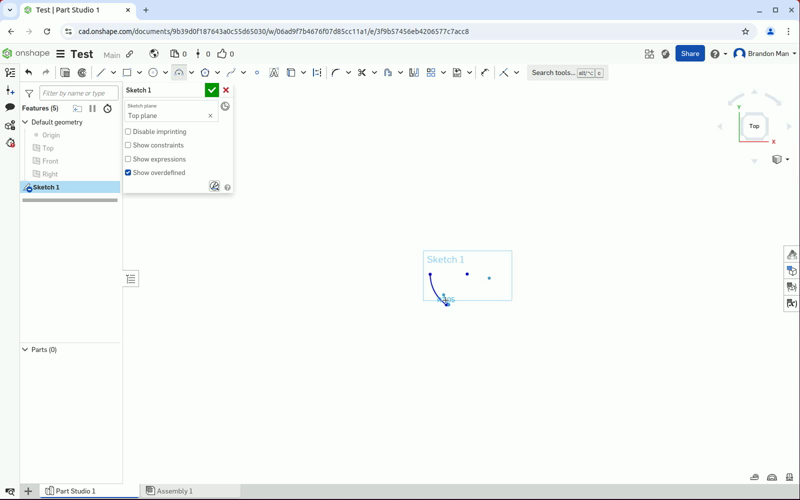
scroll(6)
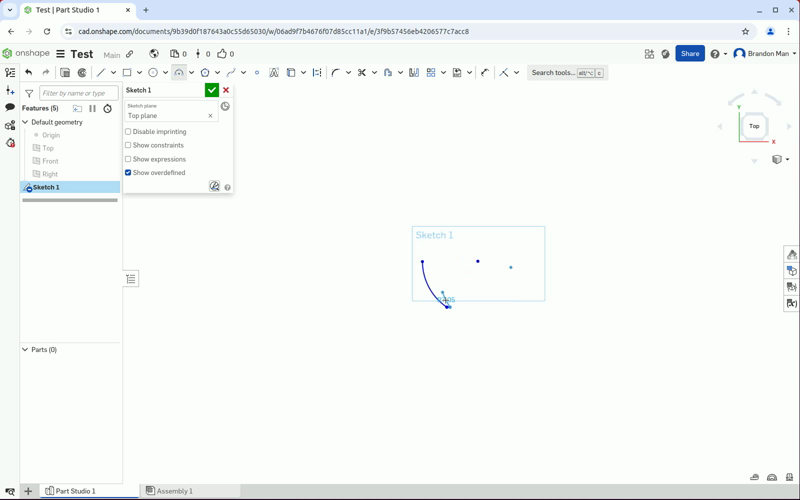
scroll(6)
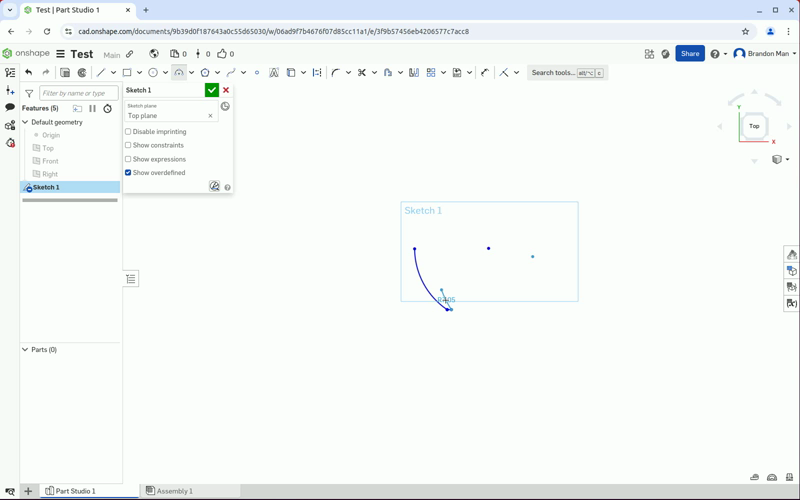
scroll(6)
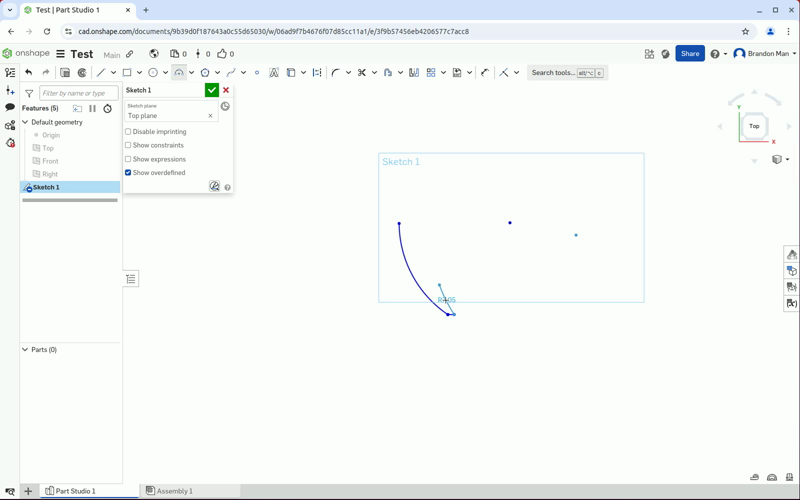
scroll(6)
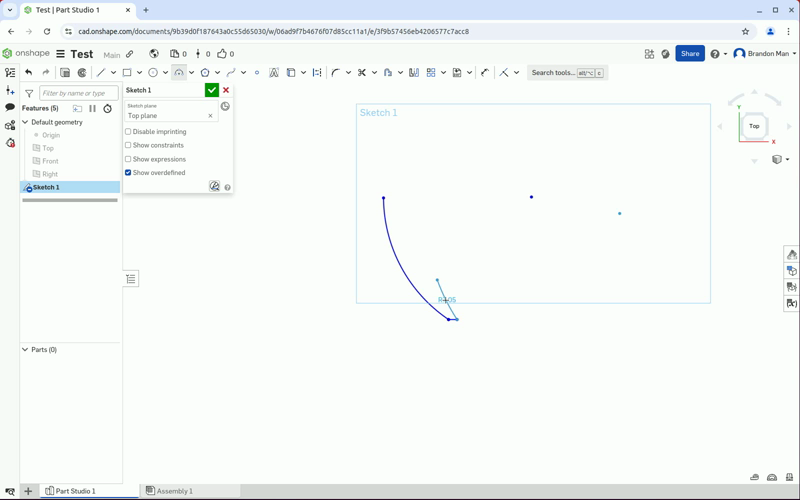
scroll(6)
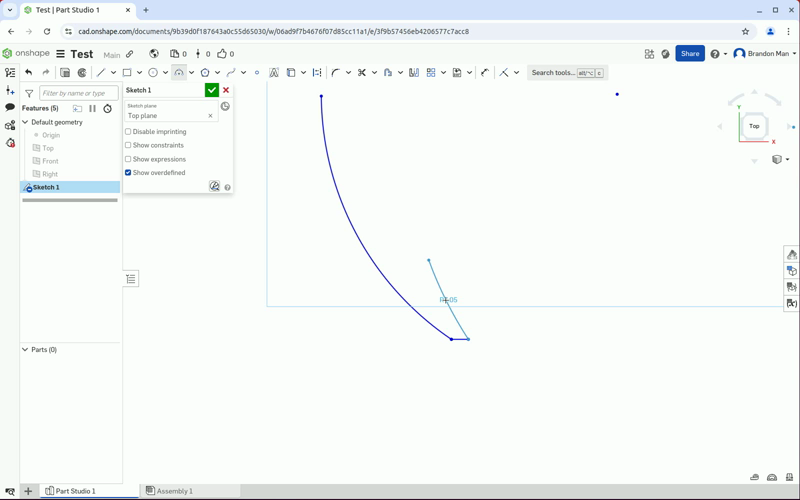
click(445, 299)
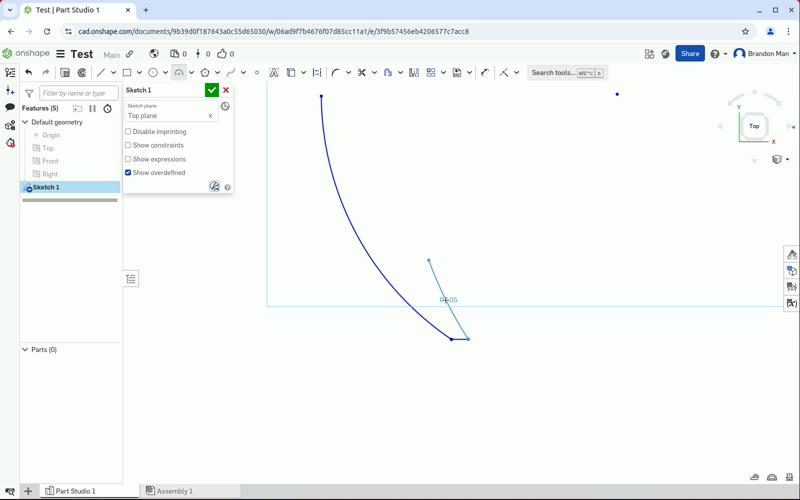
scroll(-6)
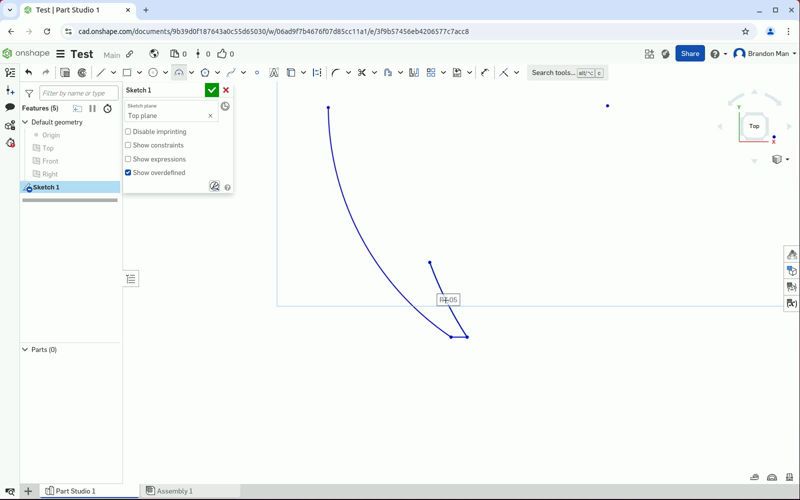
scroll(-6)
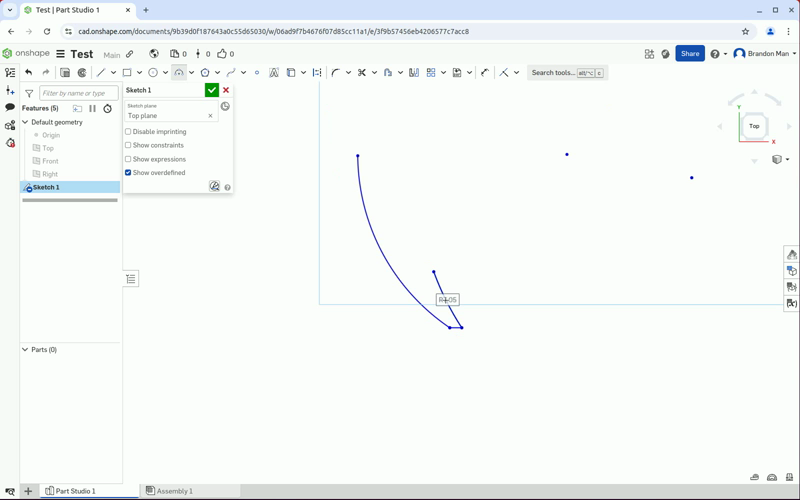
scroll(-6)
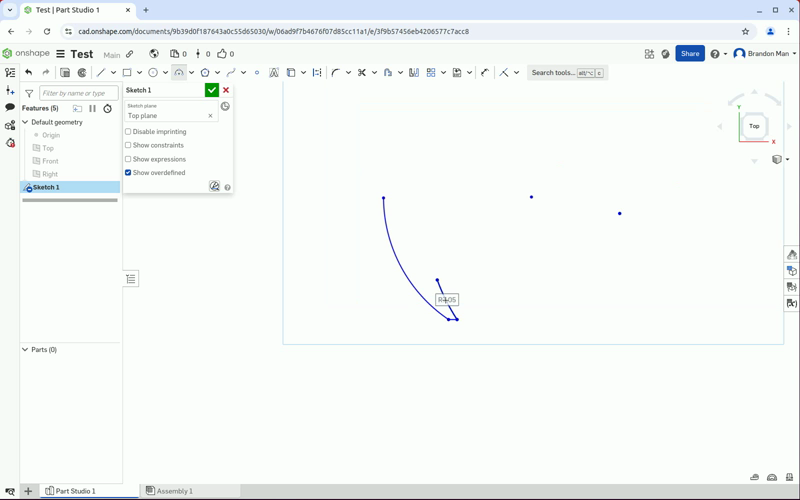
scroll(-6)
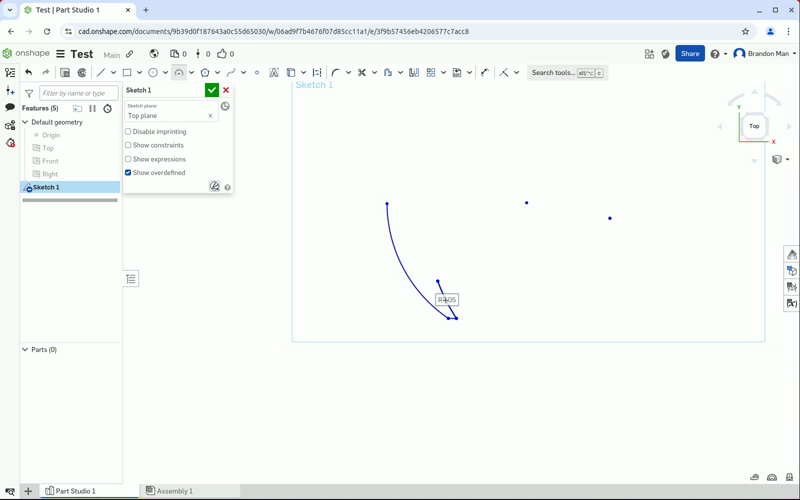
scroll(-6)
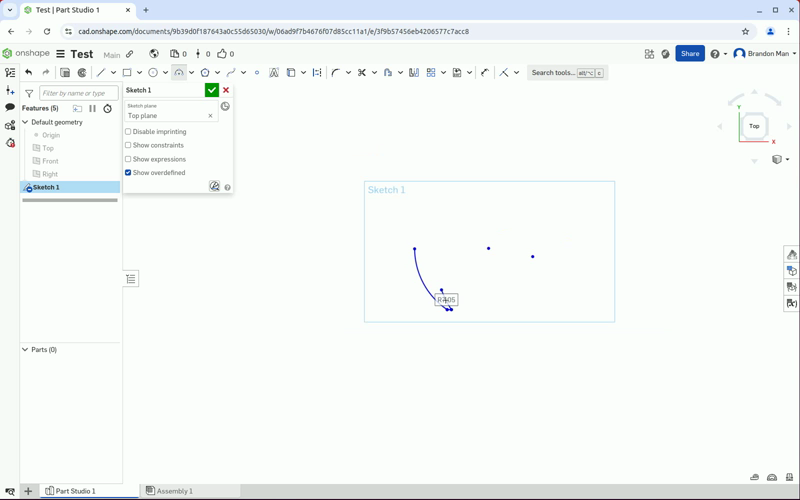
scroll(-6)
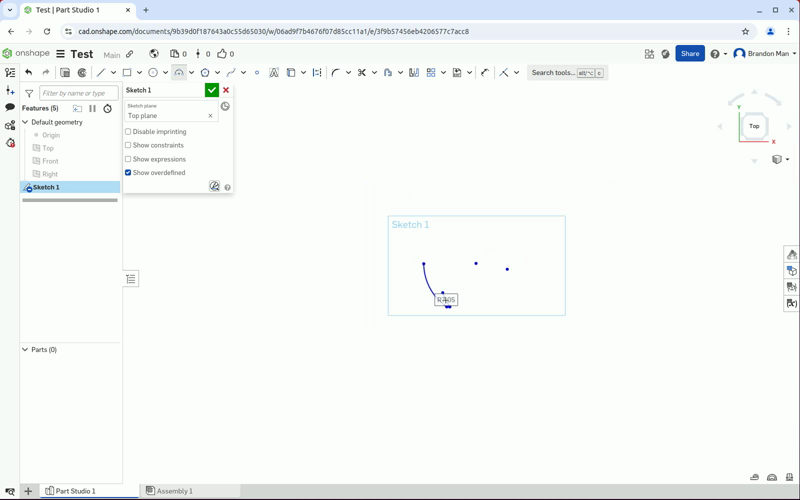
scroll(-6)
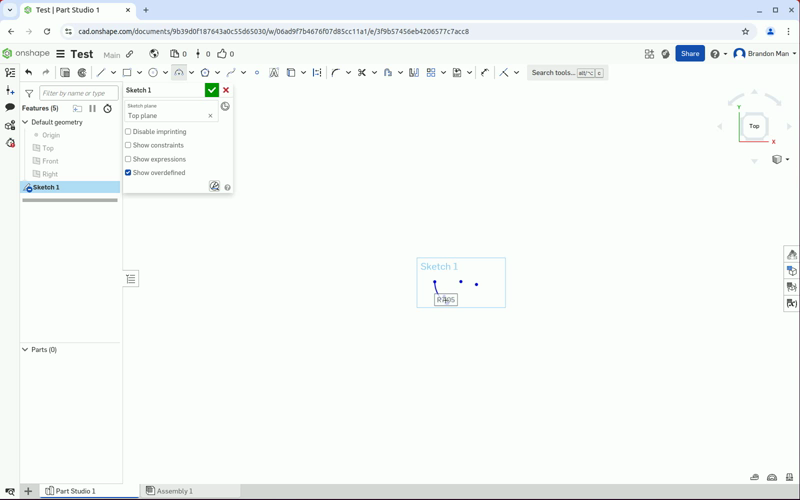
key_up(shift)
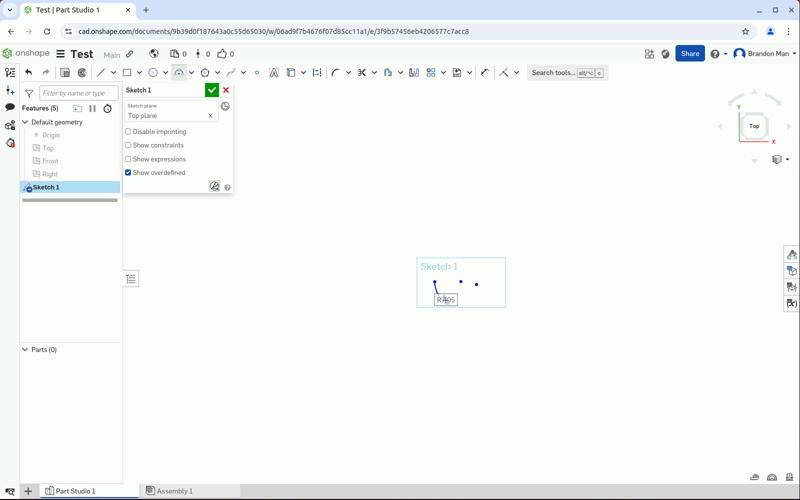
key(esc)
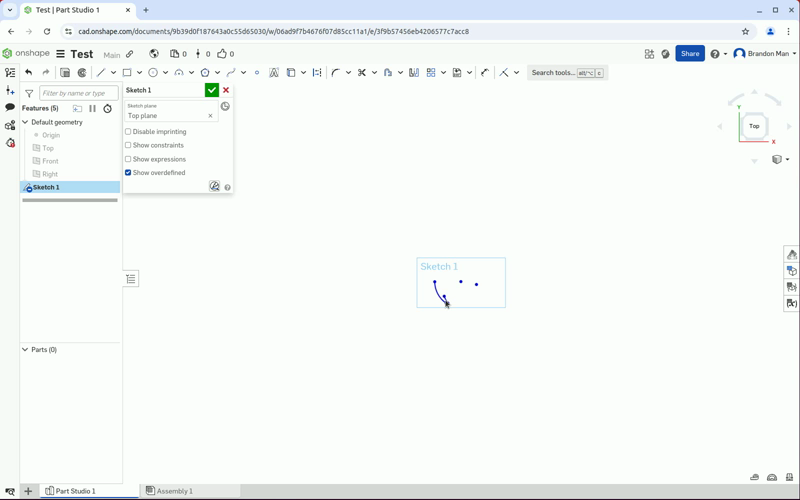
key(l)
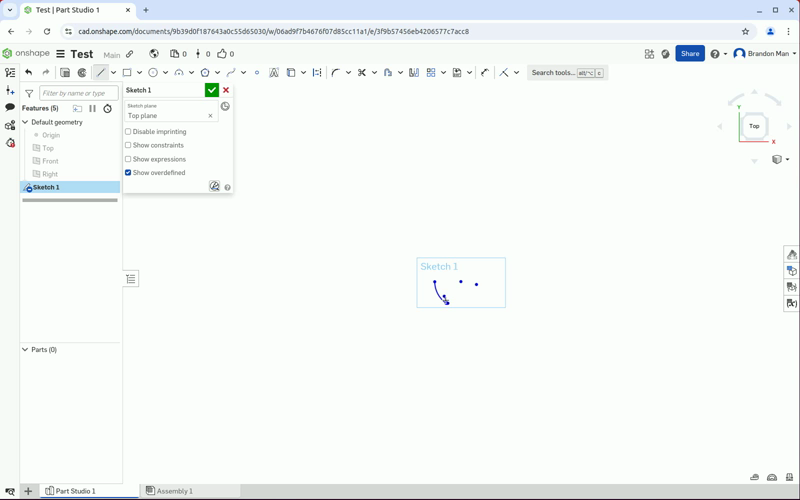
mouse_move(444, 296)
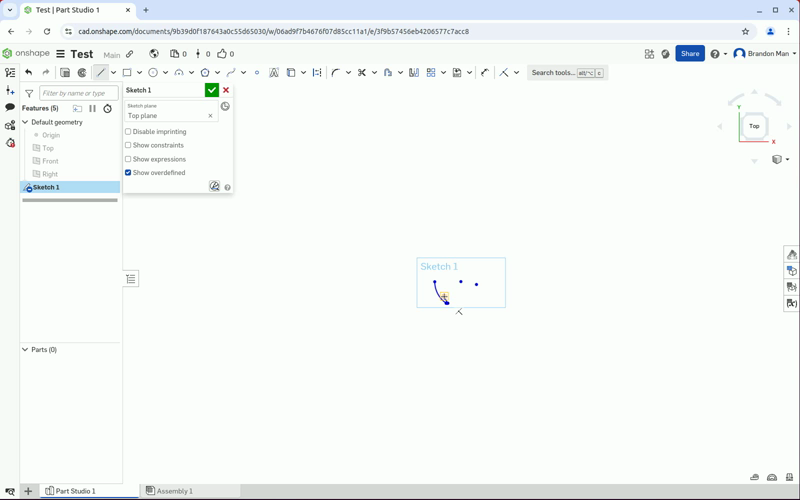
scroll(6)
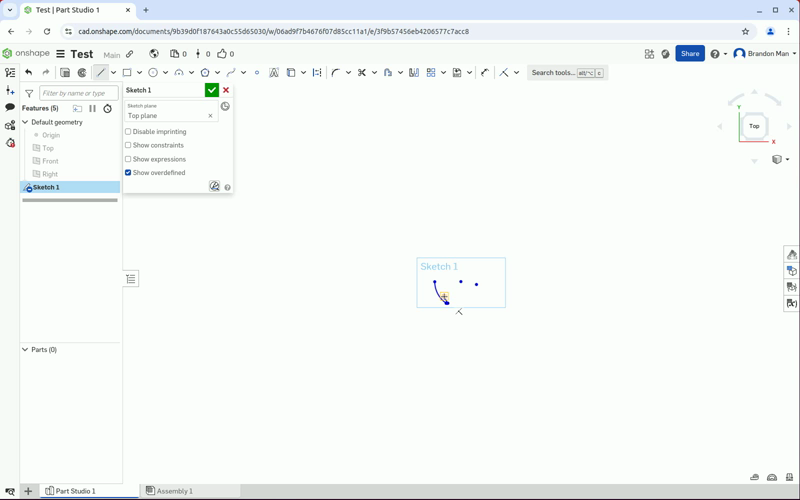
scroll(6)
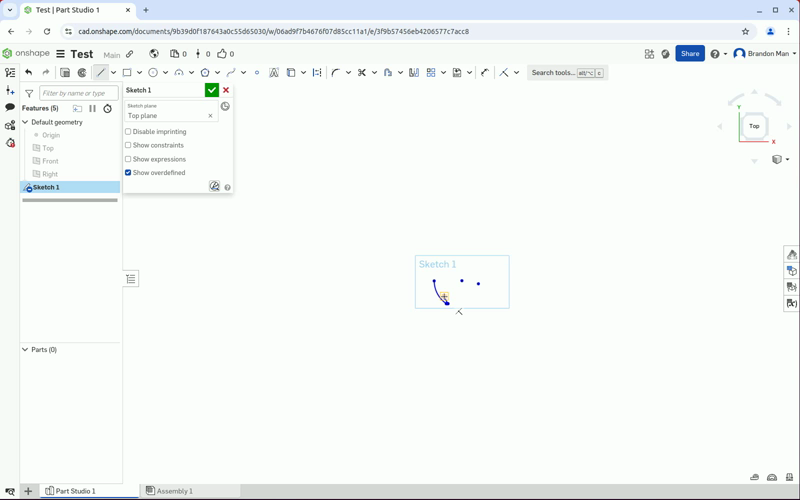
scroll(6)
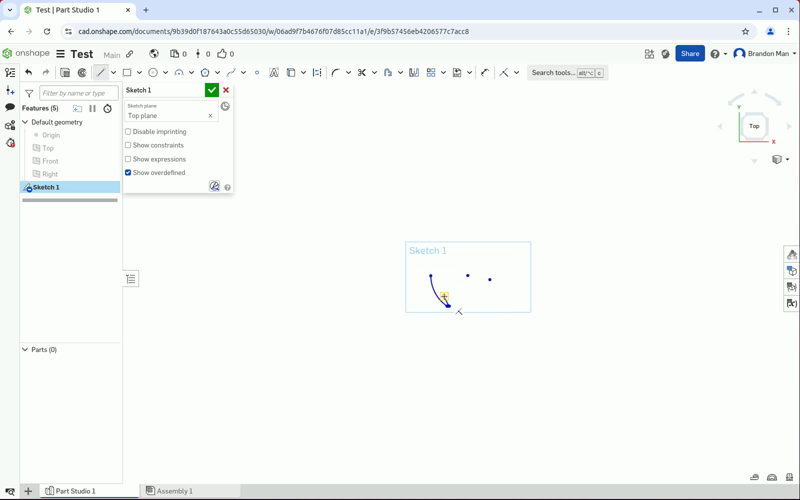
scroll(6)
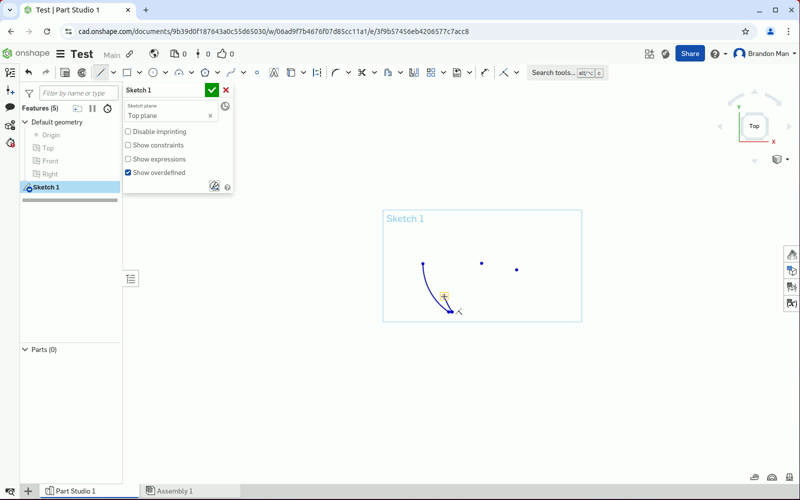
scroll(6)
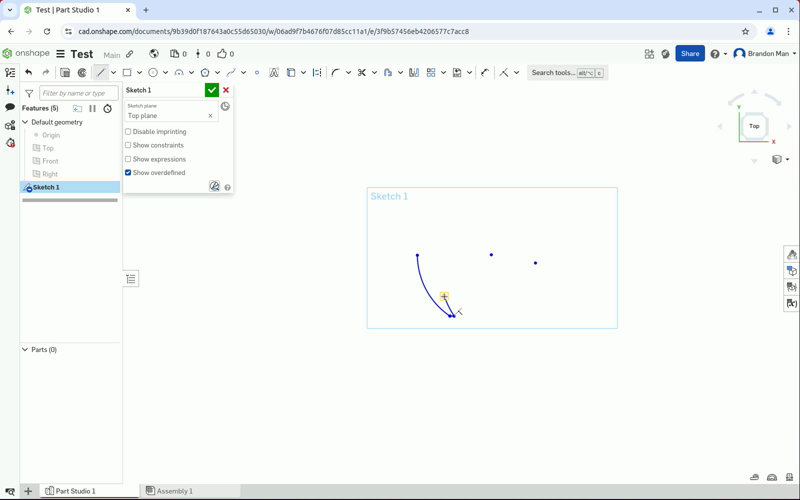
scroll(6)
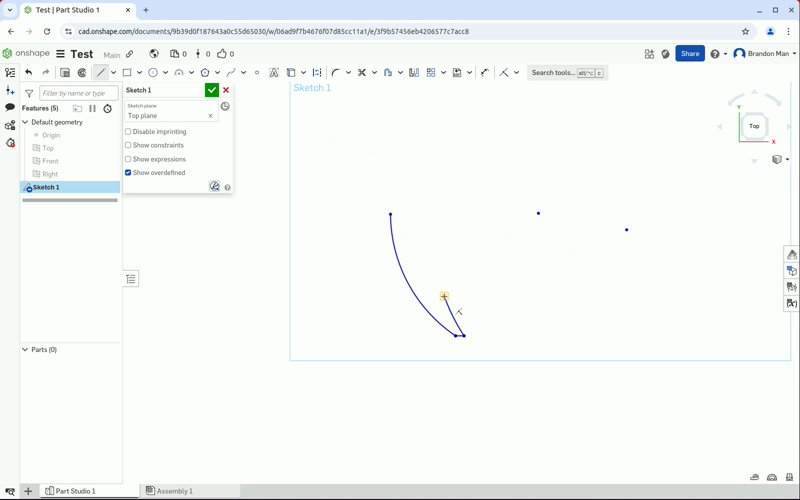
scroll(6)
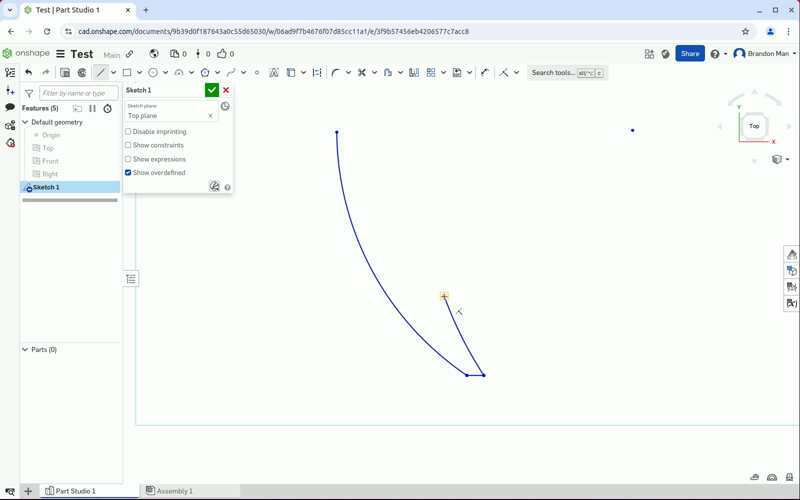
click(444, 296)
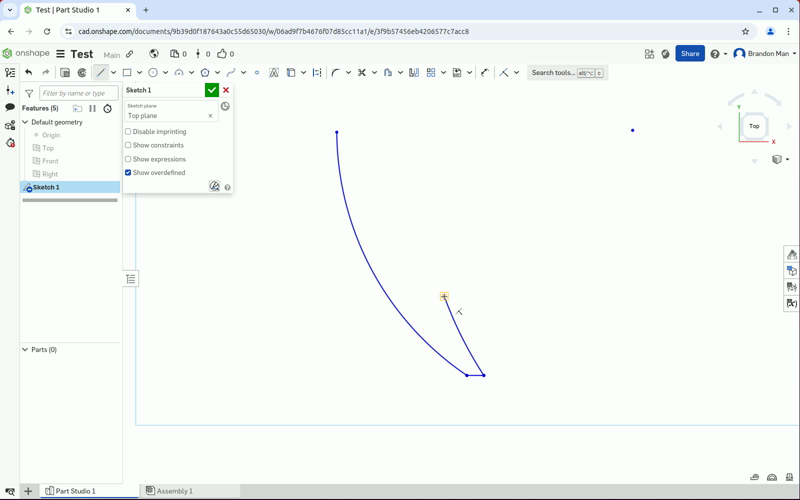
scroll(-6)
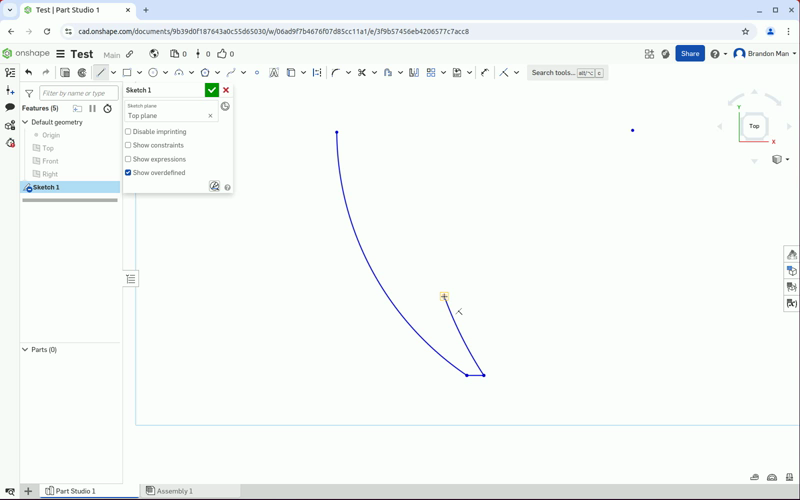
scroll(-6)
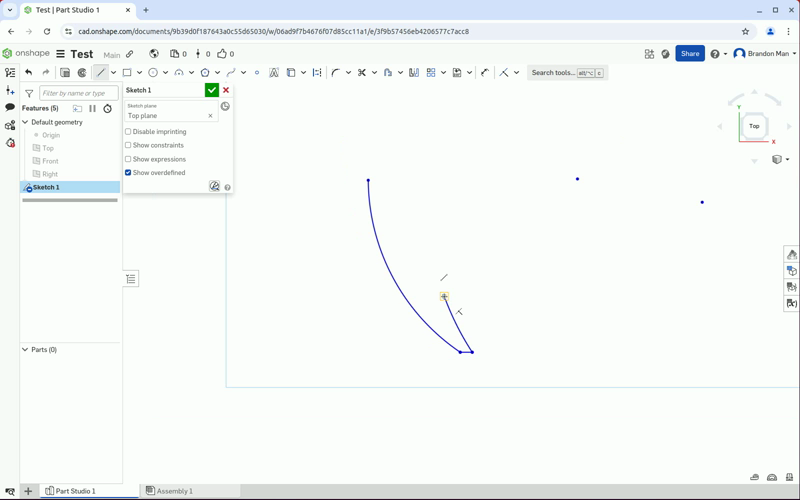
scroll(-6)
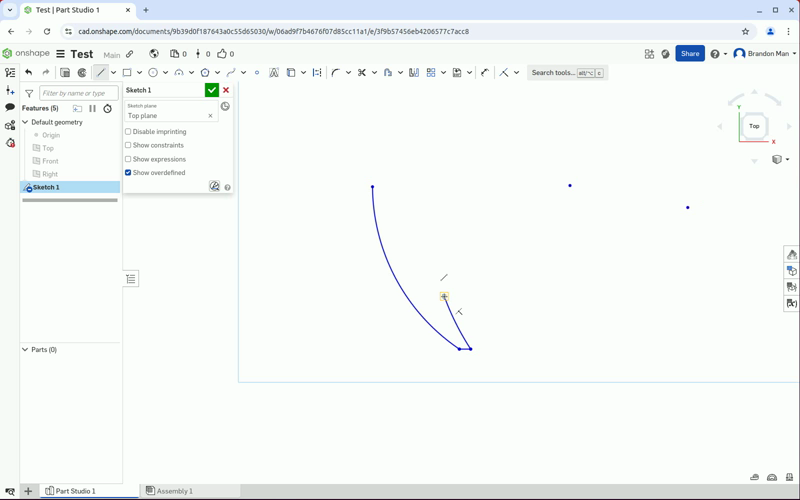
scroll(-6)
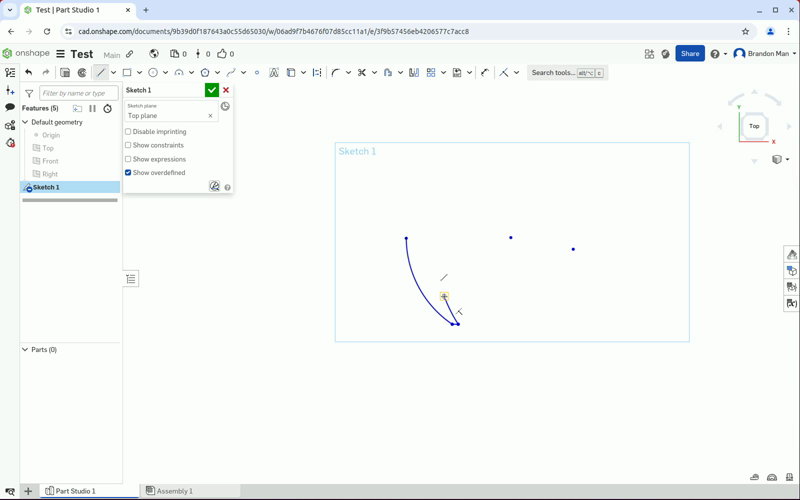
scroll(-6)
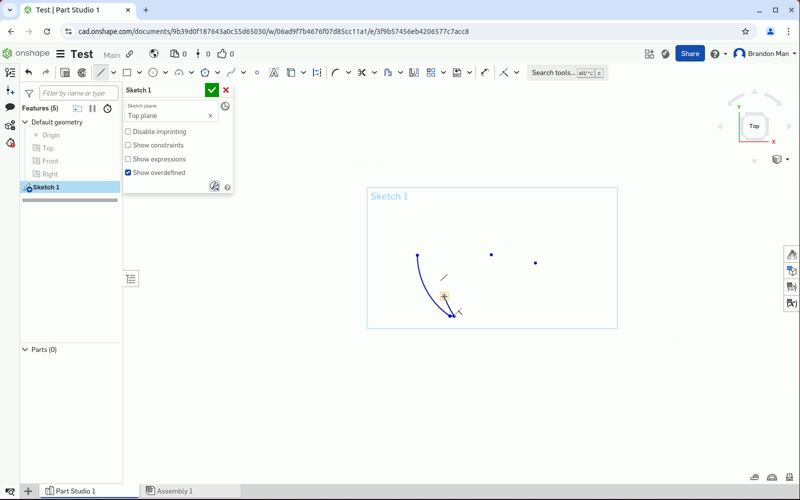
scroll(-6)
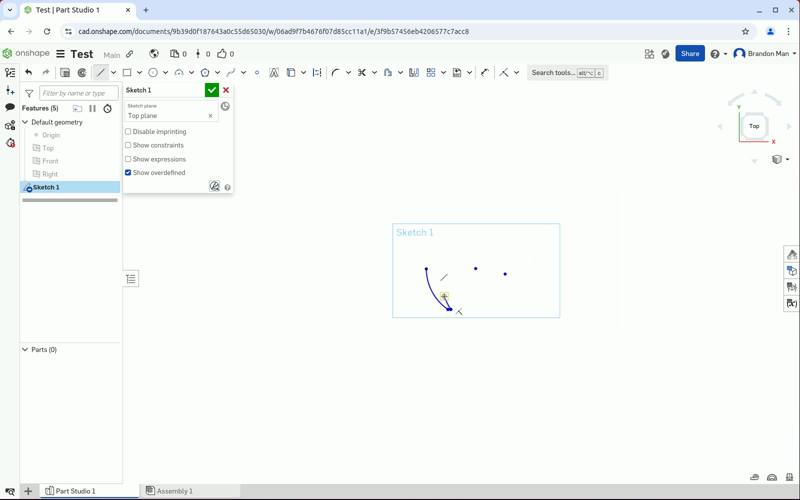
scroll(-6)
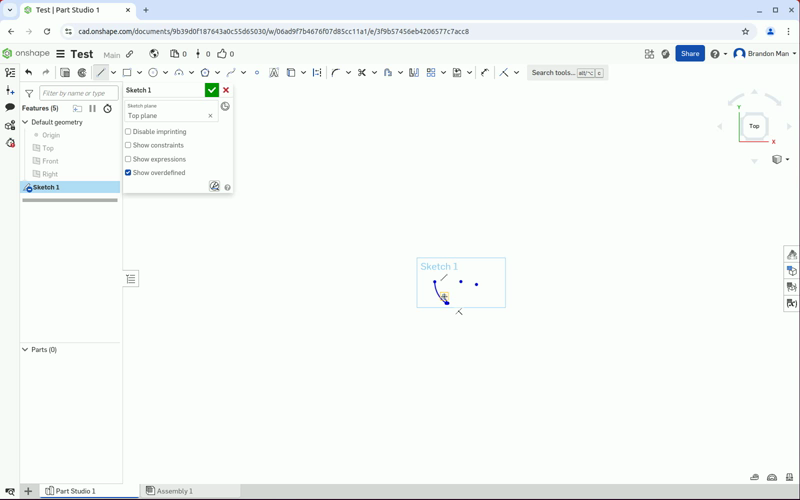
key_down(shift)
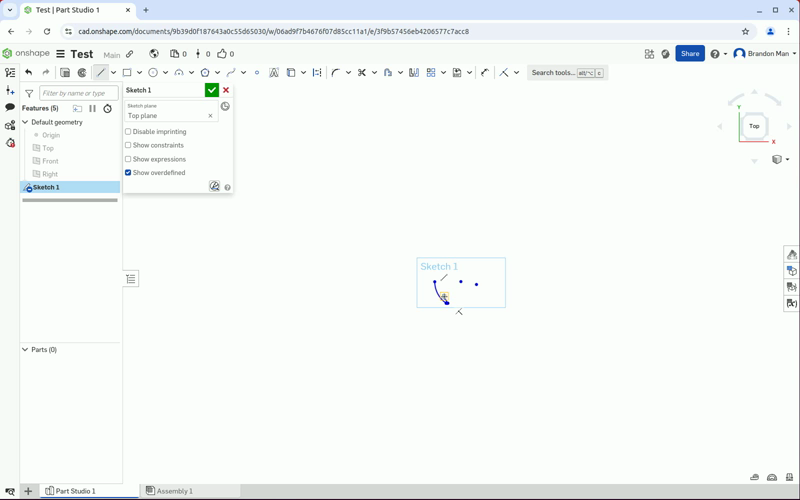
mouse_move(474, 296)
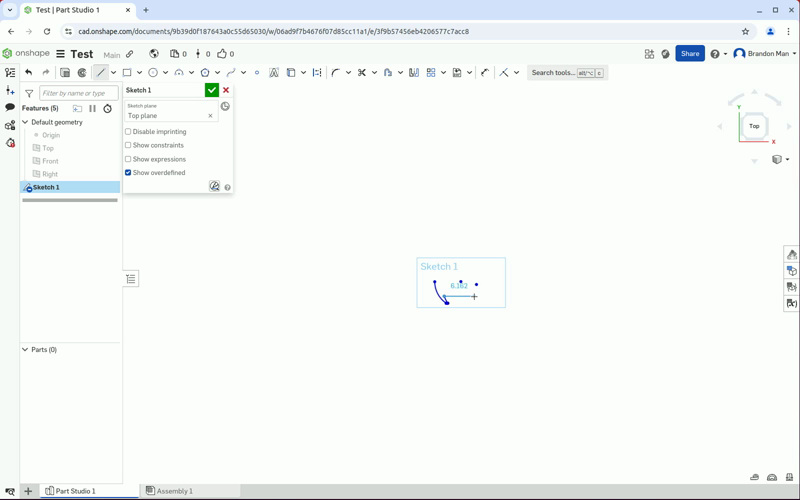
mouse_move(444, 287)
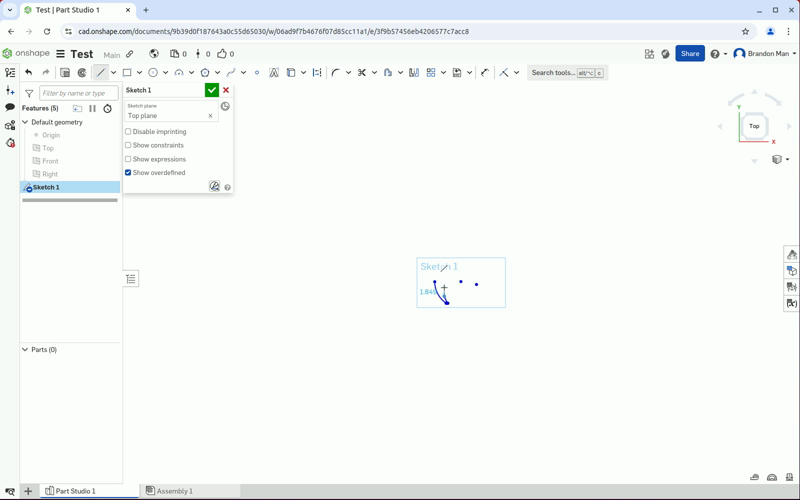
click(444, 287)
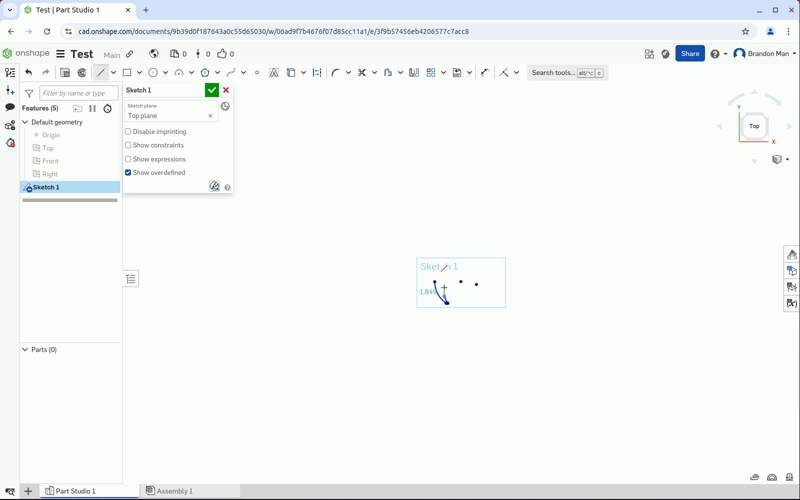
key_up(shift)
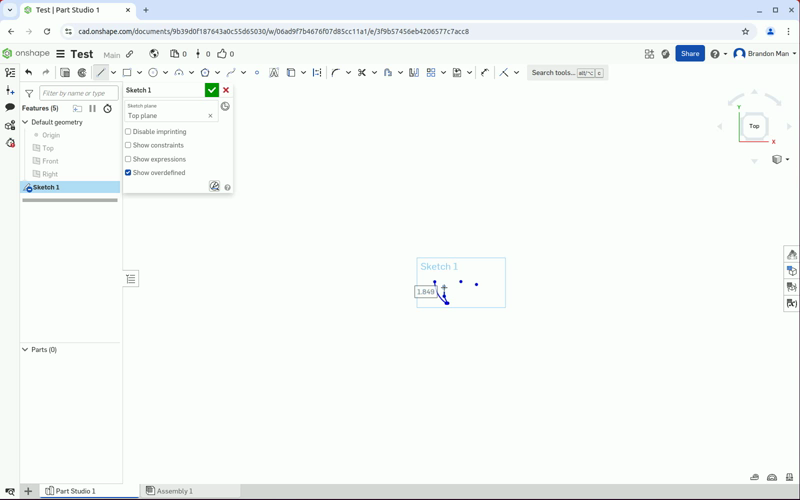
key(esc)
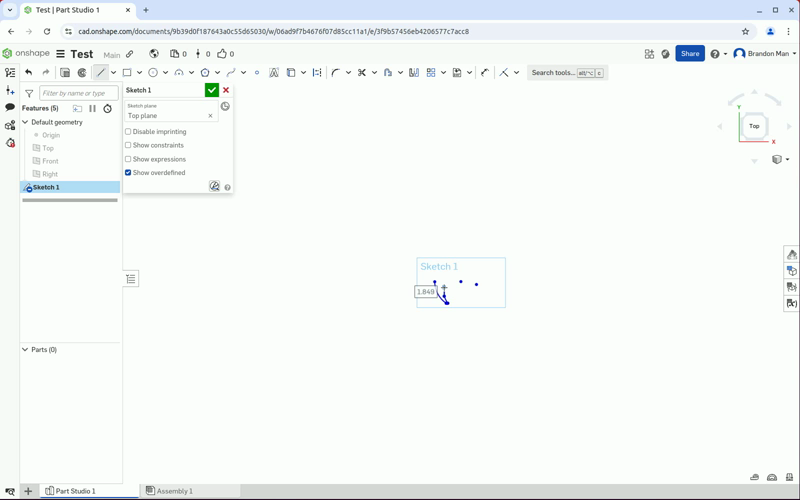
key(a)
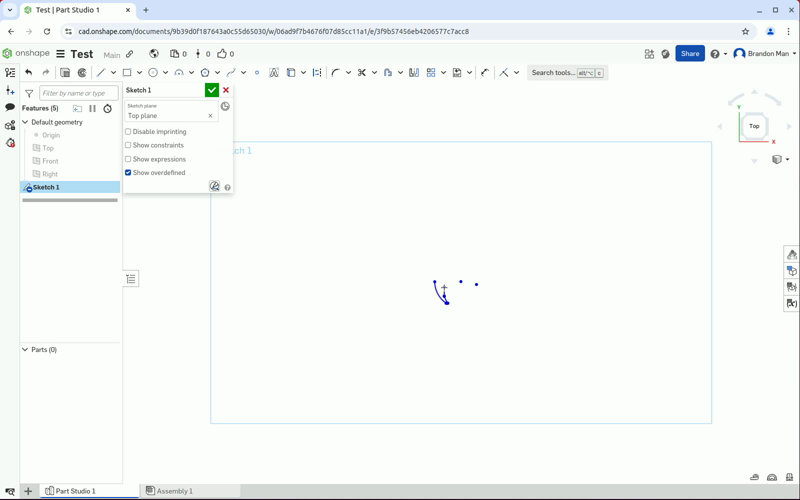
mouse_move(444, 287)
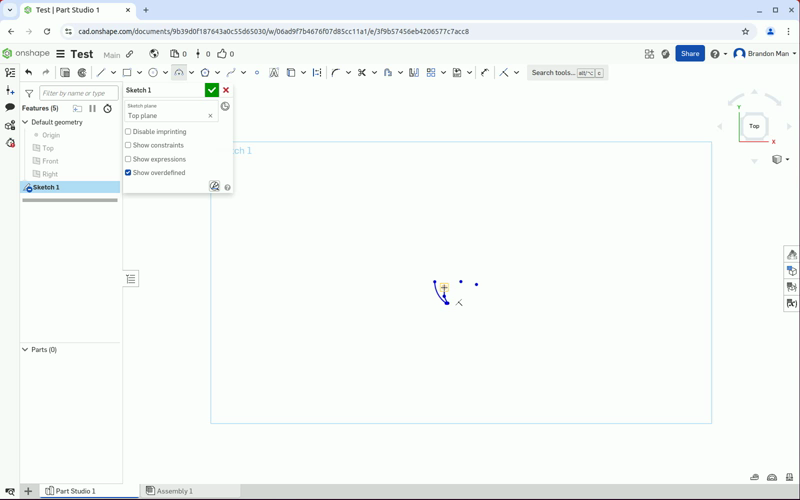
click(444, 287)
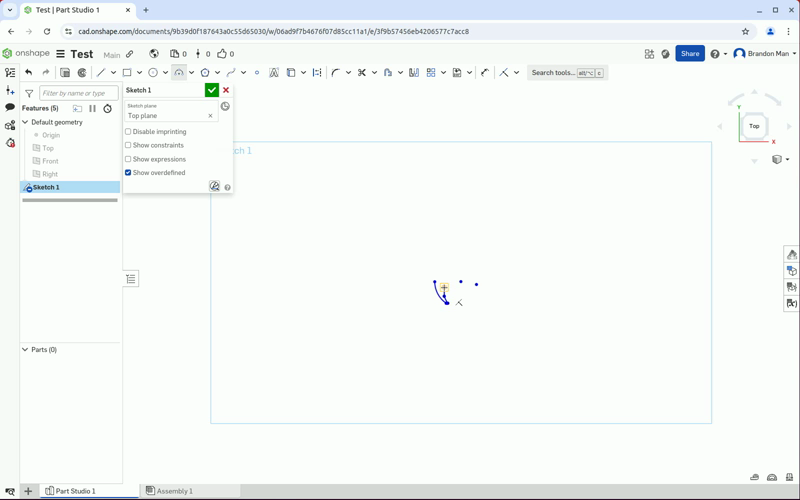
key_down(shift)
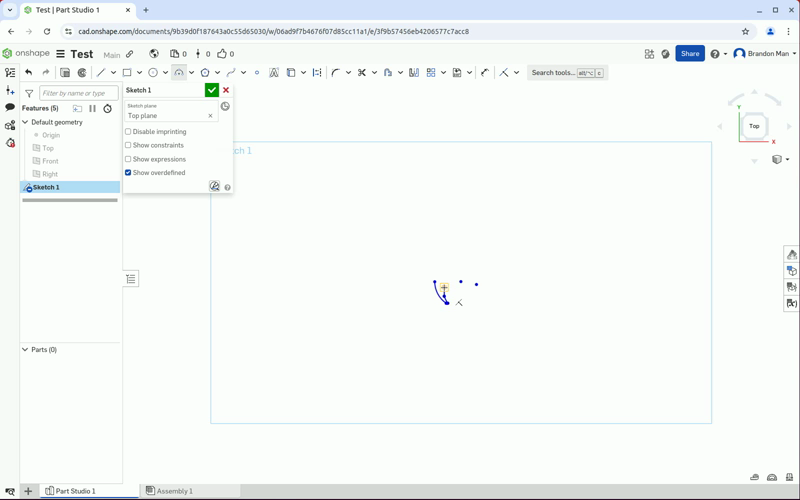
mouse_move(446, 285)
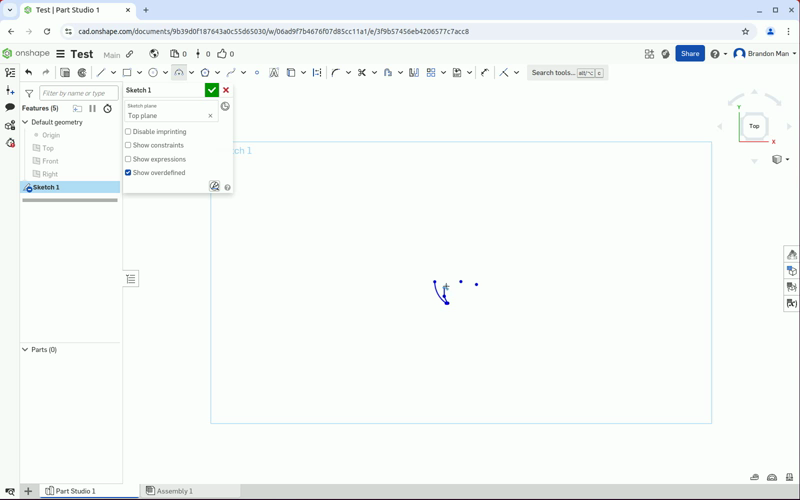
scroll(6)
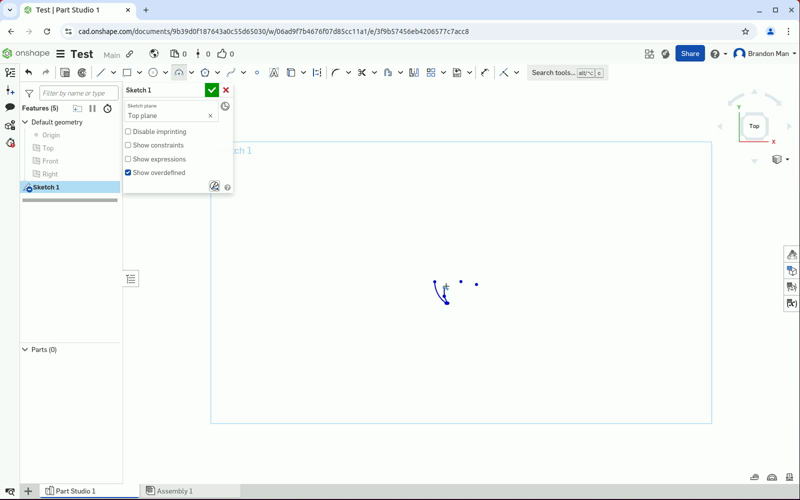
scroll(6)
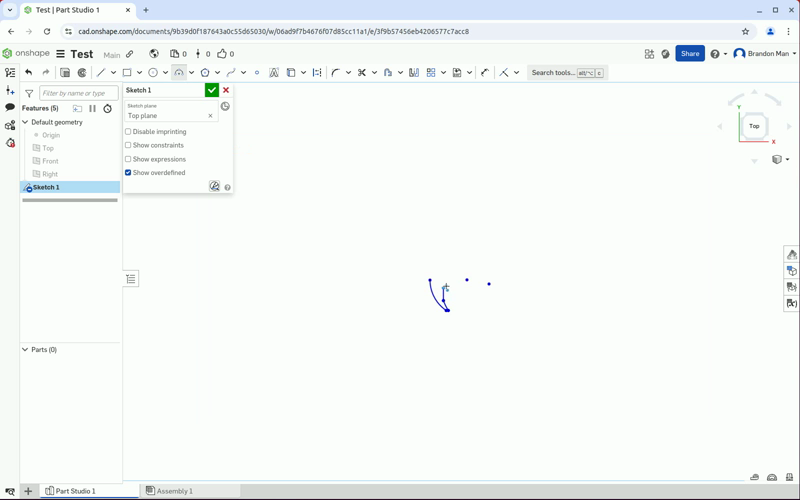
scroll(6)
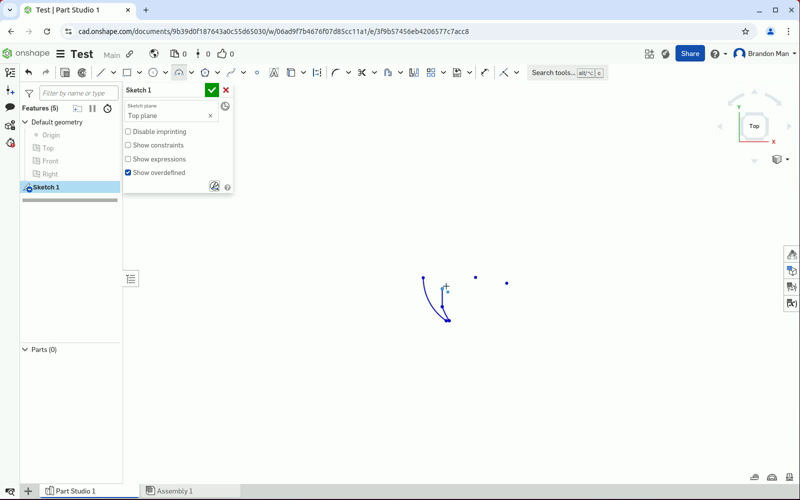
scroll(6)
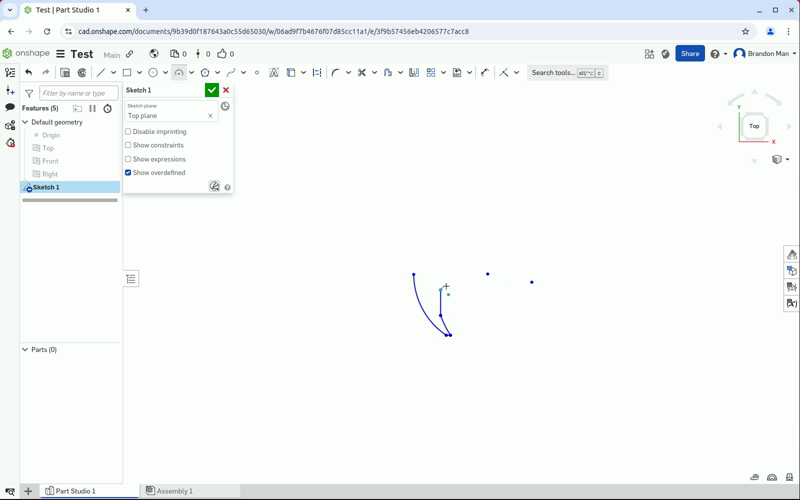
scroll(6)
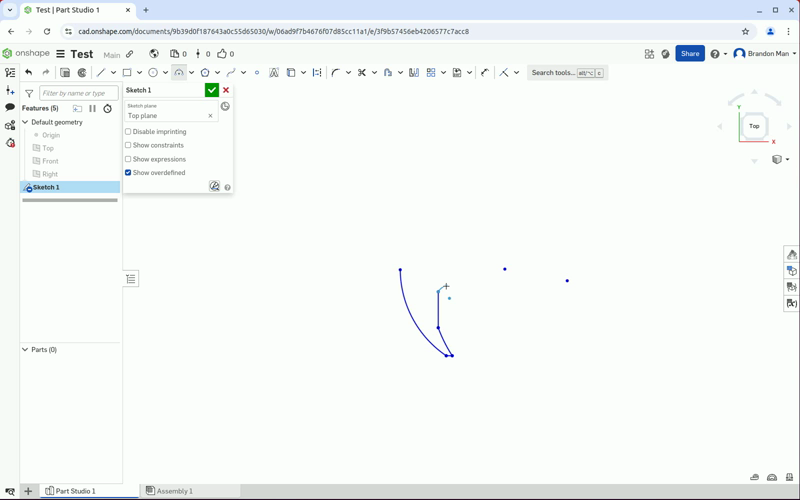
scroll(6)
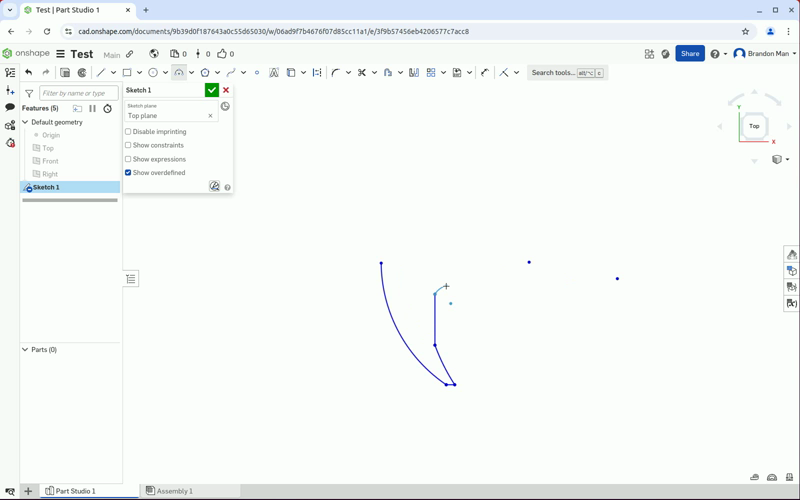
scroll(6)
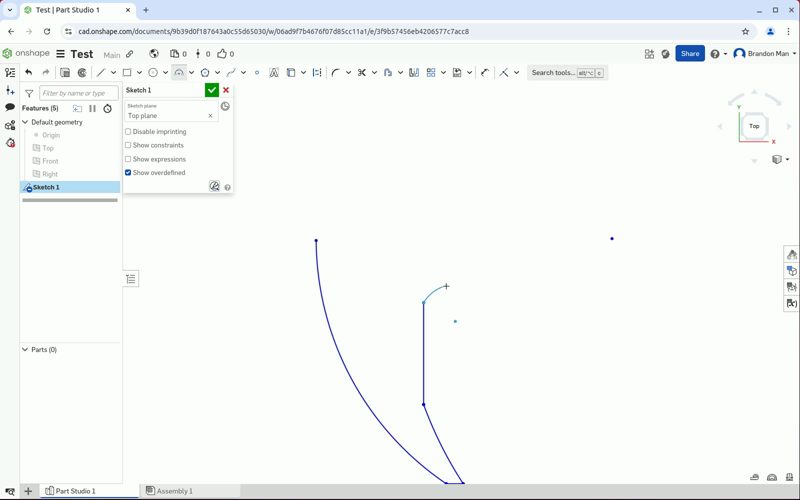
click(446, 285)
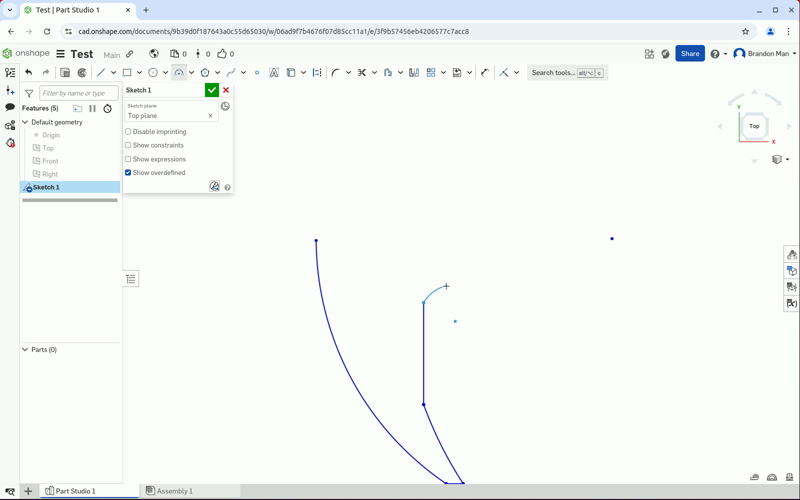
scroll(-6)
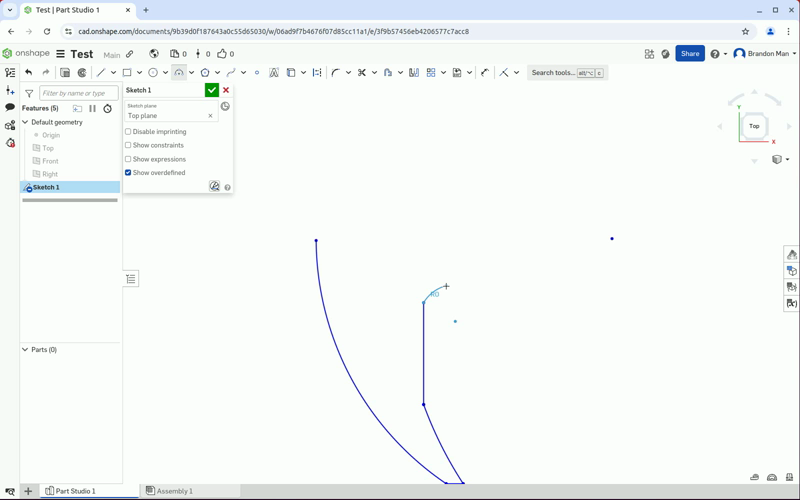
scroll(-6)
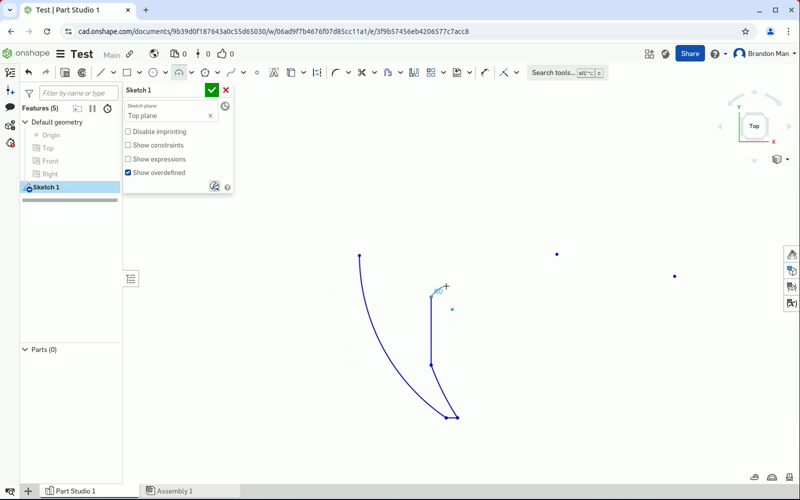
scroll(-6)
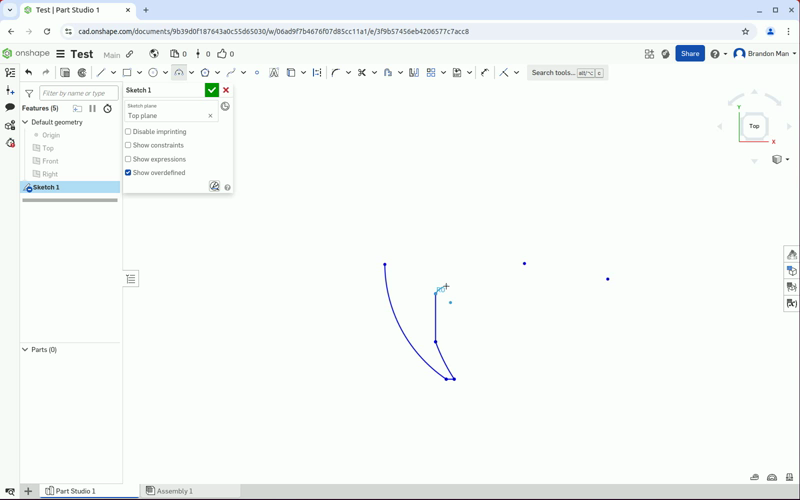
scroll(-6)
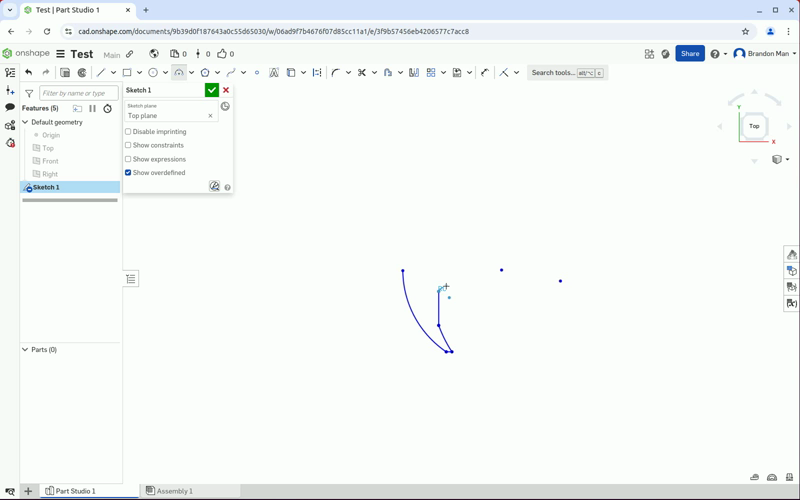
scroll(-6)
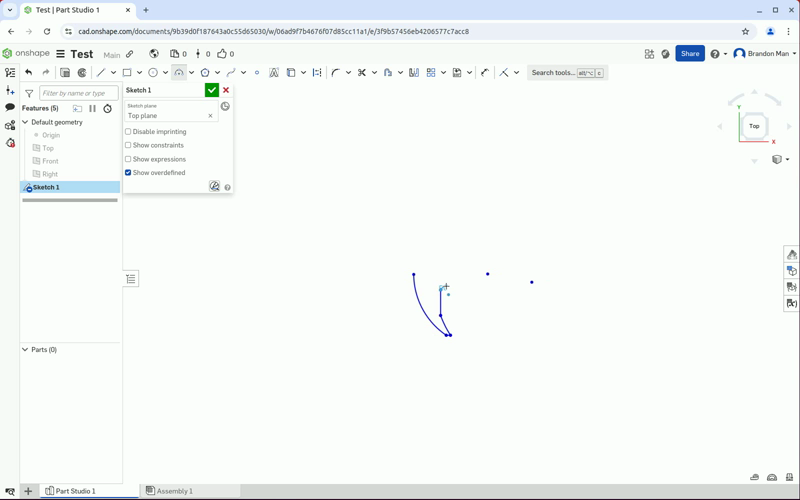
scroll(-6)
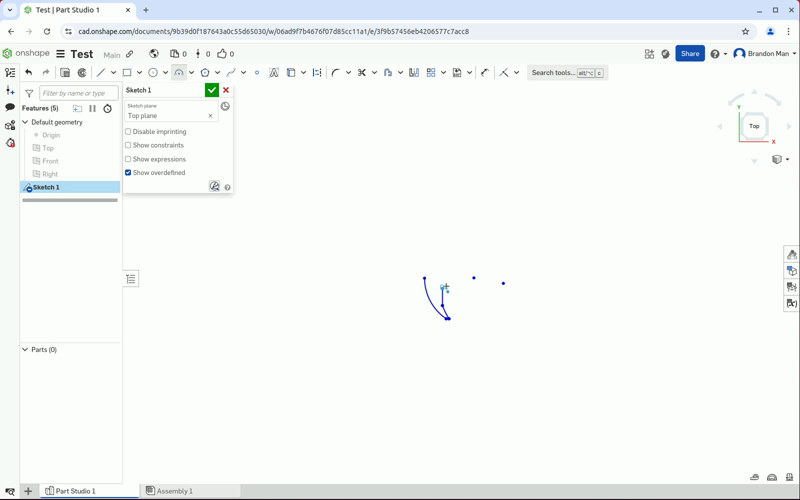
scroll(-6)
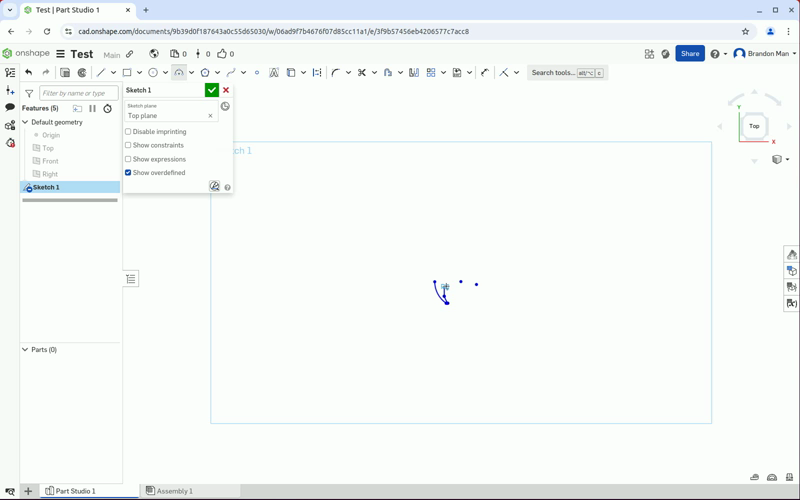
mouse_move(444, 286)
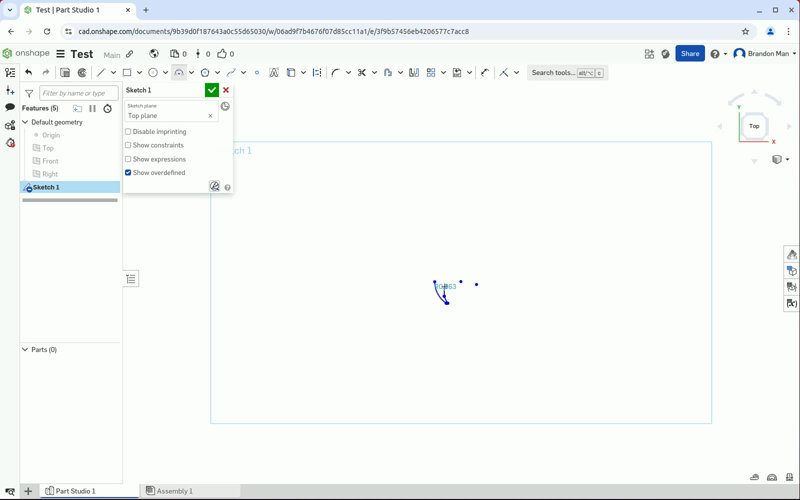
scroll(6)
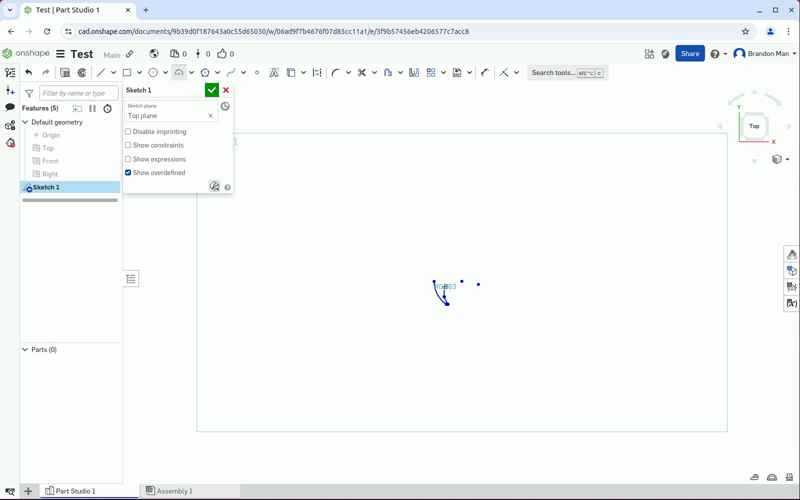
scroll(6)
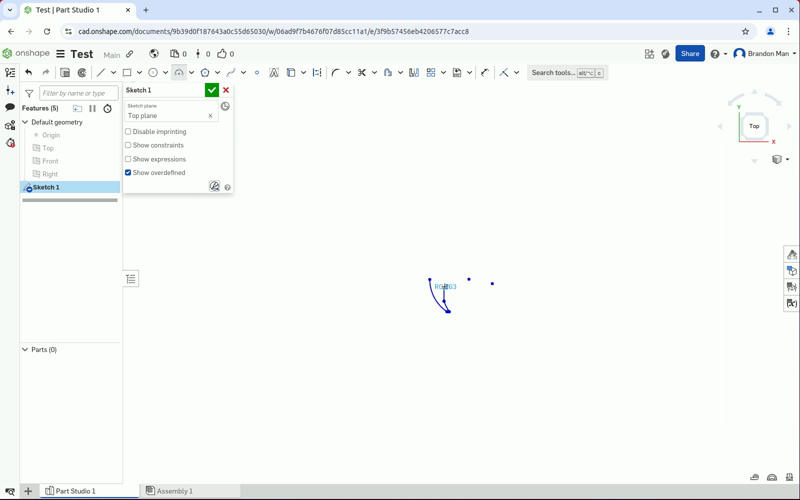
scroll(6)
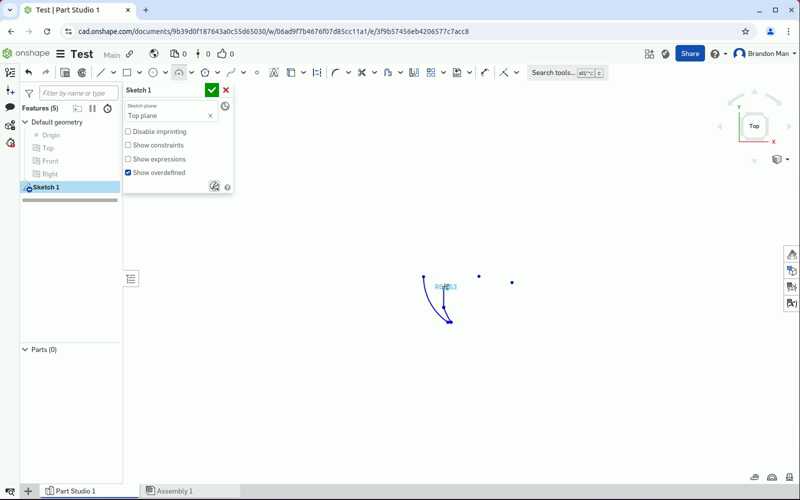
scroll(6)
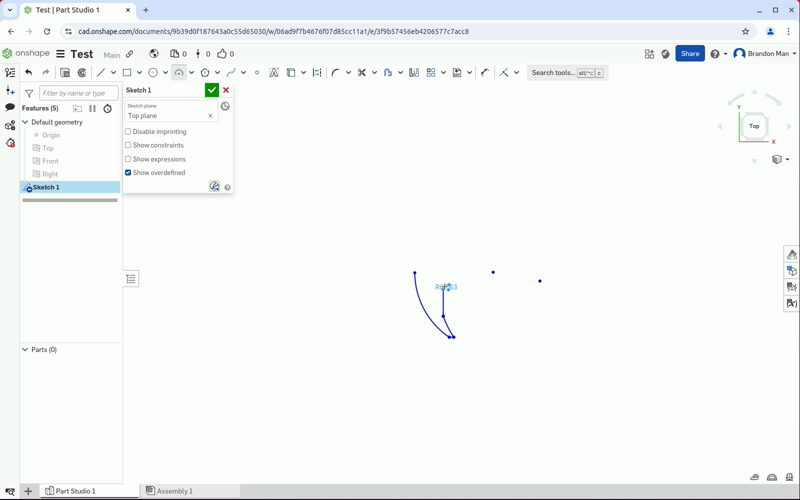
scroll(6)
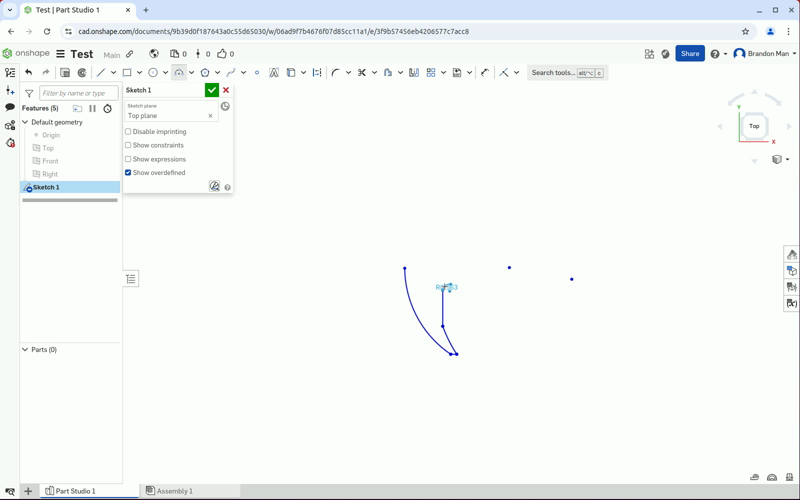
scroll(6)
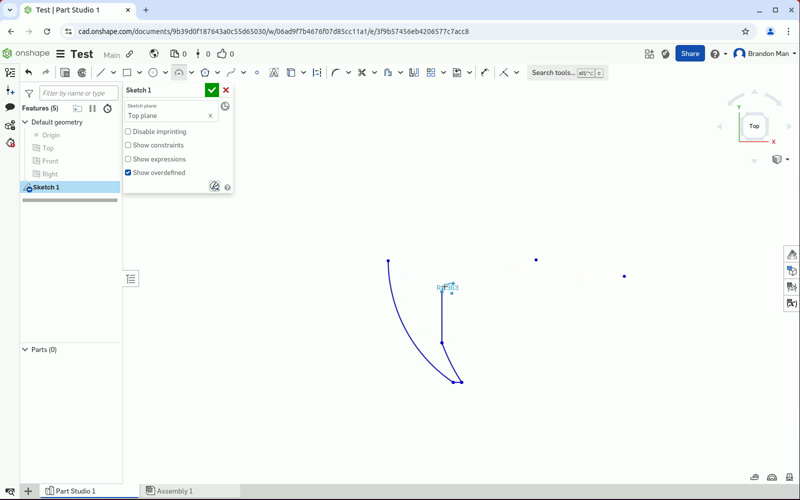
scroll(6)
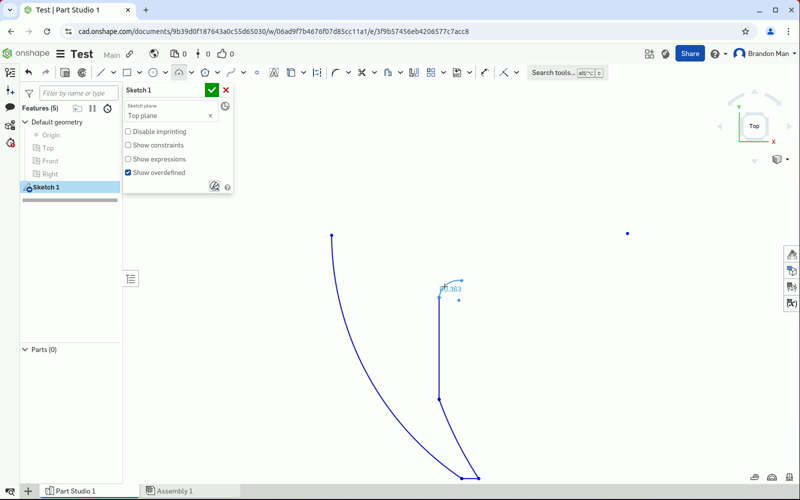
click(444, 286)
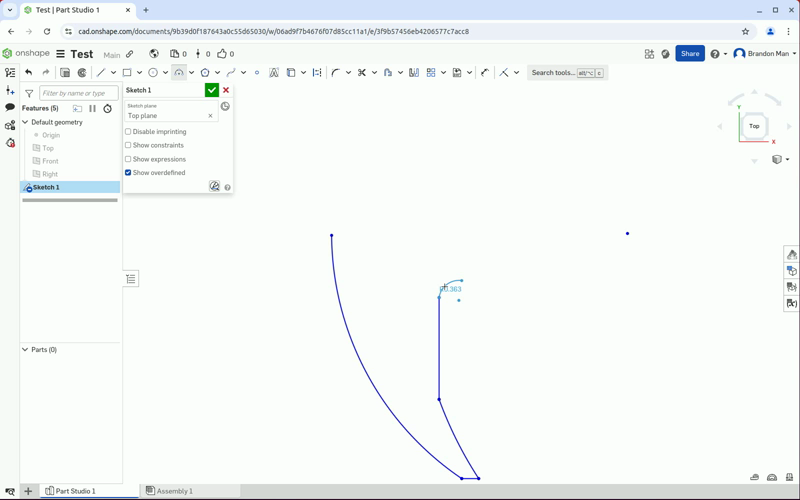
scroll(-6)
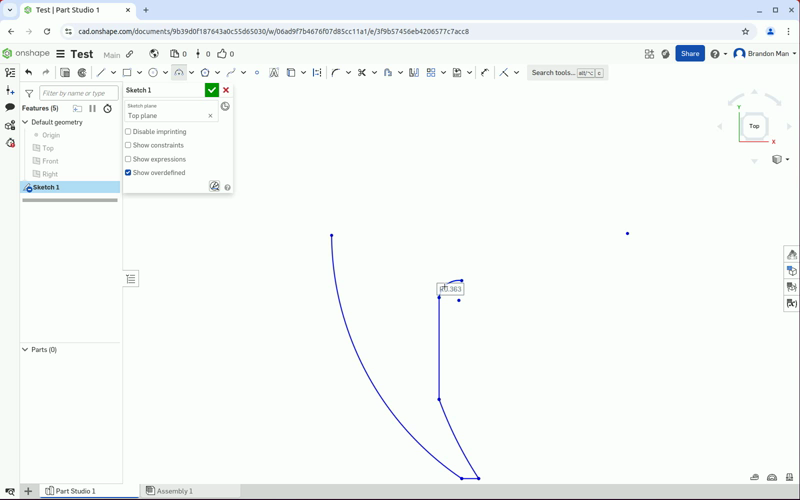
scroll(-6)
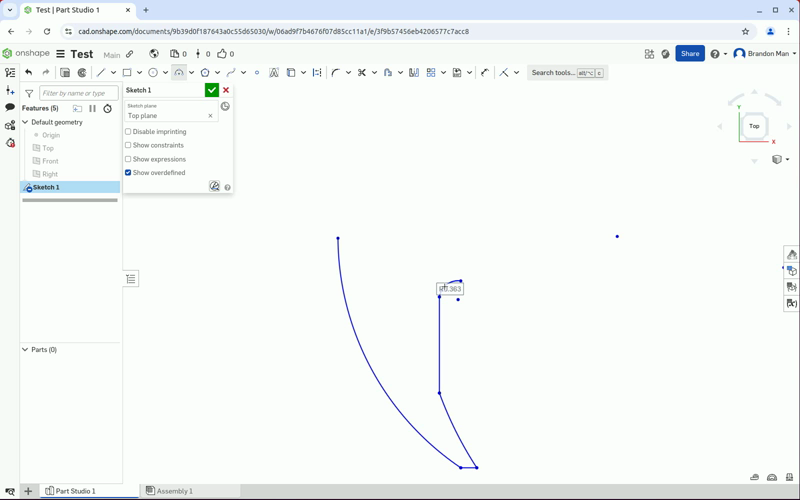
scroll(-6)
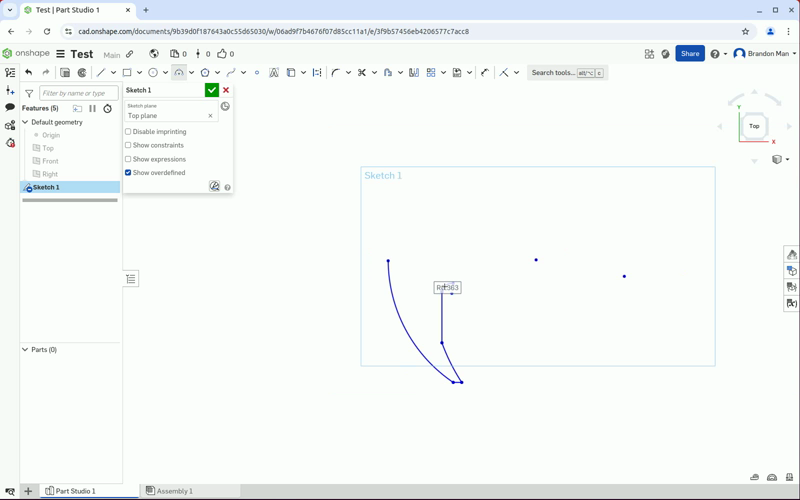
scroll(-6)
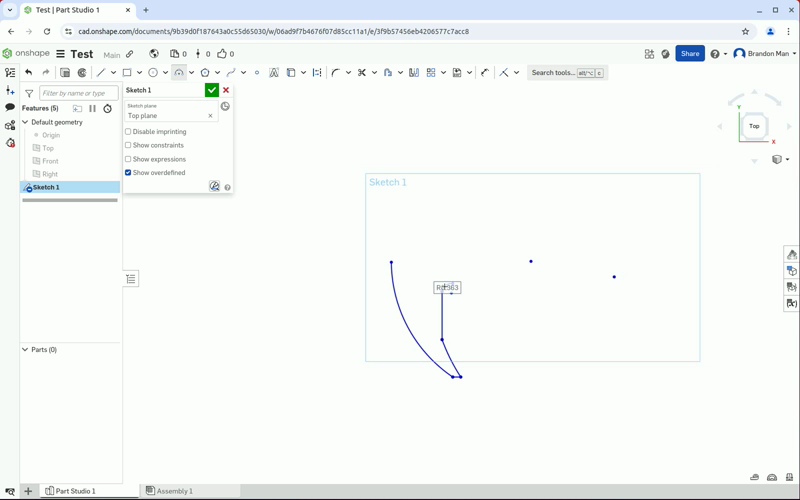
scroll(-6)
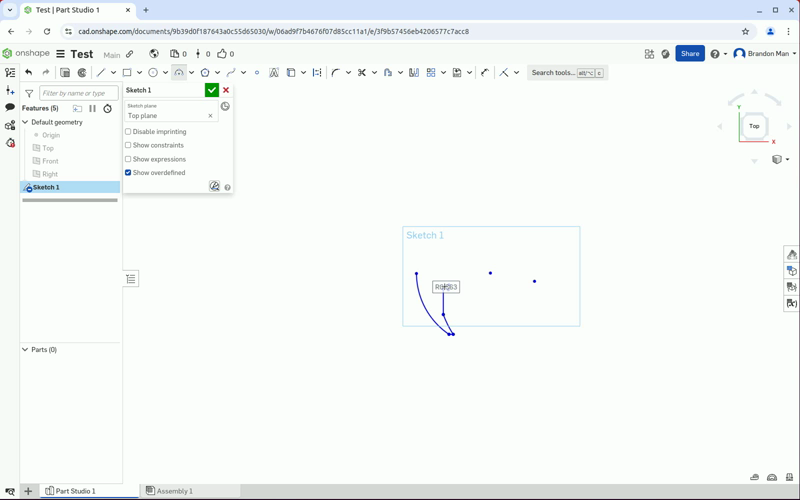
scroll(-6)
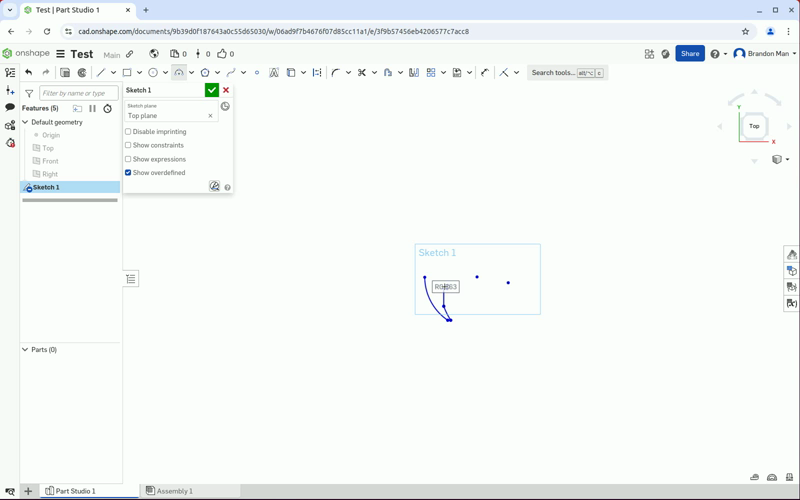
scroll(-6)
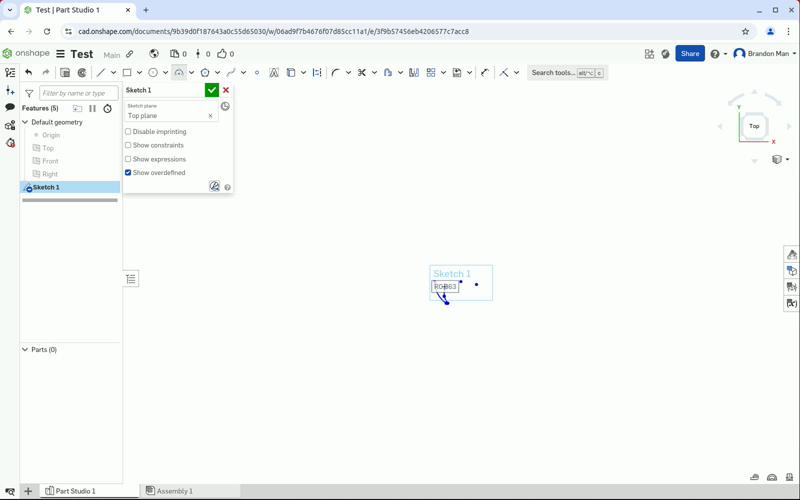
key_up(shift)
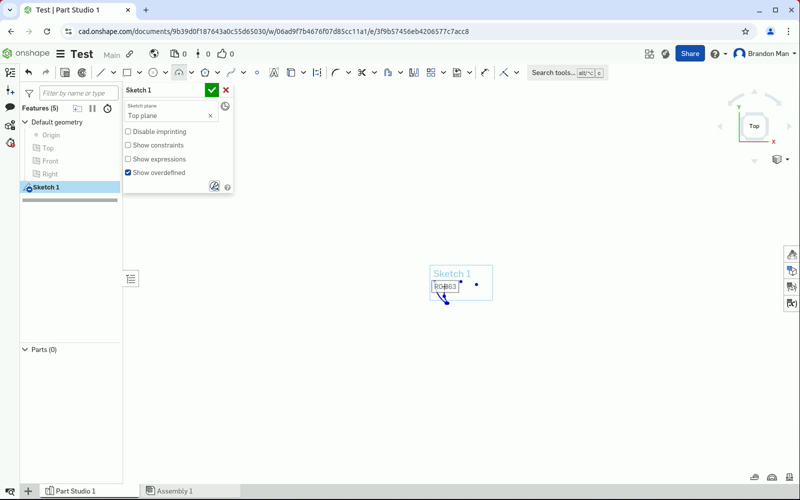
key(esc)
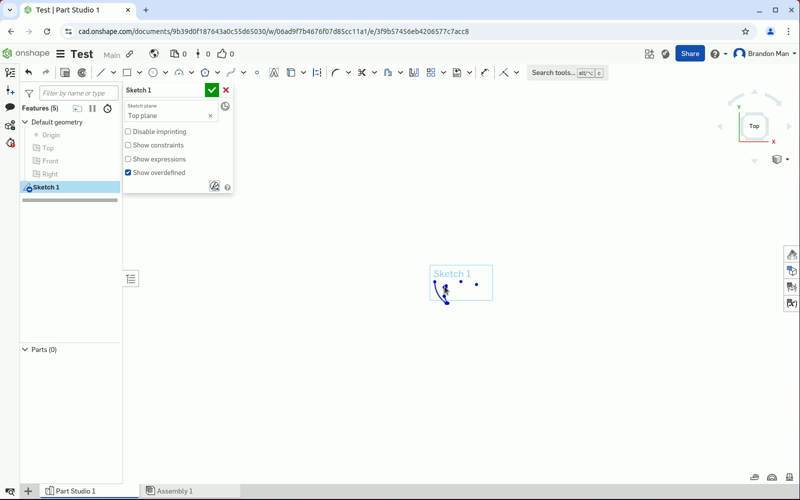
key(l)
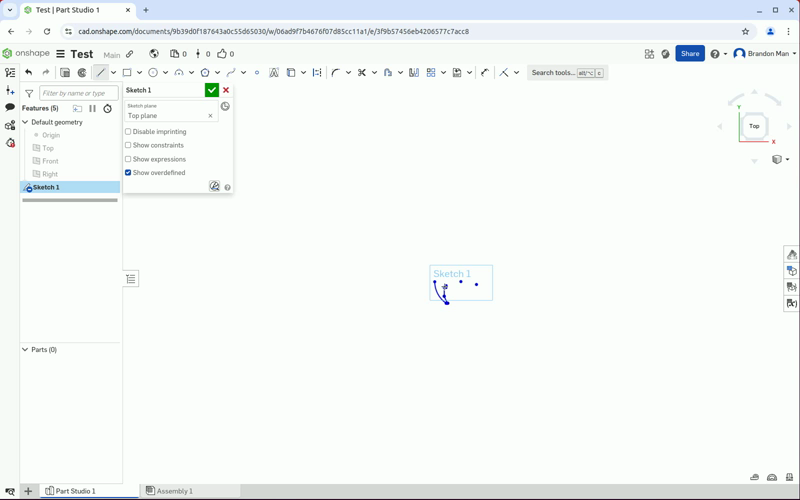
mouse_move(446, 285)
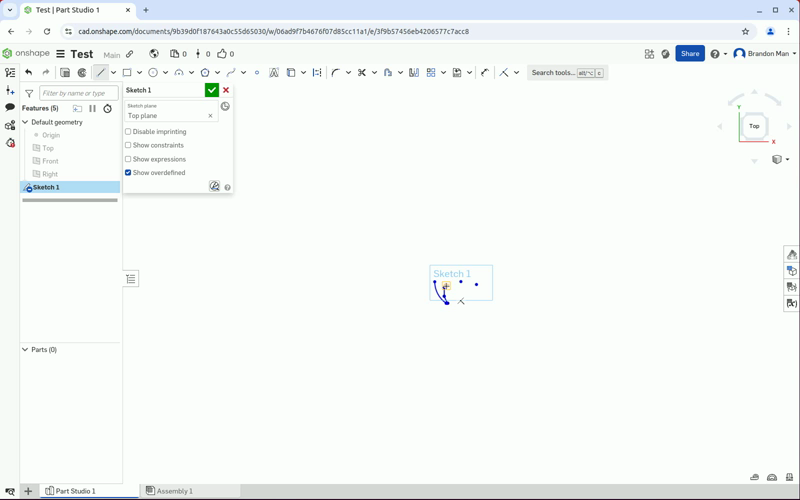
scroll(6)
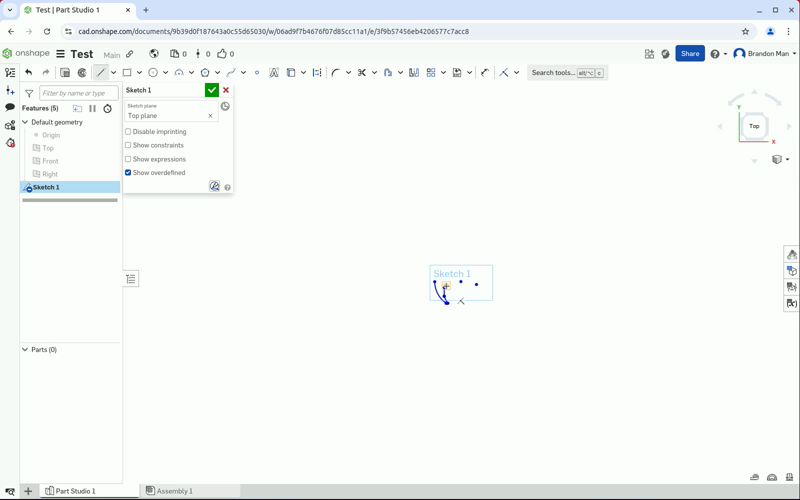
scroll(6)
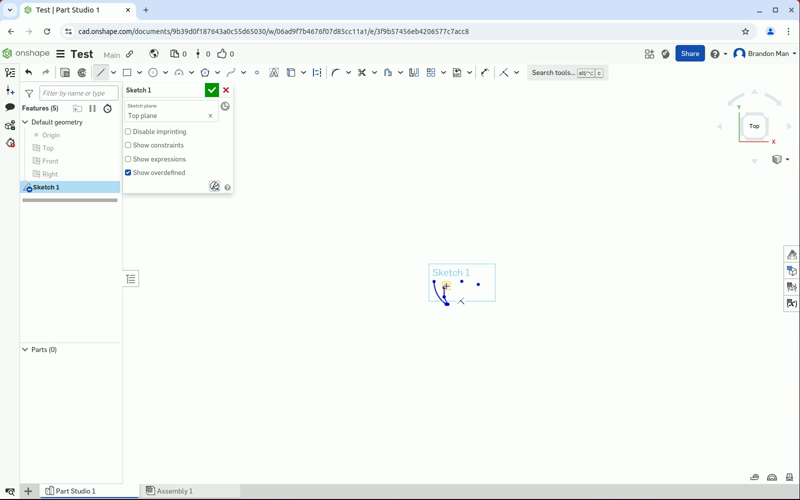
scroll(6)
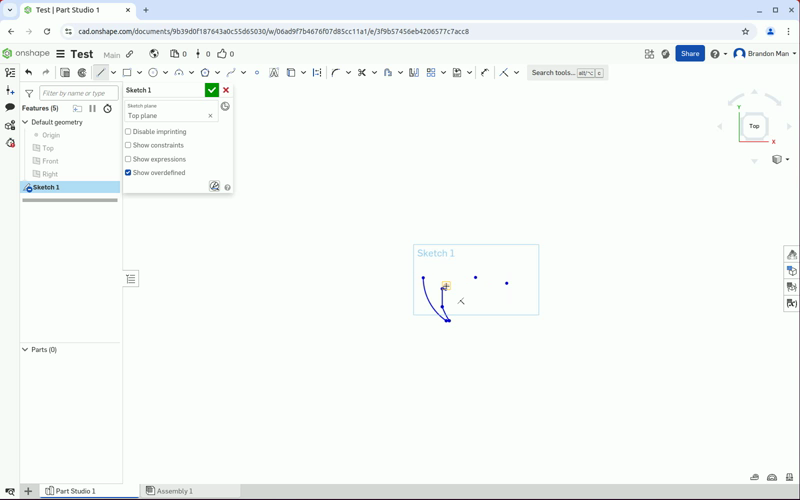
scroll(6)
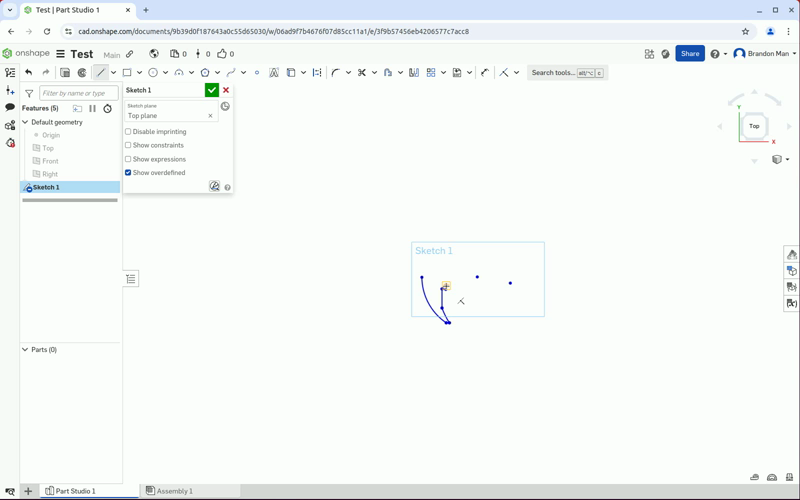
scroll(6)
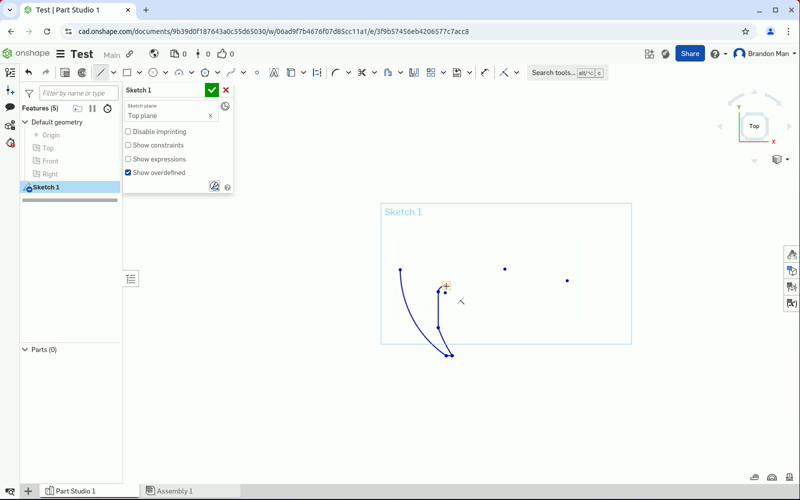
scroll(6)
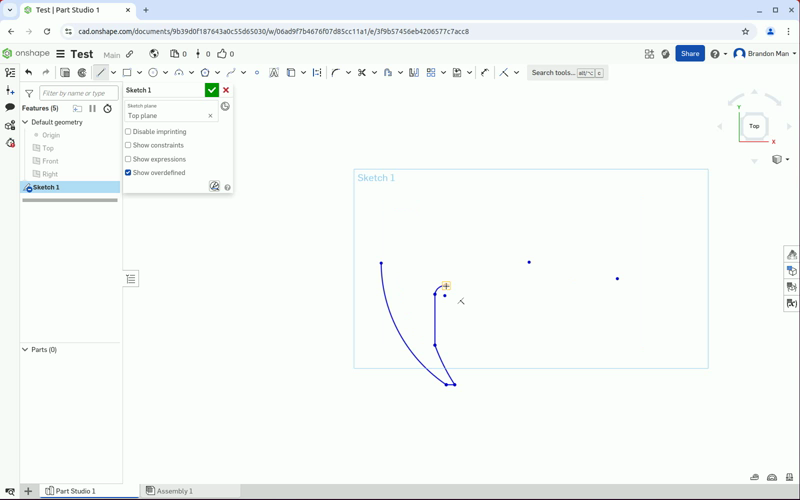
scroll(6)
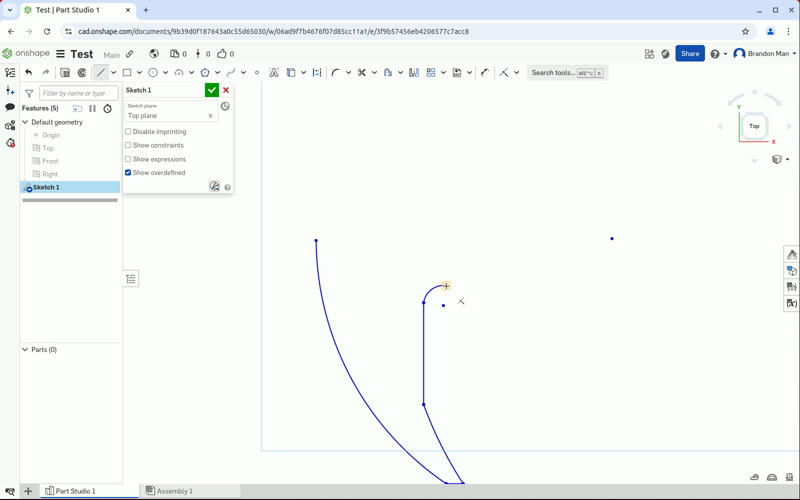
click(446, 285)
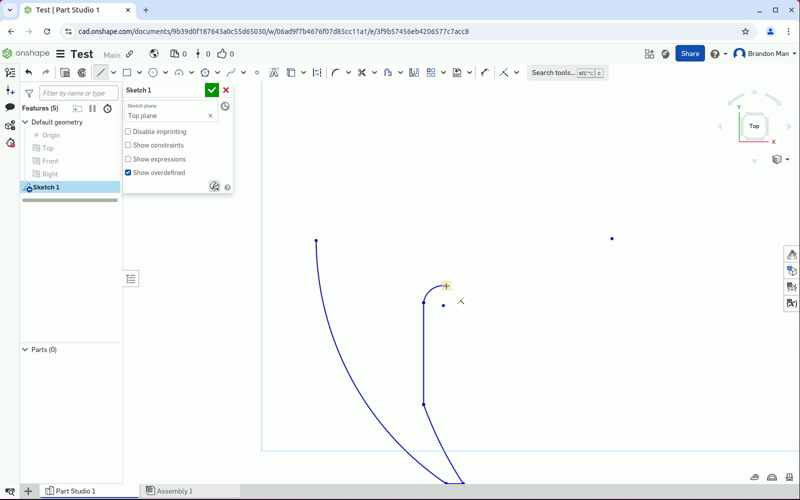
scroll(-6)
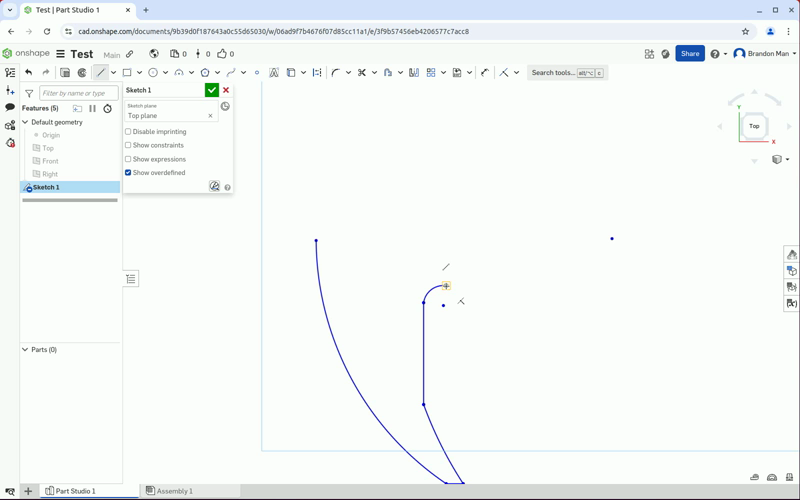
scroll(-6)
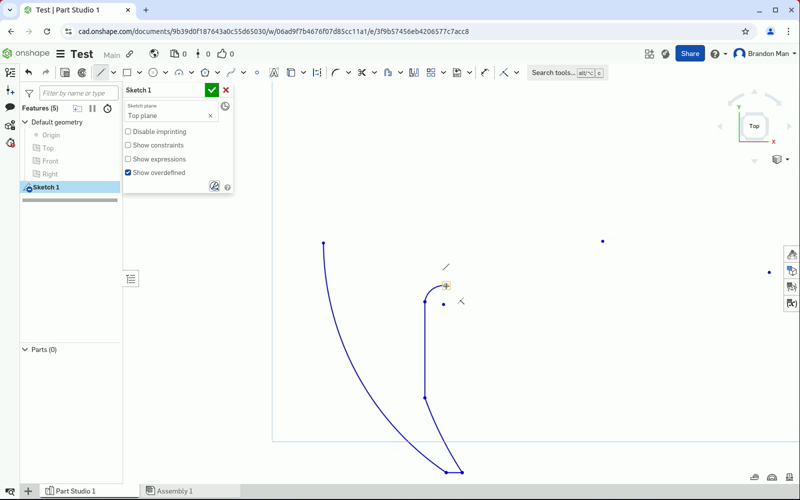
scroll(-6)
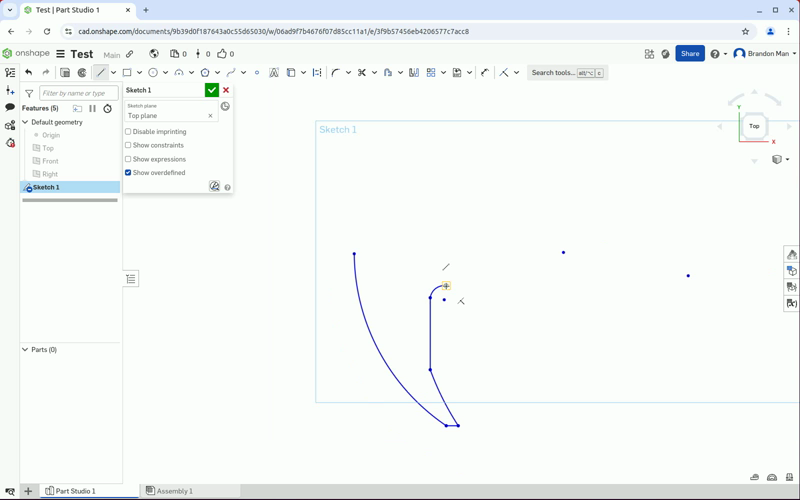
scroll(-6)
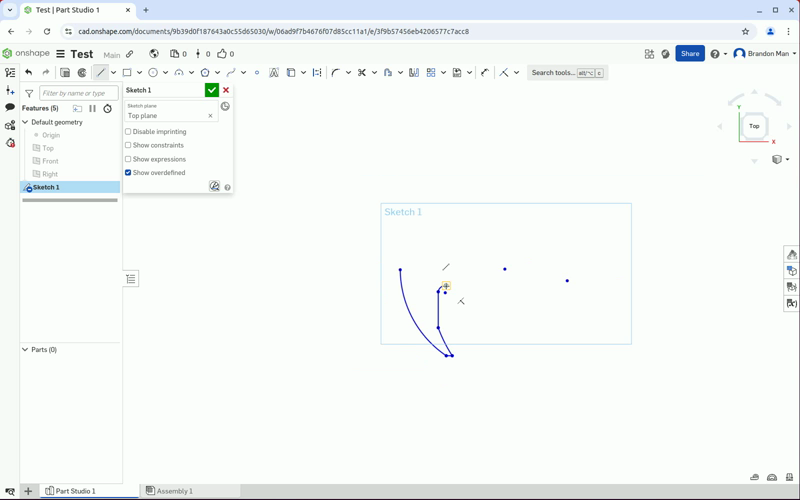
scroll(-6)
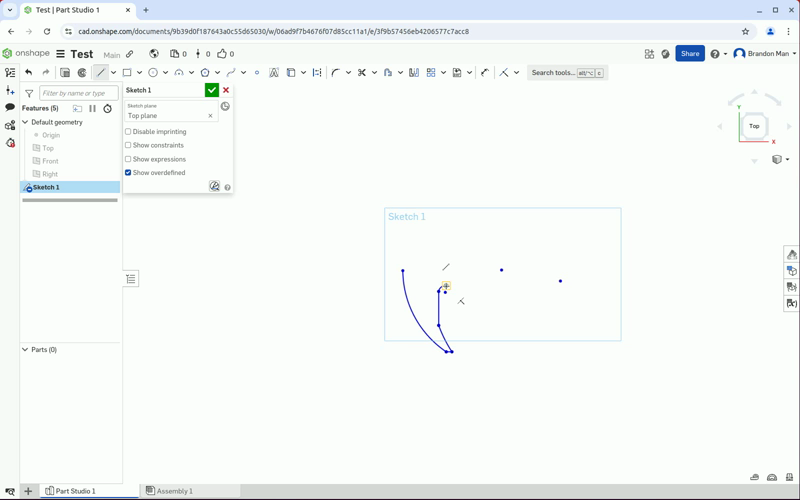
scroll(-6)
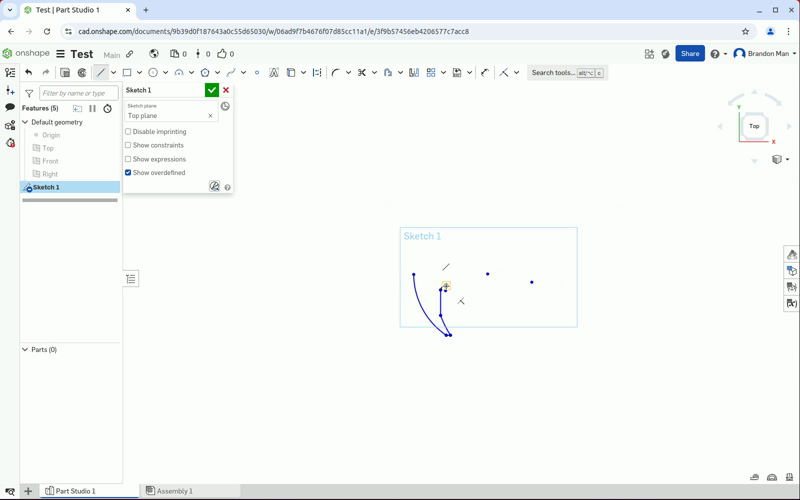
scroll(-6)
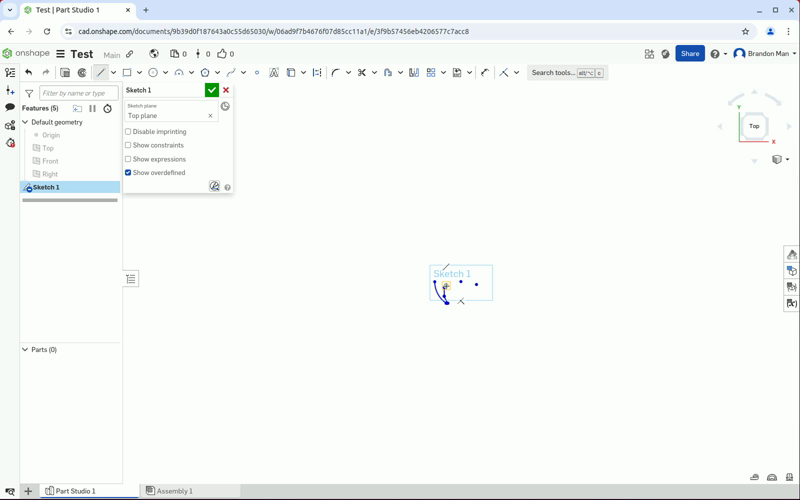
key_down(shift)
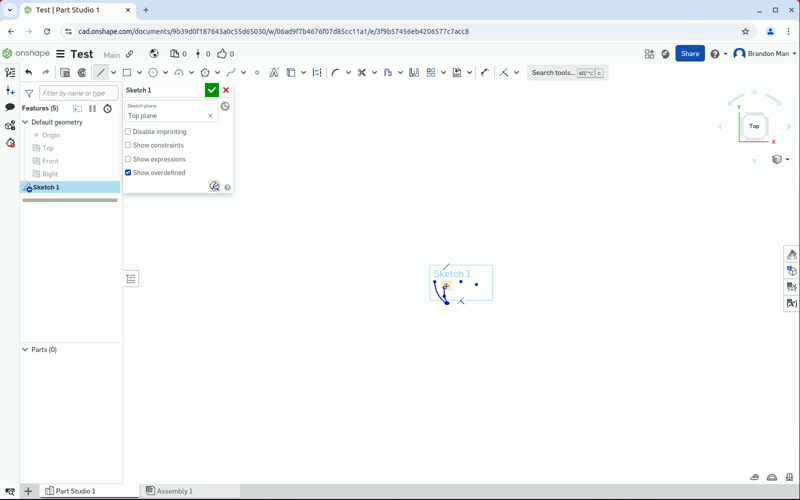
mouse_move(476, 285)
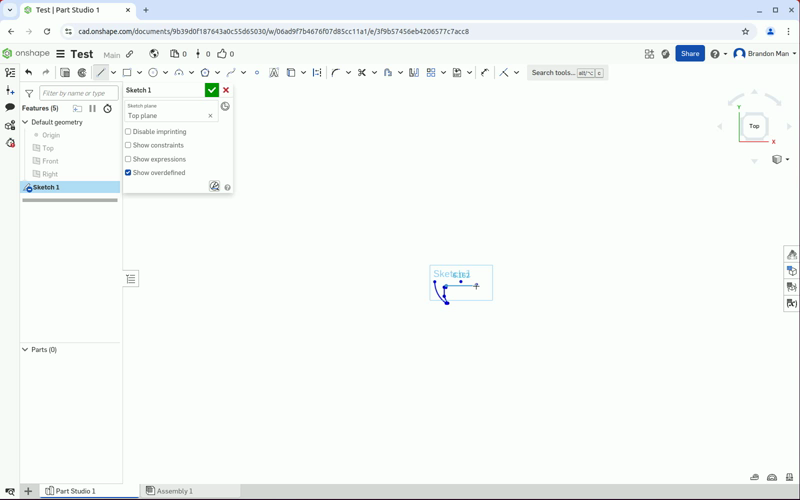
mouse_move(463, 282)
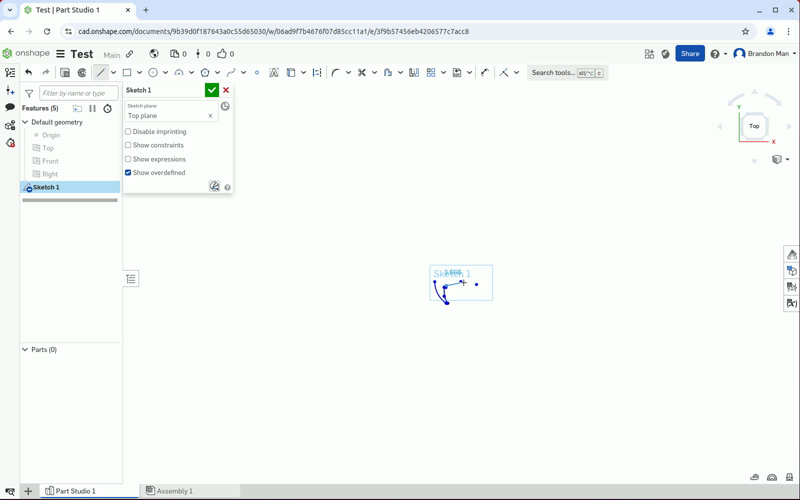
scroll(6)
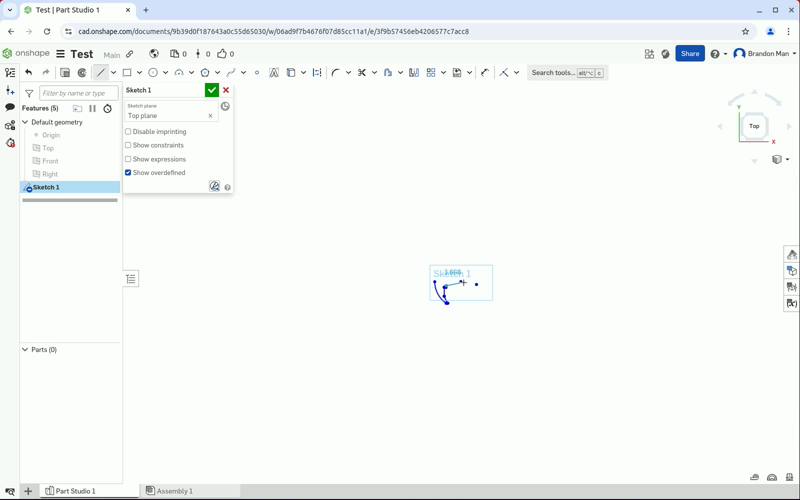
scroll(6)
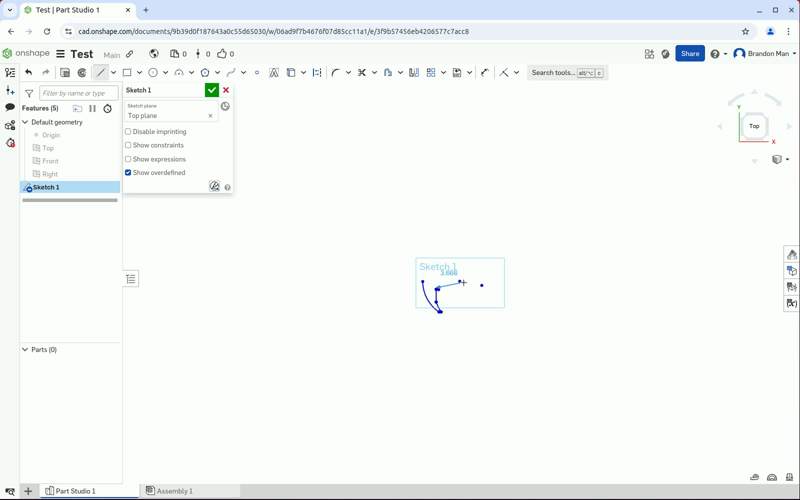
scroll(6)
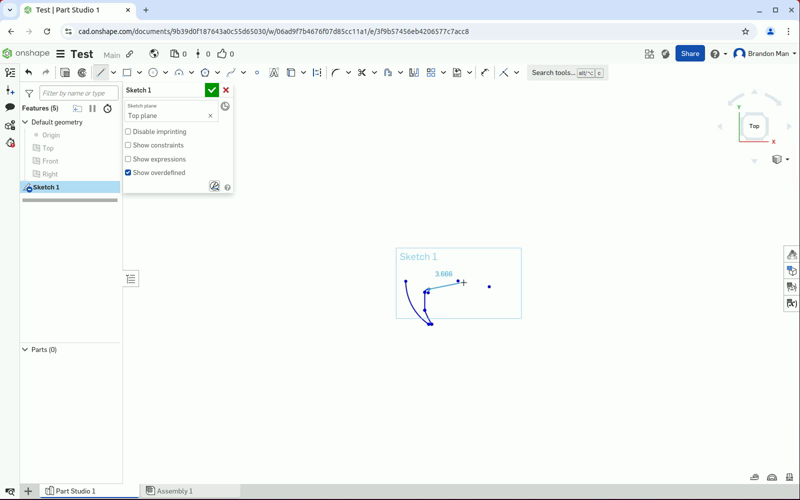
scroll(6)
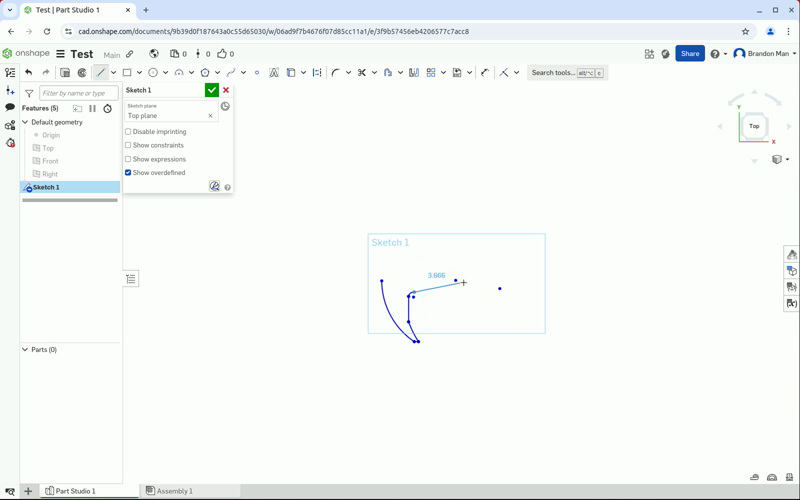
scroll(6)
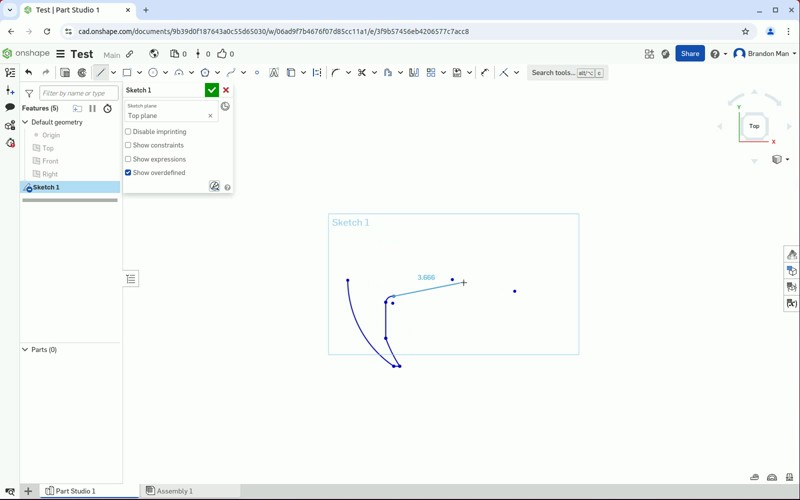
scroll(6)
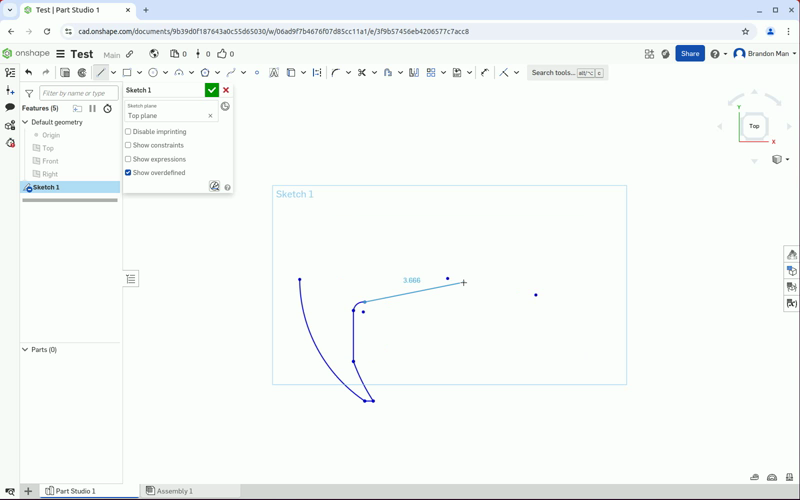
scroll(6)
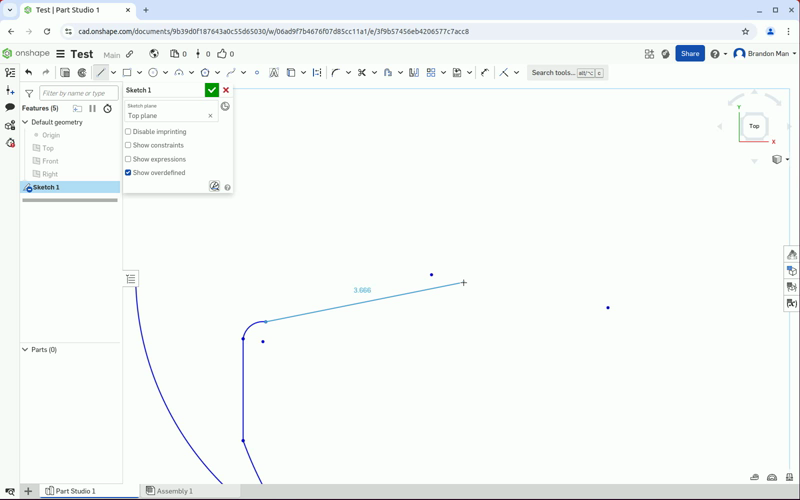
click(463, 282)
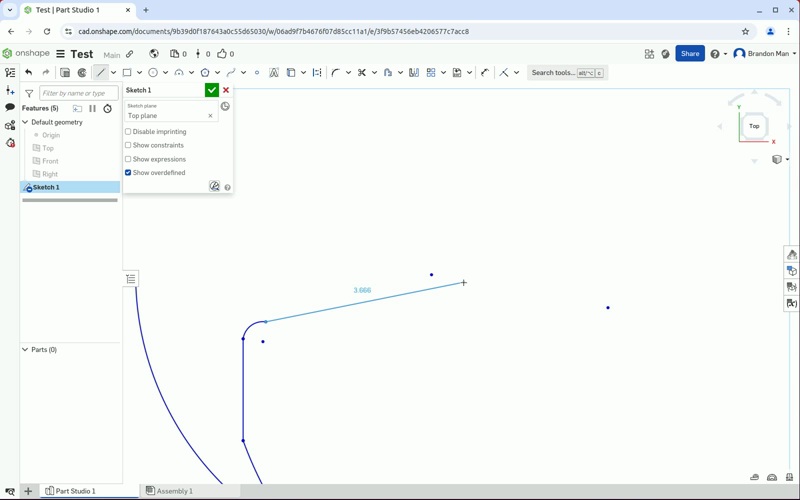
scroll(-6)
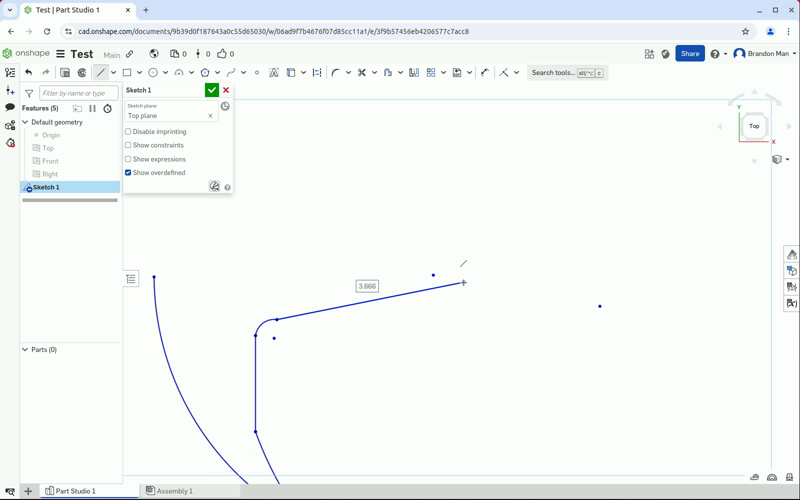
scroll(-6)
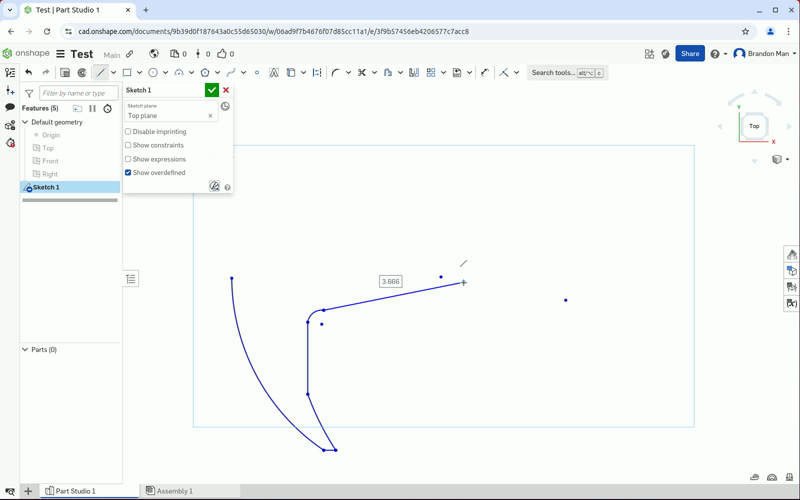
scroll(-6)
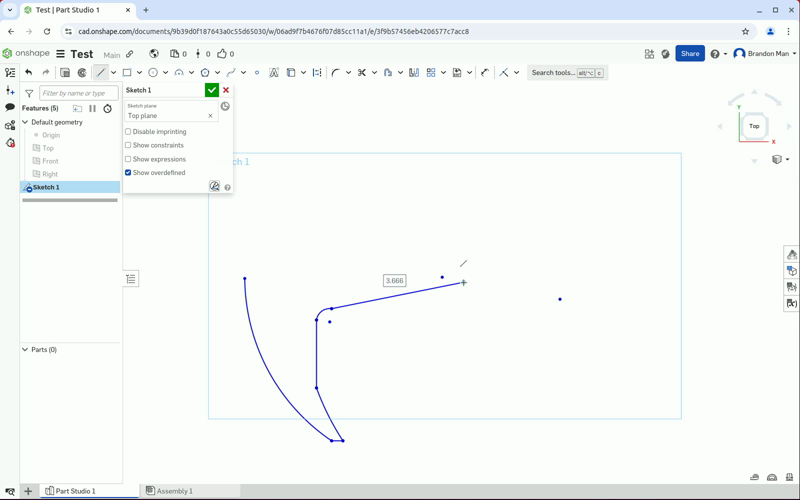
scroll(-6)
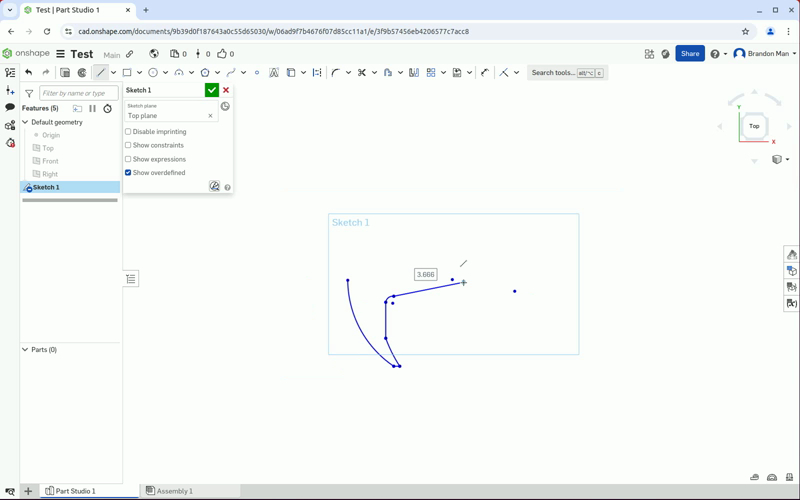
scroll(-6)
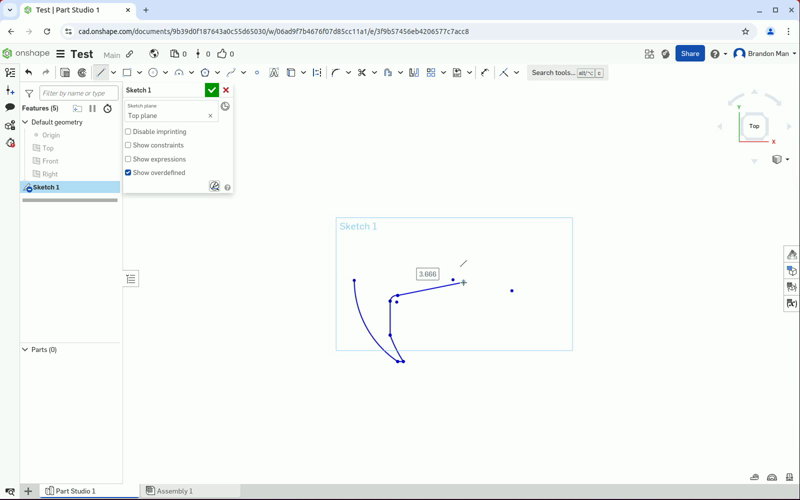
scroll(-6)
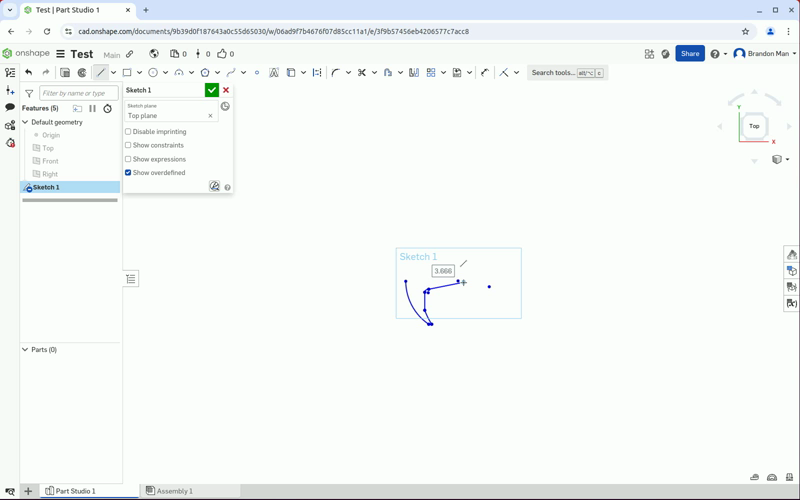
scroll(-6)
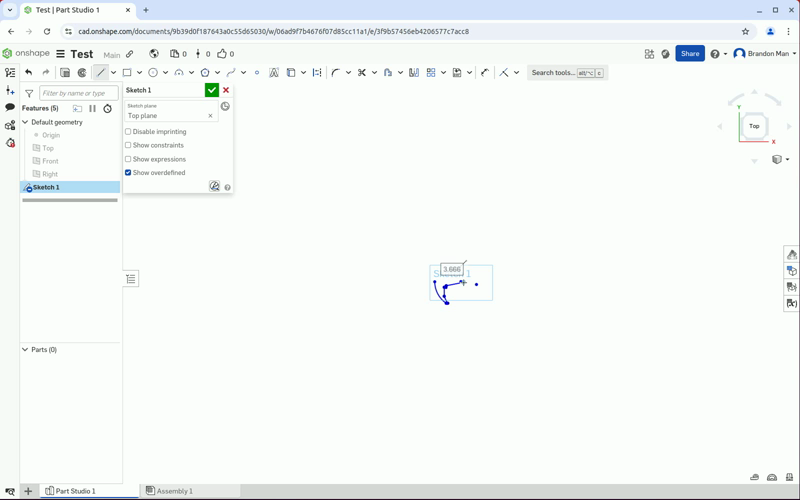
key_up(shift)
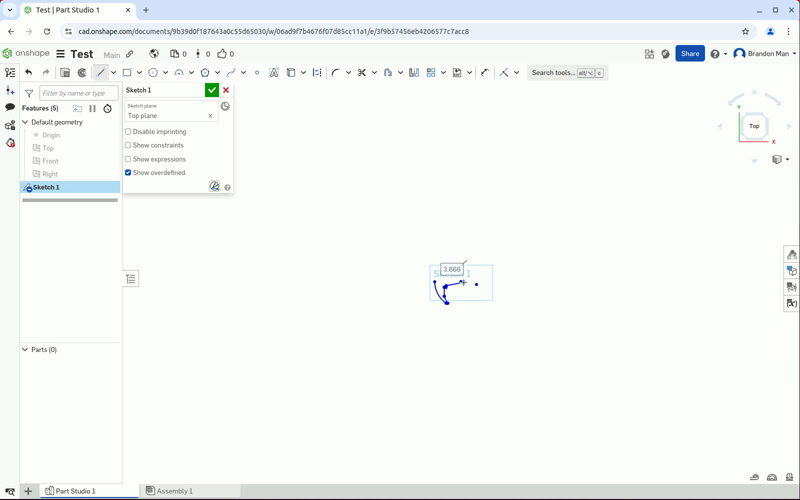
key(esc)
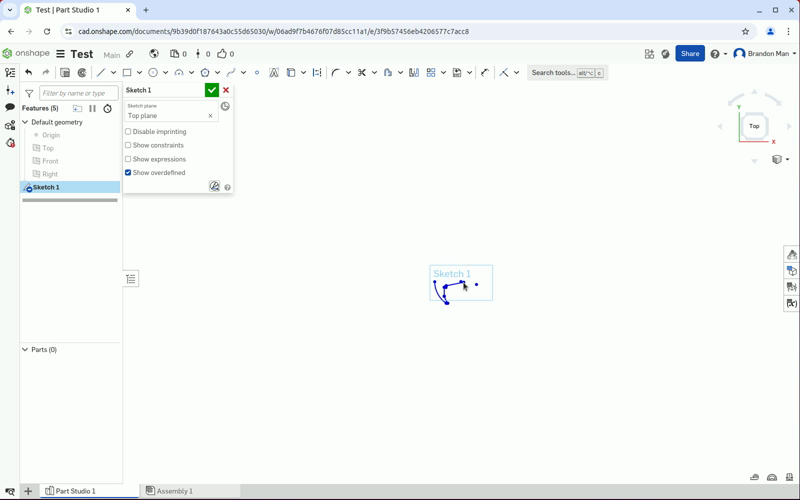
key(a)
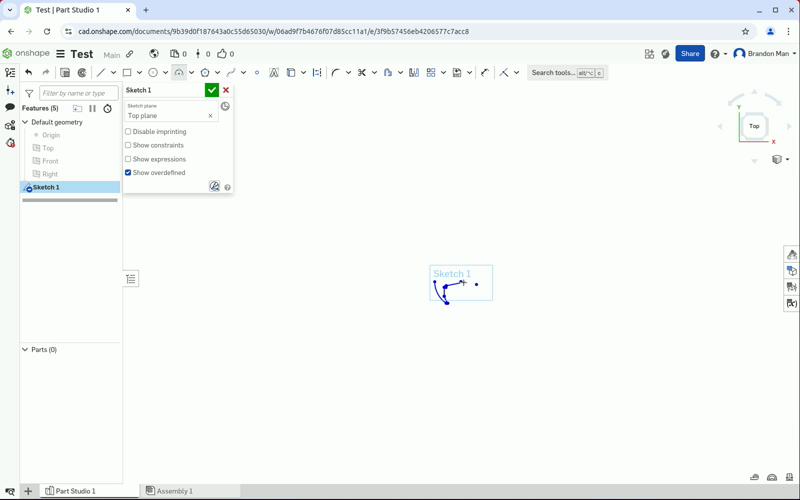
mouse_move(463, 282)
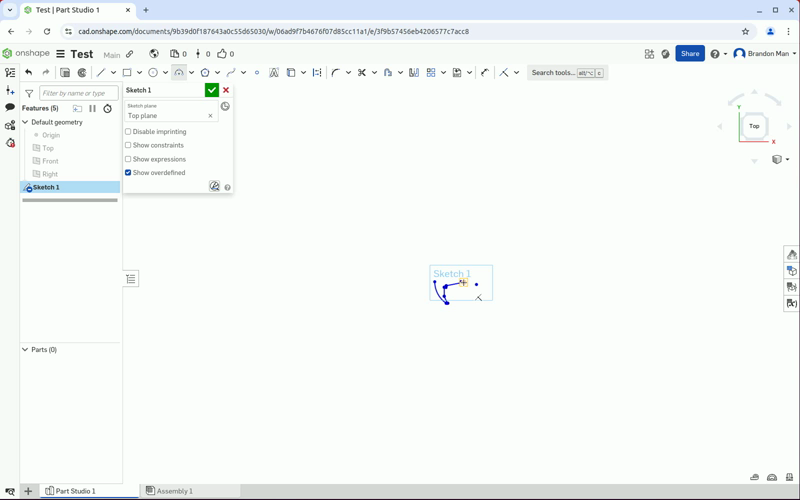
scroll(6)
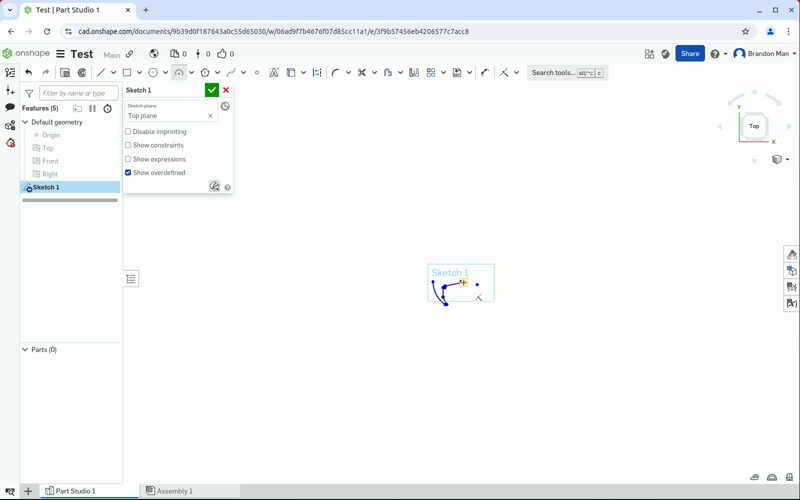
scroll(6)
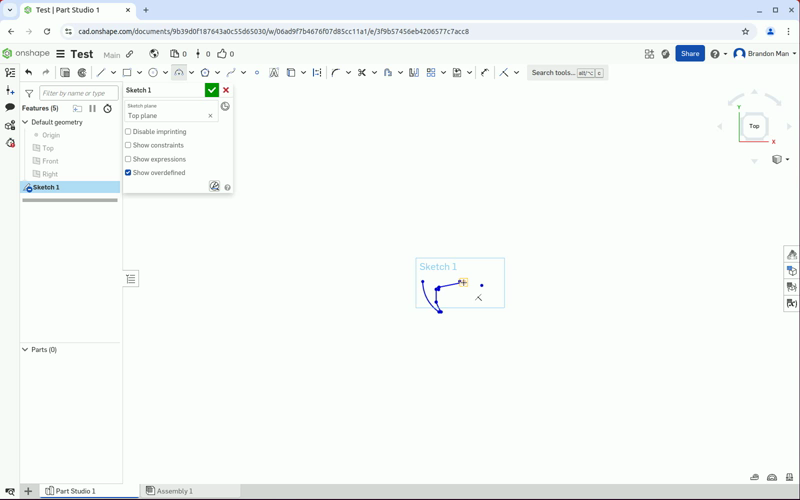
scroll(6)
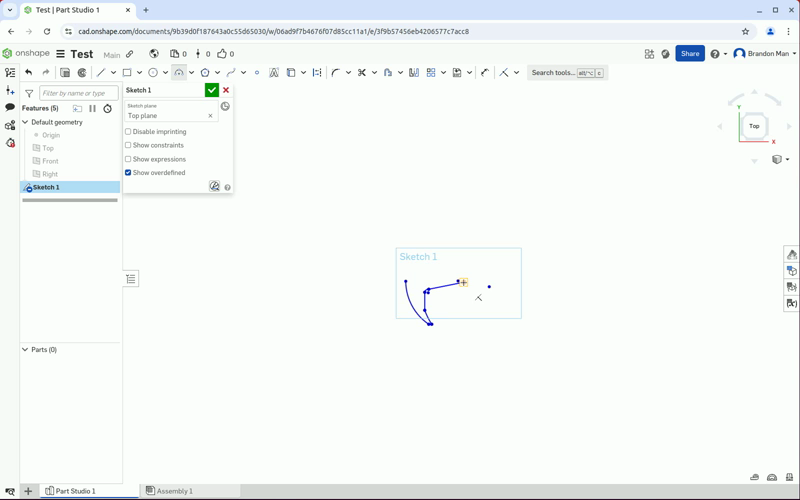
scroll(6)
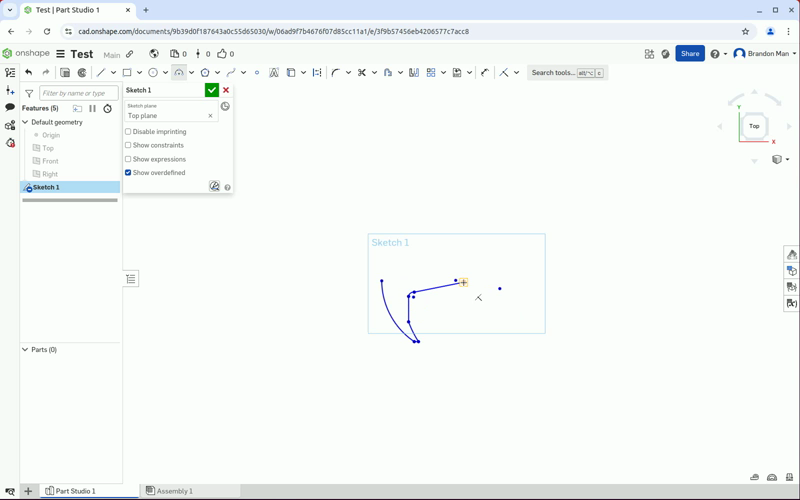
scroll(6)
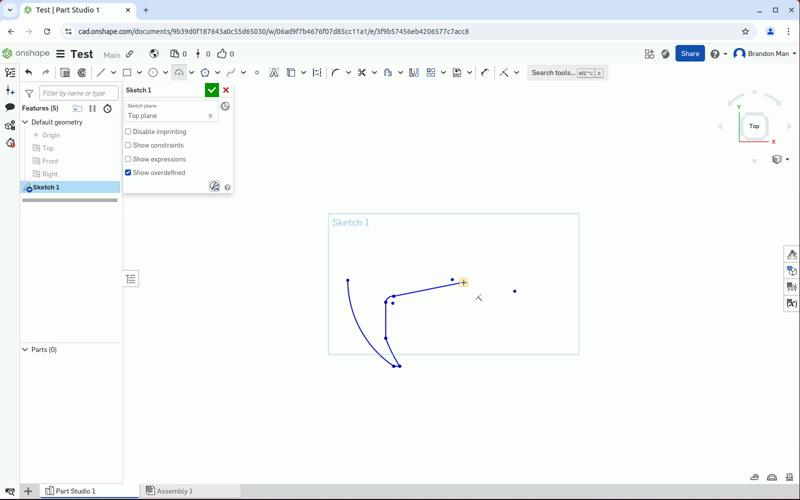
scroll(6)
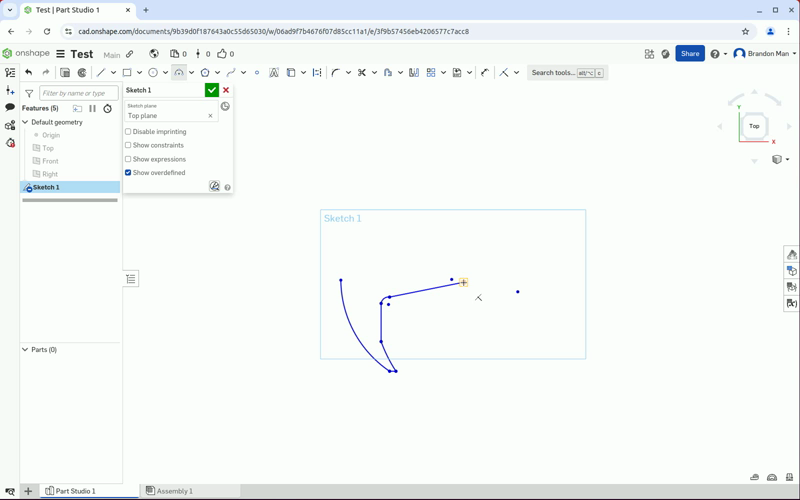
scroll(6)
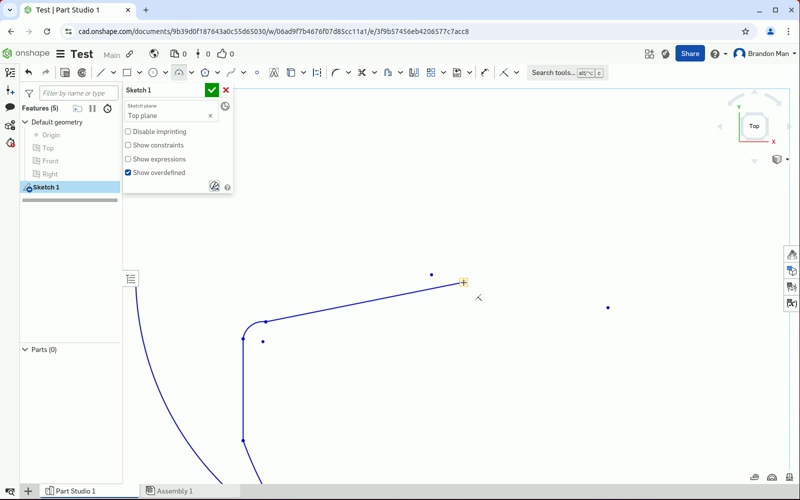
click(463, 282)
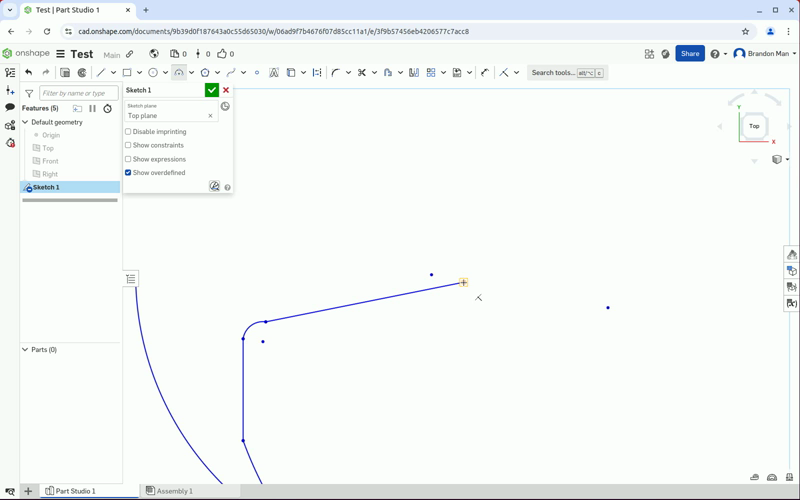
scroll(-6)
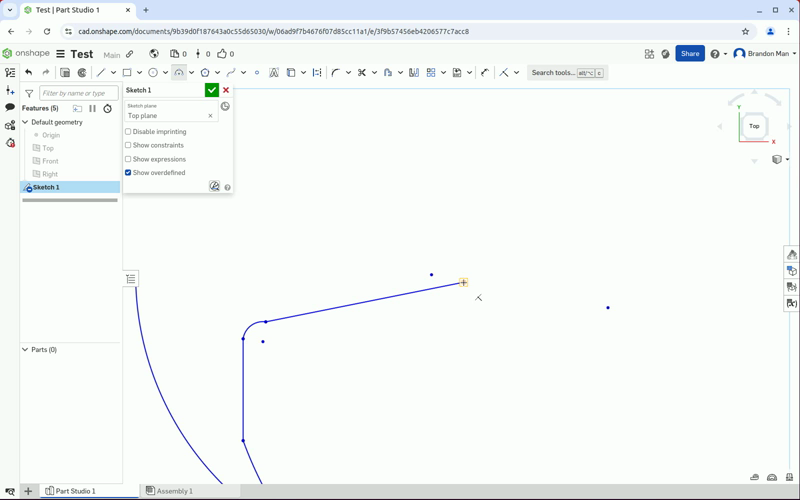
scroll(-6)
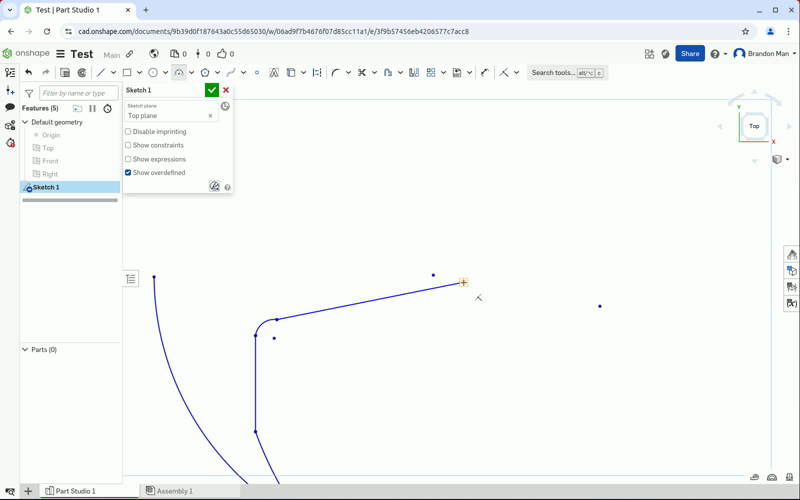
scroll(-6)
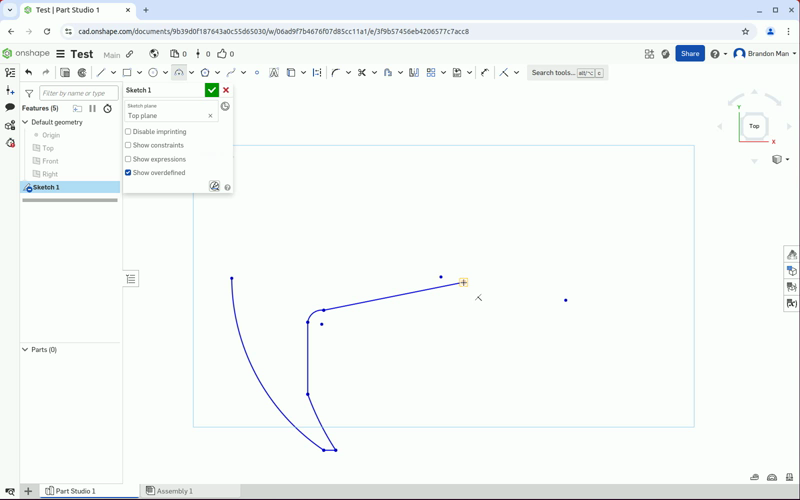
scroll(-6)
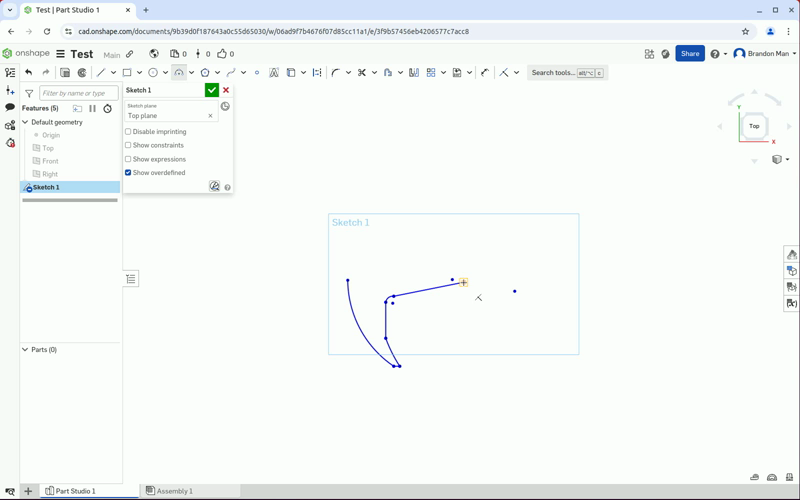
scroll(-6)
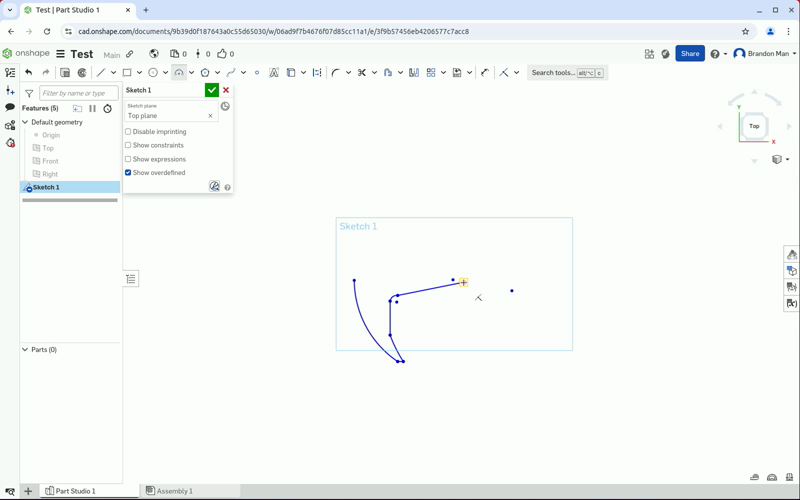
scroll(-6)
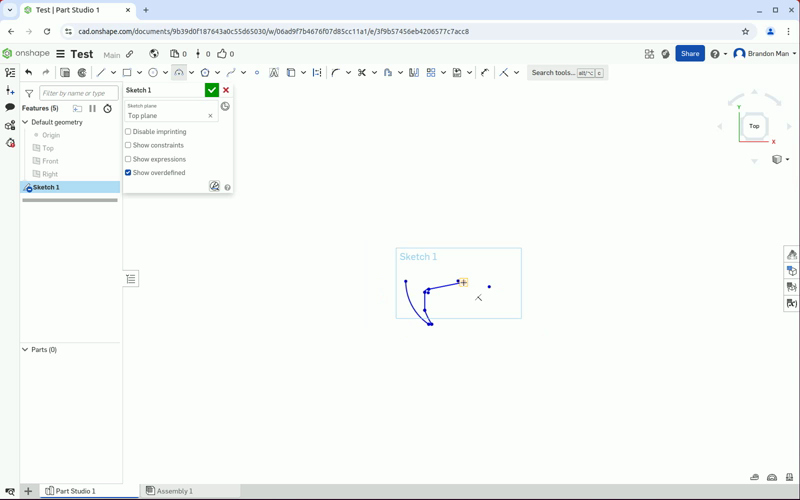
scroll(-6)
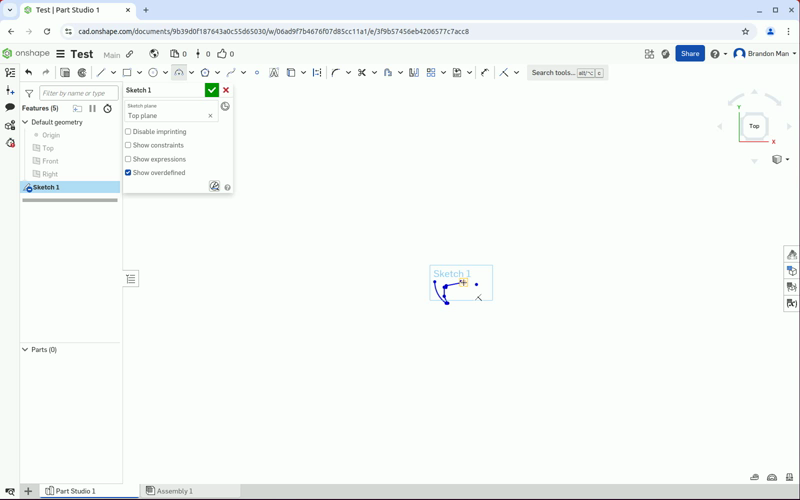
key_down(shift)
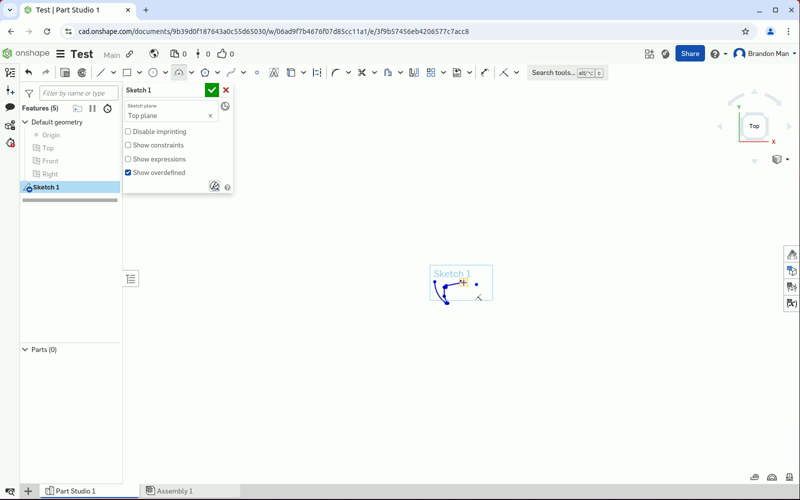
mouse_move(462, 276)
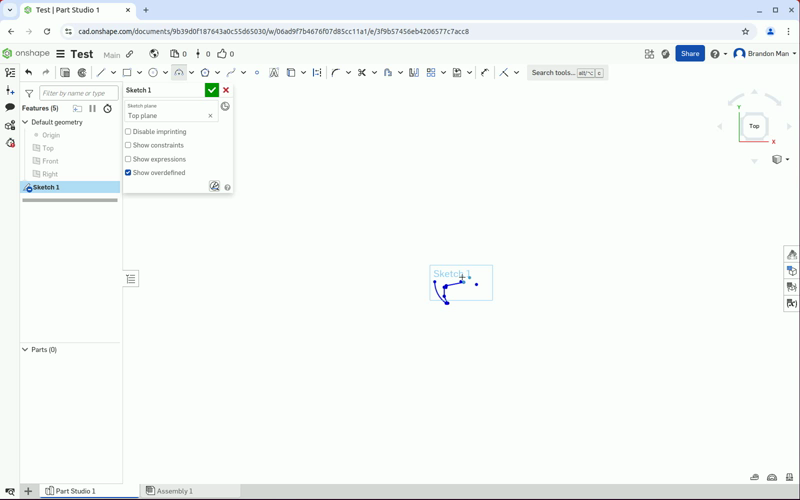
scroll(6)
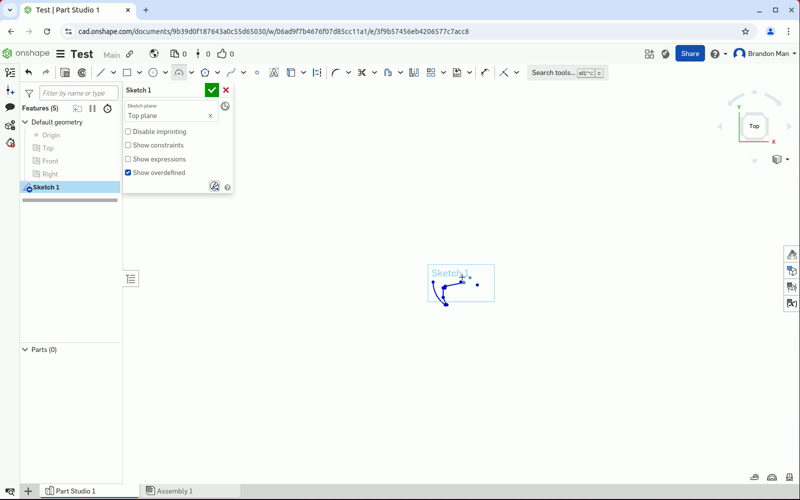
scroll(6)
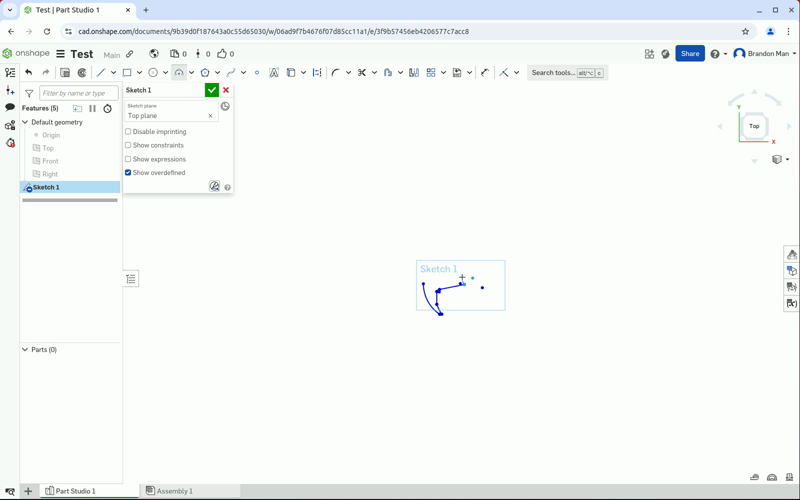
scroll(6)
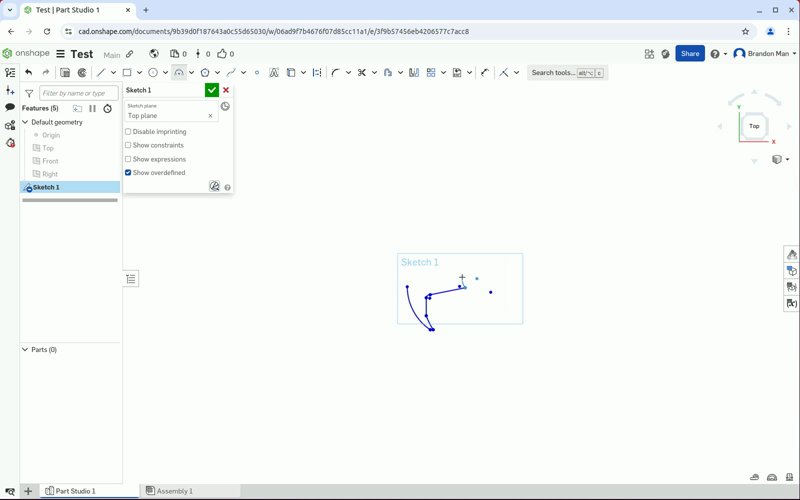
scroll(6)
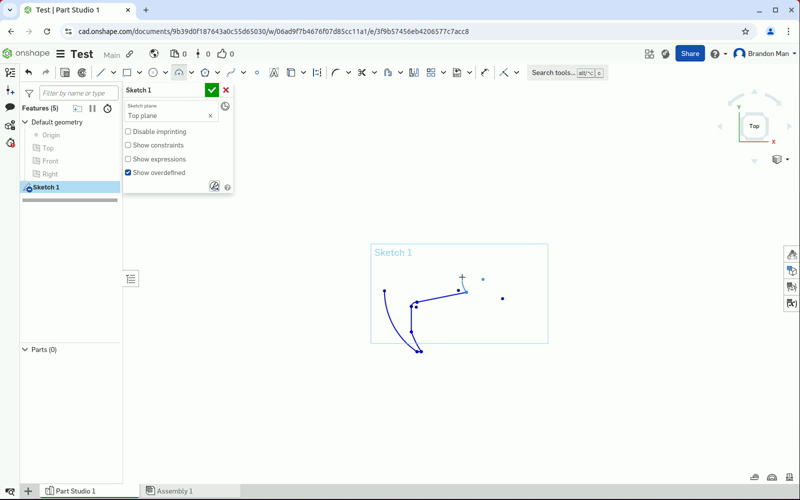
scroll(6)
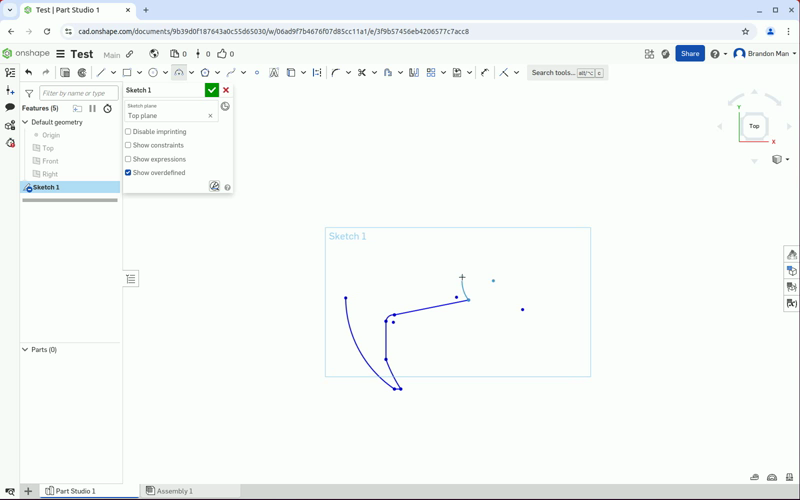
scroll(6)
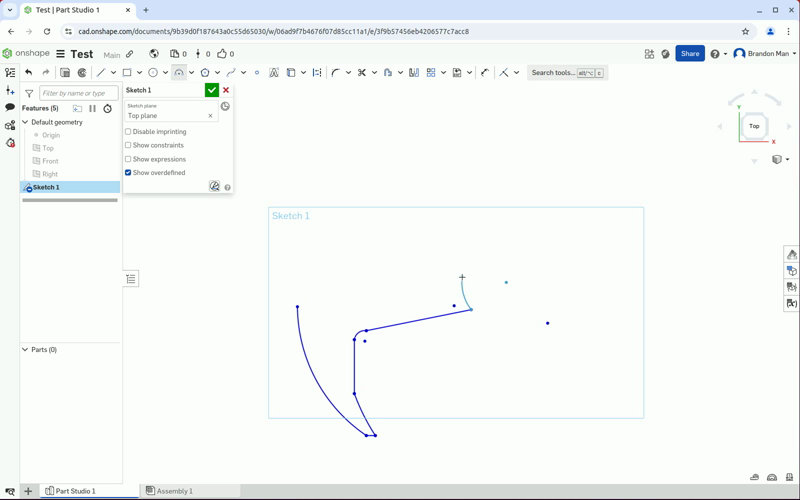
scroll(6)
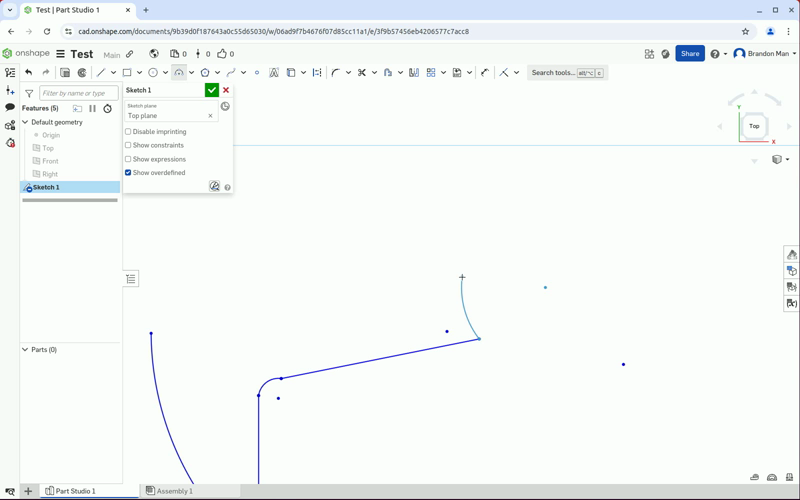
click(462, 276)
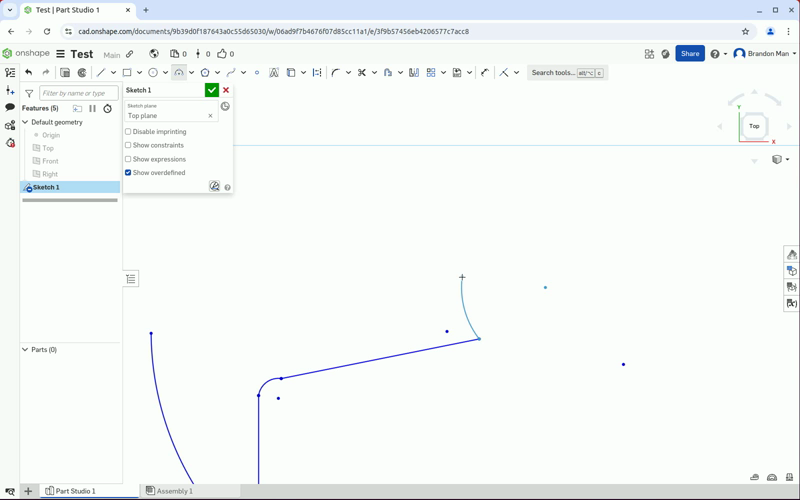
scroll(-6)
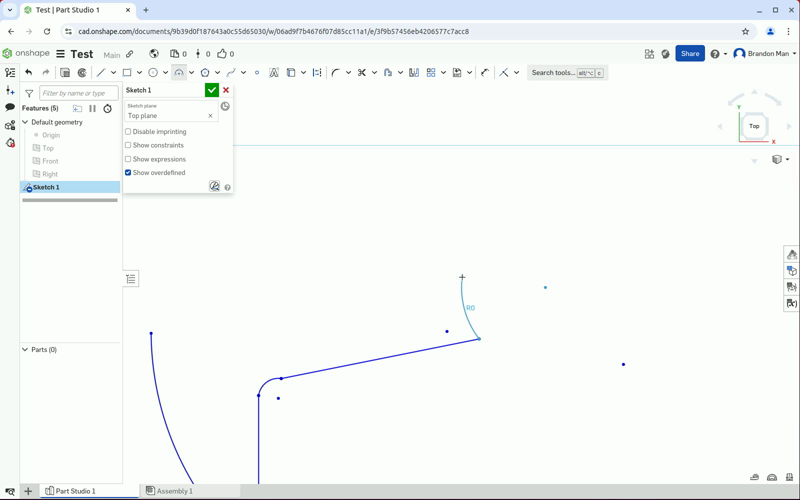
scroll(-6)
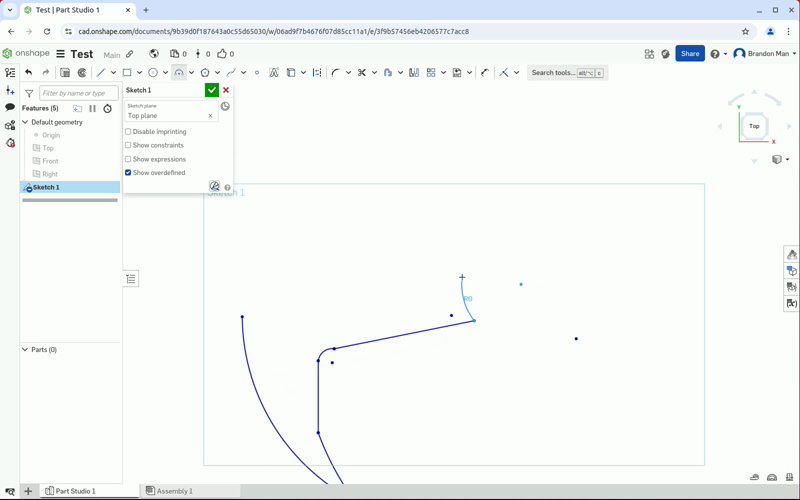
scroll(-6)
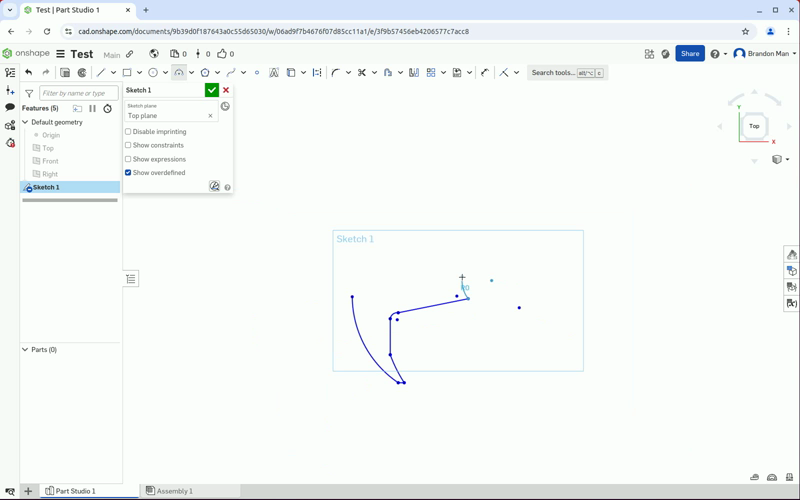
scroll(-6)
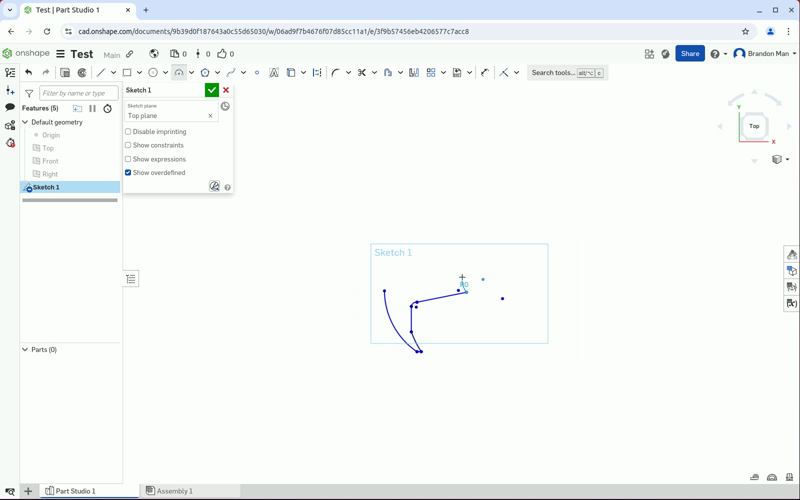
scroll(-6)
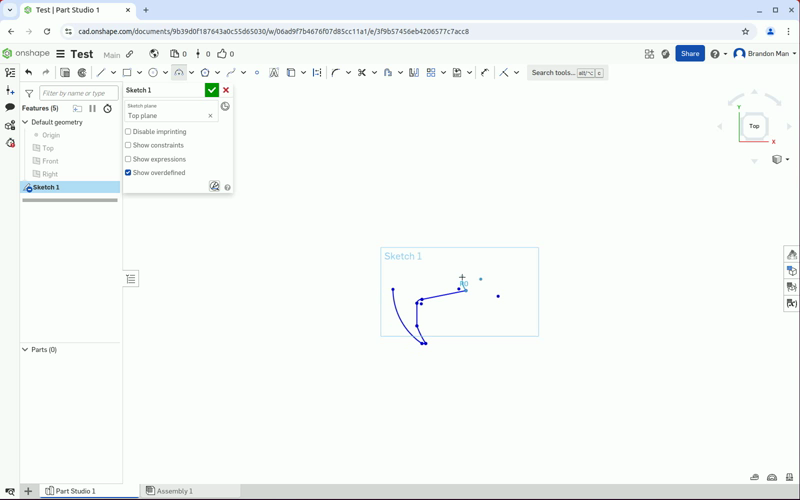
scroll(-6)
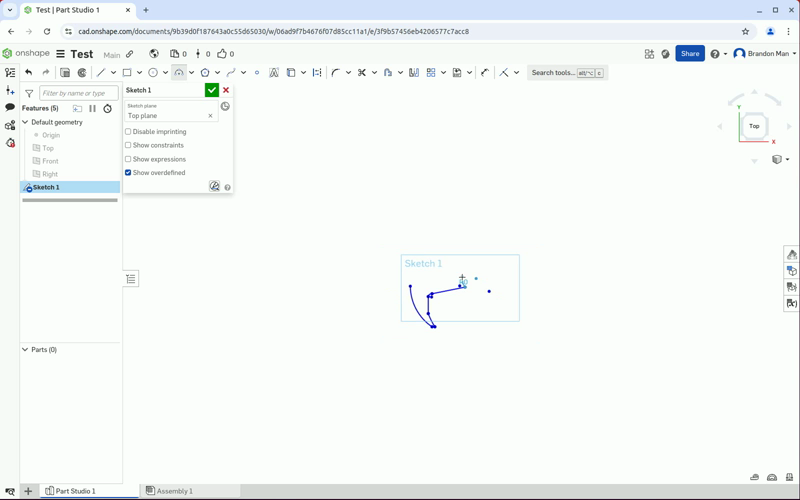
scroll(-6)
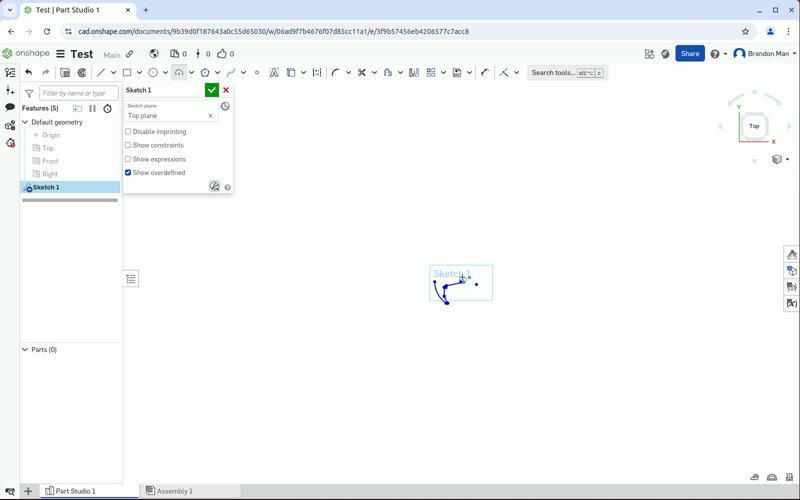
mouse_move(464, 279)
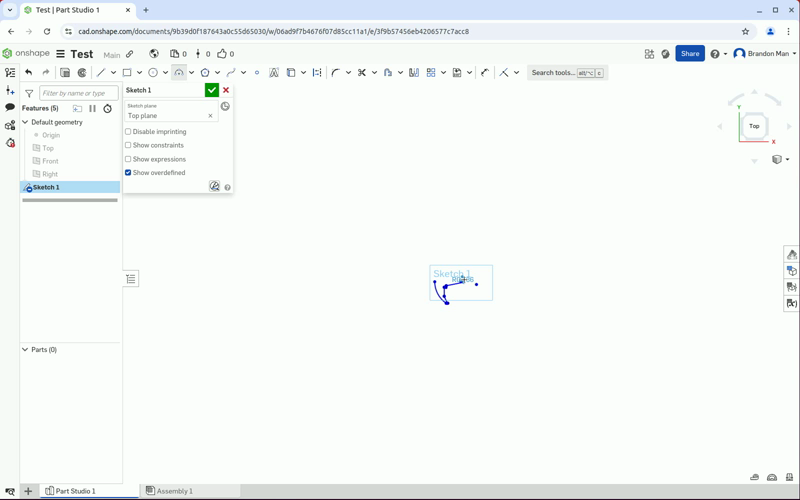
scroll(6)
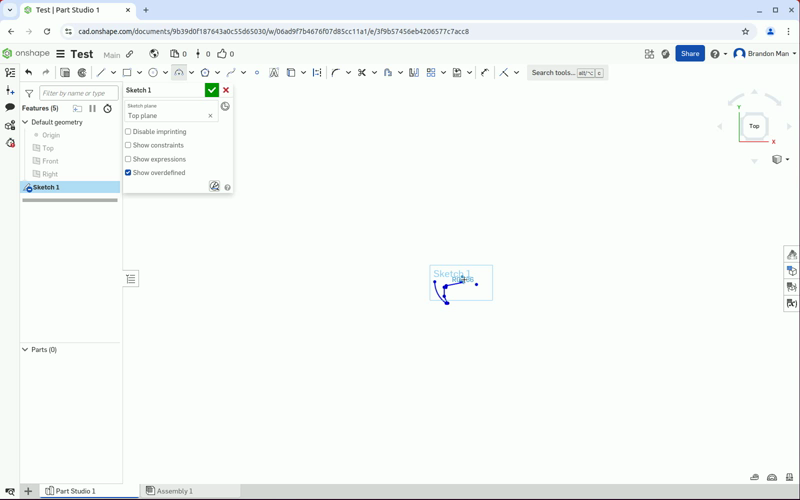
scroll(6)
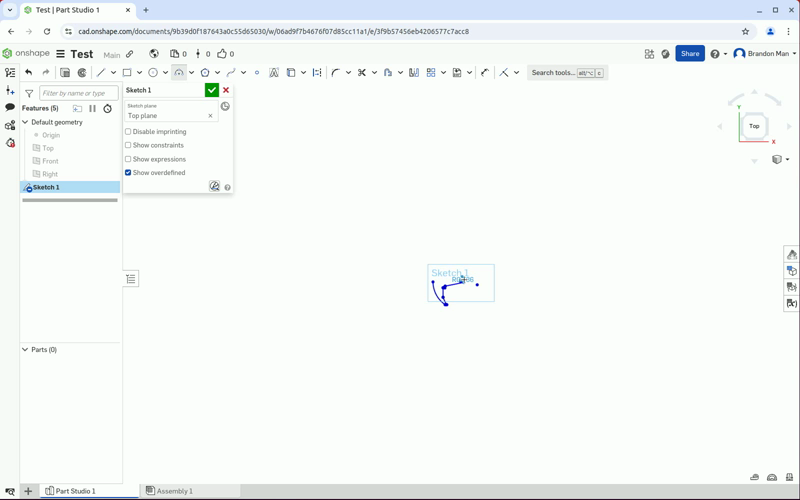
scroll(6)
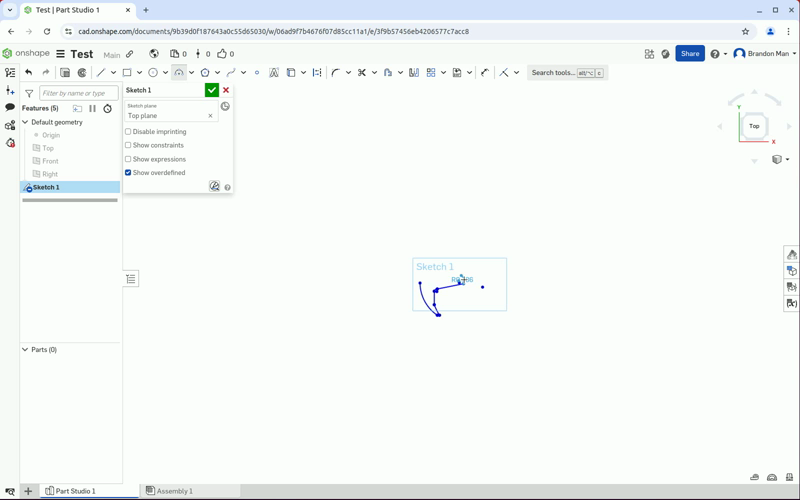
scroll(6)
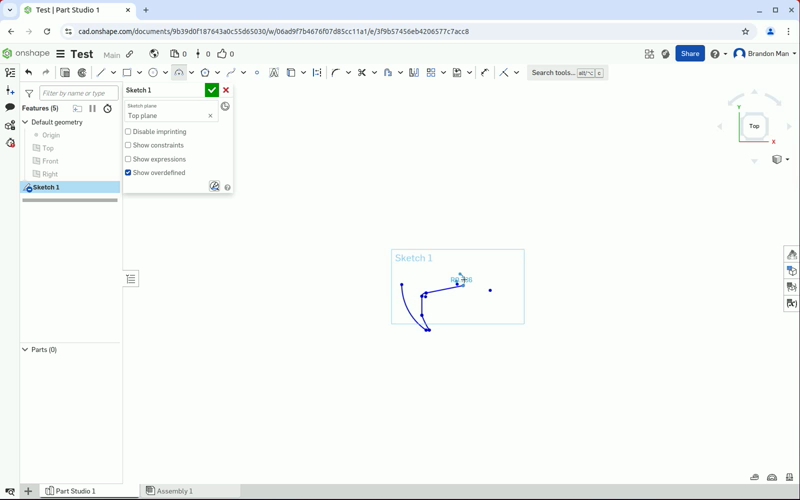
scroll(6)
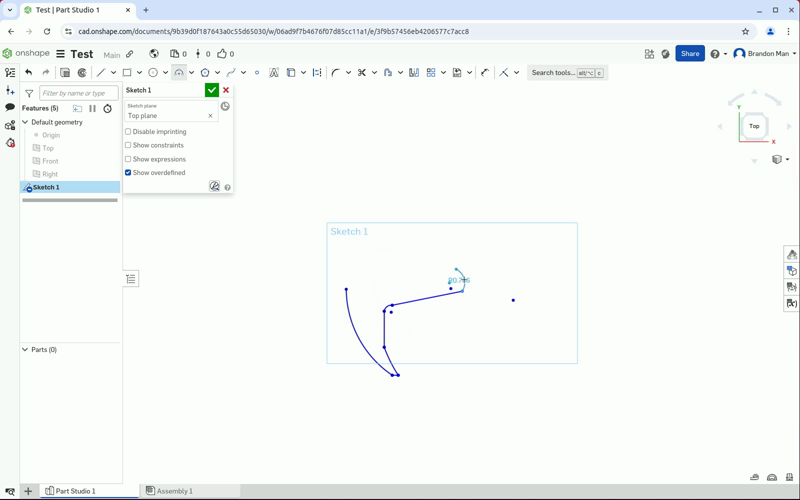
scroll(6)
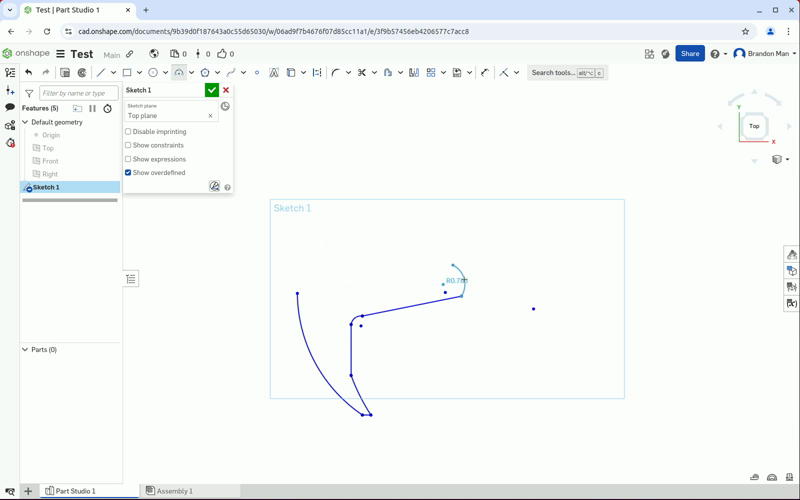
scroll(6)
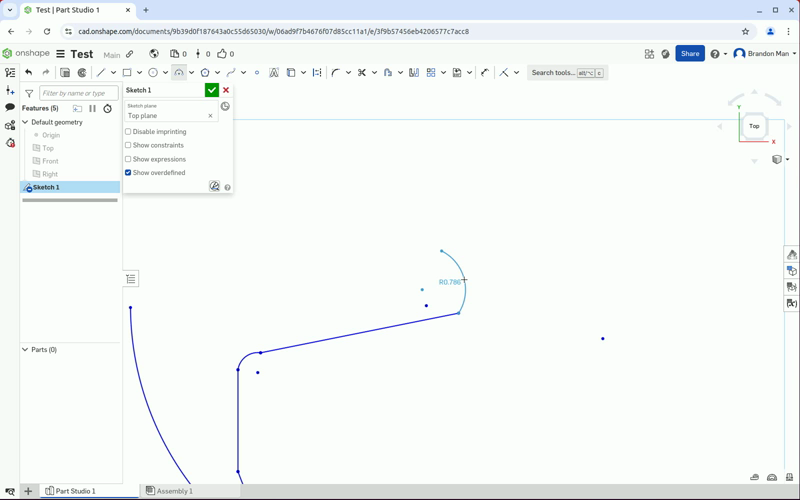
click(464, 279)
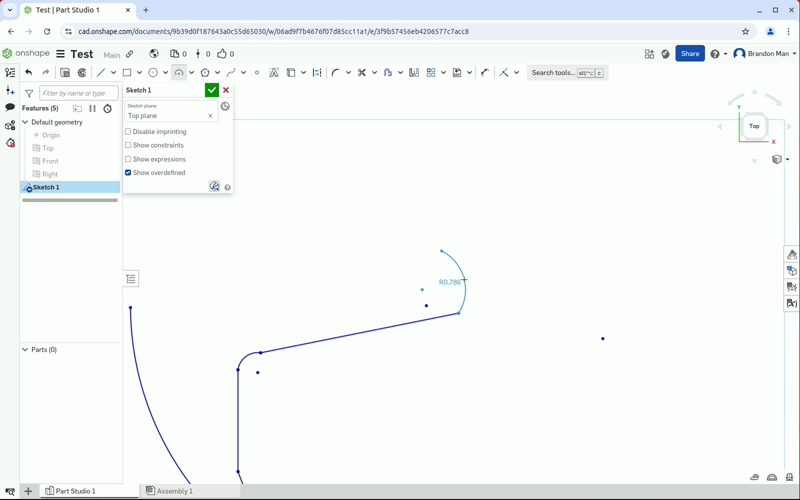
scroll(-6)
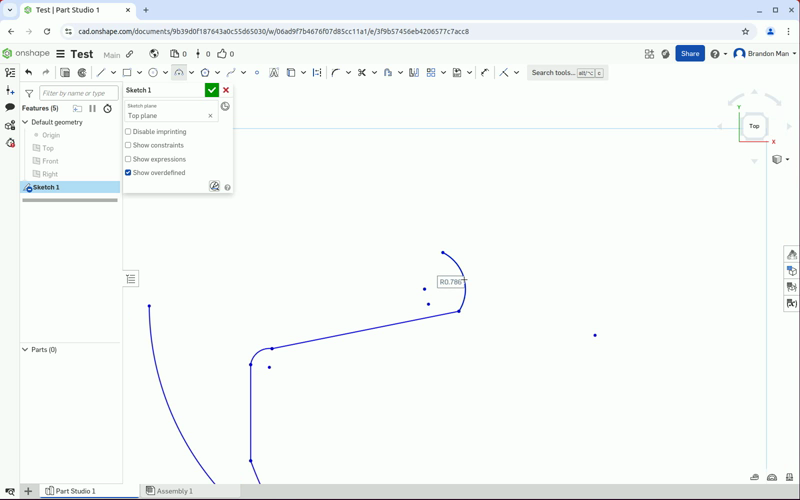
scroll(-6)
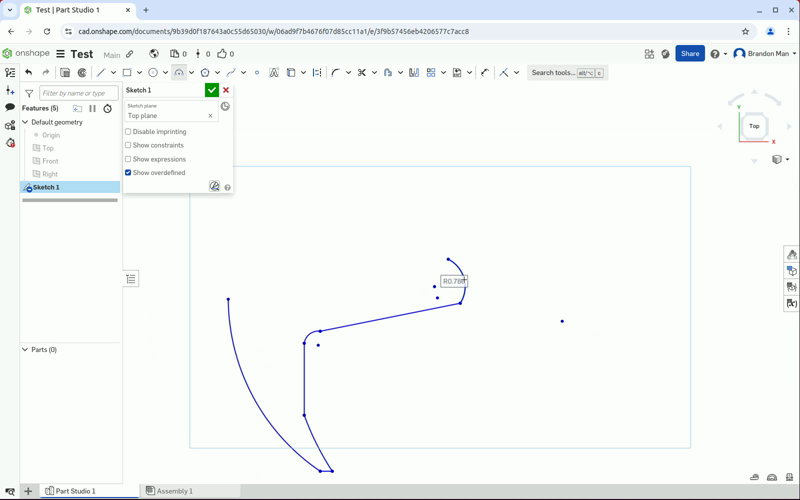
scroll(-6)
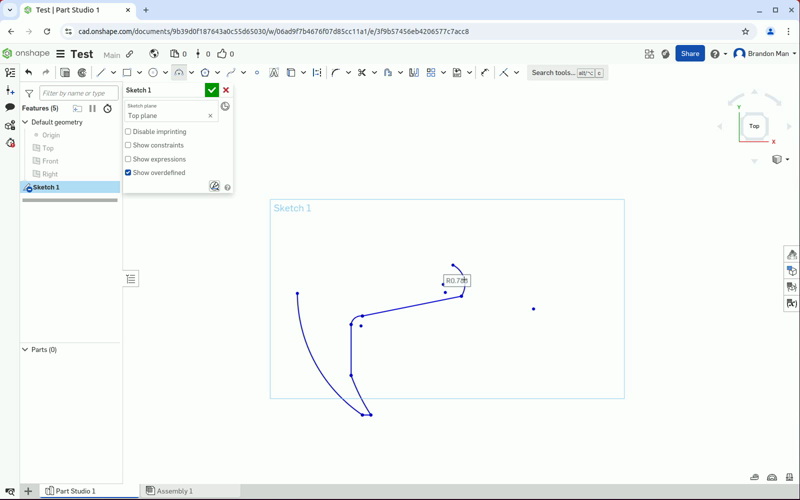
scroll(-6)
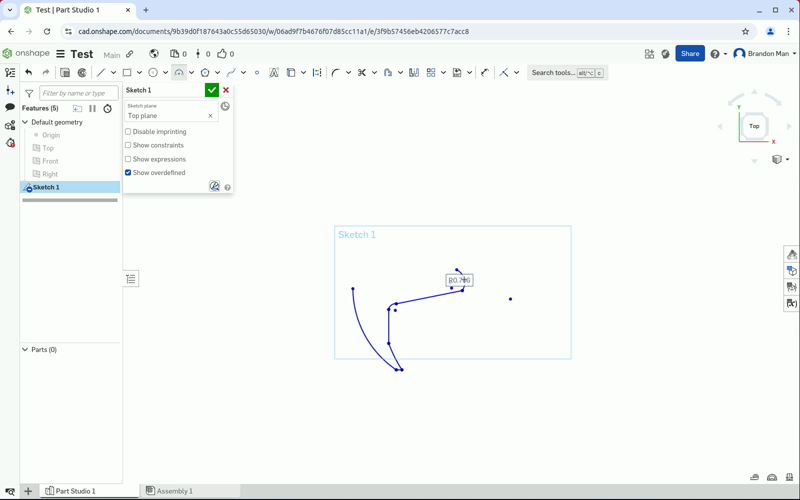
scroll(-6)
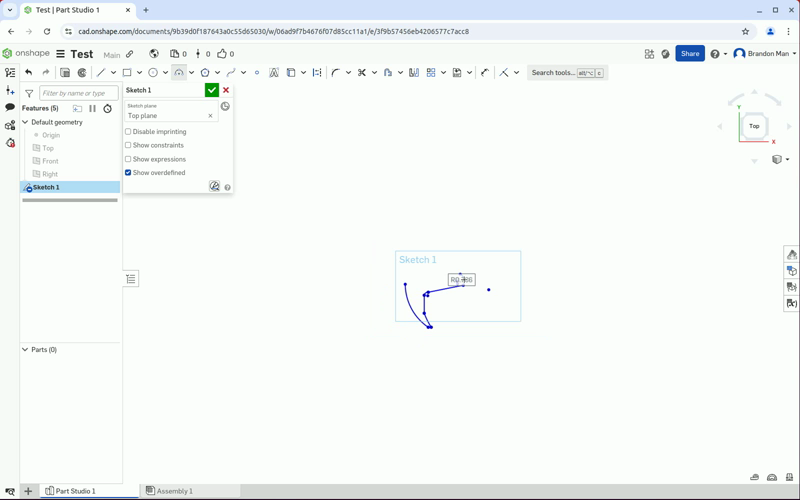
scroll(-6)
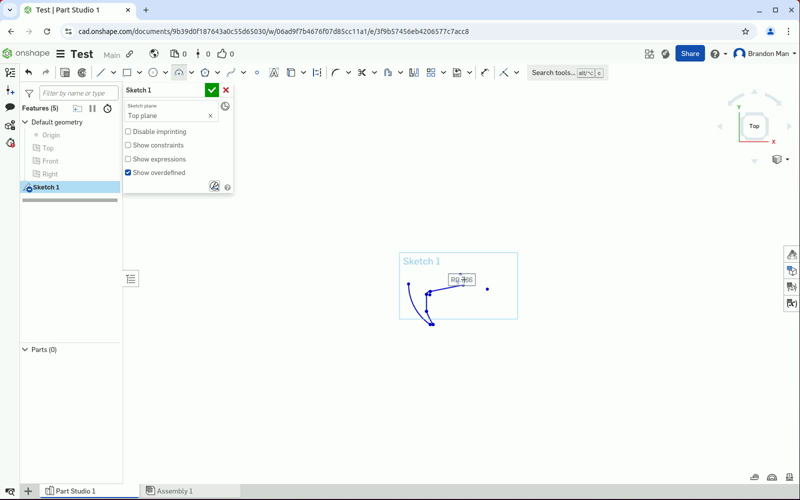
scroll(-6)
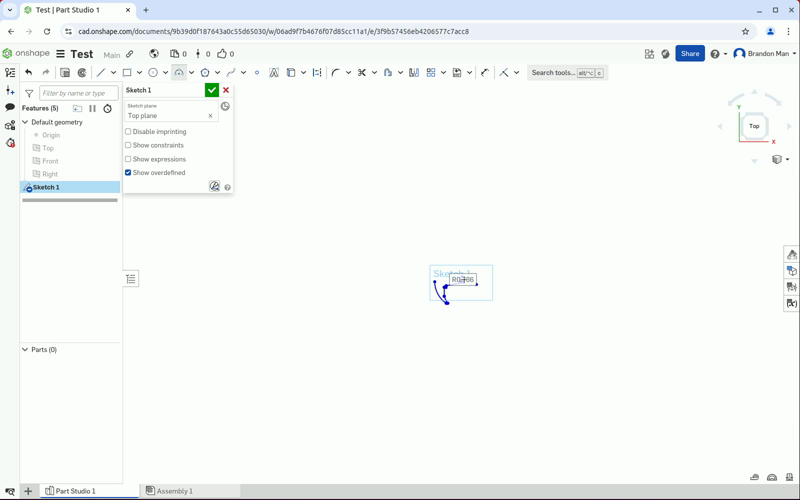
key_up(shift)
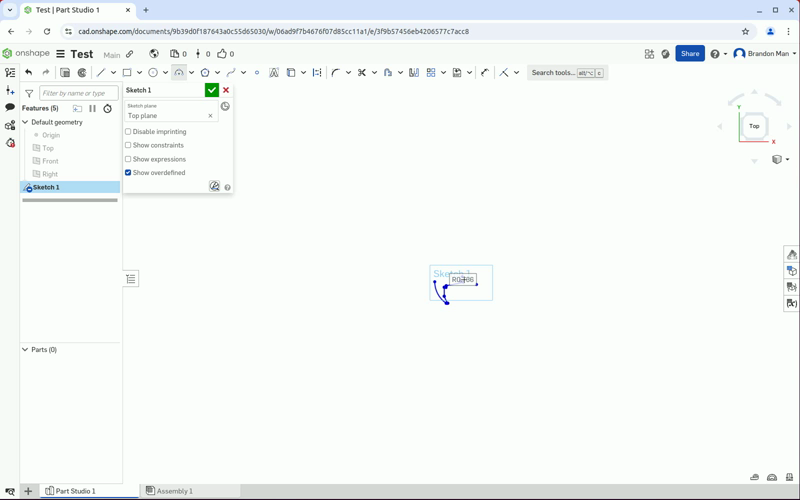
key(esc)
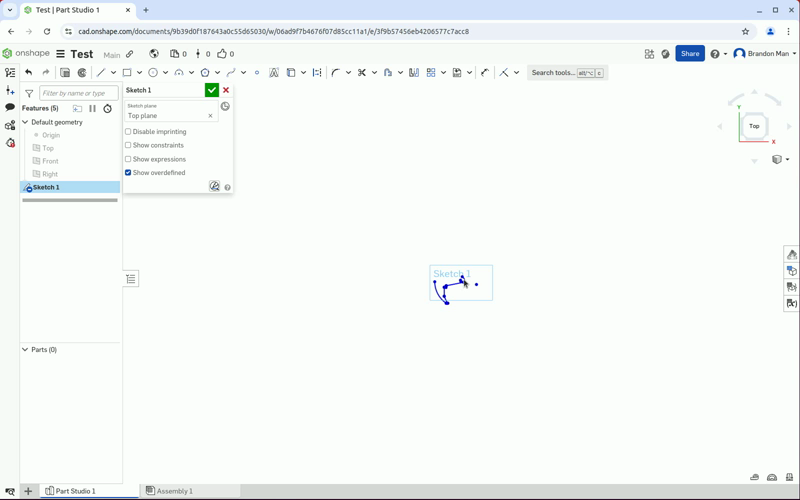
key(l)
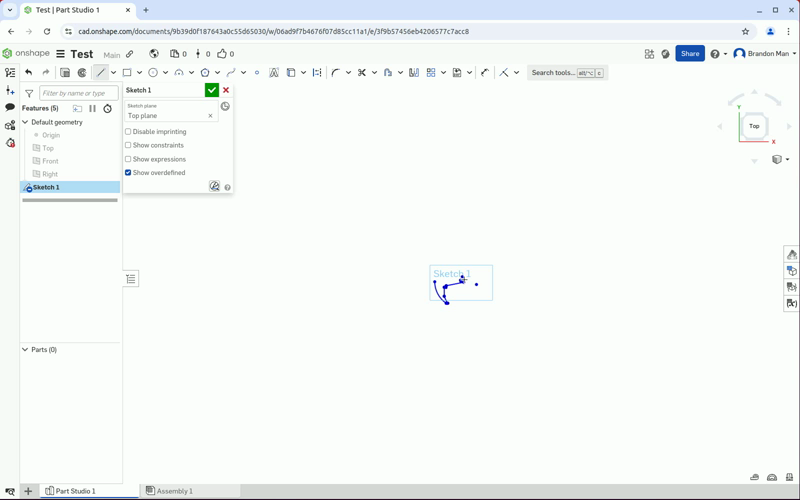
mouse_move(462, 276)
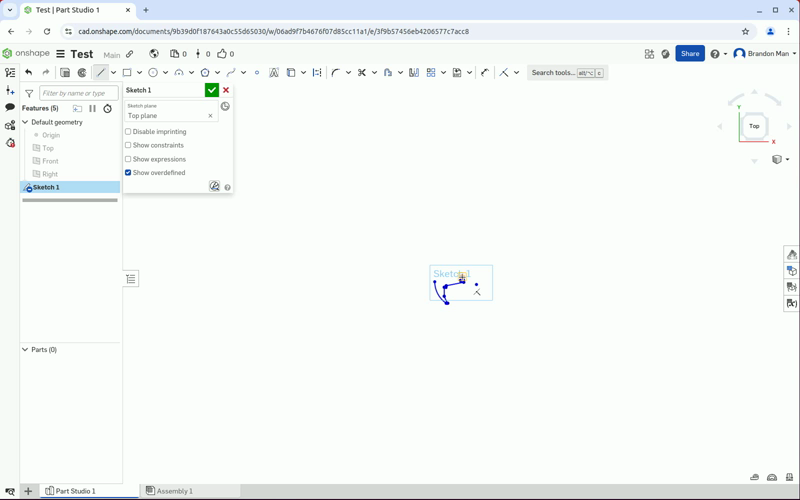
scroll(6)
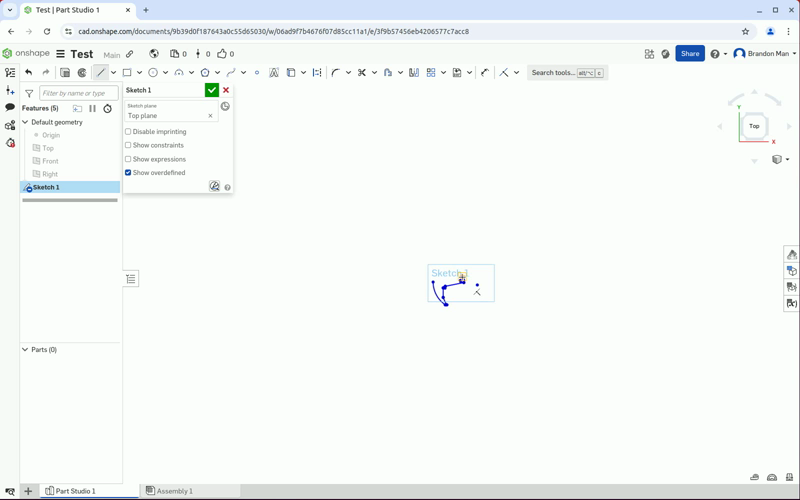
scroll(6)
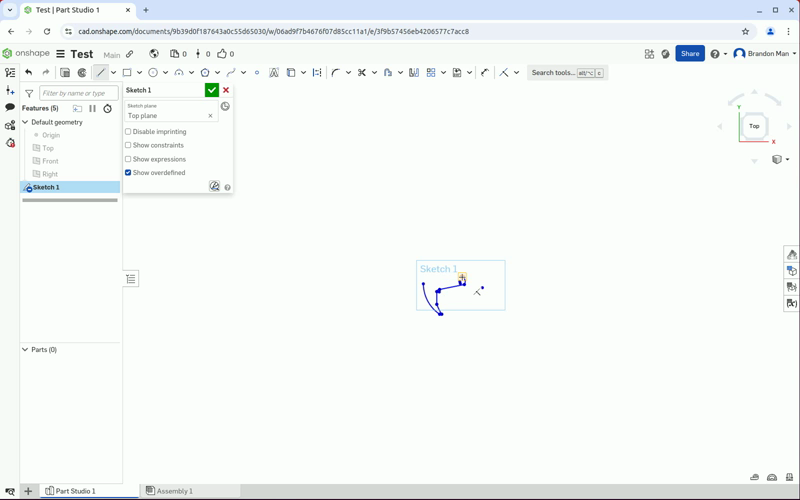
scroll(6)
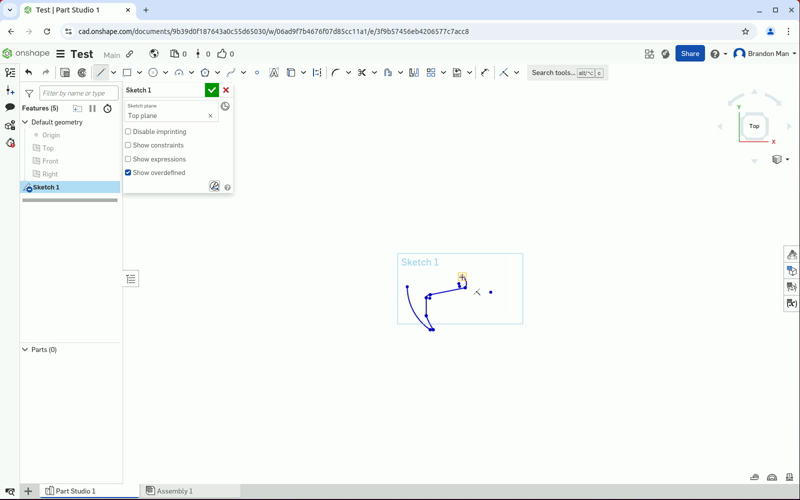
scroll(6)
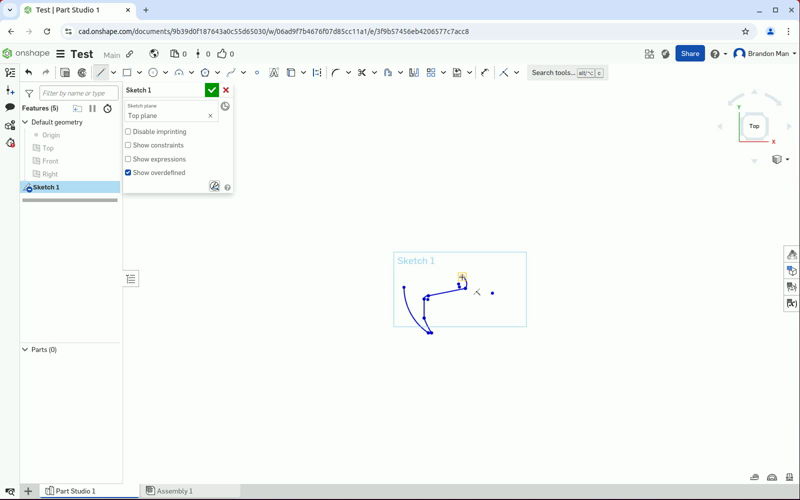
scroll(6)
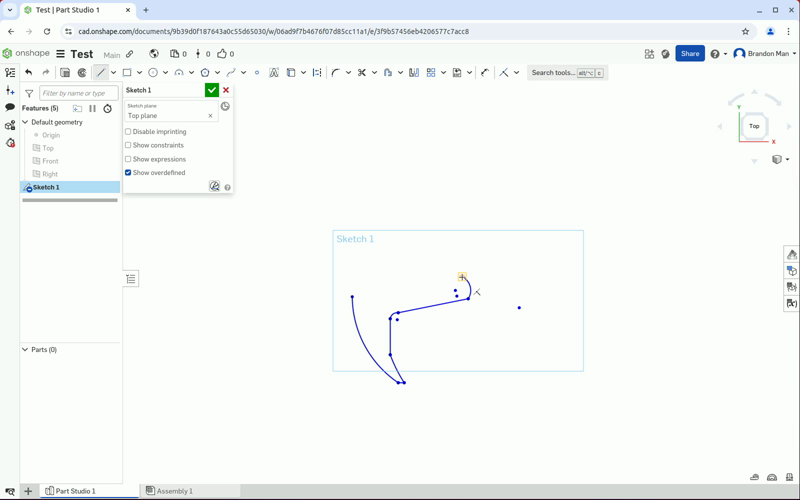
scroll(6)
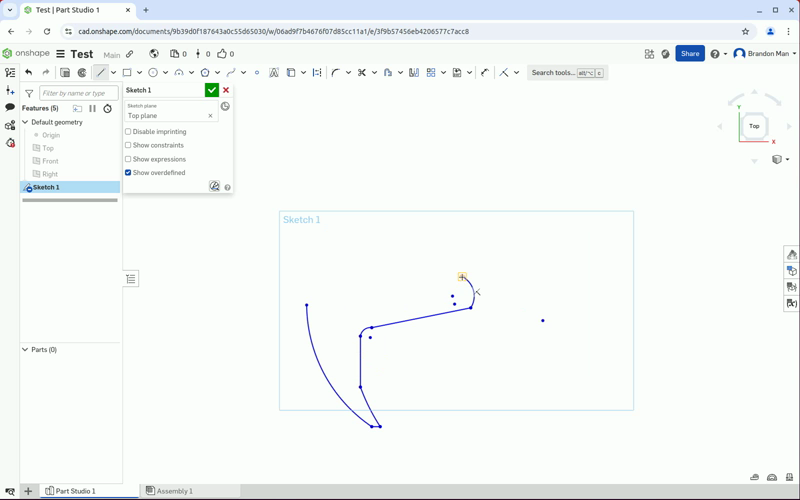
scroll(6)
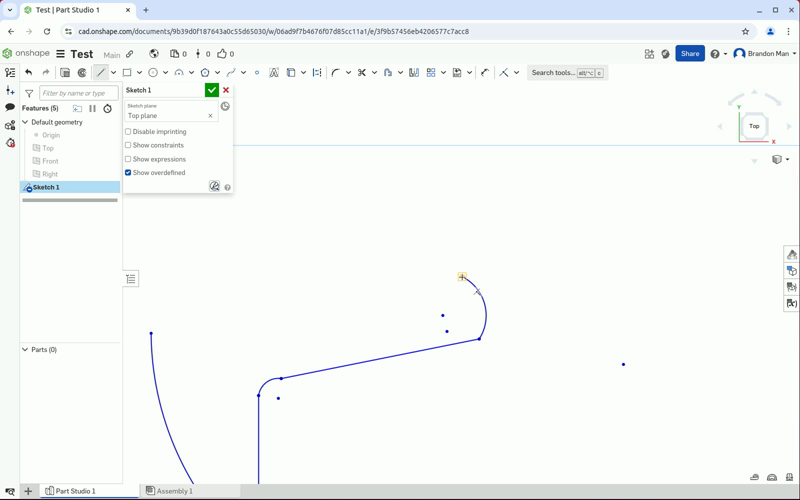
click(462, 276)
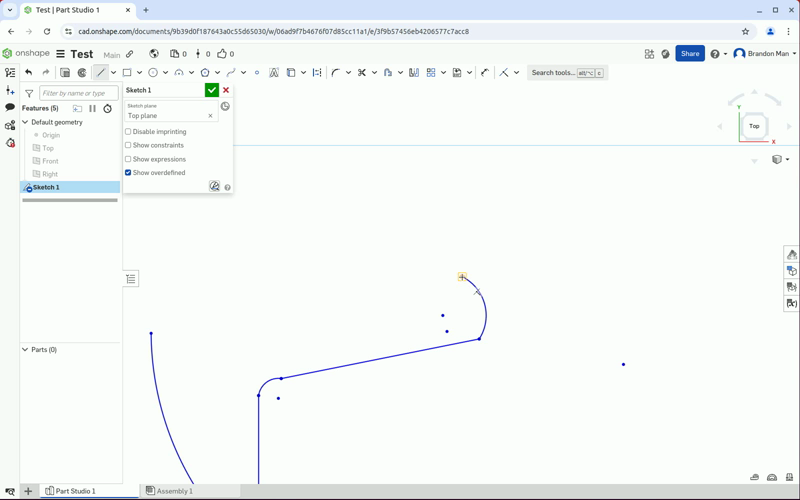
scroll(-6)
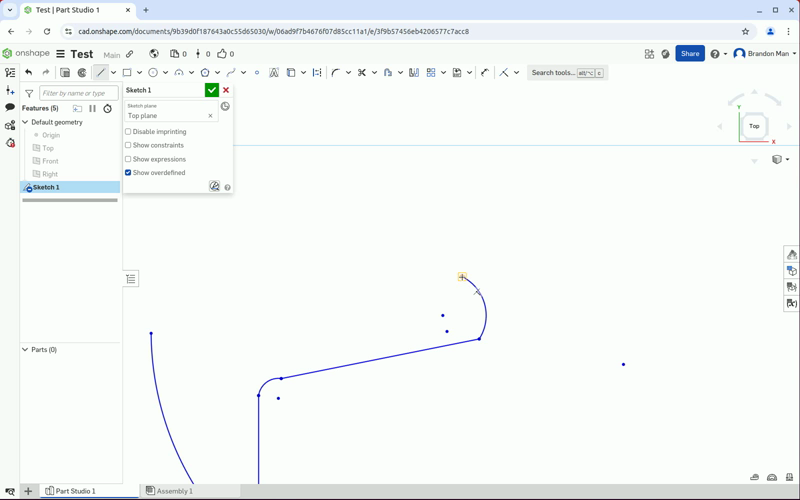
scroll(-6)
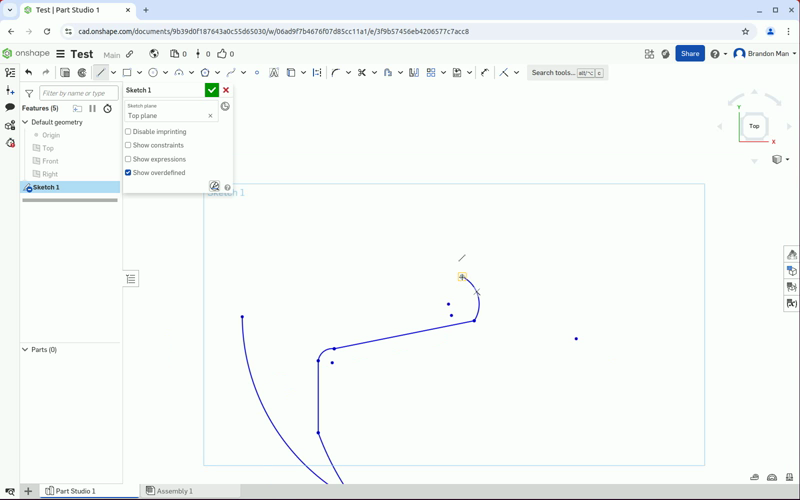
scroll(-6)
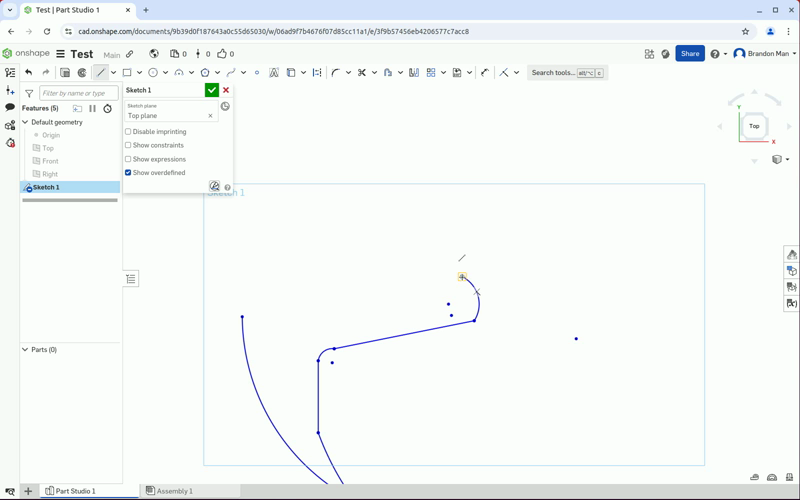
scroll(-6)
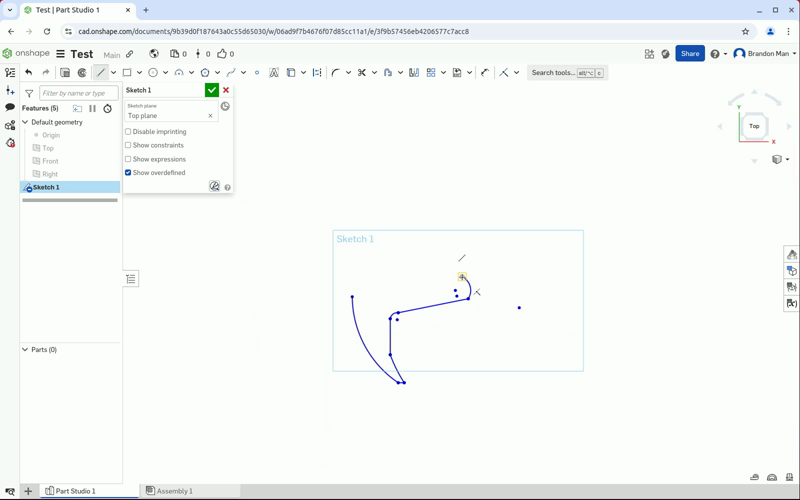
scroll(-6)
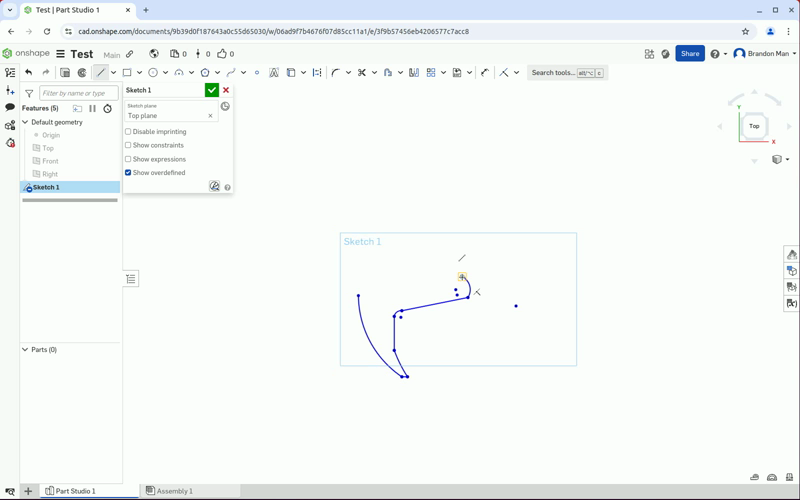
scroll(-6)
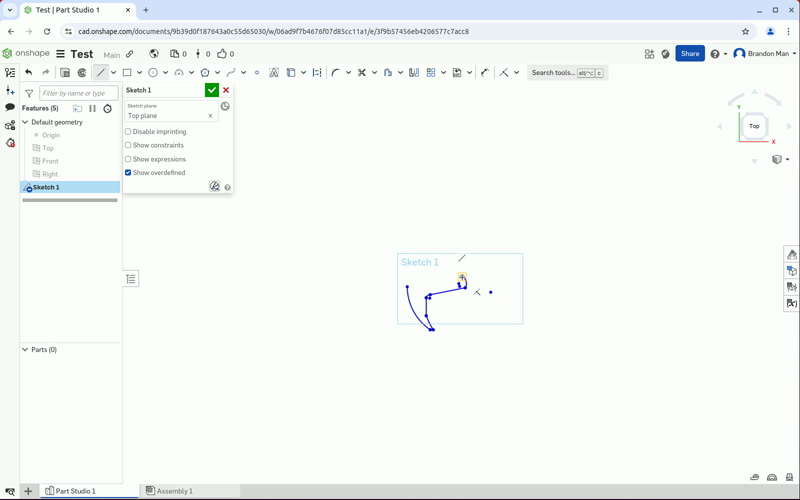
scroll(-6)
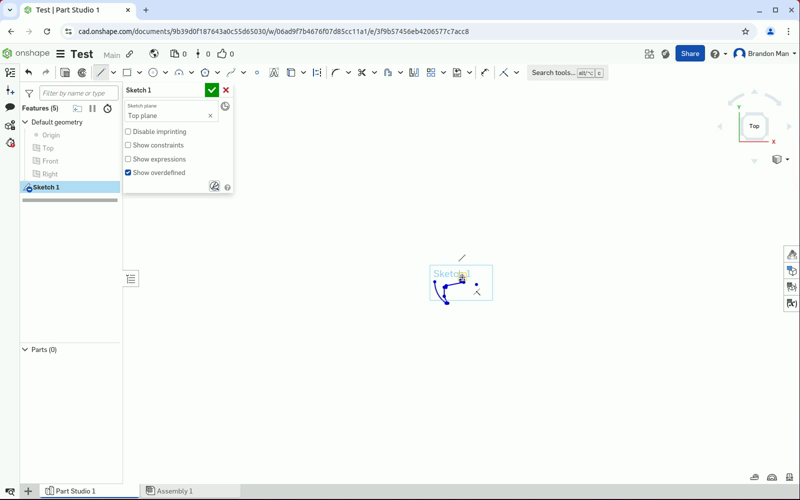
key_down(shift)
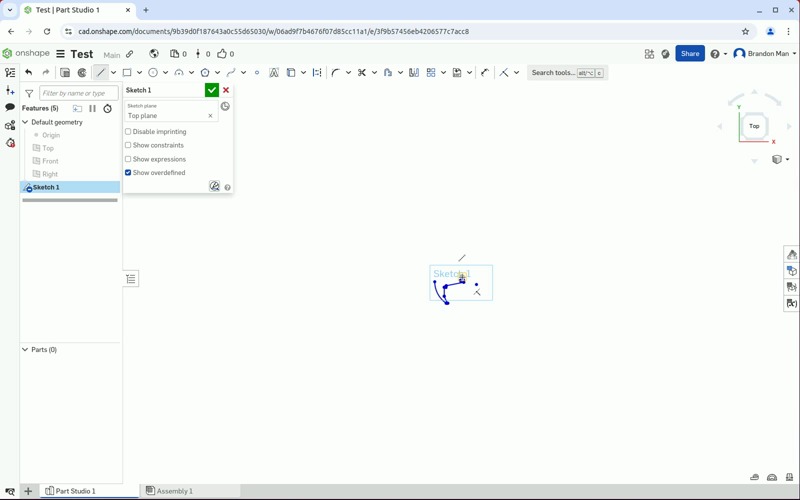
mouse_move(492, 276)
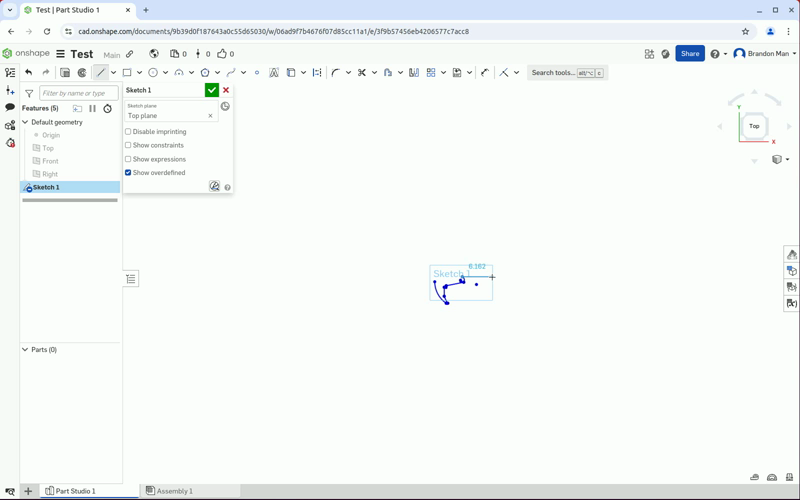
mouse_move(436, 278)
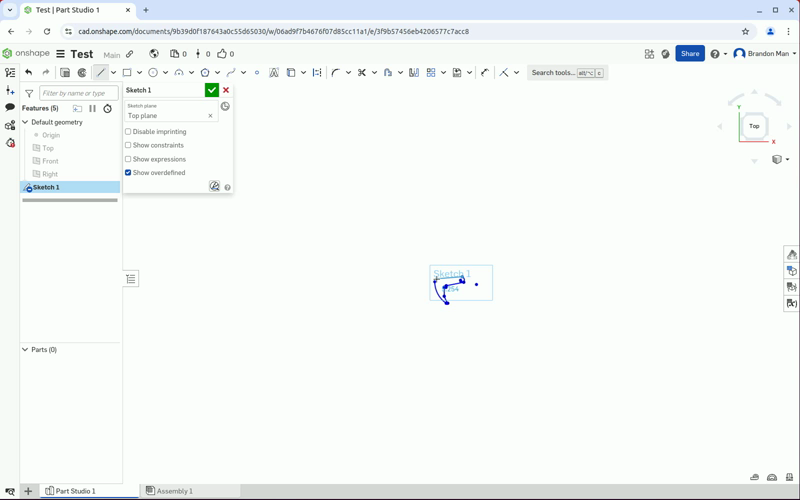
scroll(6)
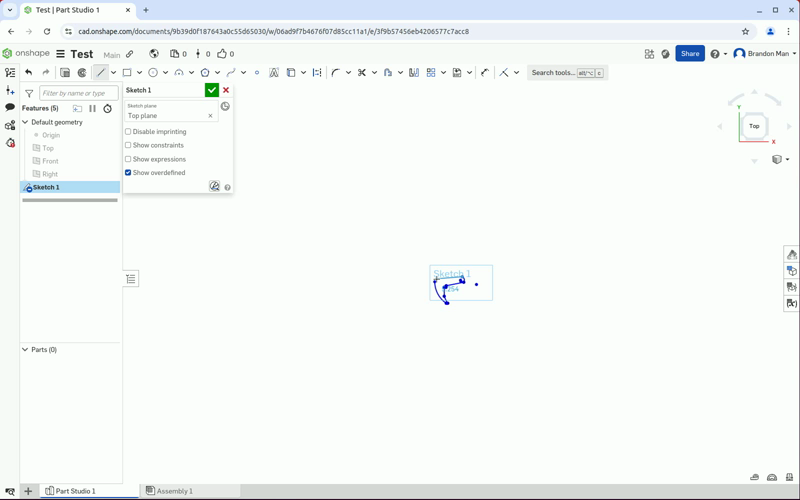
scroll(6)
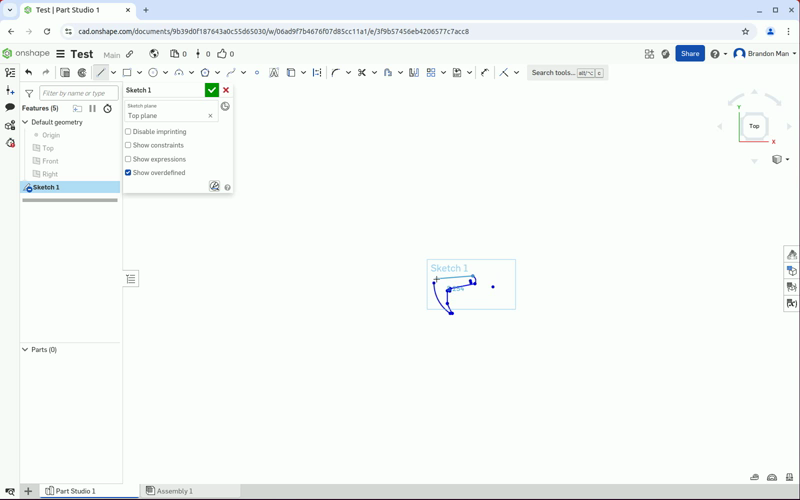
scroll(6)
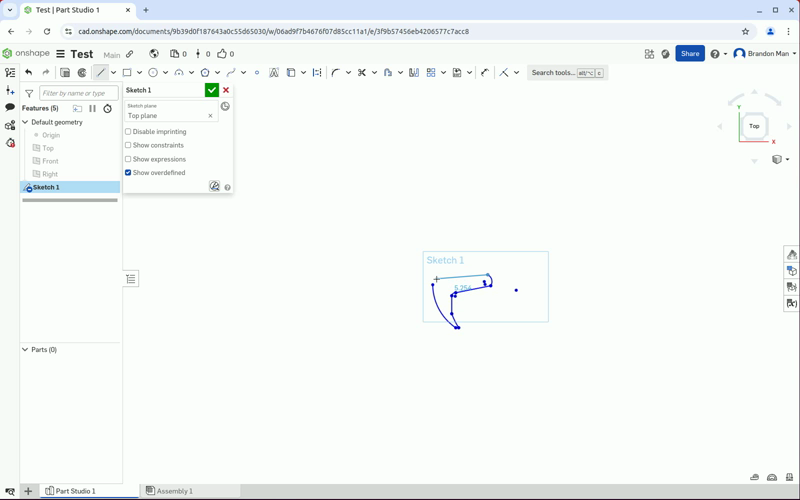
scroll(6)
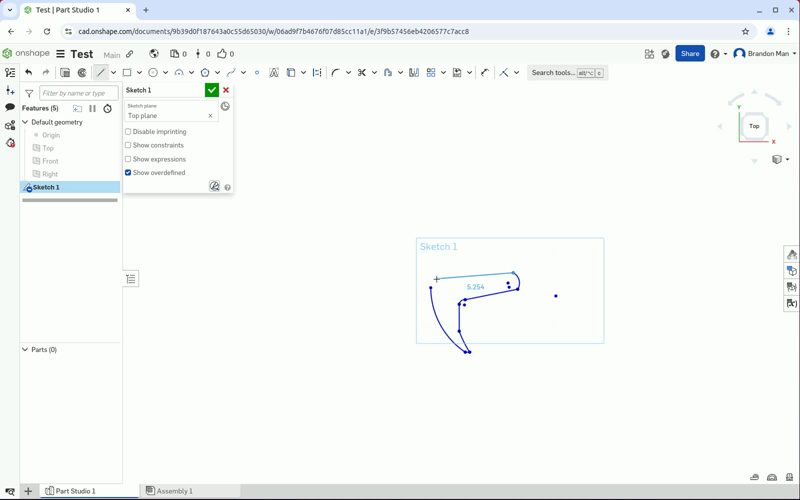
scroll(6)
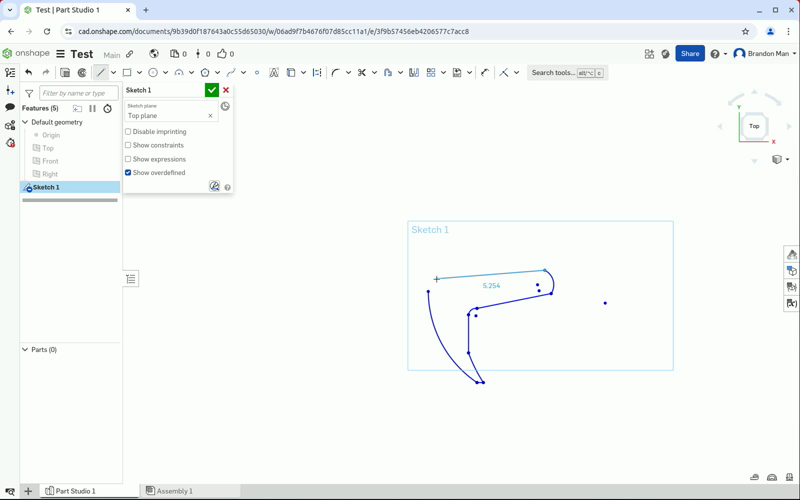
scroll(6)
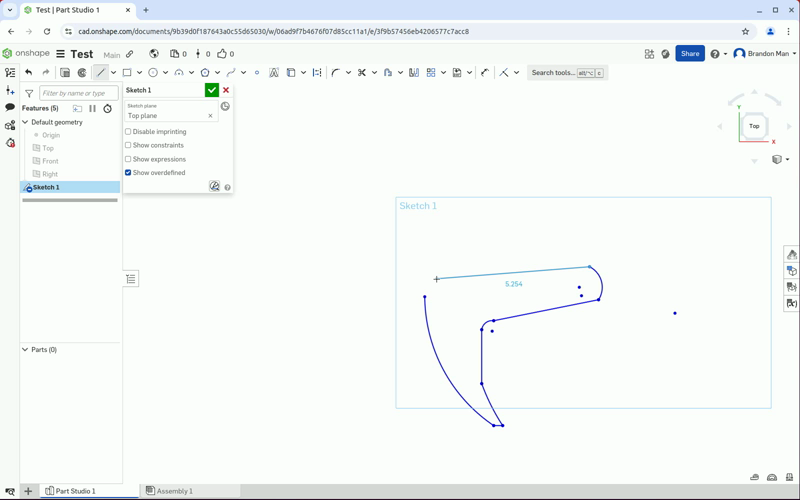
scroll(6)
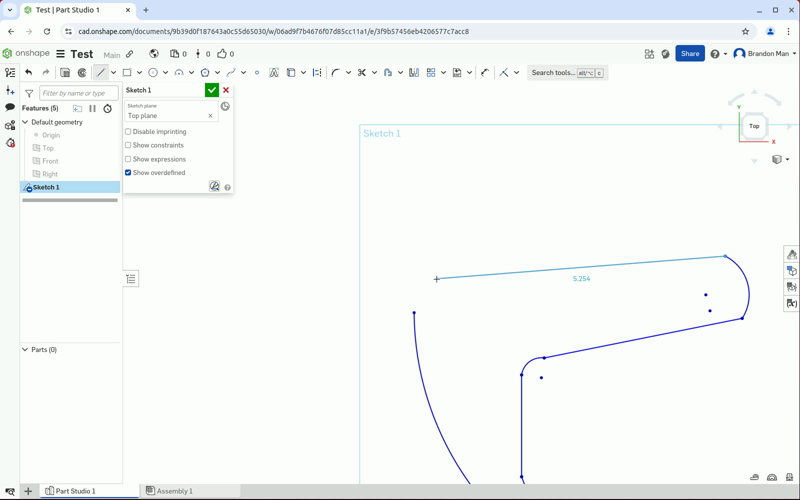
click(436, 278)
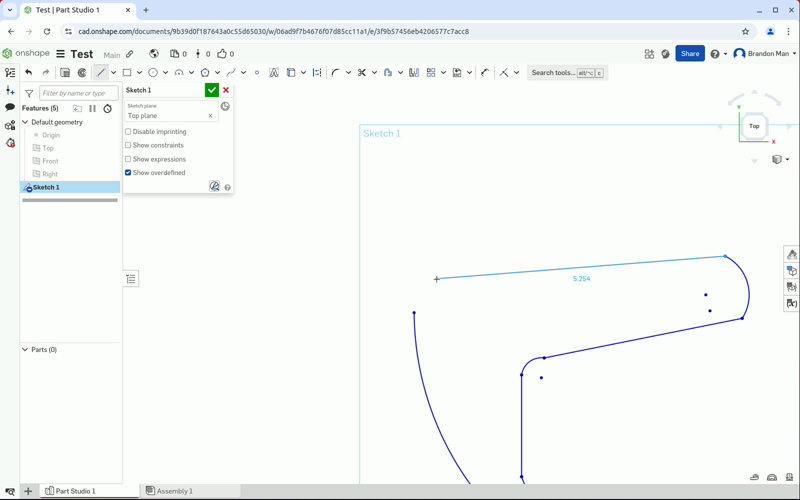
scroll(-6)
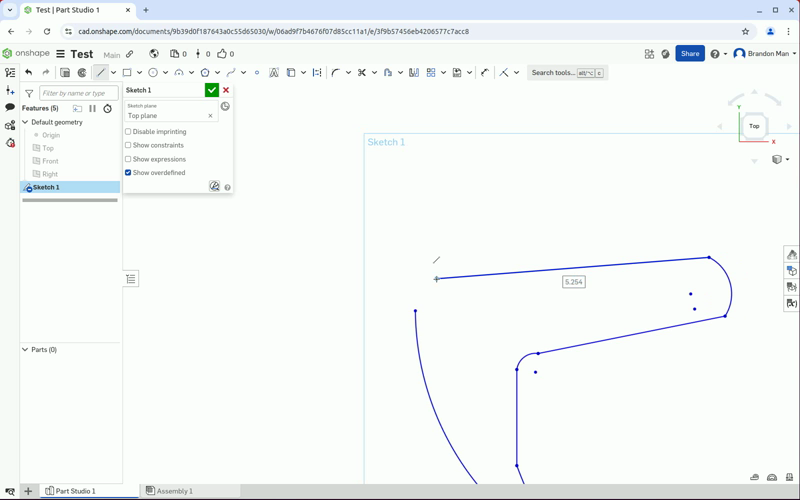
scroll(-6)
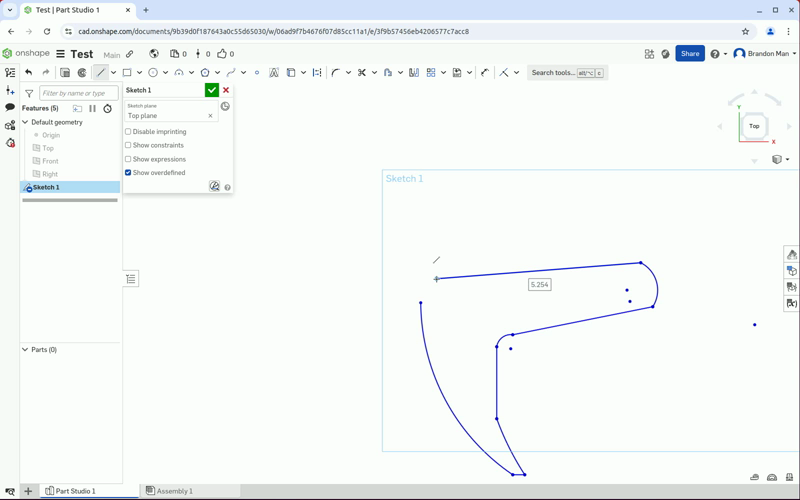
scroll(-6)
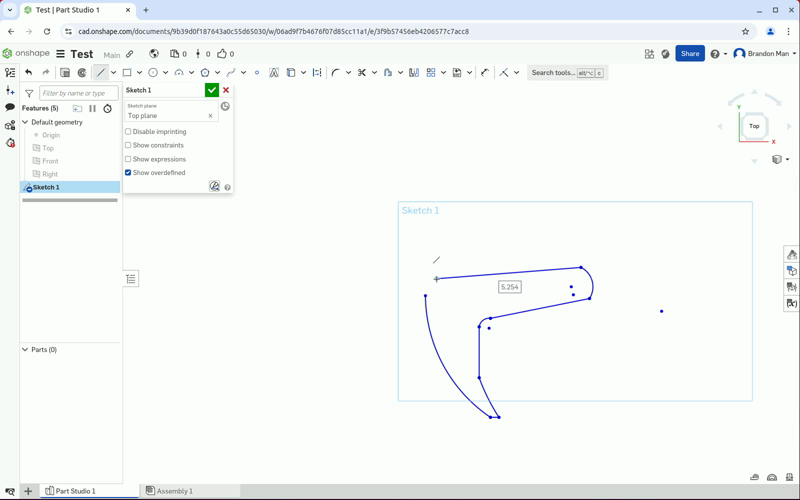
scroll(-6)
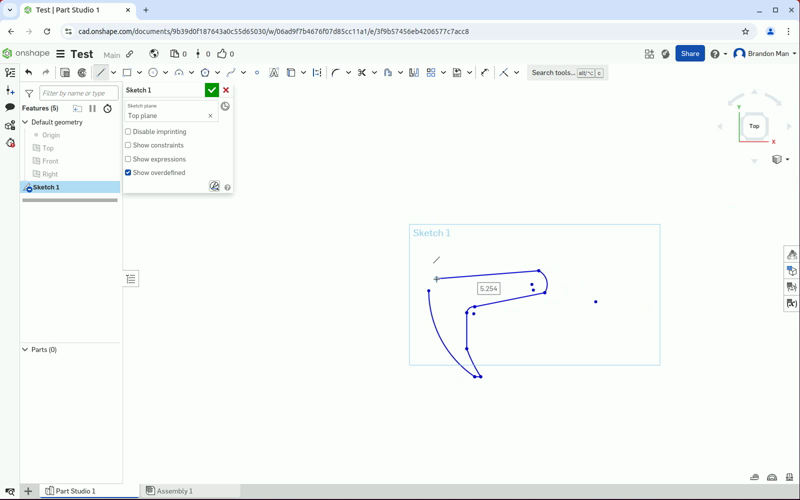
scroll(-6)
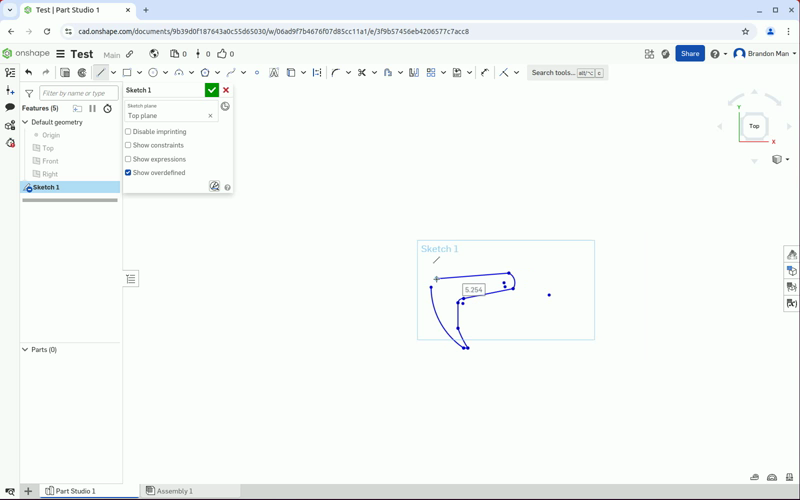
scroll(-6)
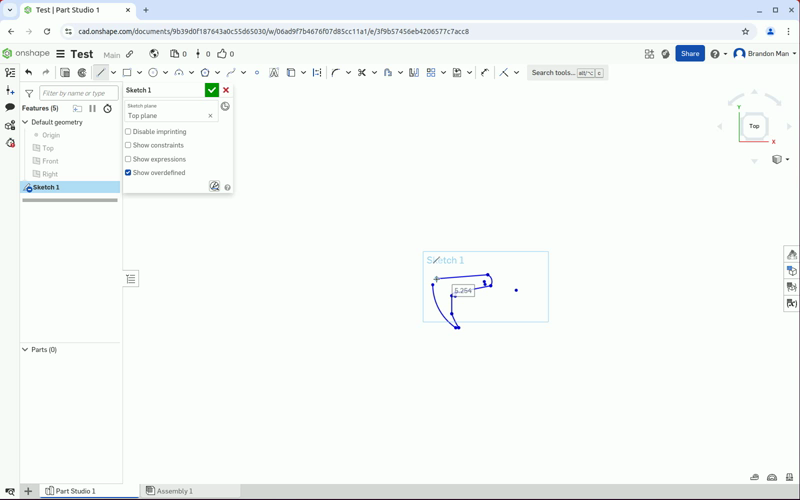
scroll(-6)
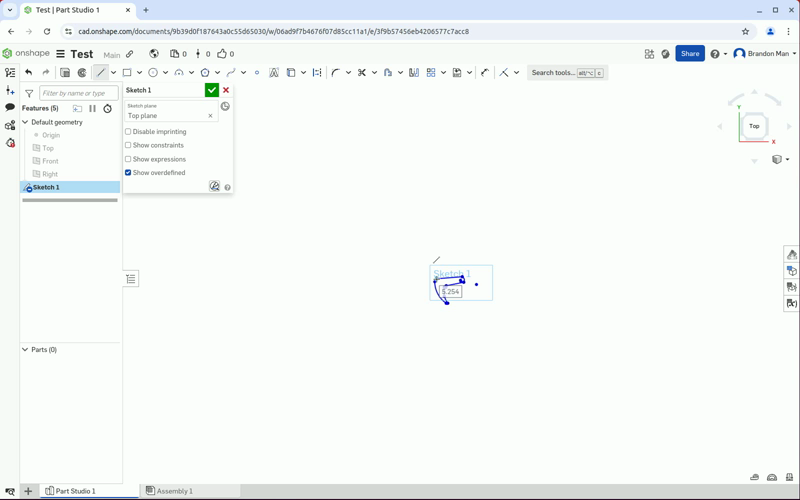
key_up(shift)
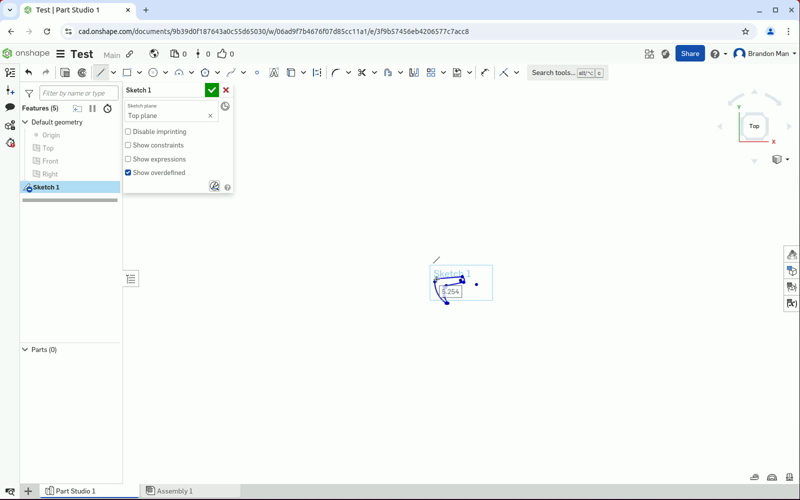
key(esc)
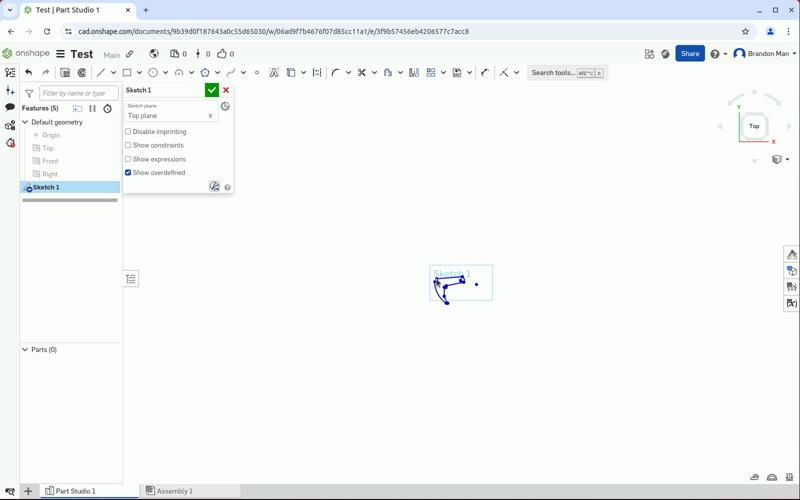
key(a)
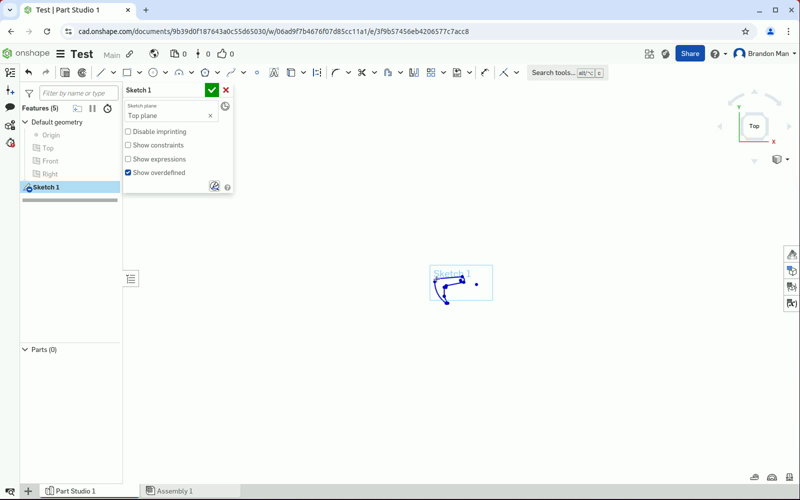
mouse_move(436, 278)
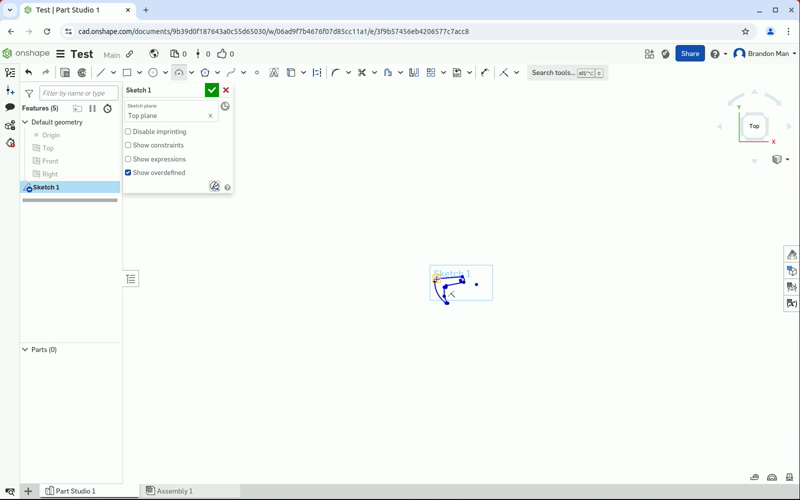
scroll(6)
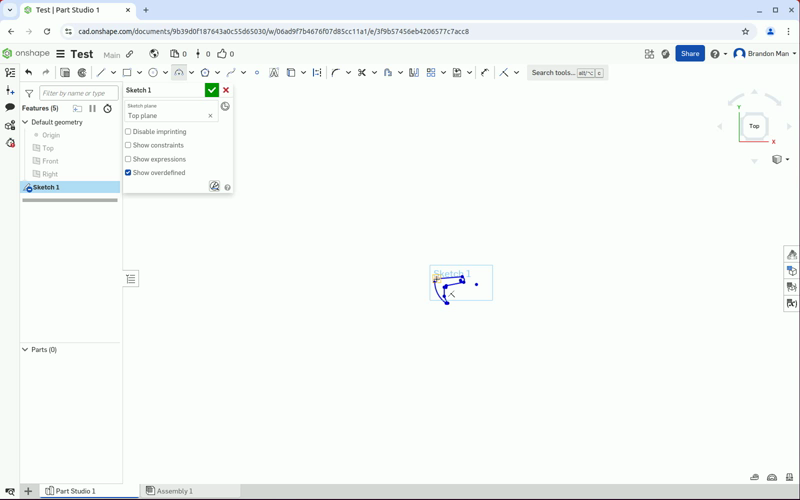
scroll(6)
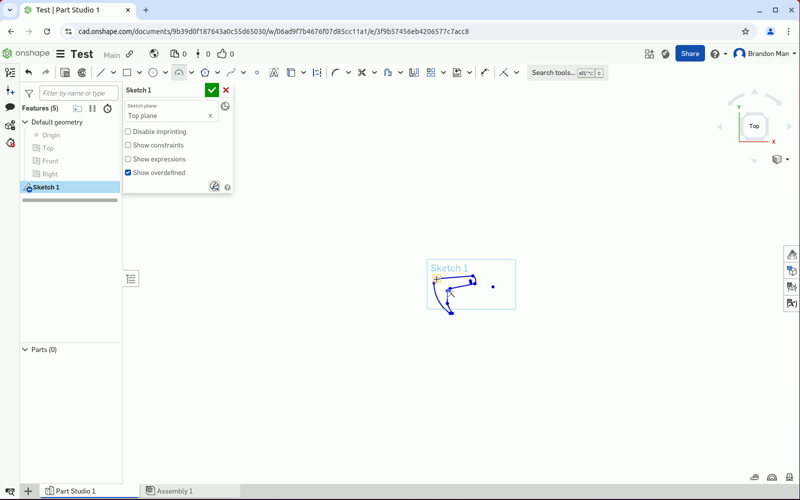
scroll(6)
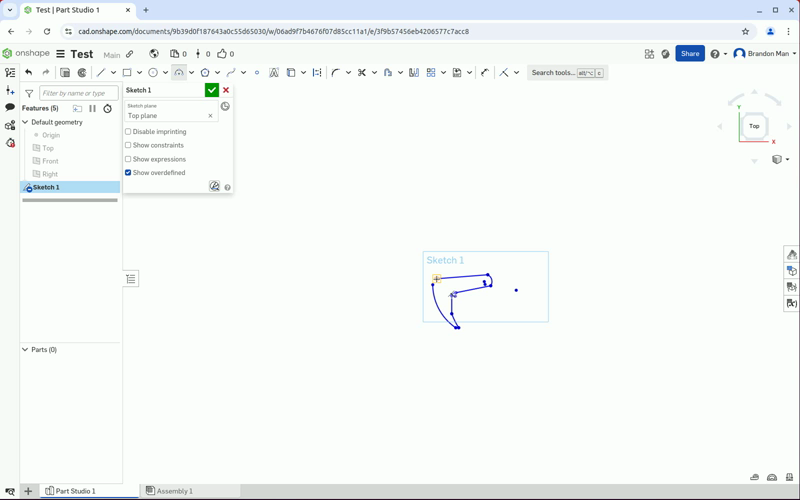
scroll(6)
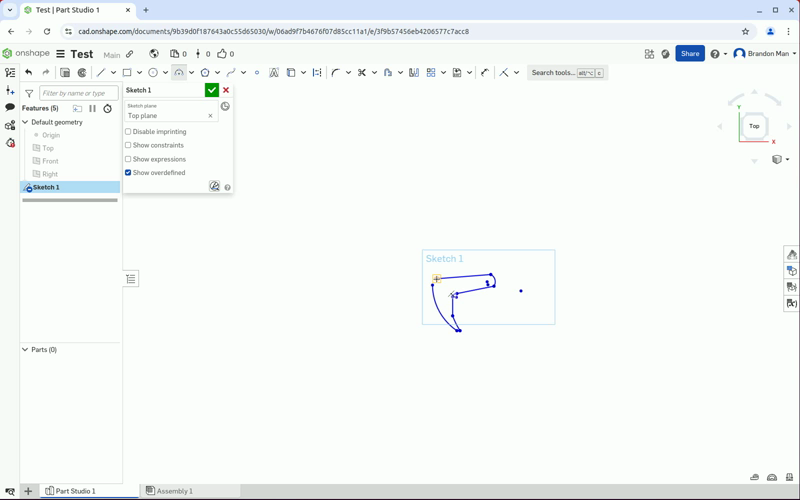
scroll(6)
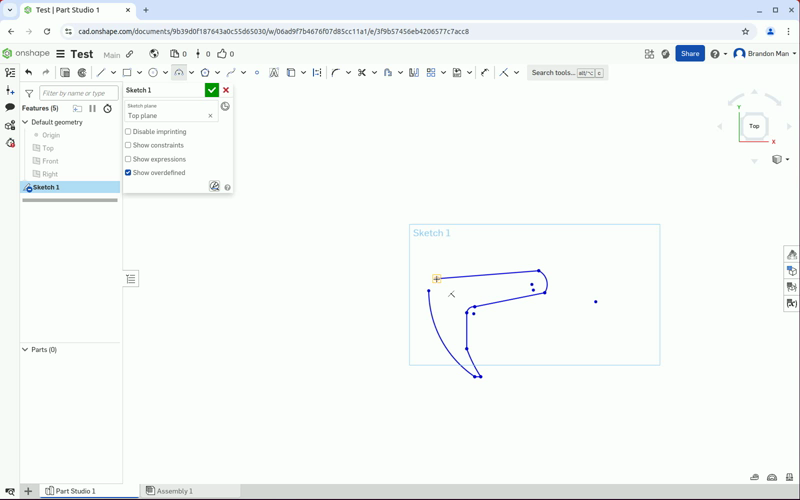
scroll(6)
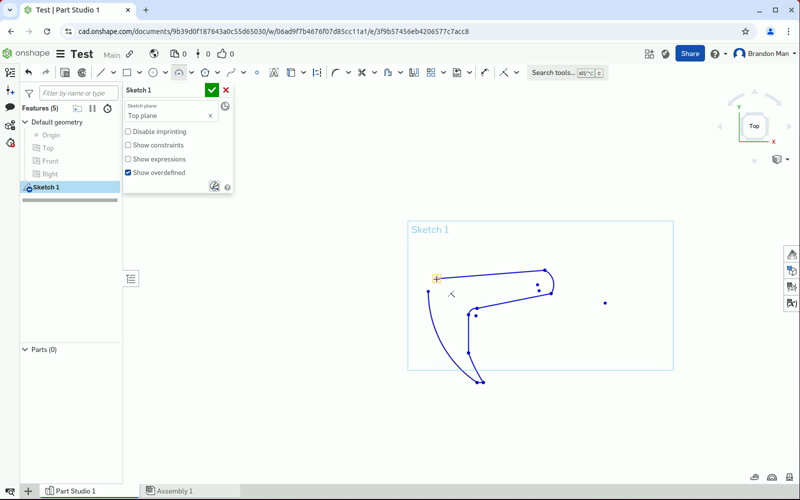
scroll(6)
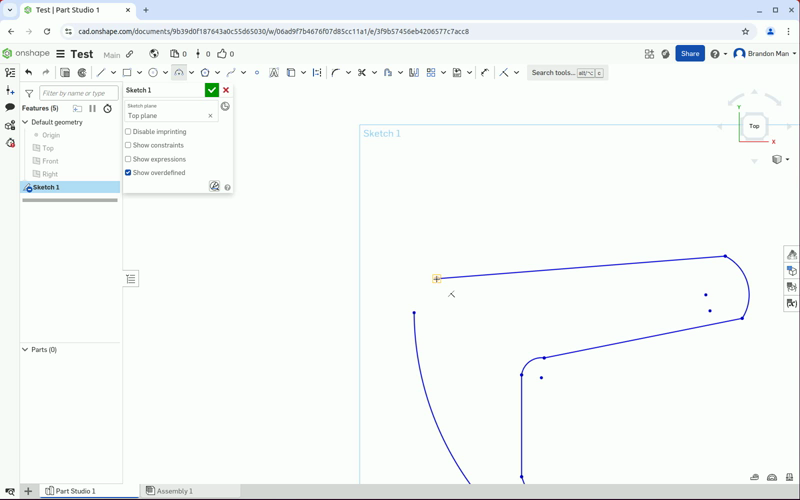
click(436, 278)
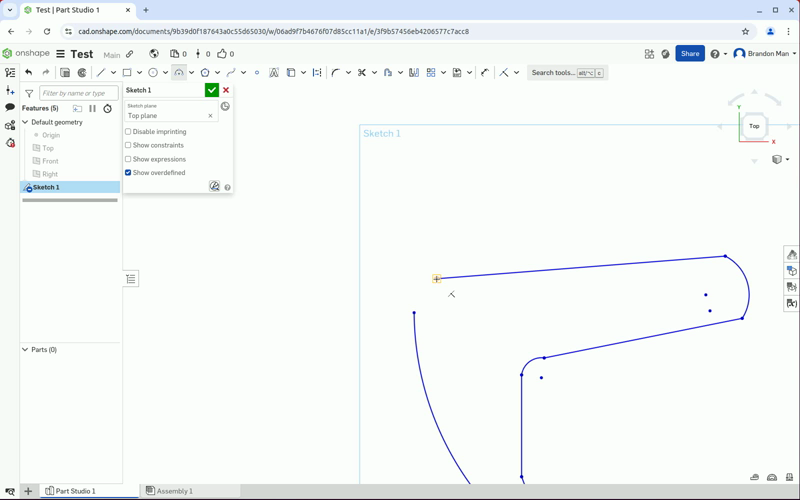
scroll(-6)
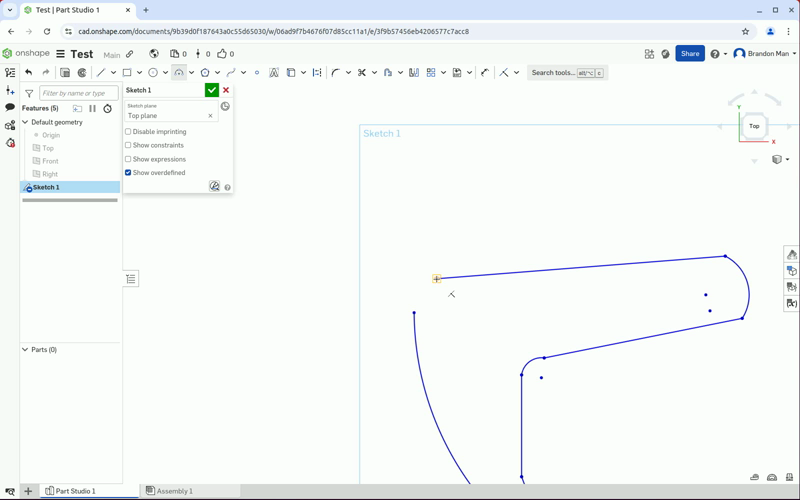
scroll(-6)
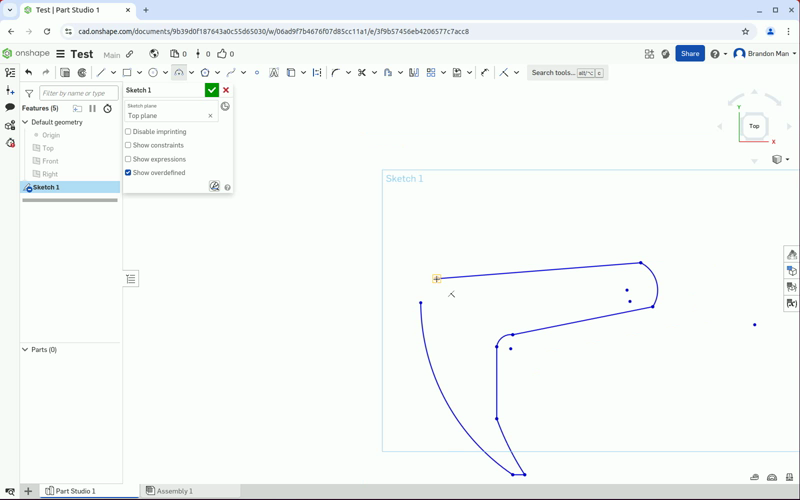
scroll(-6)
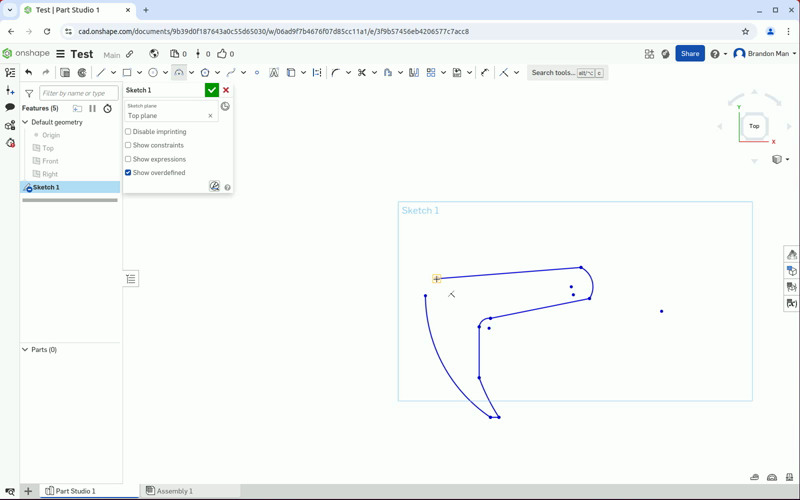
scroll(-6)
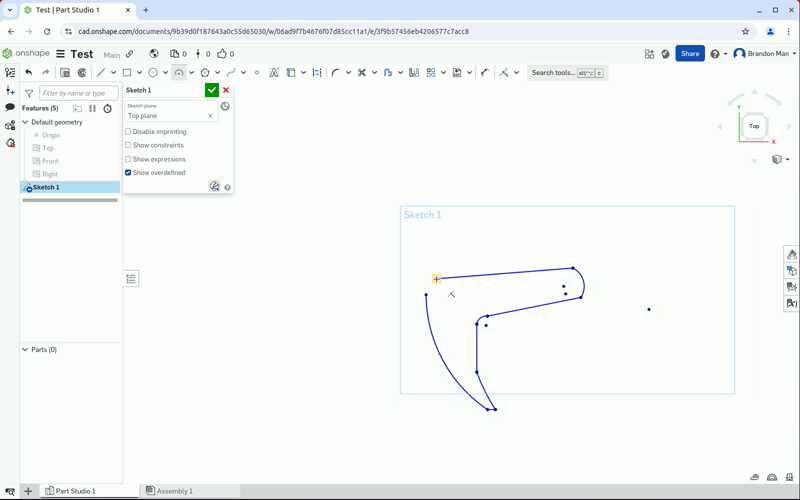
scroll(-6)
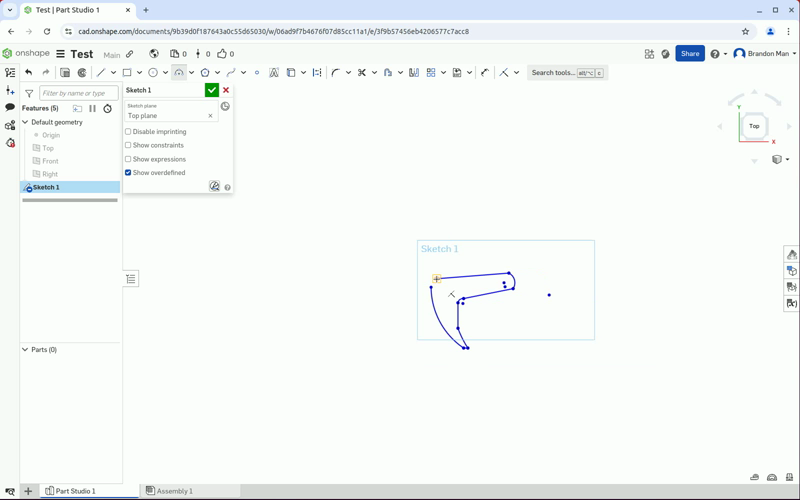
scroll(-6)
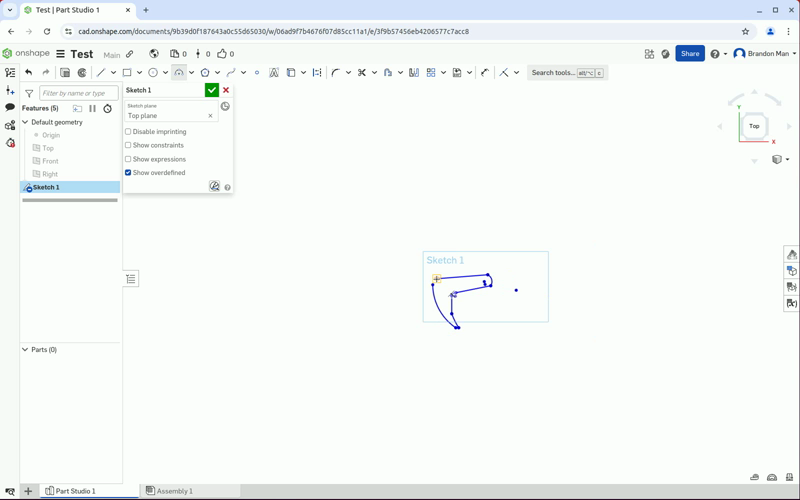
scroll(-6)
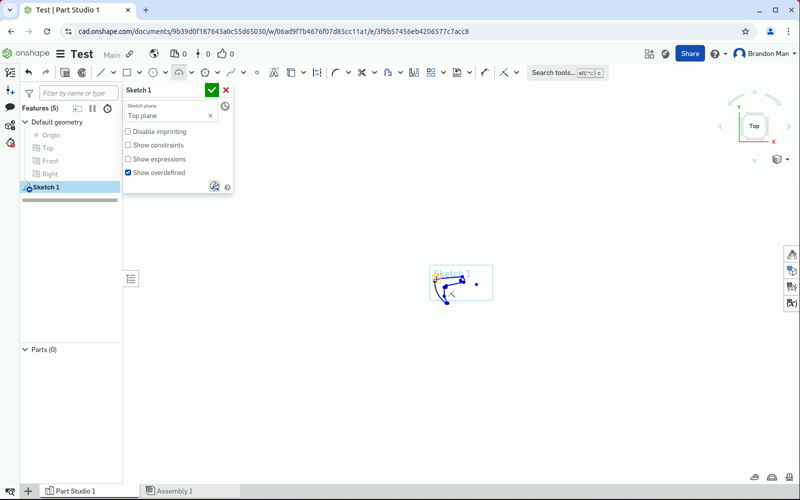
mouse_move(434, 281)
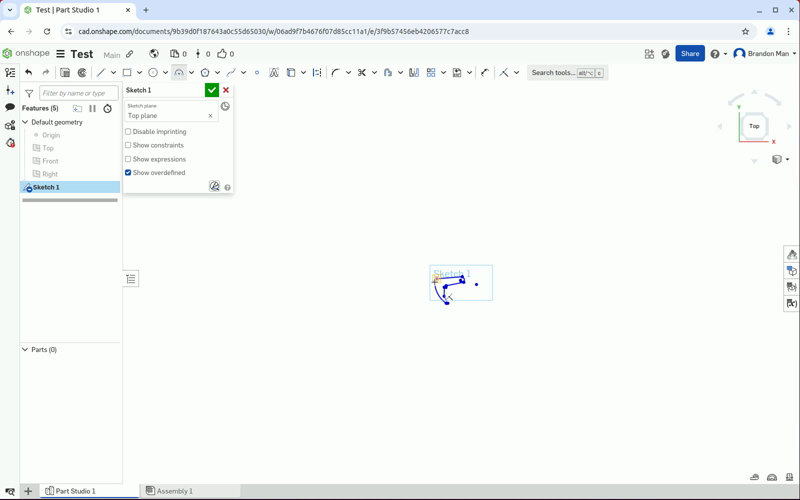
scroll(6)
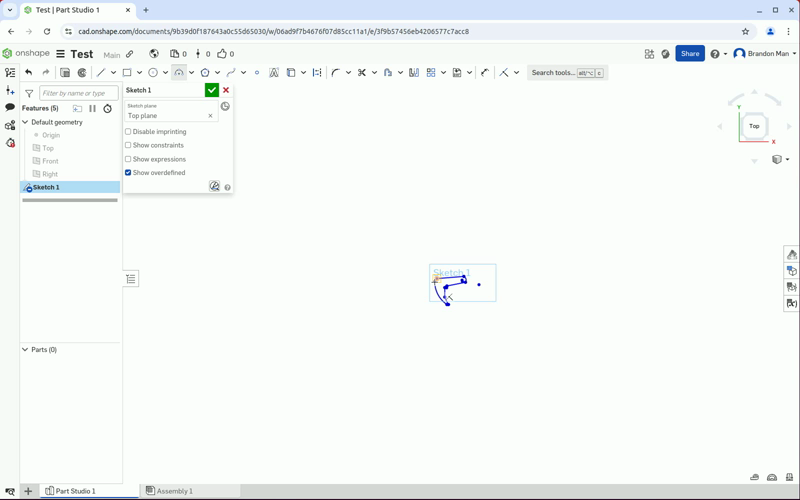
scroll(6)
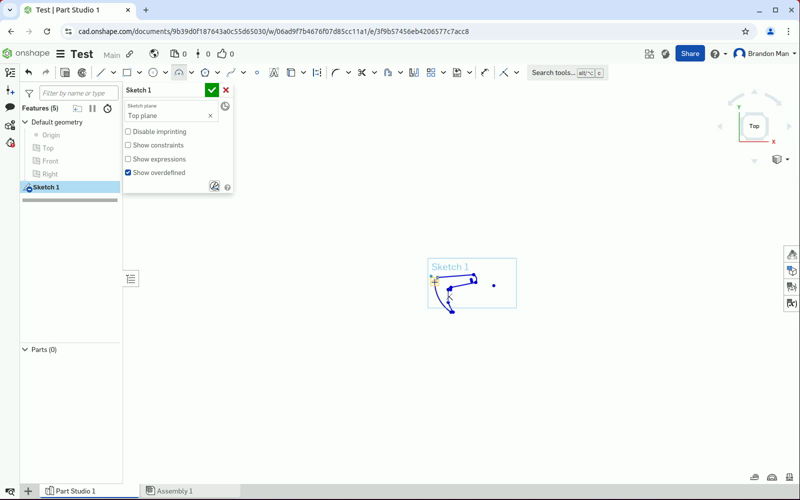
scroll(6)
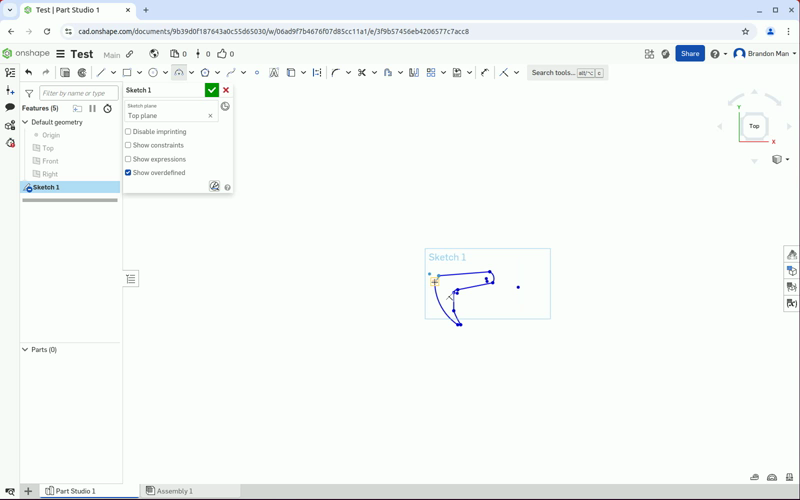
scroll(6)
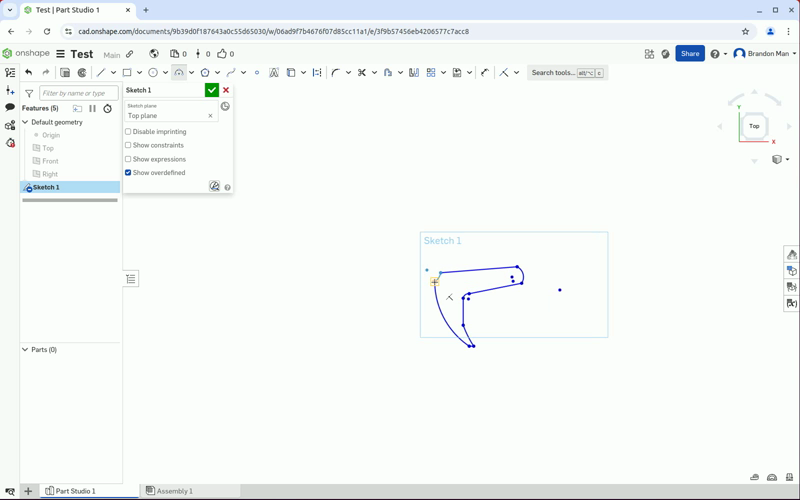
scroll(6)
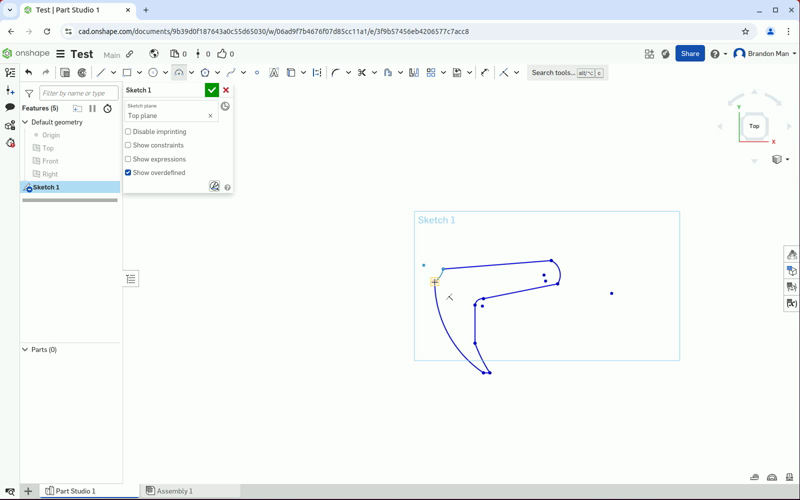
scroll(6)
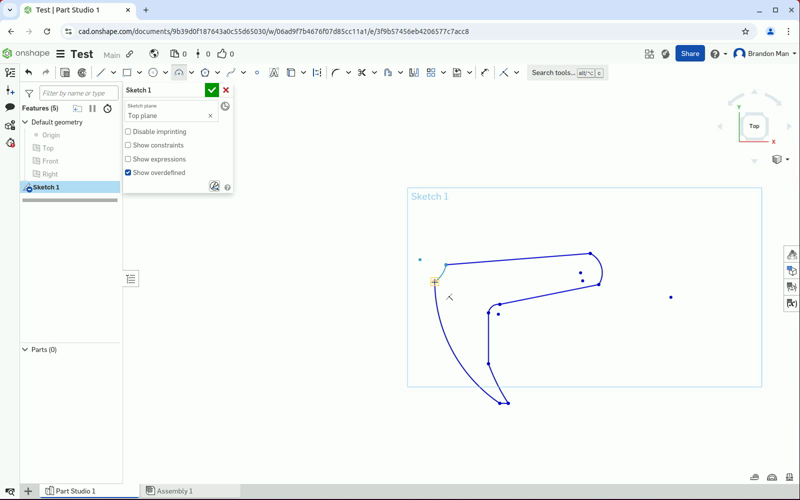
scroll(6)
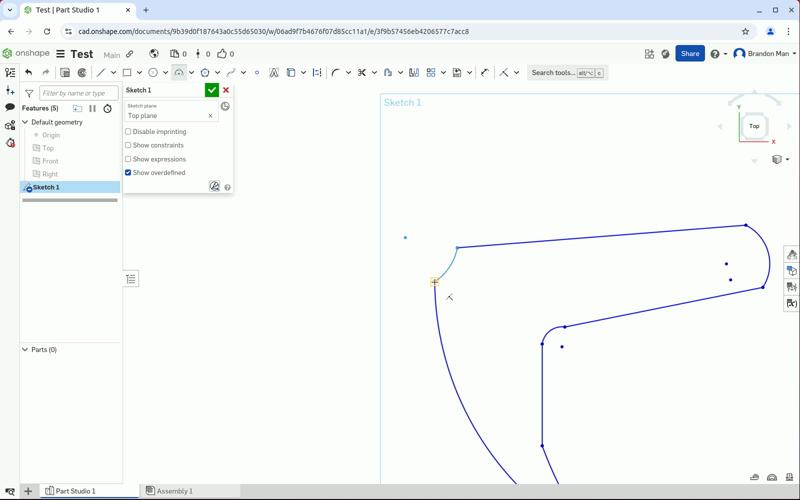
click(434, 281)
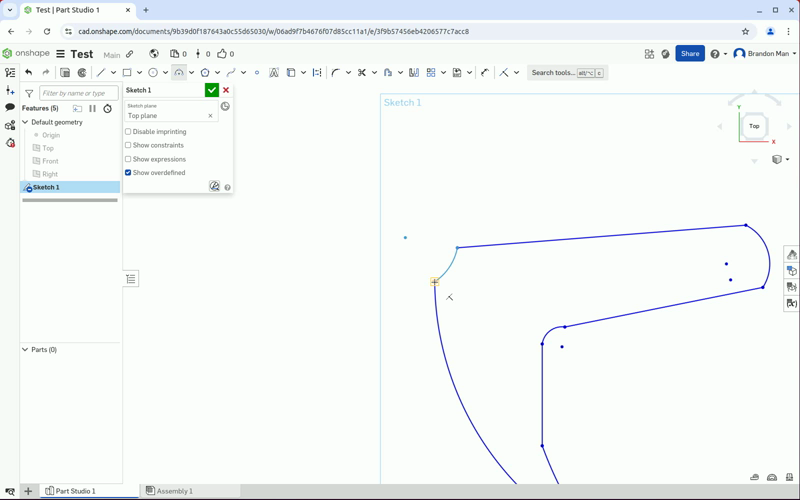
scroll(-6)
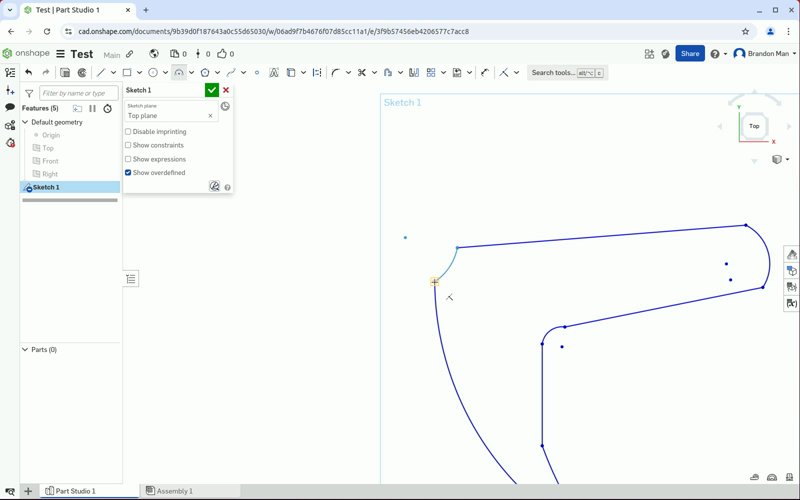
scroll(-6)
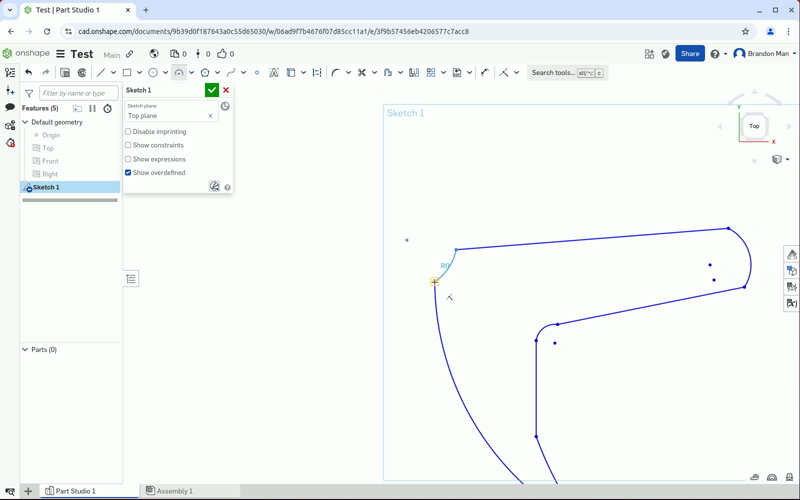
scroll(-6)
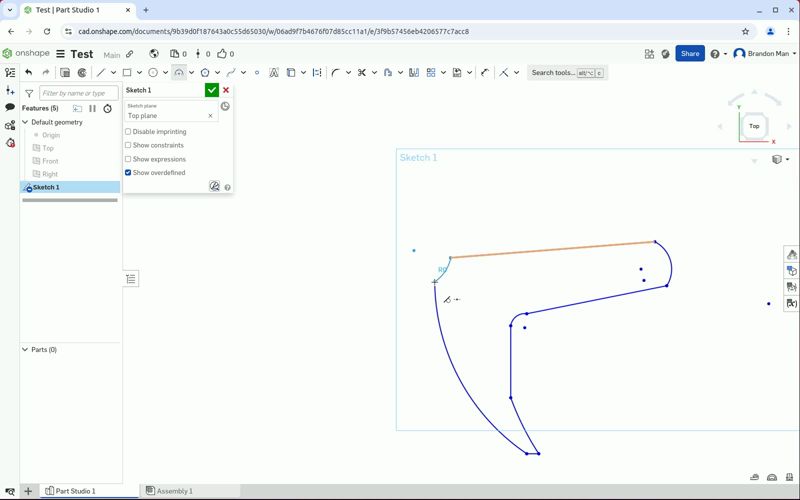
scroll(-6)
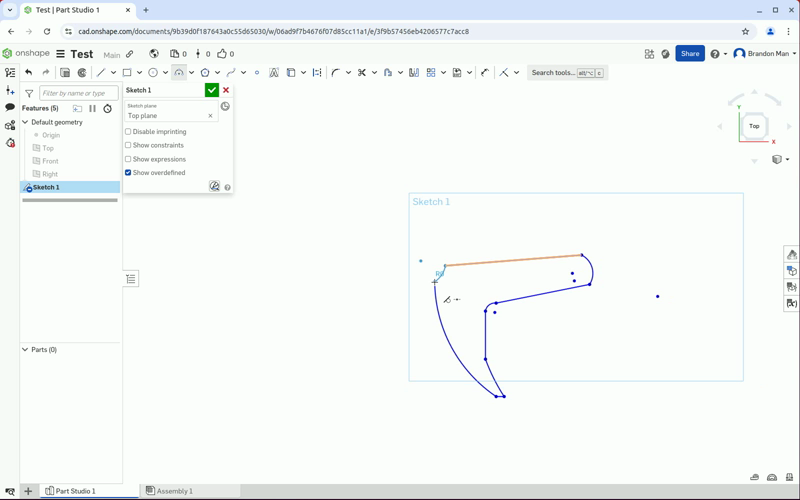
scroll(-6)
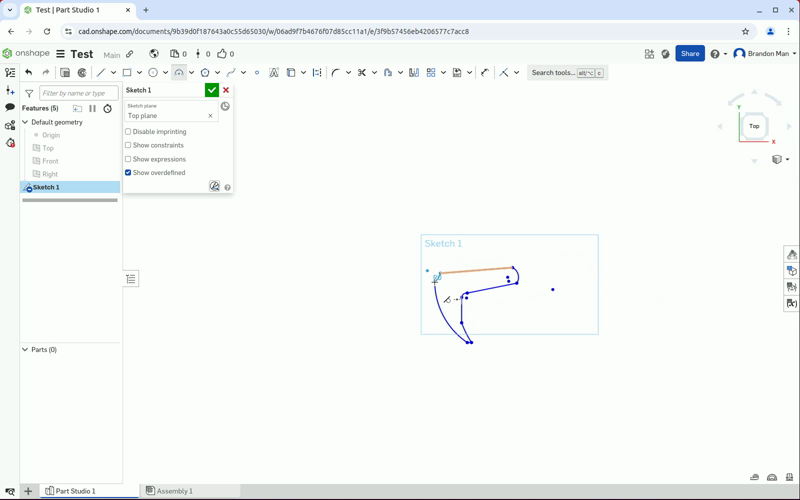
scroll(-6)
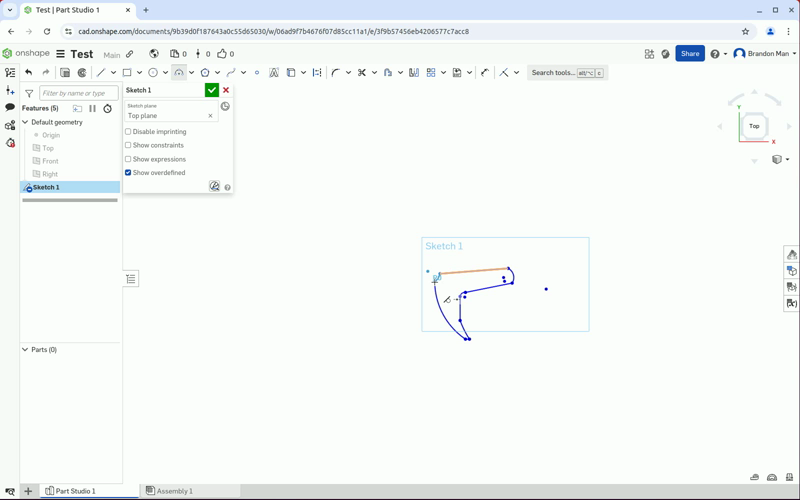
scroll(-6)
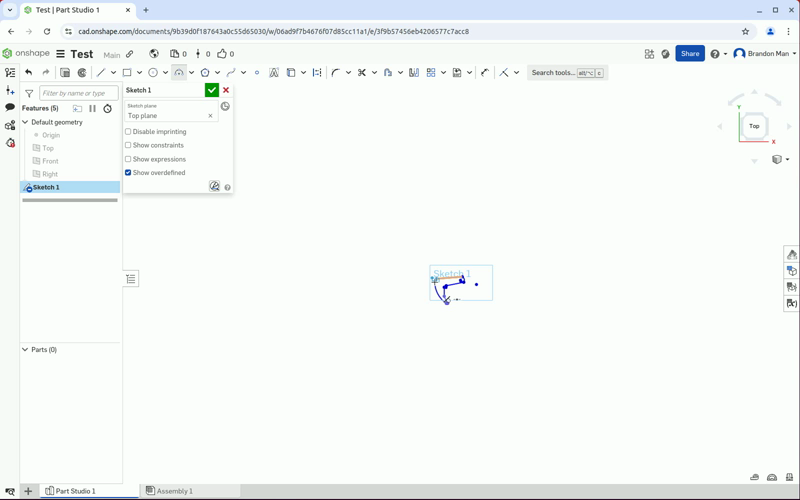
key_down(shift)
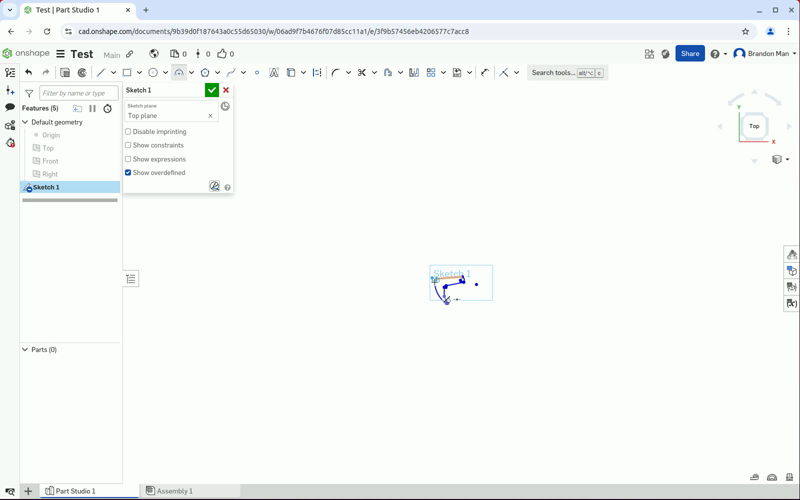
mouse_move(435, 279)
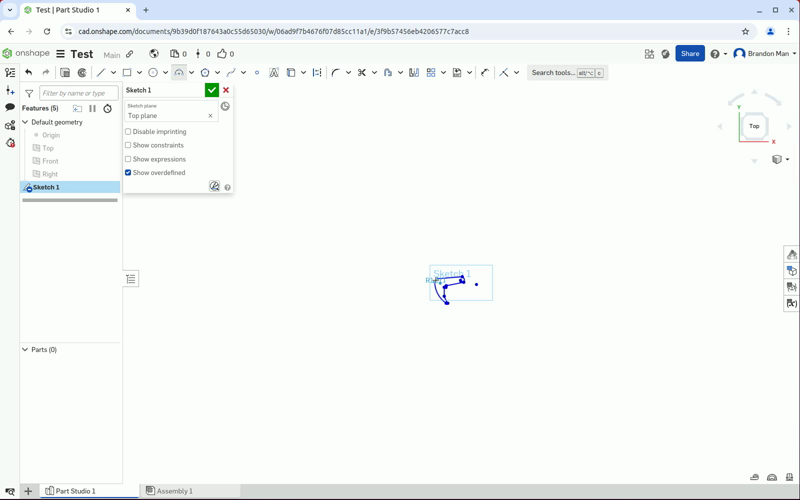
scroll(6)
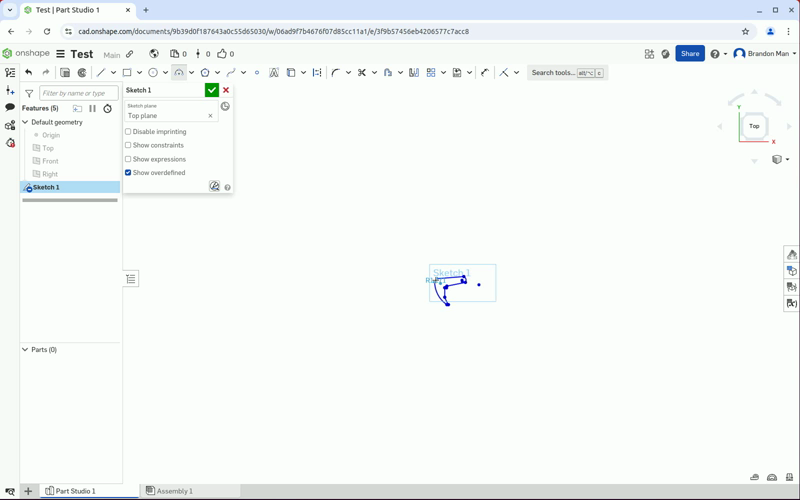
scroll(6)
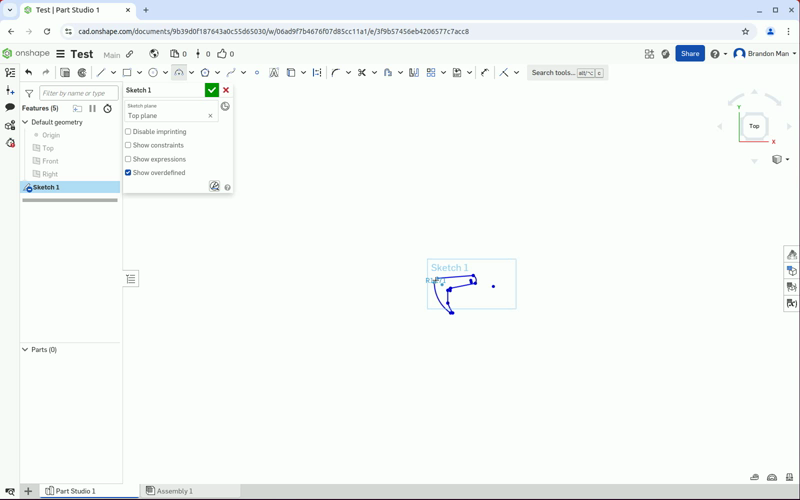
scroll(6)
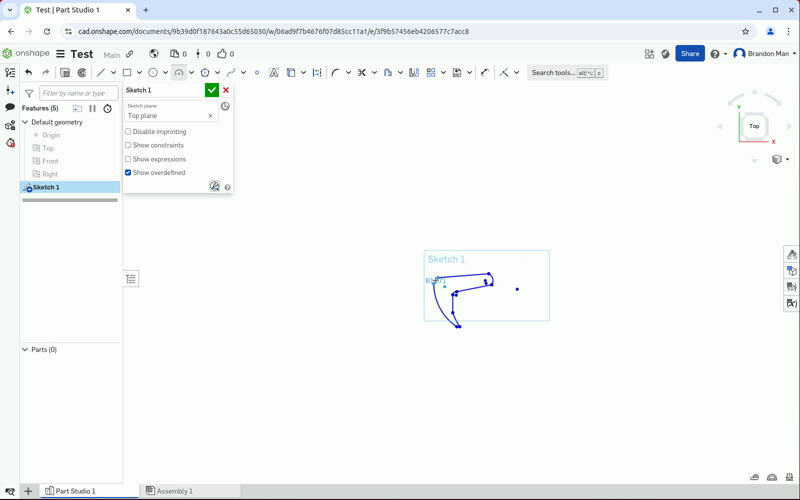
scroll(6)
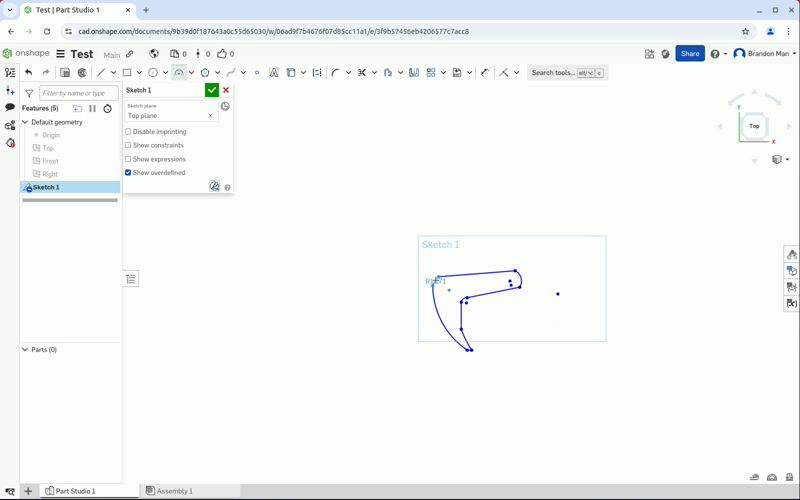
scroll(6)
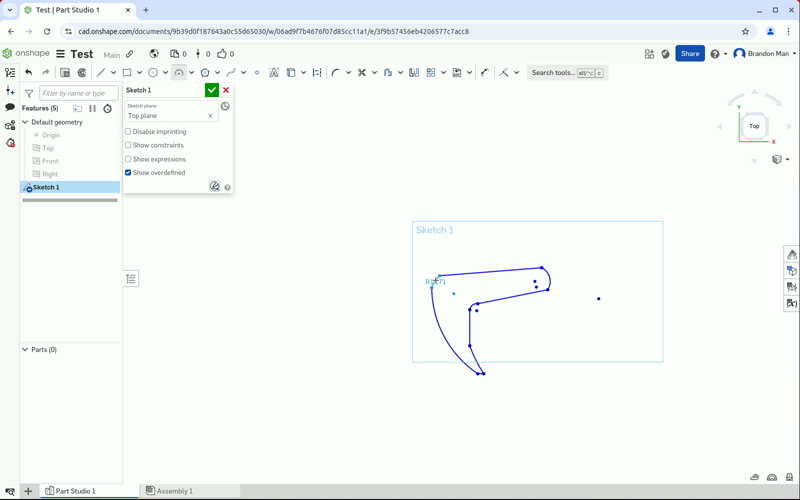
scroll(6)
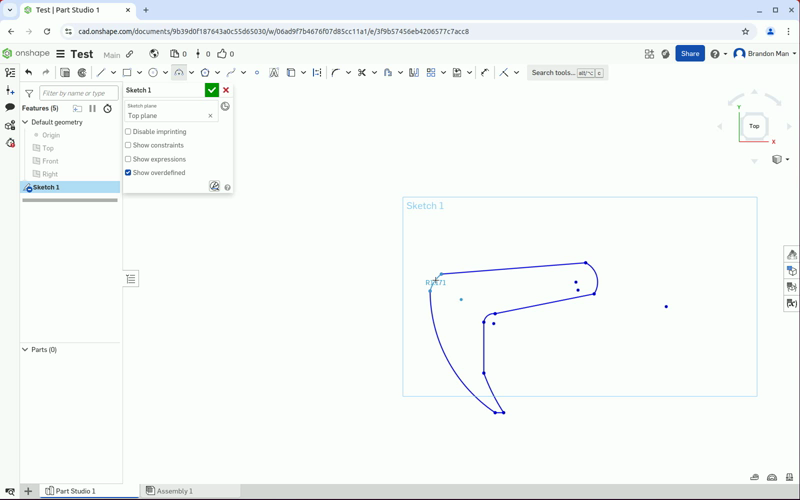
scroll(6)
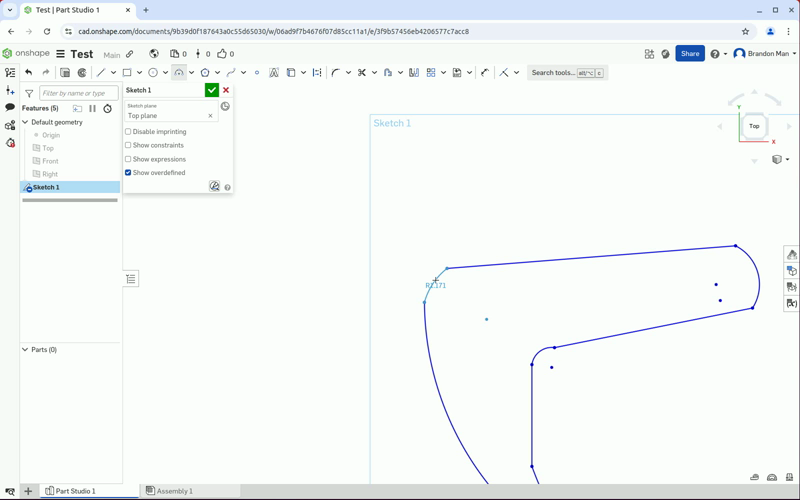
click(435, 279)
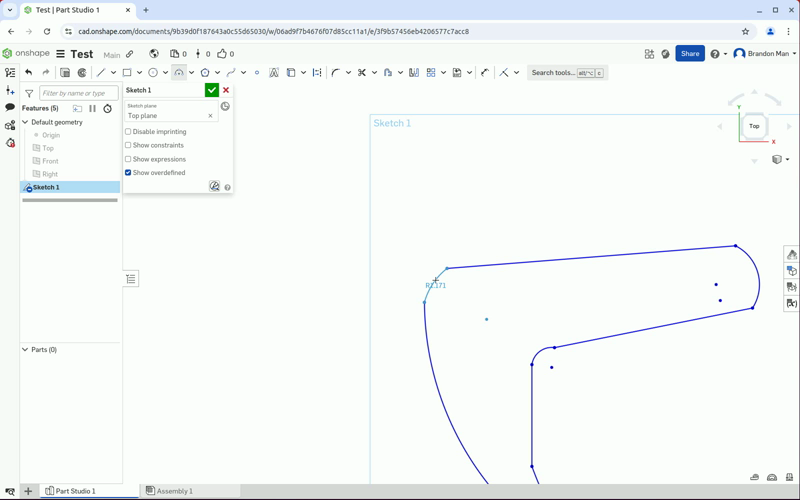
scroll(-6)
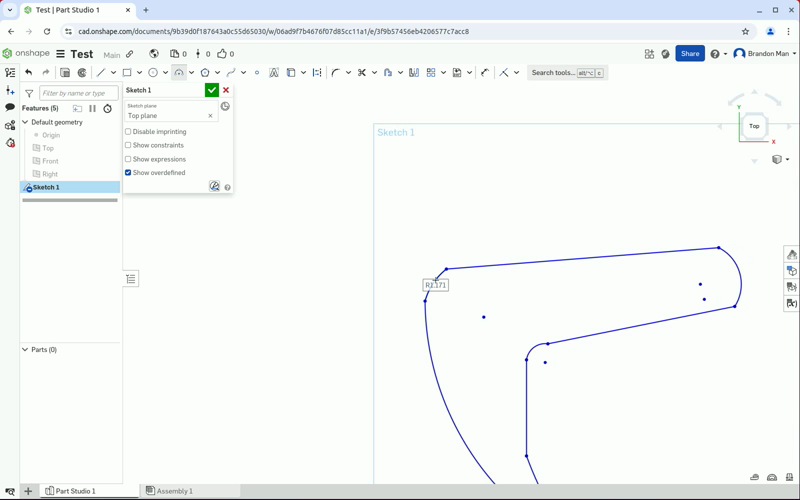
scroll(-6)
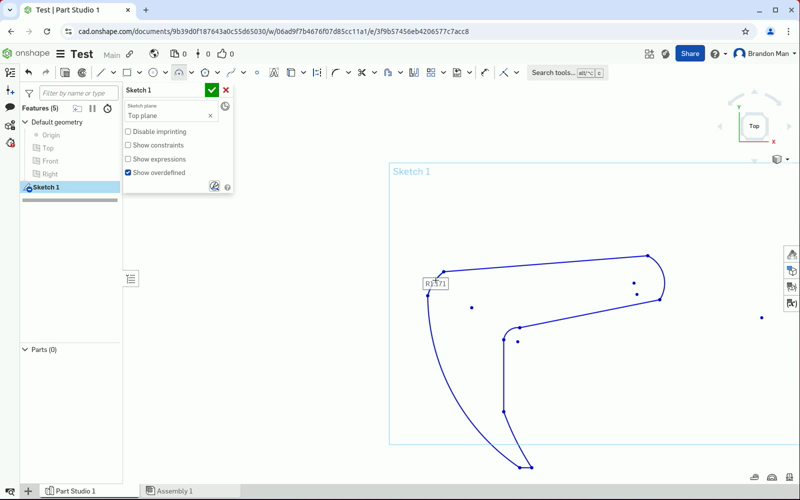
scroll(-6)
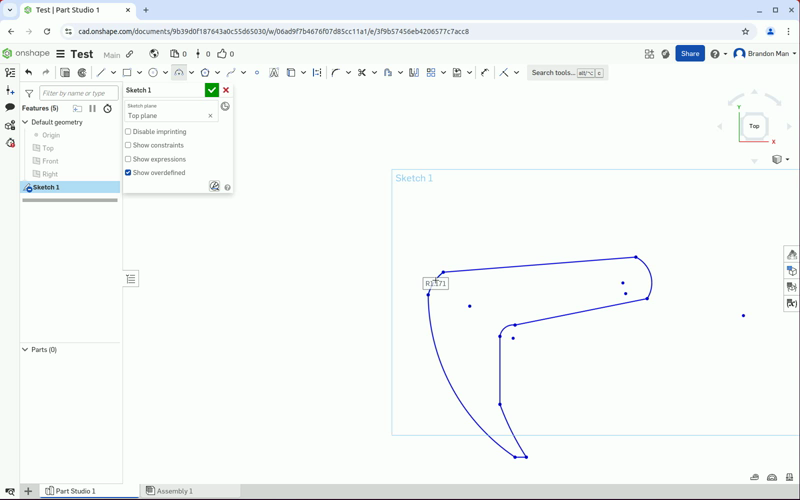
scroll(-6)
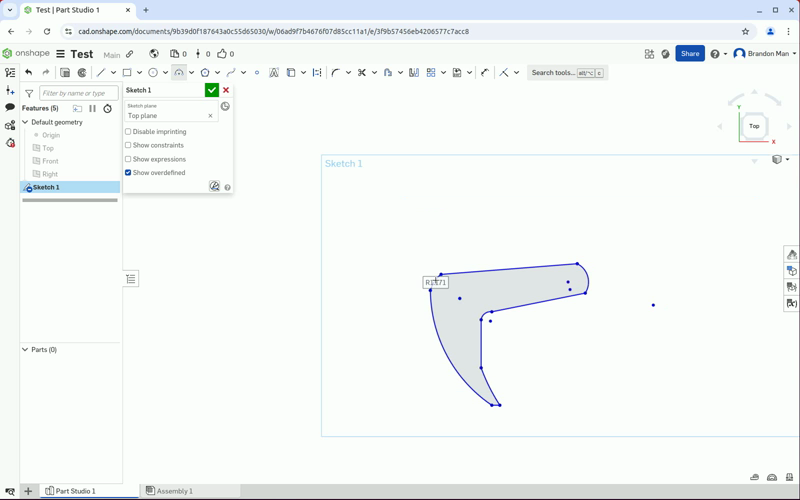
scroll(-6)
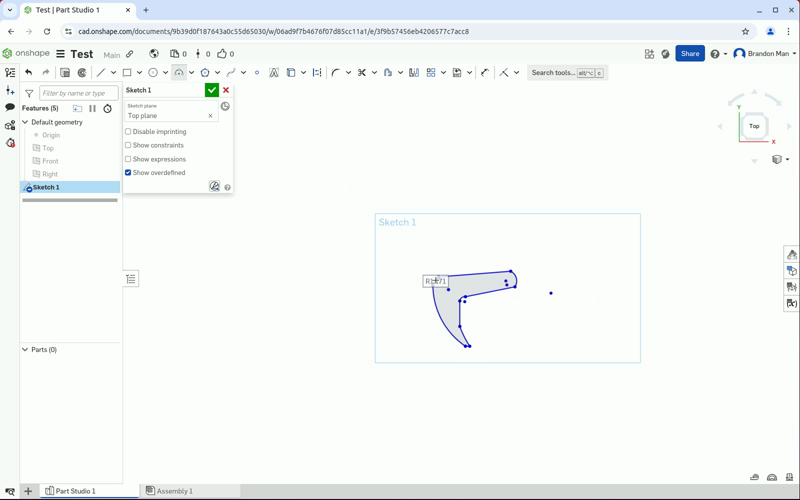
scroll(-6)
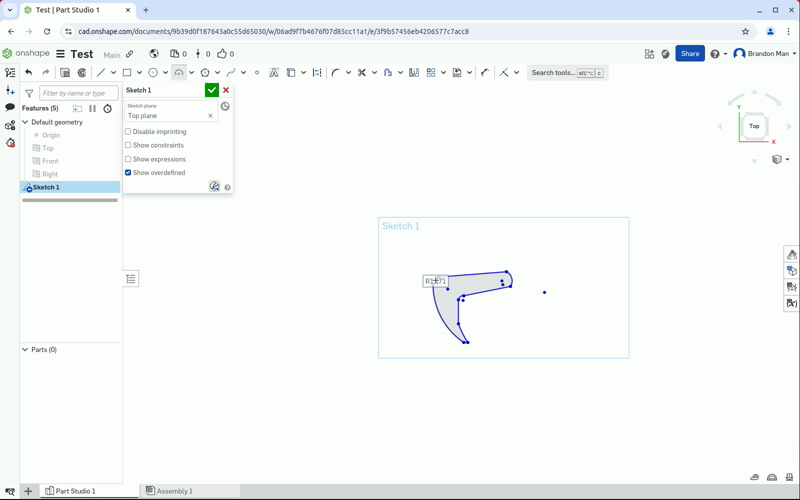
scroll(-6)
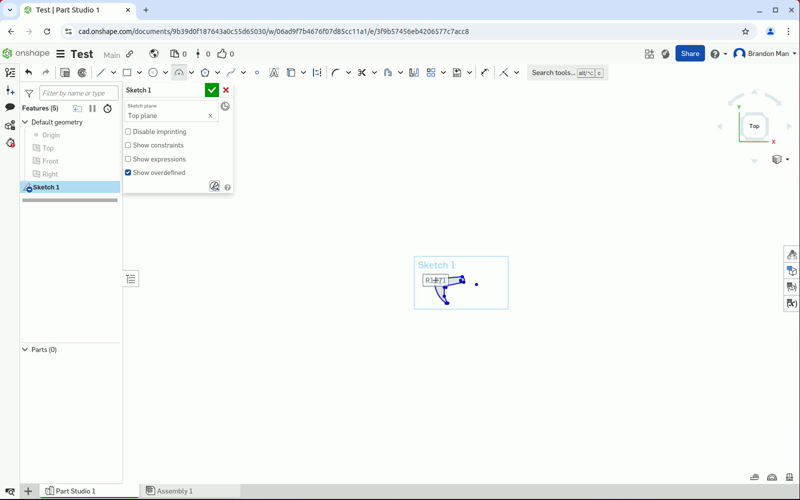
key_up(shift)
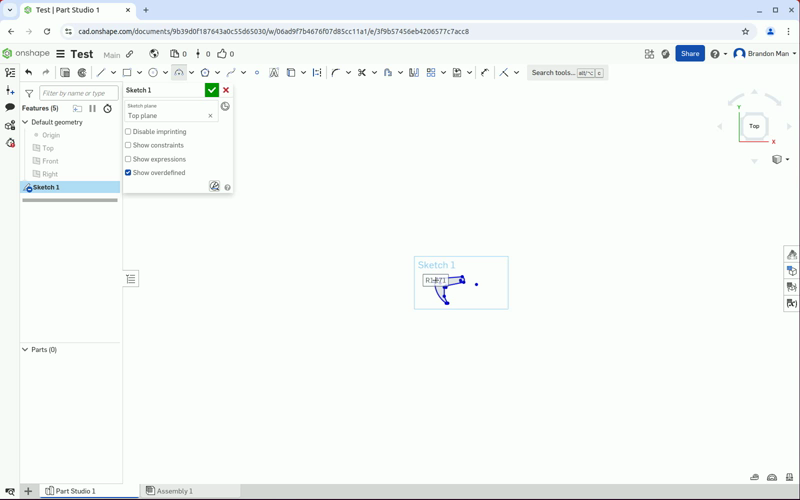
key(esc)
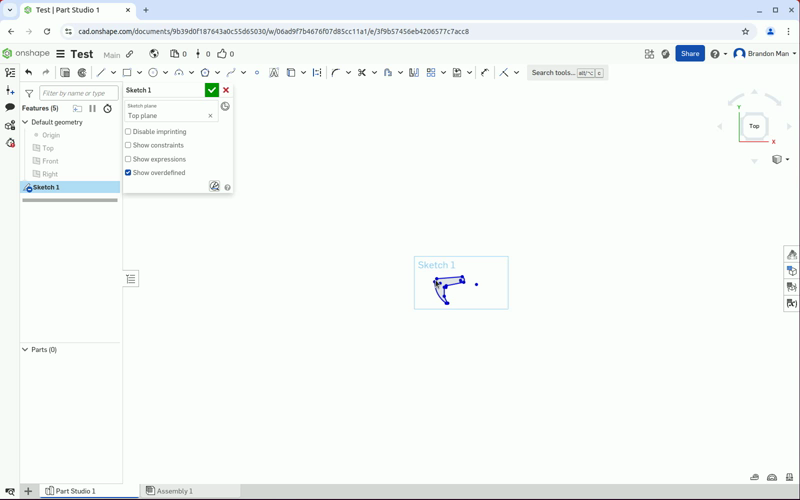
mouse_move(446, 284)
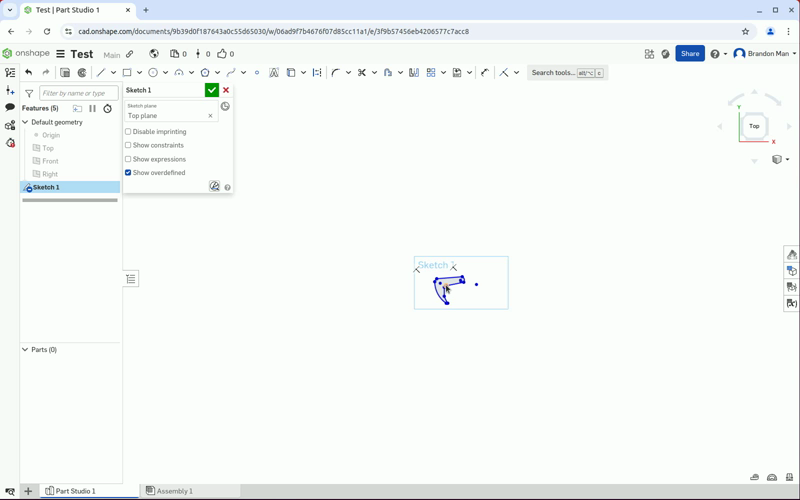
scroll(6)
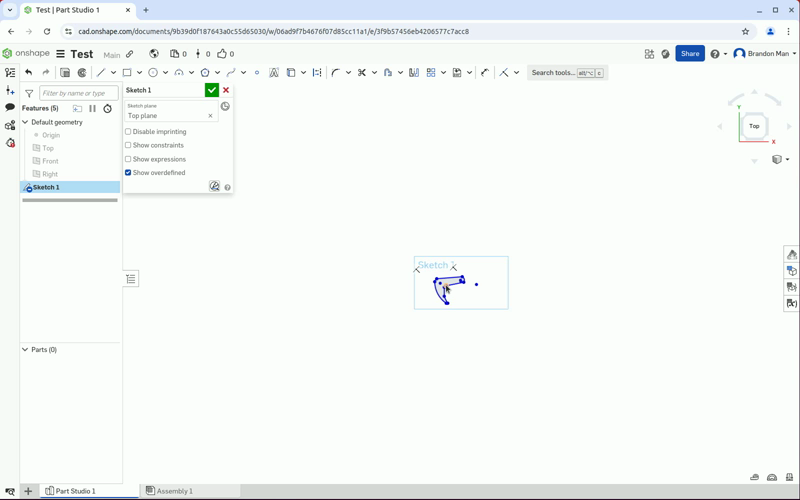
scroll(6)
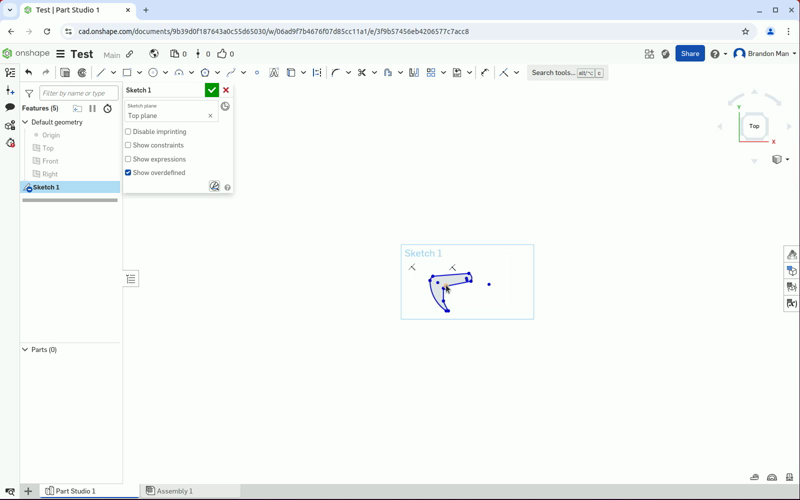
scroll(6)
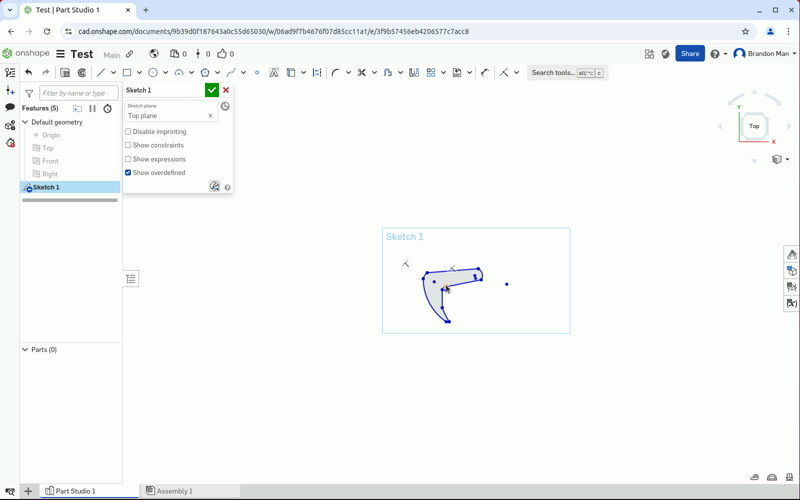
scroll(6)
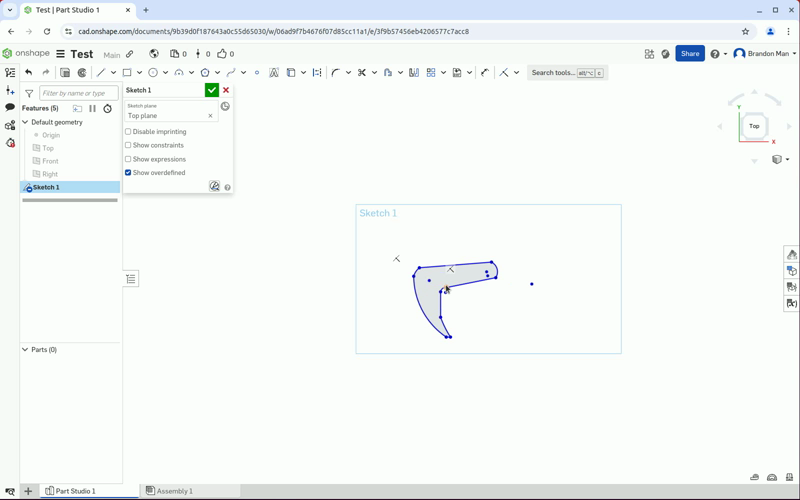
scroll(6)
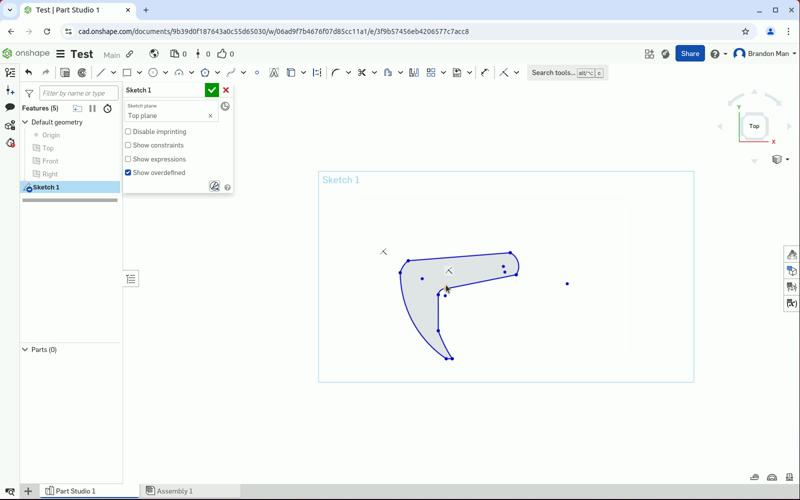
scroll(6)
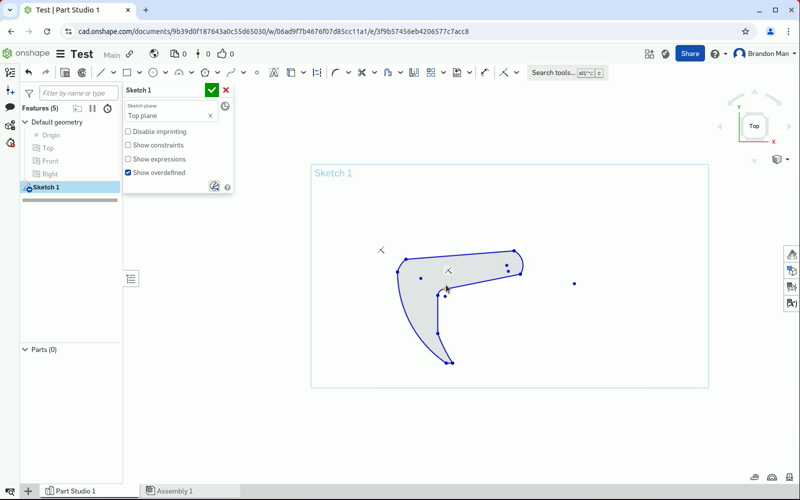
scroll(6)
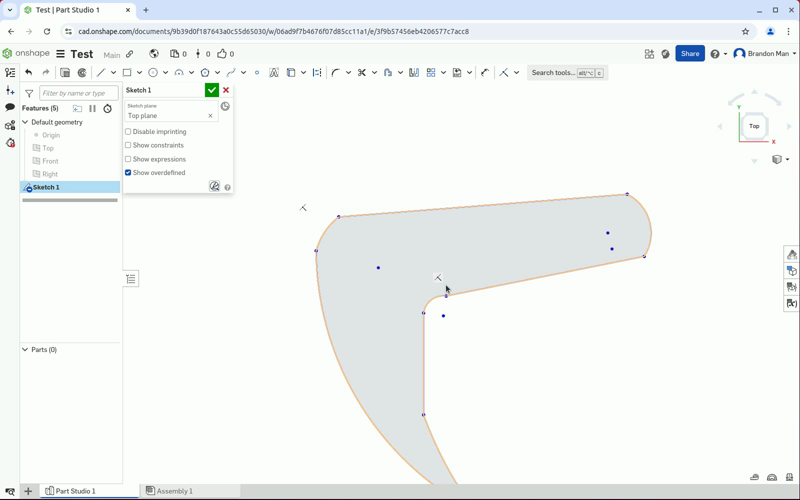
click(446, 284)
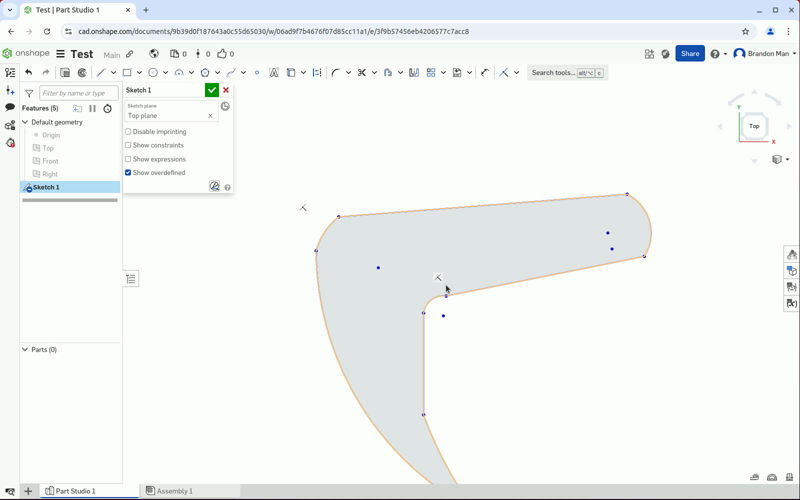
scroll(-6)
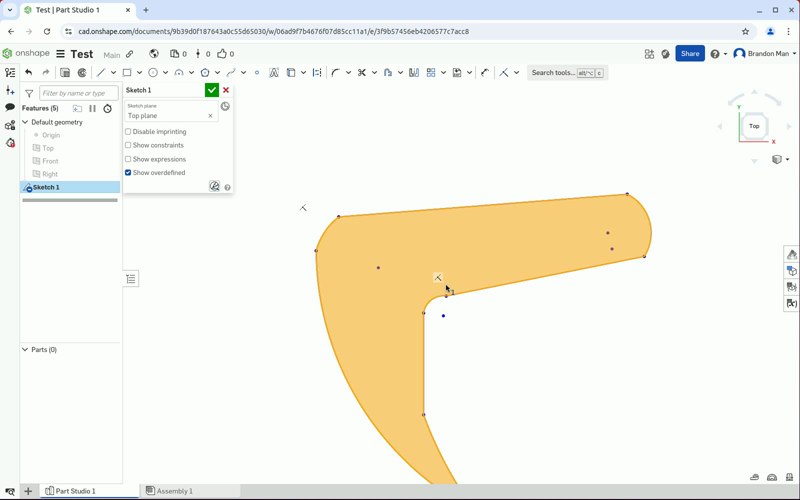
scroll(-6)
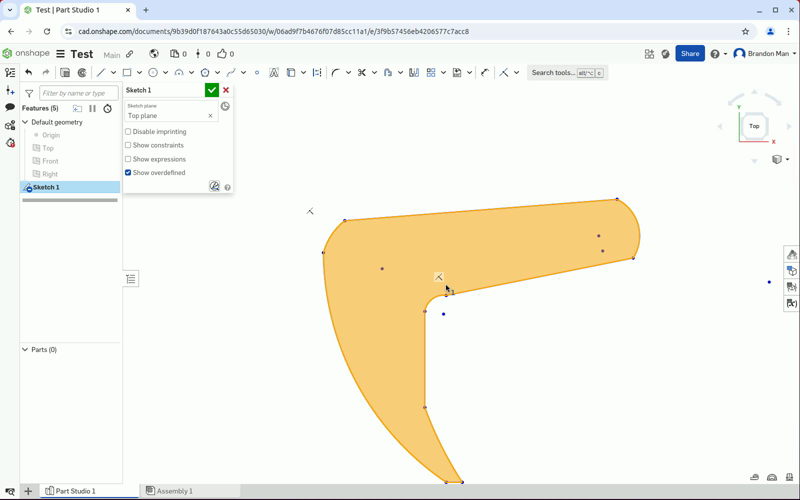
scroll(-6)
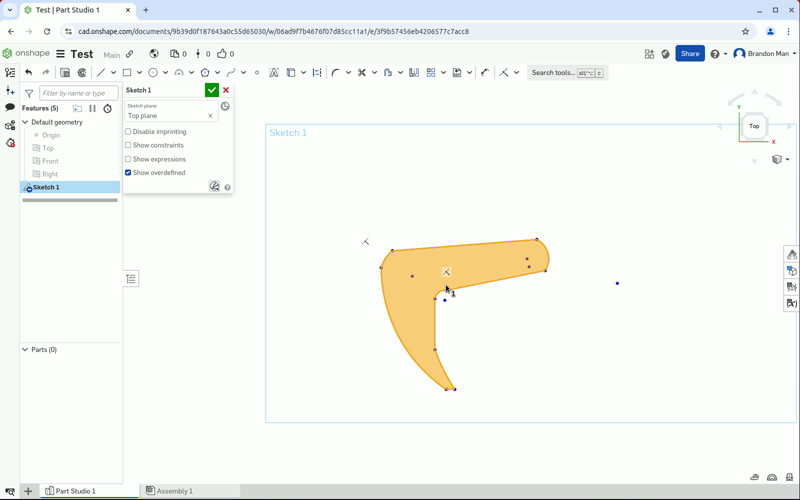
scroll(-6)
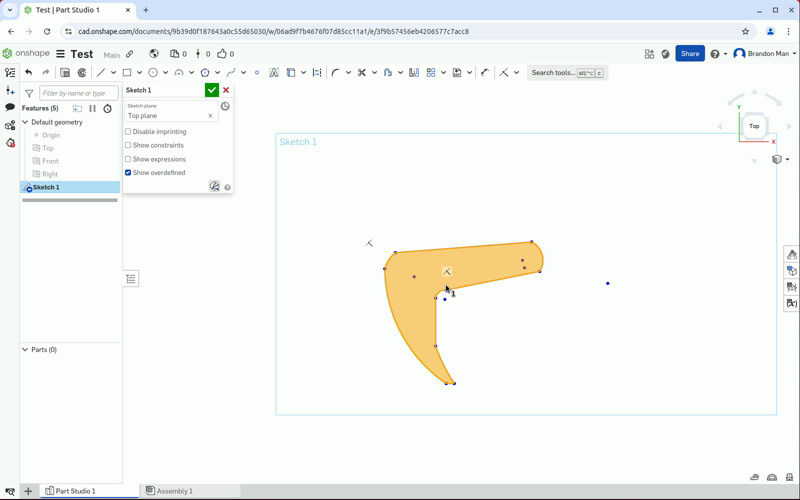
scroll(-6)
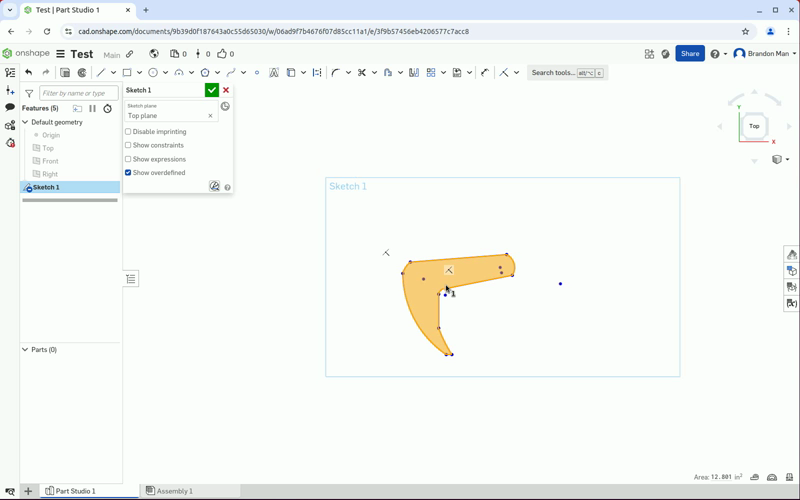
scroll(-6)
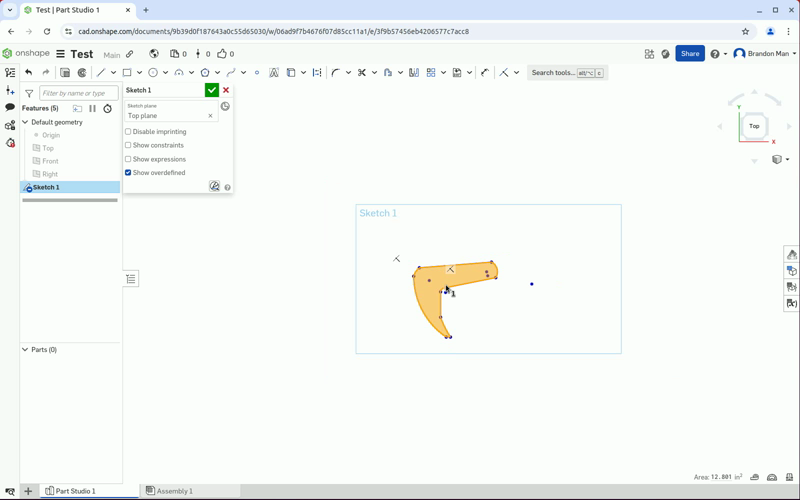
scroll(-6)
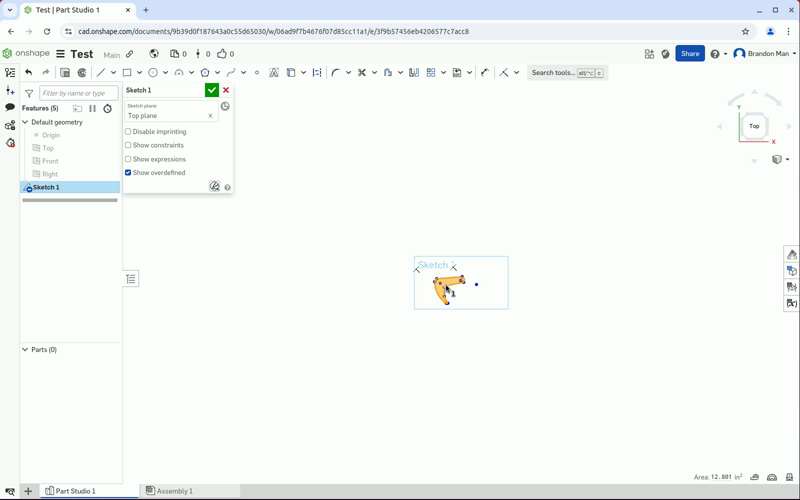
mouse_move(73, 352)
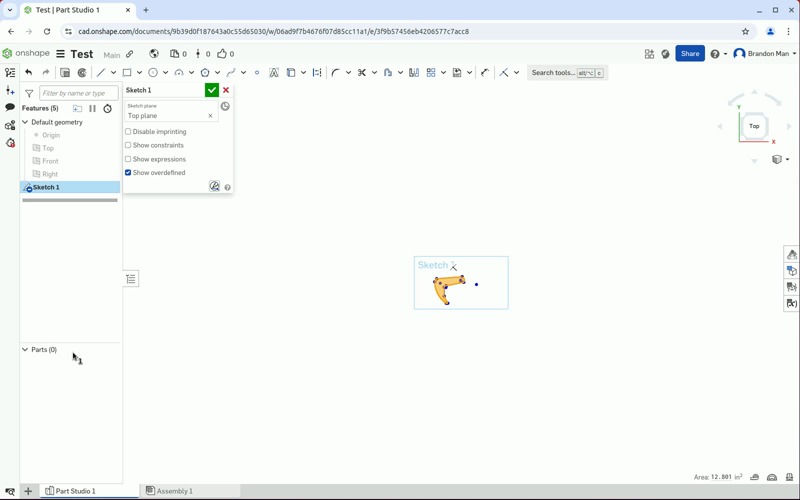
key(shift+y)
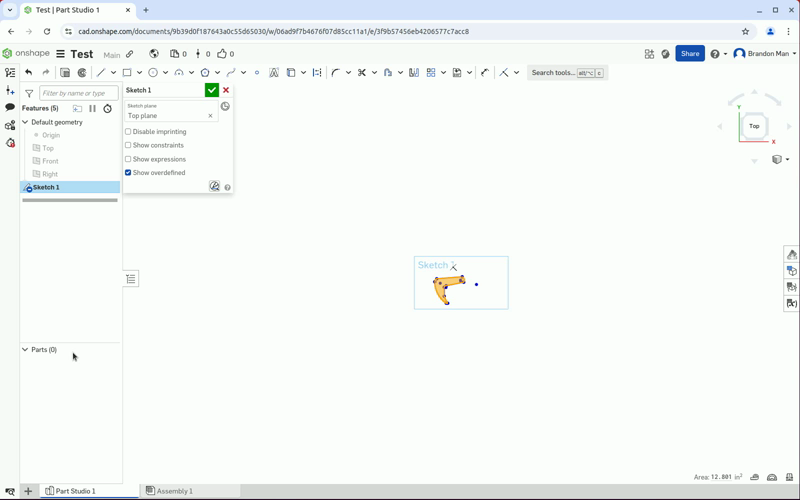
key(shift+e)
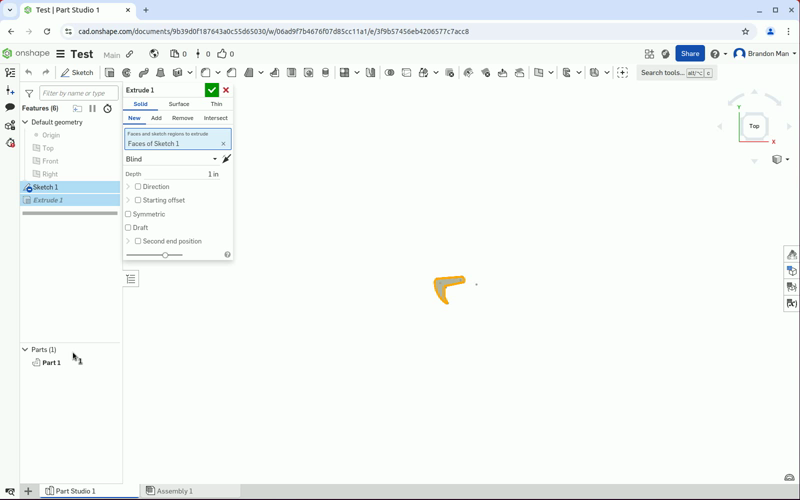
mouse_move(143, 106)
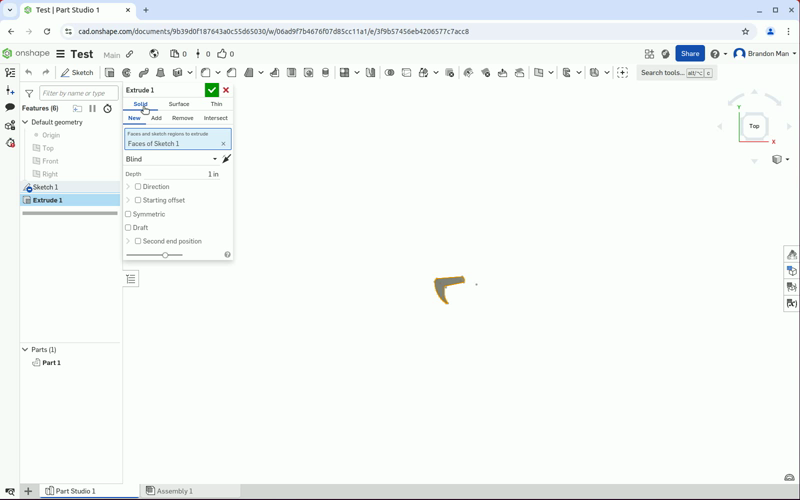
click(143, 106)
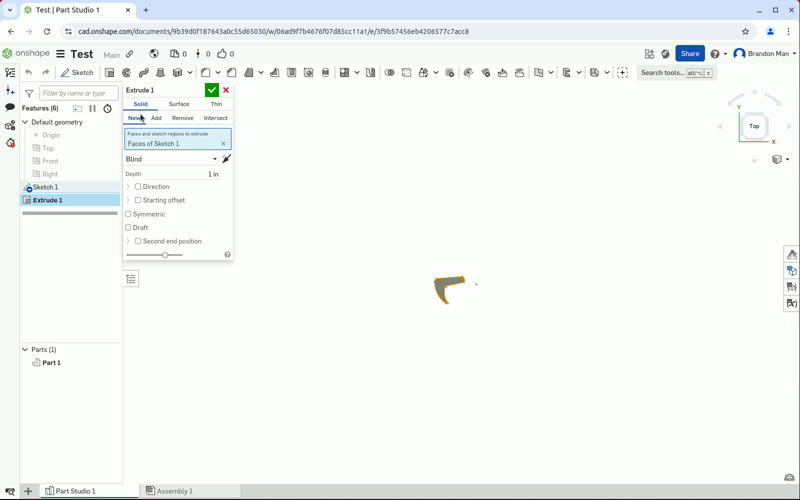
mouse_move(137, 120)
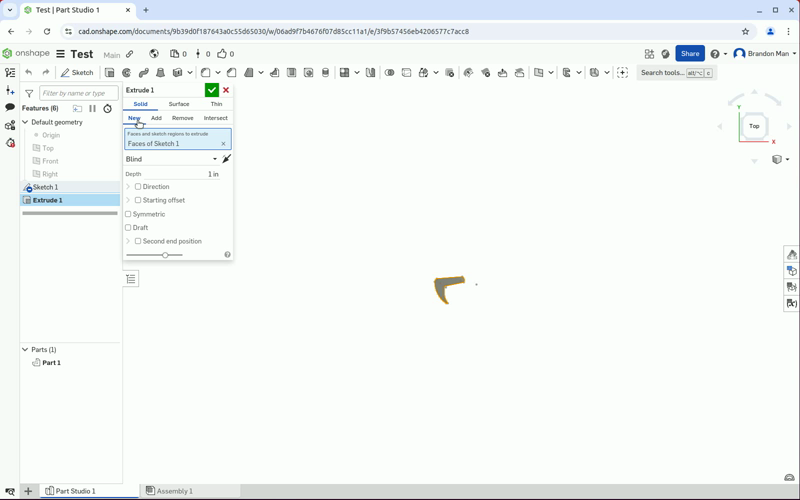
click(137, 120)
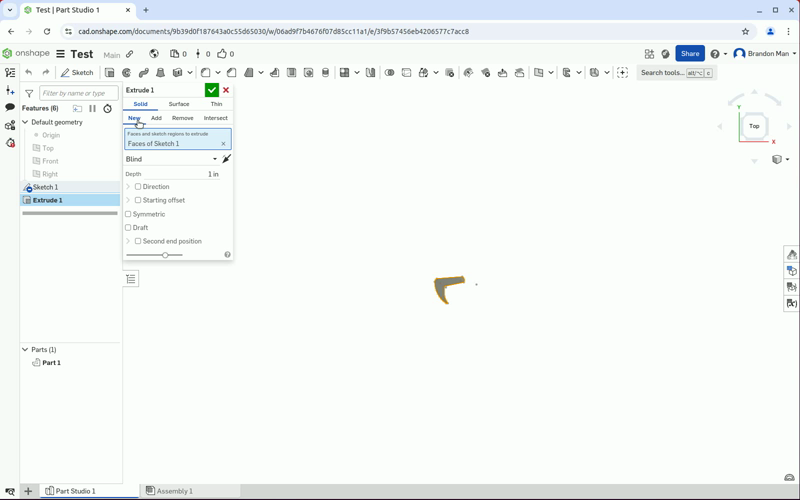
key(tab, 4)
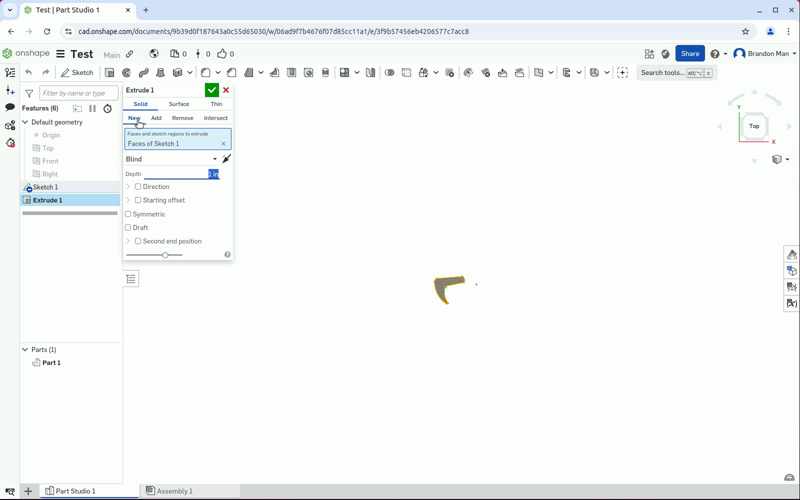
text(0.722)
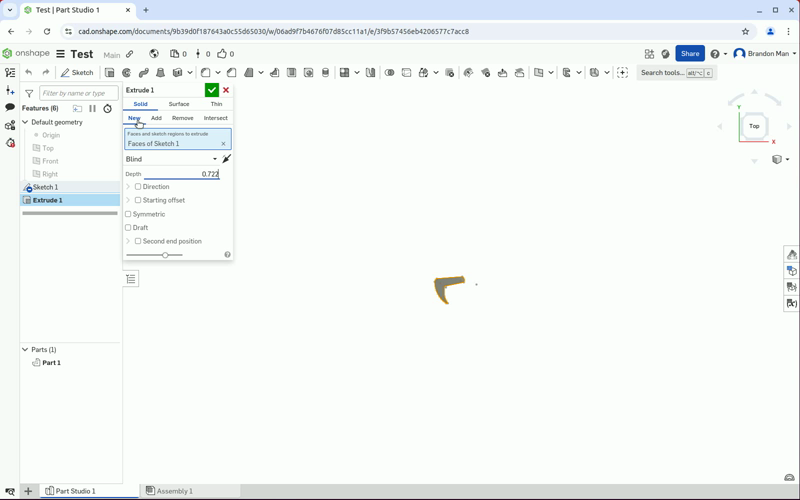
key(enter)
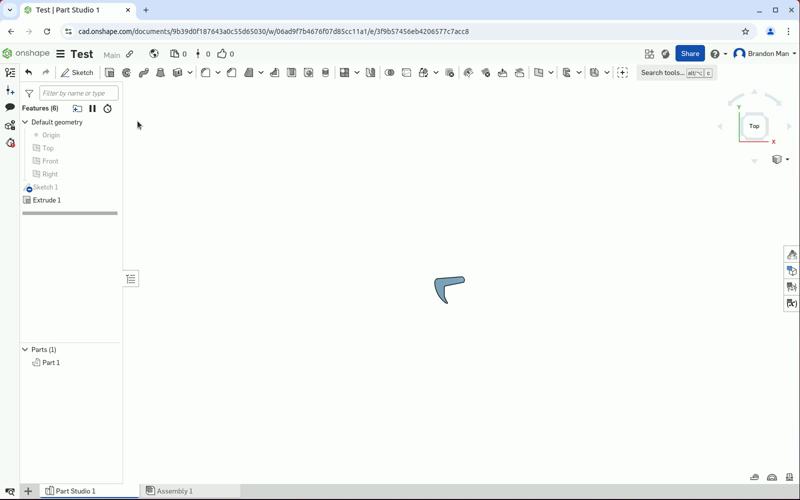
key(shift+h)
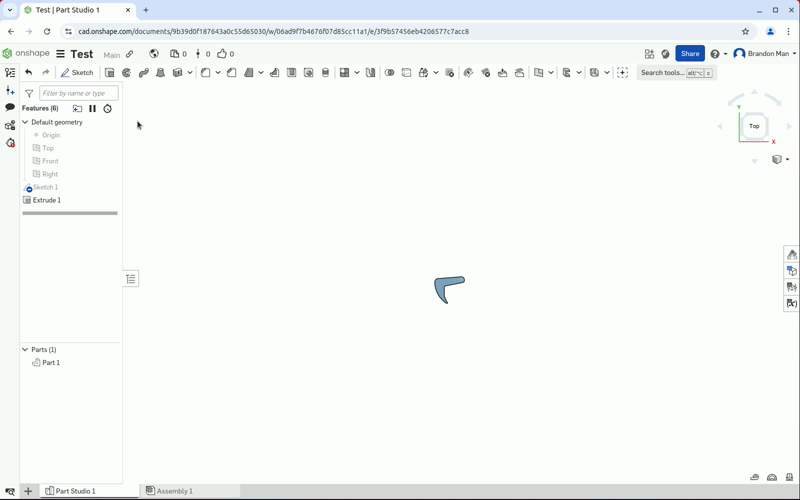
key(shift+h)
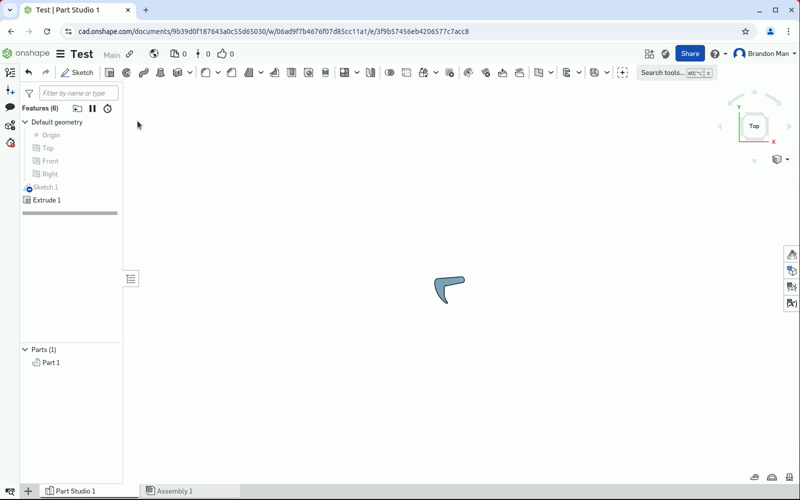
mouse_move(73, 189)
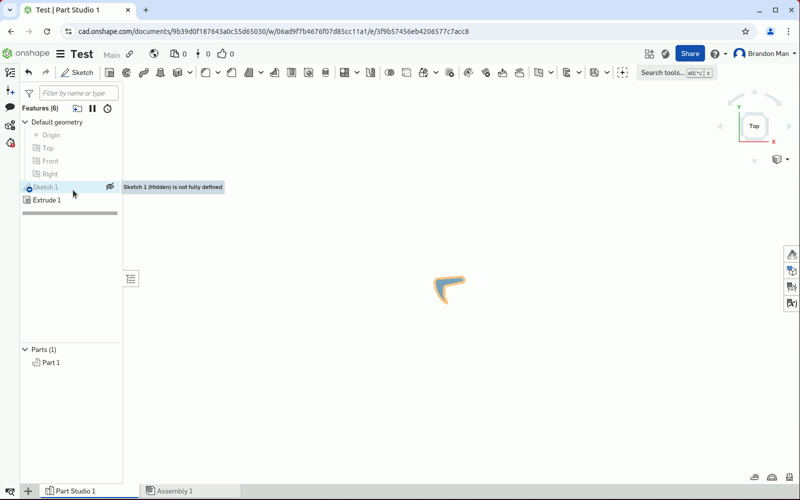
click(73, 189)
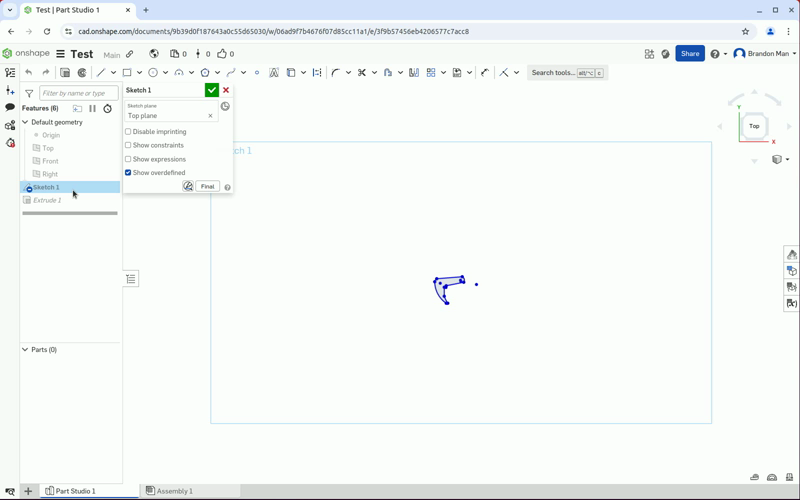
mouse_move(229, 92)
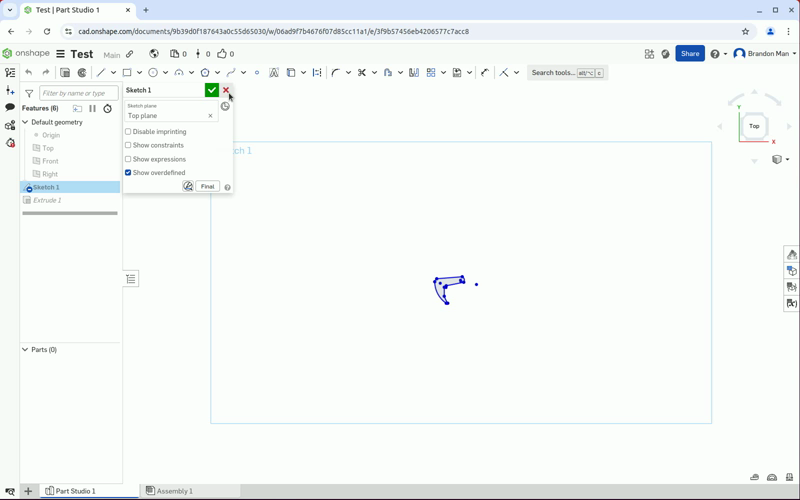
click(229, 92)
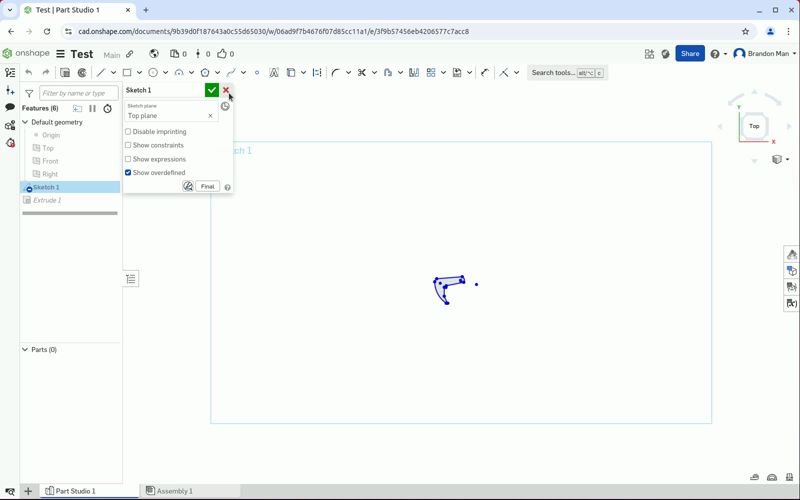
key(shift+s)
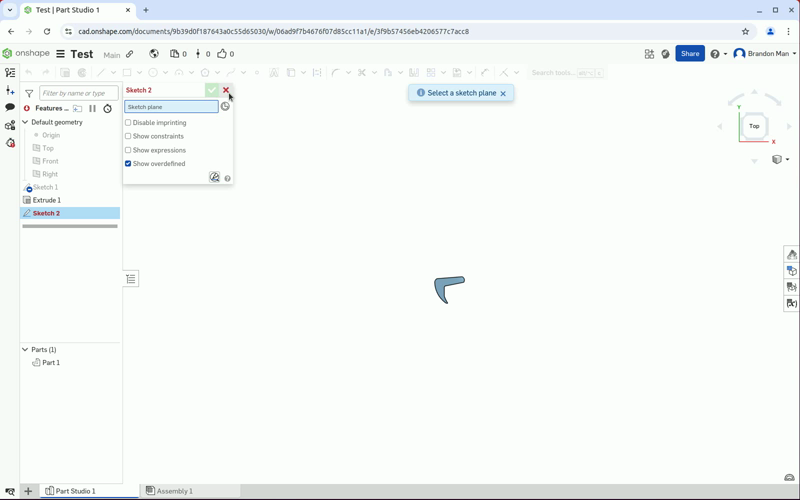
mouse_move(73, 150)
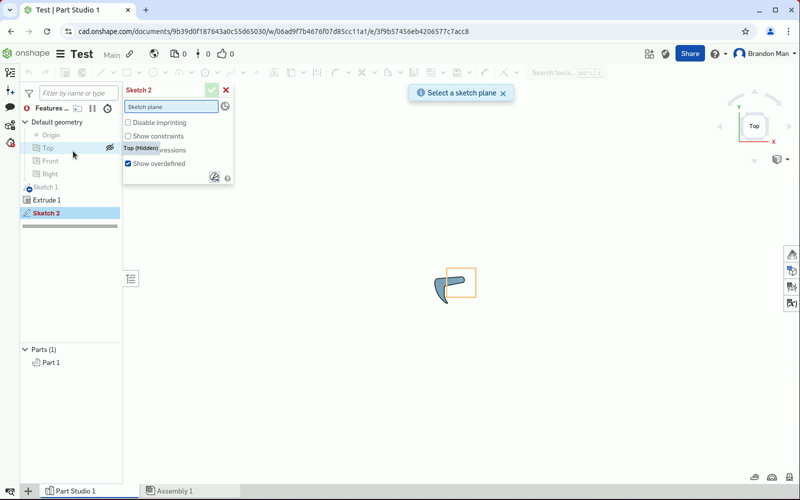
click(73, 150)
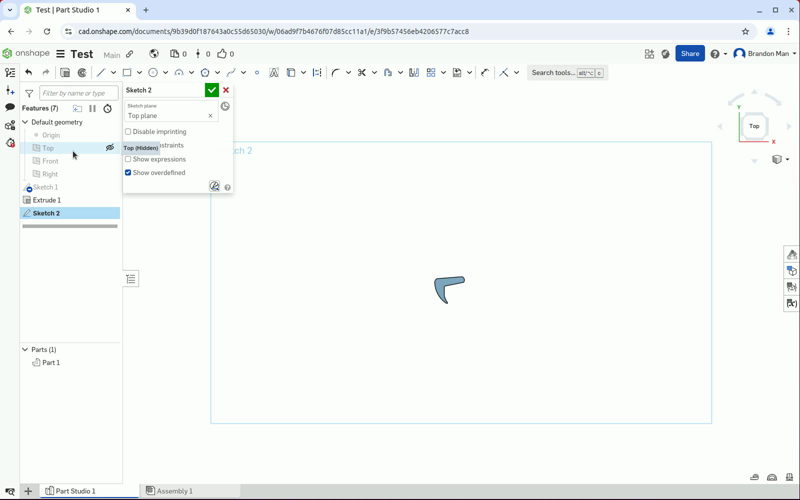
mouse_move(73, 352)
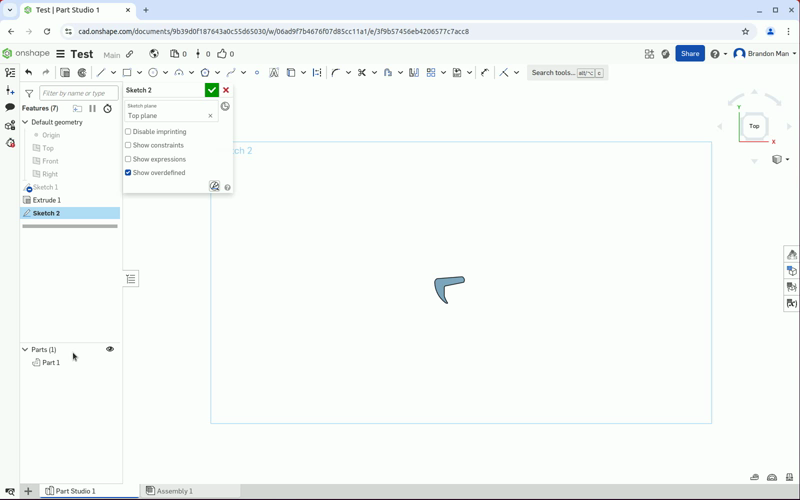
key(y)
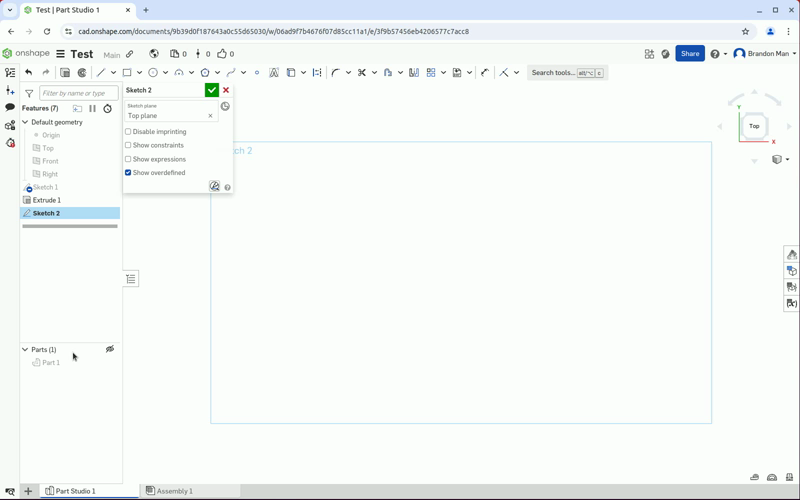
key(l)
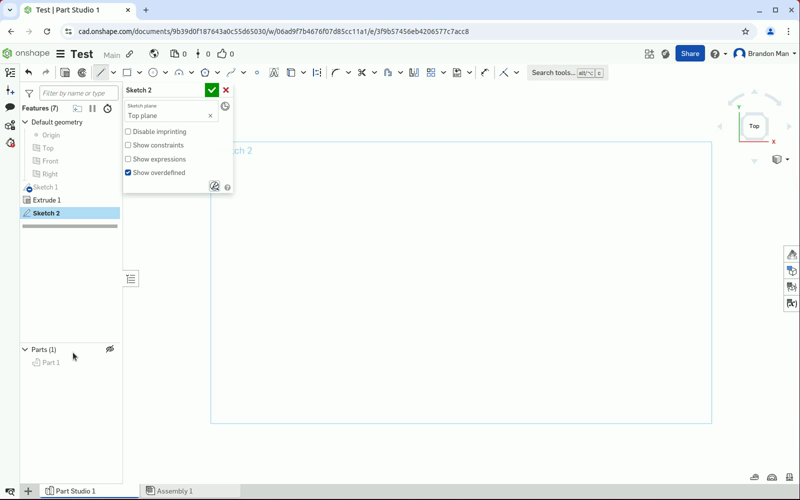
key_down(shift)
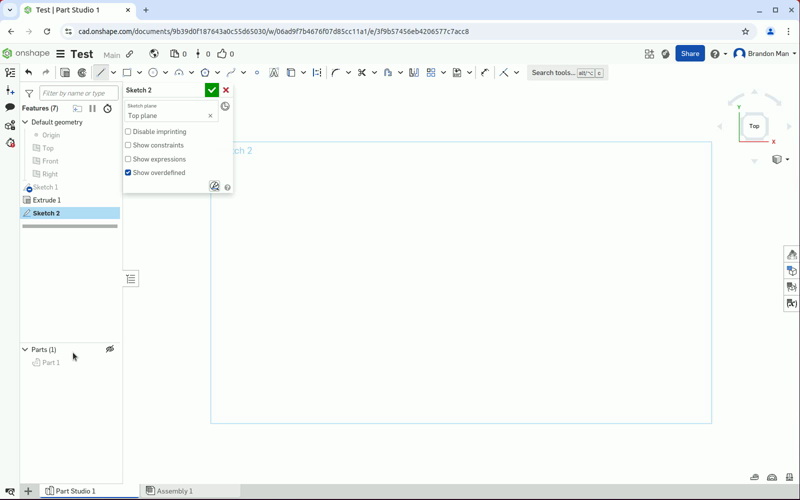
mouse_move(458, 285)
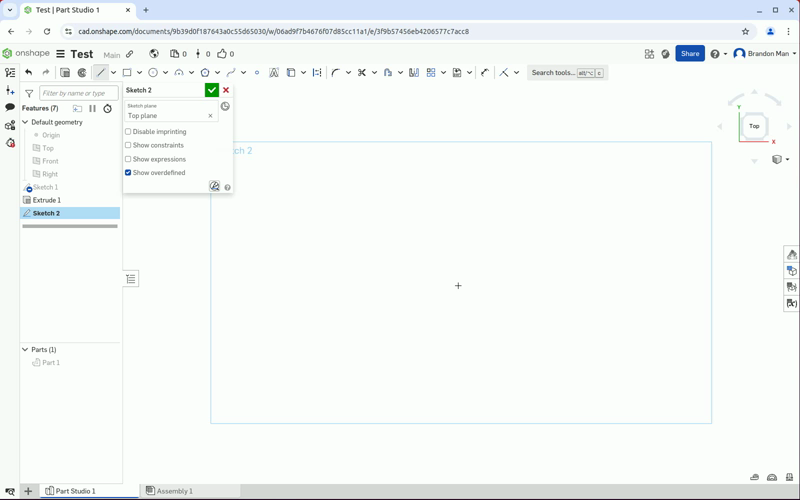
click(458, 285)
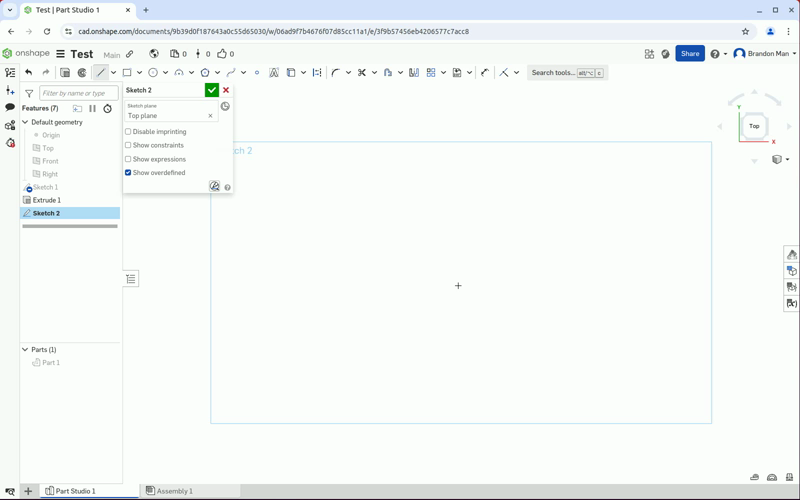
key_up(shift)
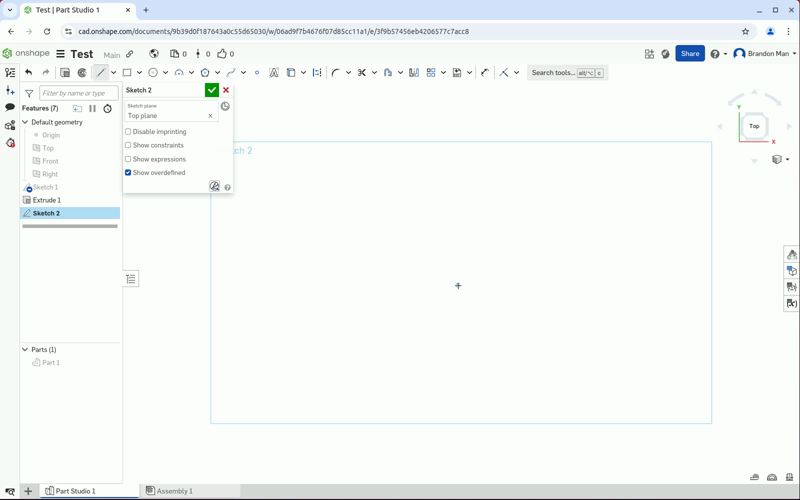
key_down(shift)
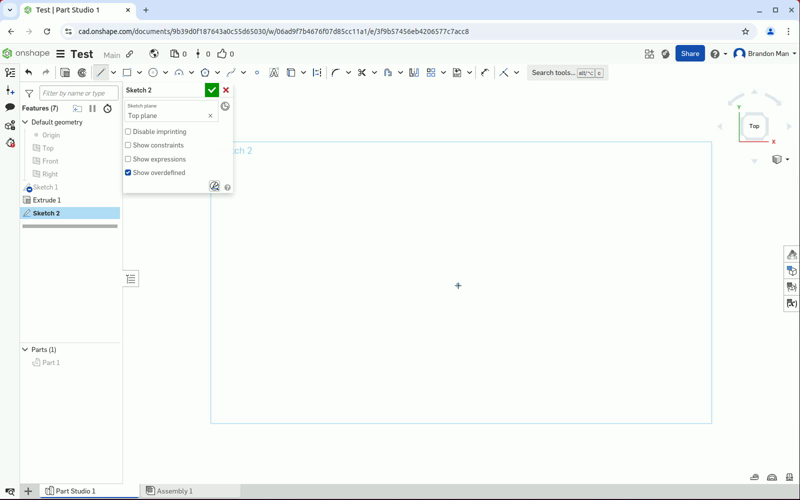
mouse_move(488, 285)
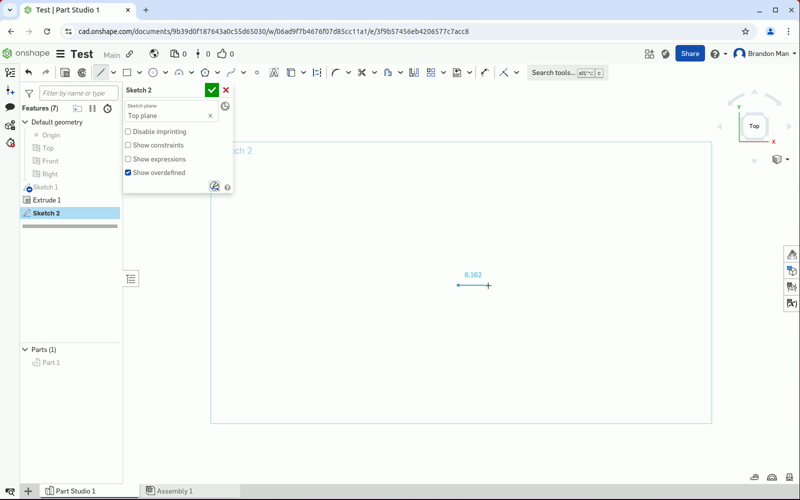
mouse_move(458, 290)
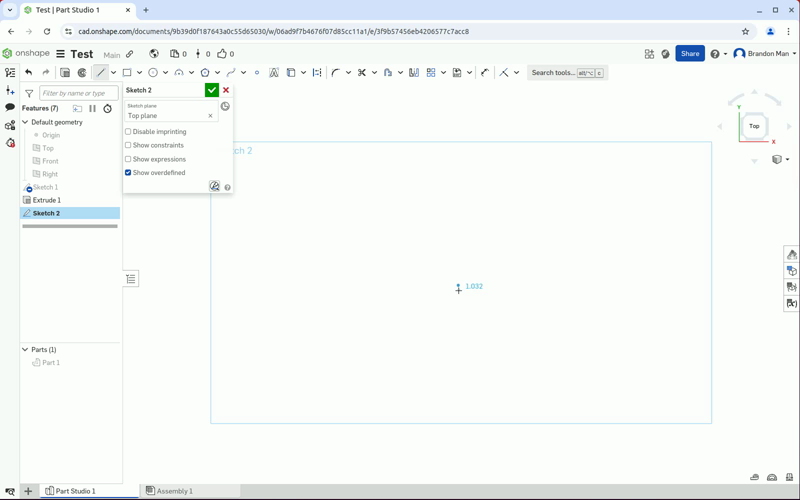
scroll(6)
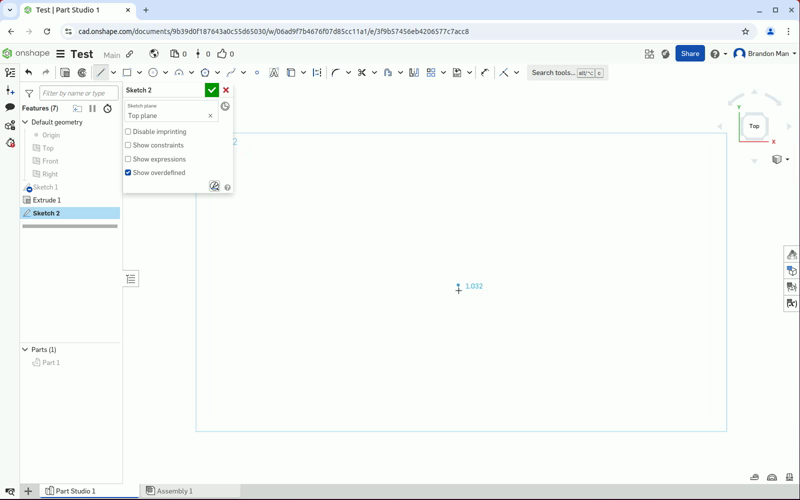
scroll(6)
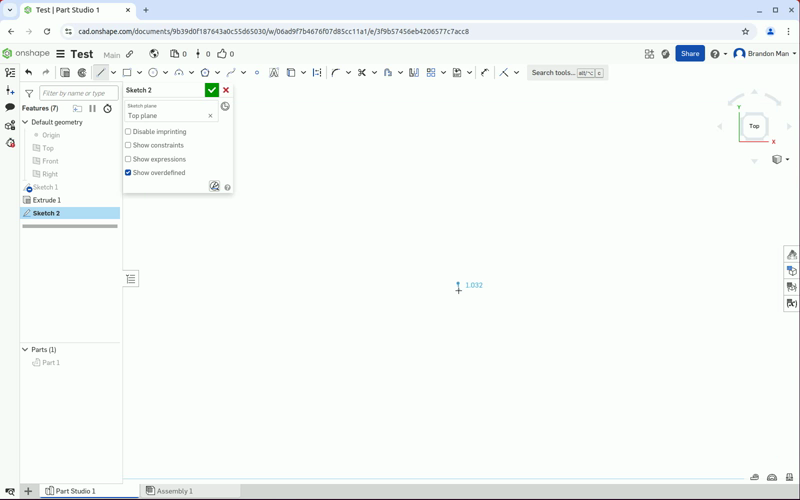
scroll(6)
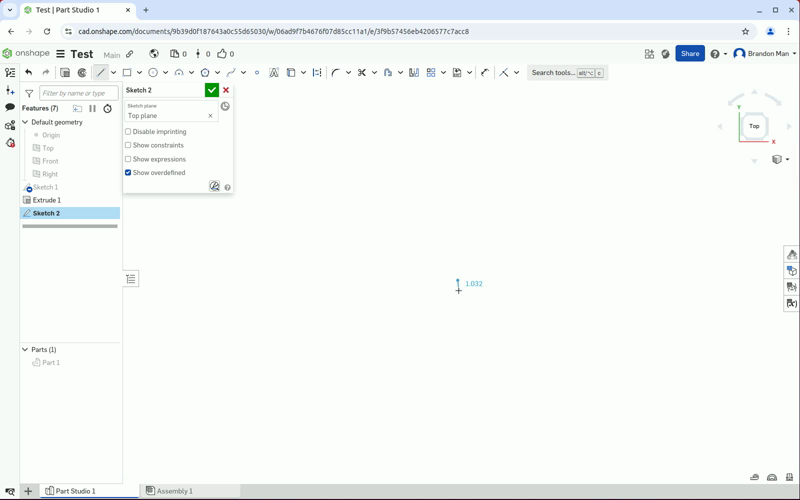
scroll(6)
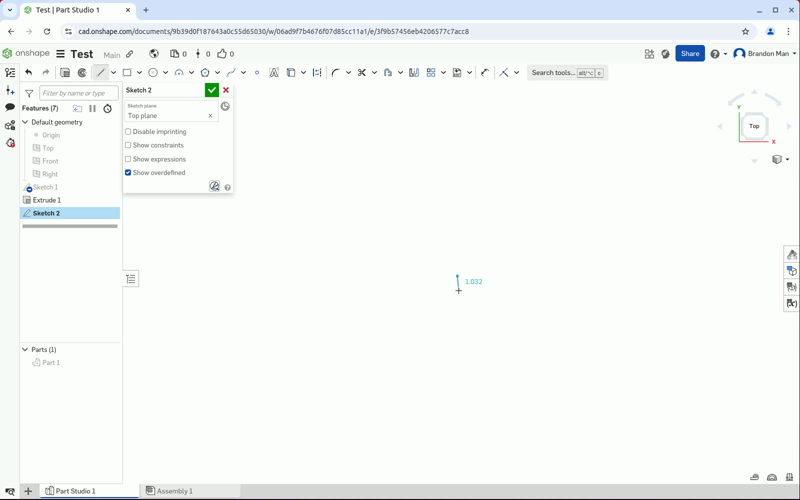
scroll(6)
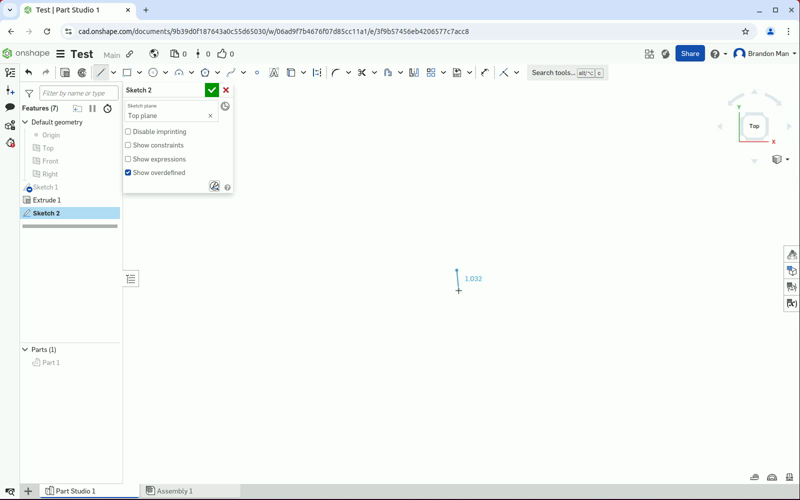
scroll(6)
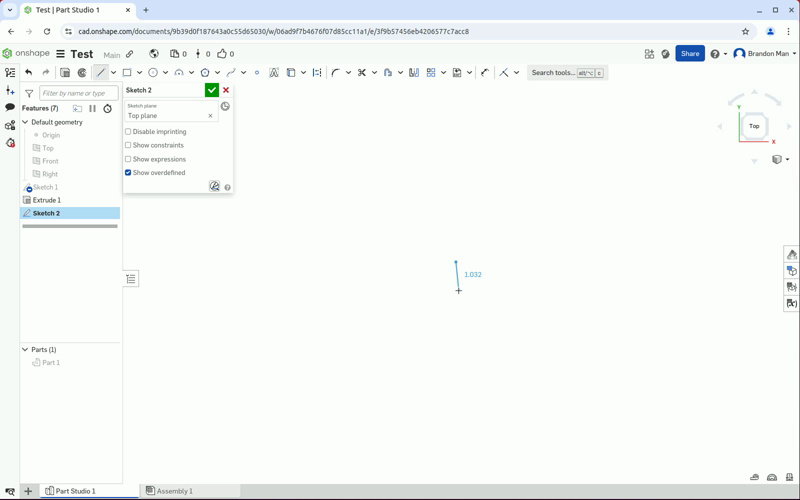
scroll(6)
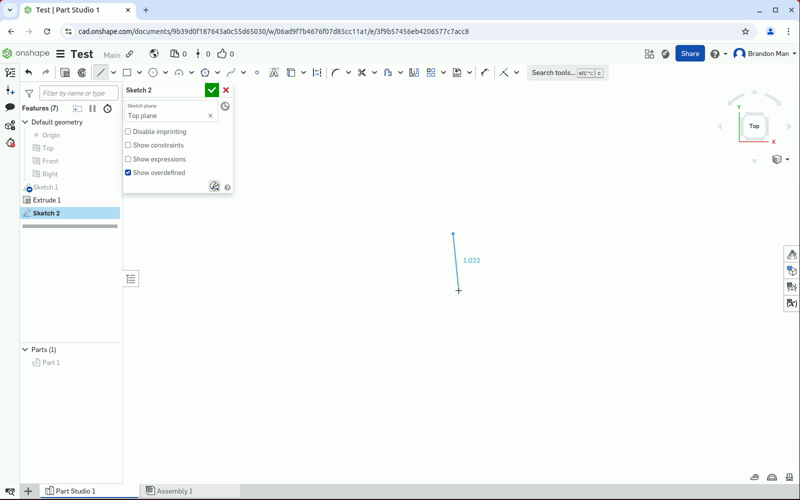
click(458, 290)
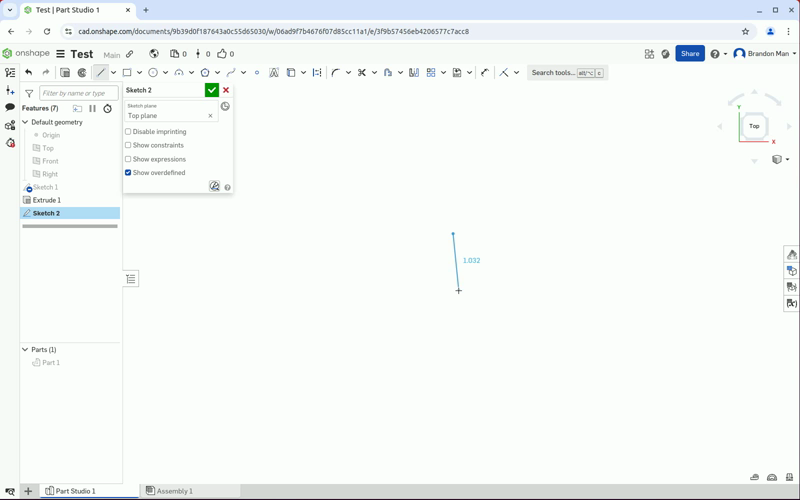
scroll(-6)
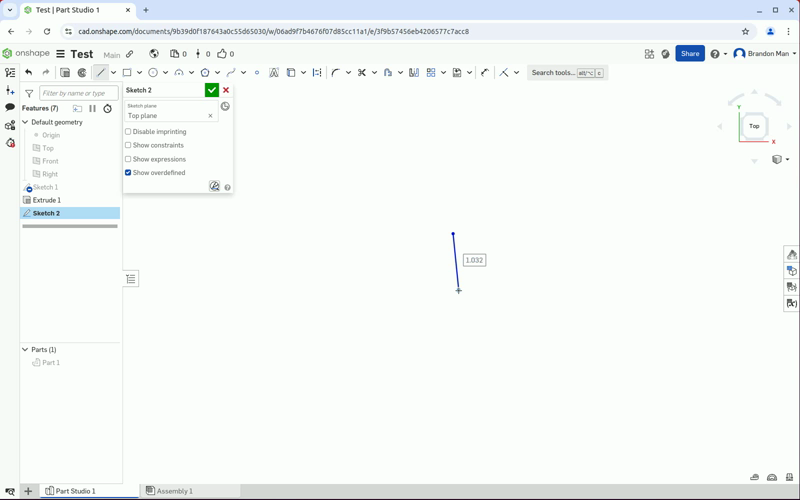
scroll(-6)
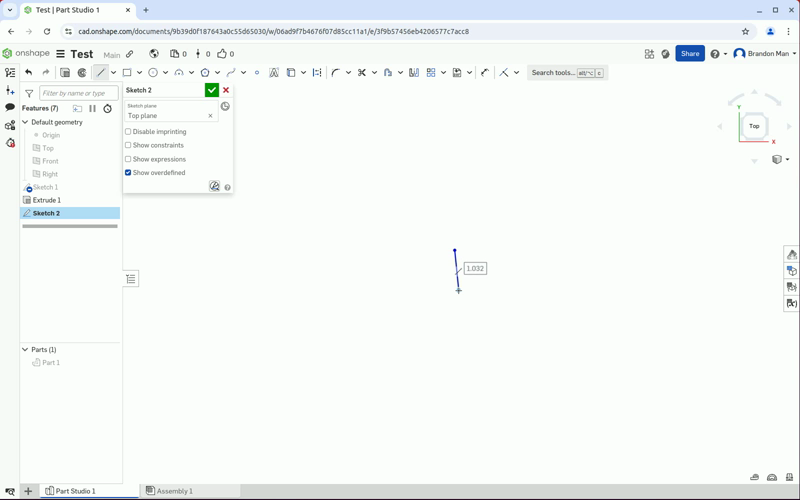
scroll(-6)
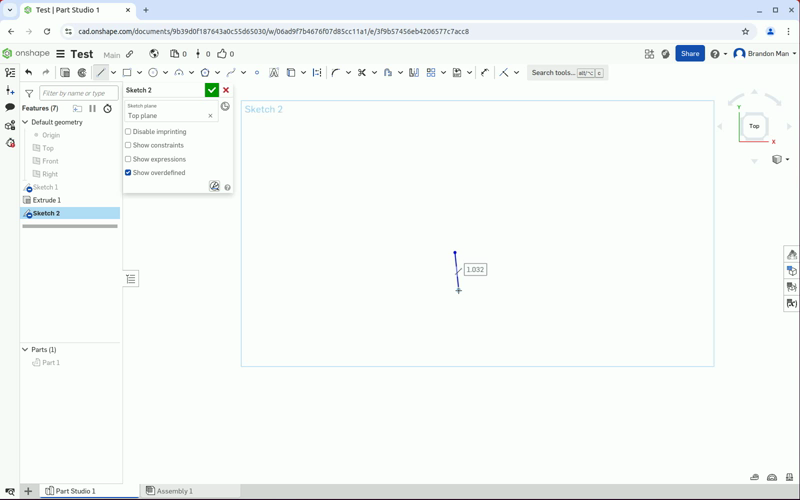
scroll(-6)
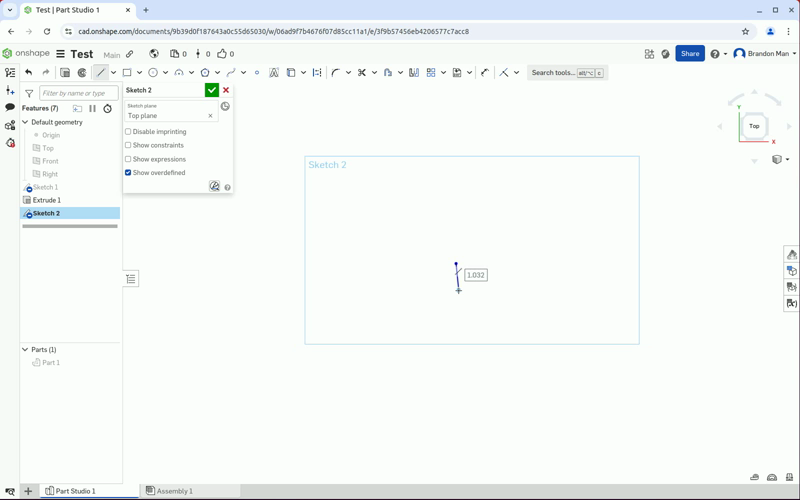
scroll(-6)
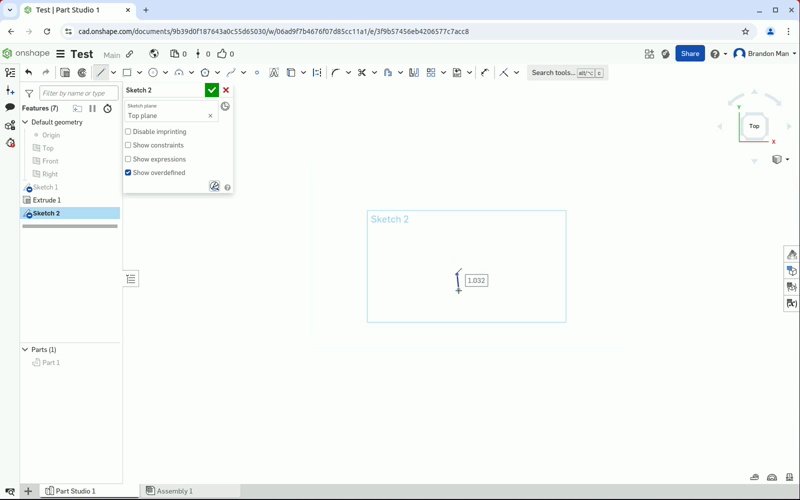
scroll(-6)
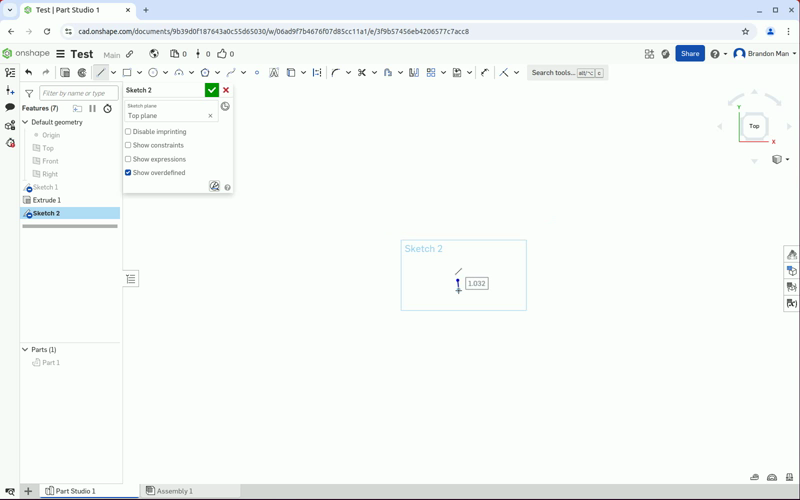
scroll(-6)
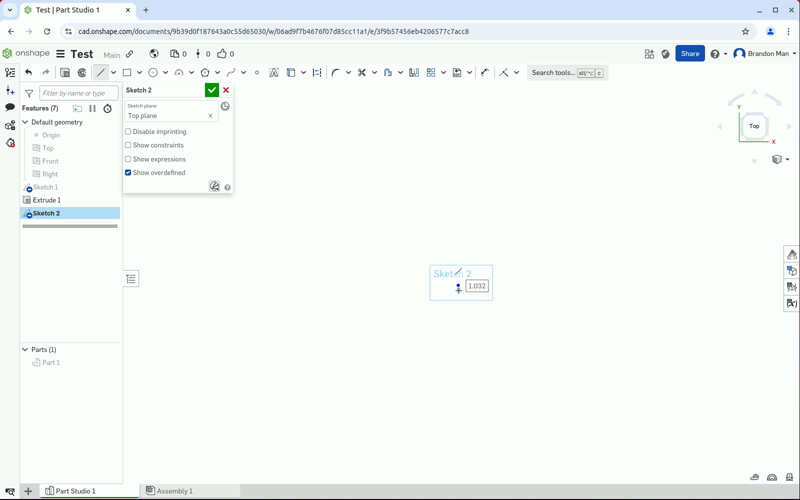
key_up(shift)
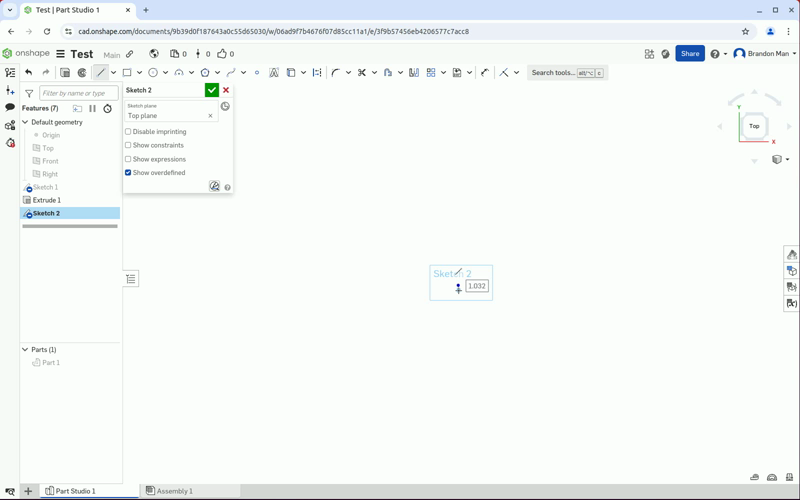
key_down(shift)
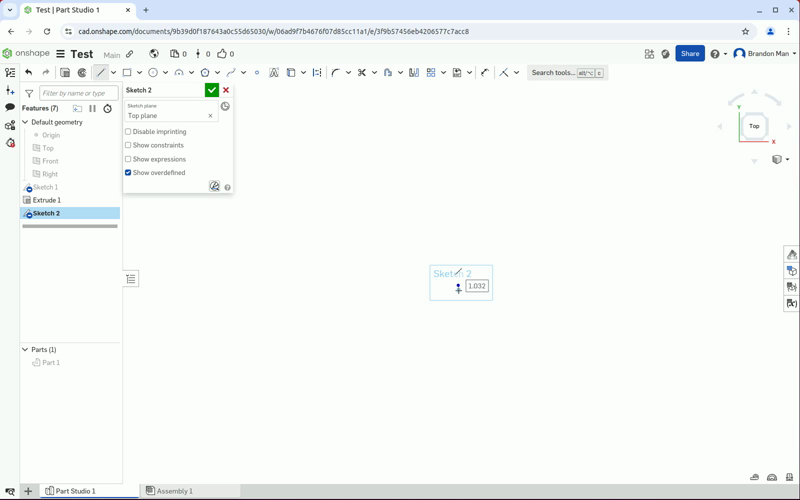
mouse_move(489, 290)
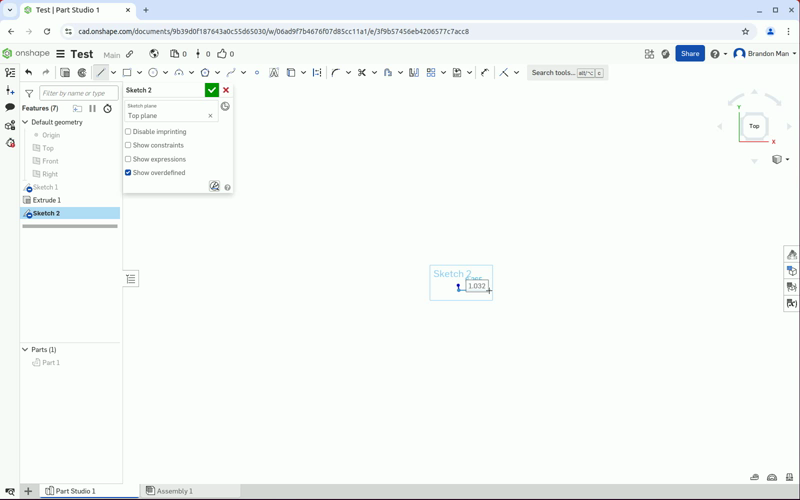
mouse_move(483, 283)
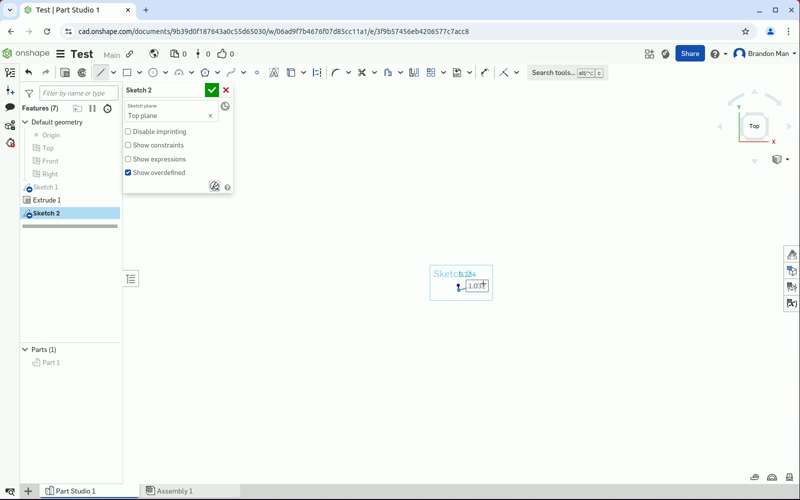
click(483, 283)
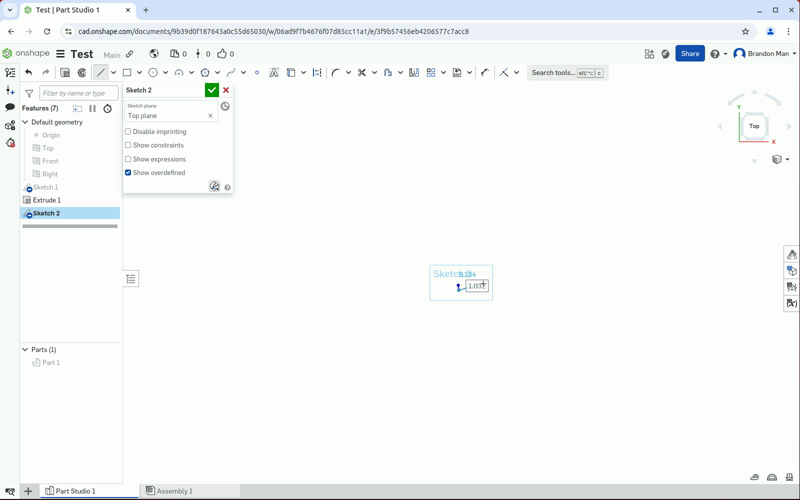
key_up(shift)
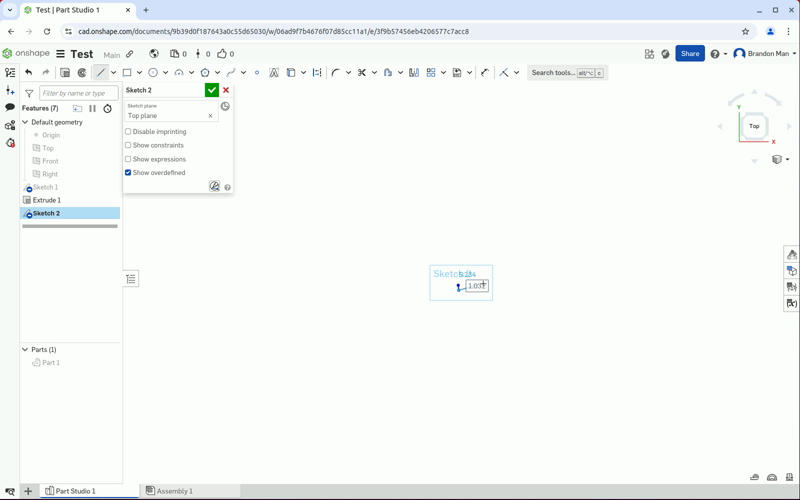
key(esc)
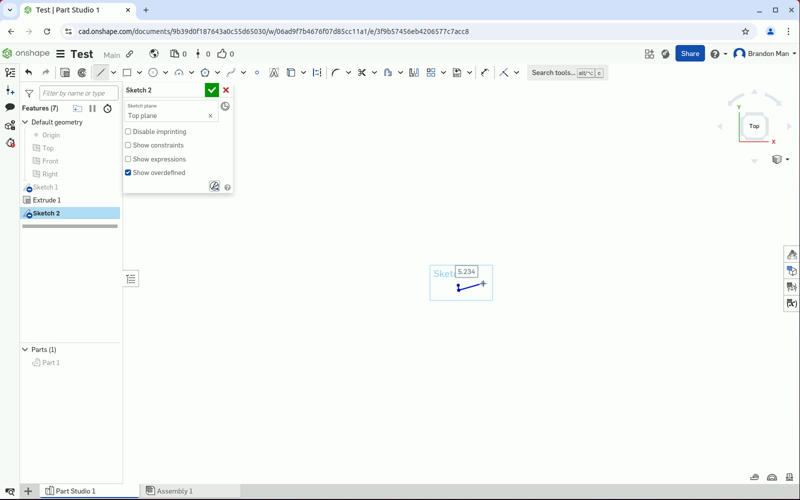
key(a)
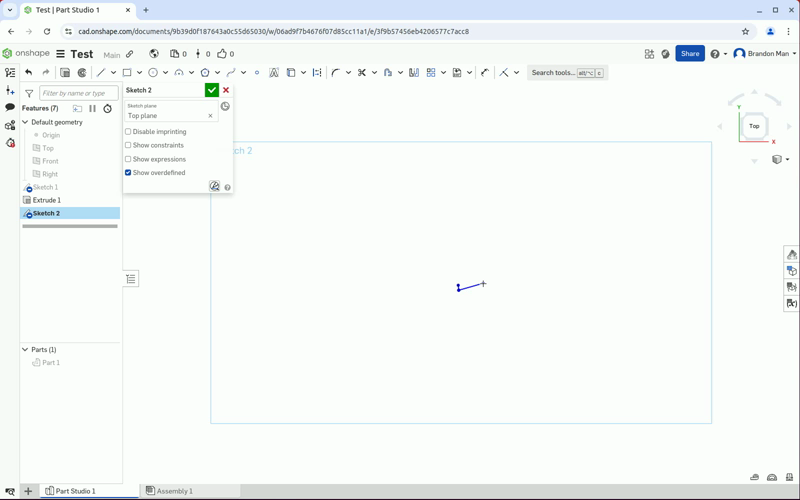
mouse_move(483, 283)
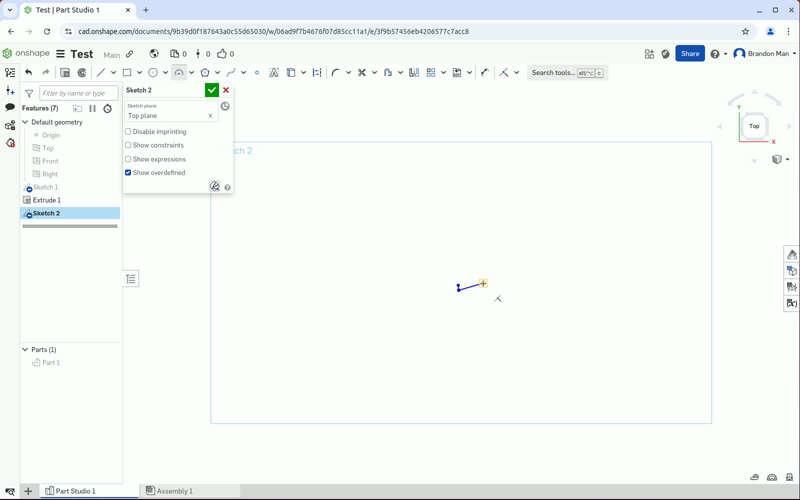
click(483, 283)
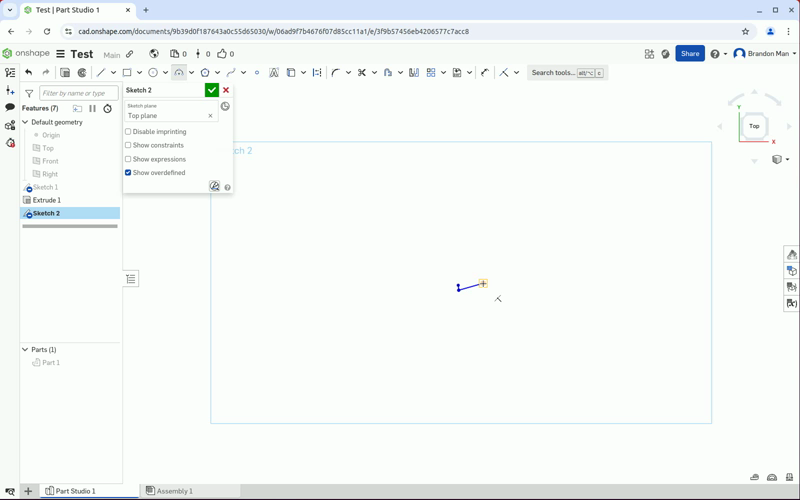
key_down(shift)
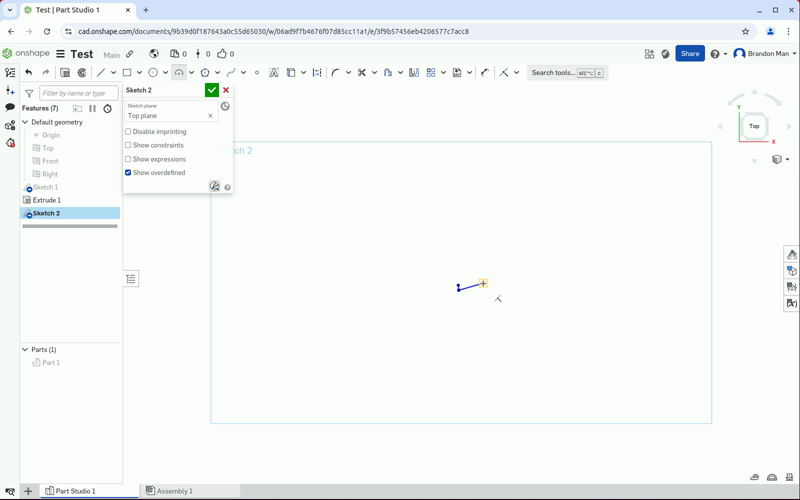
mouse_move(483, 274)
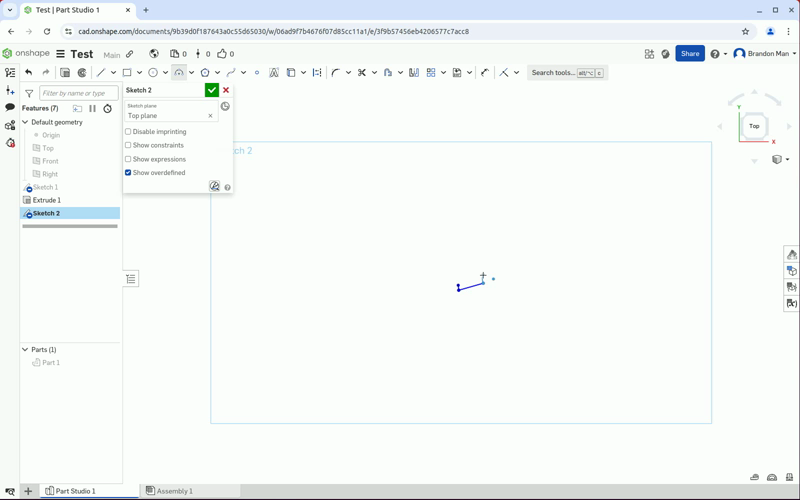
click(483, 274)
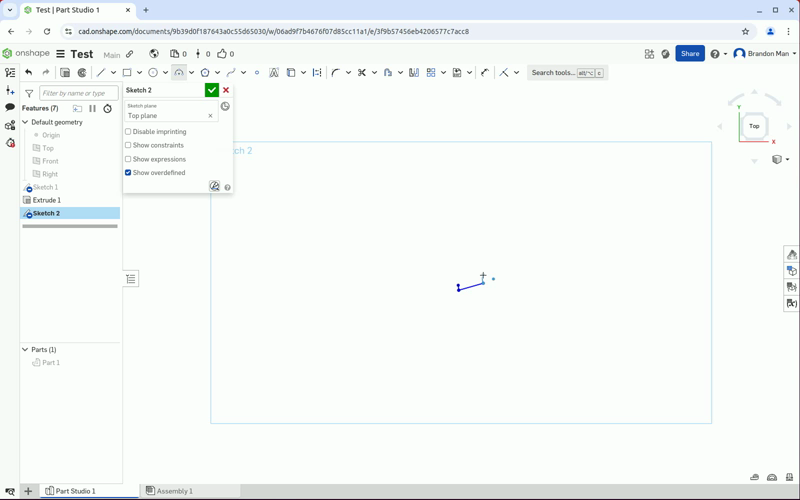
mouse_move(485, 279)
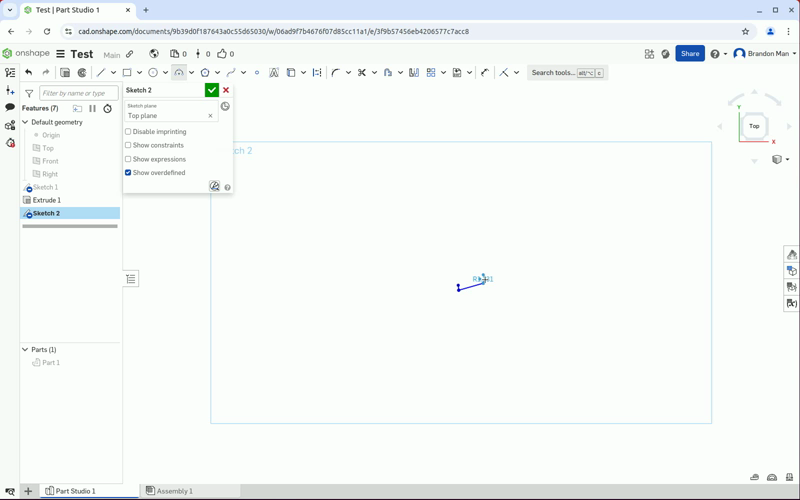
click(485, 279)
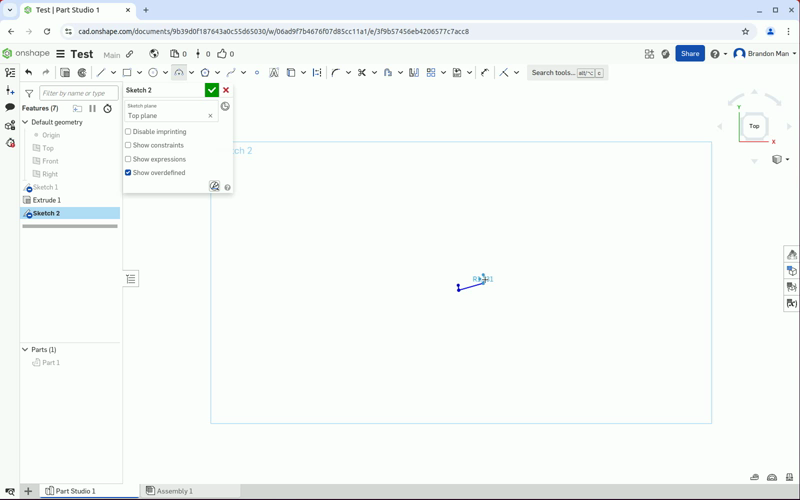
key_up(shift)
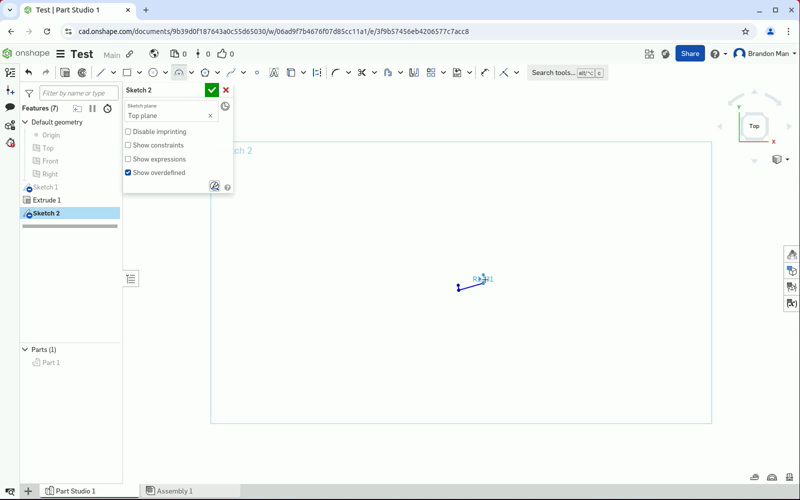
key(esc)
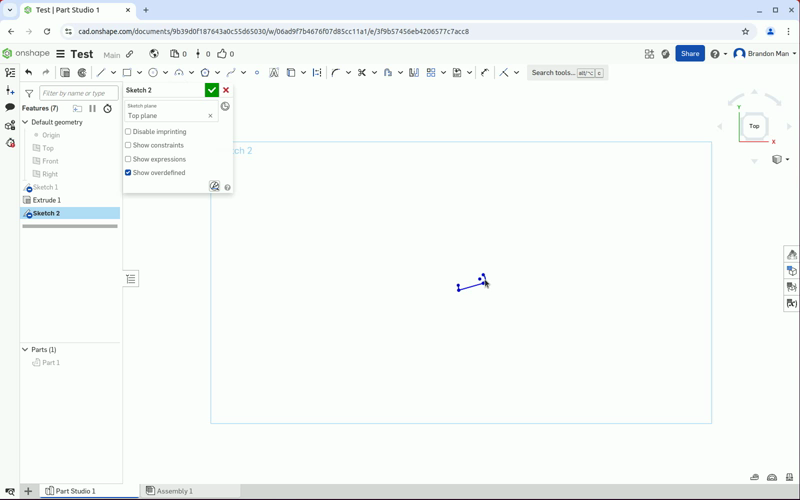
key(l)
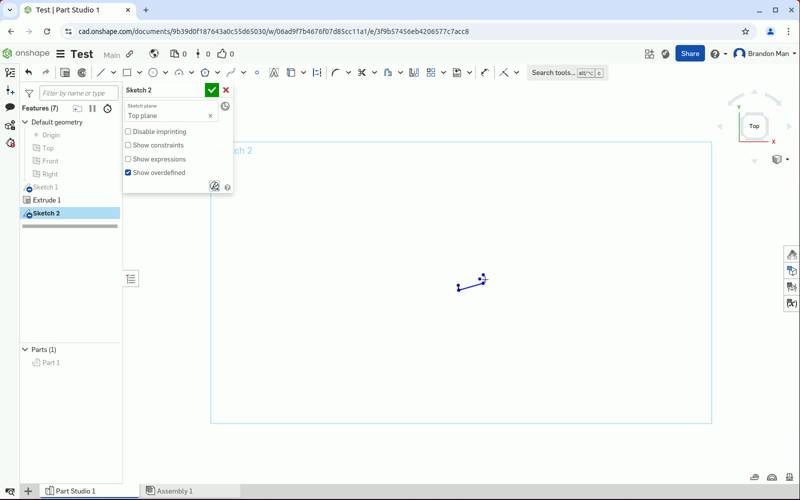
mouse_move(483, 274)
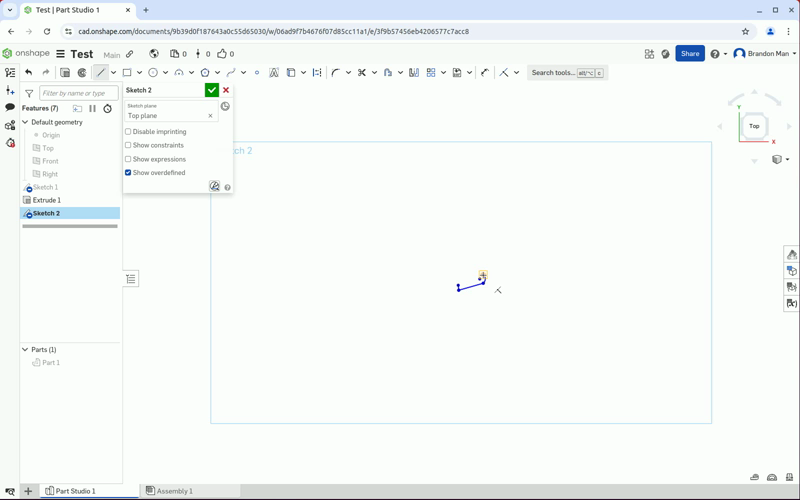
click(483, 274)
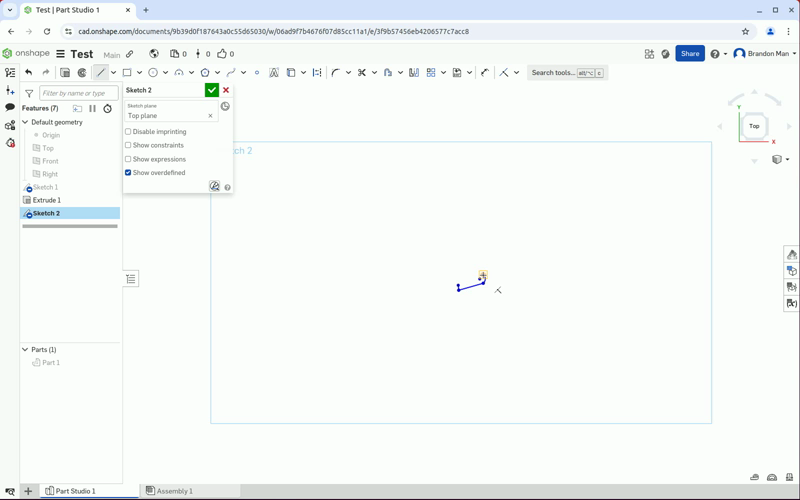
key_down(shift)
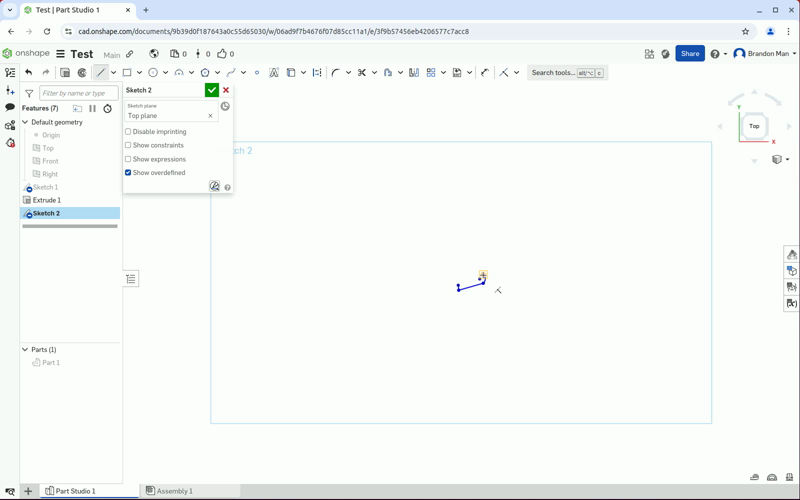
mouse_move(513, 274)
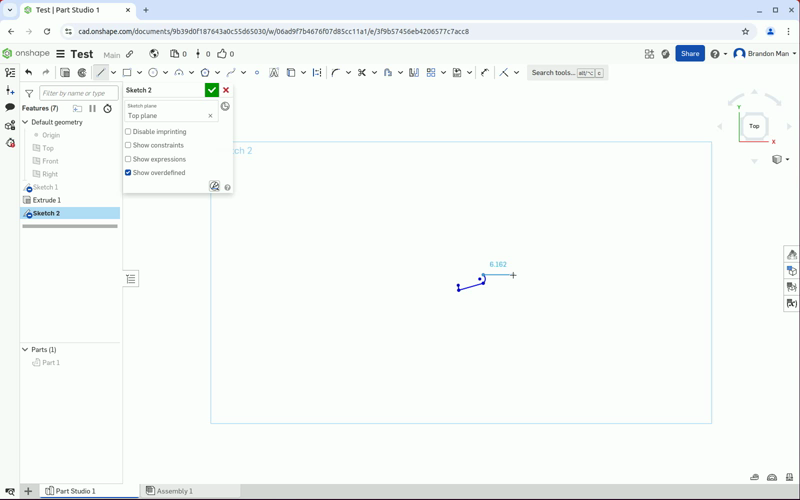
mouse_move(459, 266)
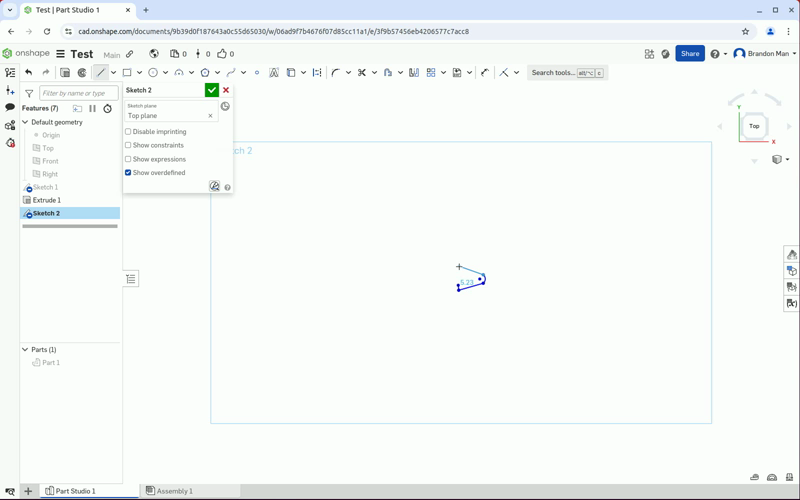
click(459, 266)
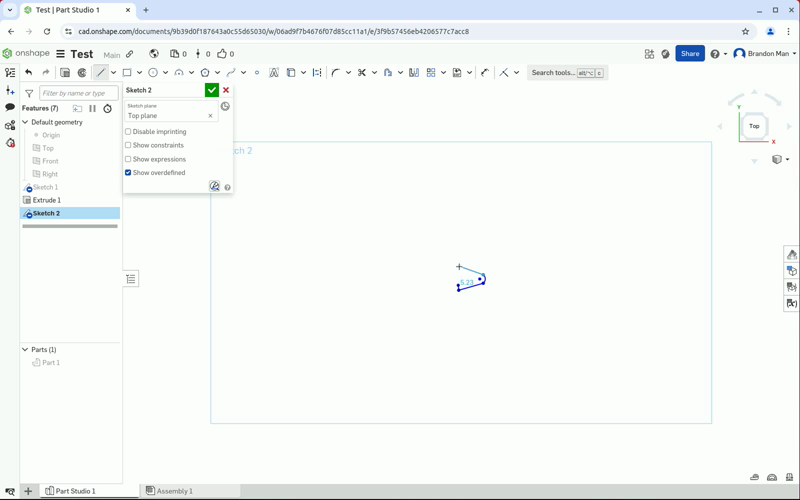
key_up(shift)
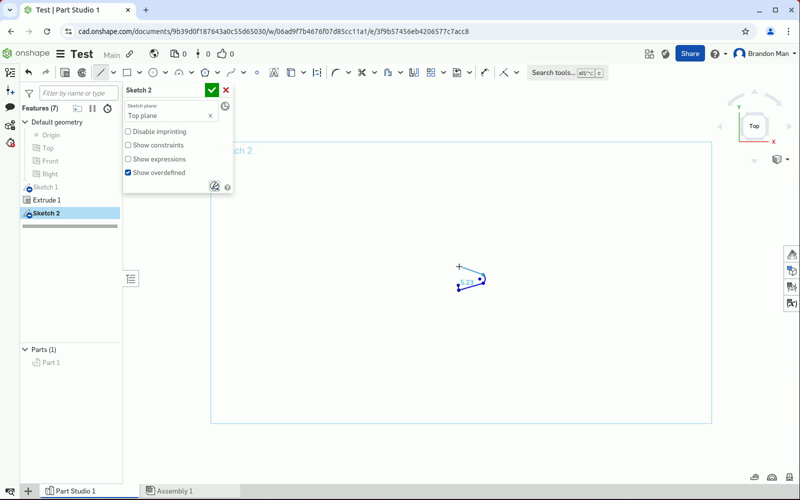
key_down(shift)
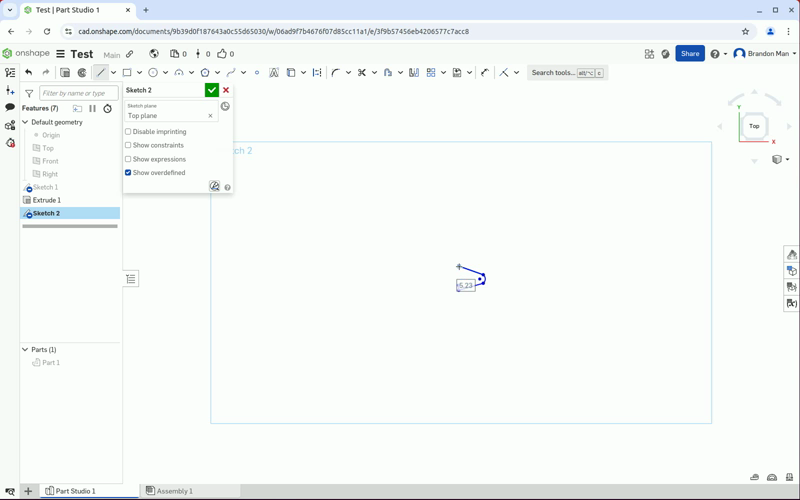
mouse_move(489, 266)
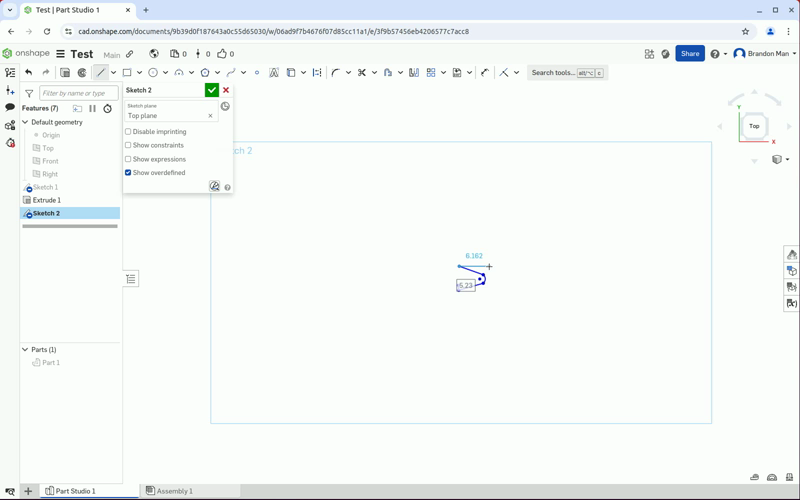
mouse_move(459, 273)
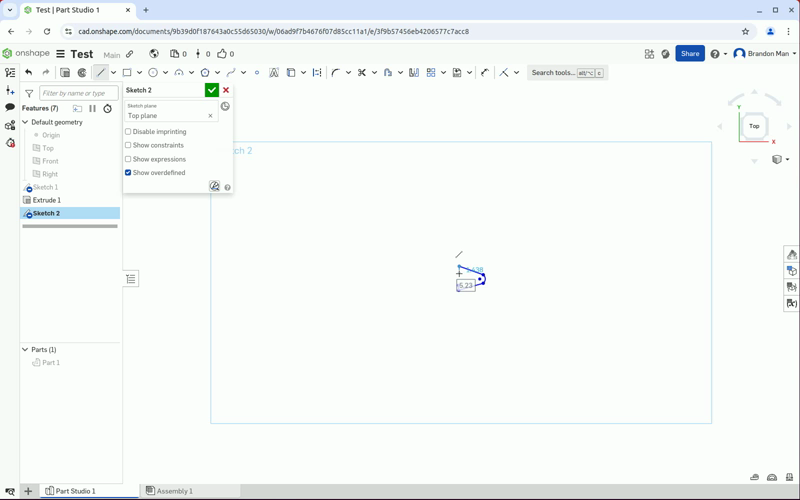
scroll(6)
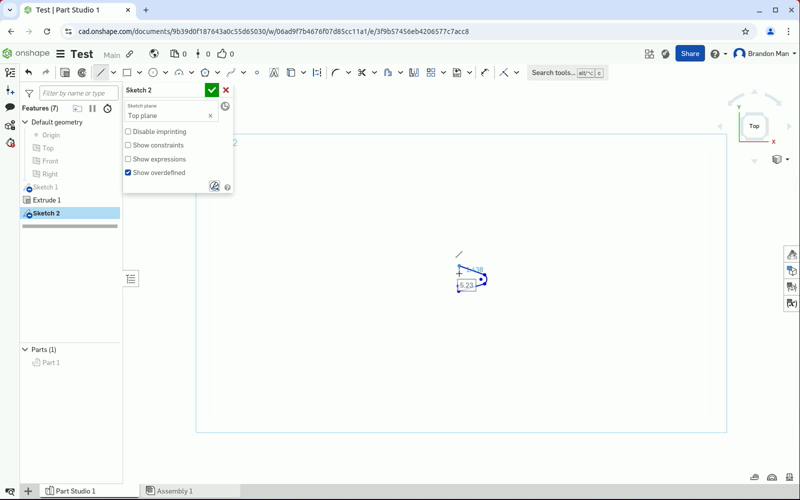
scroll(6)
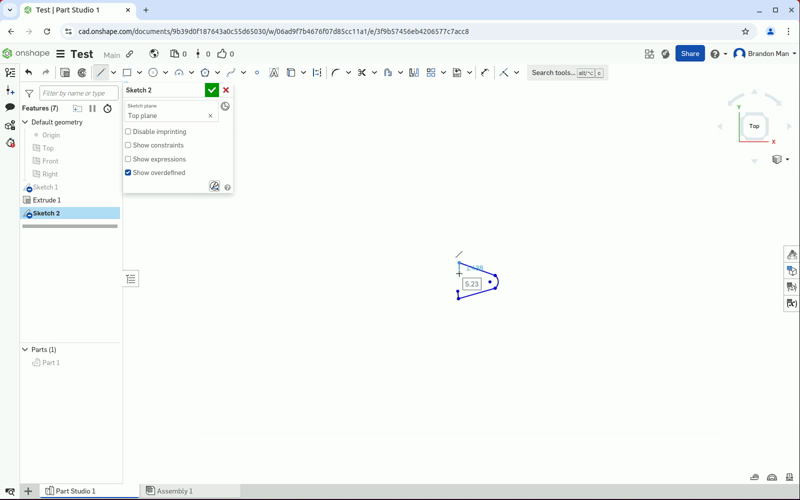
scroll(6)
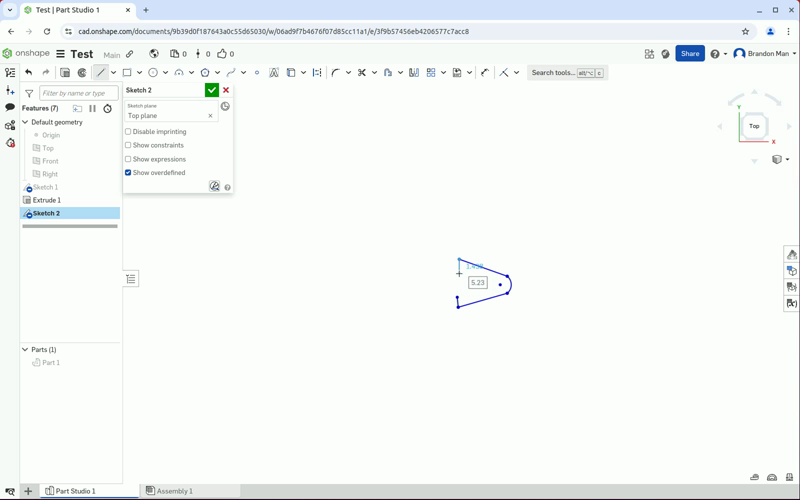
scroll(6)
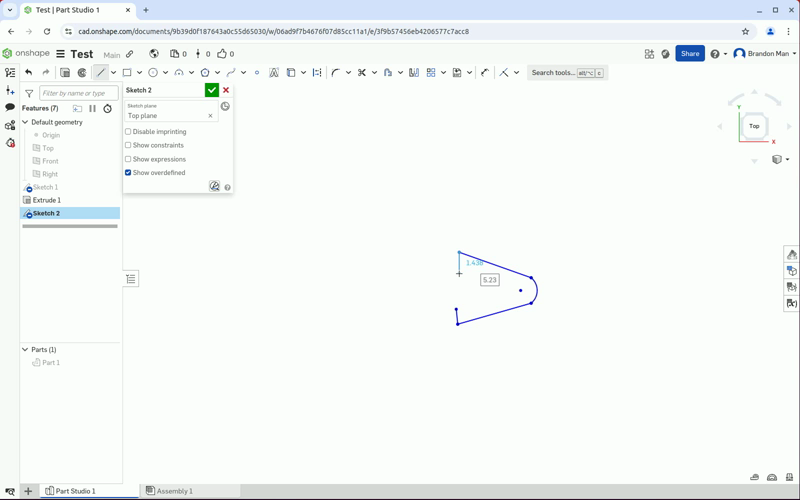
scroll(6)
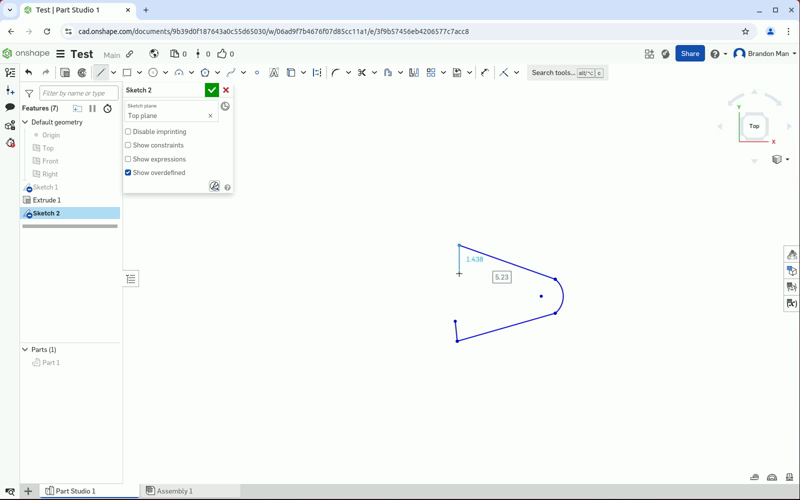
scroll(6)
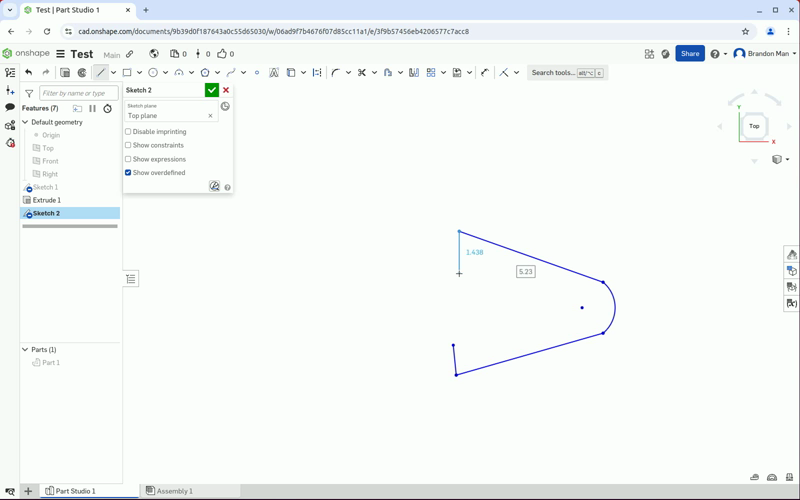
scroll(6)
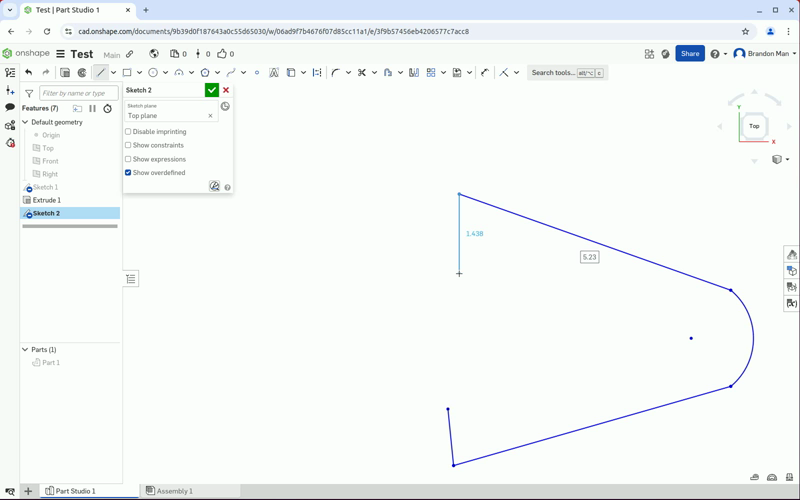
click(459, 273)
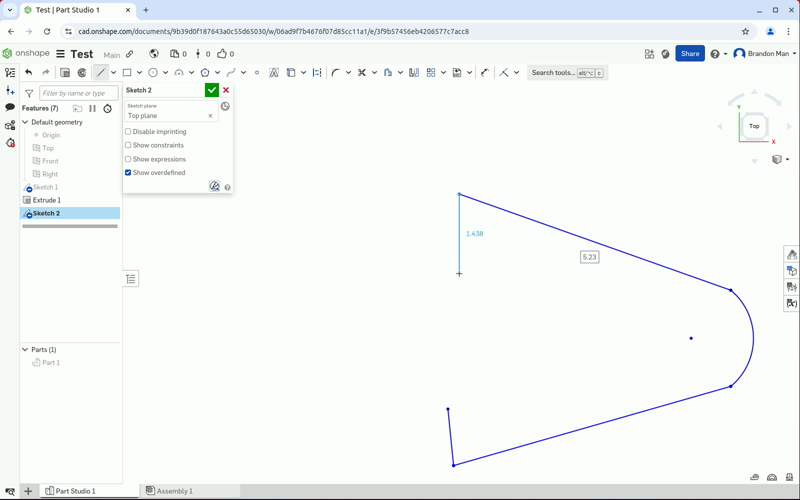
scroll(-6)
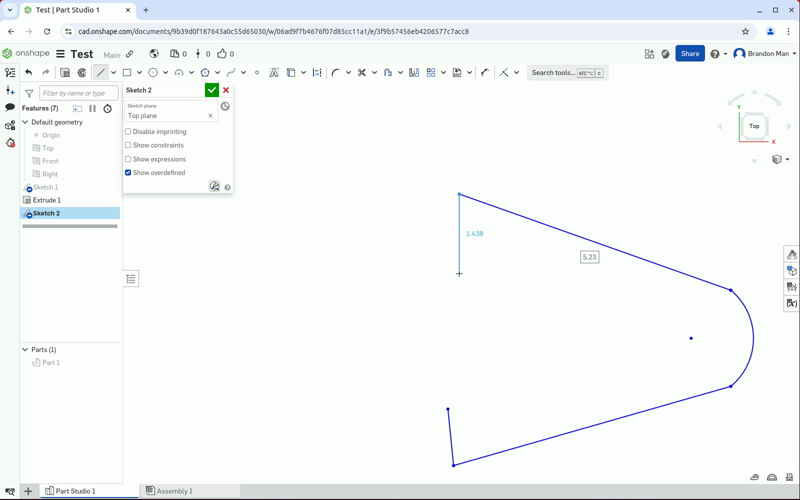
scroll(-6)
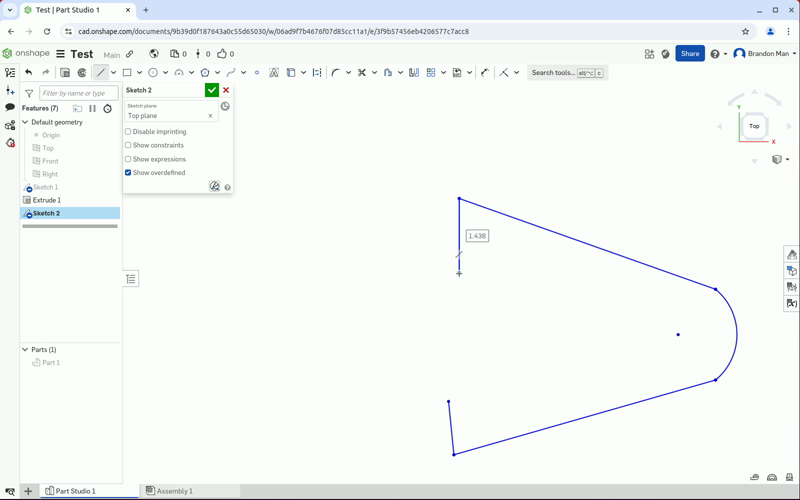
scroll(-6)
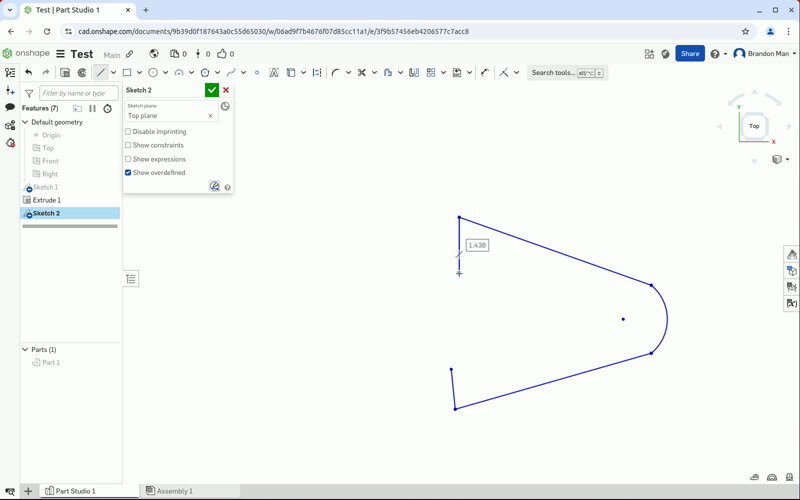
scroll(-6)
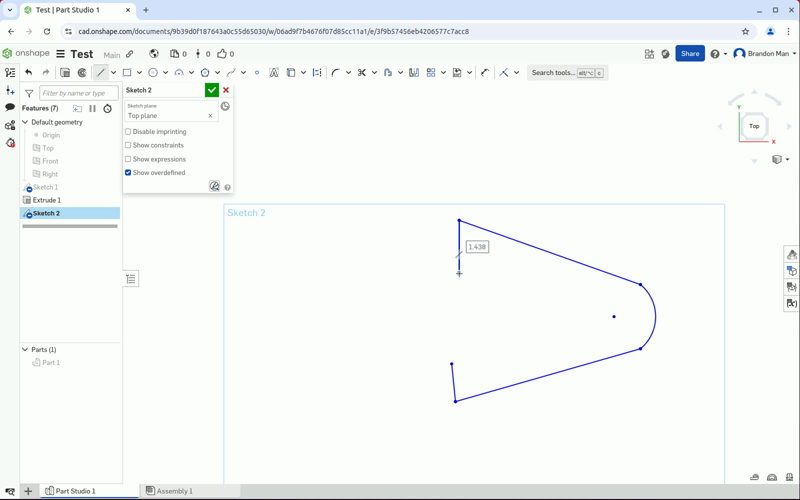
scroll(-6)
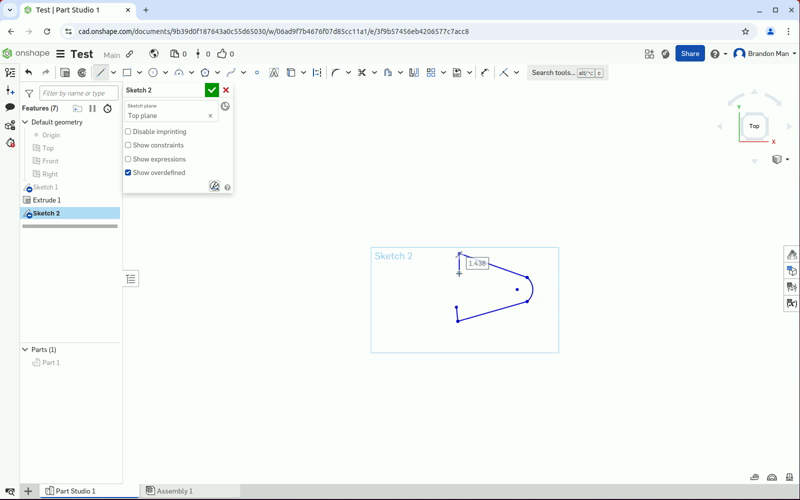
scroll(-6)
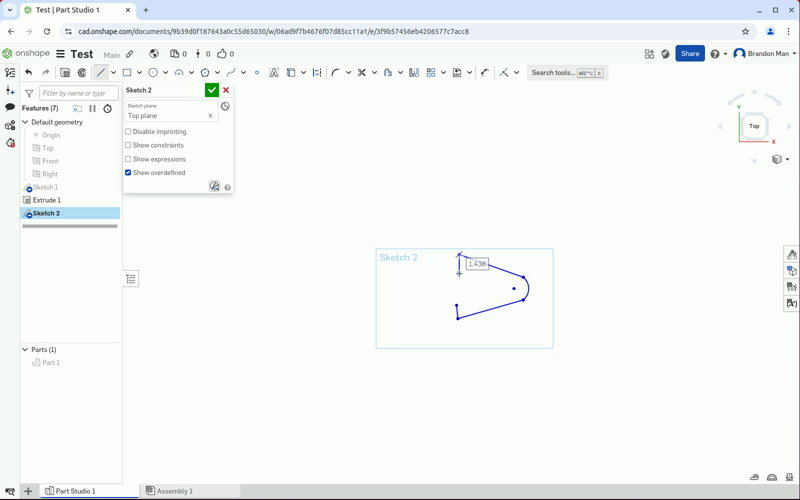
scroll(-6)
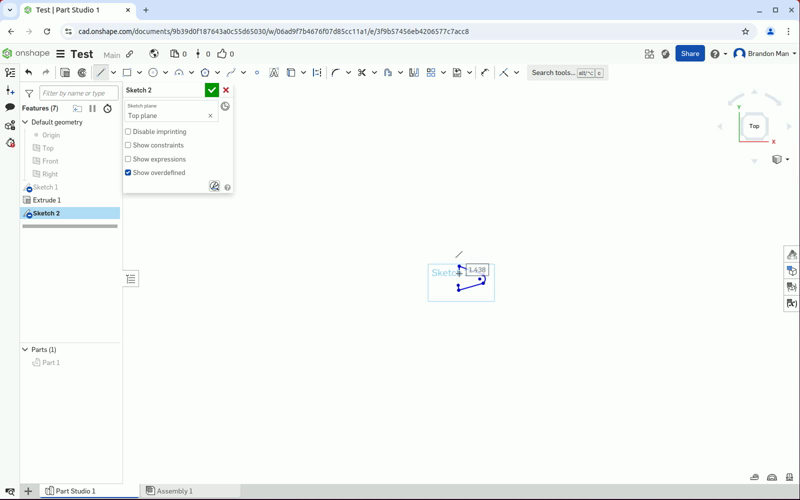
key_up(shift)
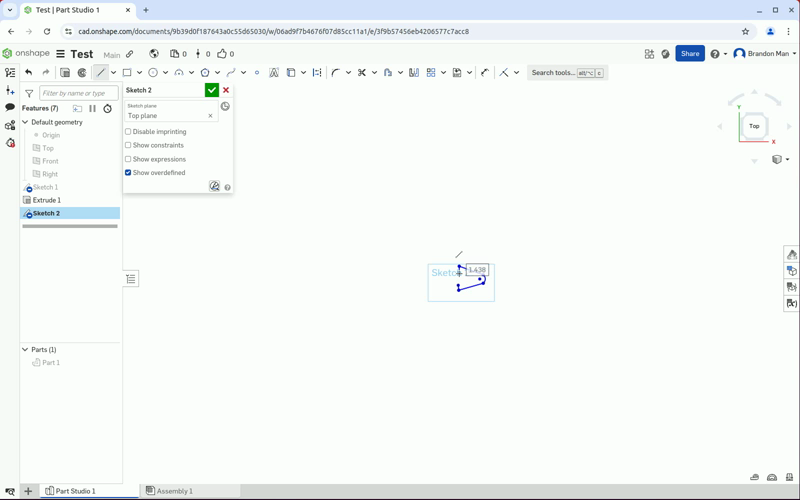
key_down(shift)
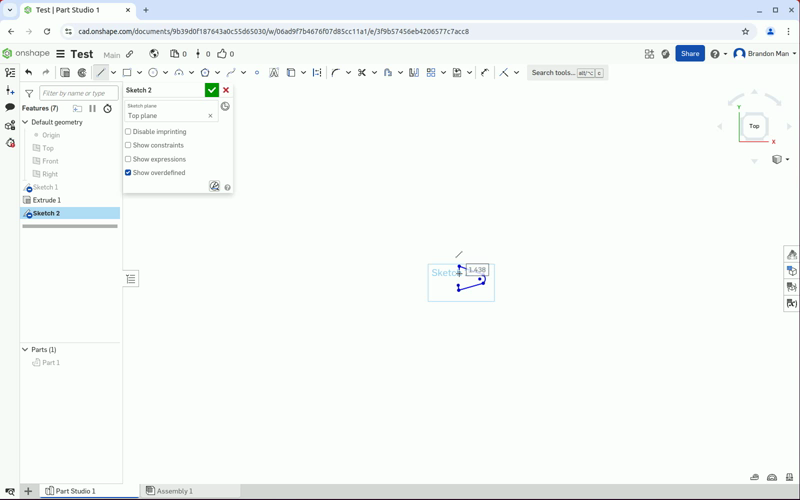
mouse_move(489, 273)
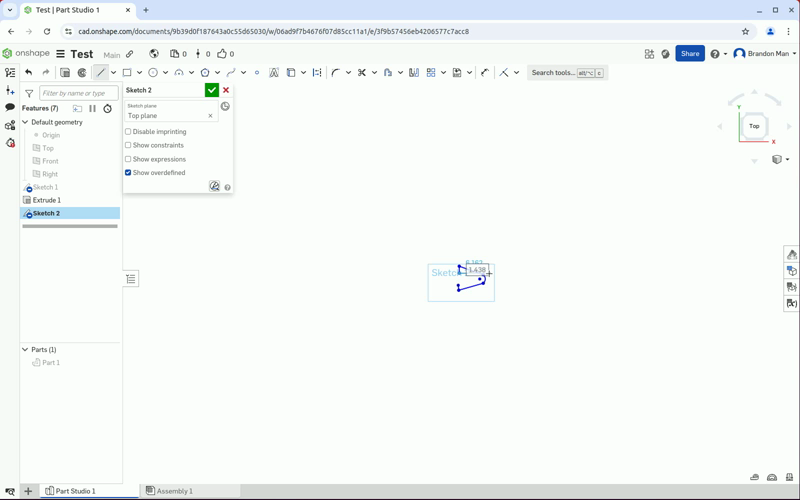
mouse_move(469, 277)
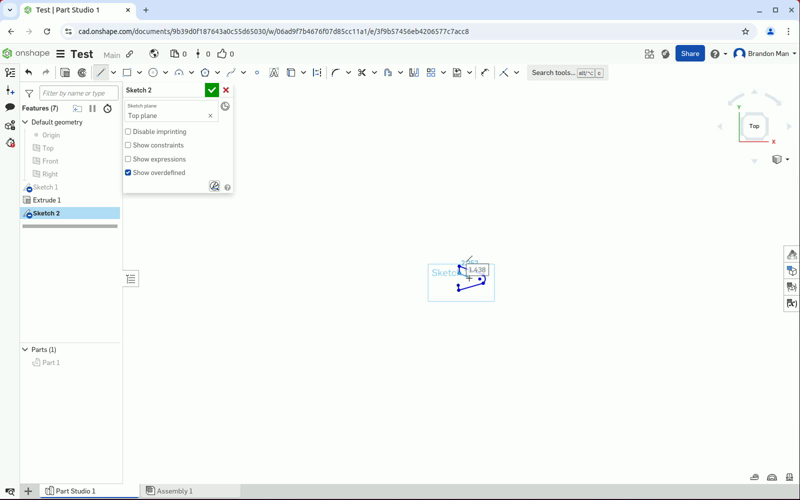
click(469, 277)
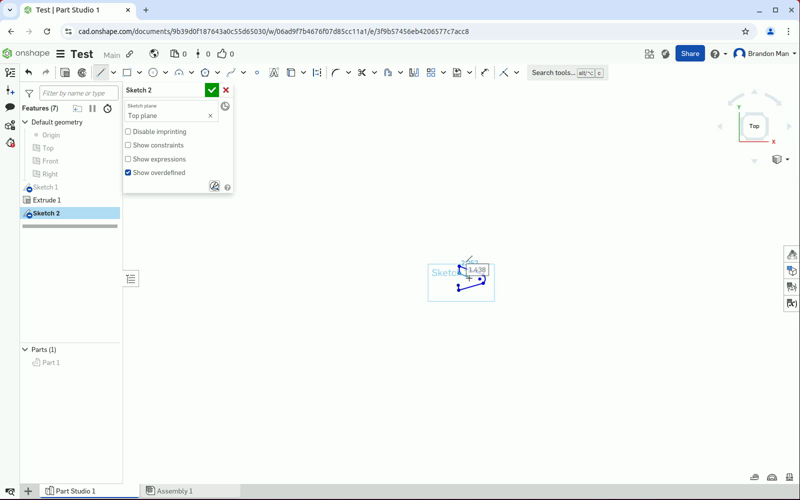
key_up(shift)
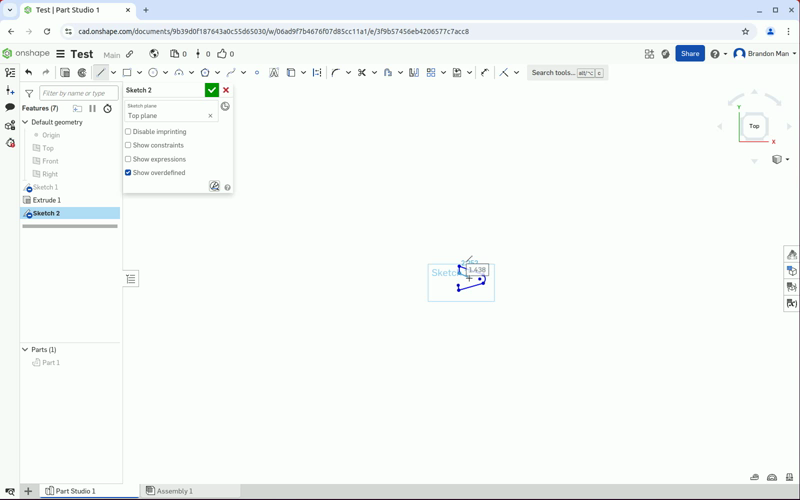
key(esc)
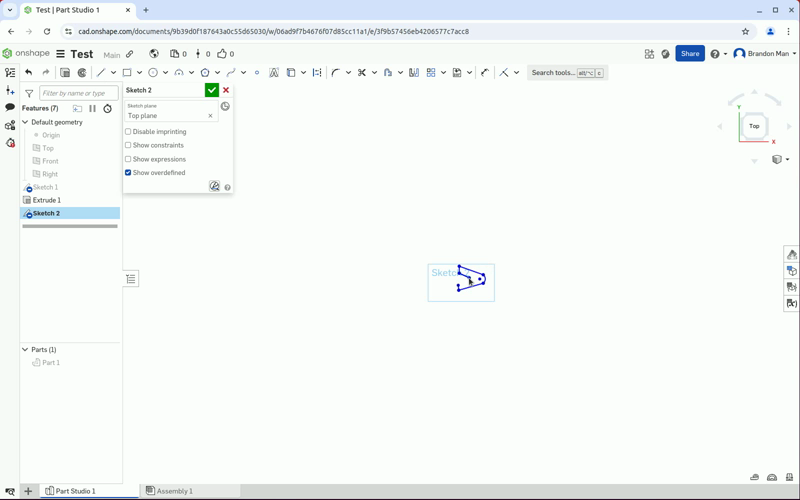
key(a)
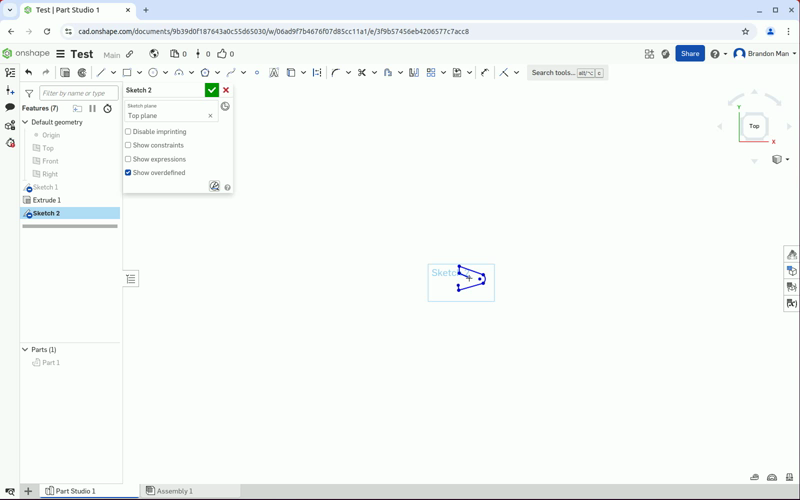
mouse_move(469, 277)
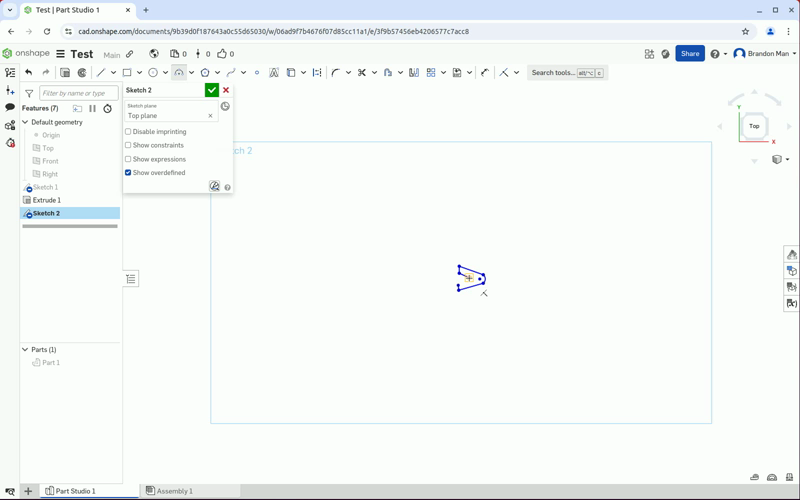
click(469, 277)
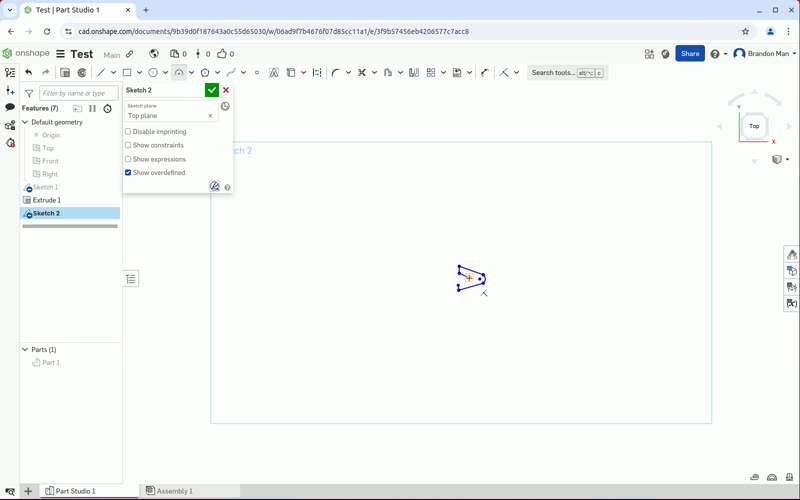
key_down(shift)
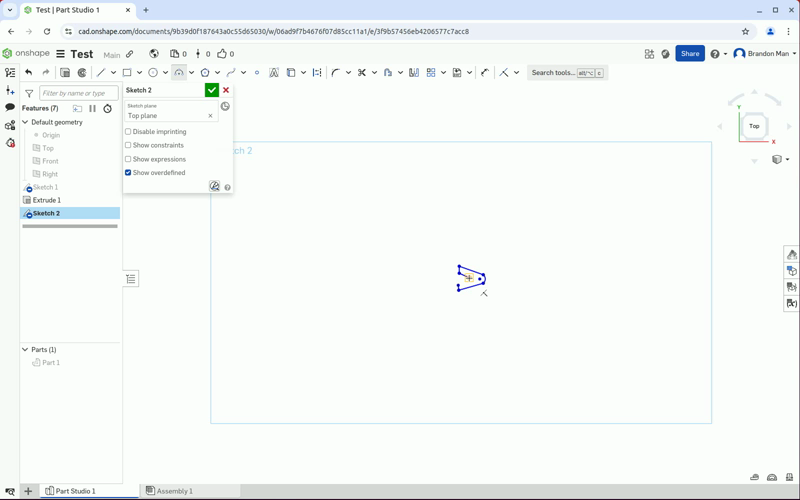
mouse_move(469, 282)
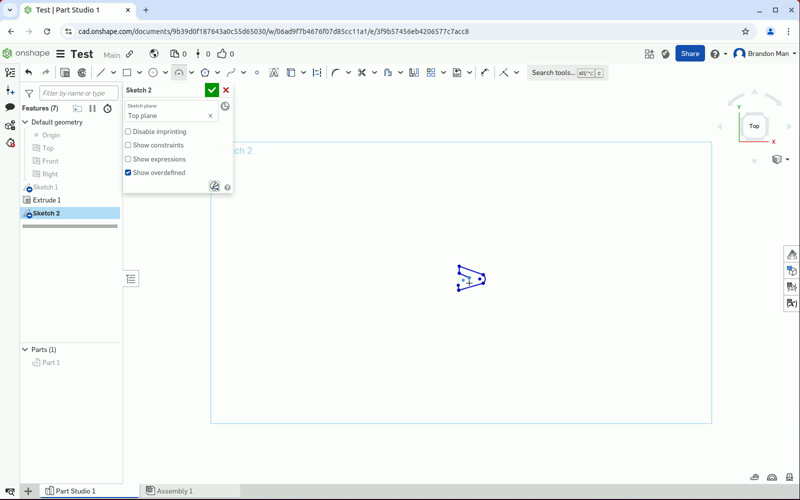
scroll(6)
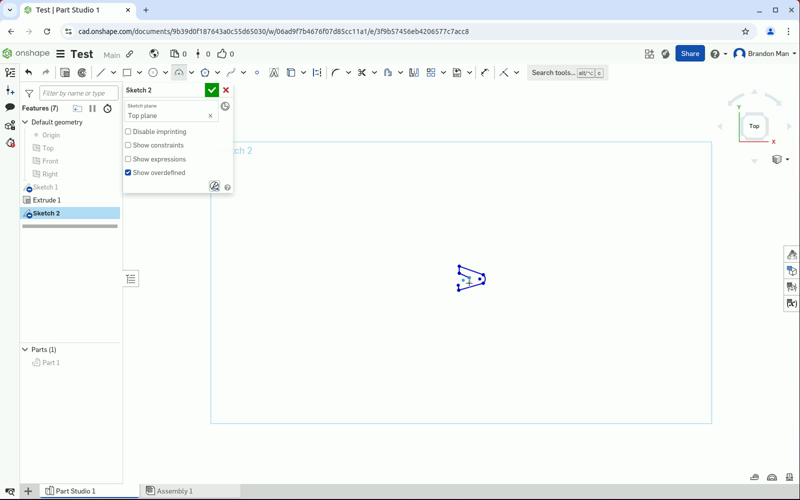
scroll(6)
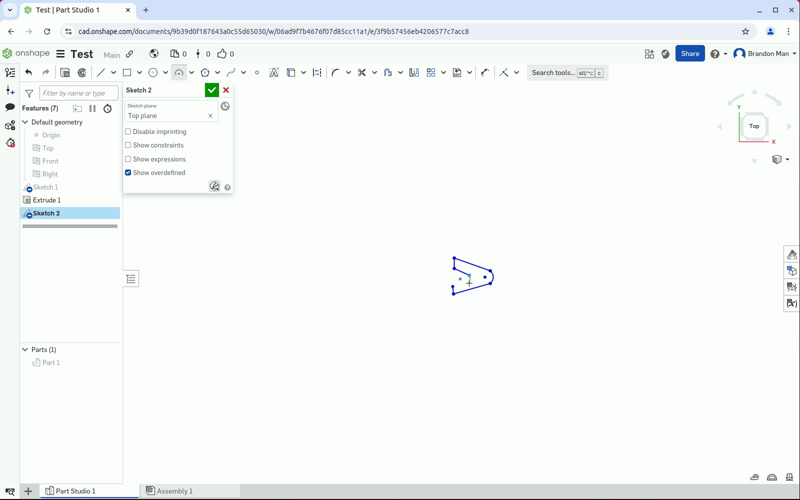
scroll(6)
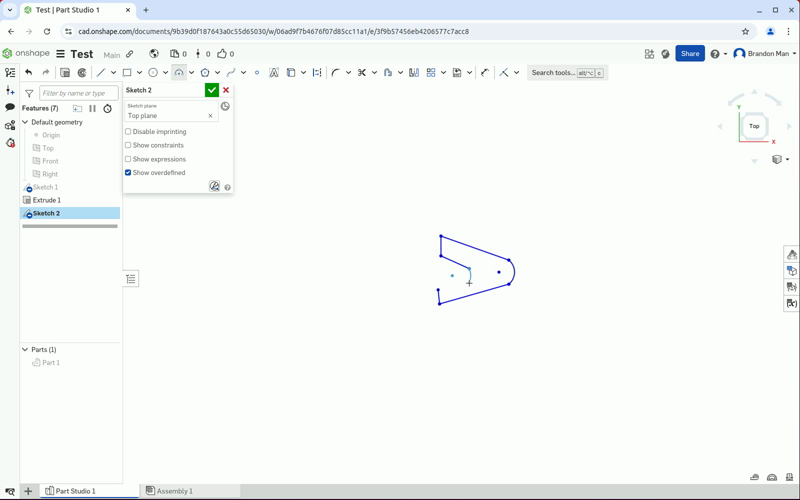
scroll(6)
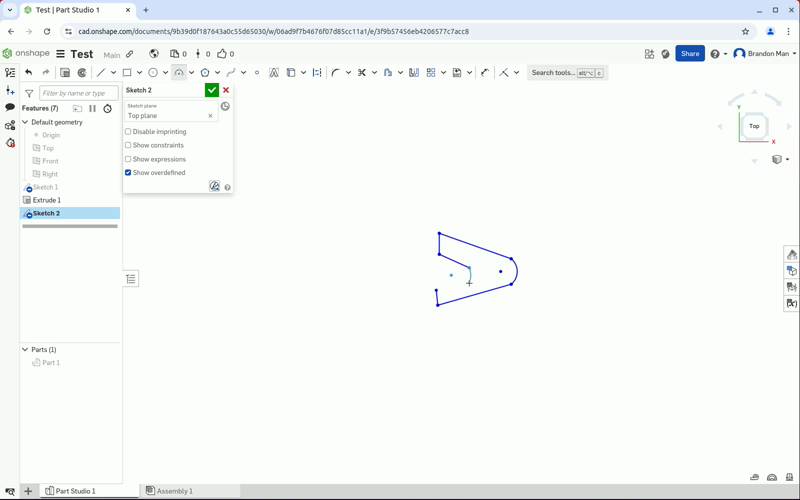
scroll(6)
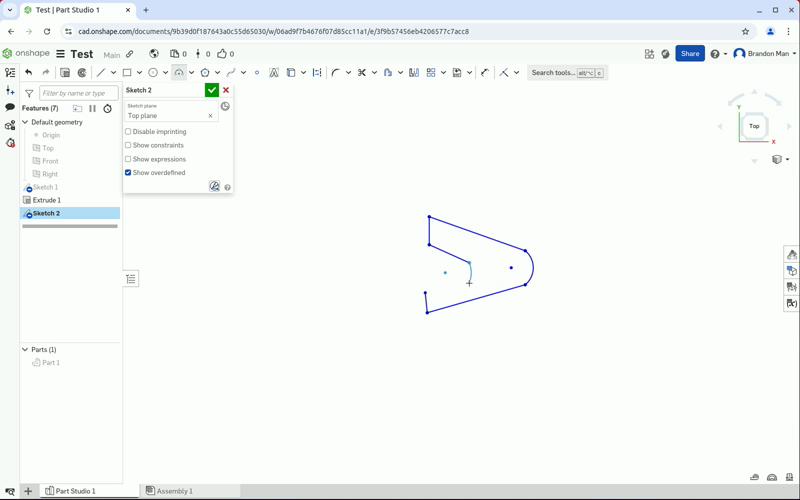
scroll(6)
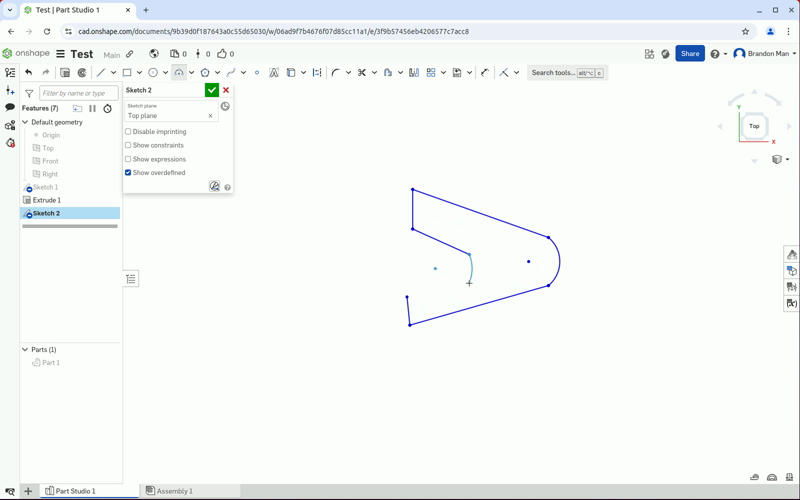
scroll(6)
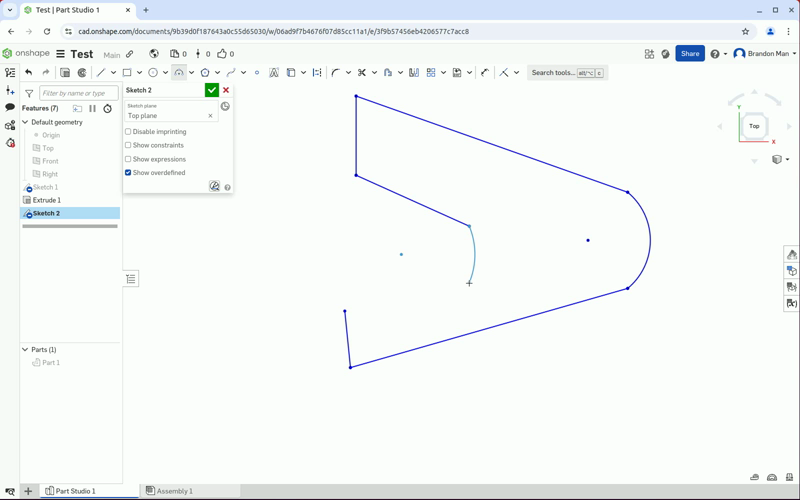
click(469, 282)
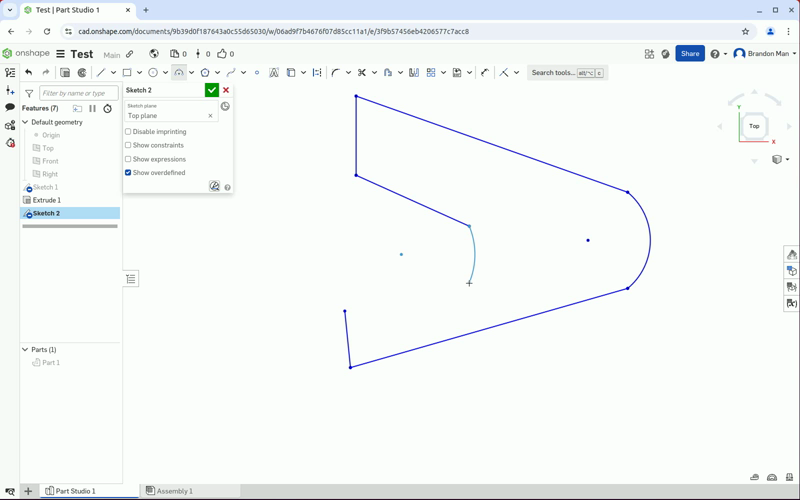
scroll(-6)
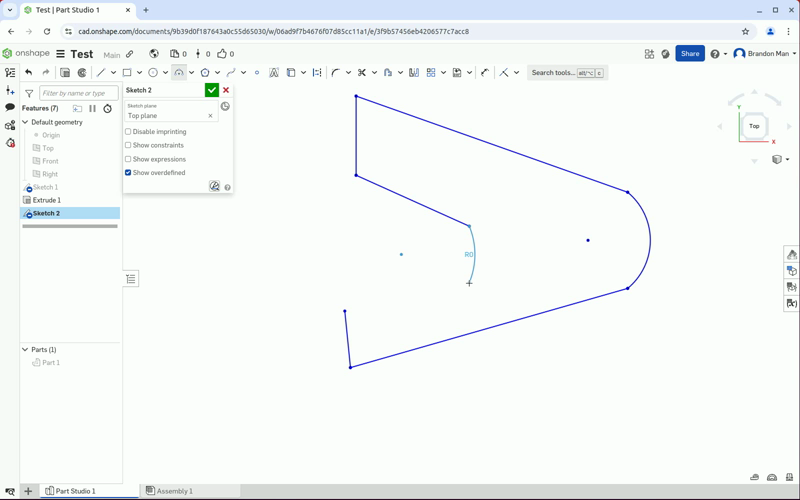
scroll(-6)
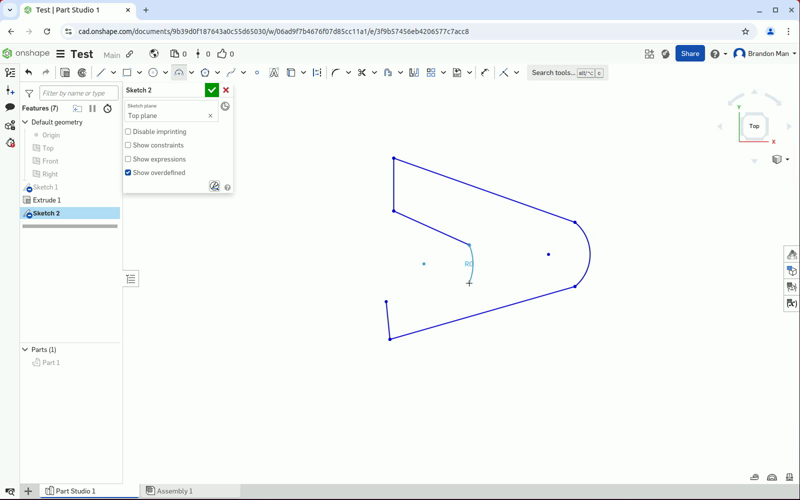
scroll(-6)
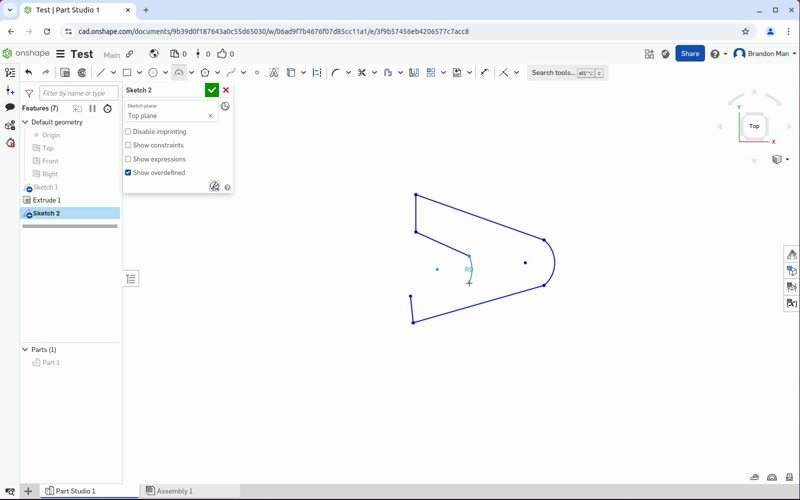
scroll(-6)
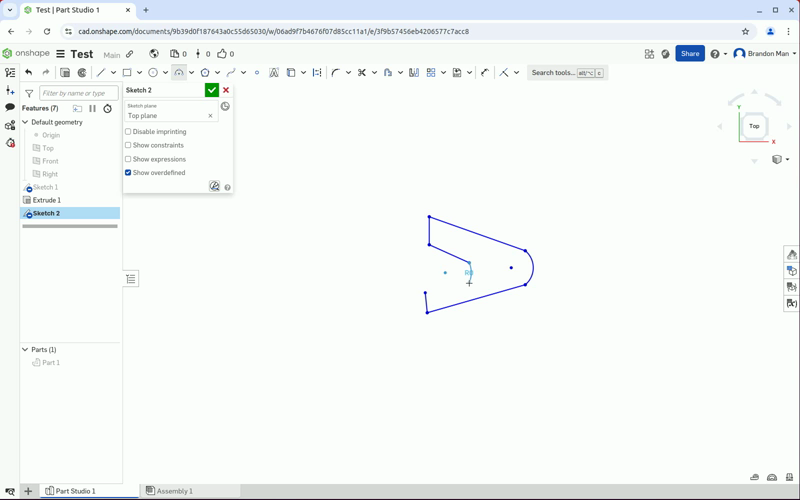
scroll(-6)
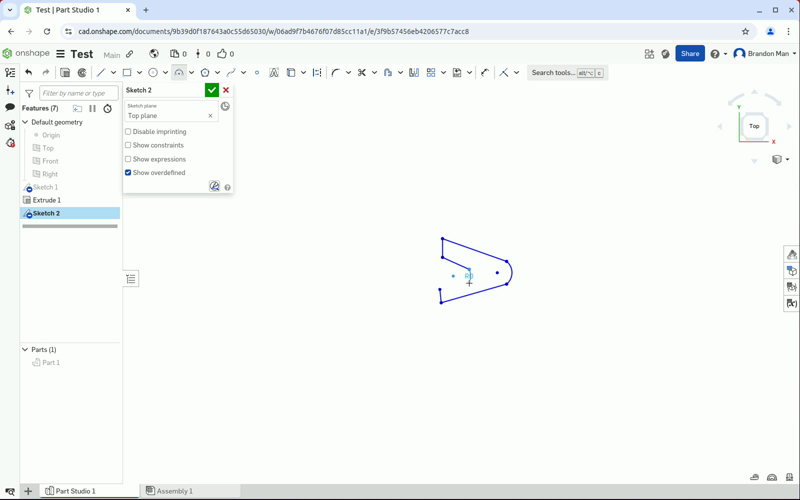
scroll(-6)
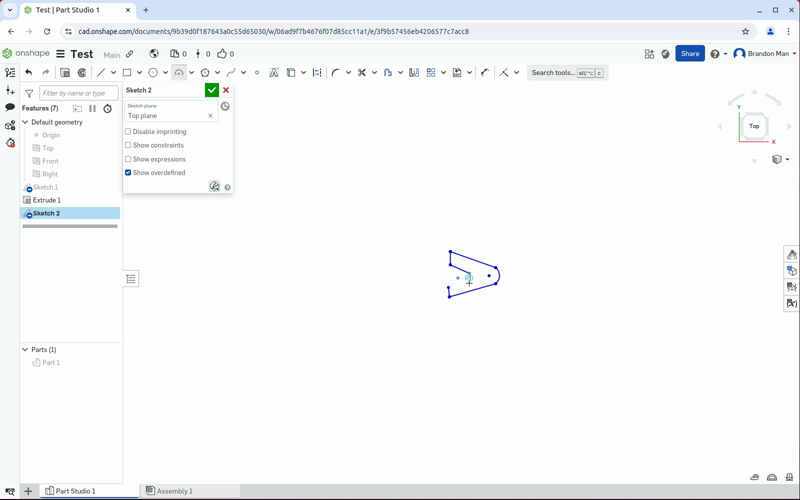
scroll(-6)
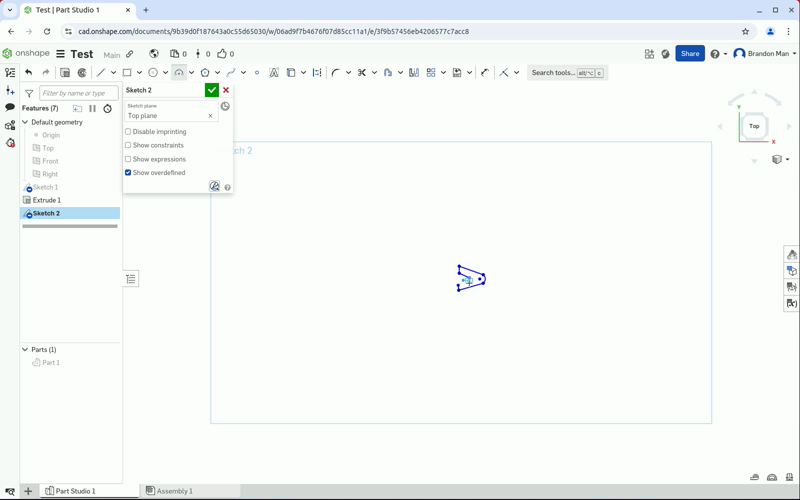
mouse_move(470, 280)
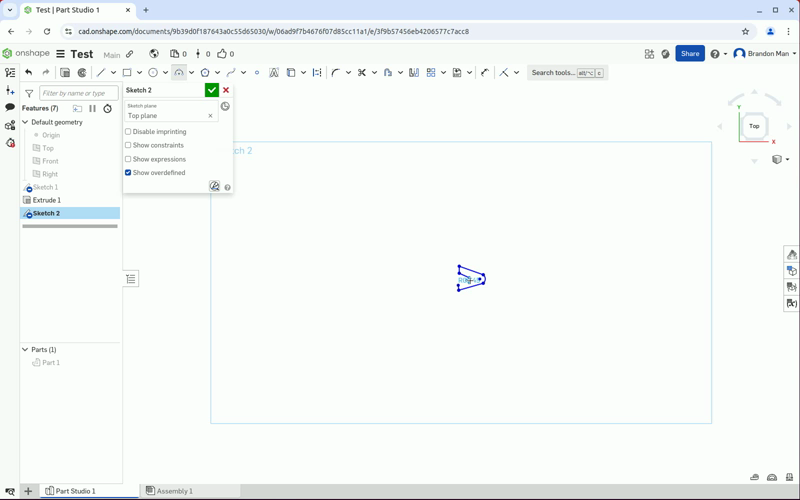
scroll(6)
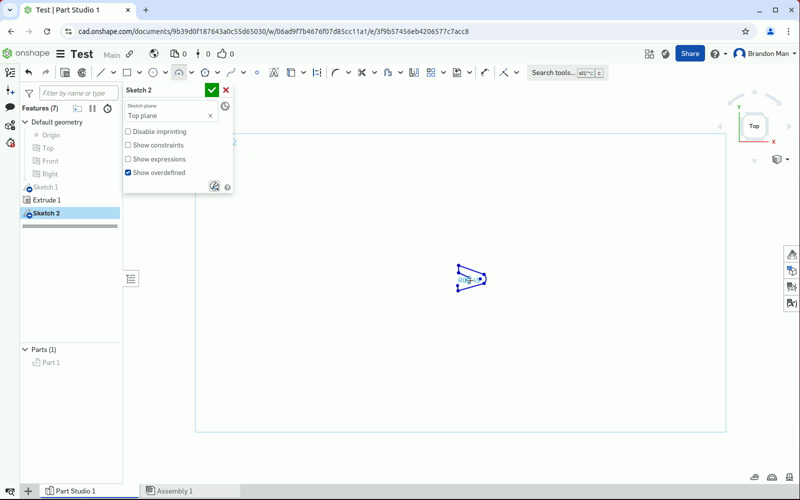
scroll(6)
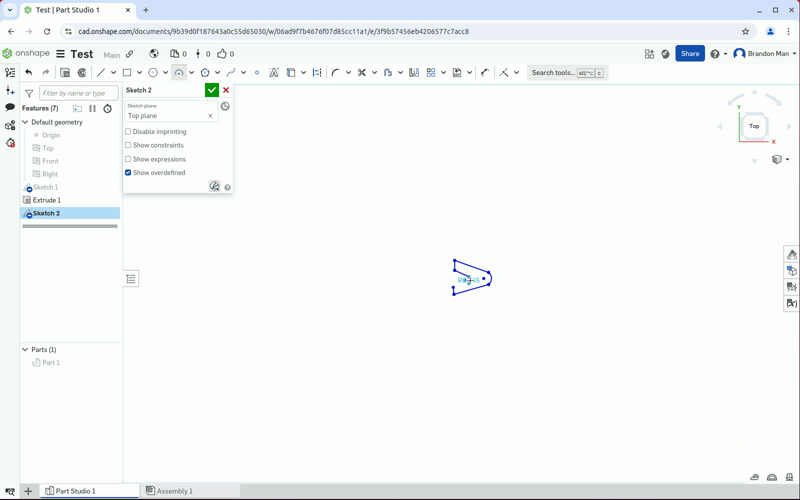
scroll(6)
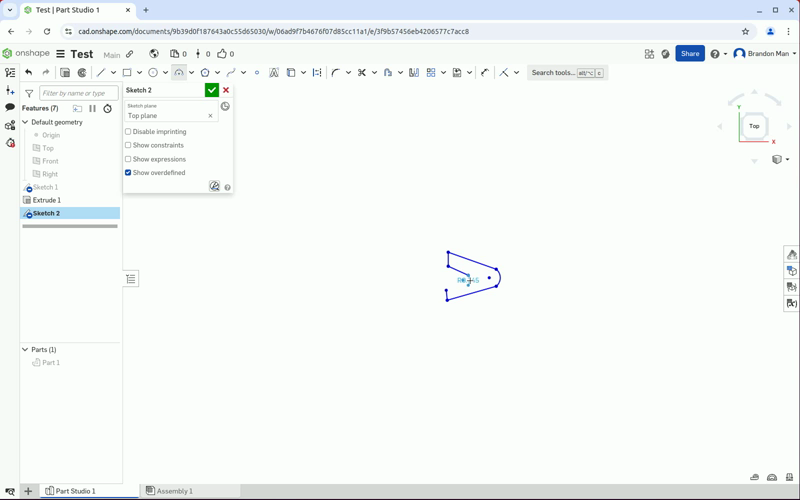
scroll(6)
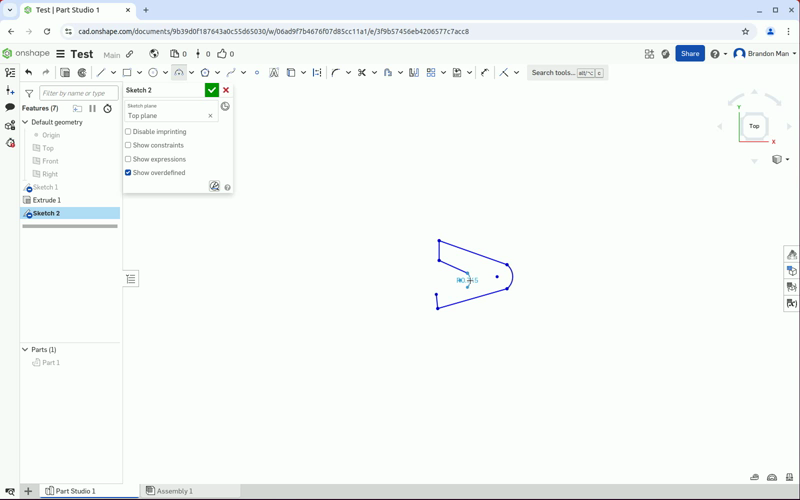
scroll(6)
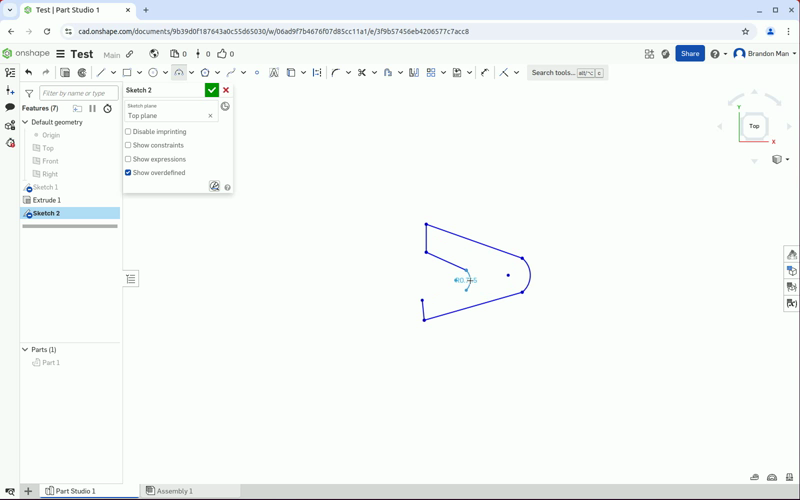
scroll(6)
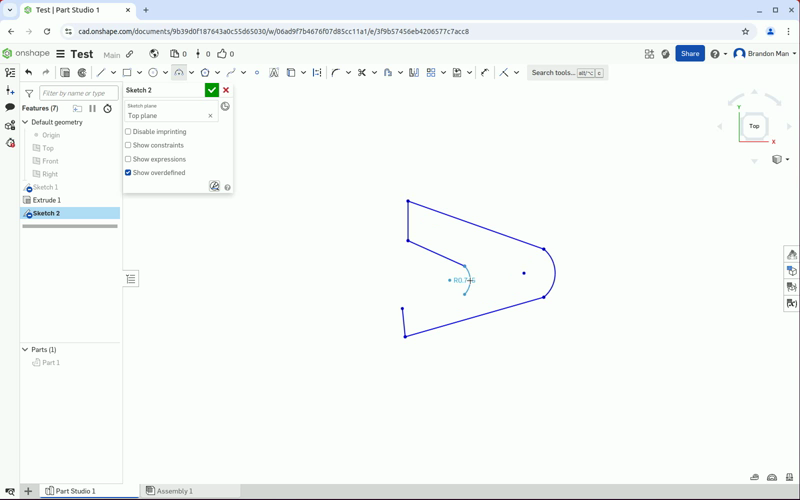
scroll(6)
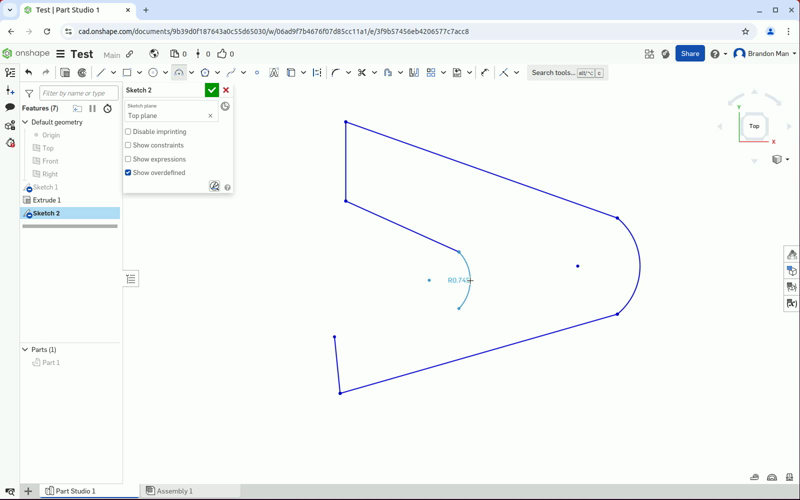
click(470, 280)
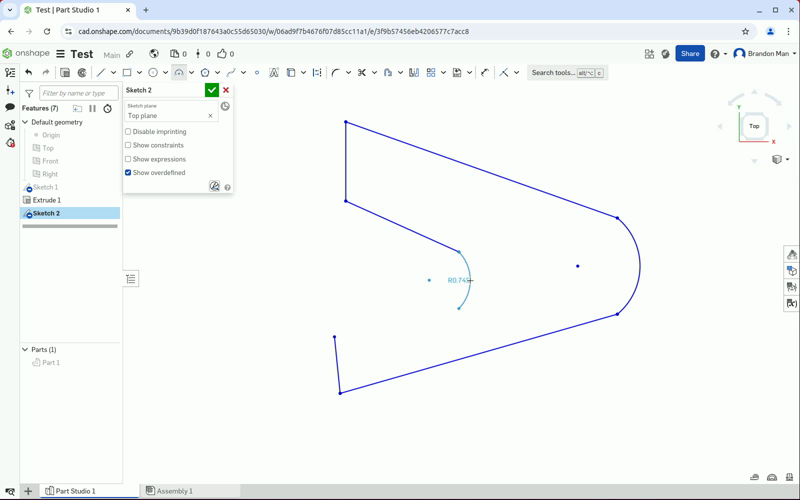
scroll(-6)
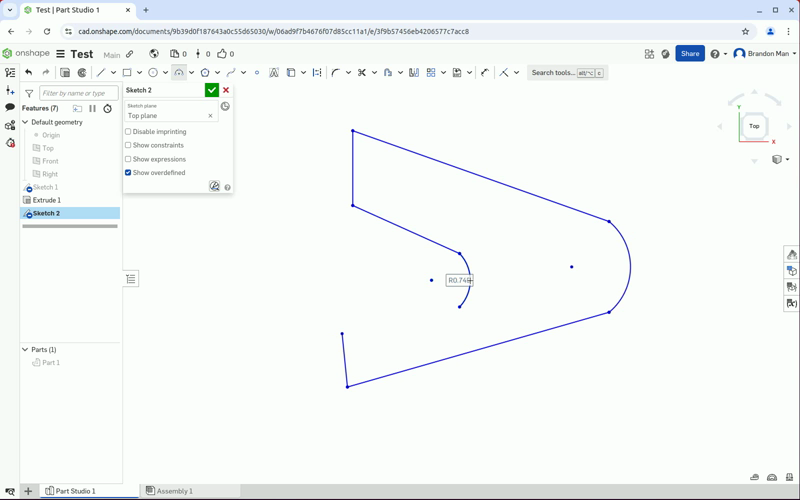
scroll(-6)
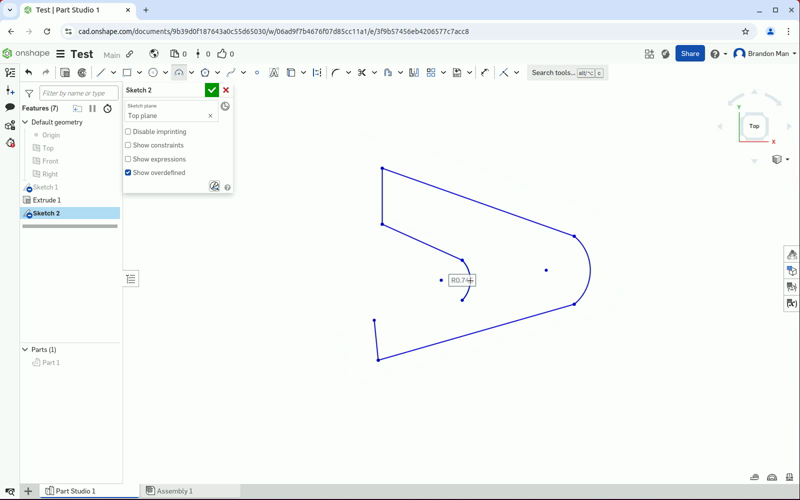
scroll(-6)
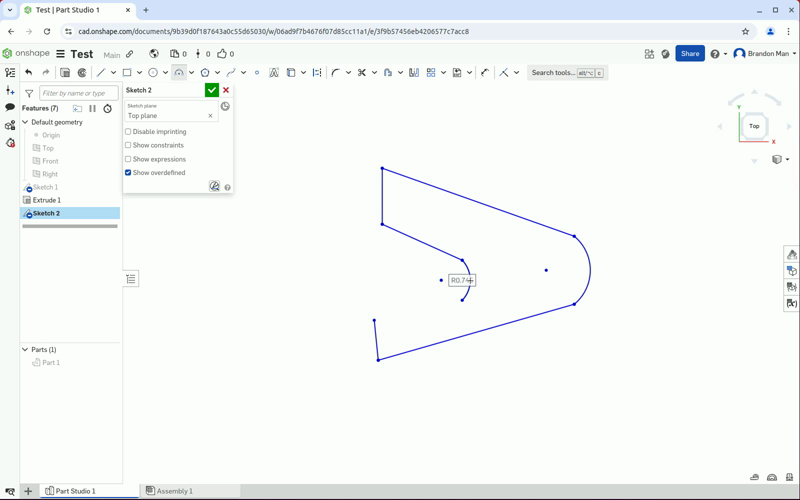
scroll(-6)
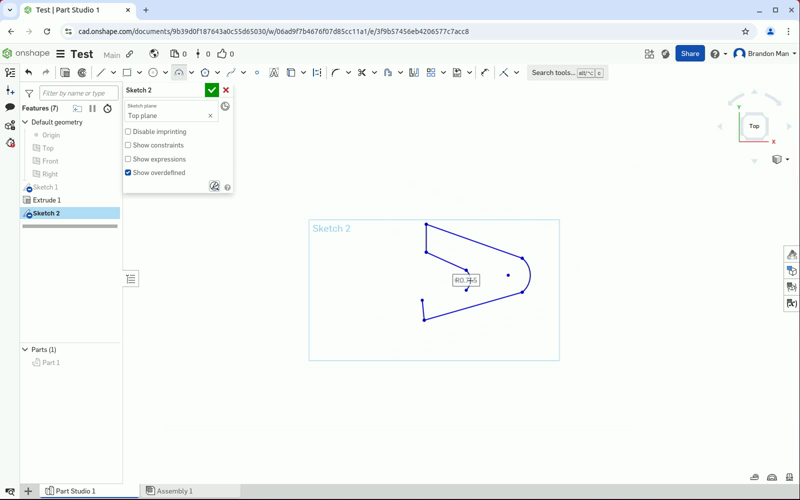
scroll(-6)
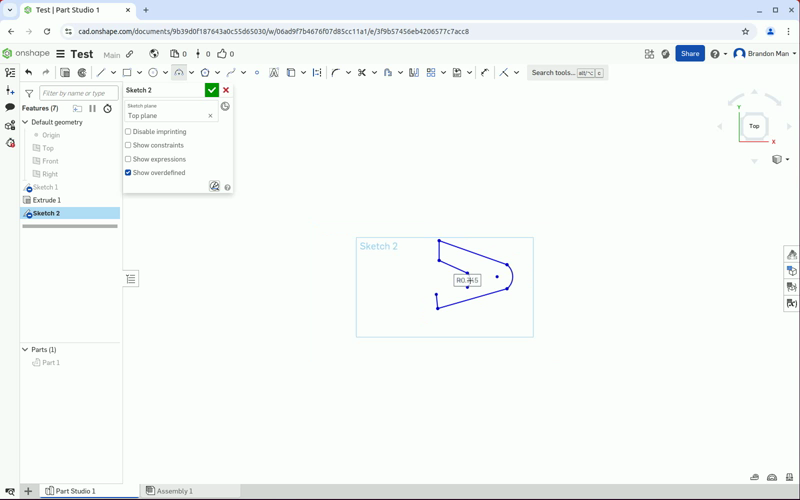
scroll(-6)
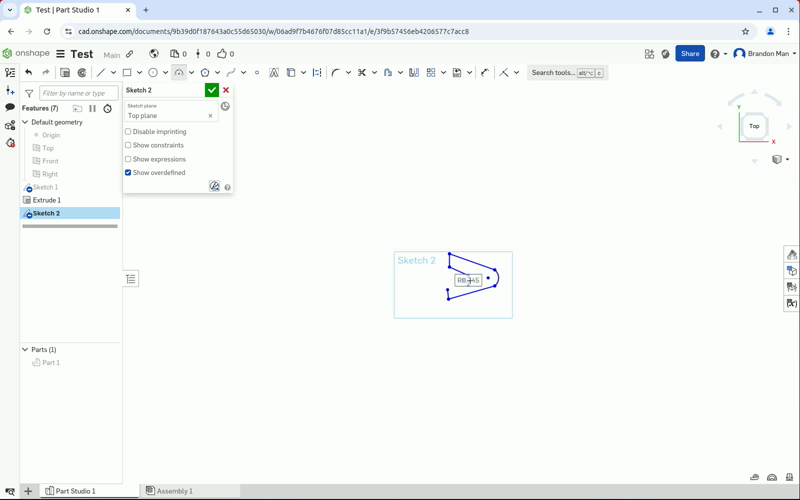
scroll(-6)
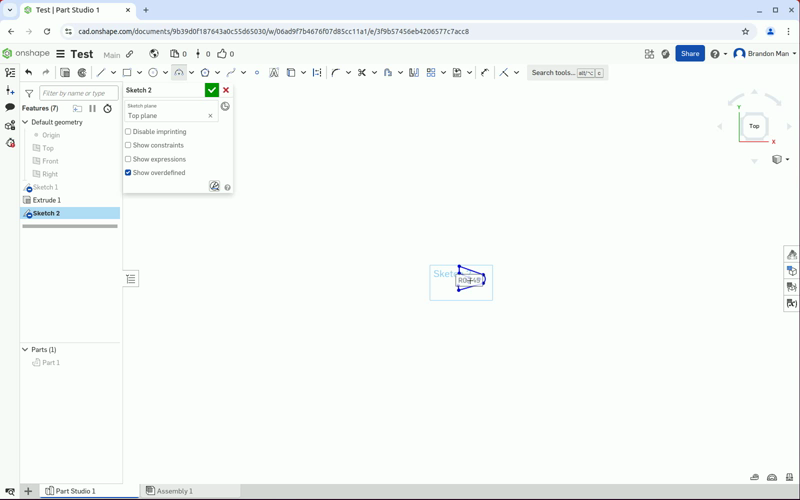
key_up(shift)
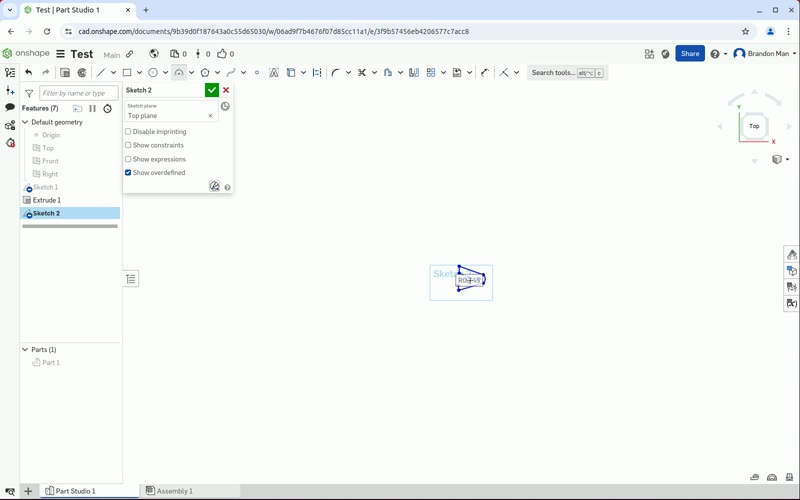
key(esc)
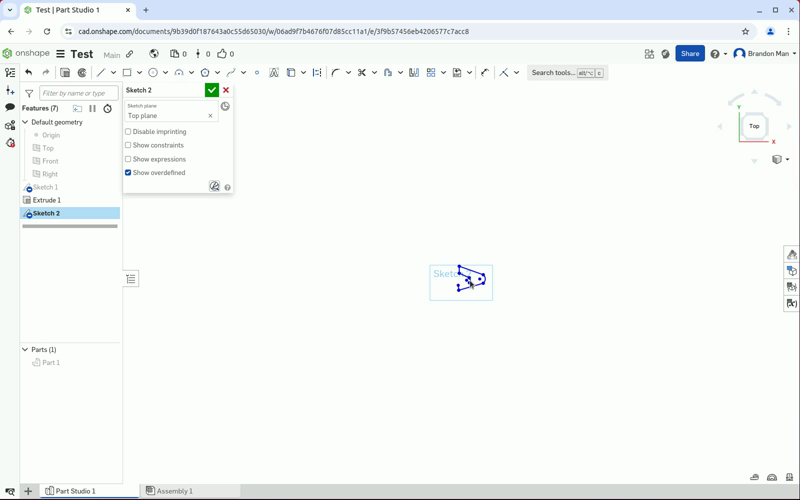
key(l)
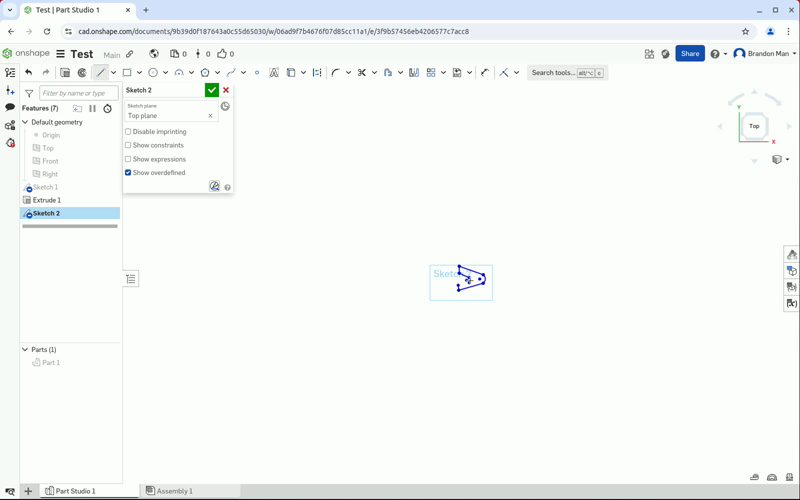
mouse_move(469, 282)
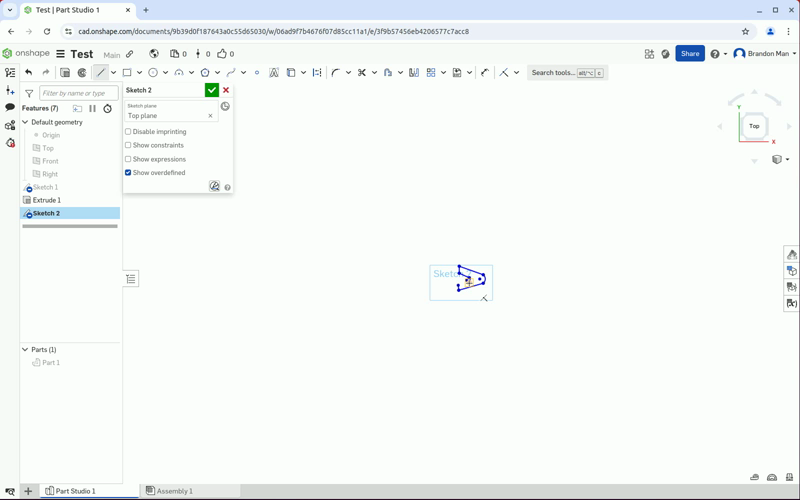
scroll(6)
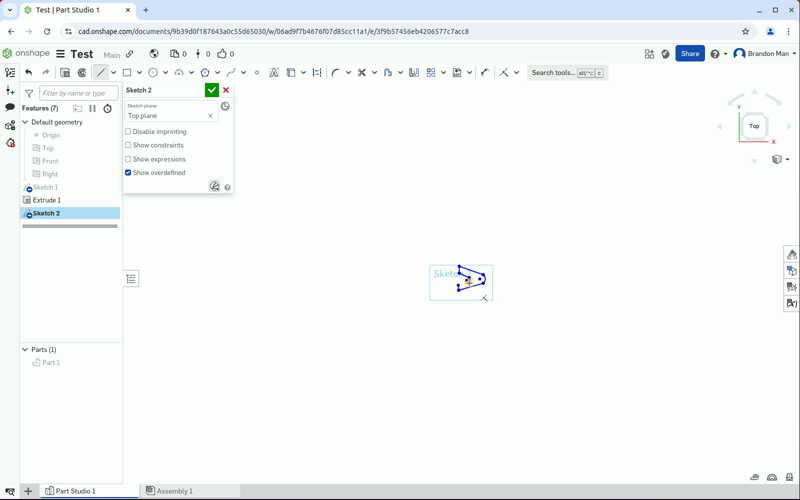
scroll(6)
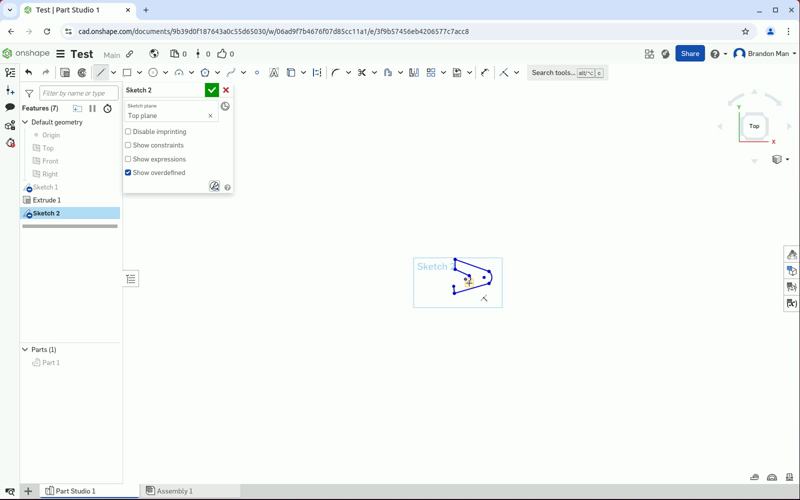
scroll(6)
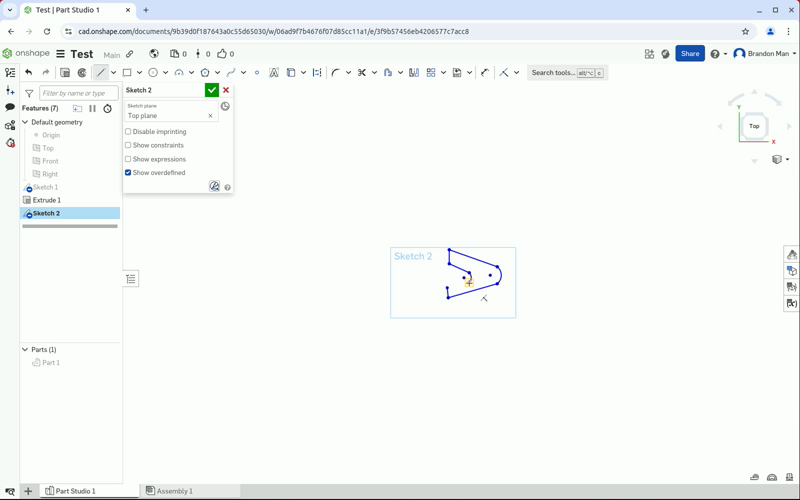
scroll(6)
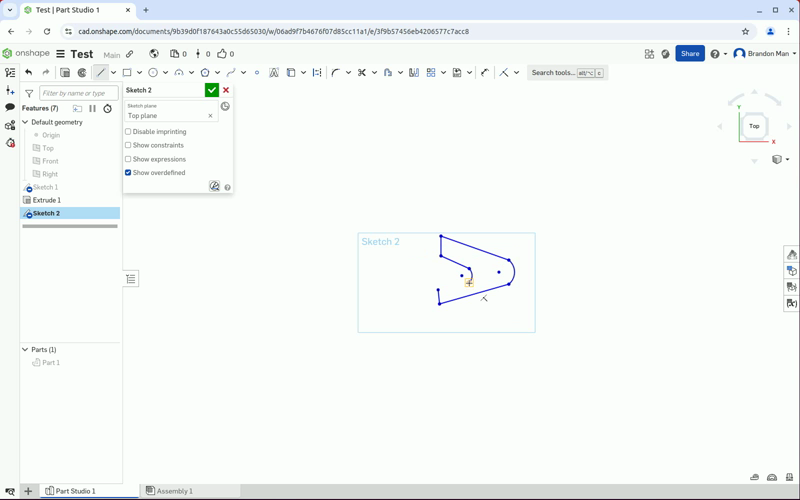
scroll(6)
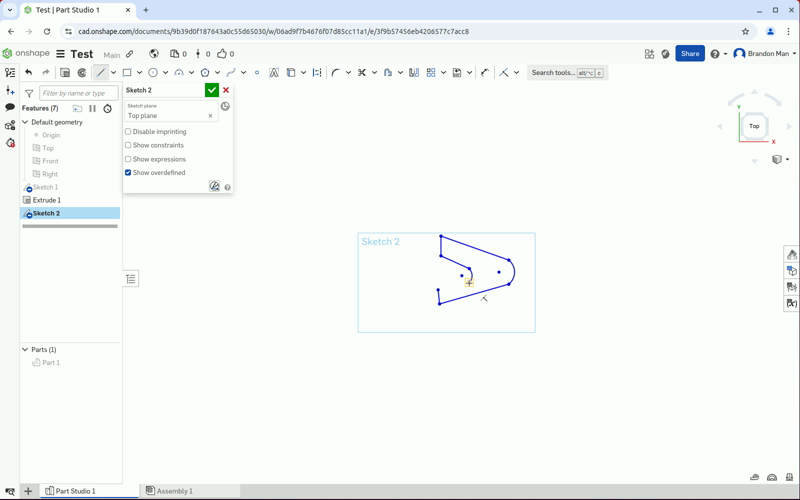
scroll(6)
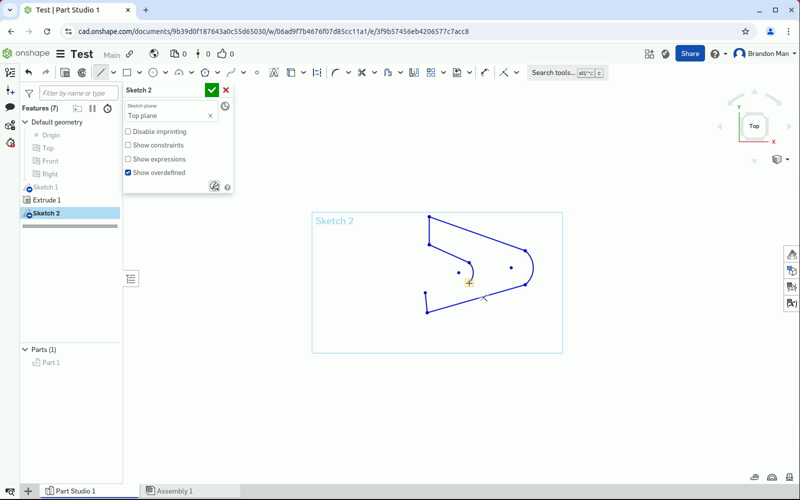
scroll(6)
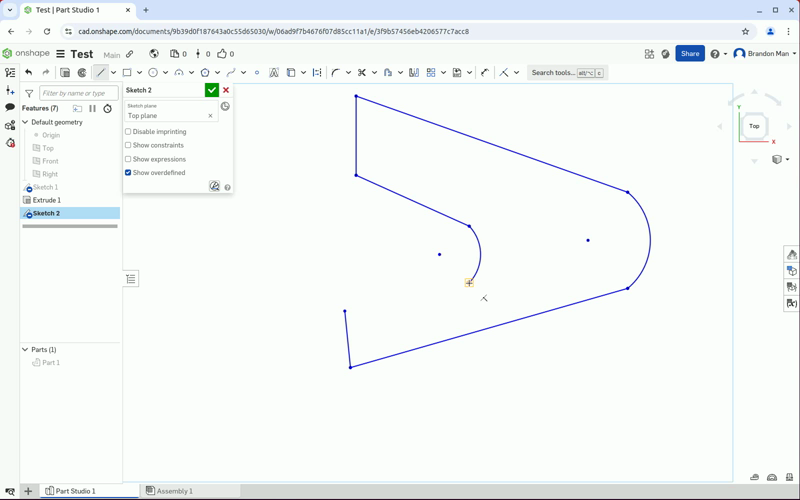
click(469, 282)
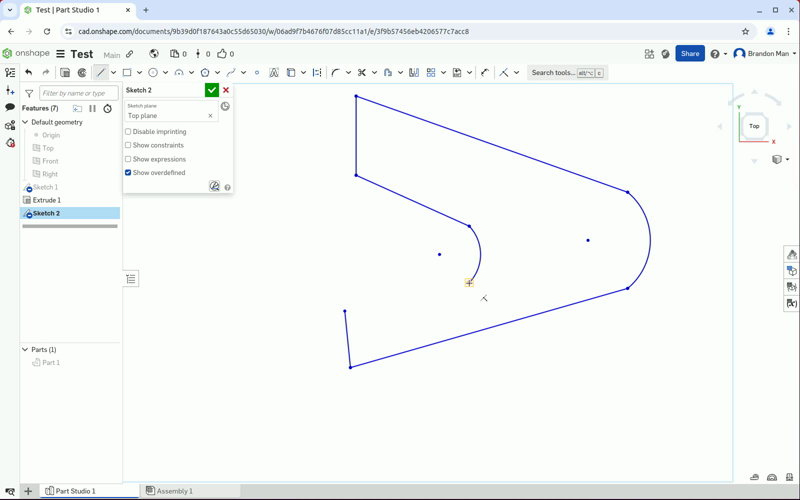
scroll(-6)
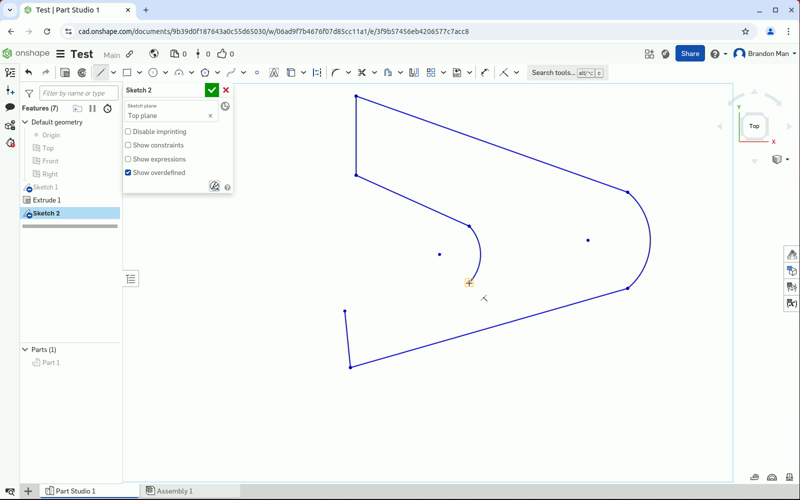
scroll(-6)
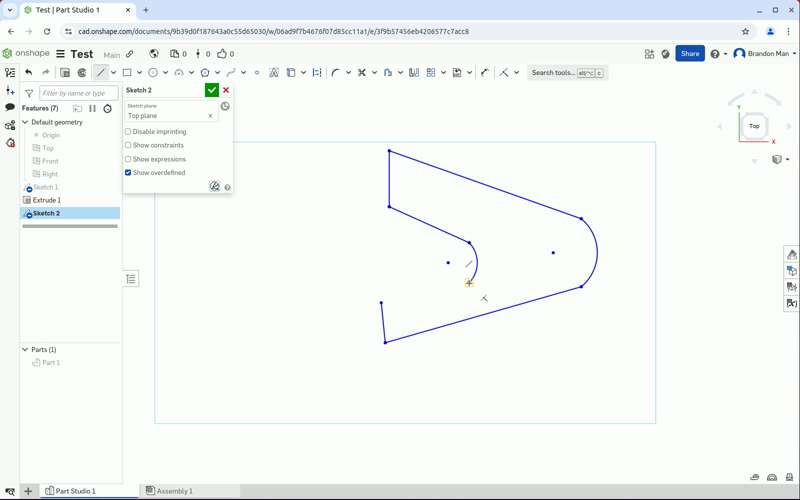
scroll(-6)
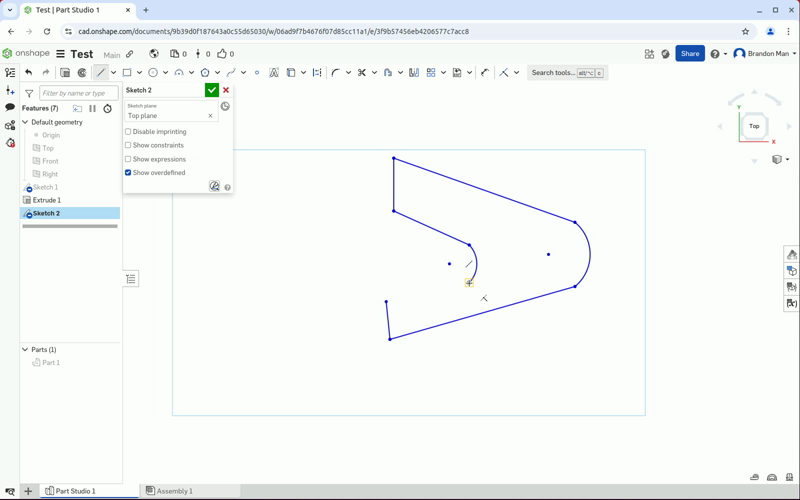
scroll(-6)
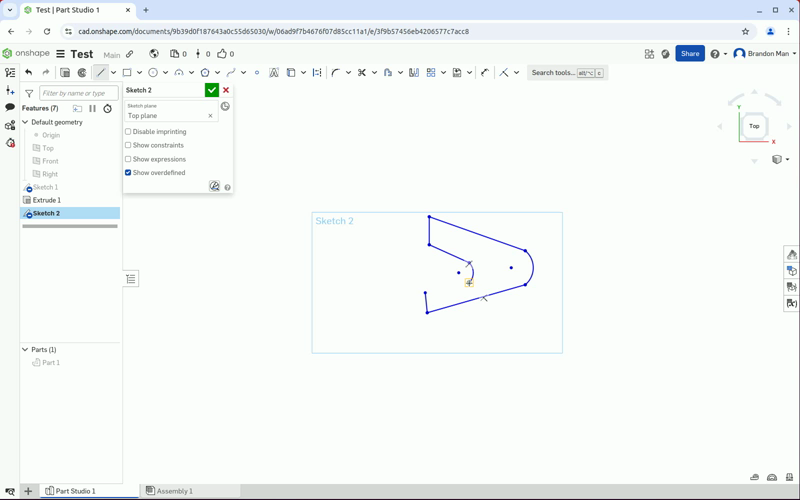
scroll(-6)
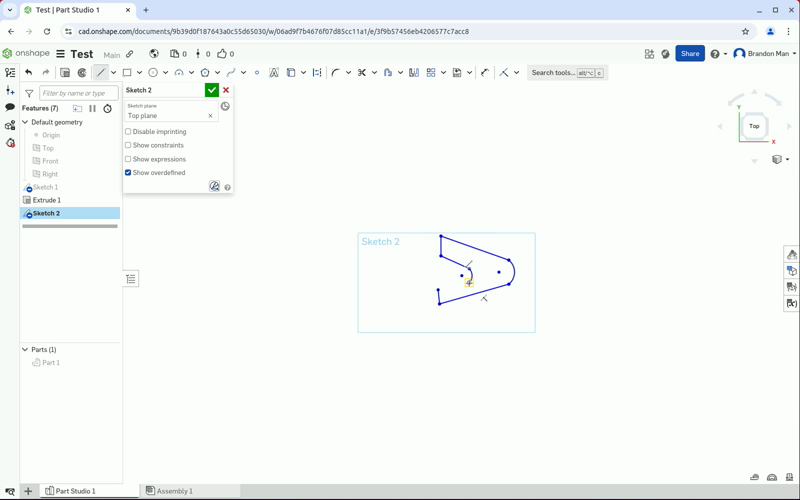
scroll(-6)
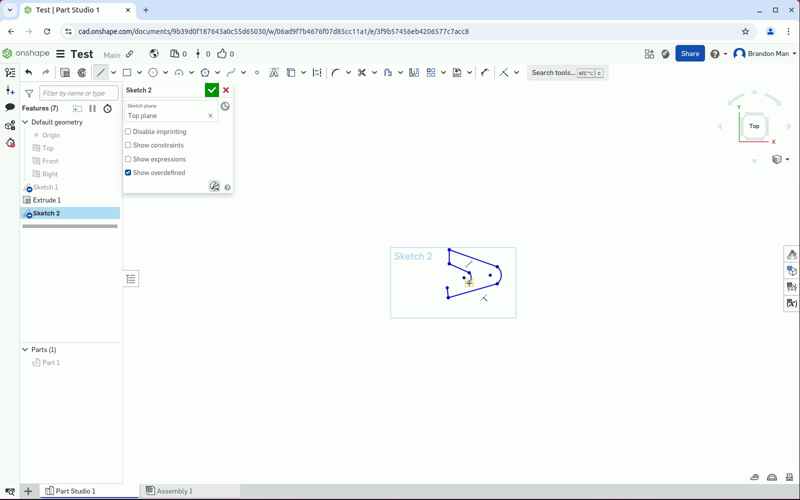
scroll(-6)
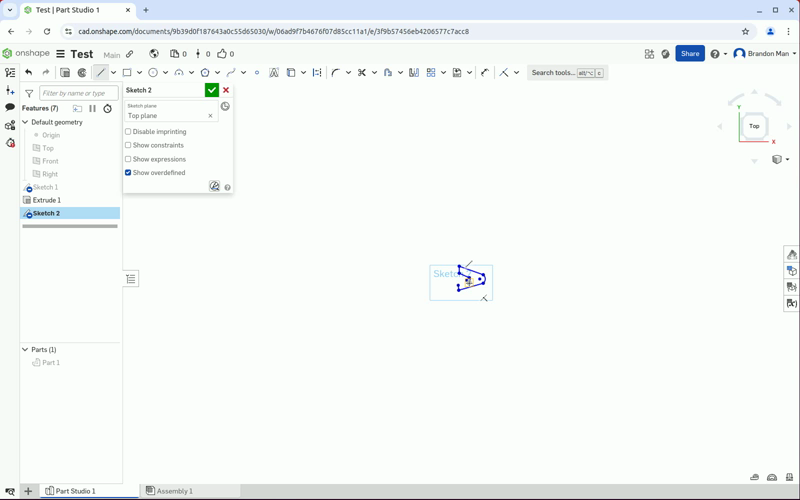
mouse_move(499, 282)
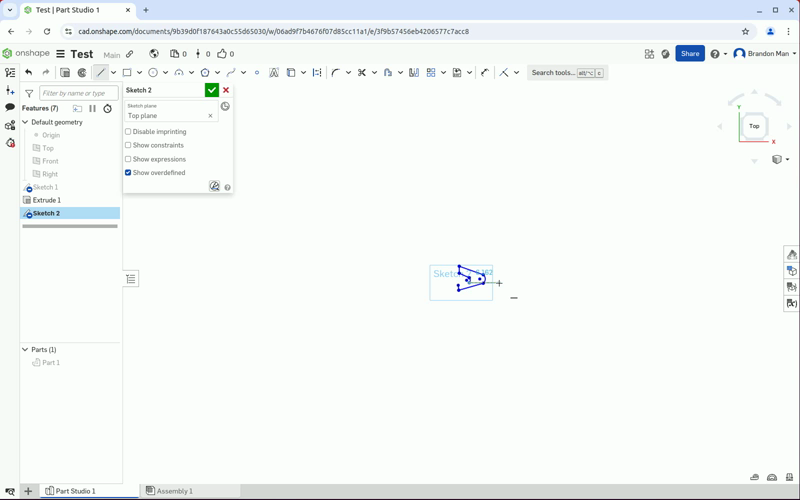
key_down(shift)
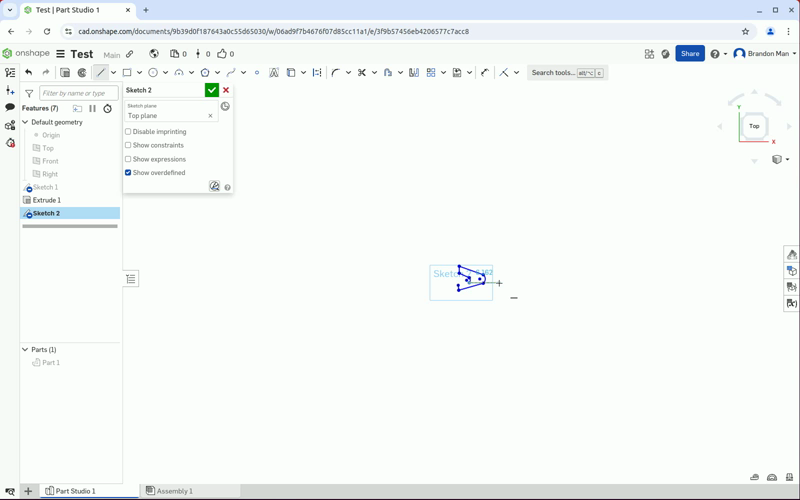
mouse_move(458, 285)
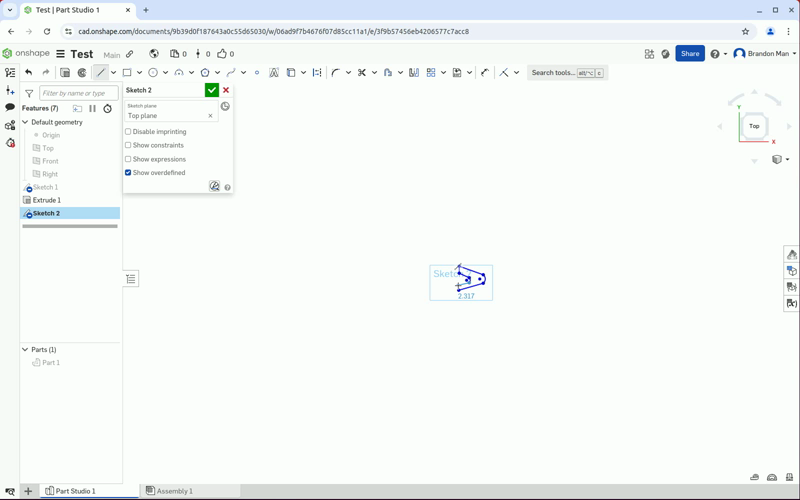
key_up(shift)
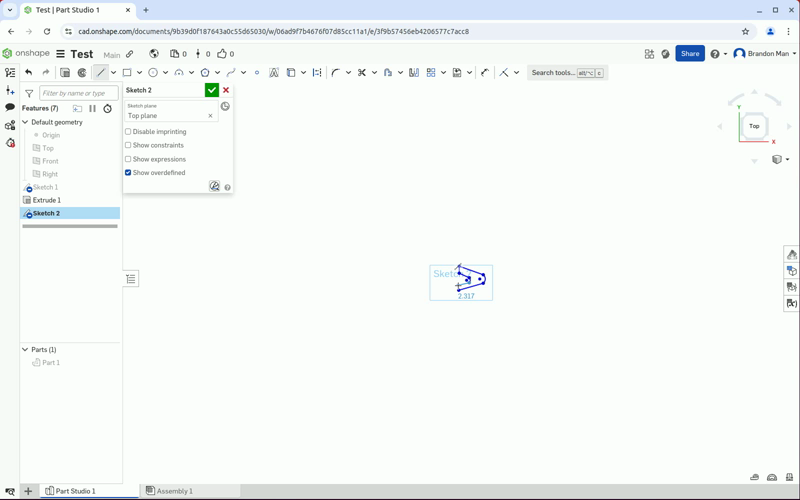
click(458, 285)
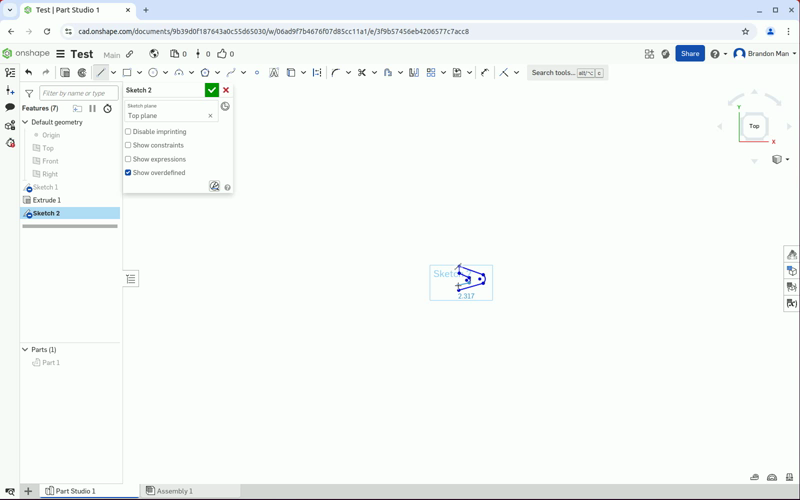
key(esc)
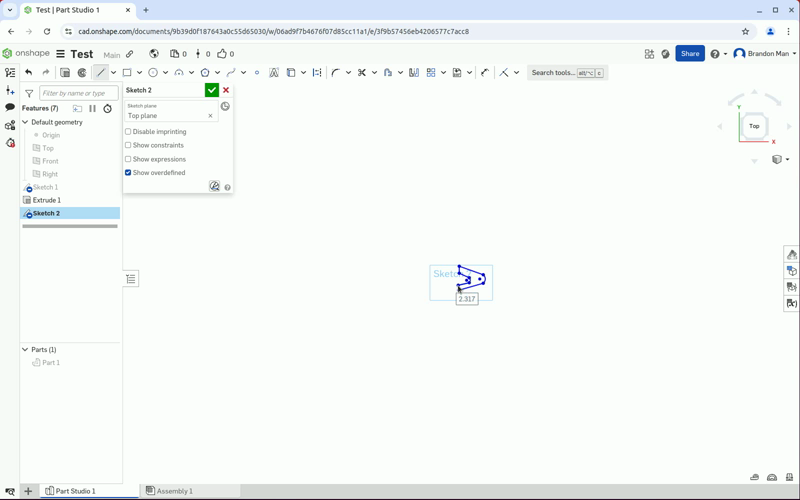
mouse_move(473, 277)
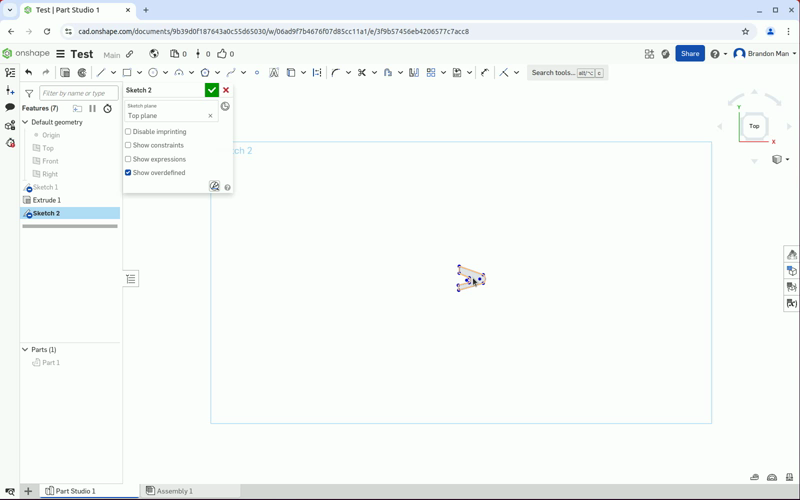
scroll(6)
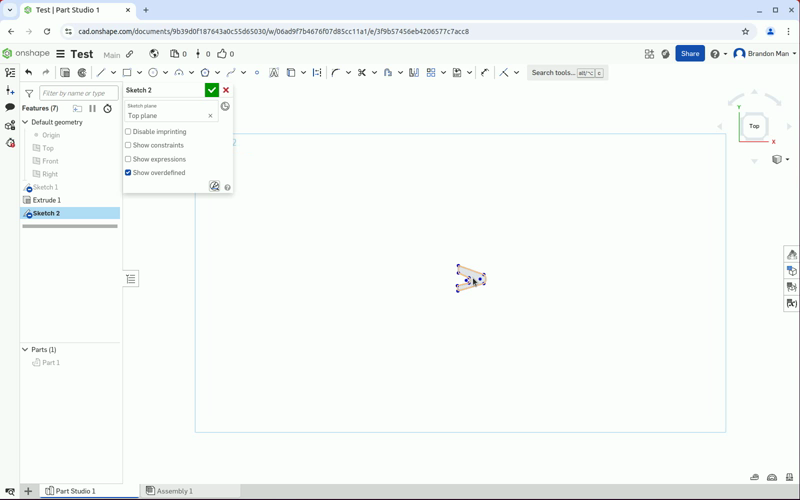
scroll(6)
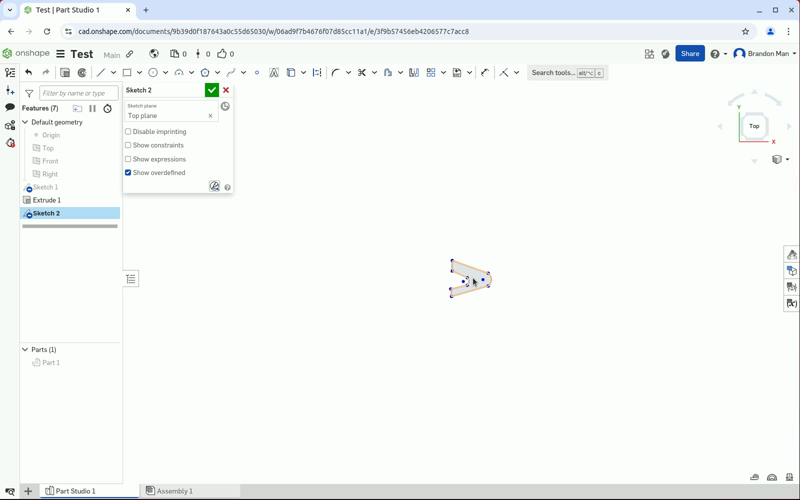
scroll(6)
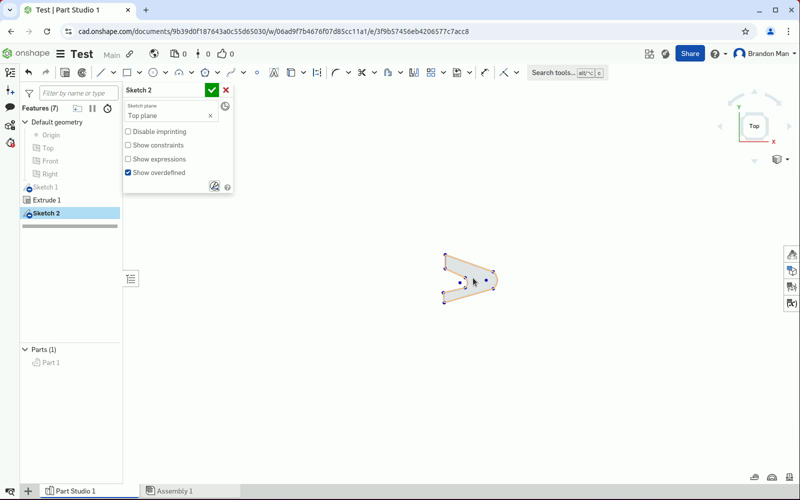
scroll(6)
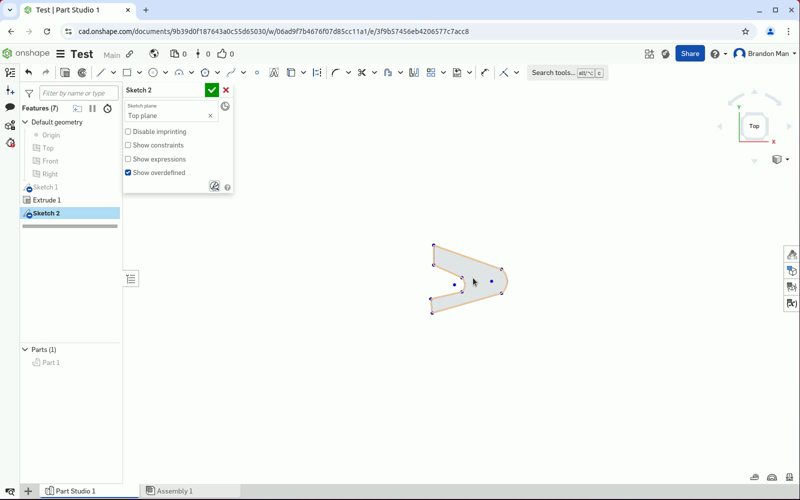
scroll(6)
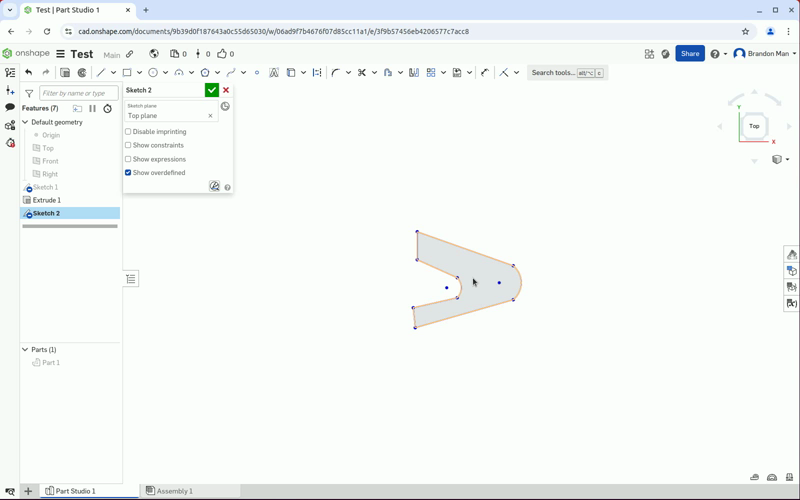
scroll(6)
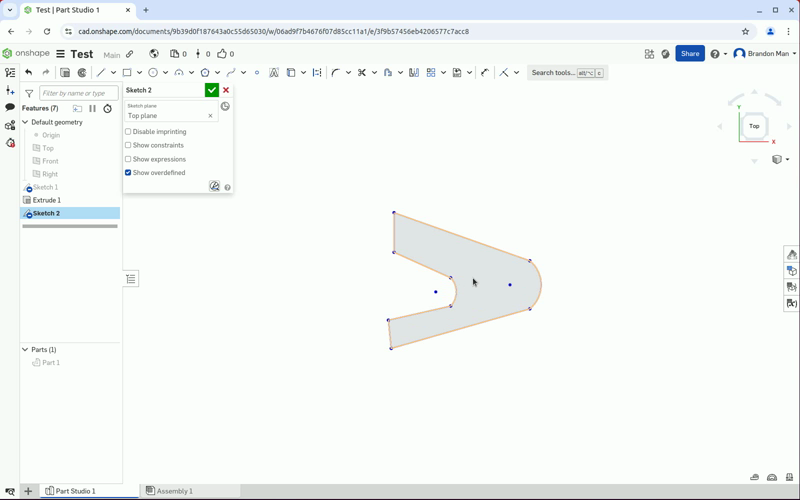
scroll(6)
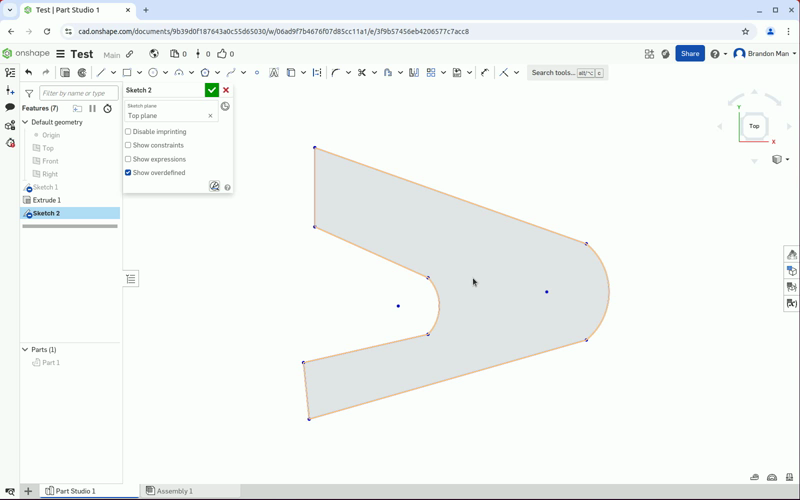
click(473, 277)
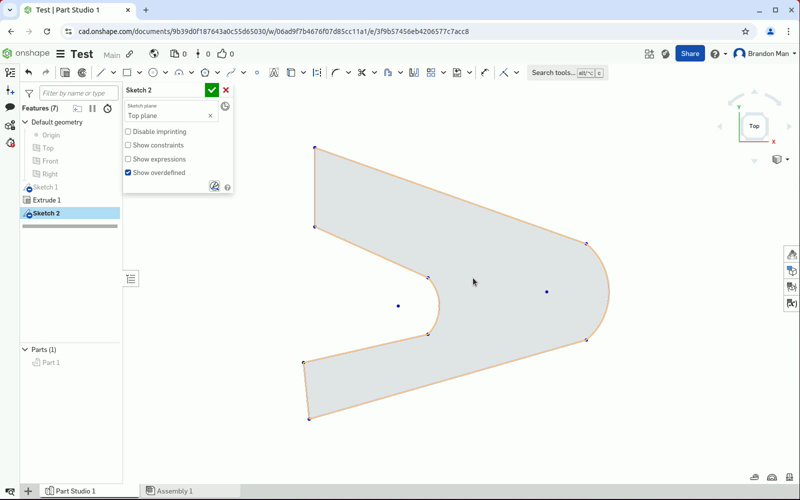
scroll(-6)
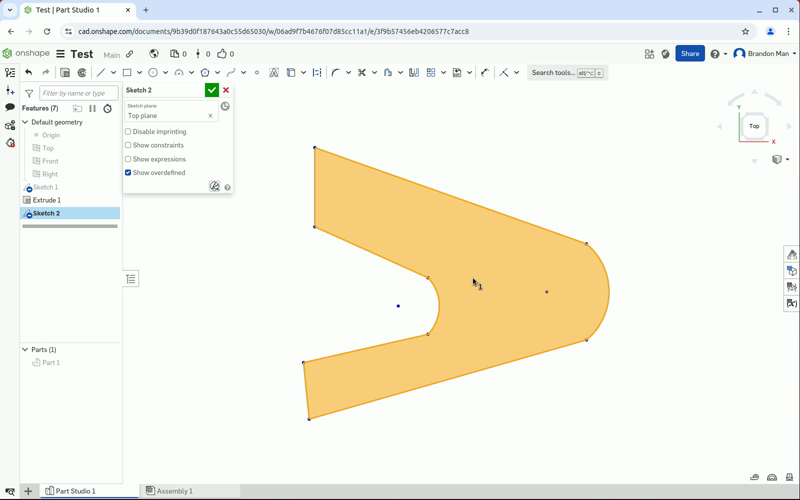
scroll(-6)
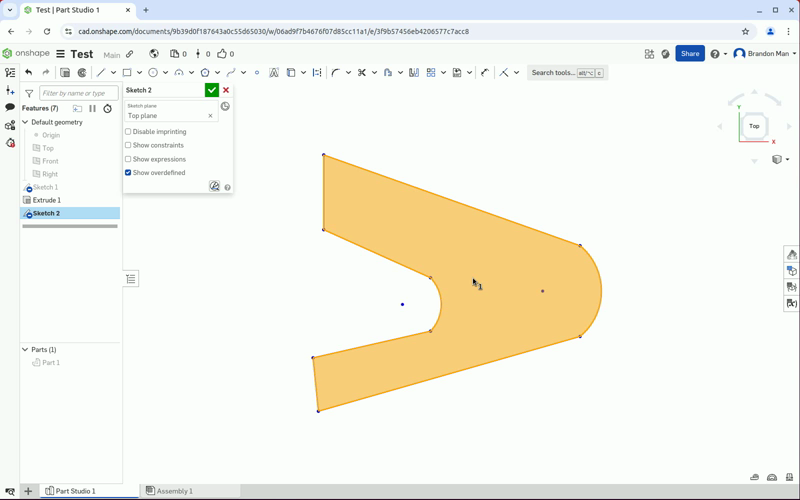
scroll(-6)
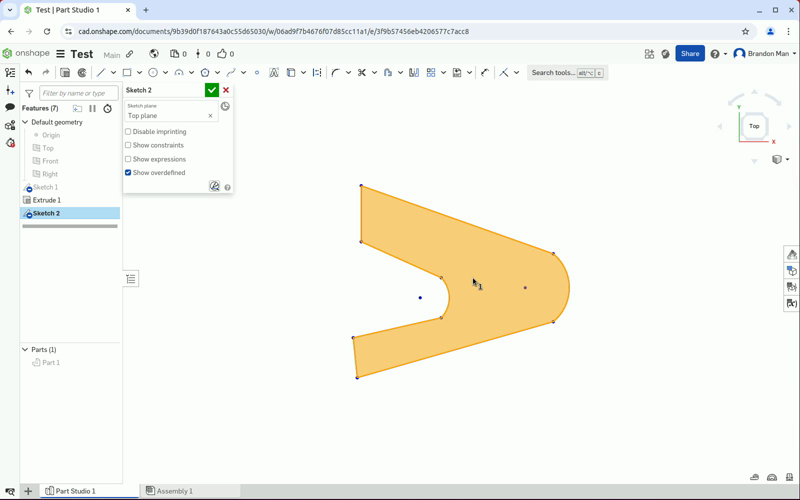
scroll(-6)
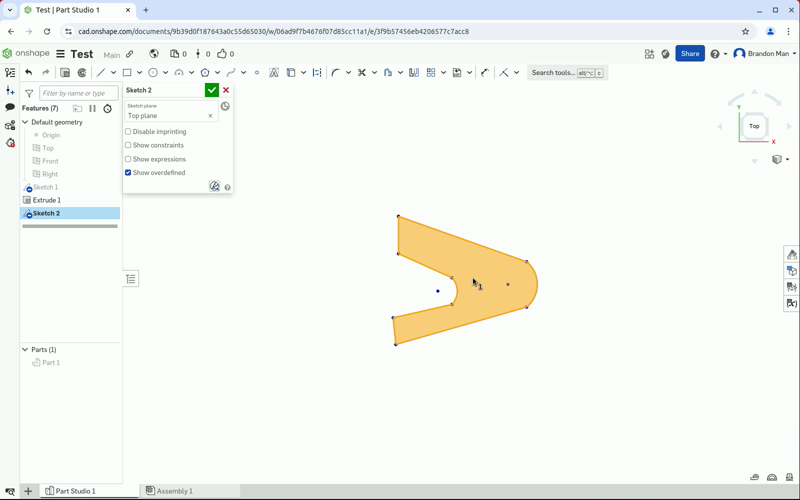
scroll(-6)
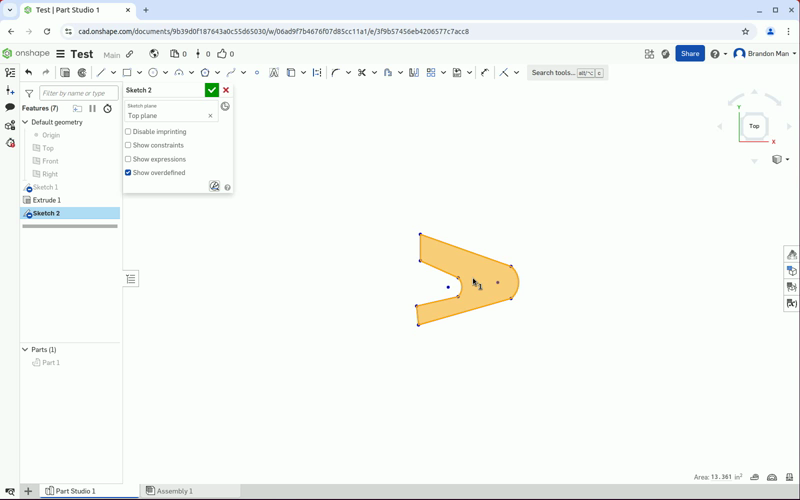
scroll(-6)
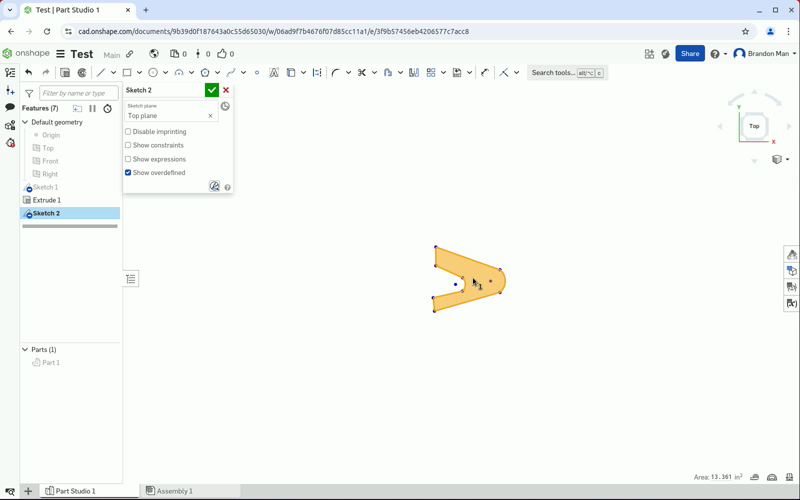
scroll(-6)
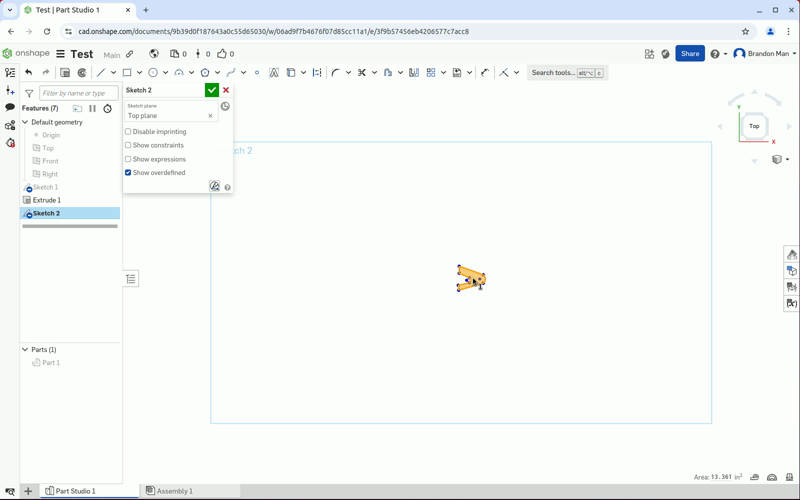
mouse_move(73, 352)
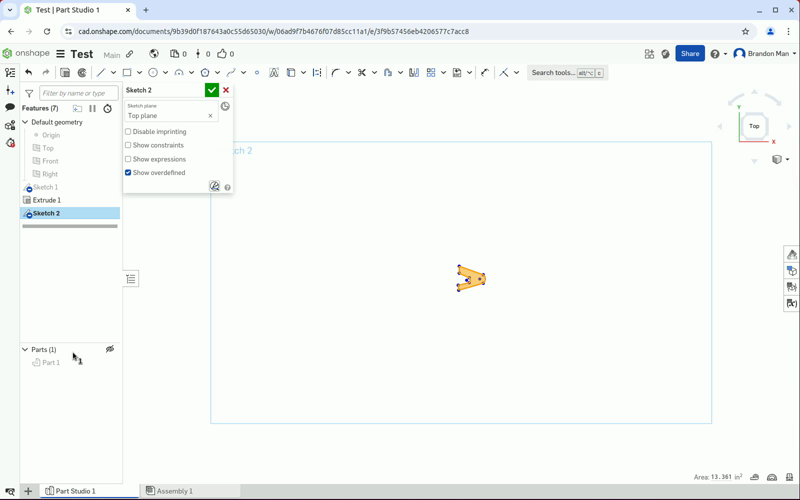
key(shift+y)
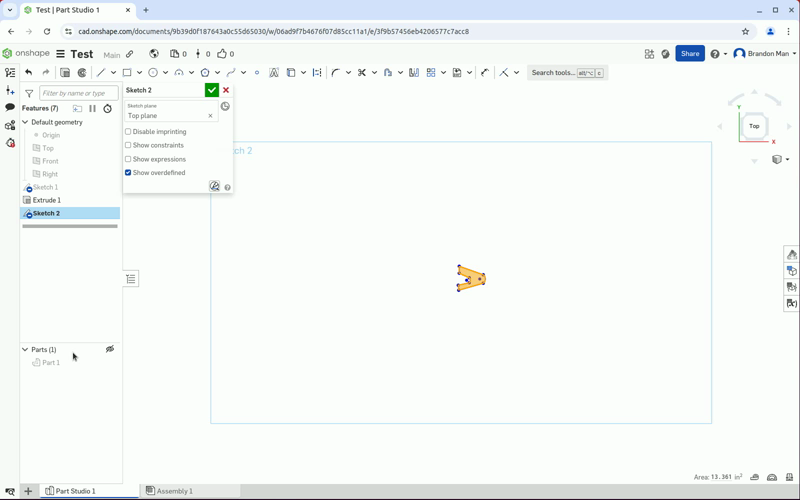
key(shift+e)
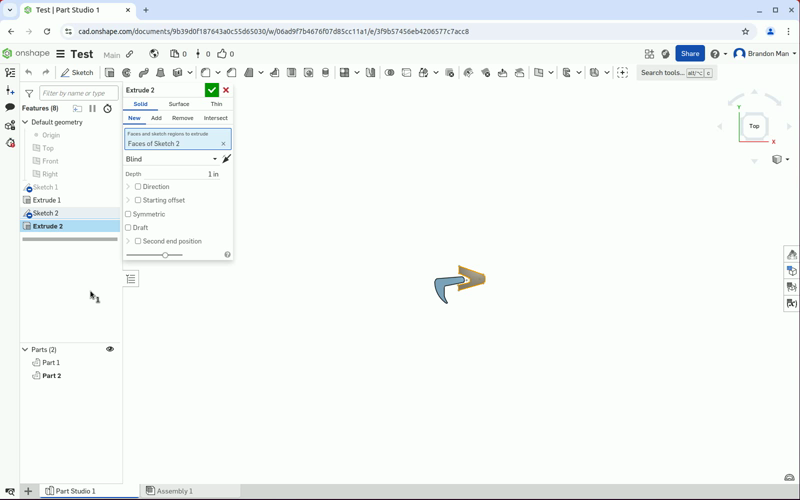
mouse_move(143, 106)
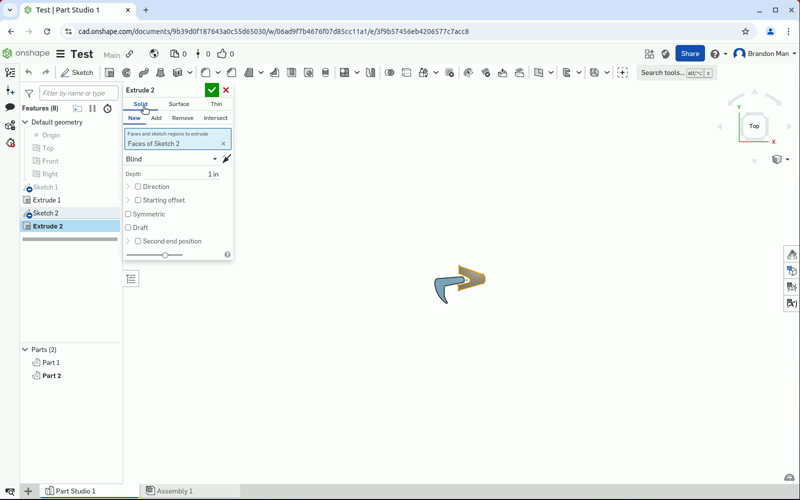
click(143, 106)
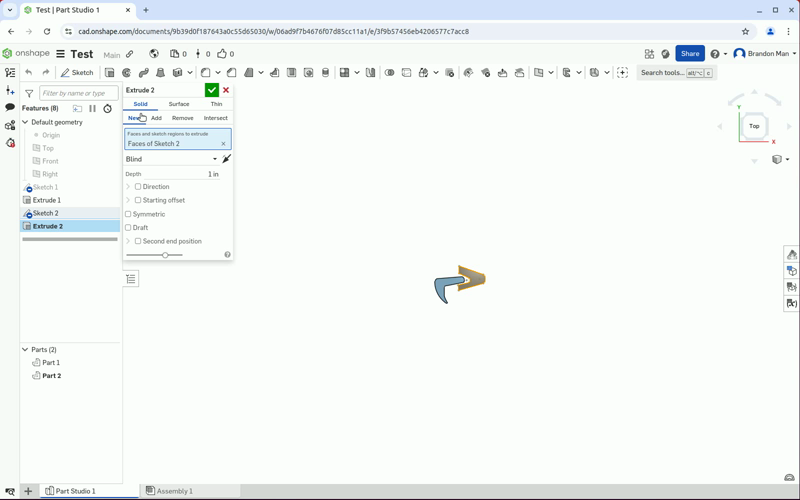
mouse_move(137, 120)
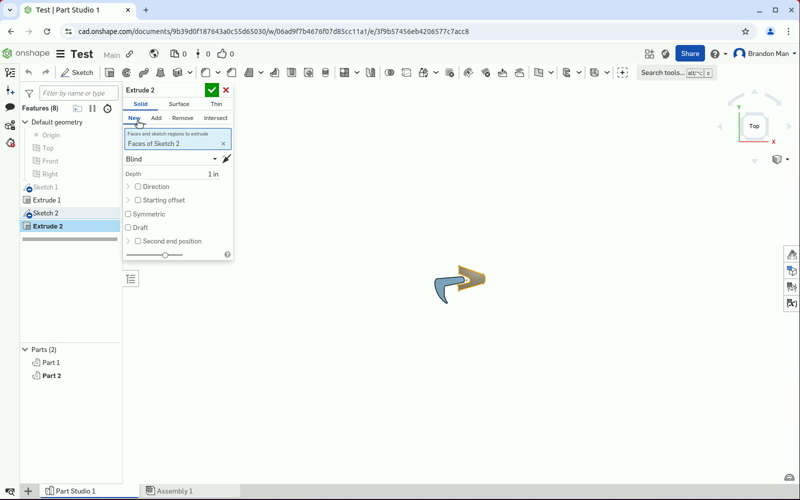
click(137, 120)
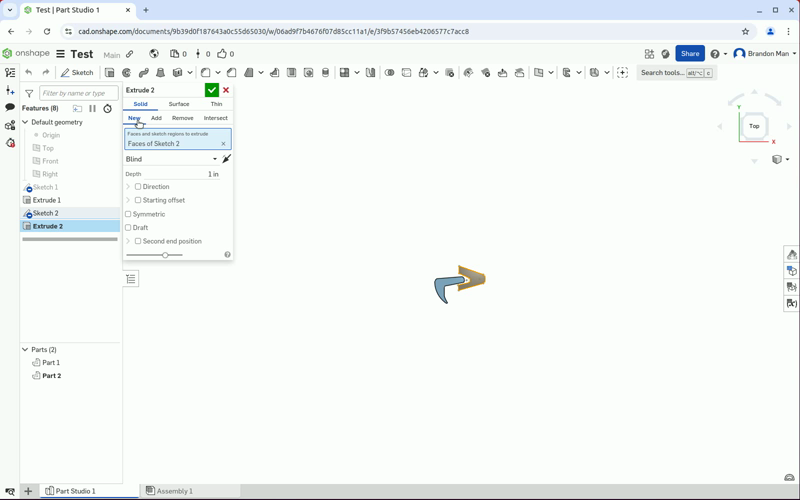
key(tab, 4)
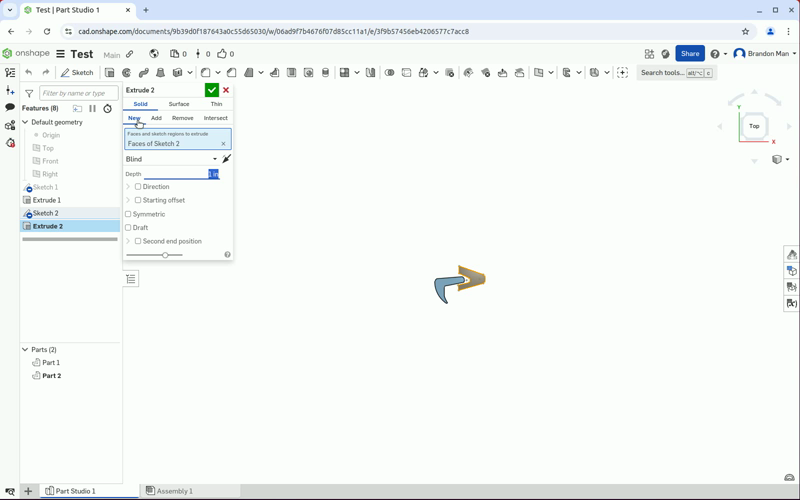
text(0.722)
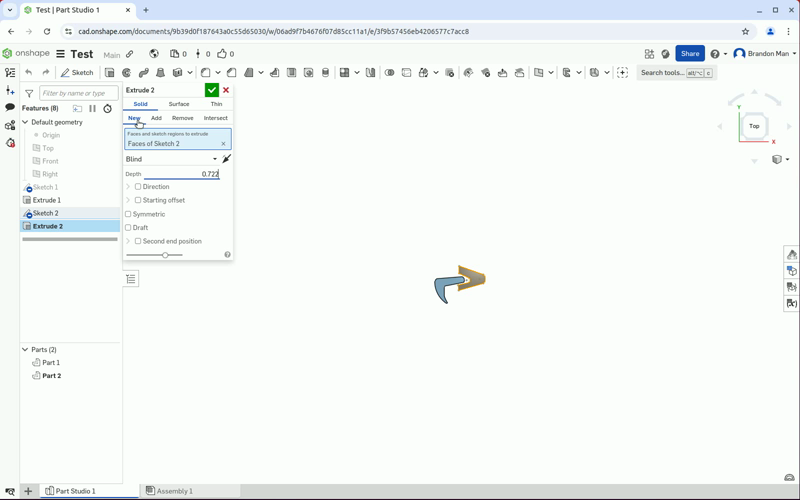
key(enter)
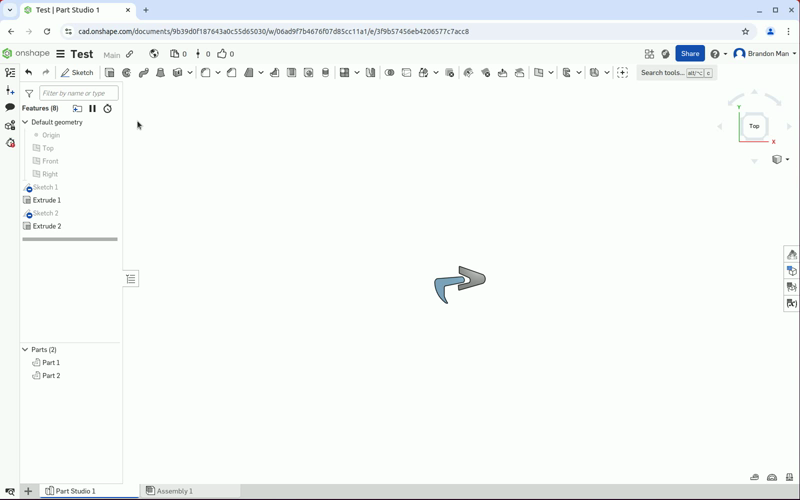
key(shift+h)
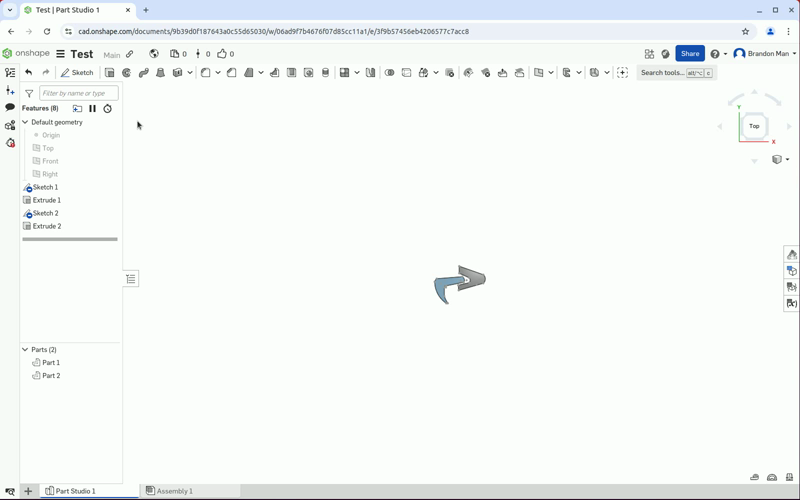
key(shift+h)
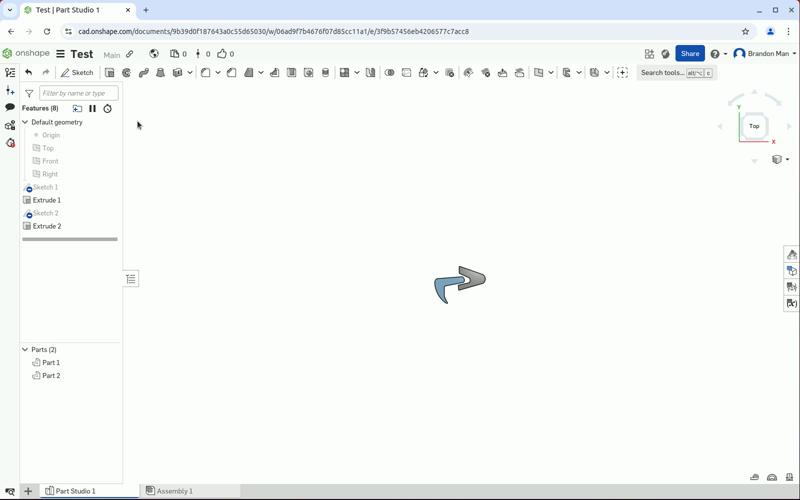
mouse_move(73, 189)
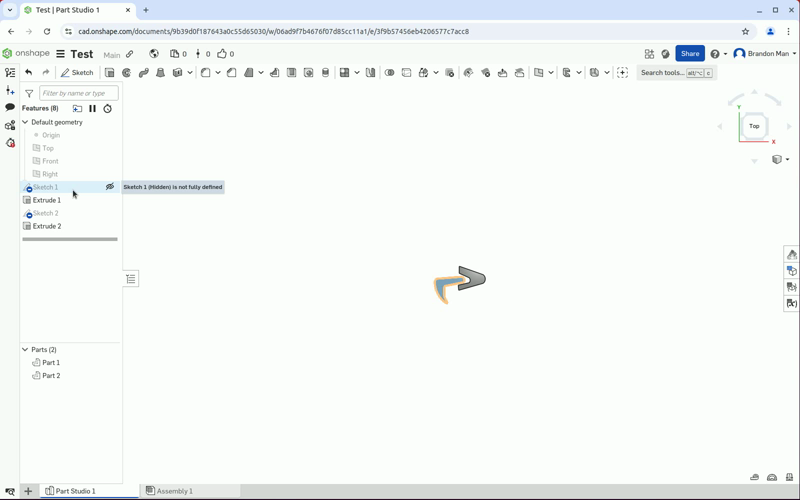
click(73, 189)
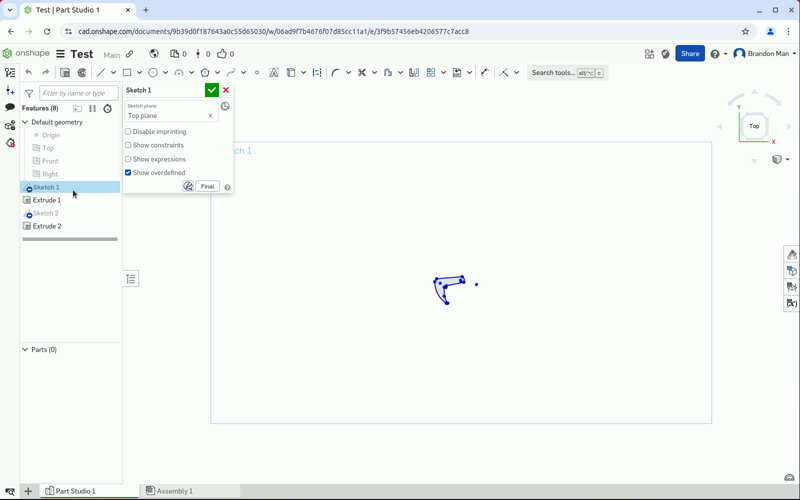
mouse_move(229, 92)
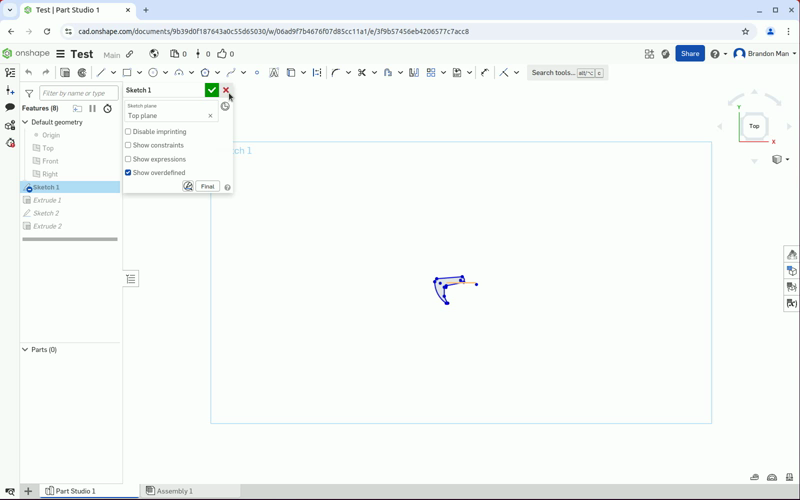
click(229, 92)
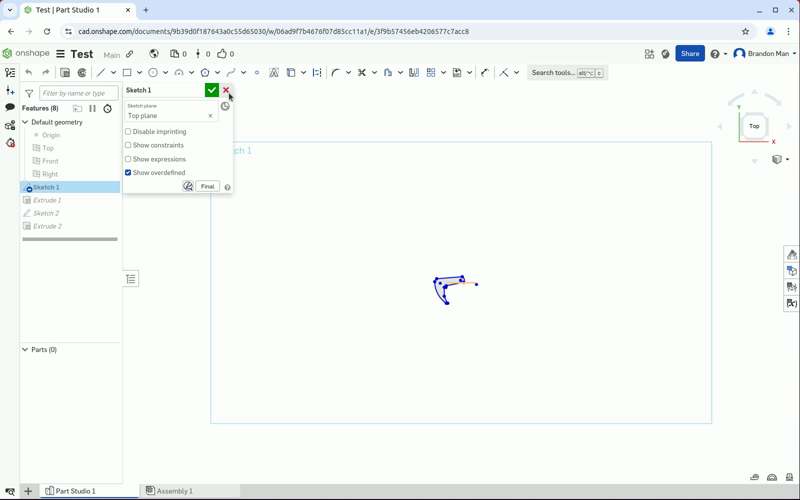
key(shift+s)
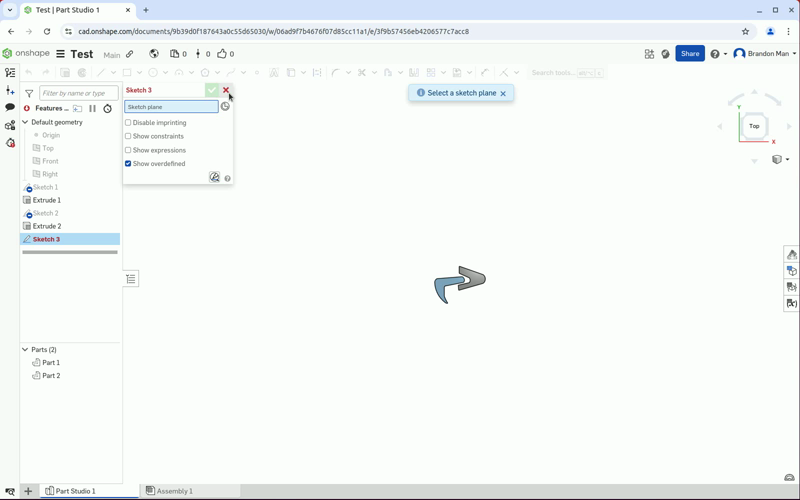
mouse_move(73, 150)
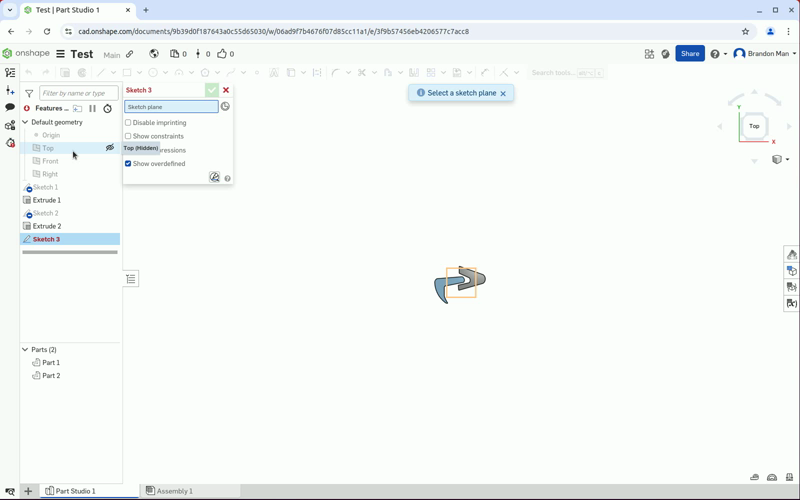
click(73, 150)
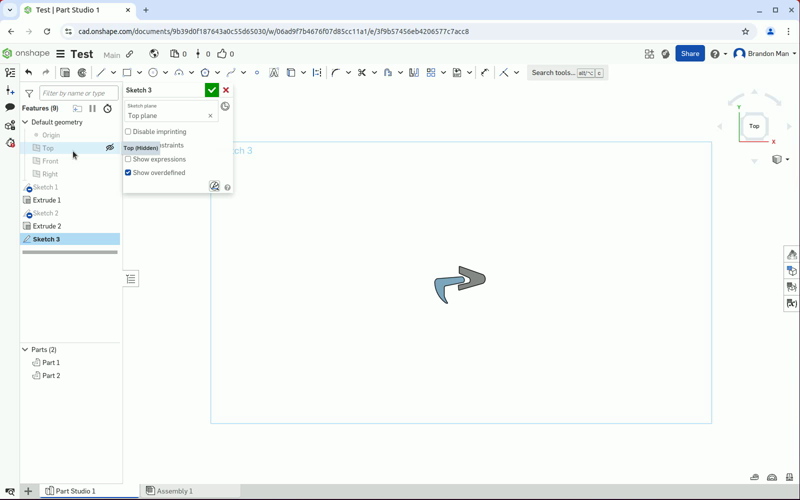
mouse_move(73, 352)
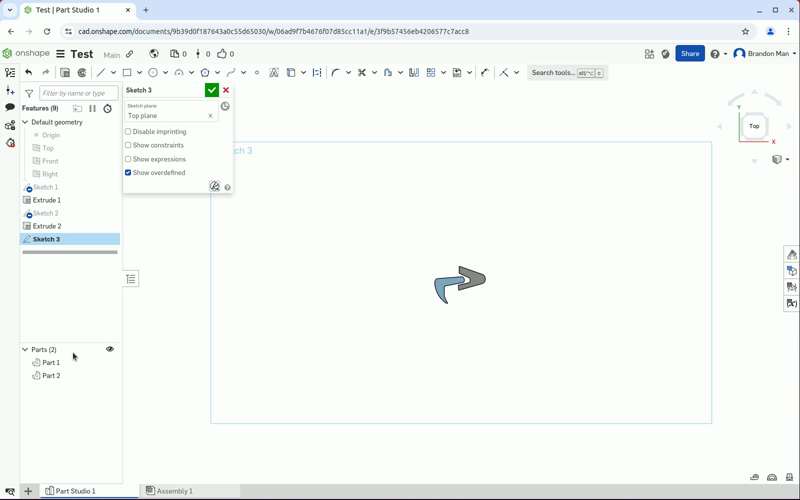
key(y)
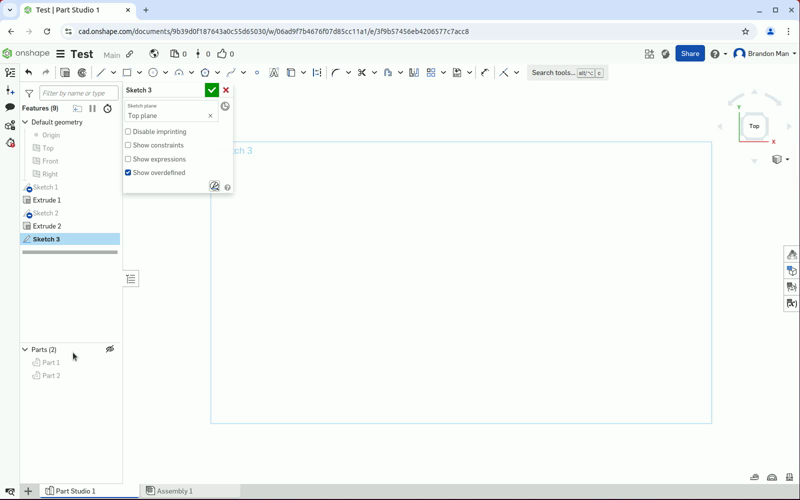
key(a)
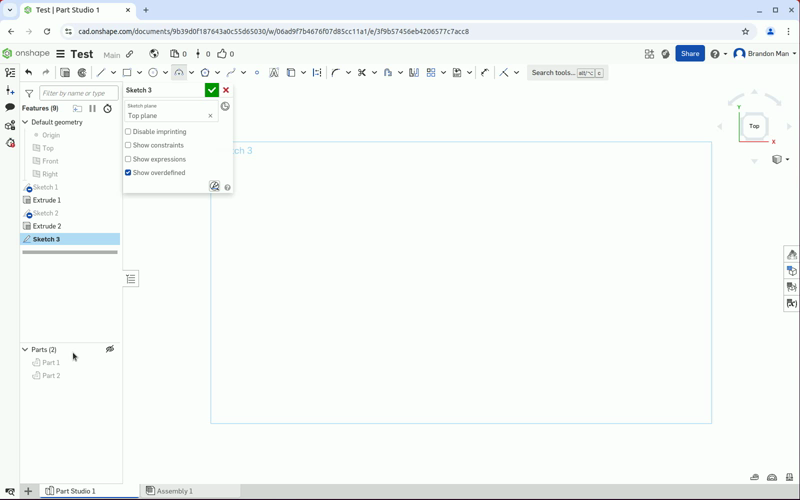
key_down(shift)
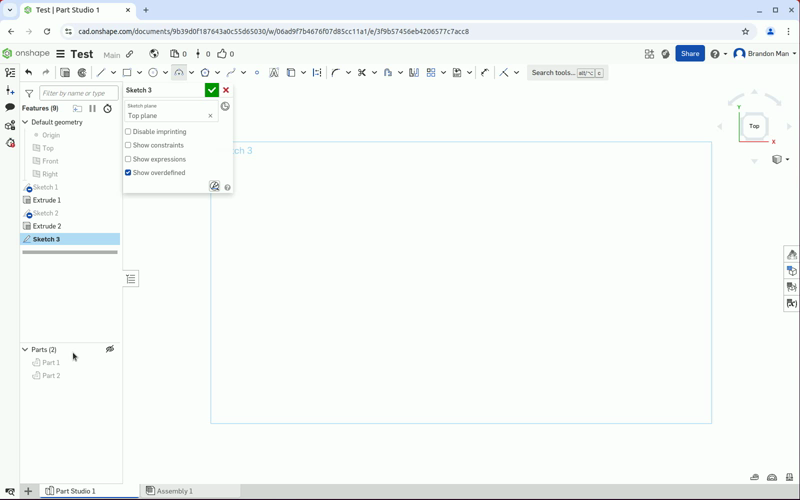
mouse_move(396, 287)
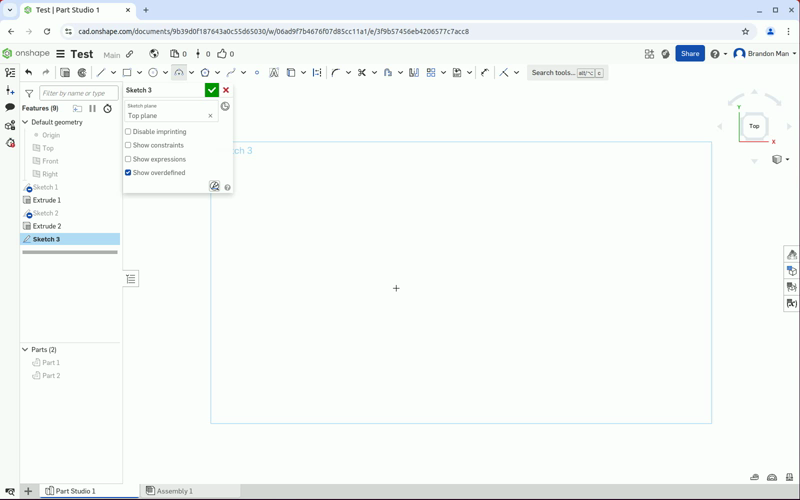
click(396, 287)
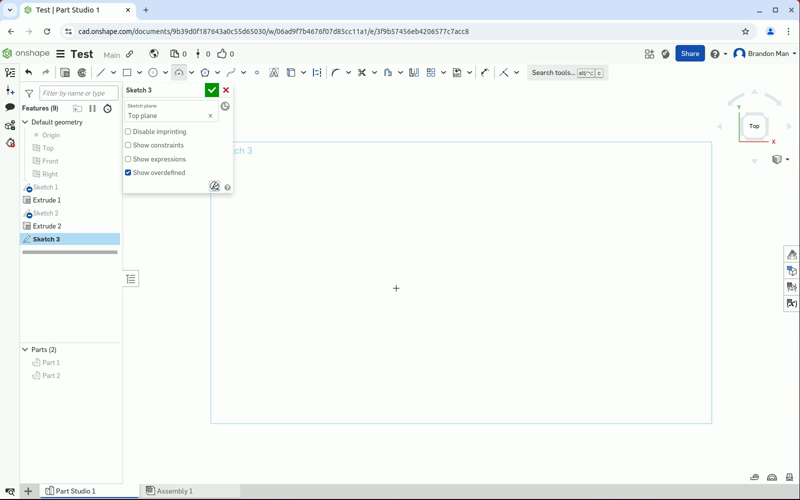
key_up(shift)
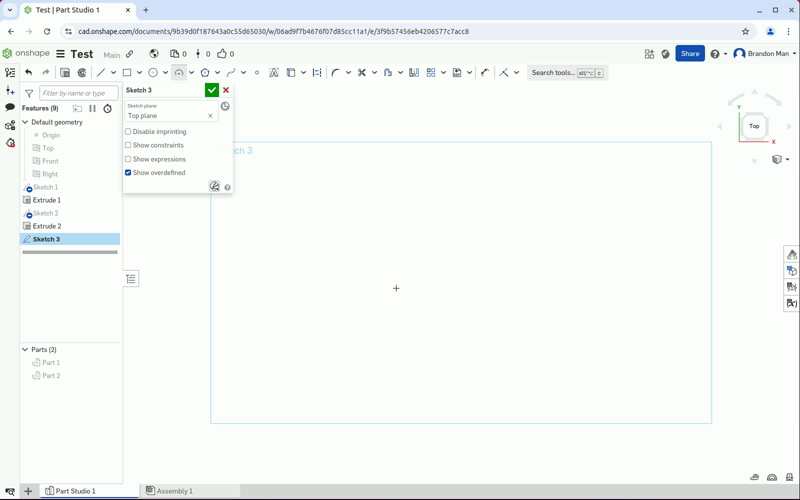
key_down(shift)
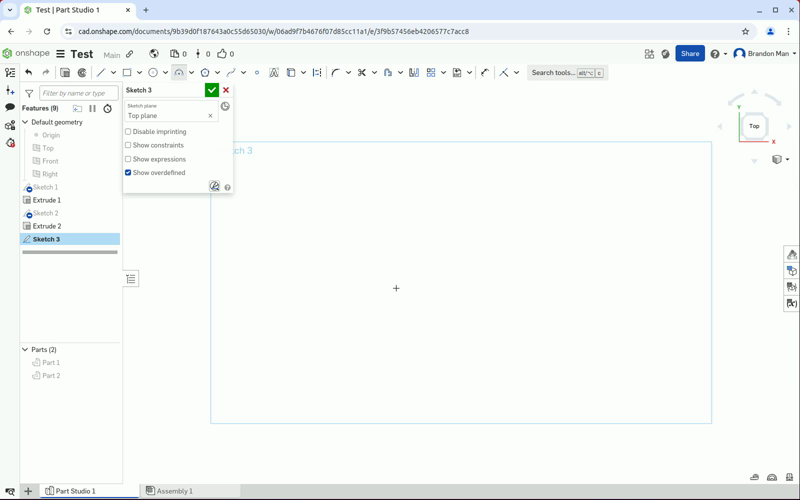
mouse_move(409, 300)
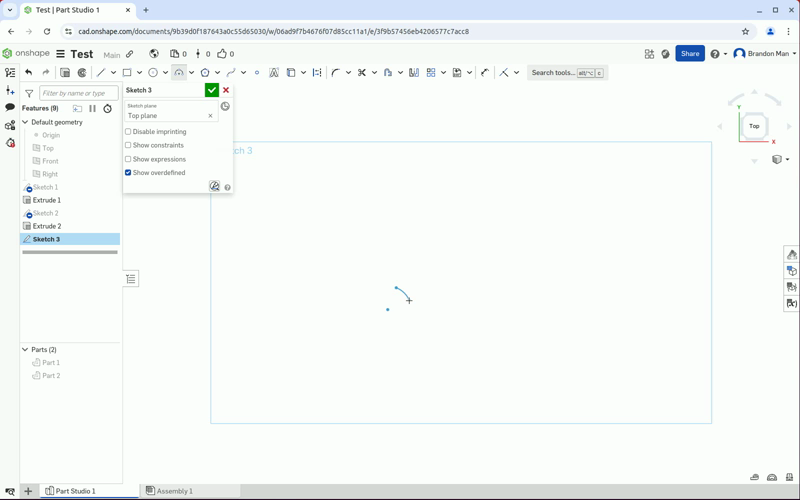
click(409, 300)
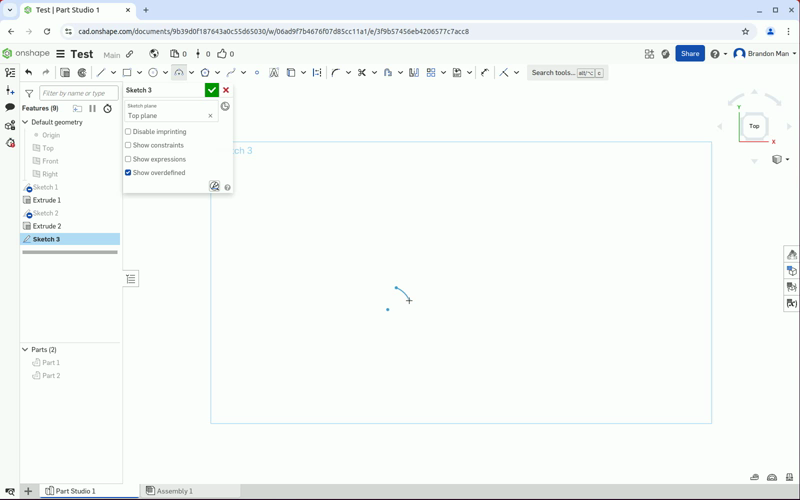
mouse_move(405, 291)
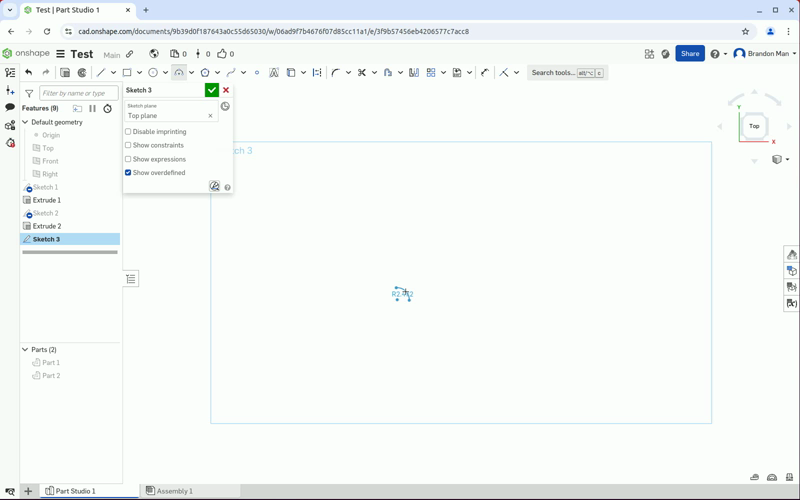
click(405, 291)
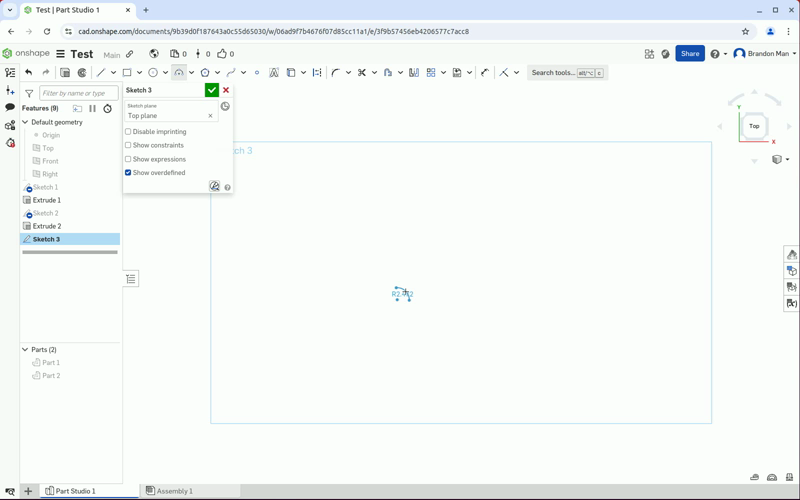
key_up(shift)
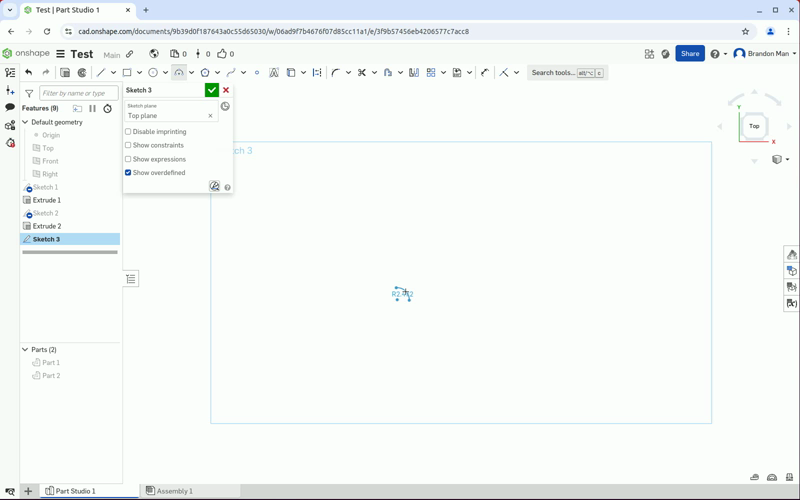
key(esc)
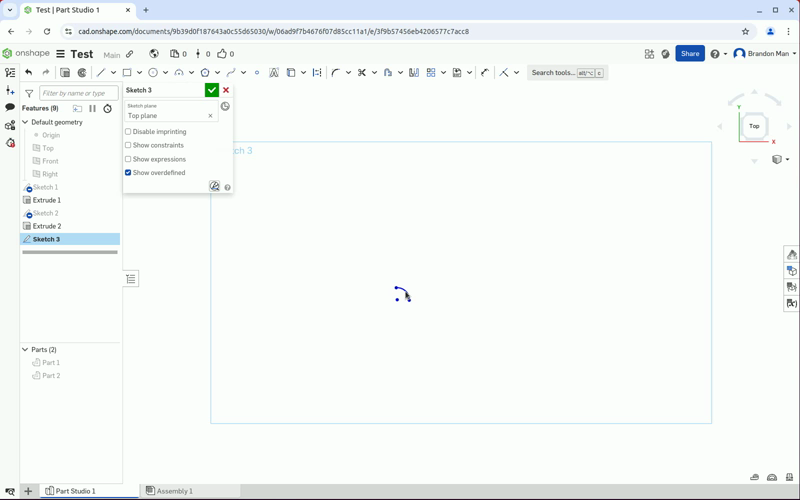
key(l)
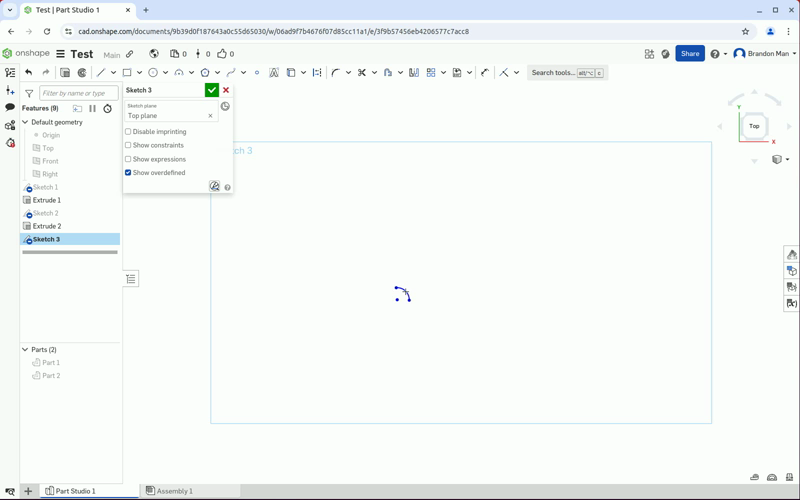
mouse_move(409, 300)
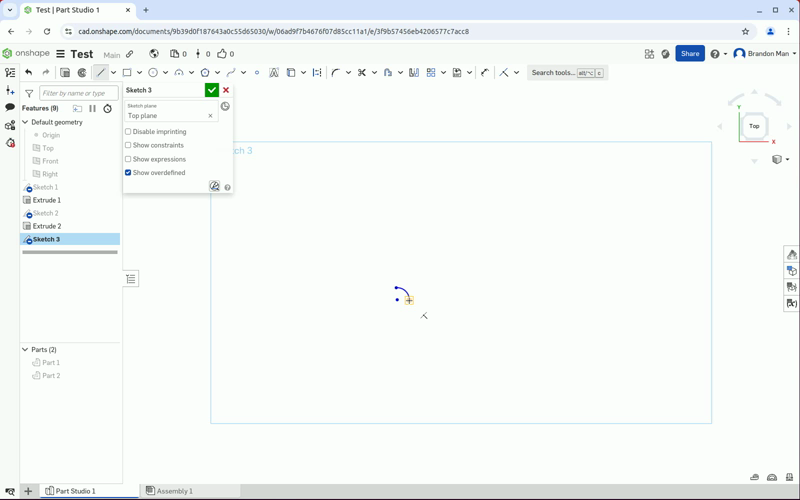
click(409, 300)
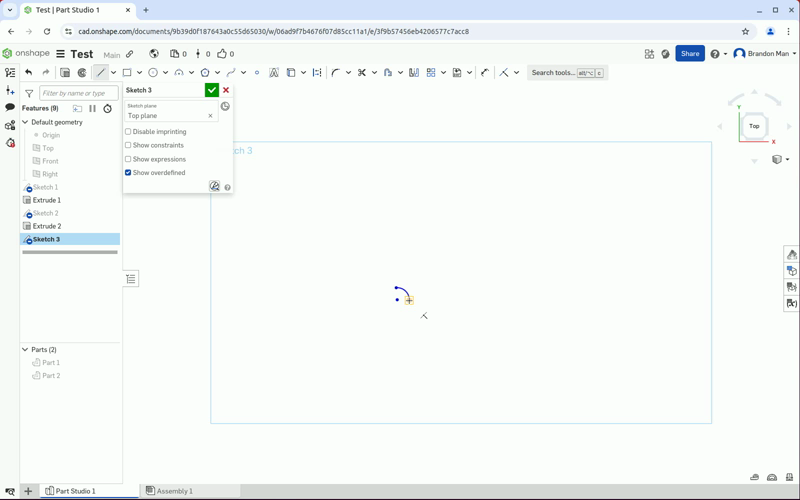
key_down(shift)
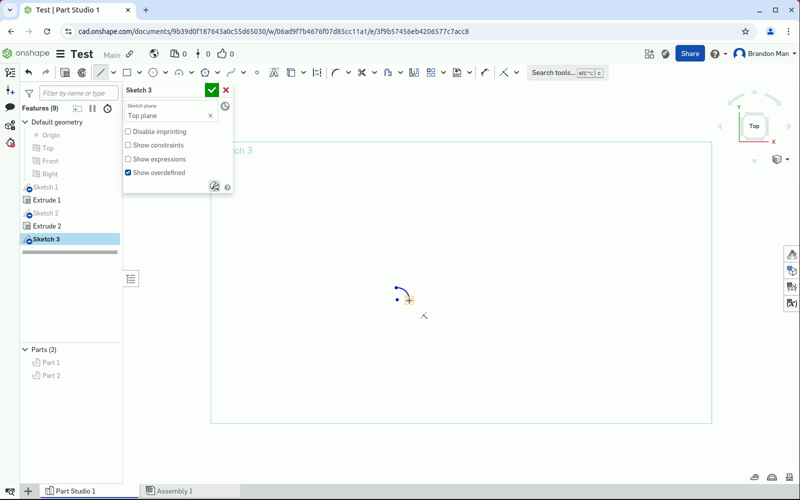
mouse_move(439, 300)
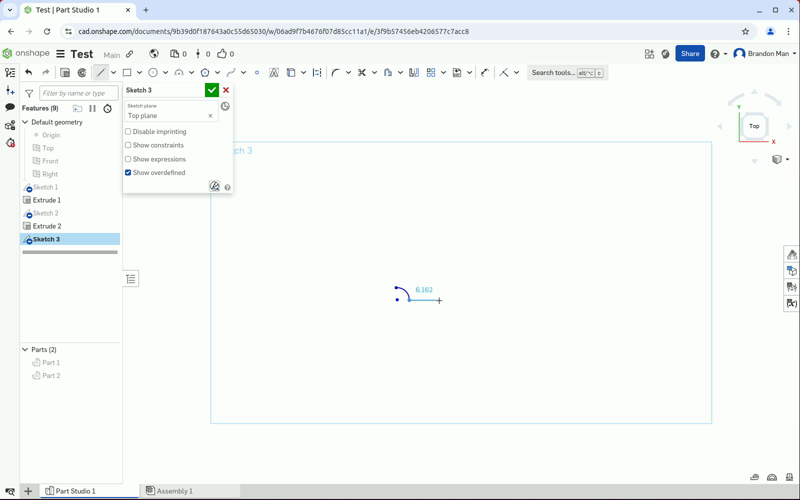
mouse_move(400, 326)
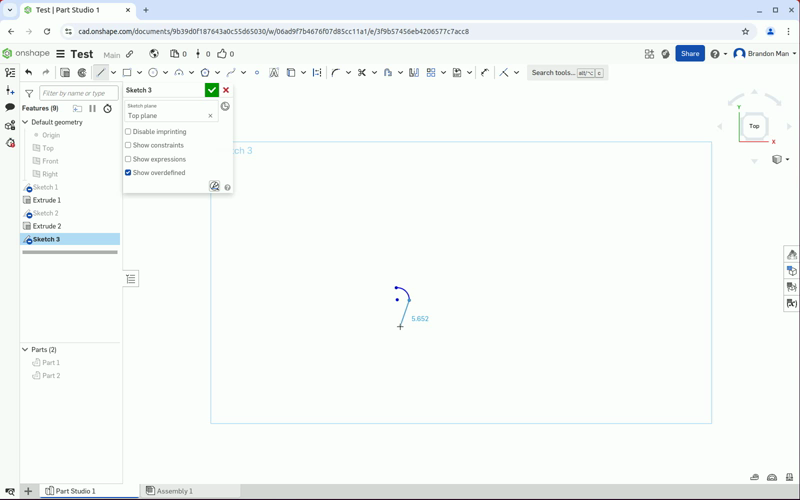
click(400, 326)
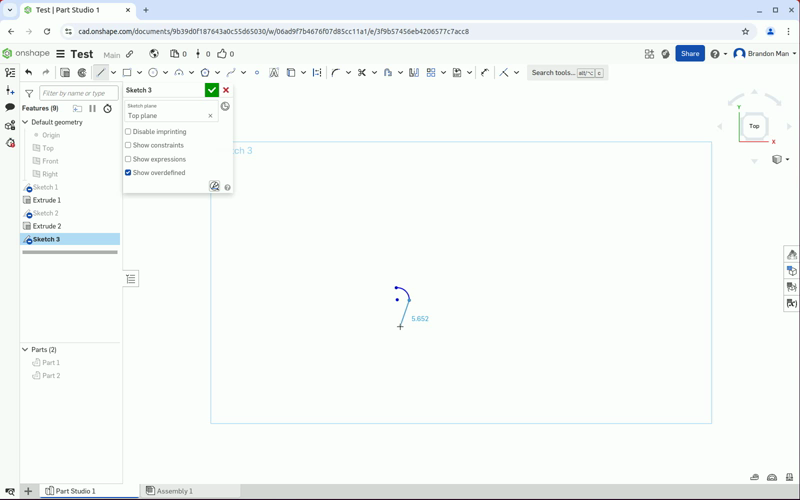
key_up(shift)
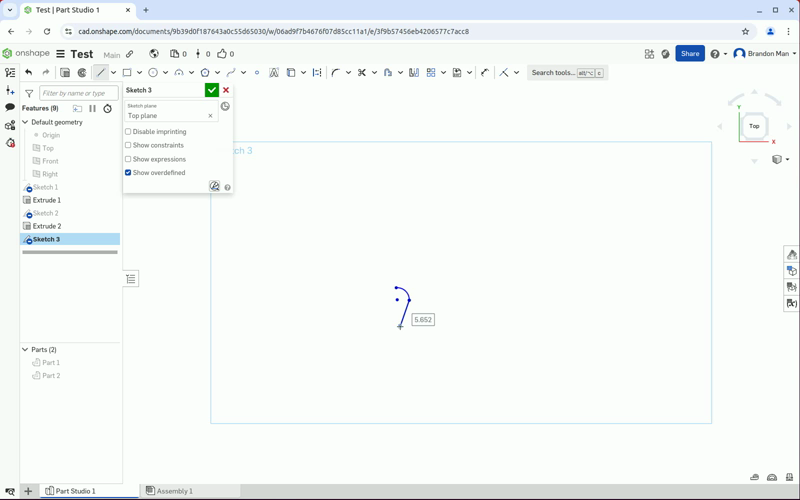
key_down(shift)
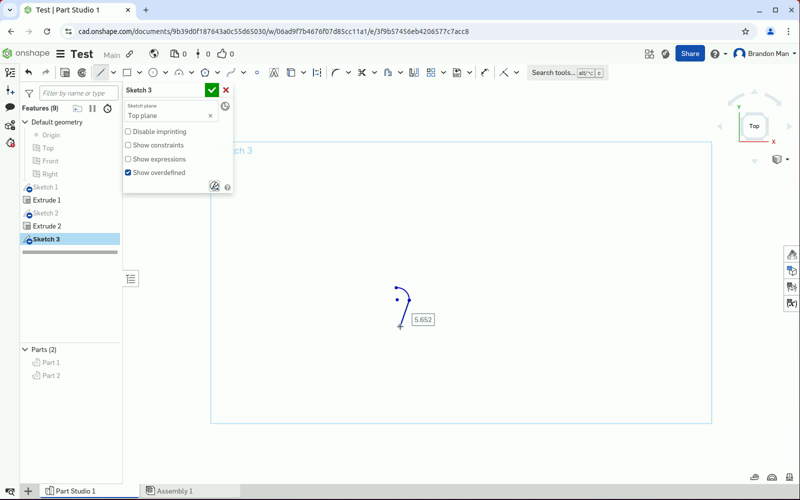
mouse_move(430, 326)
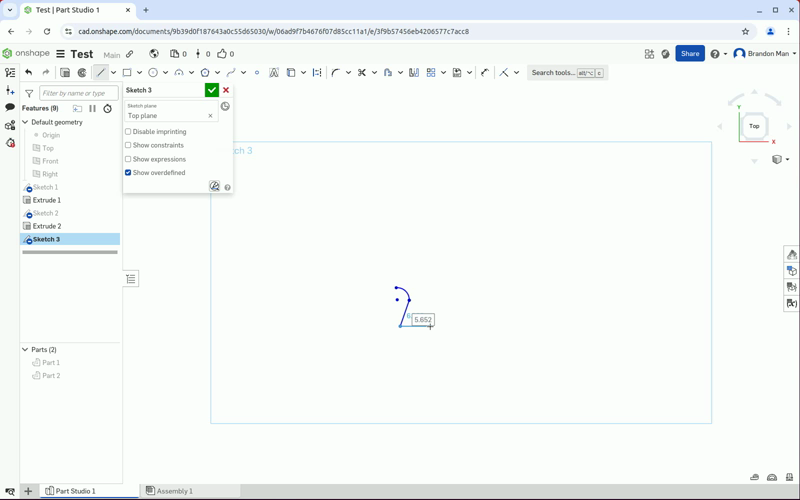
mouse_move(414, 330)
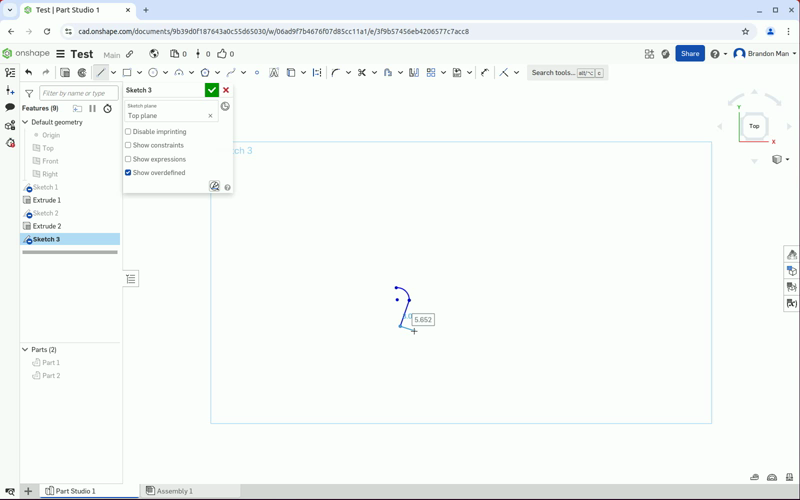
click(414, 330)
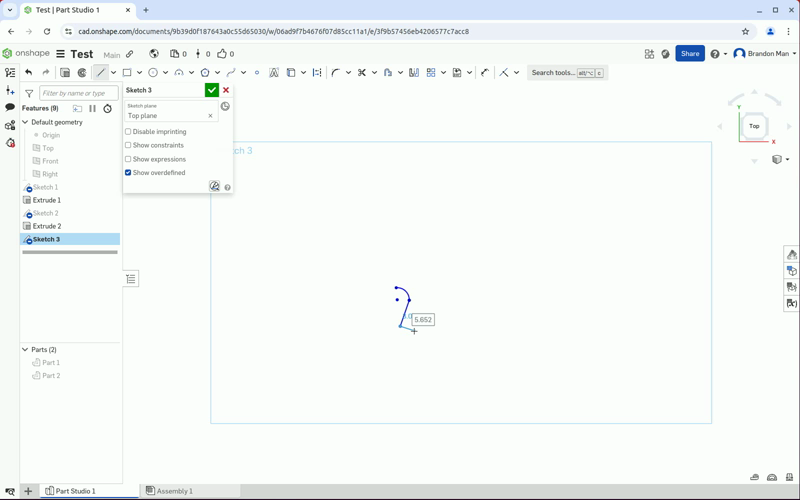
key_up(shift)
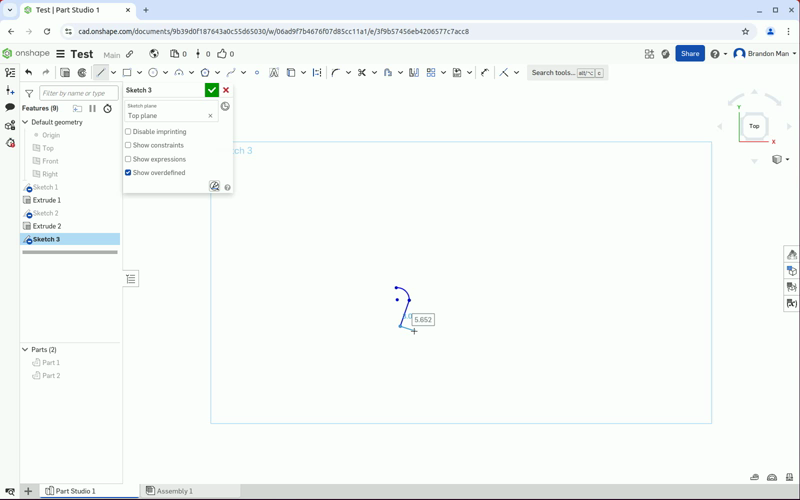
key_down(shift)
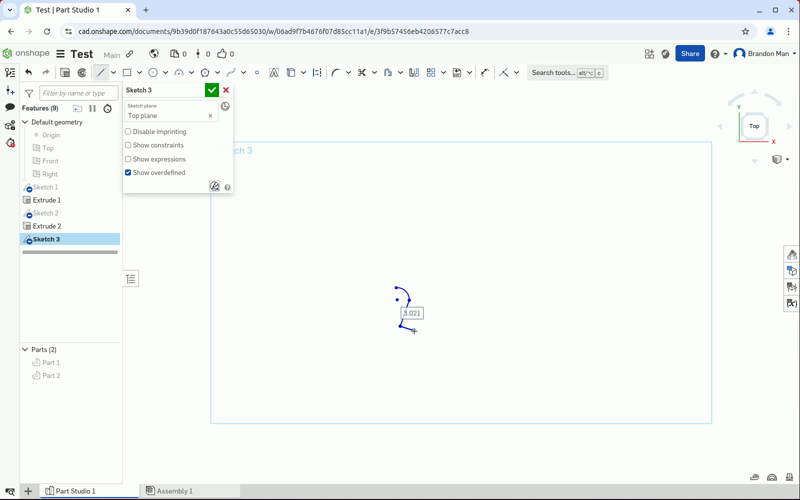
mouse_move(444, 330)
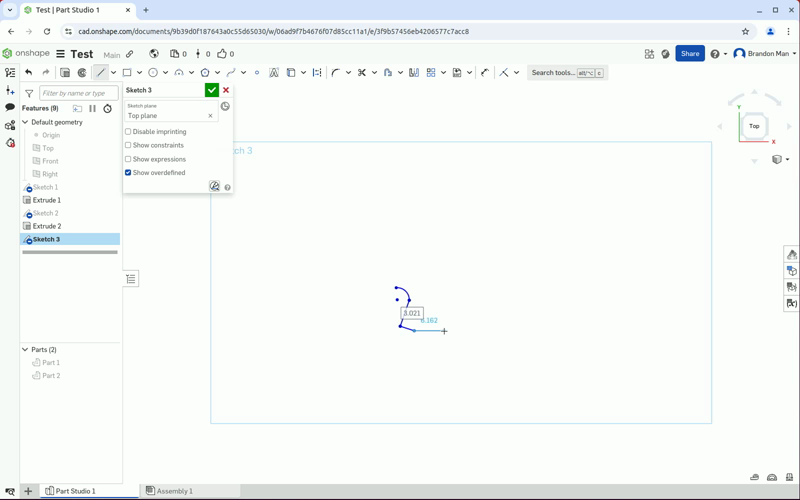
mouse_move(432, 288)
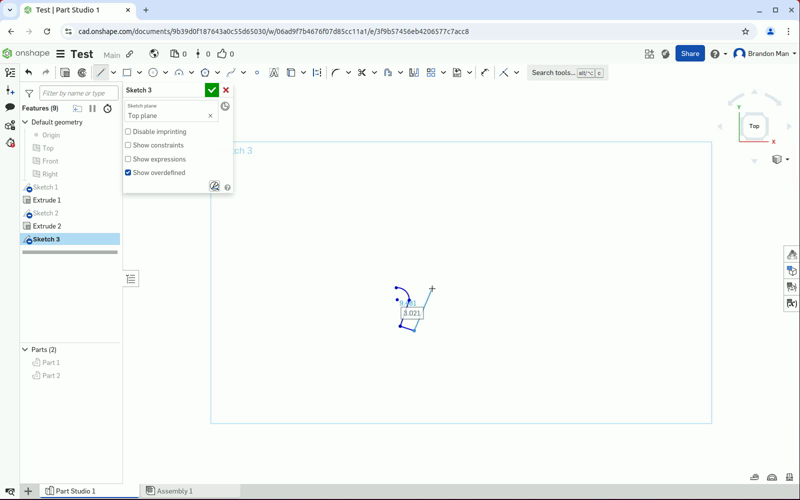
click(432, 288)
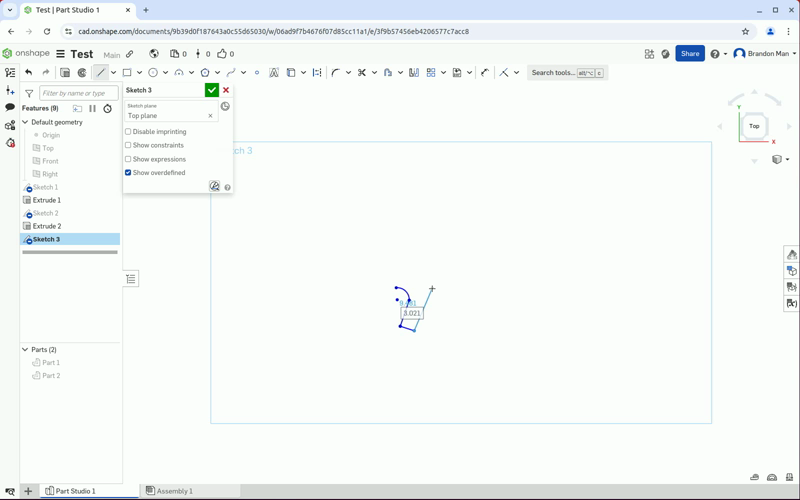
key_up(shift)
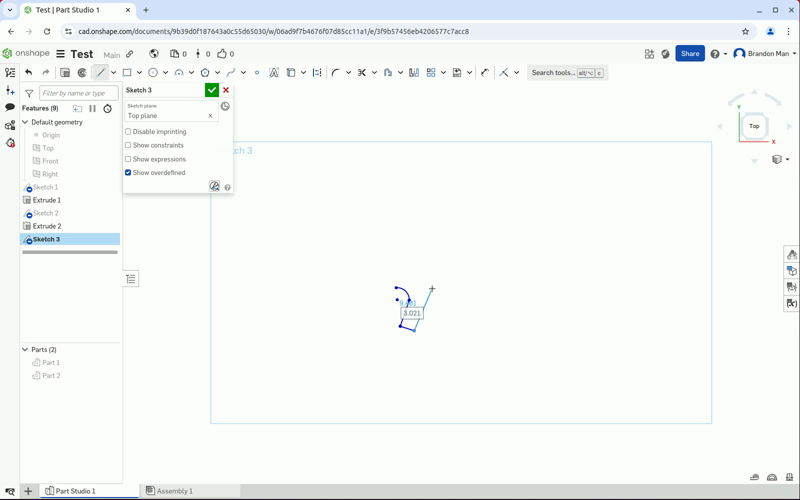
key_down(shift)
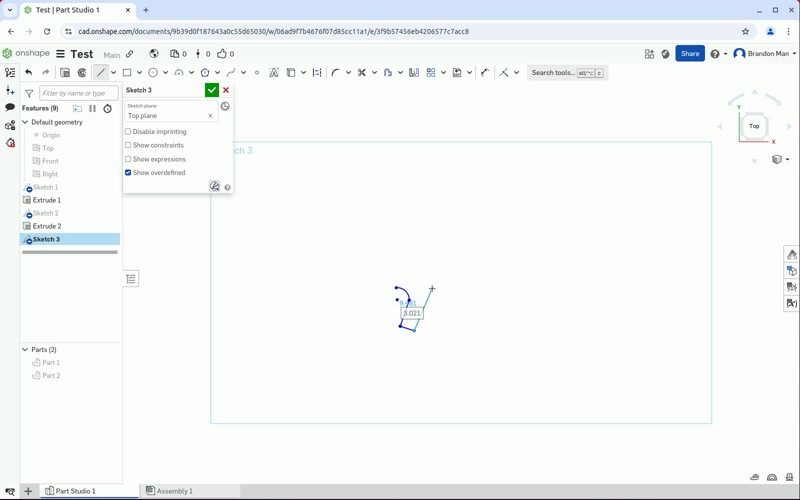
mouse_move(462, 288)
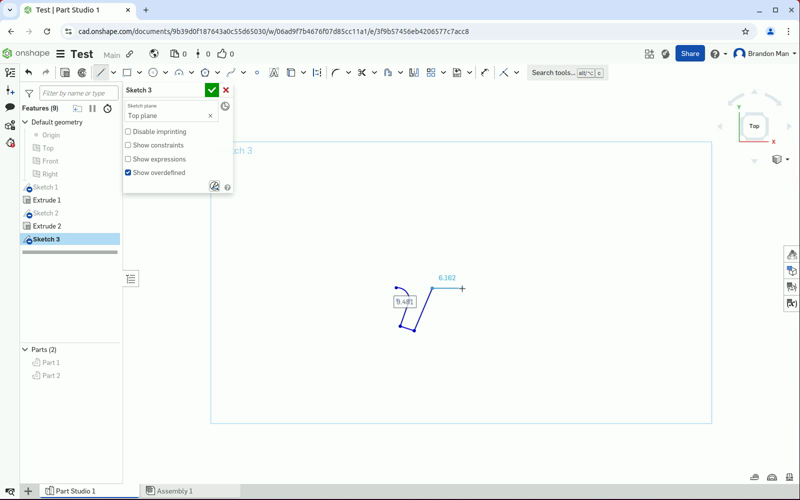
mouse_move(431, 269)
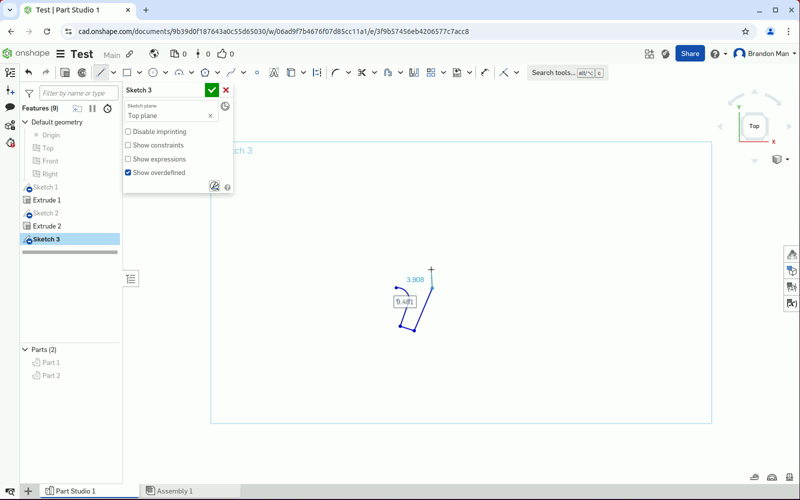
click(431, 269)
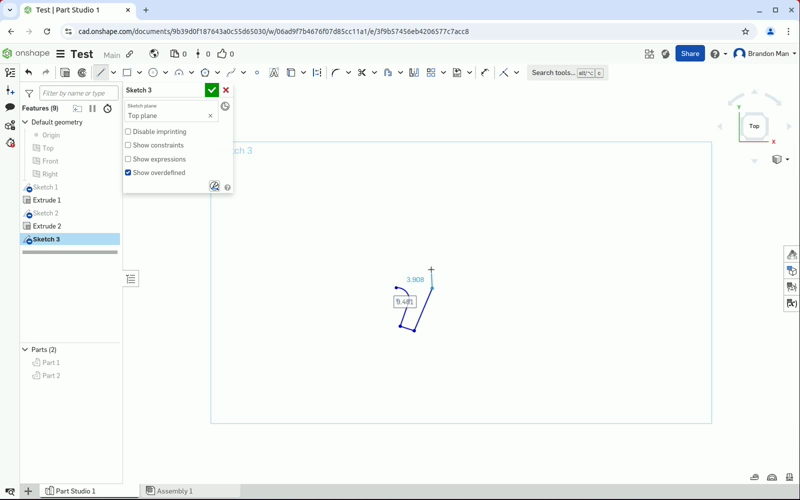
key_up(shift)
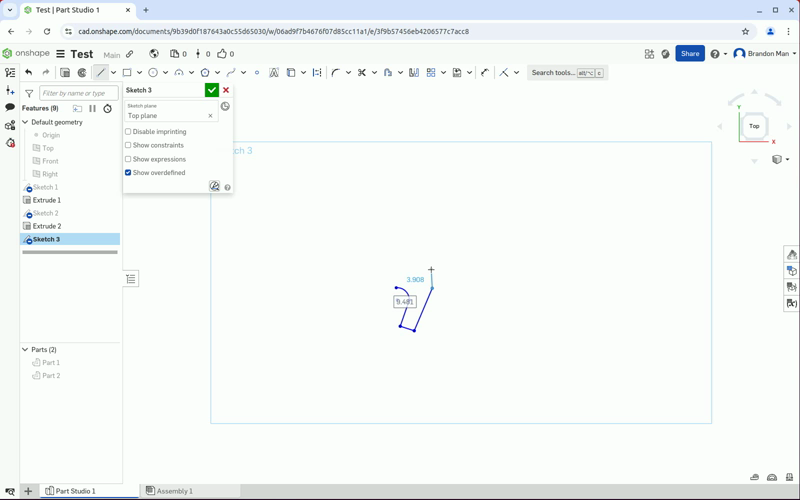
key_down(shift)
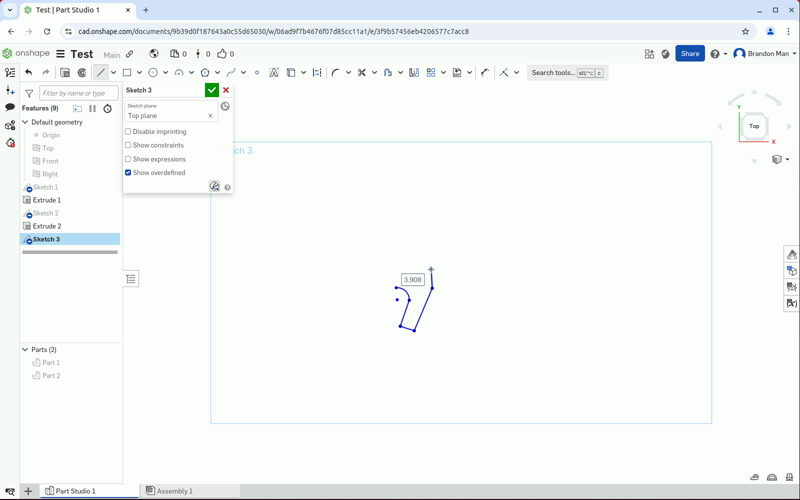
mouse_move(461, 269)
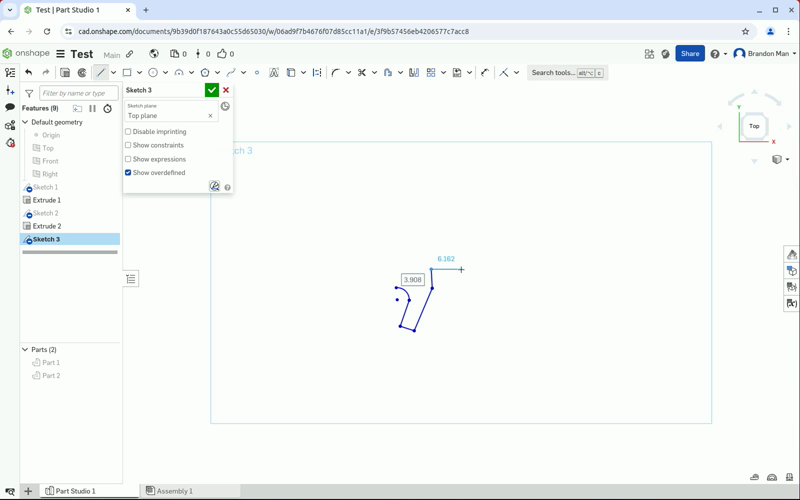
mouse_move(396, 270)
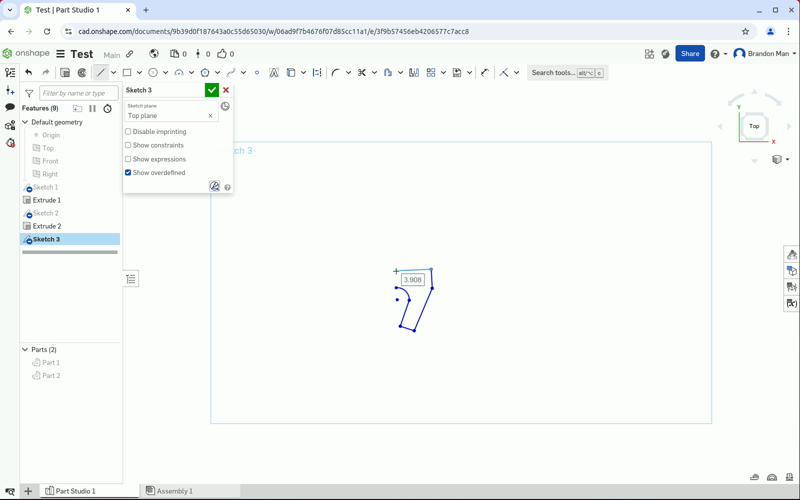
click(396, 270)
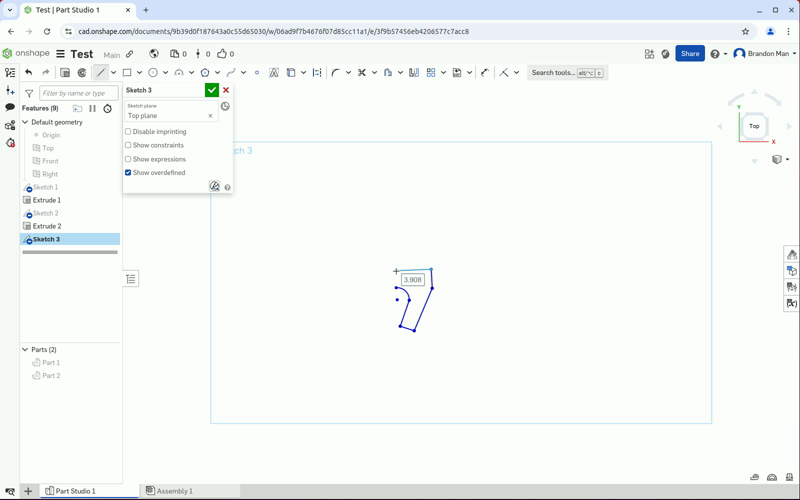
key_up(shift)
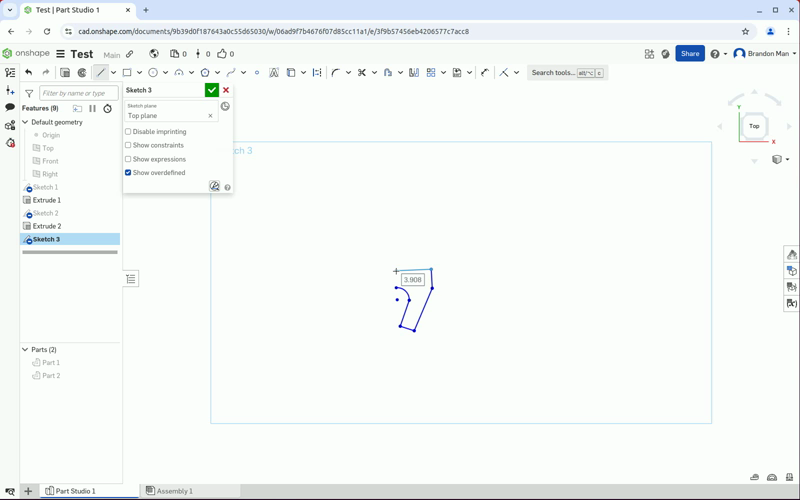
mouse_move(426, 270)
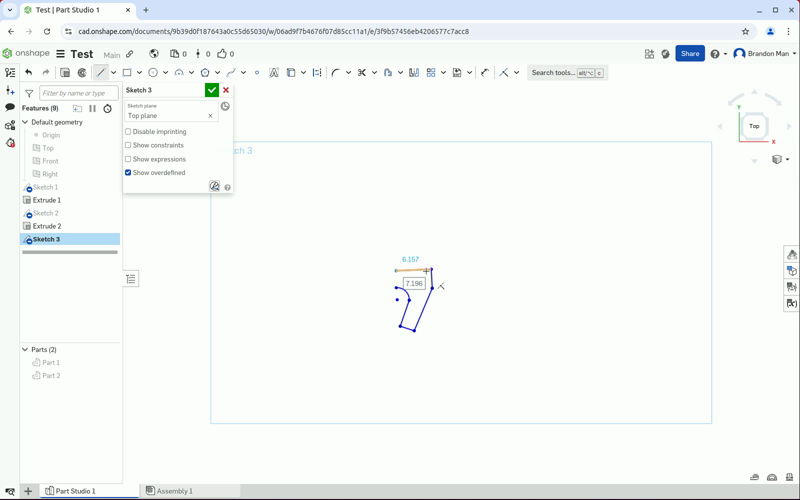
key_down(shift)
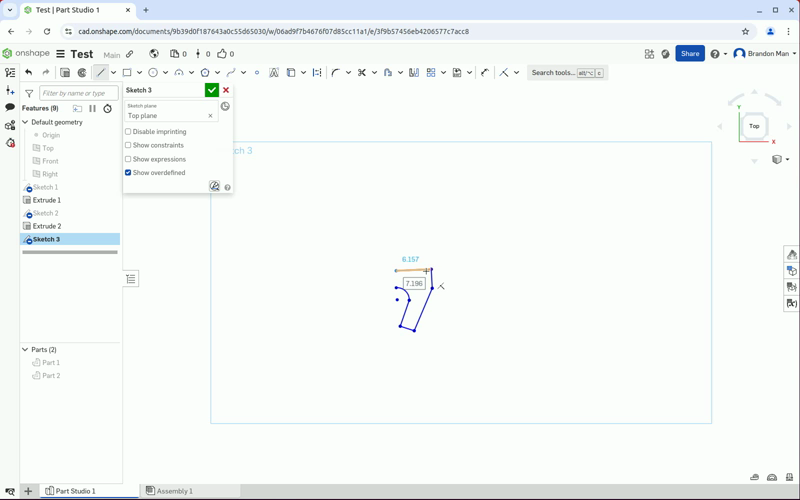
mouse_move(396, 287)
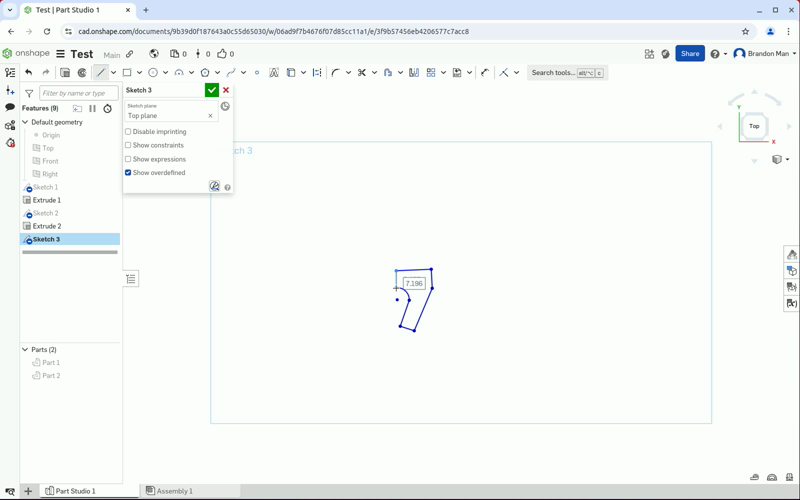
key_up(shift)
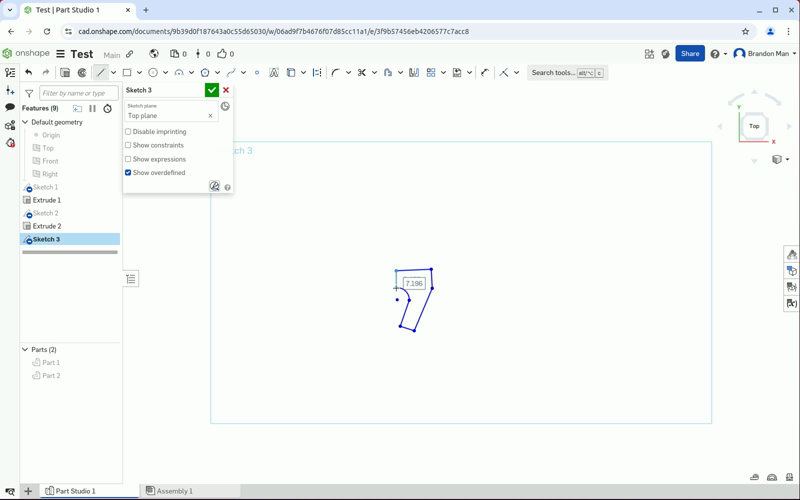
click(396, 287)
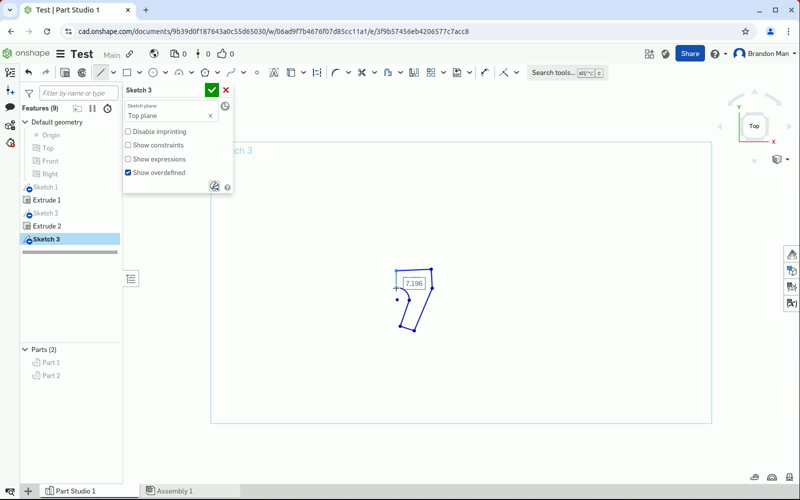
key(esc)
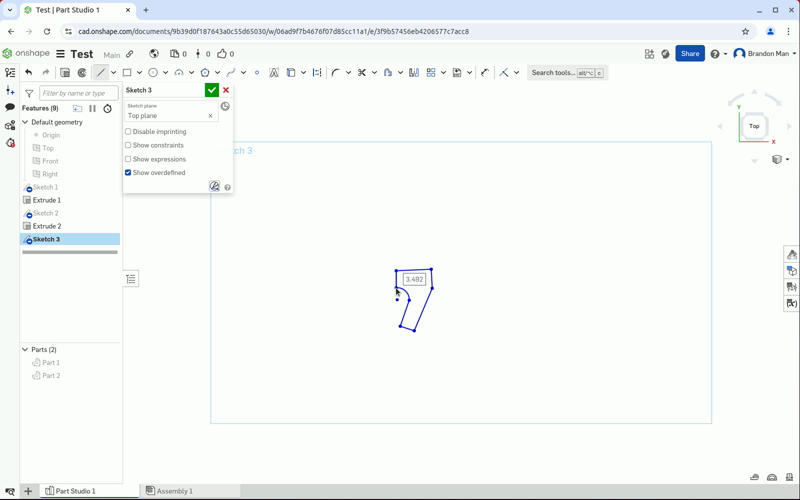
mouse_move(408, 282)
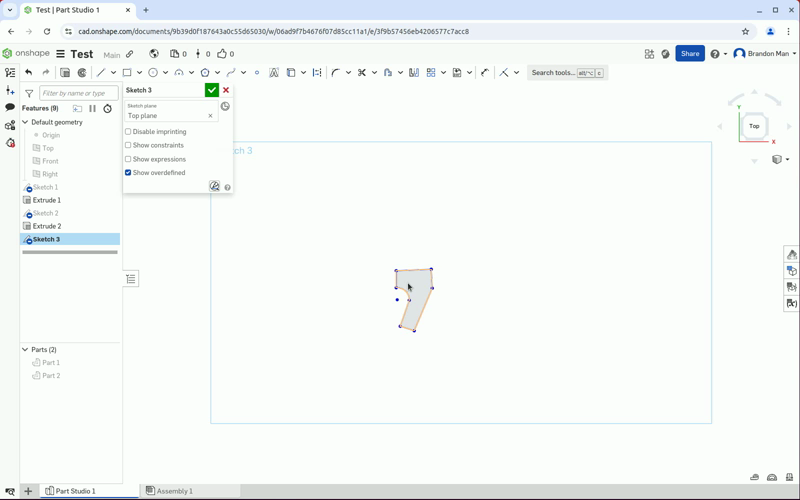
scroll(6)
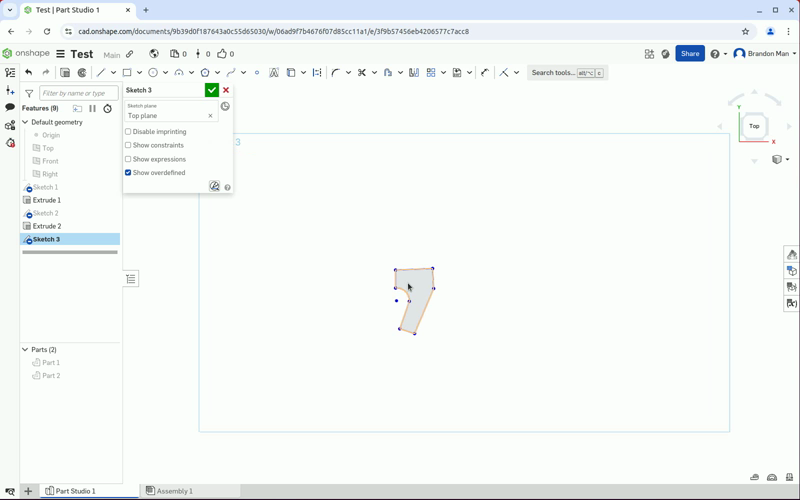
scroll(6)
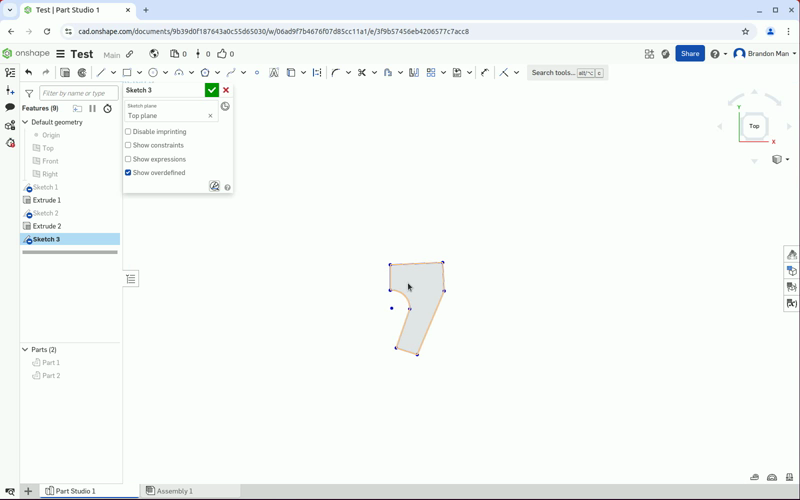
scroll(6)
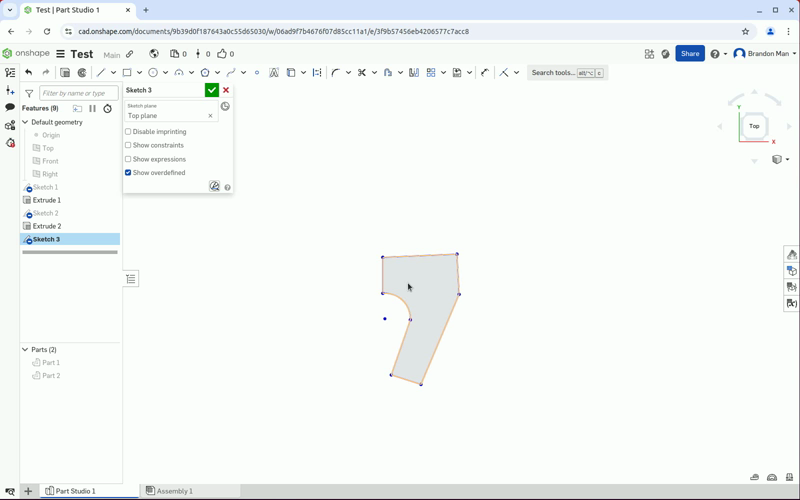
scroll(6)
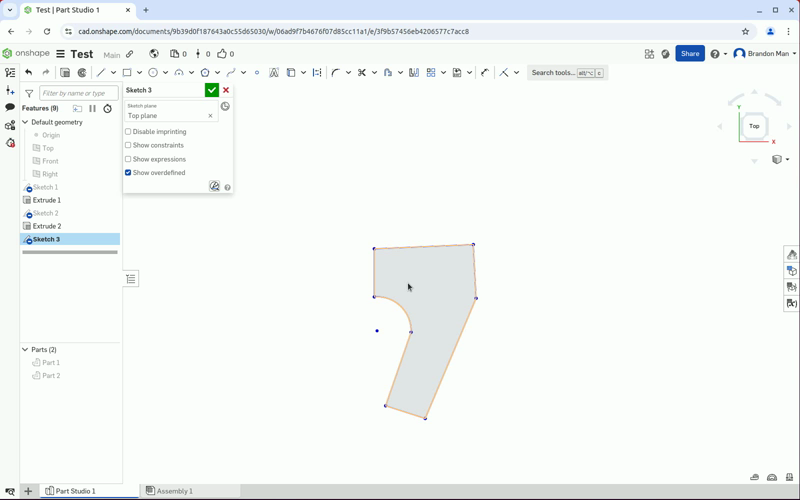
scroll(6)
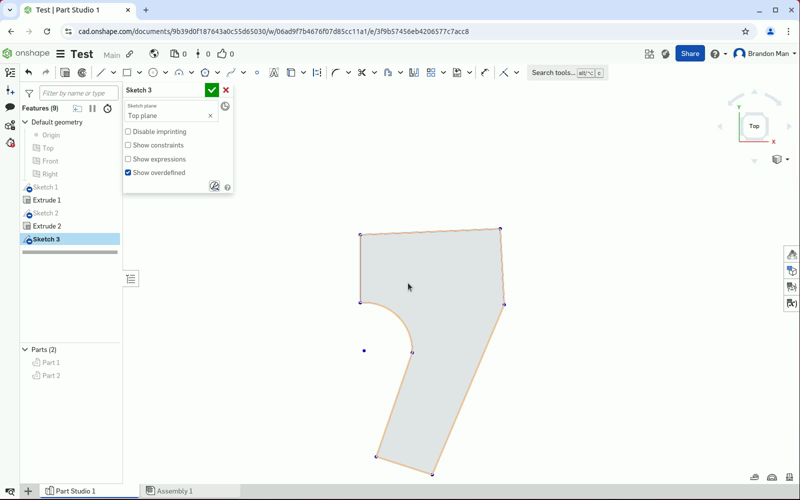
scroll(6)
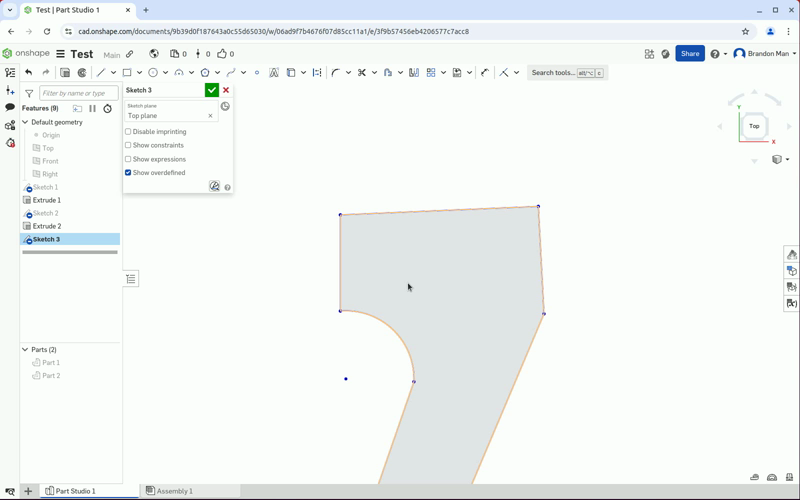
scroll(6)
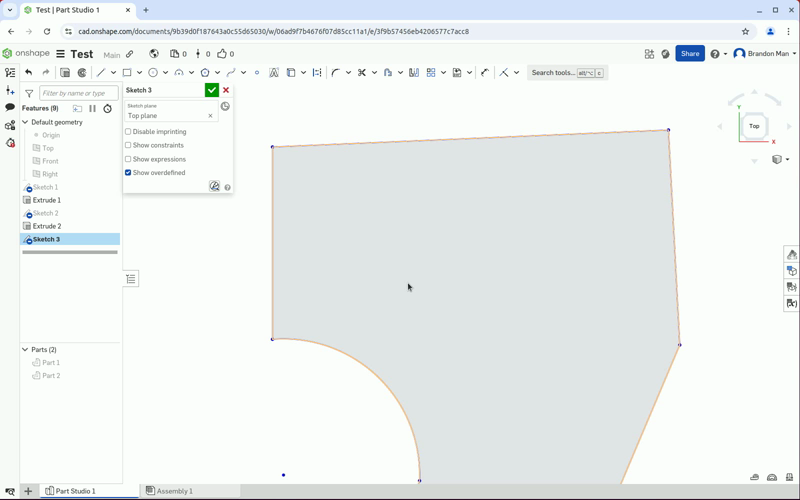
click(408, 282)
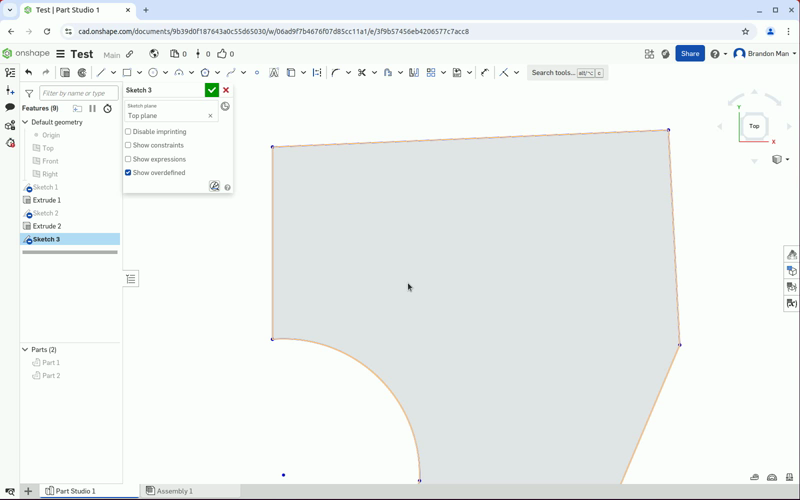
scroll(-6)
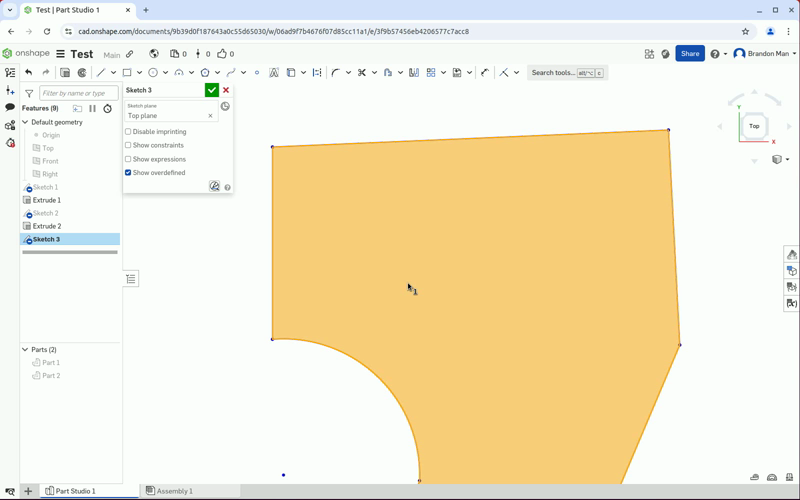
scroll(-6)
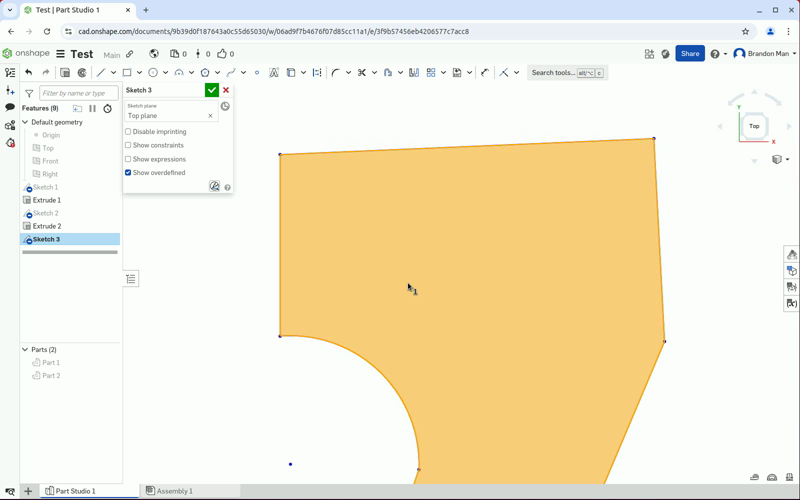
scroll(-6)
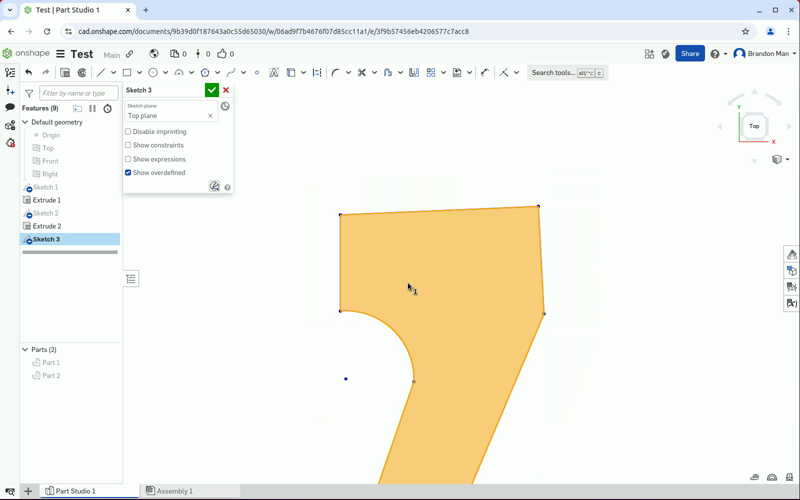
scroll(-6)
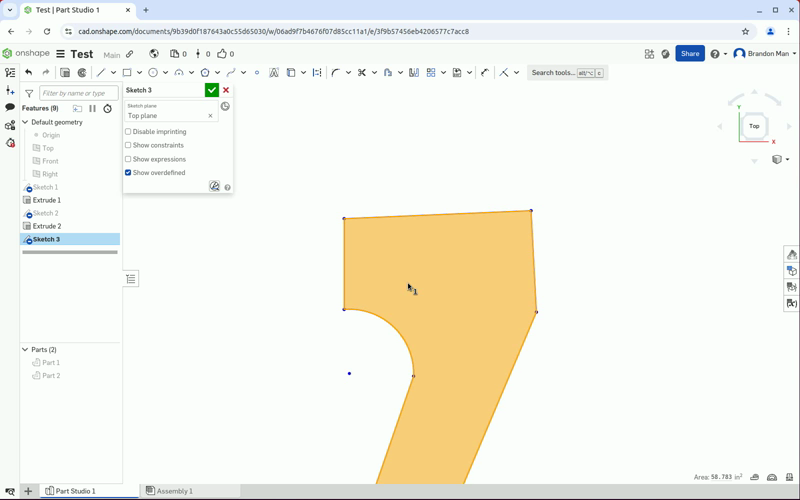
scroll(-6)
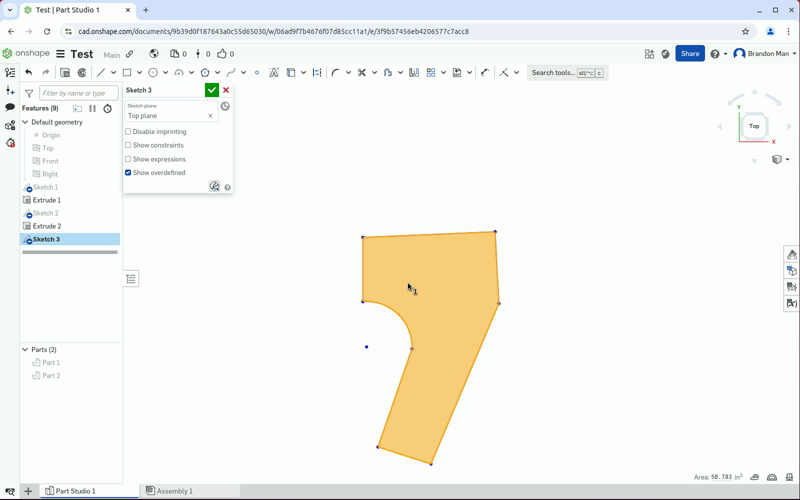
scroll(-6)
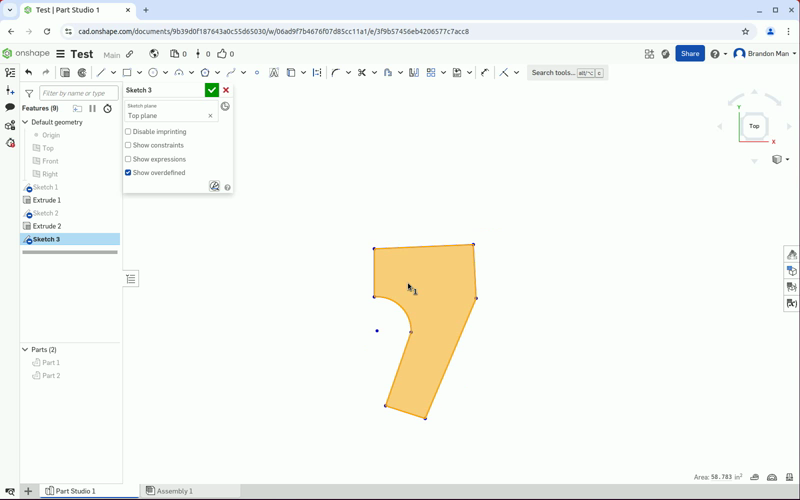
scroll(-6)
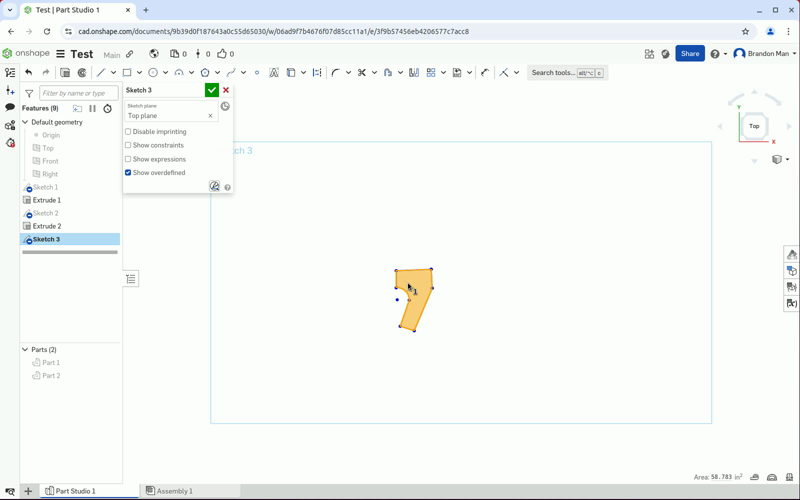
mouse_move(73, 352)
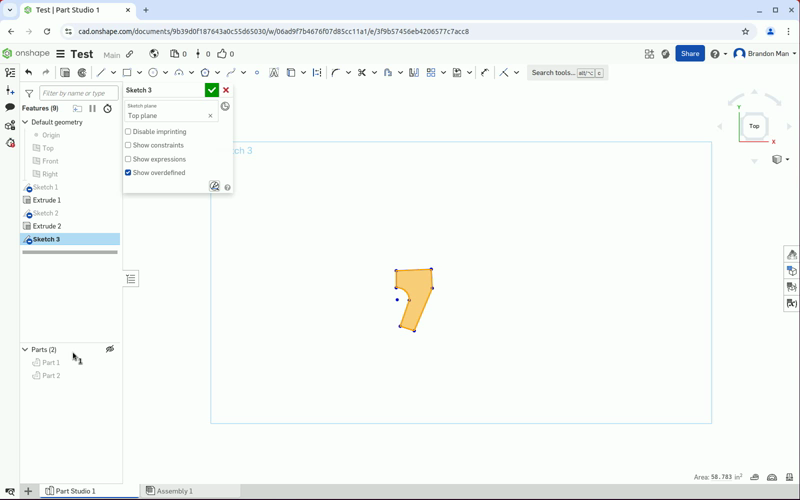
key(shift+y)
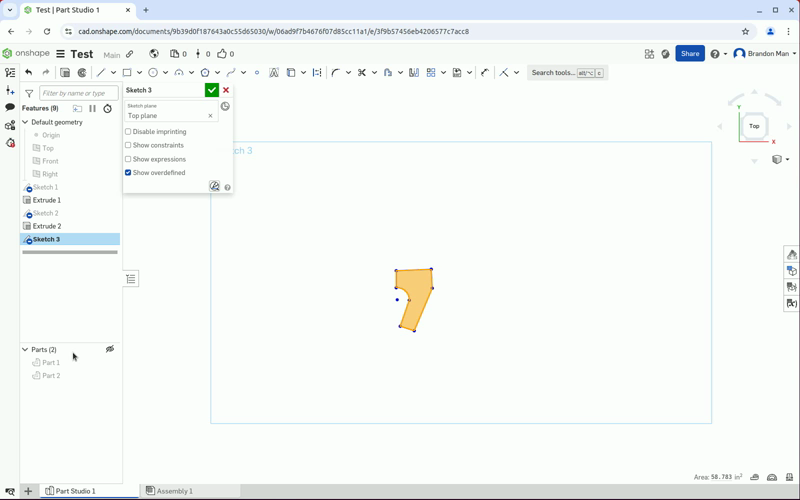
key(shift+e)
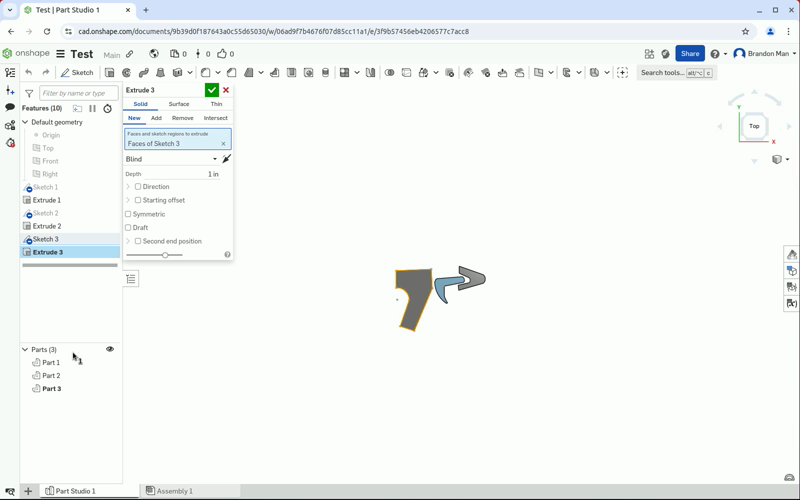
mouse_move(143, 106)
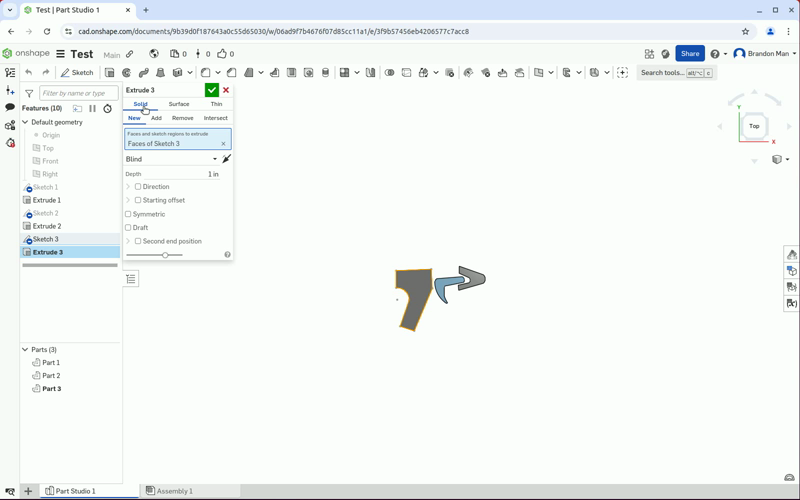
click(143, 106)
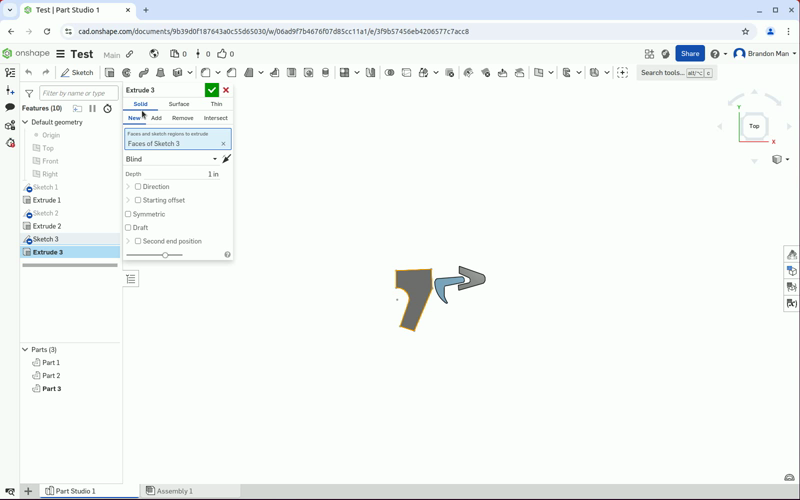
mouse_move(137, 120)
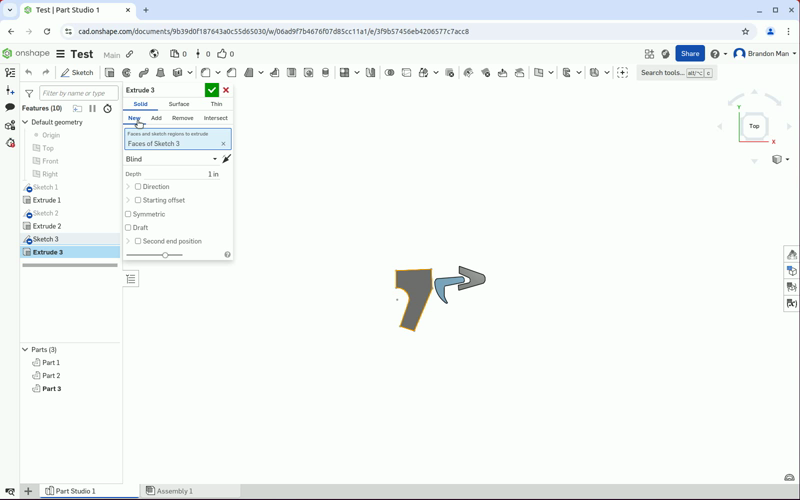
click(137, 120)
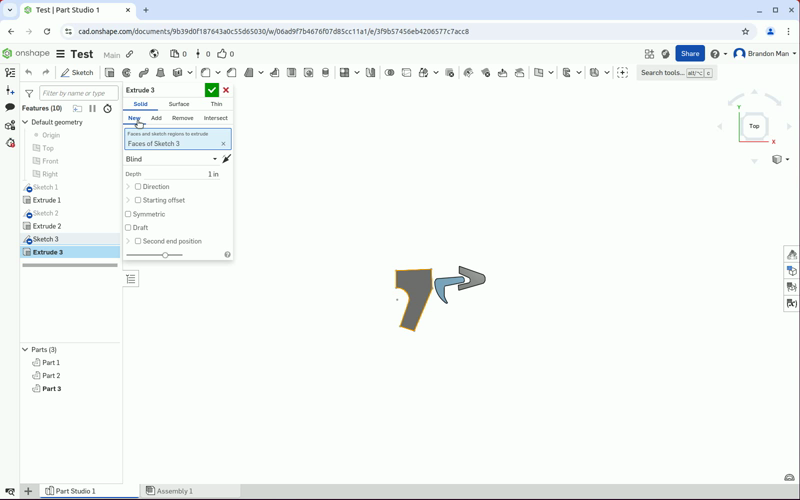
key(tab, 4)
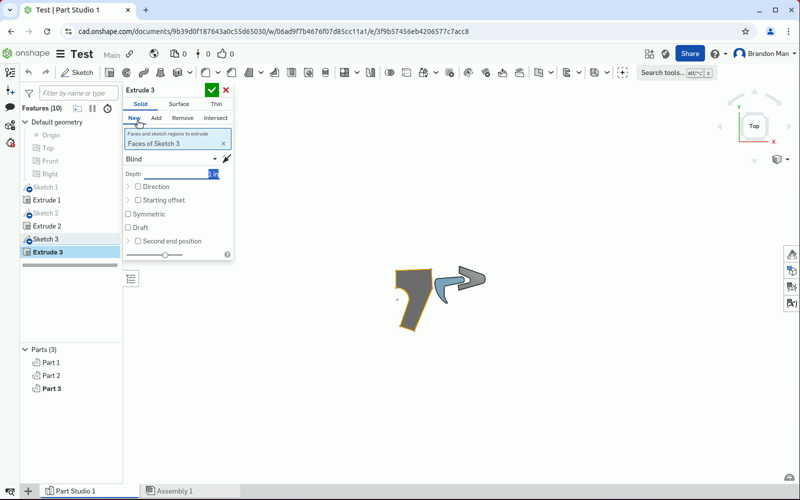
text(0.722)
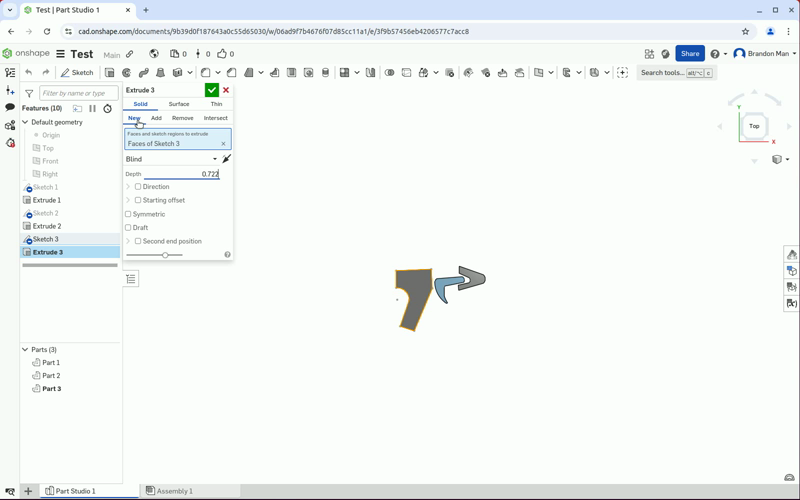
key(enter)
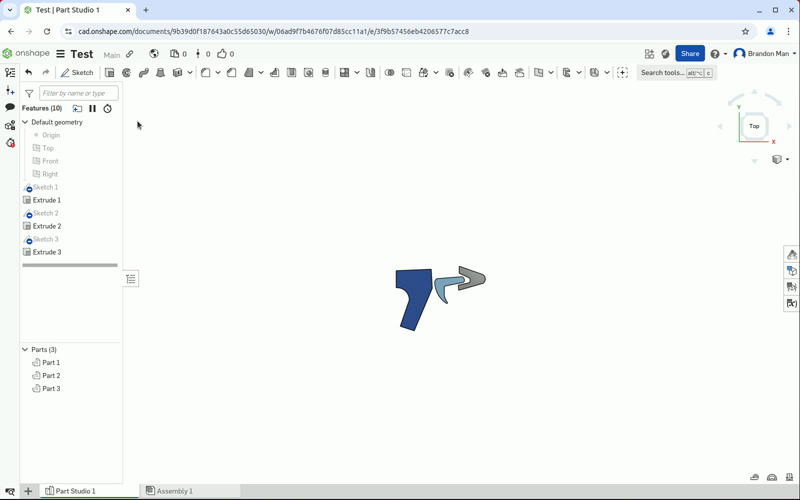
key(shift+h)
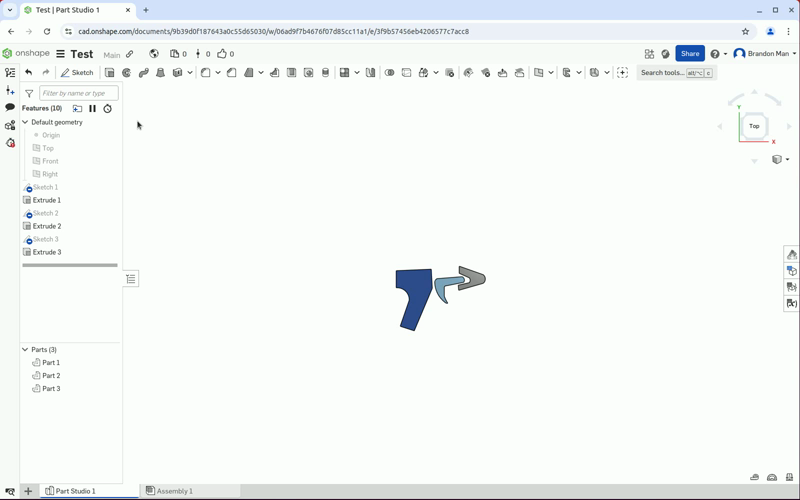
key(shift+h)
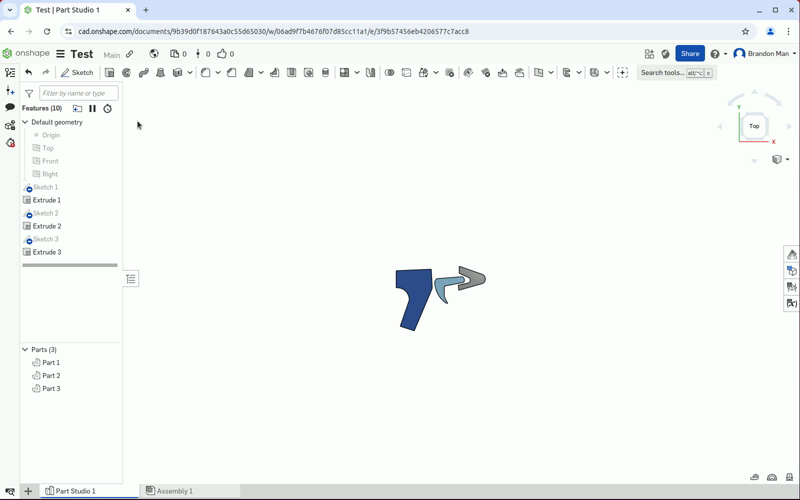
mouse_move(73, 189)
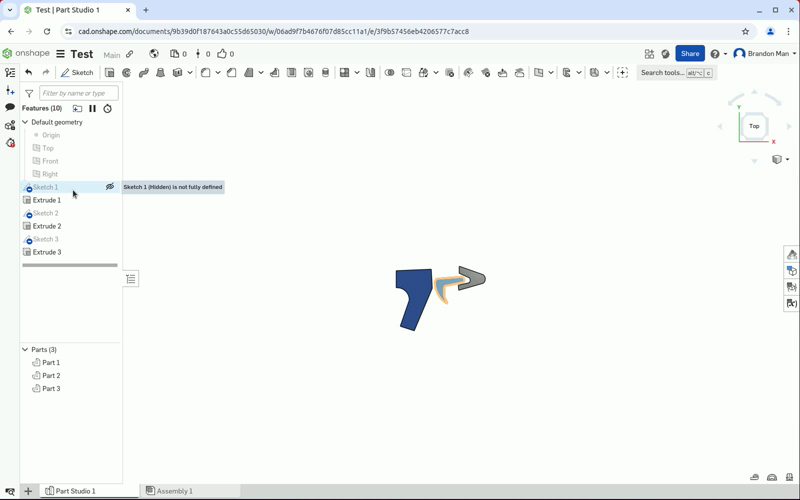
click(73, 189)
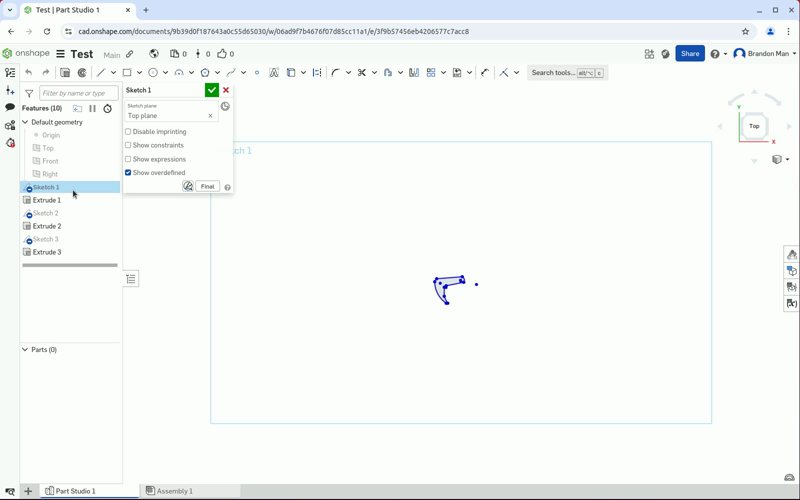
mouse_move(229, 92)
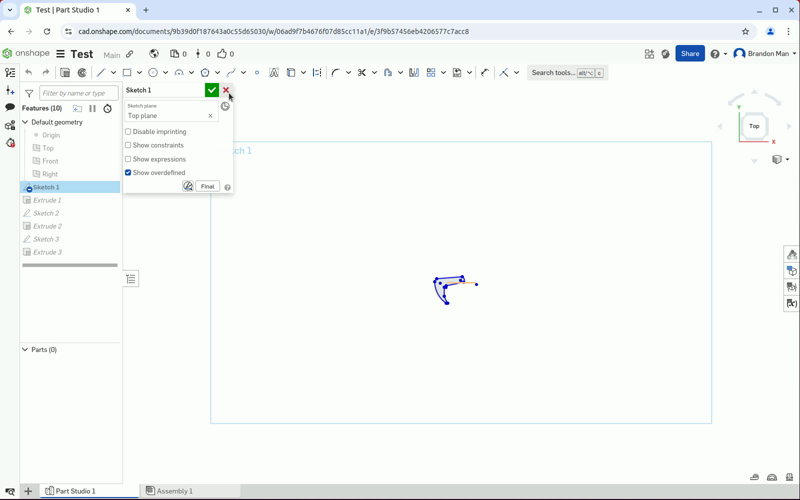
click(229, 92)
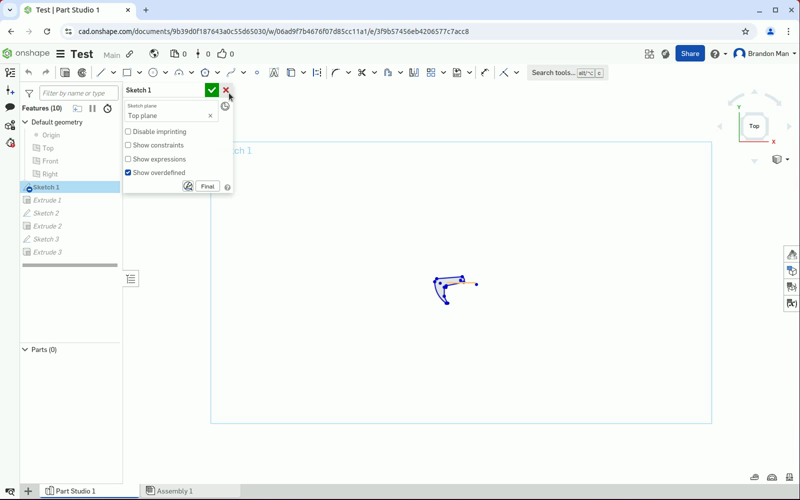
key(shift+s)
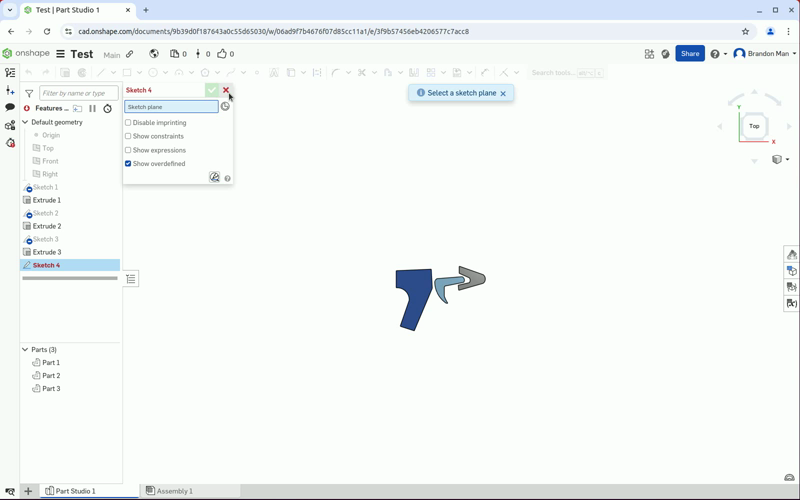
mouse_move(73, 150)
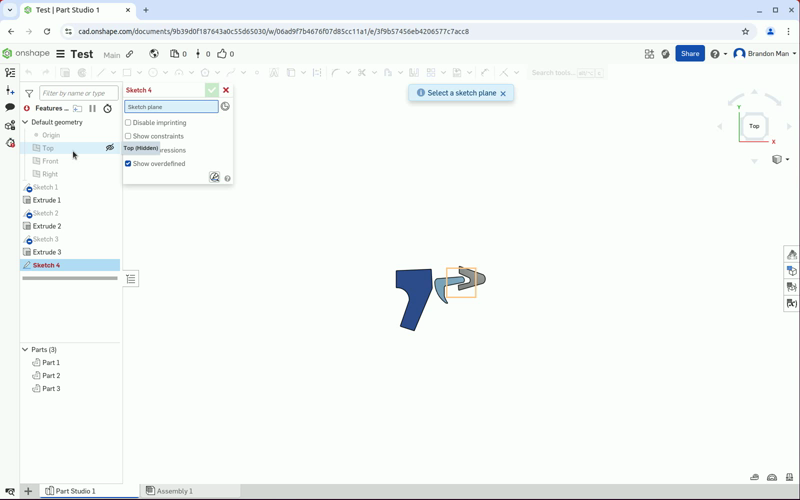
click(73, 150)
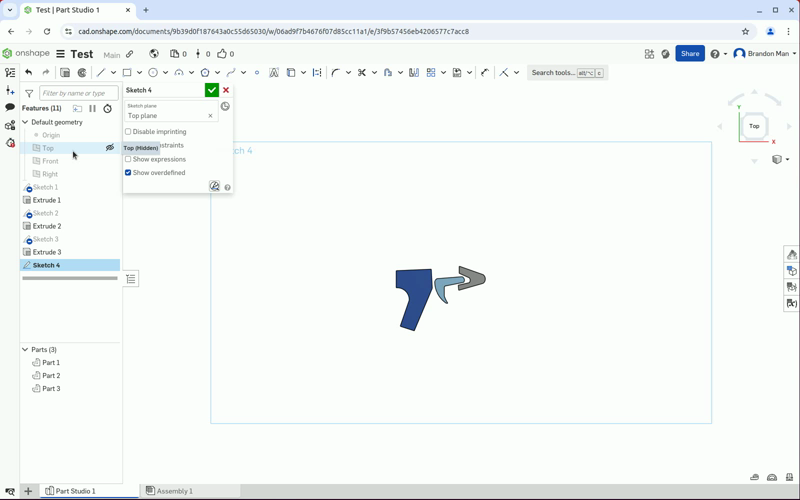
mouse_move(73, 352)
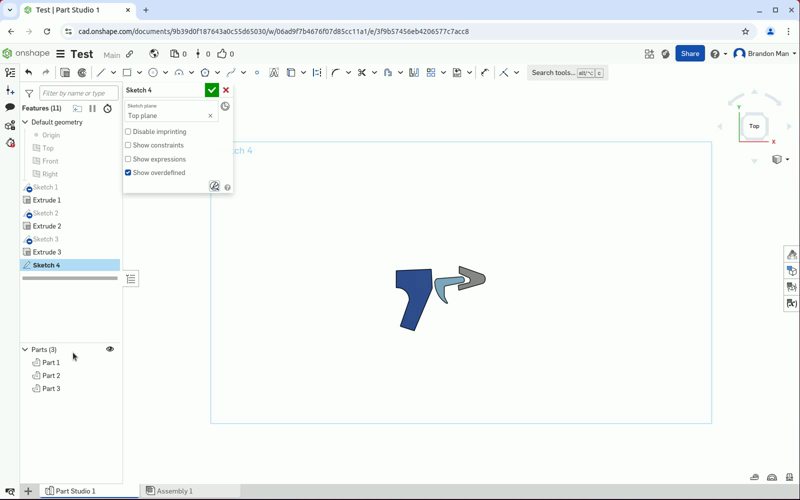
key(y)
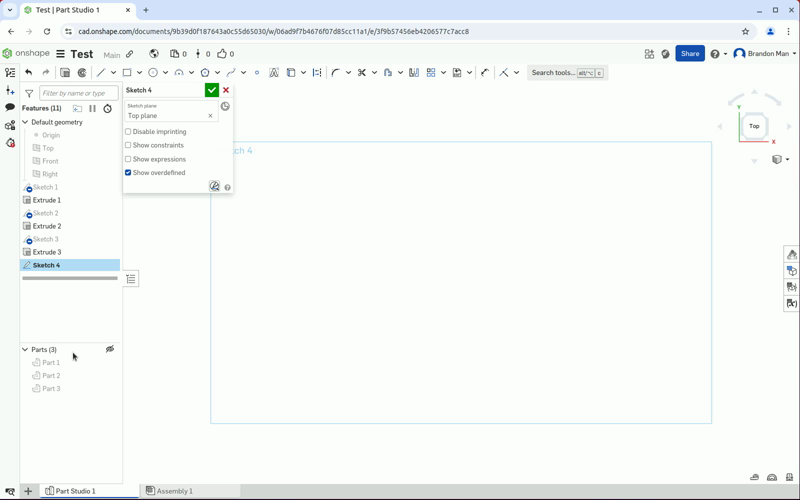
key(l)
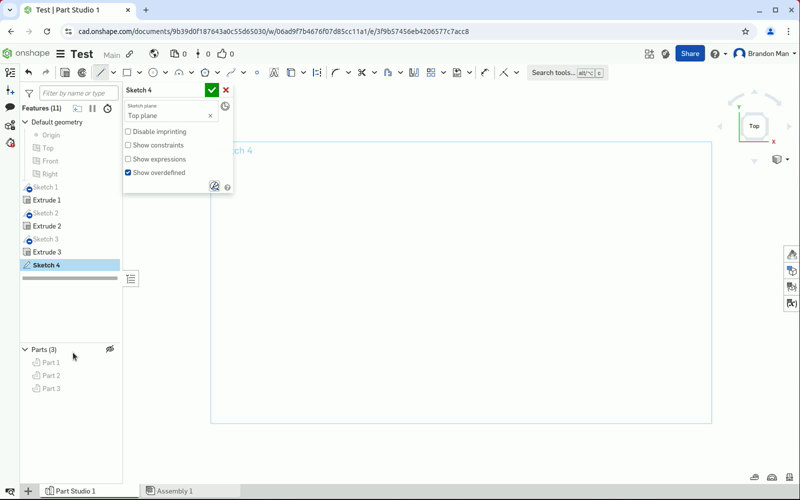
key_down(shift)
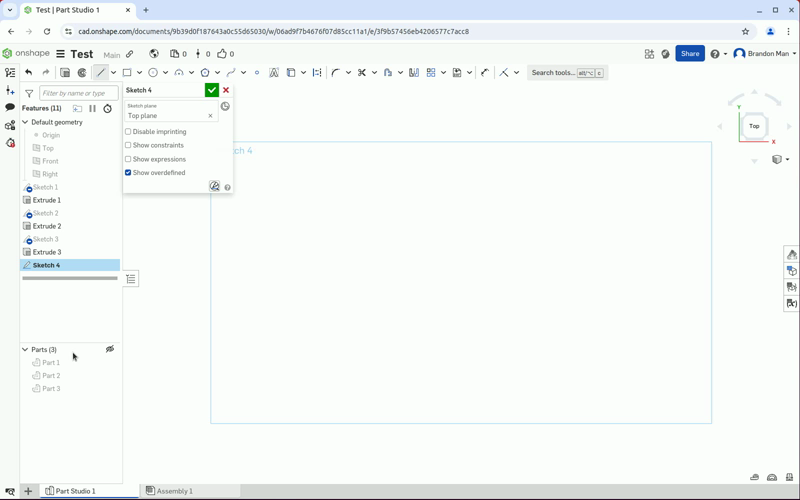
mouse_move(356, 261)
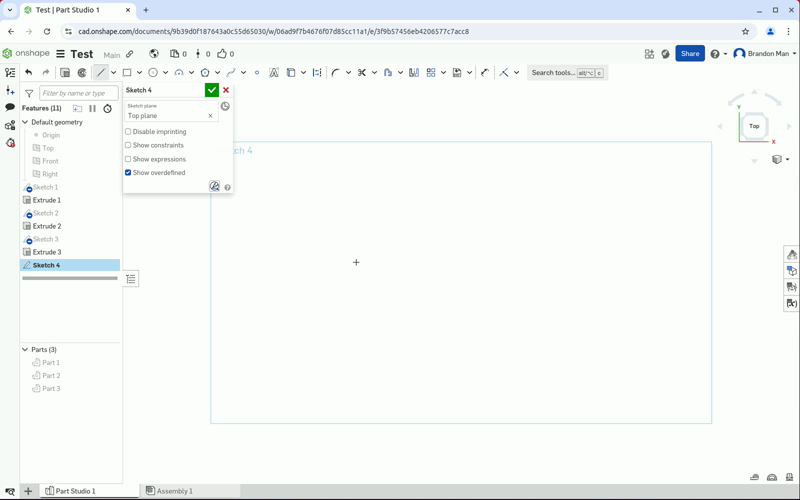
click(356, 261)
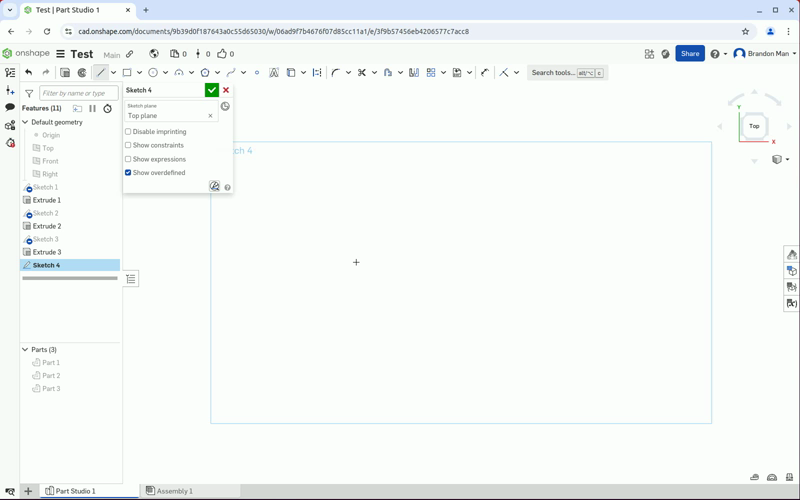
key_up(shift)
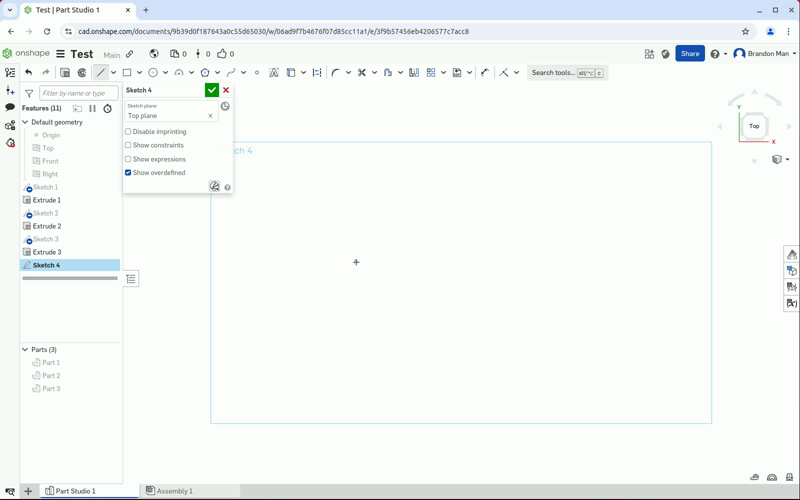
key_down(shift)
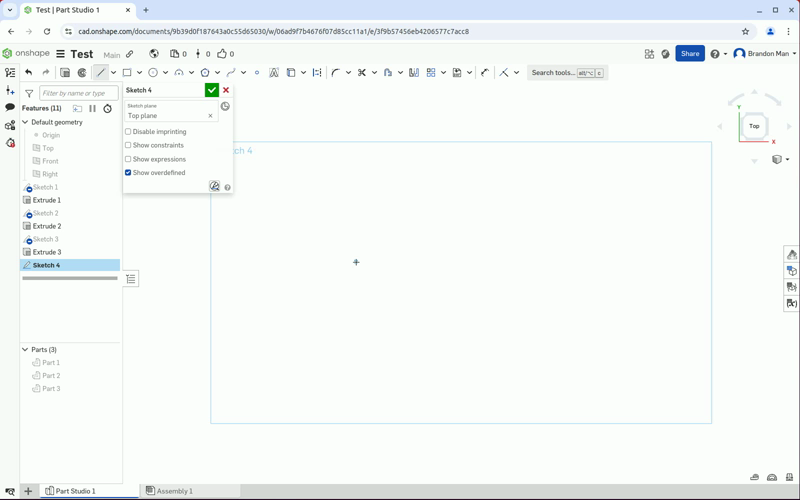
mouse_move(484, 261)
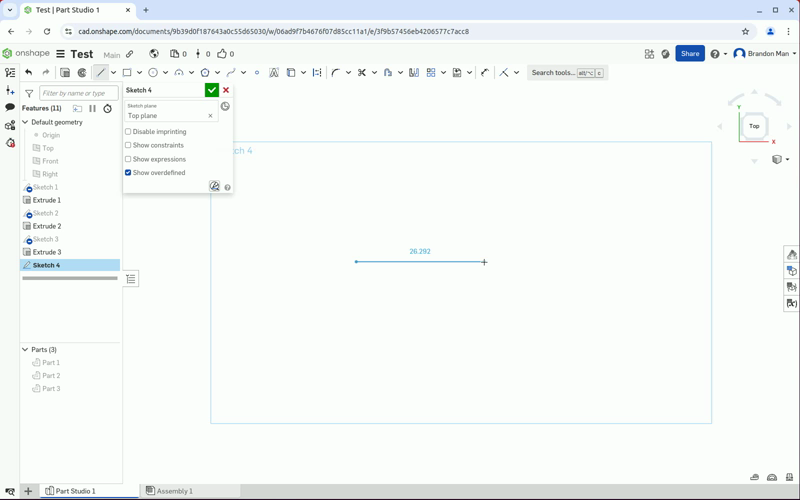
click(484, 261)
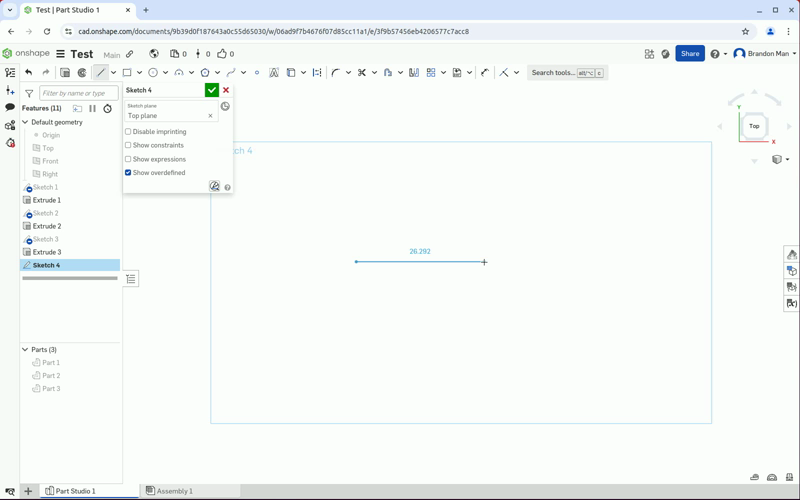
key_up(shift)
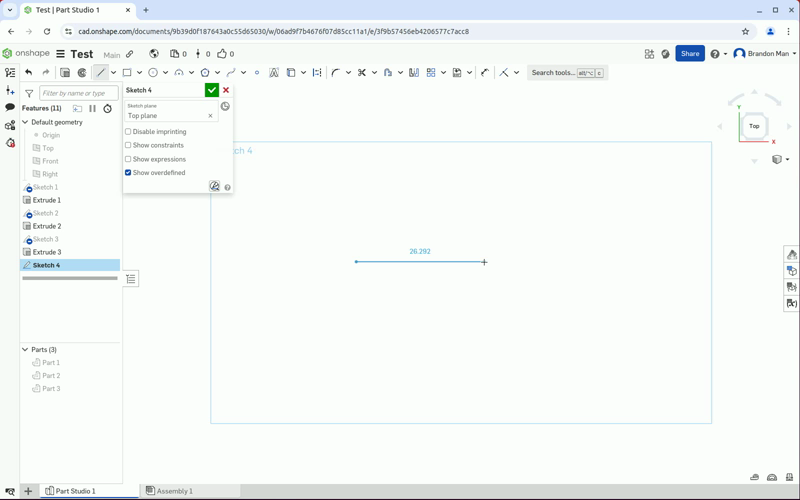
key_down(shift)
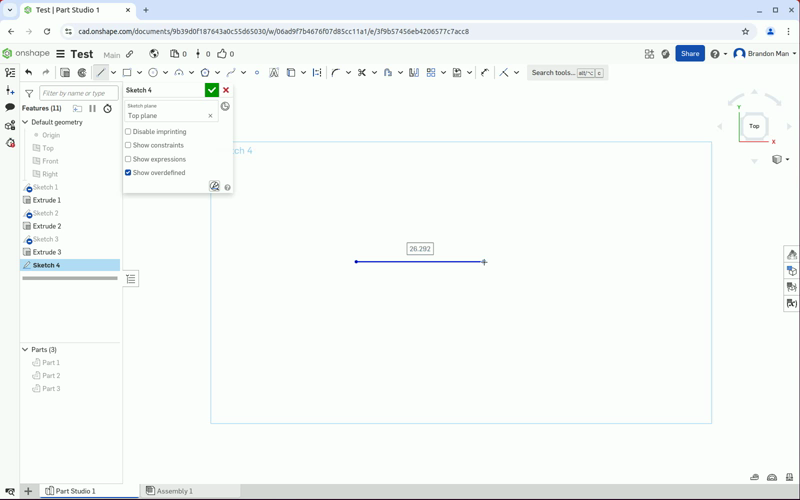
mouse_move(514, 261)
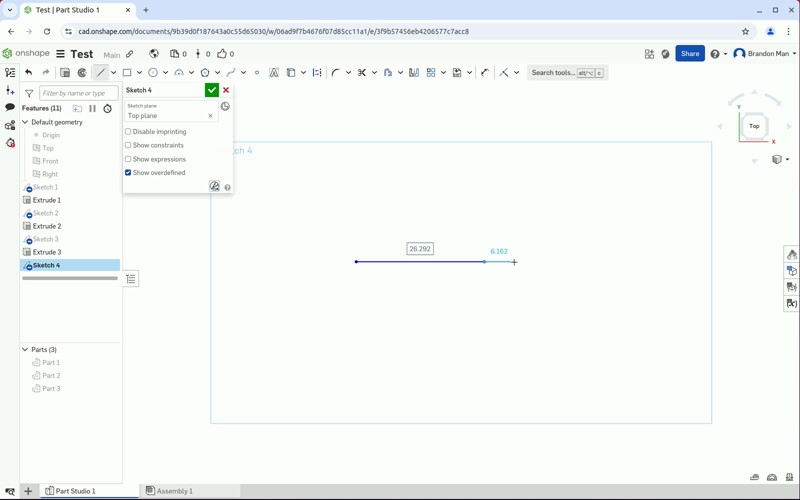
mouse_move(484, 238)
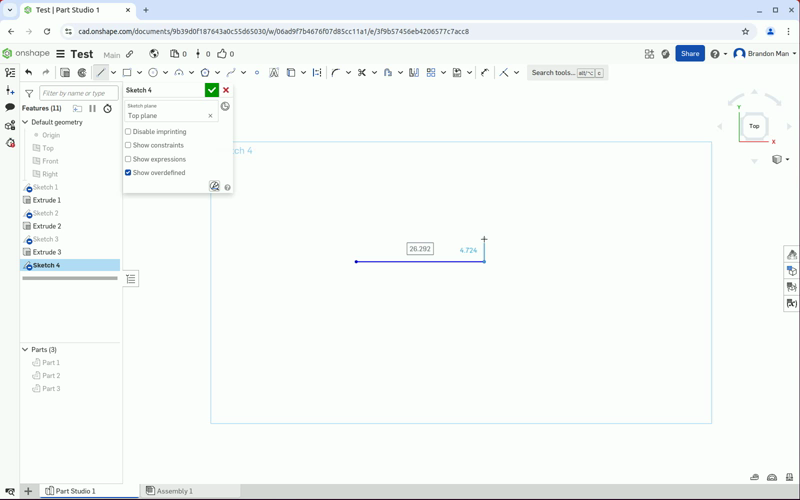
click(484, 238)
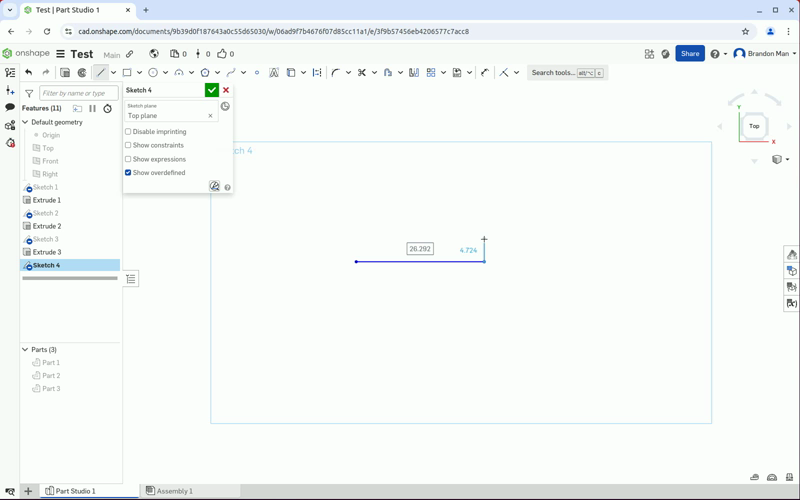
key_up(shift)
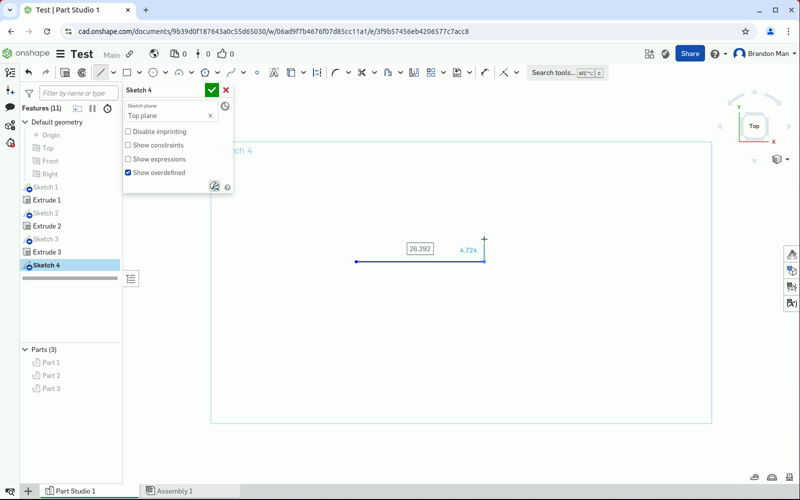
key_down(shift)
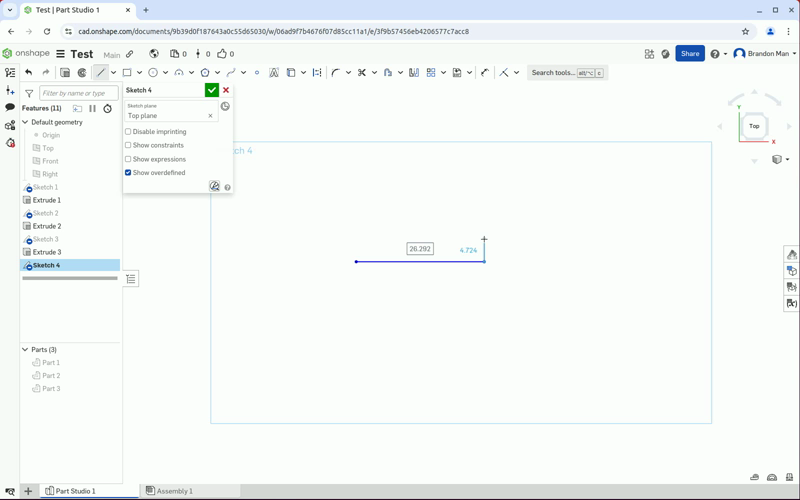
mouse_move(356, 238)
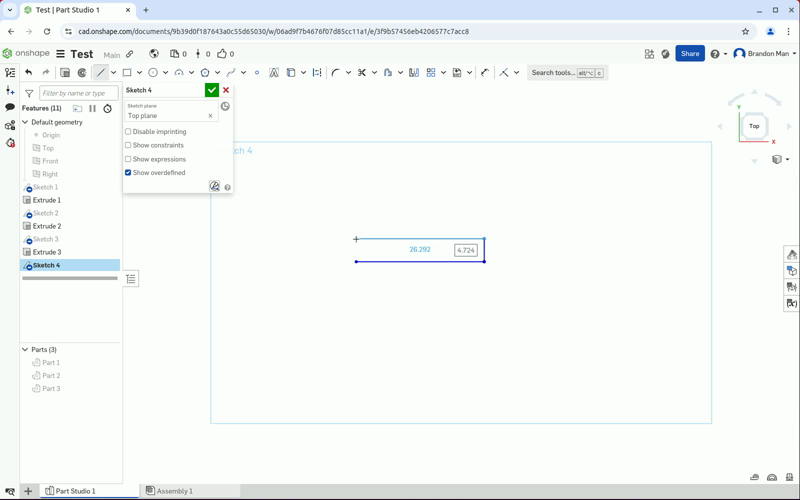
click(356, 238)
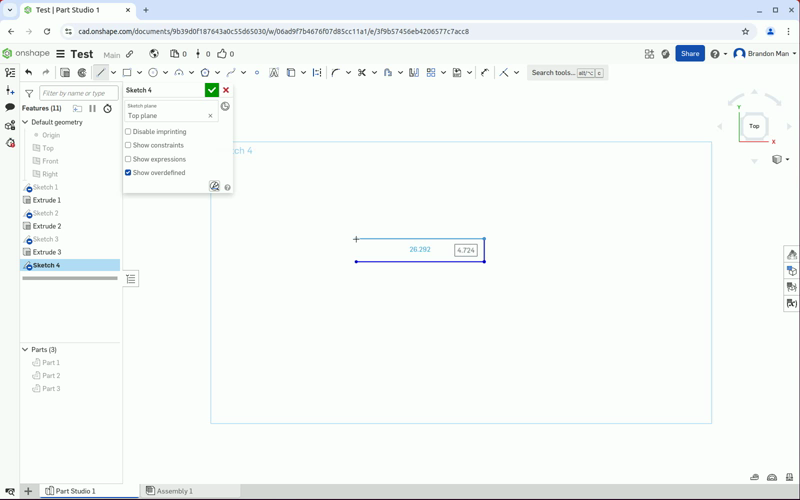
key_up(shift)
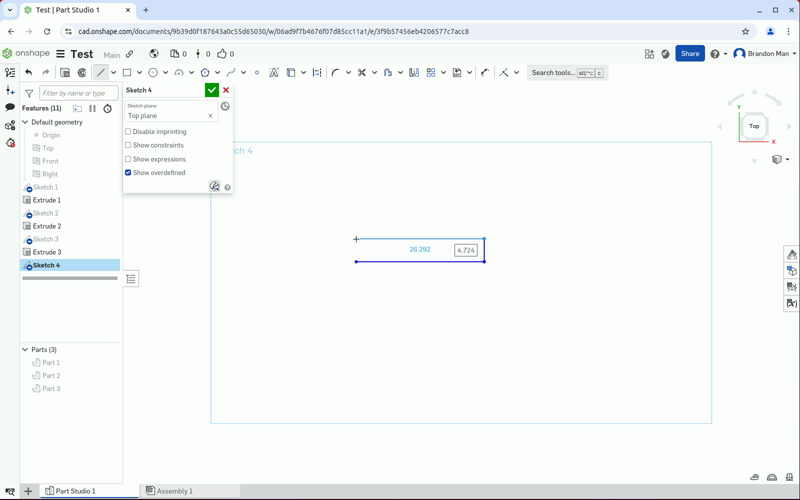
mouse_move(386, 238)
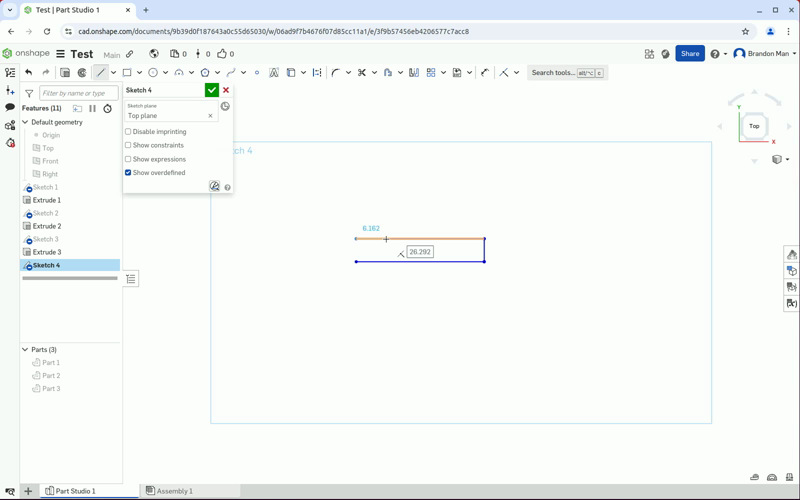
key_down(shift)
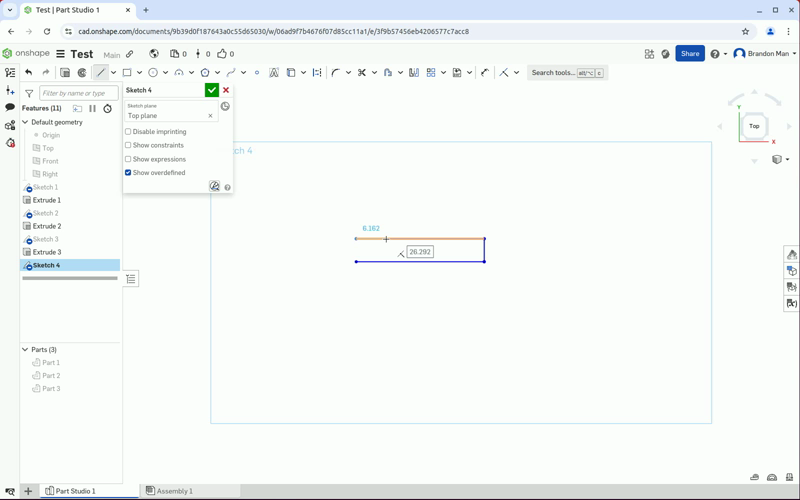
mouse_move(356, 261)
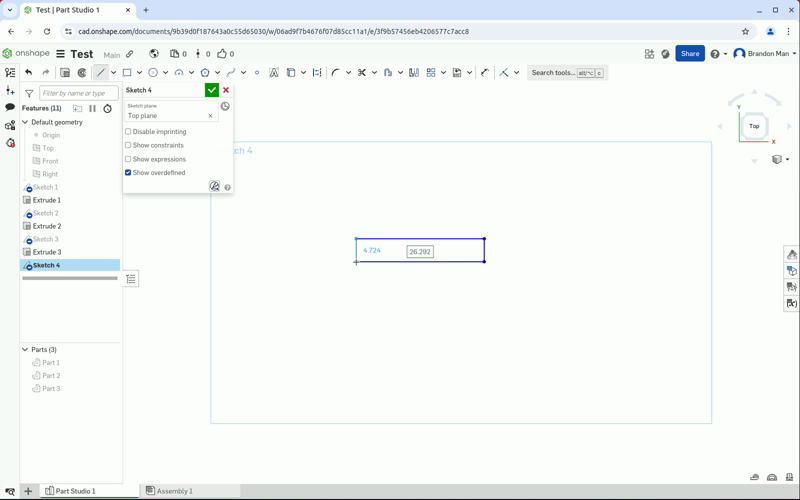
key_up(shift)
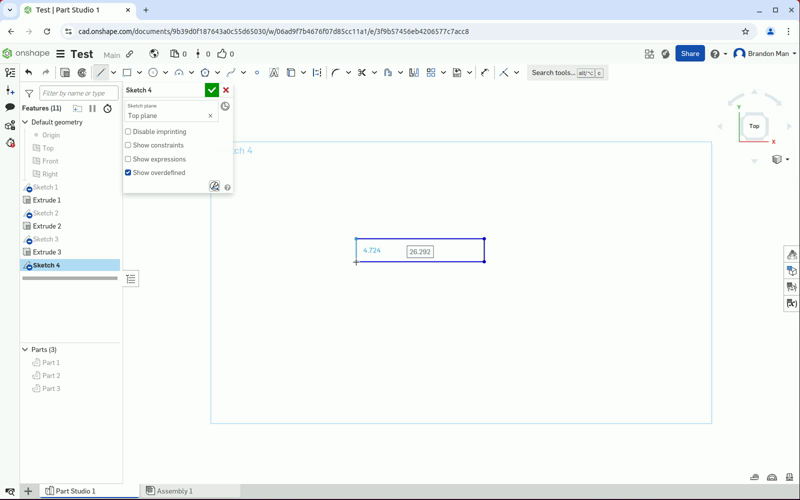
click(356, 261)
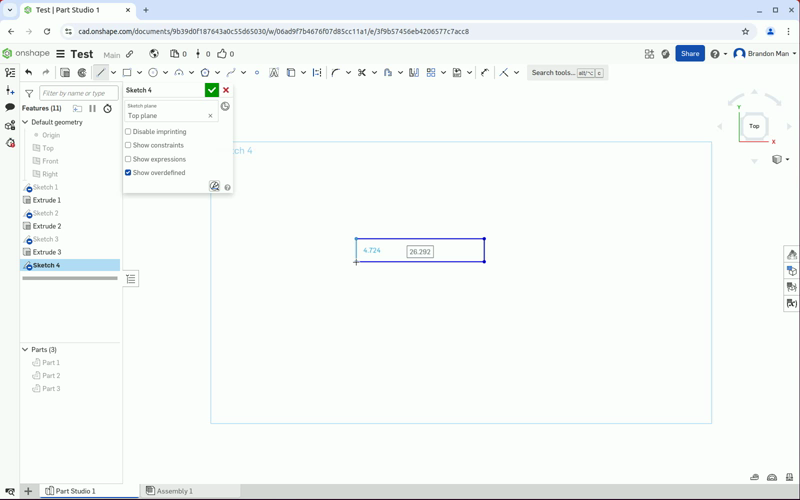
key(esc)
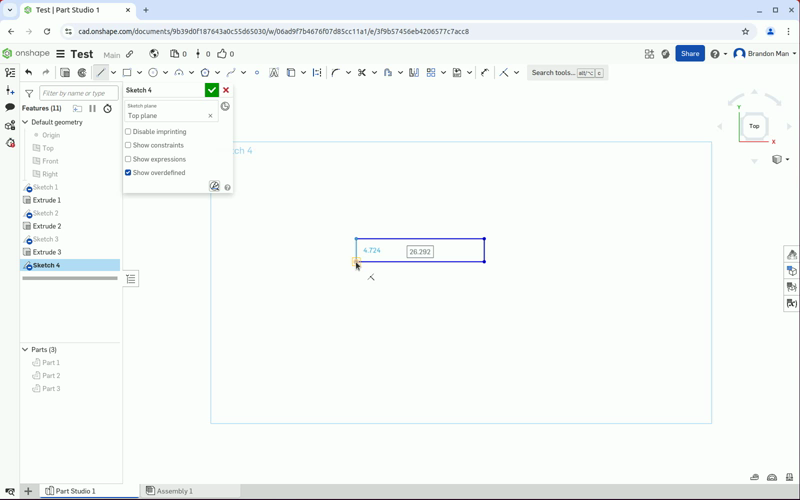
mouse_move(477, 243)
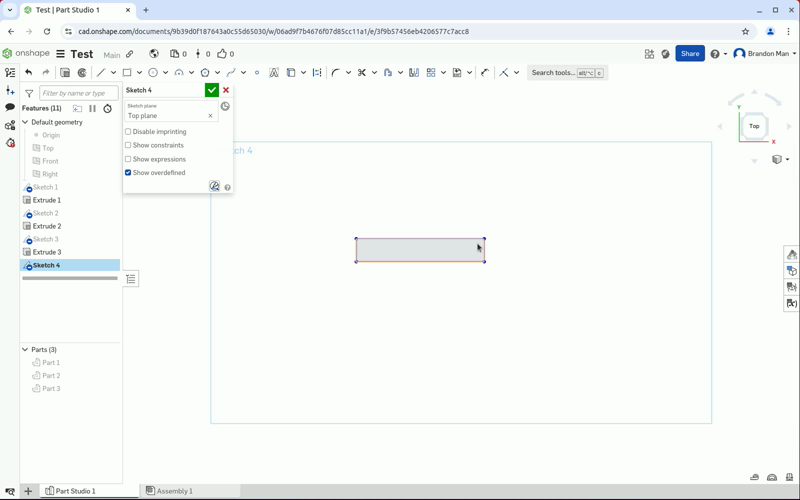
click(477, 243)
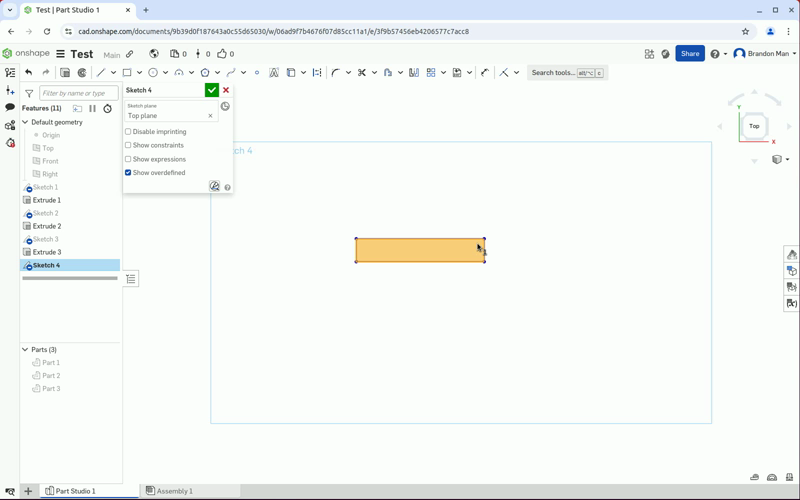
mouse_move(73, 352)
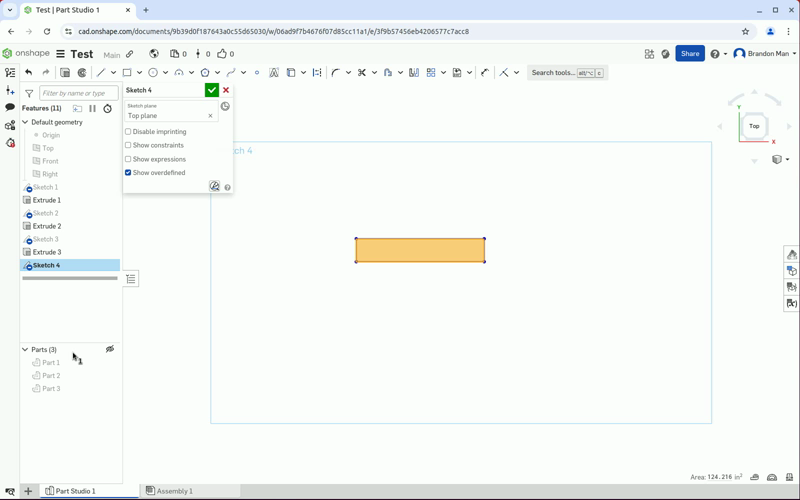
key(shift+y)
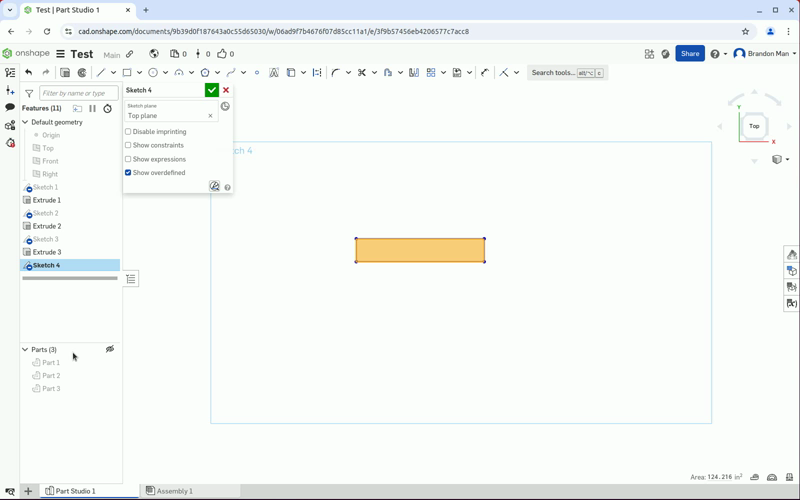
key(shift+e)
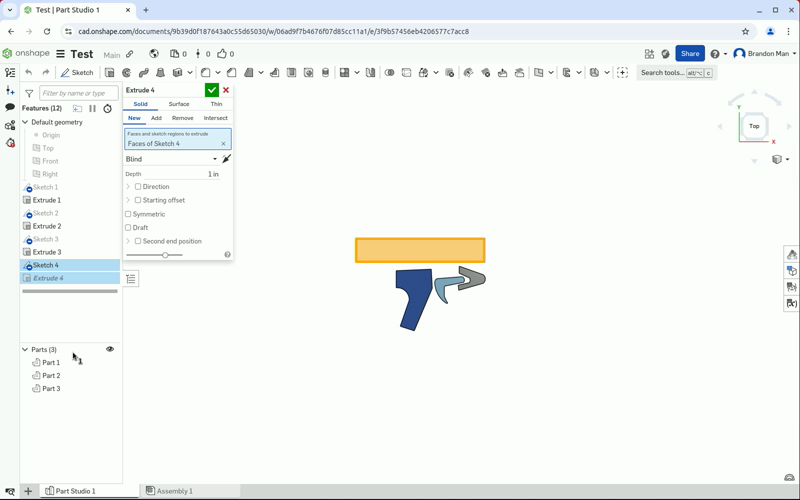
mouse_move(143, 106)
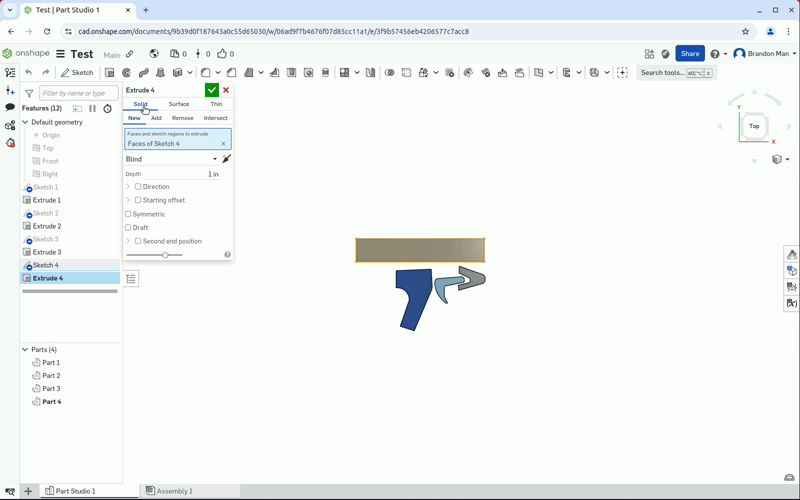
click(143, 106)
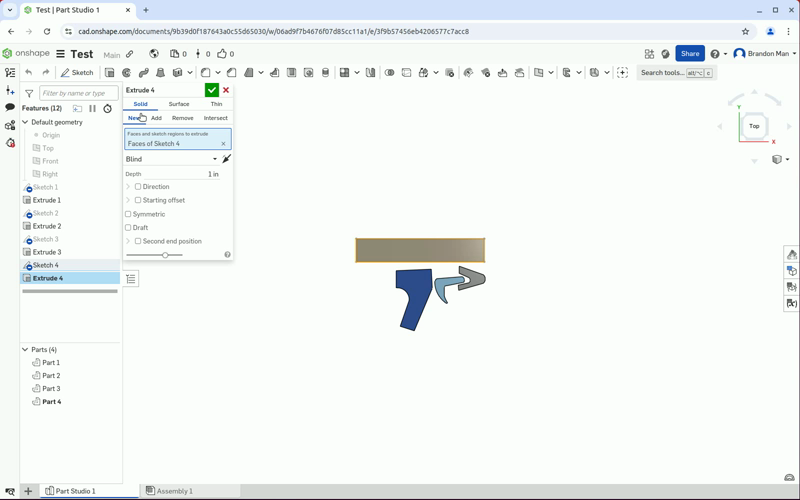
mouse_move(137, 120)
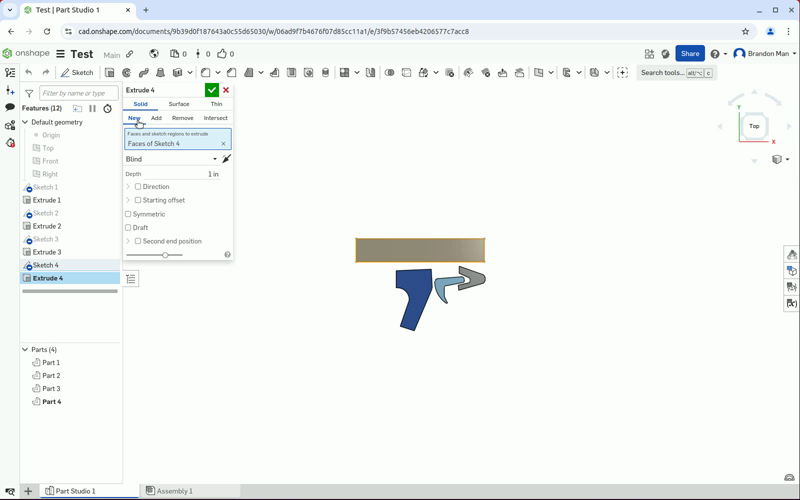
click(137, 120)
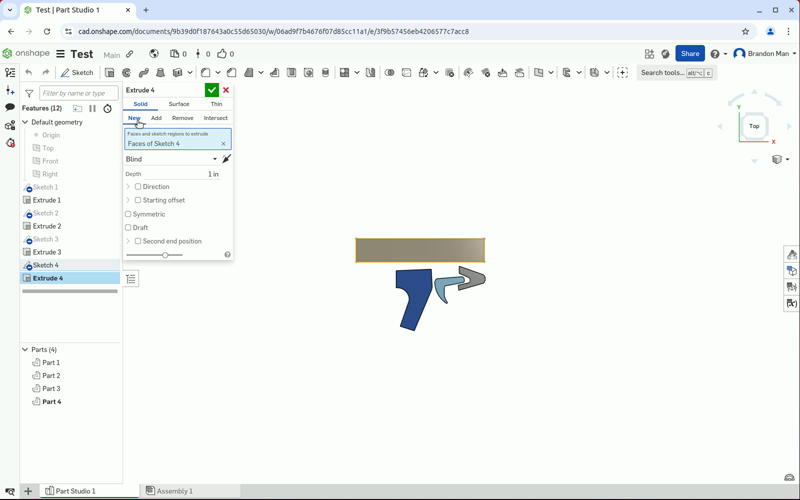
key(tab, 4)
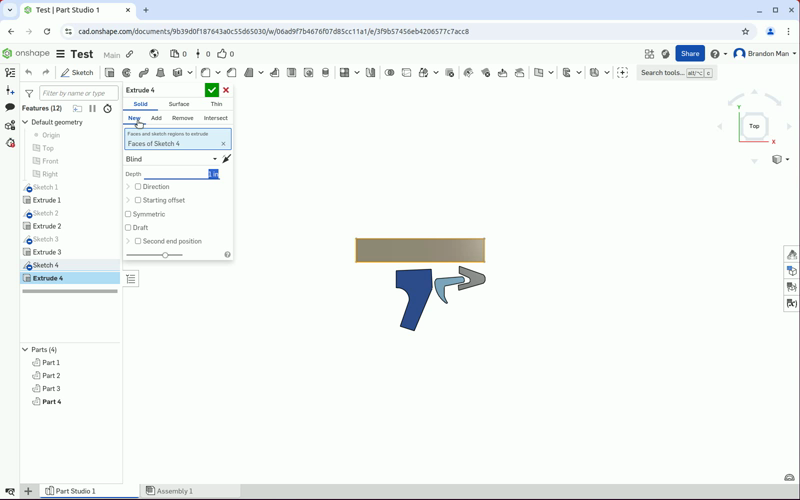
text(0.722)
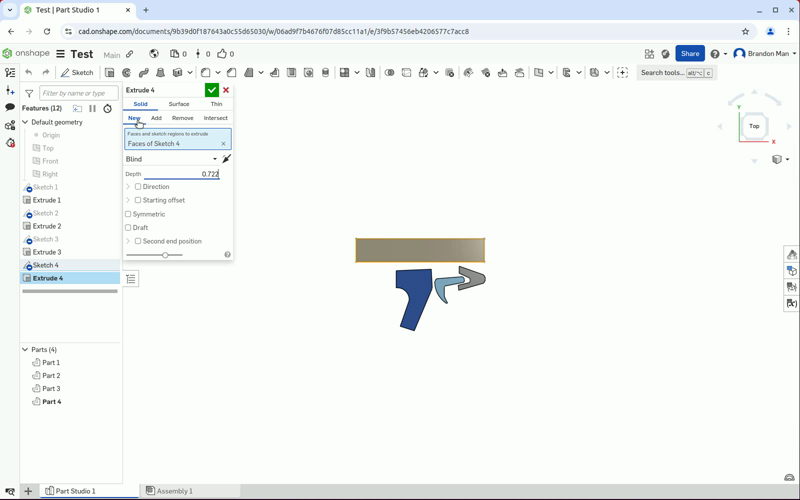
key(enter)
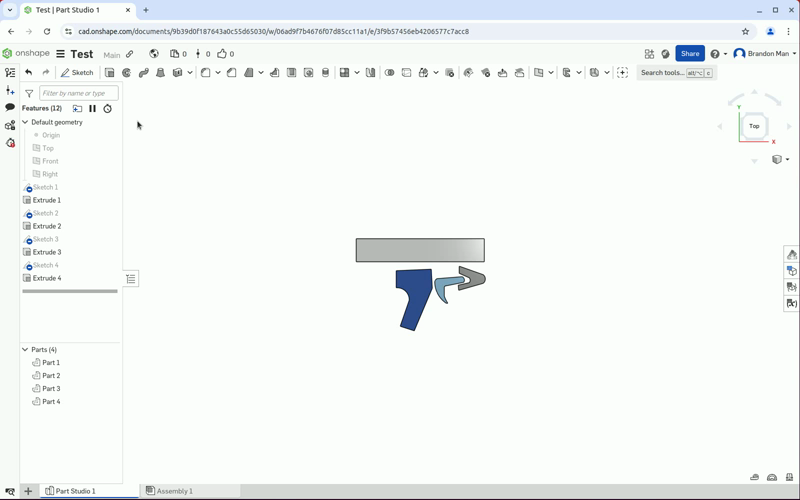
key(shift+h)
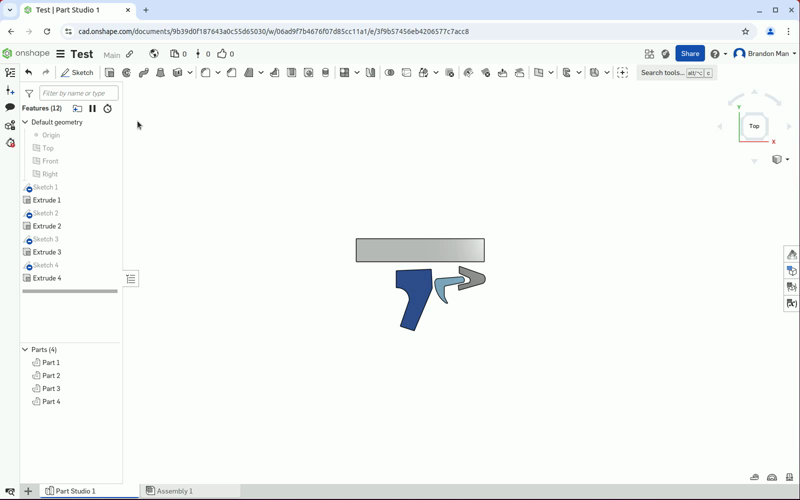
key(shift+h)
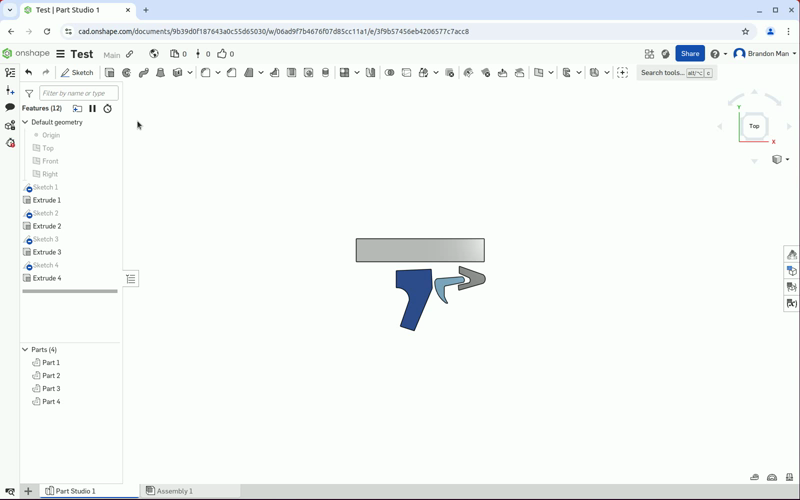
mouse_move(73, 189)
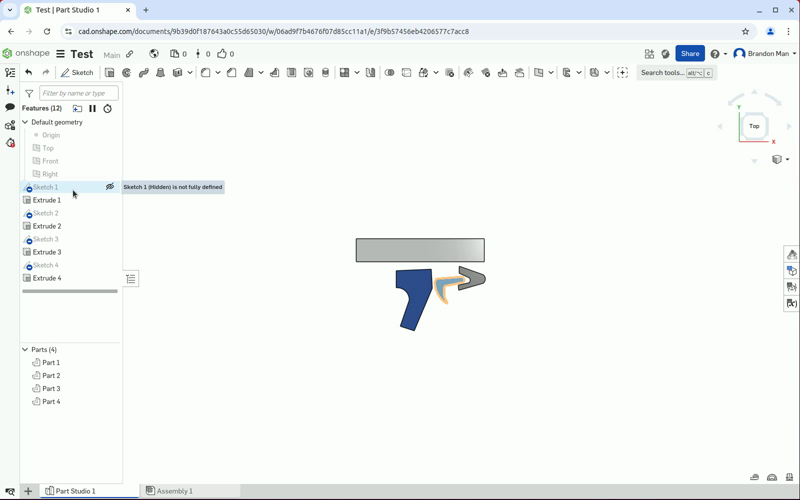
click(73, 189)
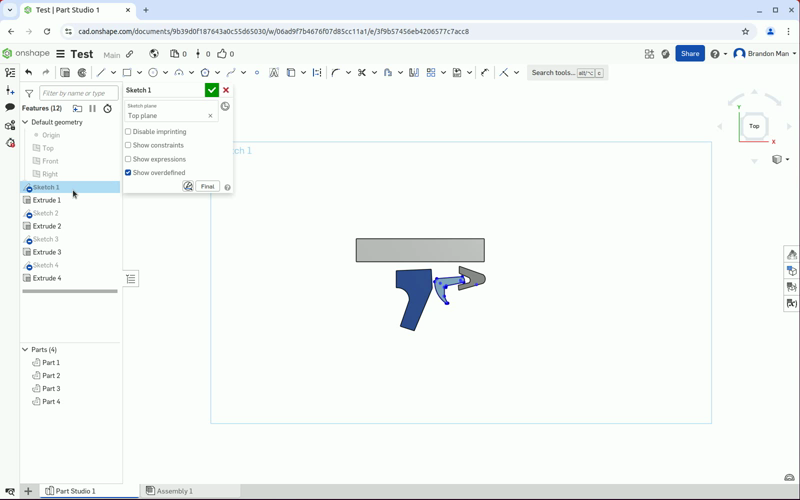
mouse_move(229, 92)
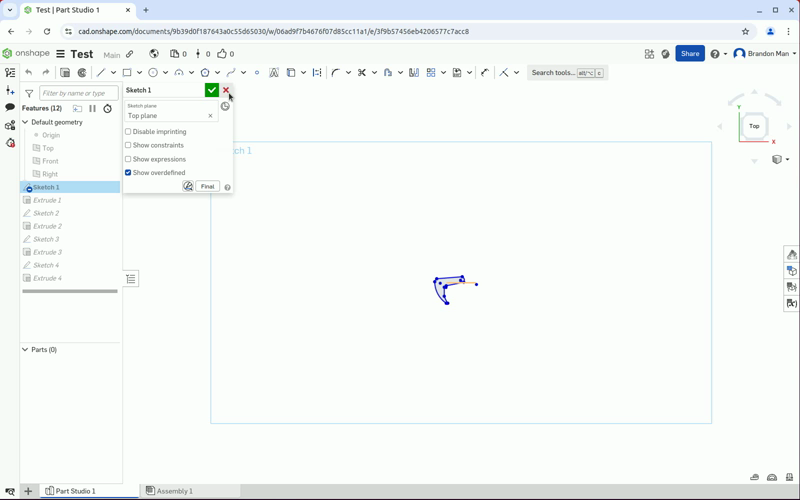
click(229, 92)
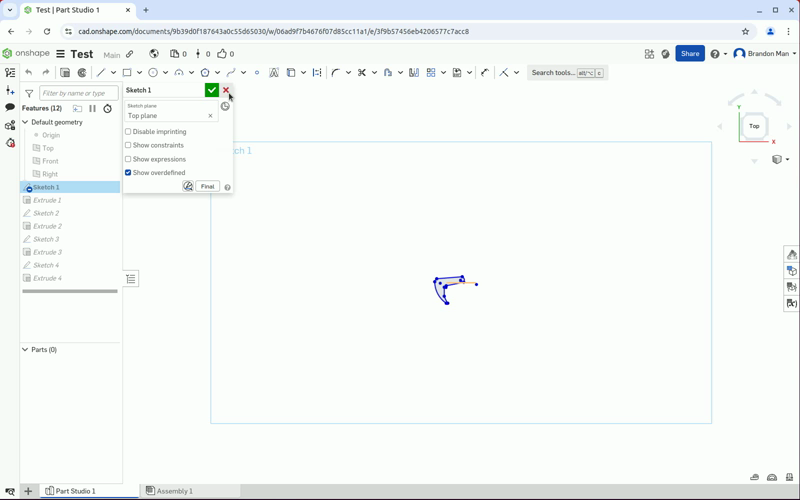
key(shift+s)
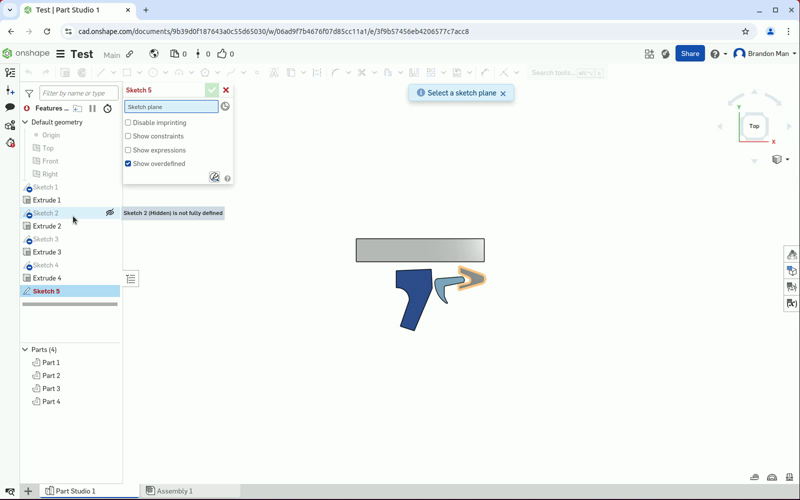
scroll(3)
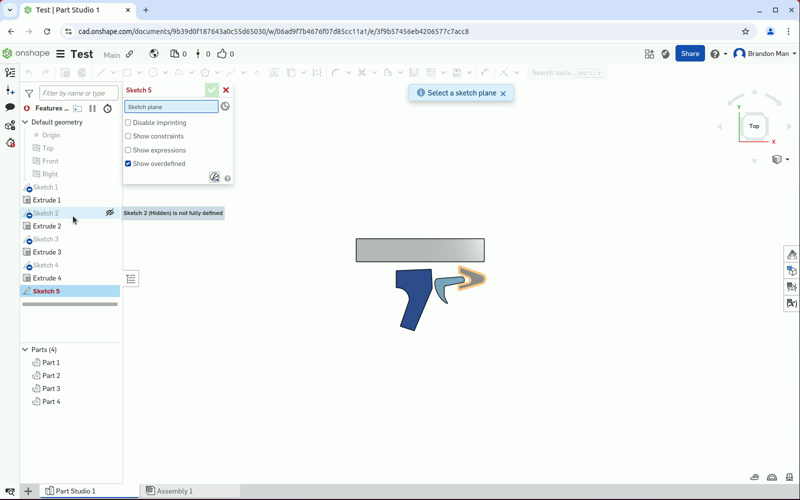
mouse_move(73, 150)
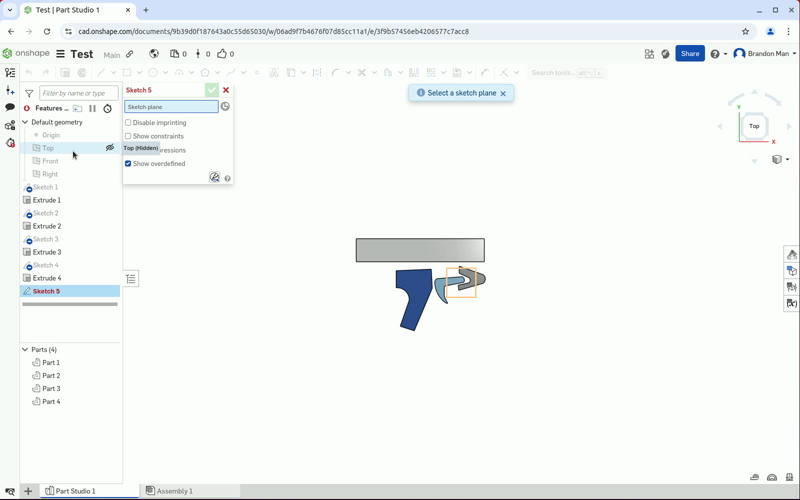
click(73, 150)
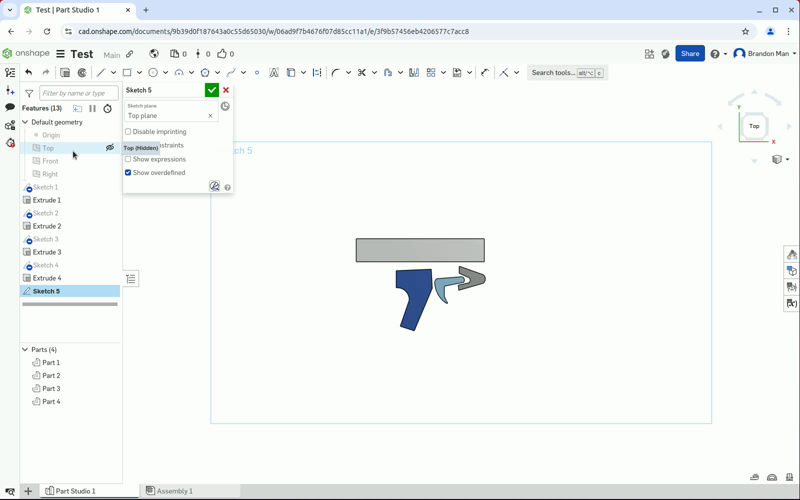
mouse_move(73, 352)
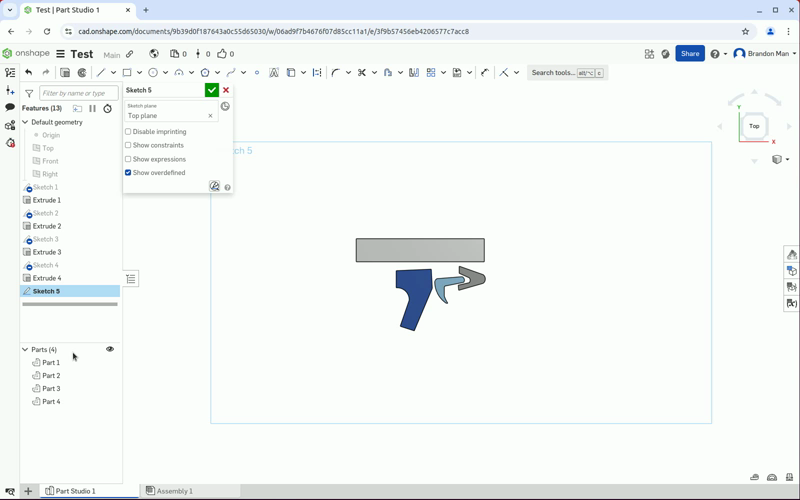
key(y)
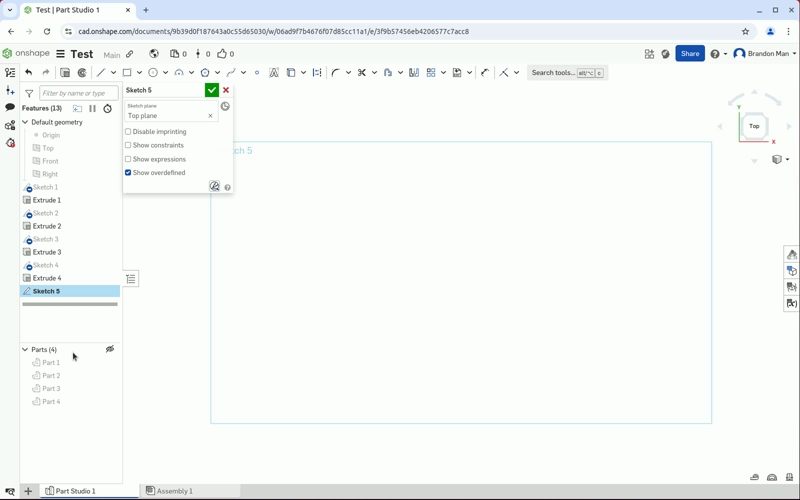
key(l)
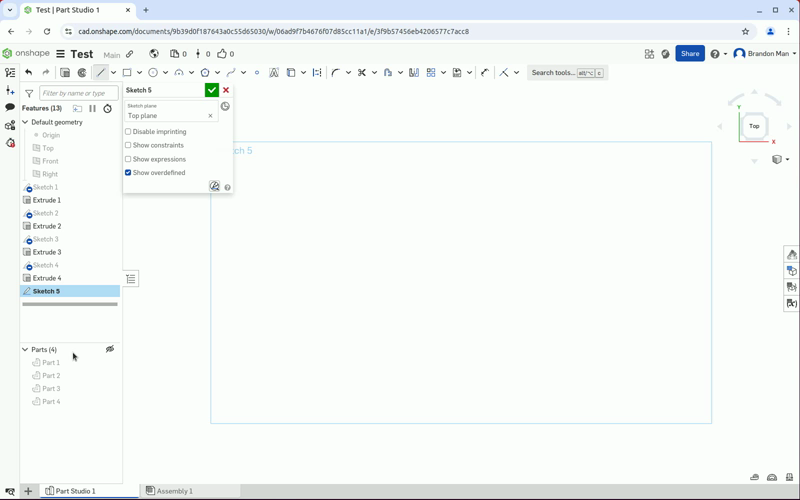
key_down(shift)
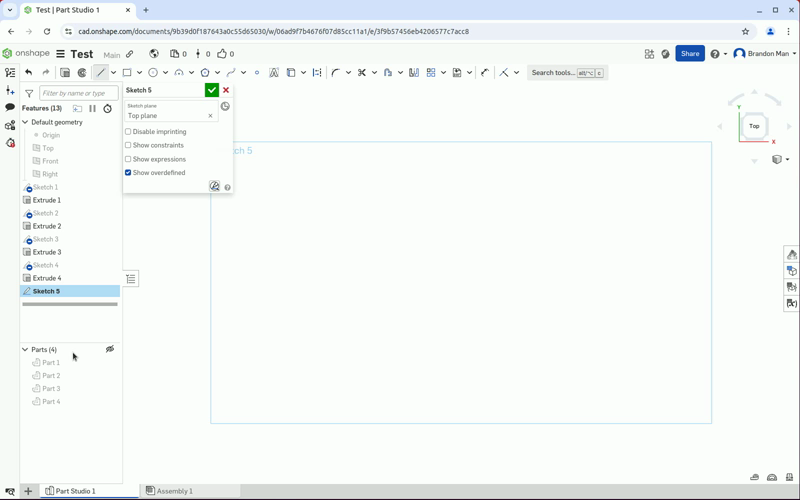
mouse_move(493, 225)
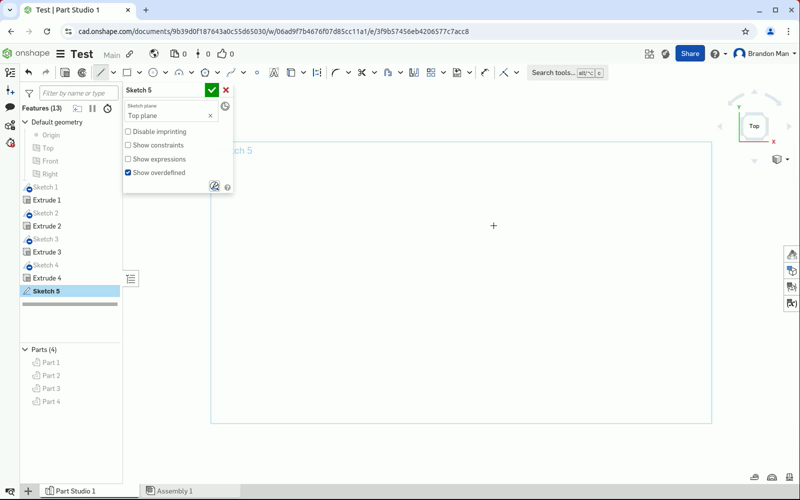
click(493, 225)
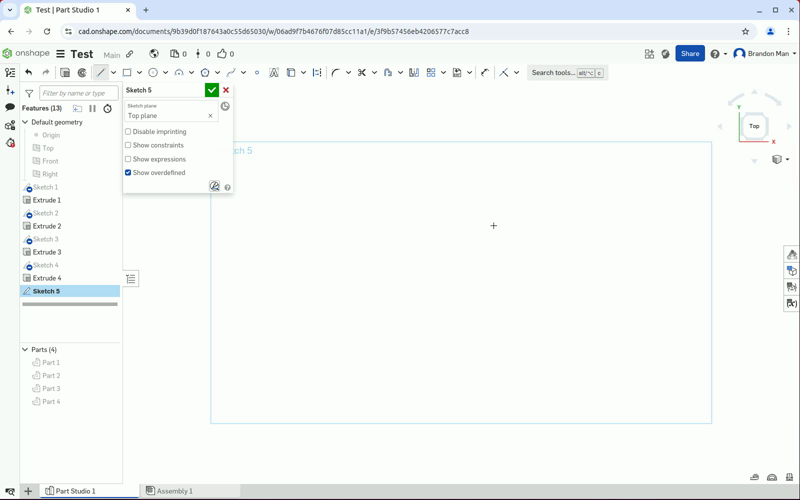
key_up(shift)
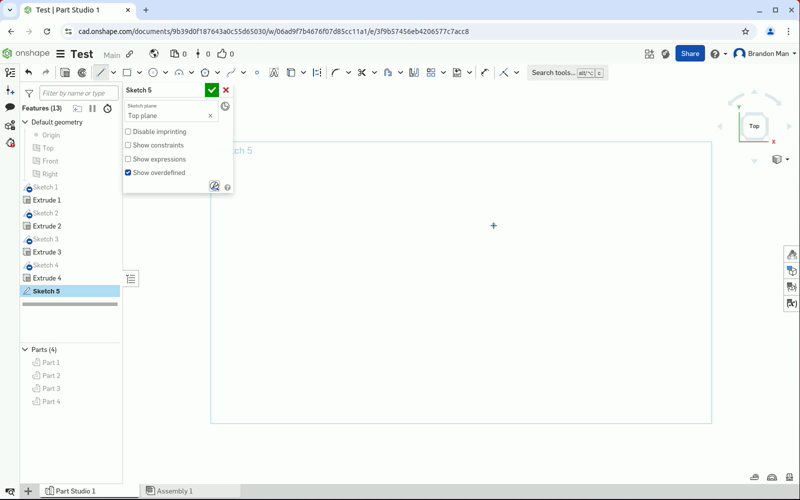
key_down(shift)
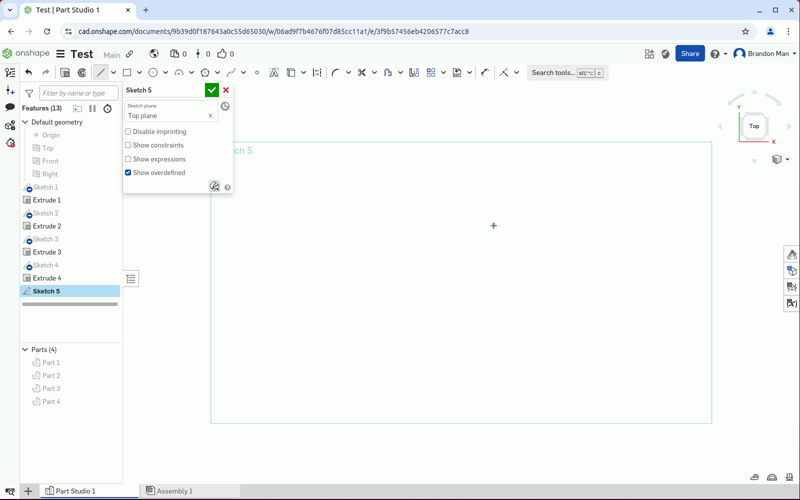
mouse_move(504, 353)
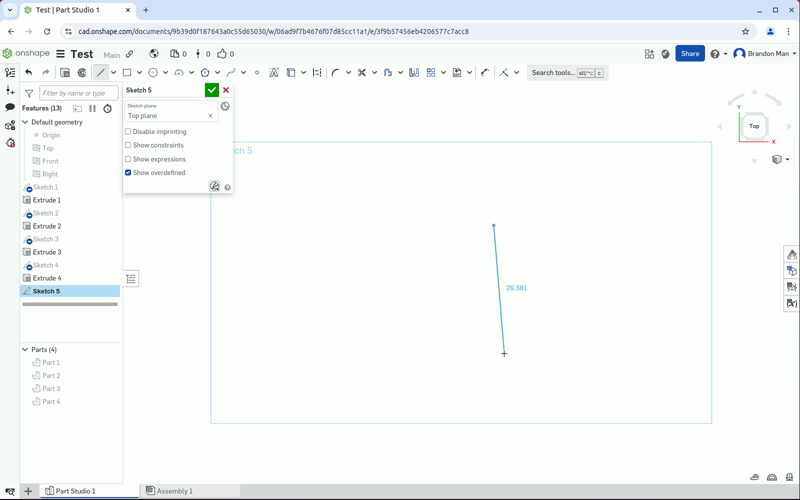
click(504, 353)
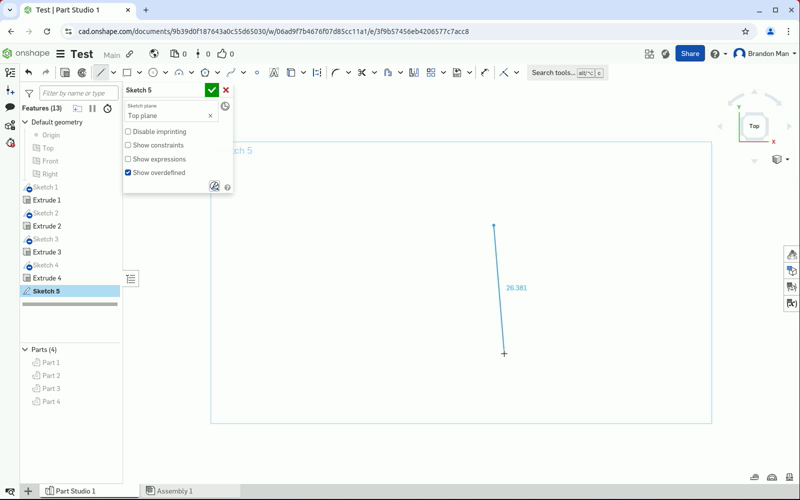
key_up(shift)
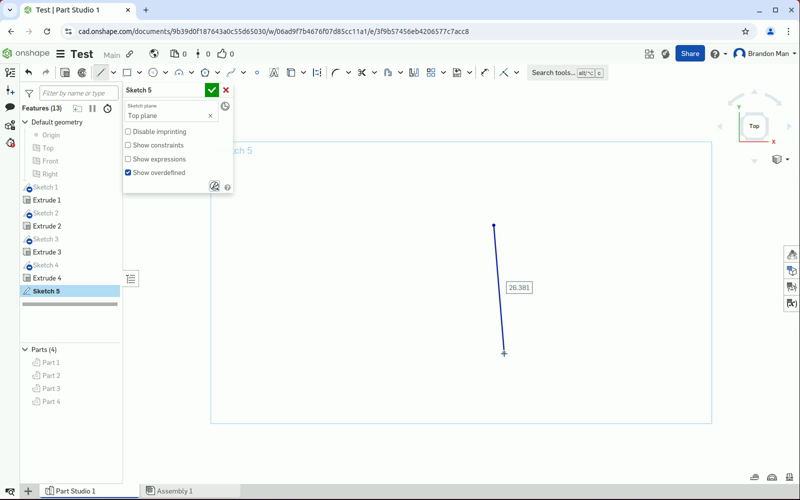
key_down(shift)
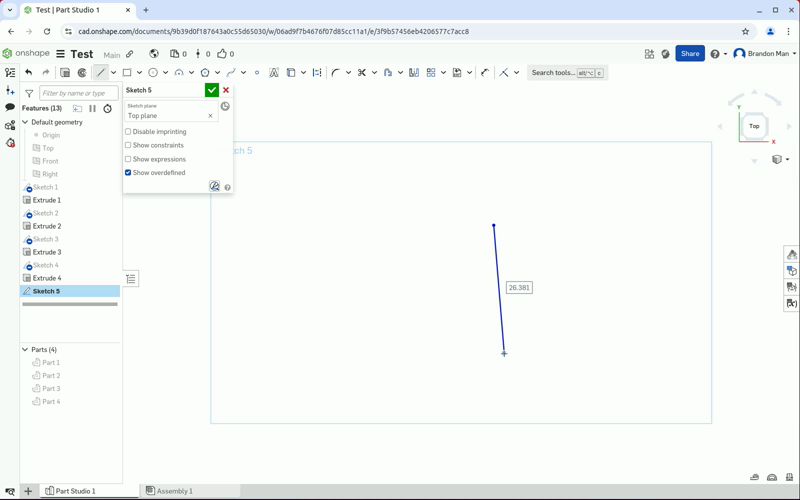
mouse_move(534, 353)
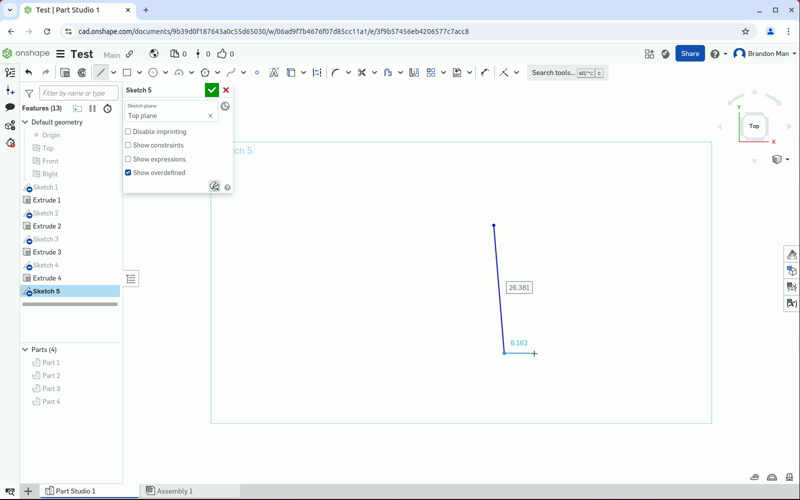
mouse_move(527, 351)
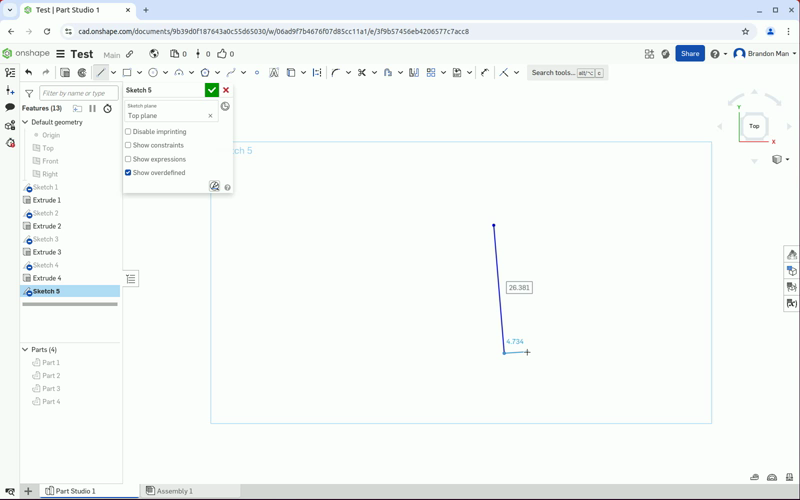
click(527, 351)
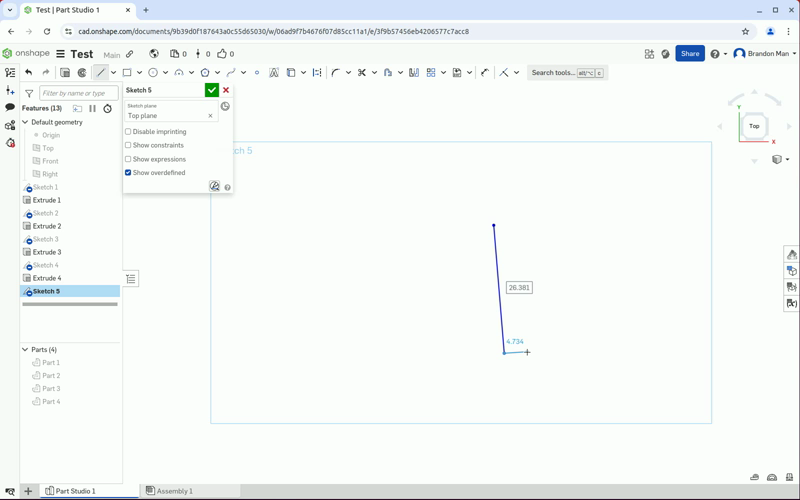
key_up(shift)
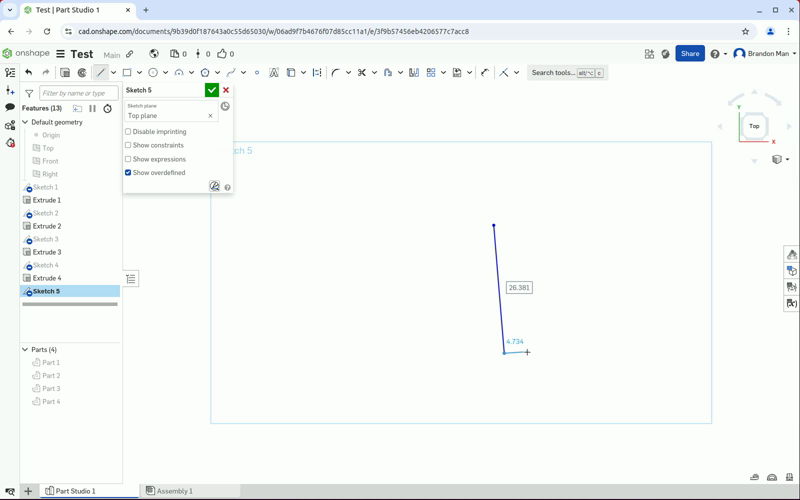
key_down(shift)
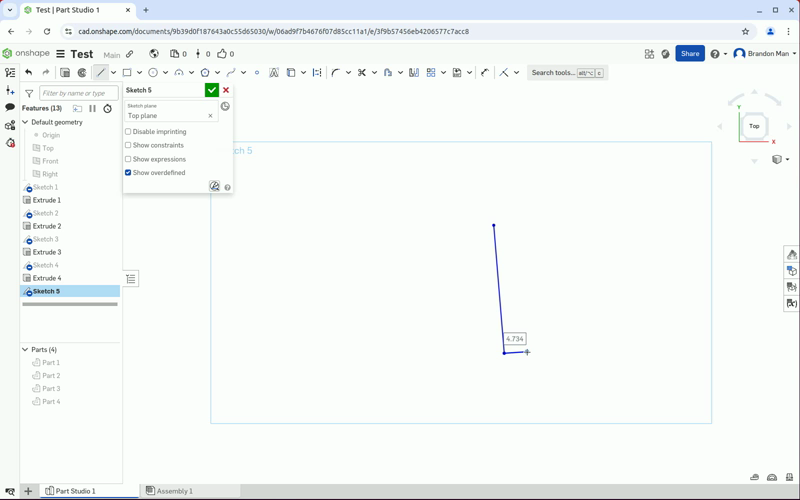
mouse_move(516, 224)
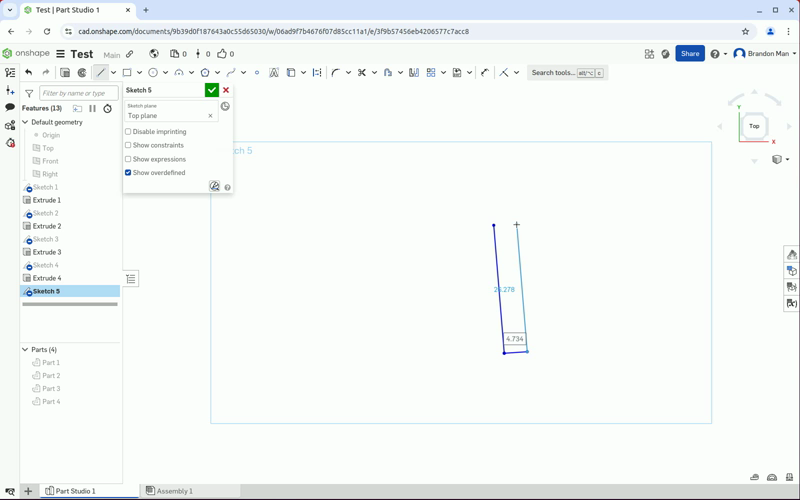
click(516, 224)
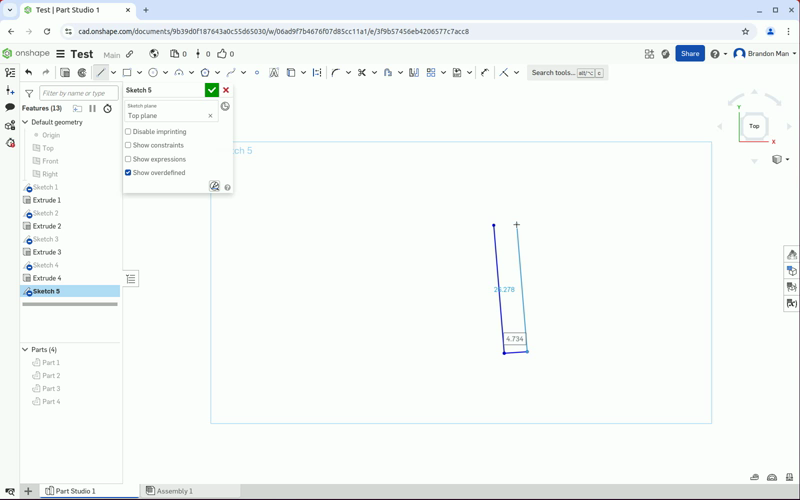
key_up(shift)
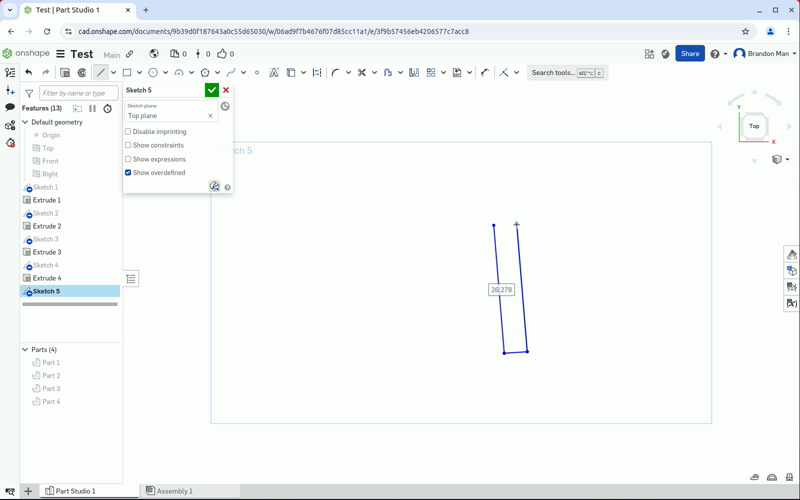
mouse_move(546, 224)
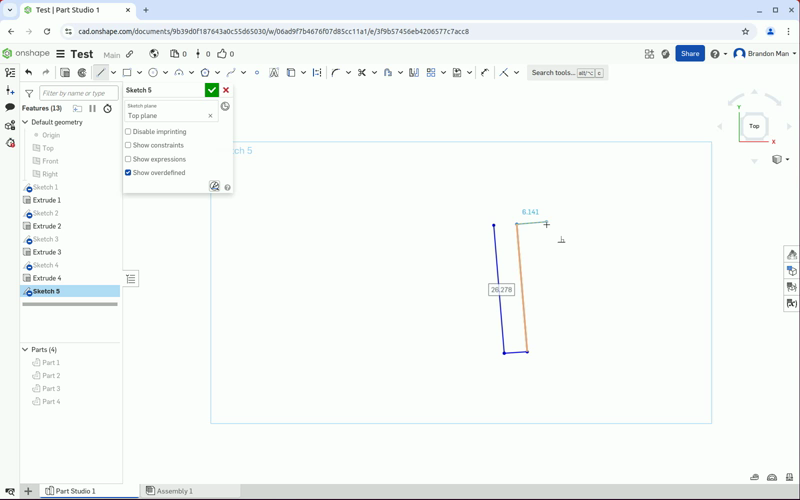
key_down(shift)
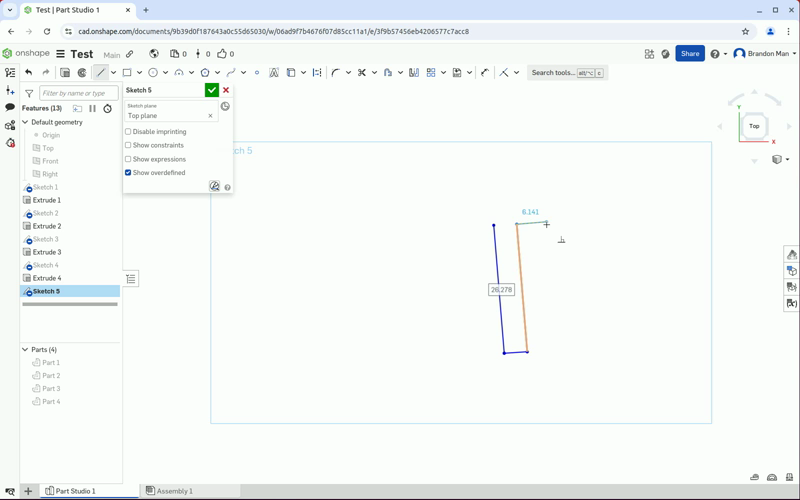
mouse_move(493, 225)
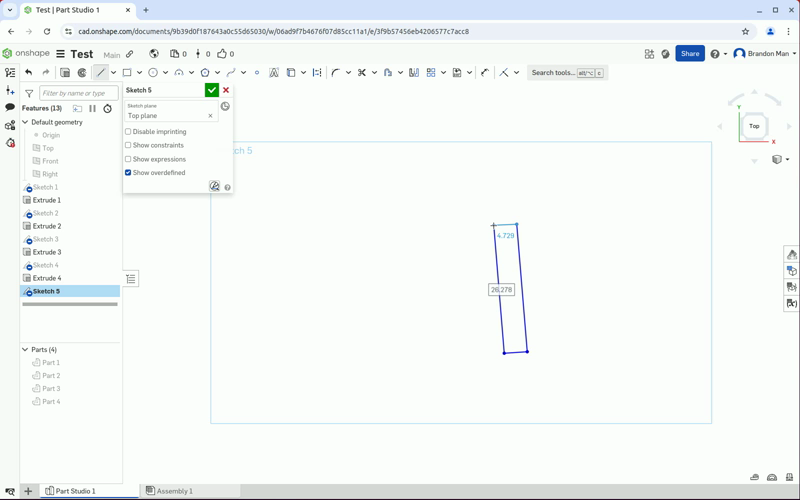
key_up(shift)
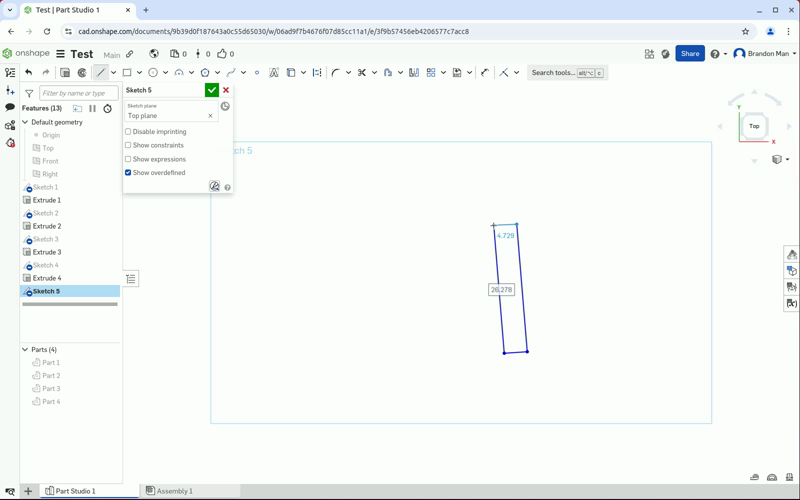
click(493, 225)
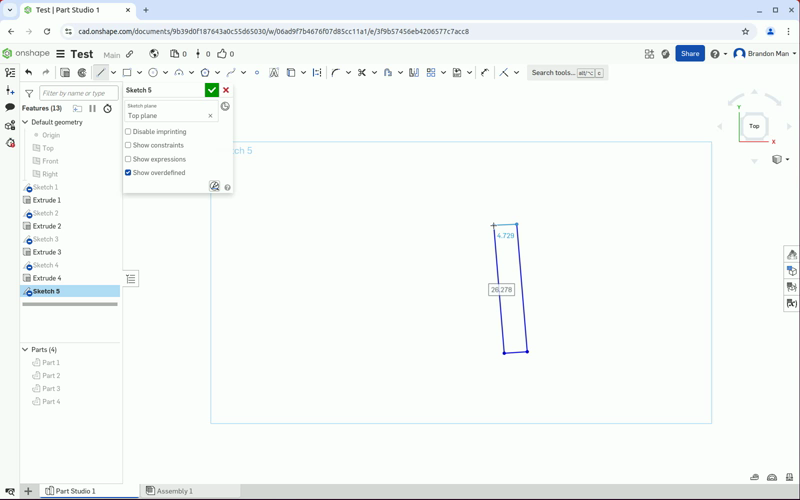
key(esc)
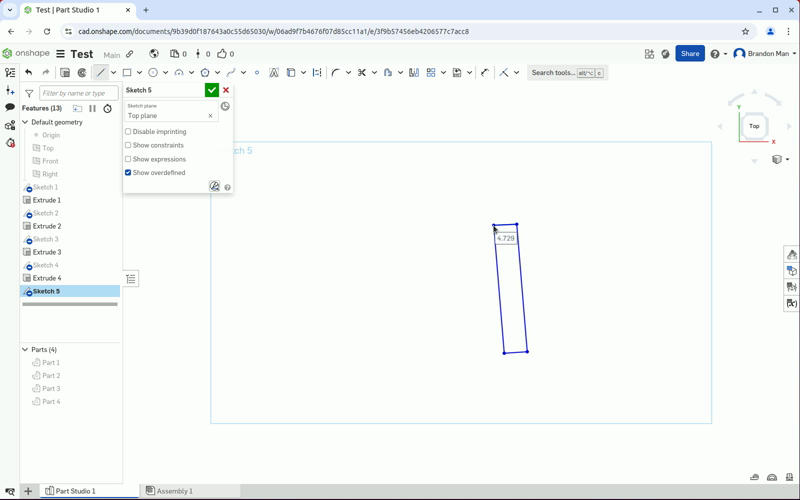
mouse_move(510, 246)
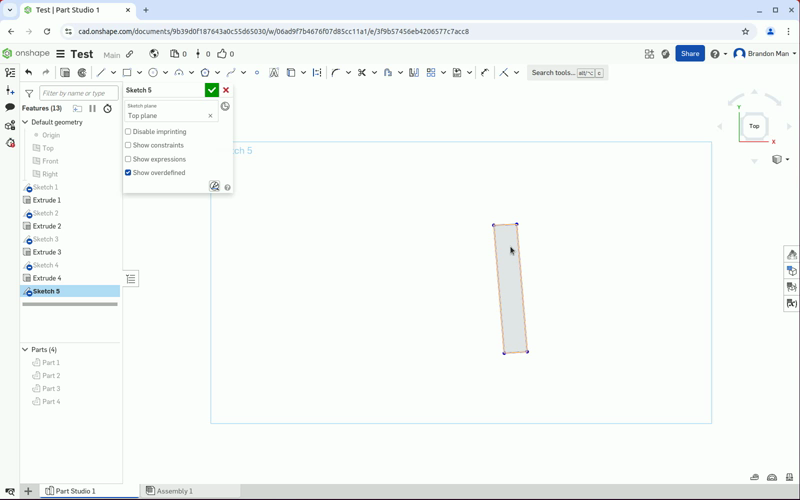
click(510, 246)
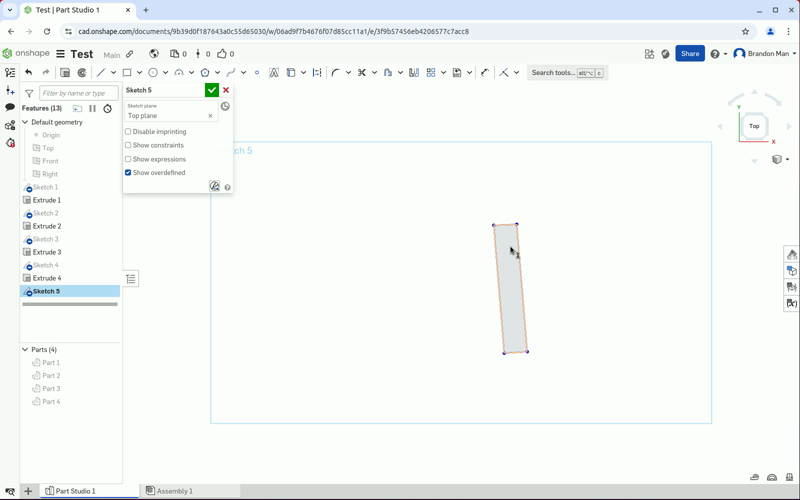
mouse_move(73, 352)
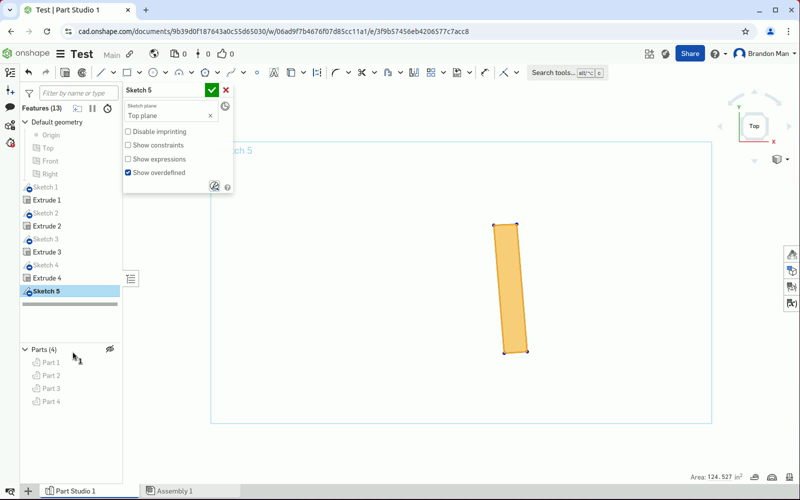
key(shift+y)
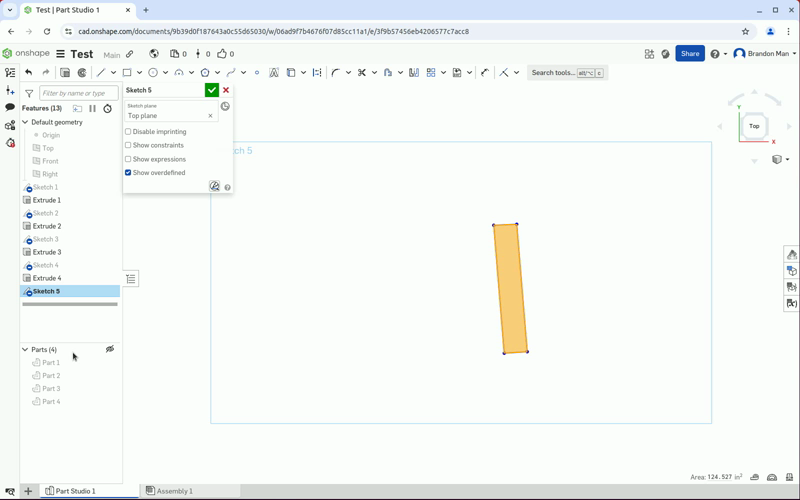
key(shift+e)
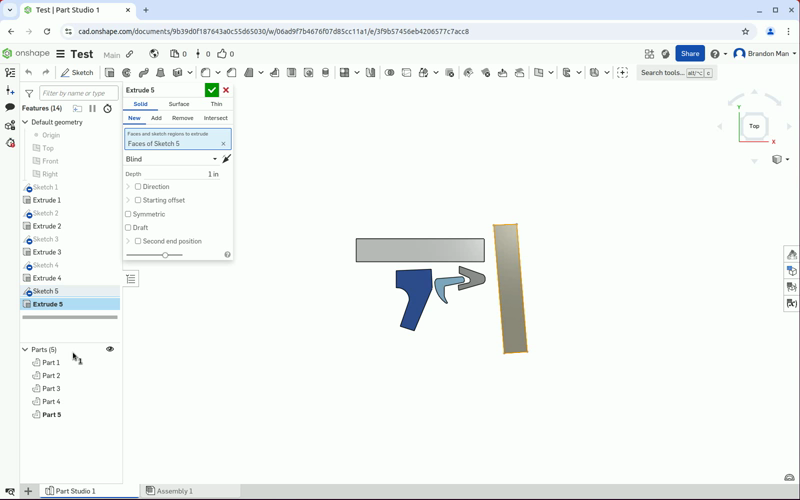
mouse_move(143, 106)
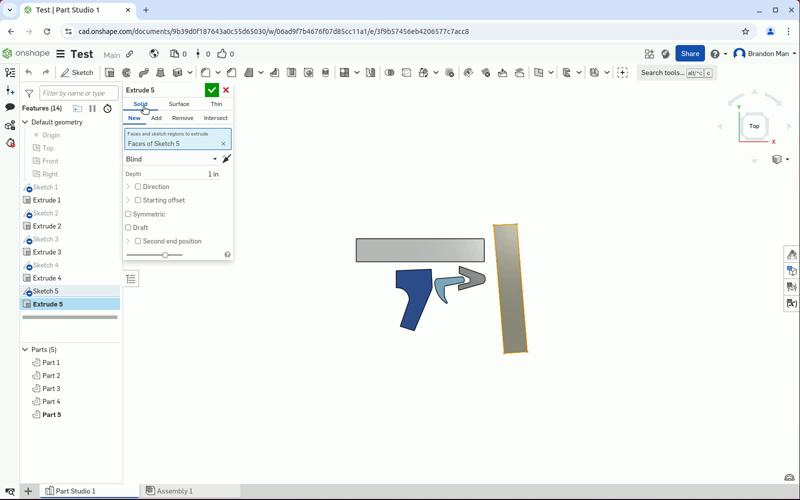
click(143, 106)
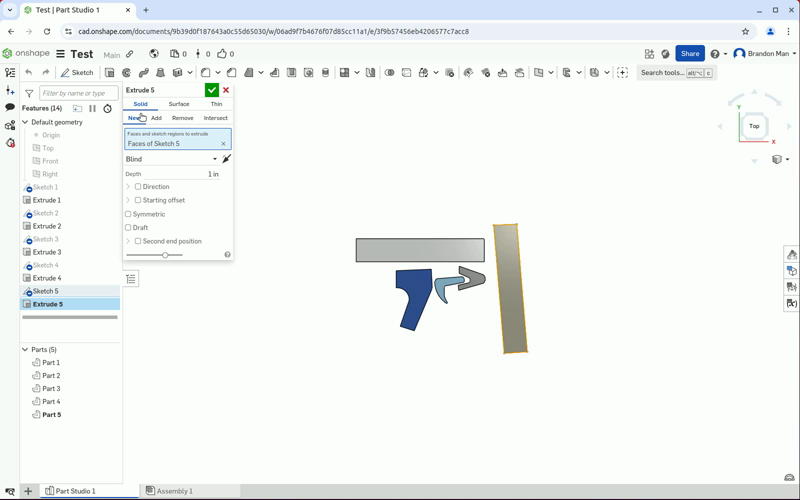
mouse_move(137, 120)
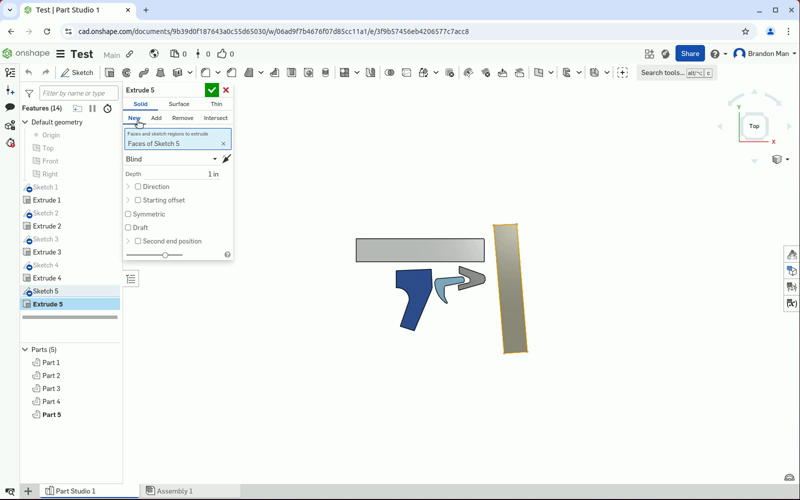
click(137, 120)
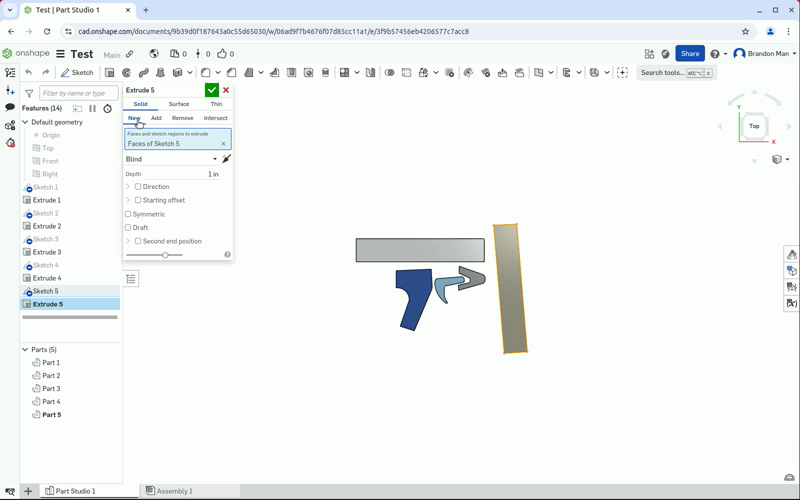
key(tab, 4)
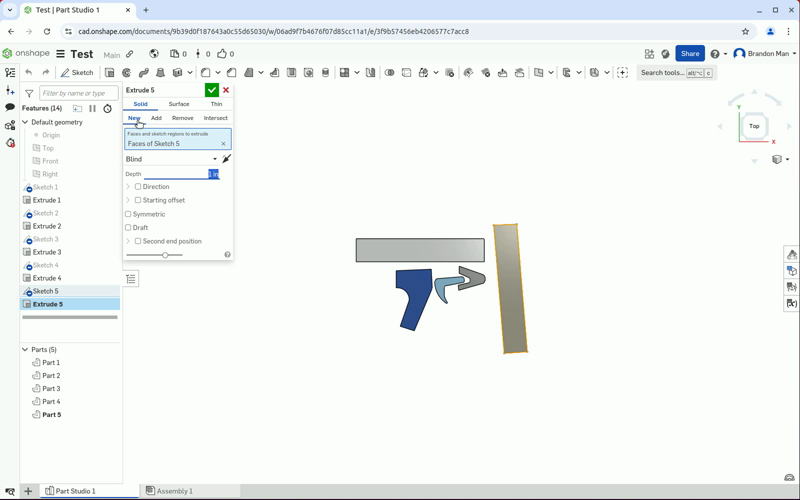
text(0.722)
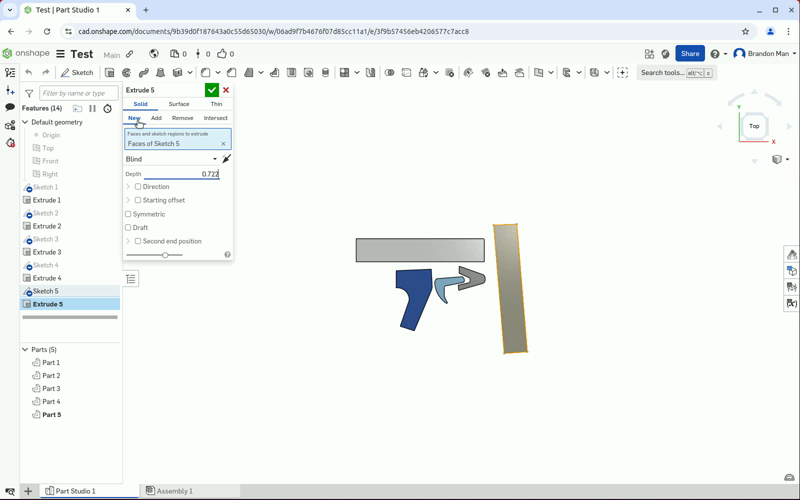
key(enter)
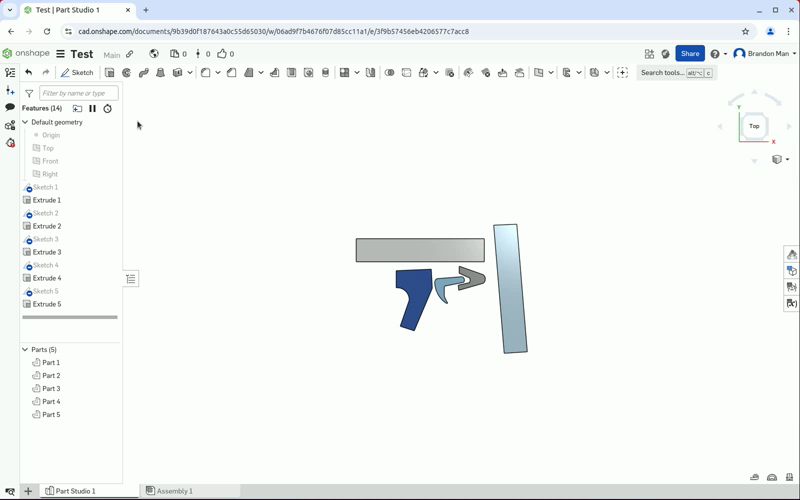
key(shift+h)
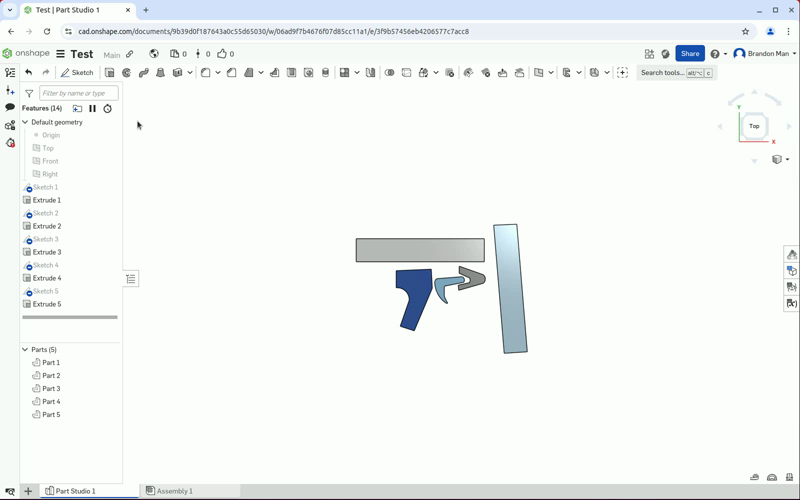
key(shift+h)
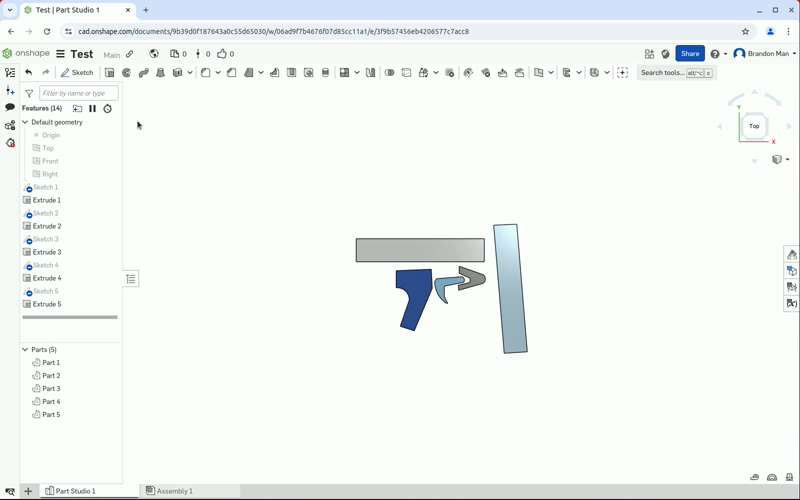
mouse_move(73, 189)
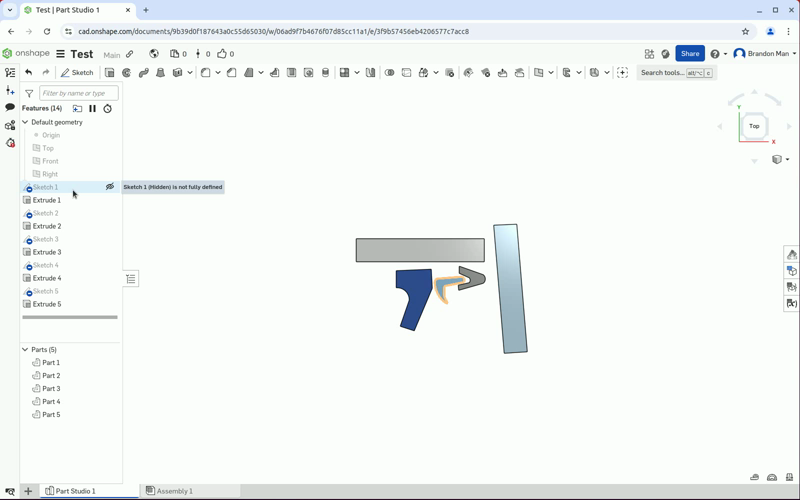
click(73, 189)
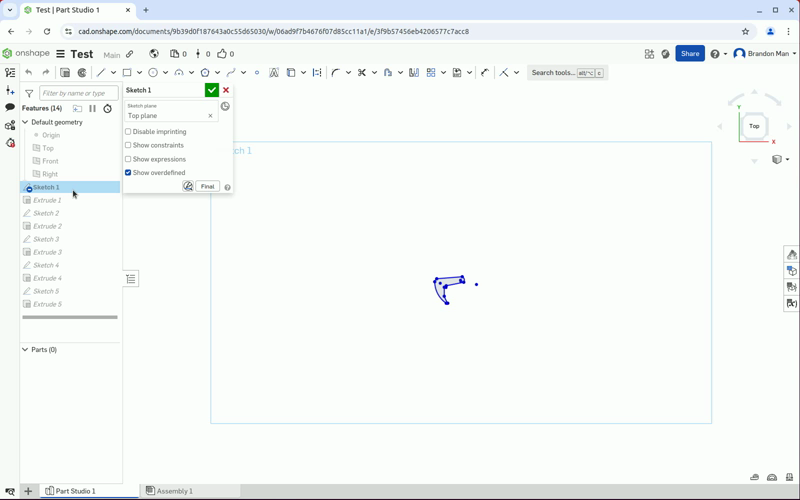
mouse_move(229, 92)
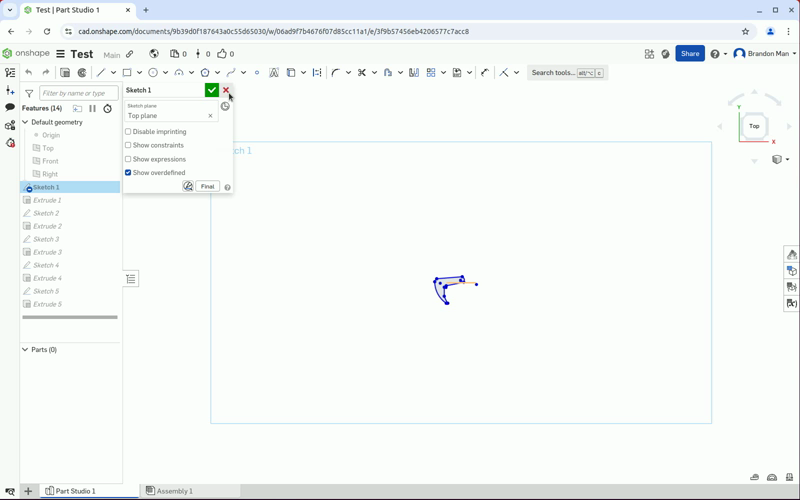
click(229, 92)
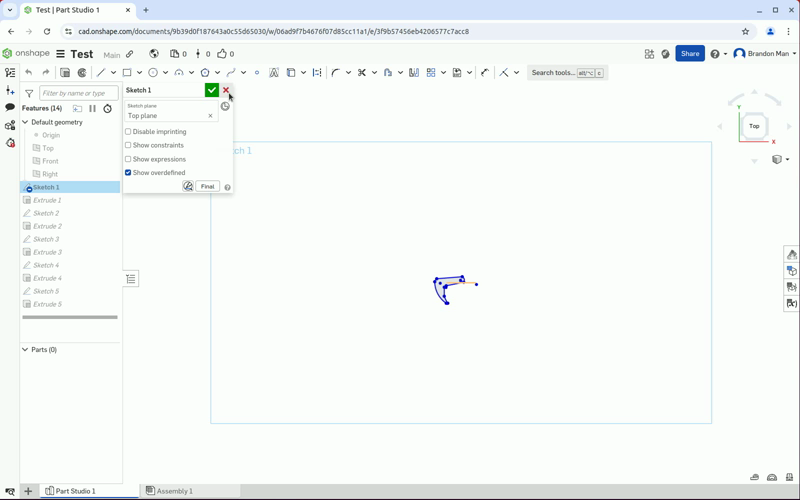
key(shift+s)
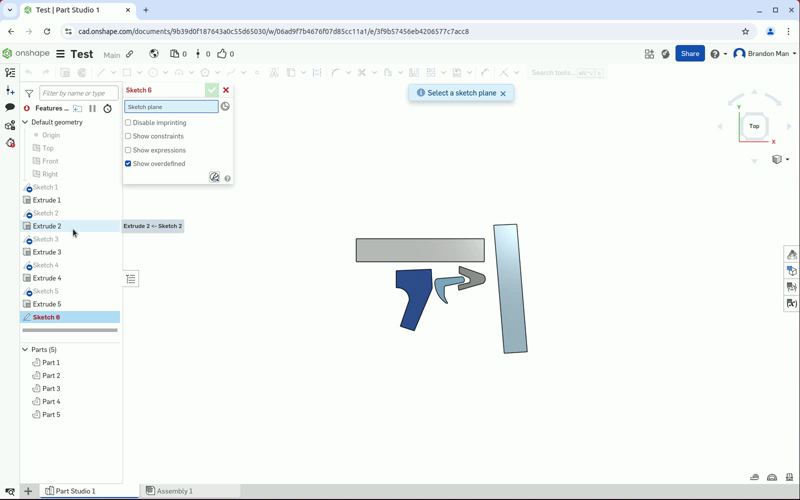
scroll(3)
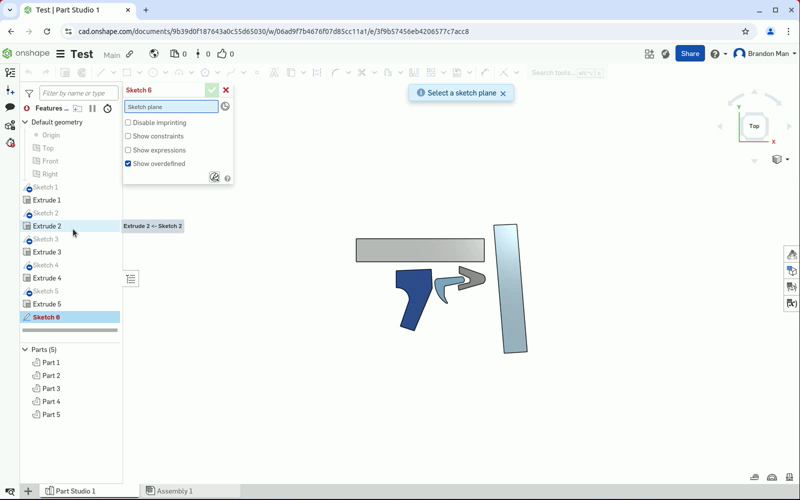
mouse_move(73, 150)
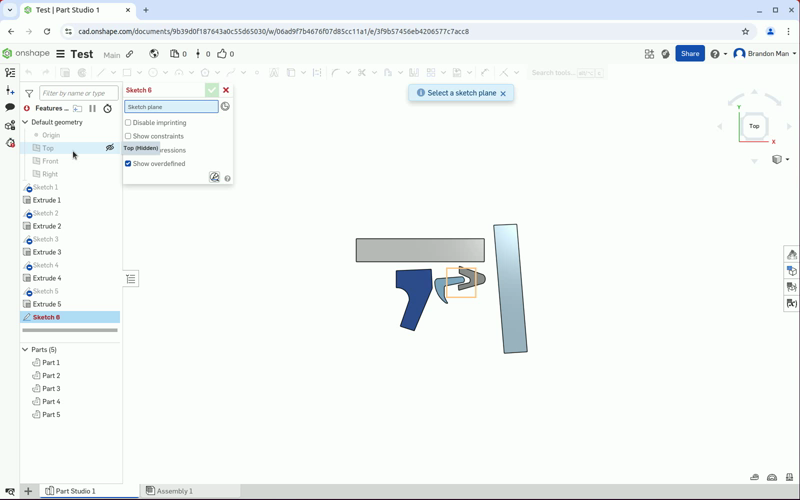
click(73, 150)
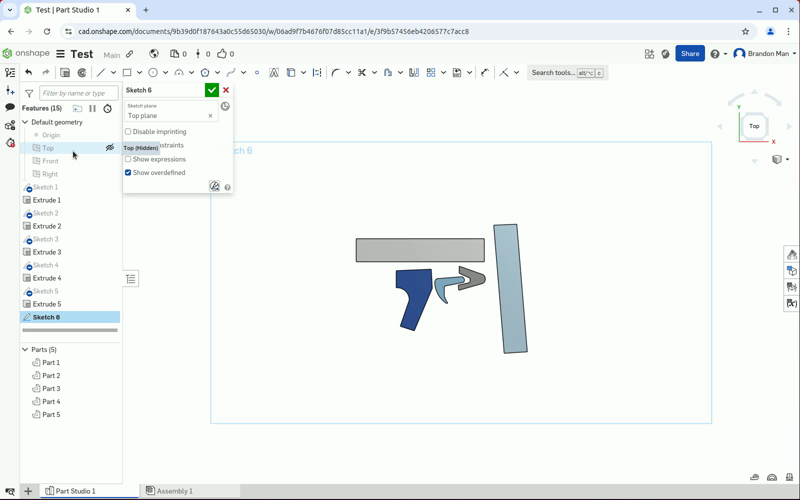
mouse_move(73, 352)
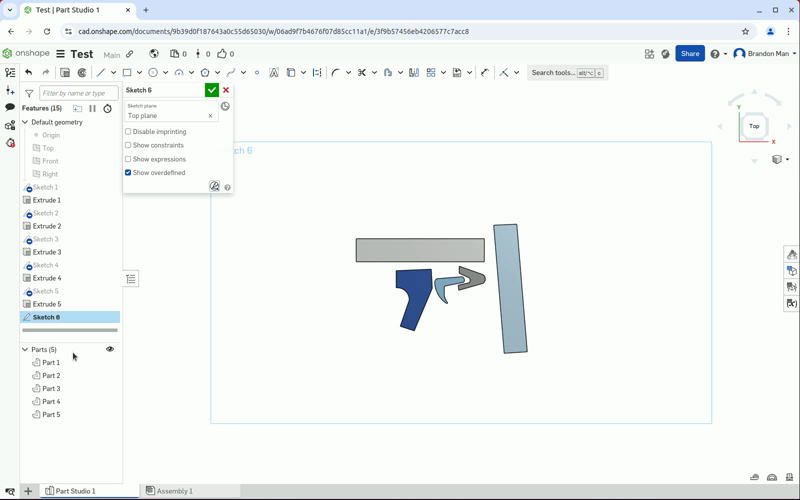
key(y)
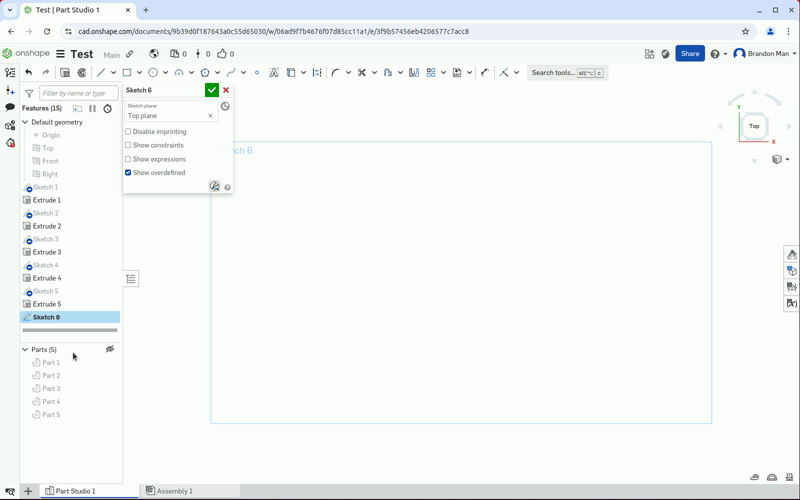
key(l)
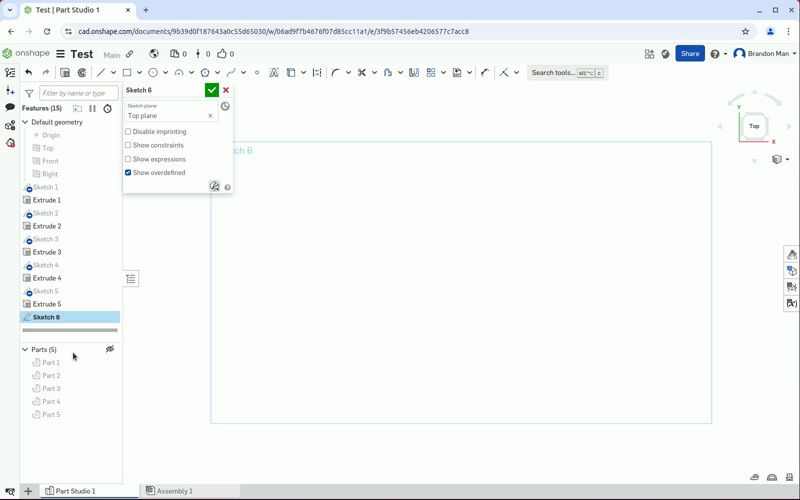
key_down(shift)
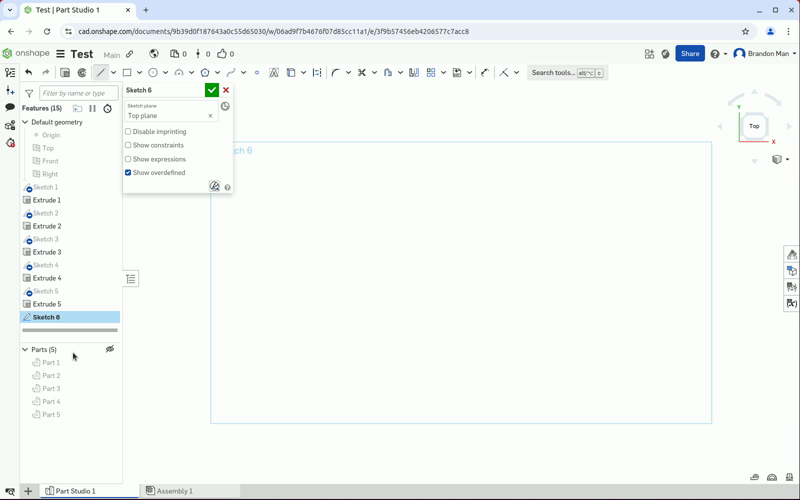
mouse_move(366, 325)
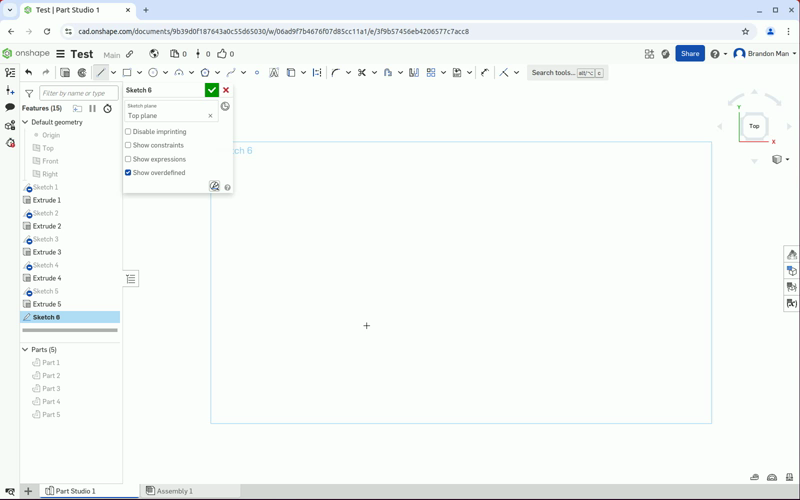
click(366, 325)
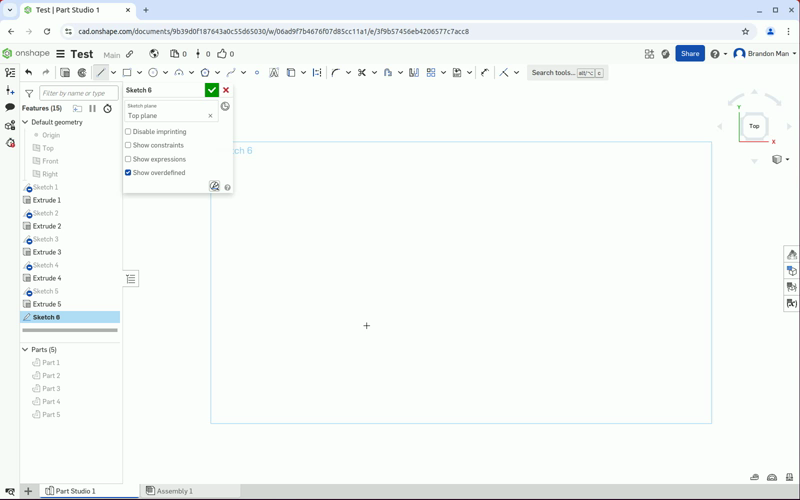
key_up(shift)
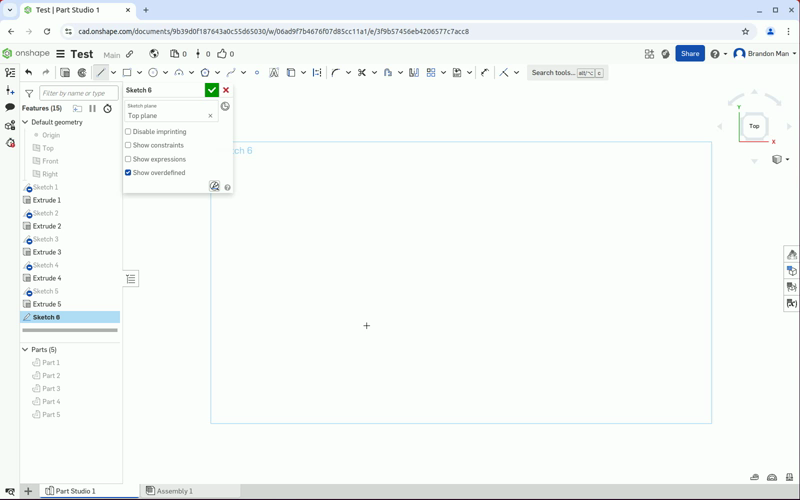
key_down(shift)
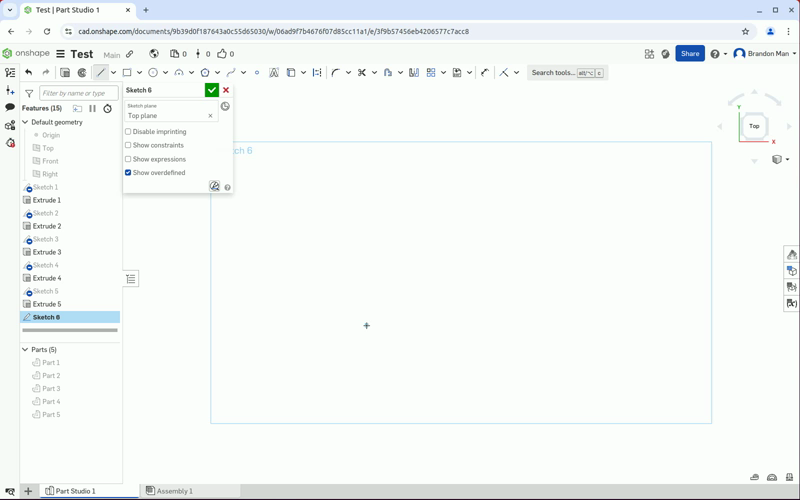
mouse_move(396, 325)
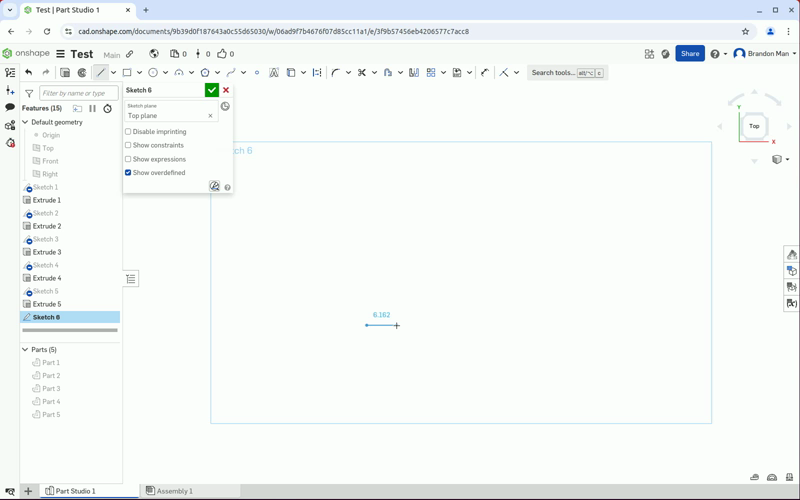
mouse_move(366, 321)
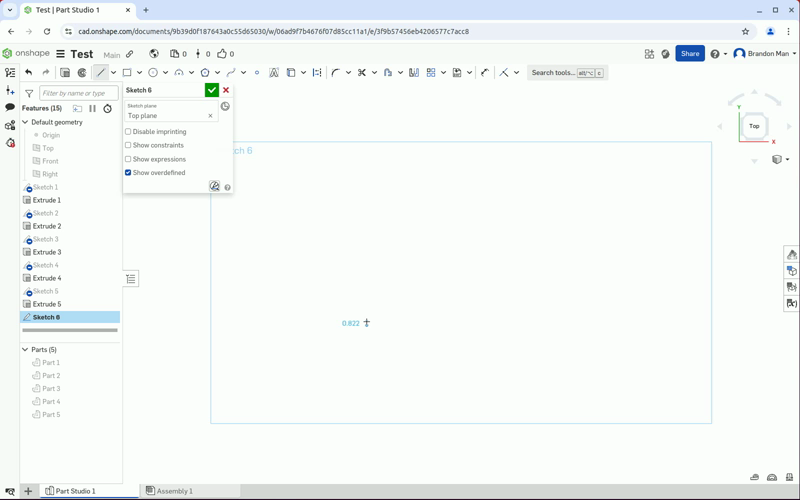
scroll(6)
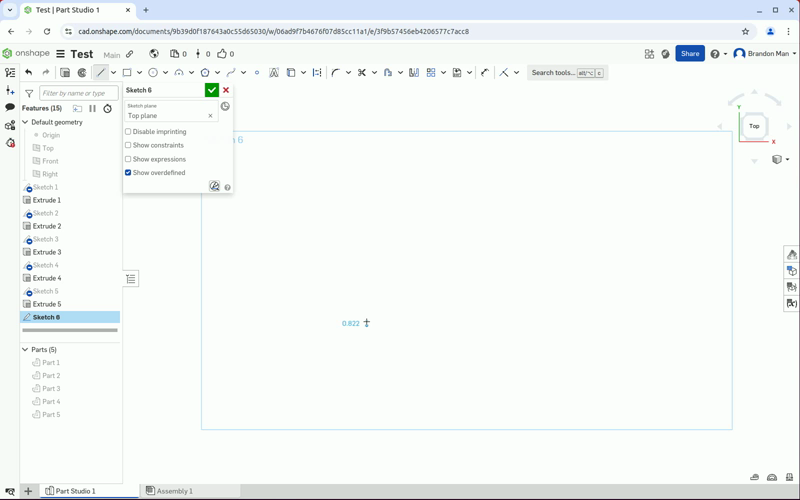
scroll(6)
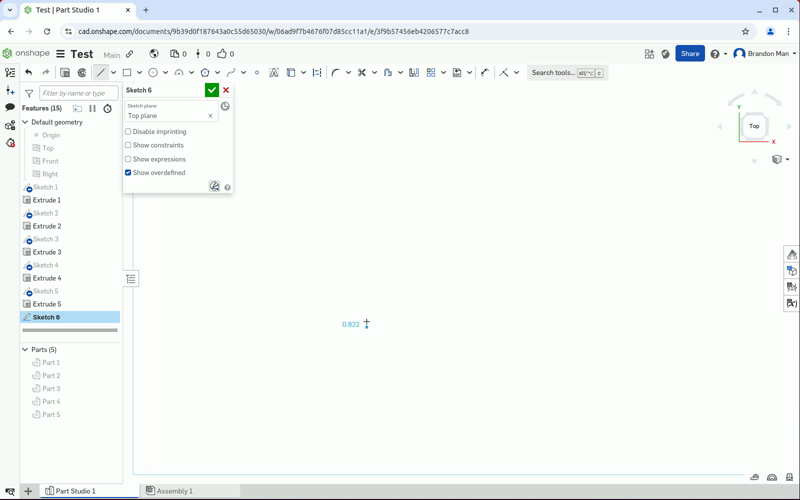
scroll(6)
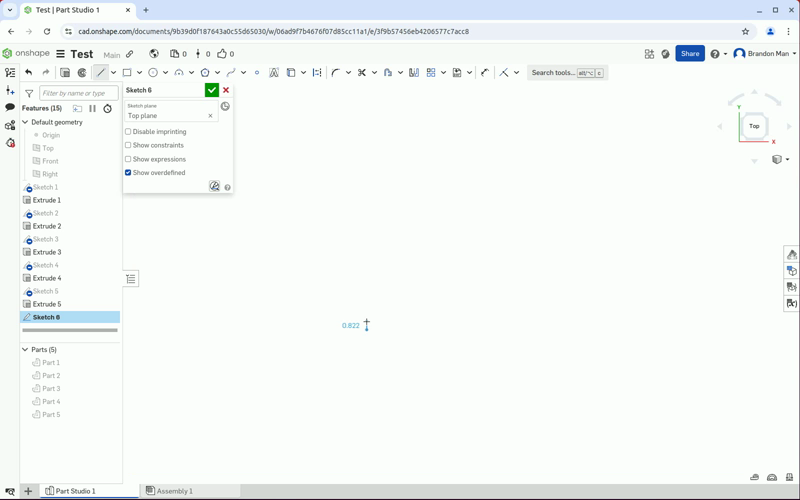
scroll(6)
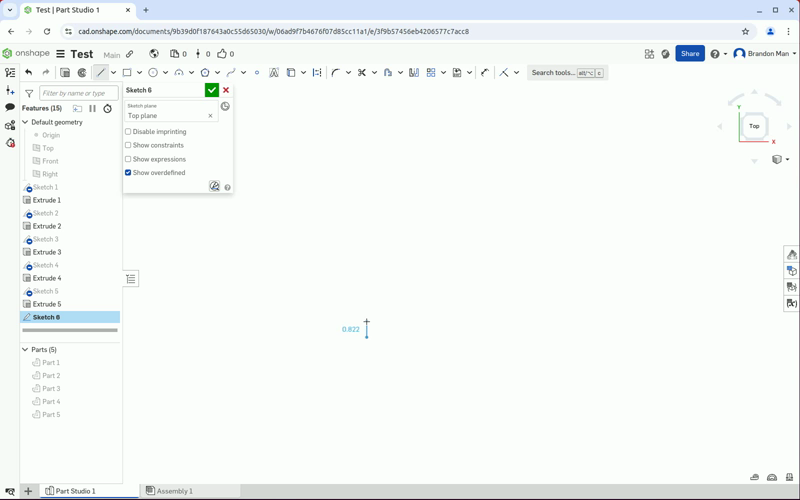
scroll(6)
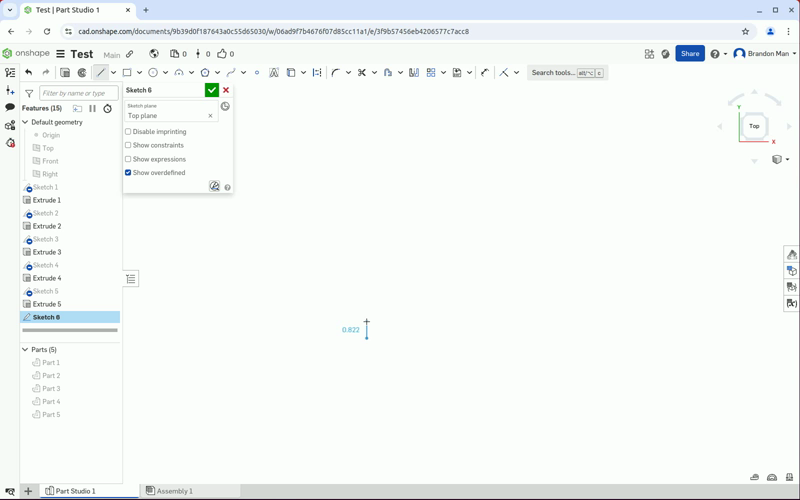
scroll(6)
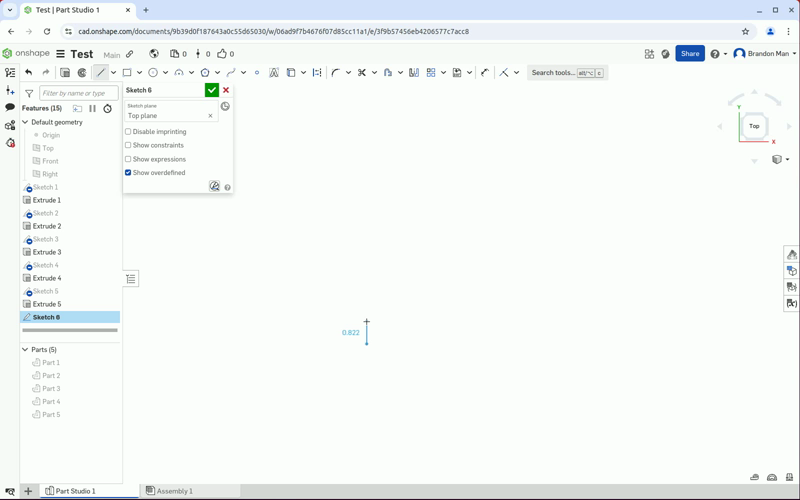
scroll(6)
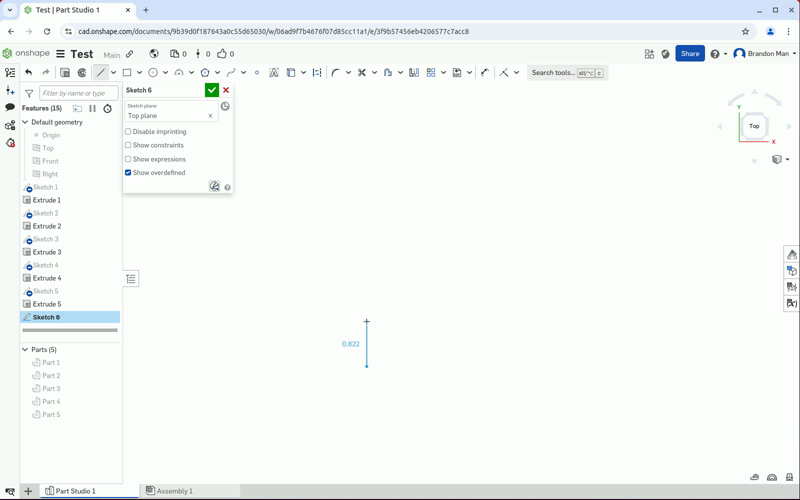
click(366, 321)
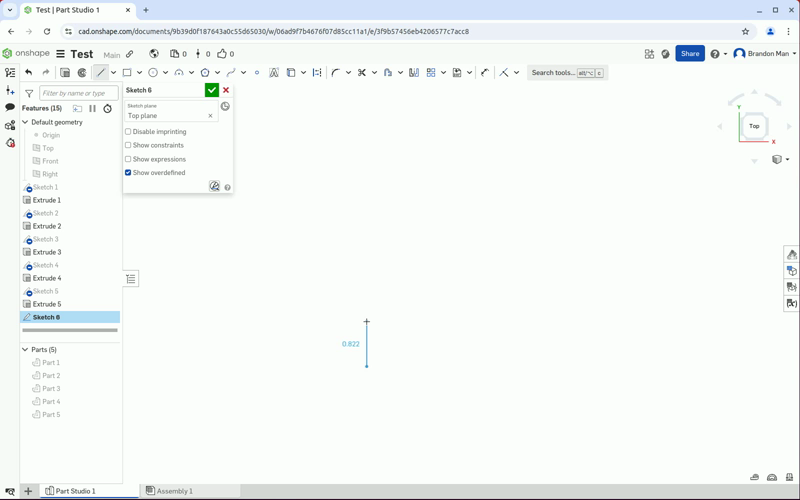
scroll(-6)
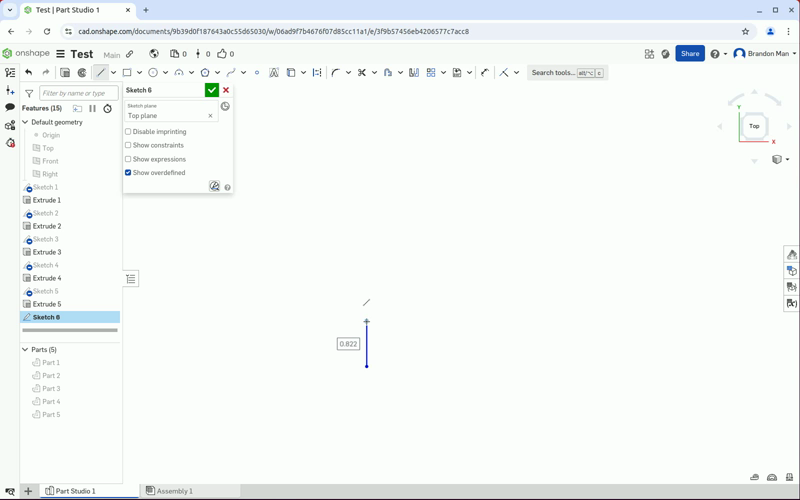
scroll(-6)
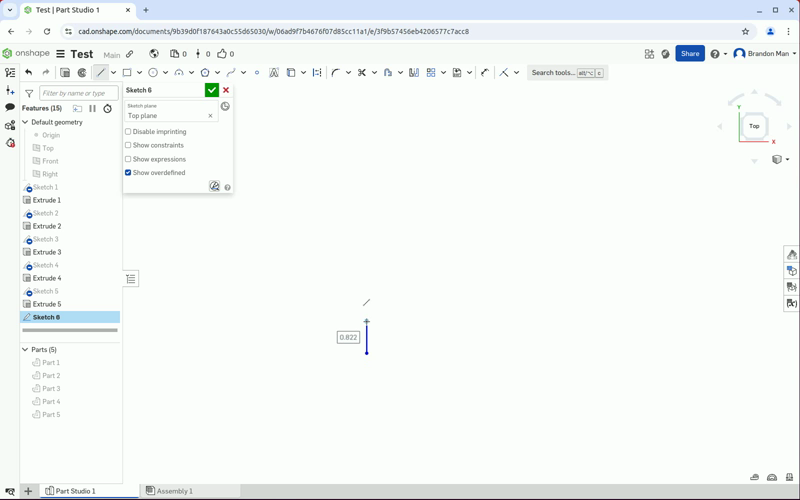
scroll(-6)
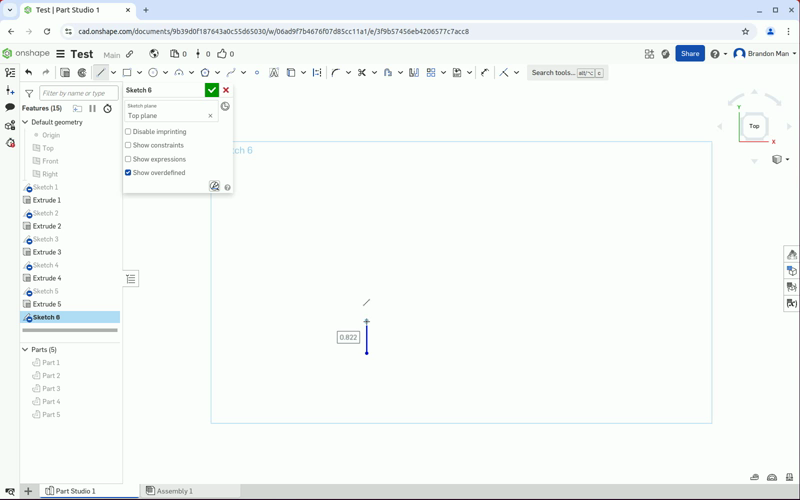
scroll(-6)
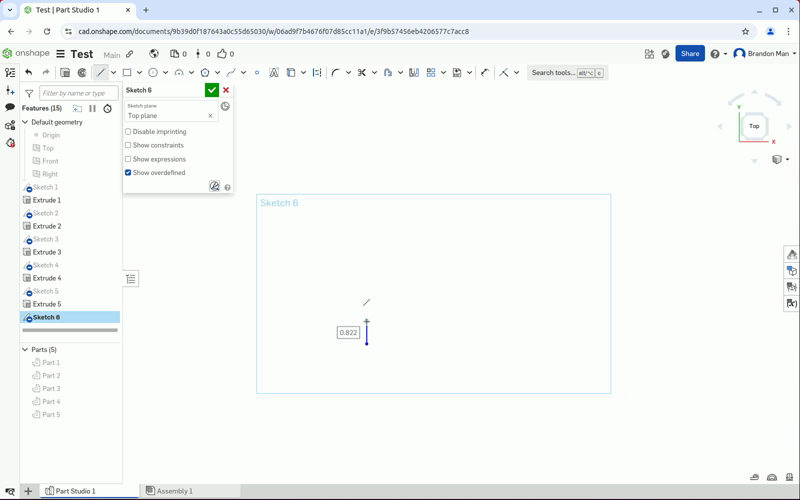
scroll(-6)
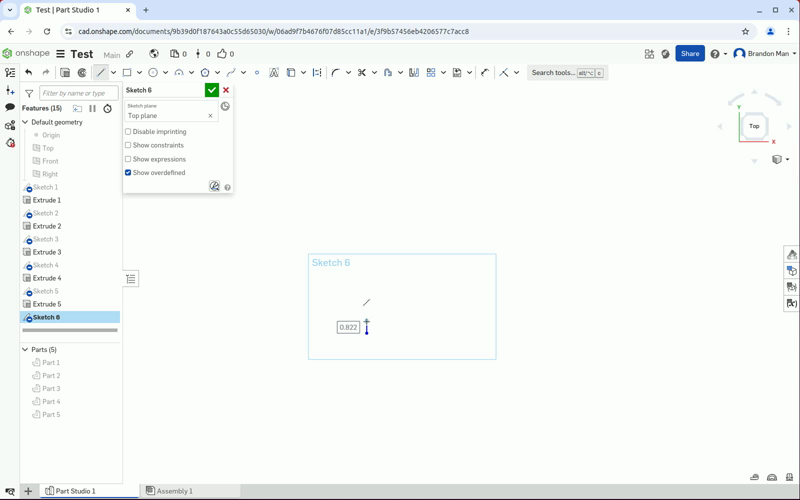
scroll(-6)
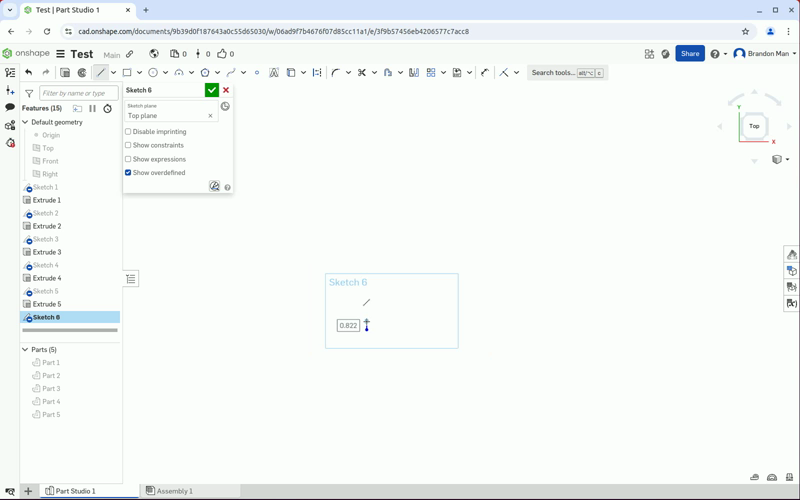
scroll(-6)
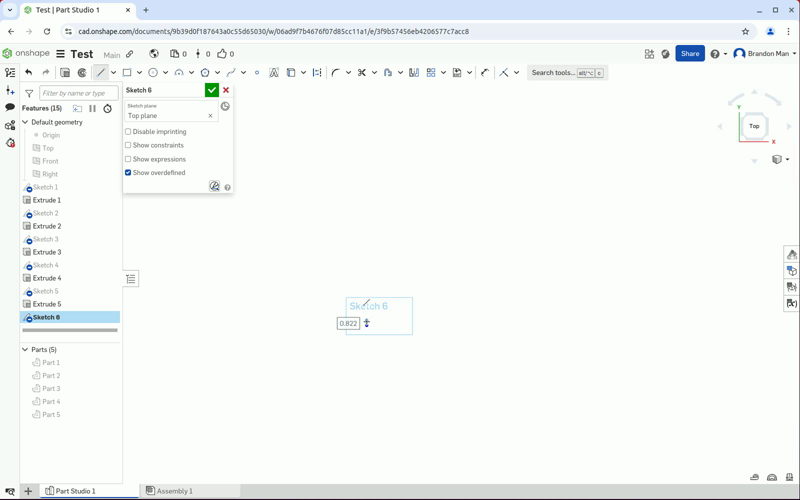
key_up(shift)
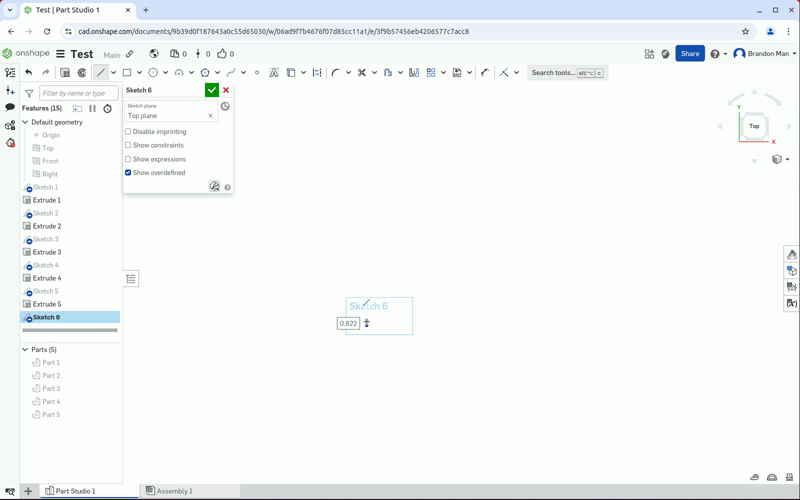
key(esc)
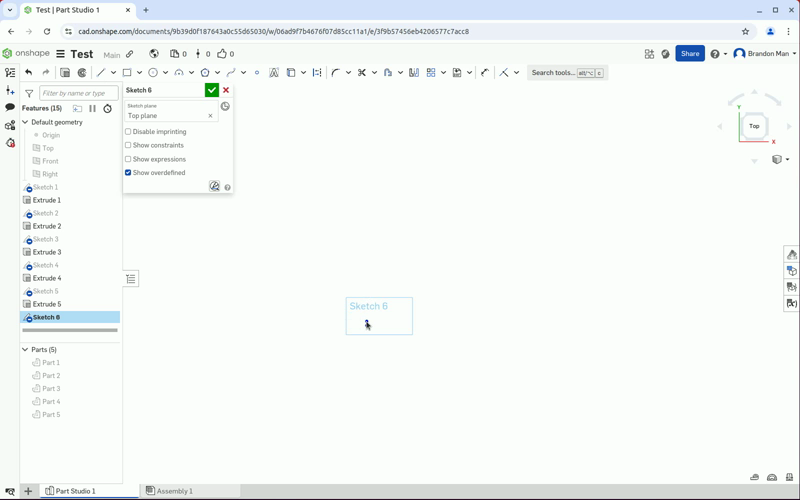
key(a)
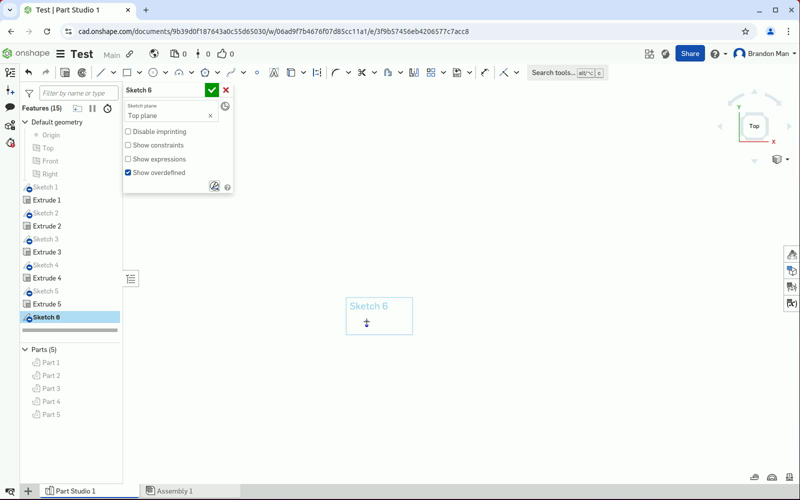
mouse_move(366, 321)
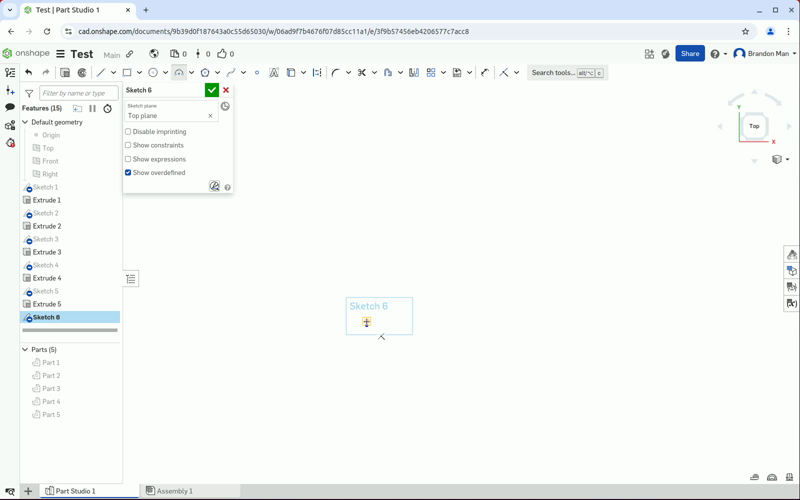
scroll(6)
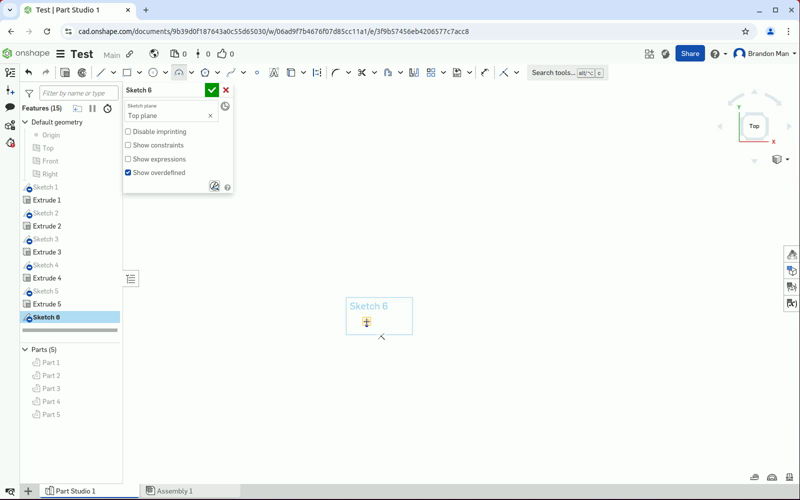
scroll(6)
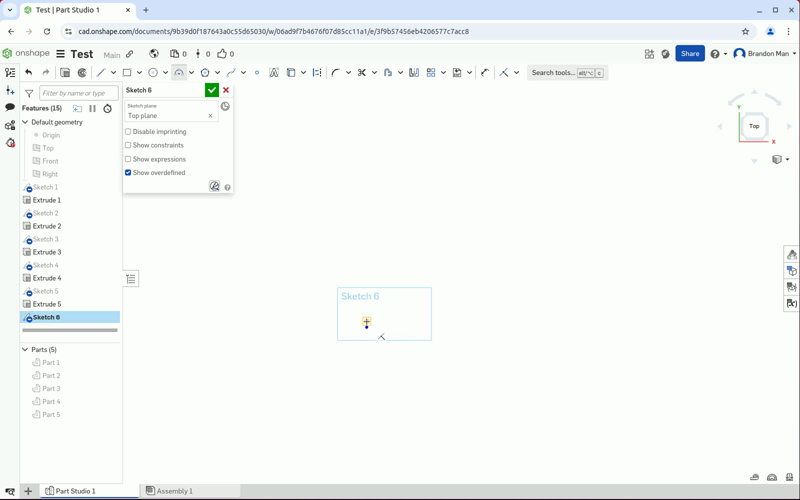
scroll(6)
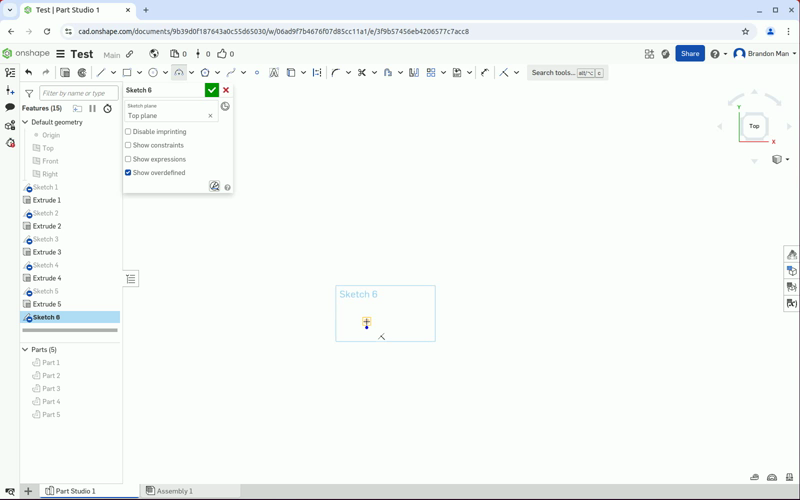
scroll(6)
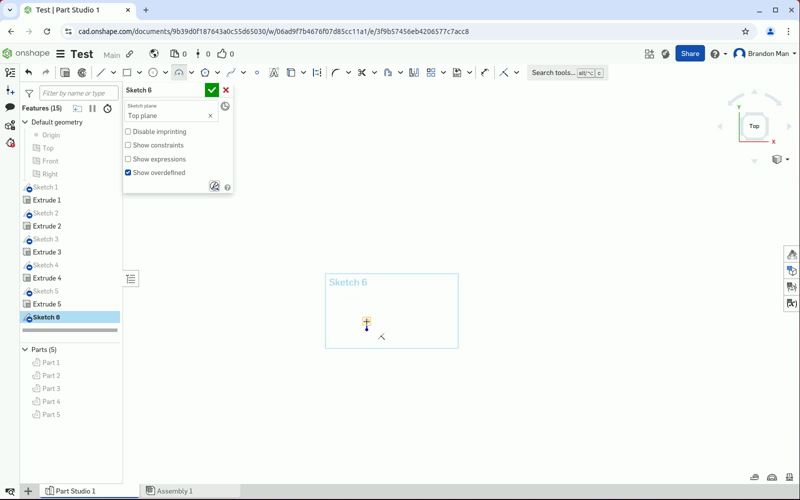
scroll(6)
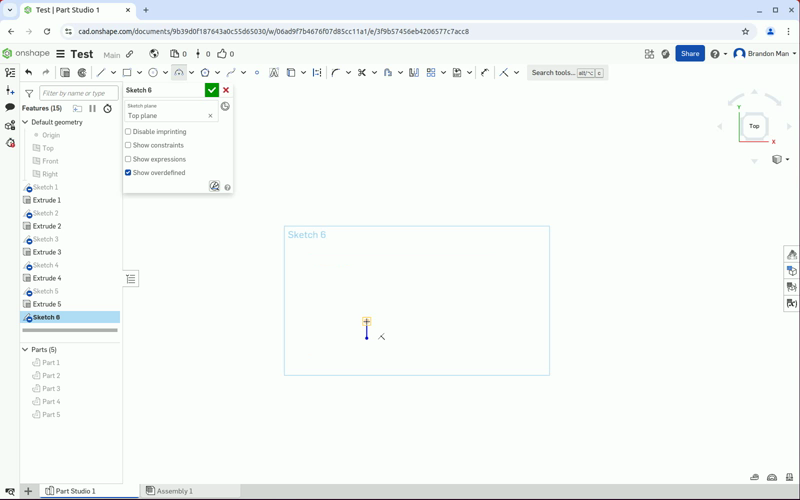
scroll(6)
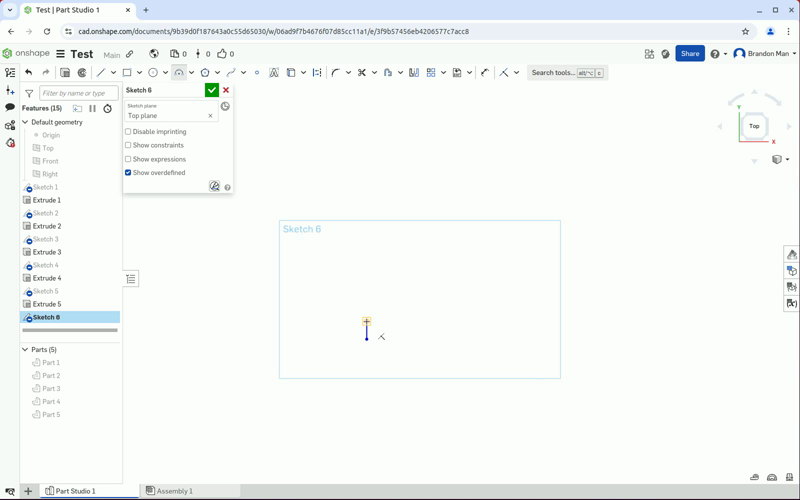
scroll(6)
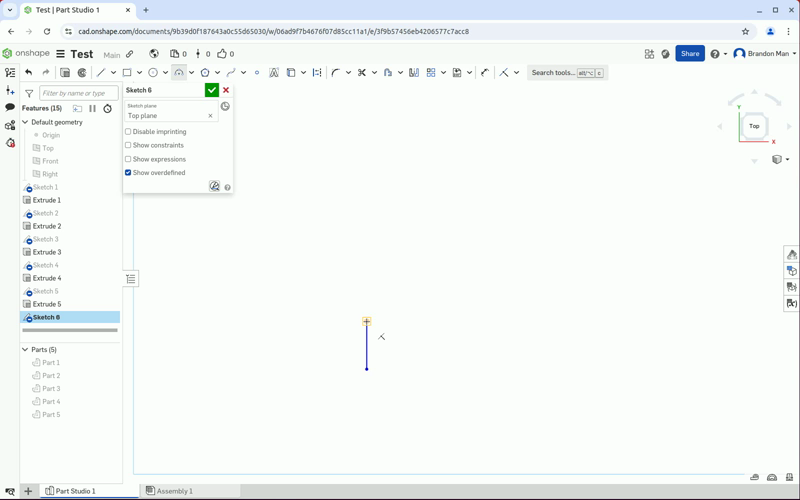
click(366, 321)
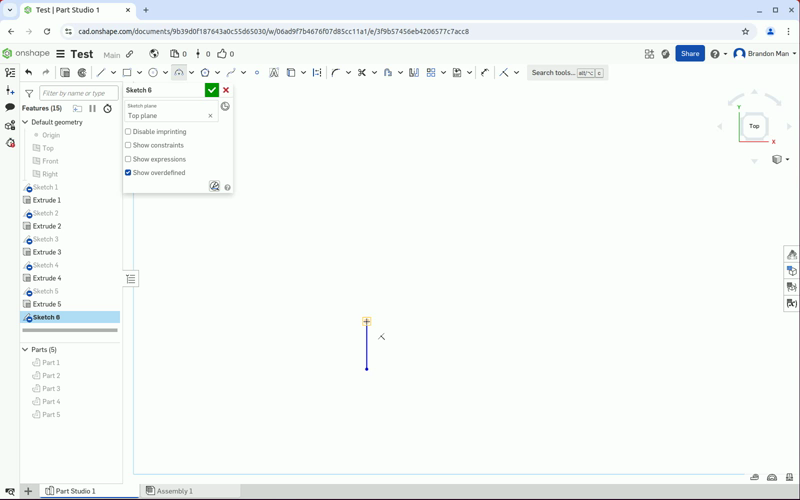
scroll(-6)
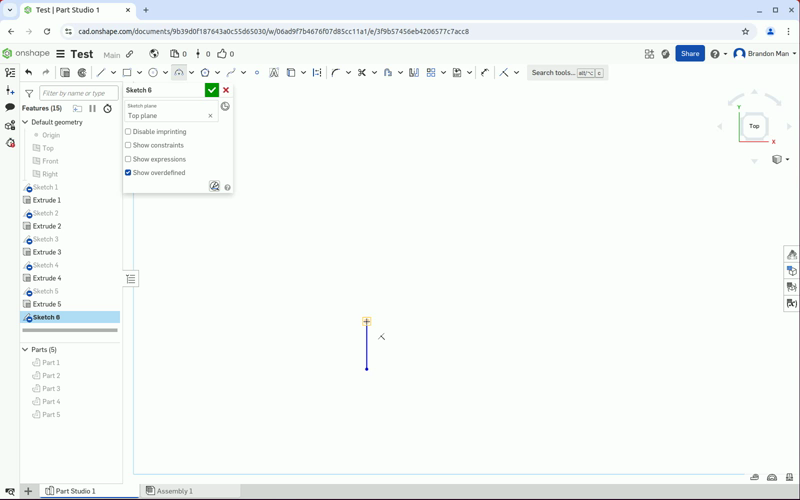
scroll(-6)
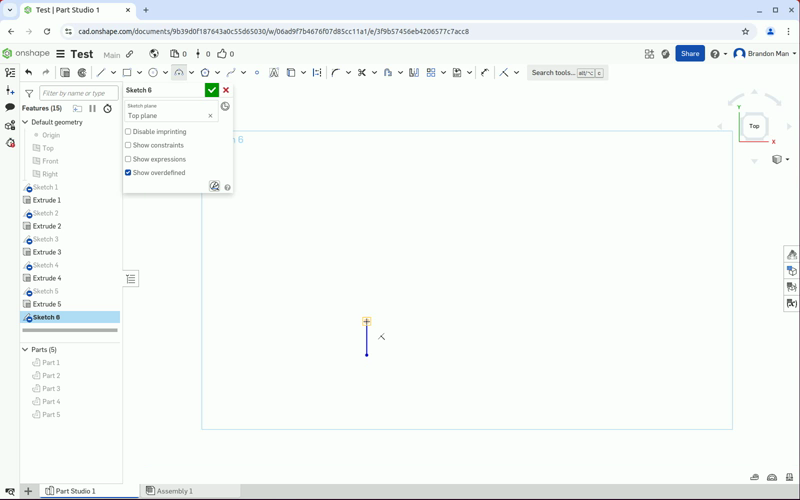
scroll(-6)
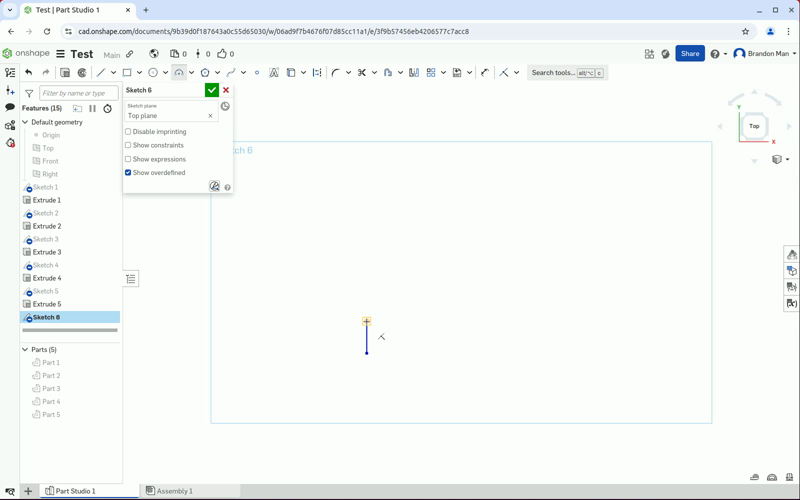
scroll(-6)
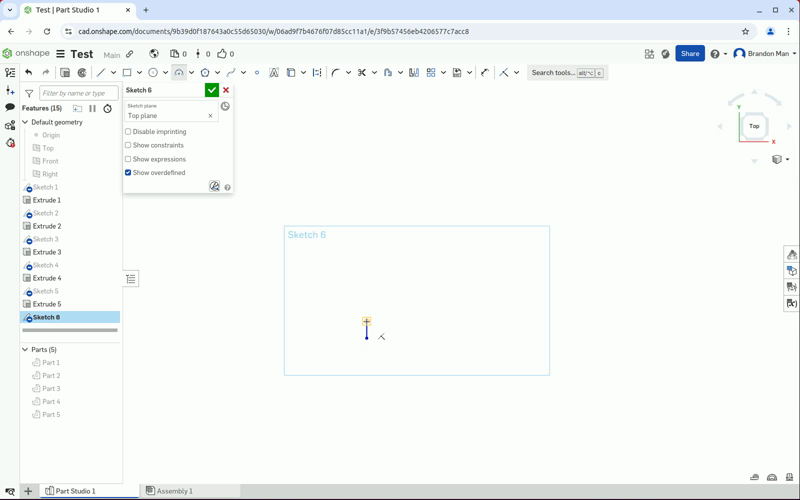
scroll(-6)
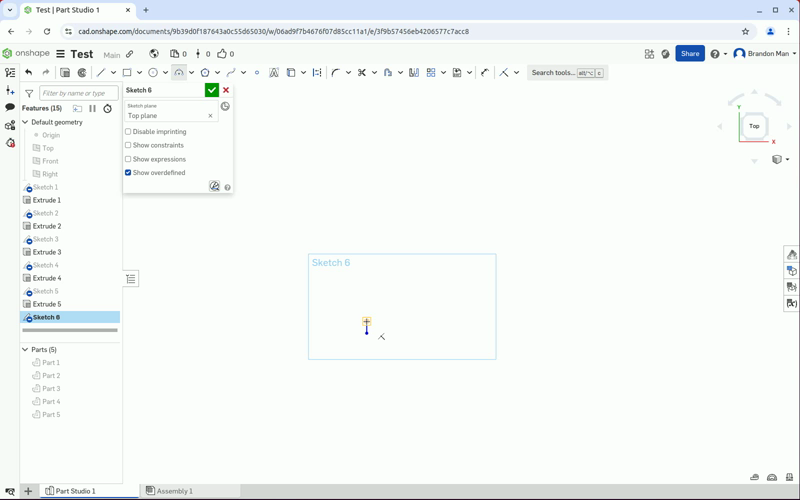
scroll(-6)
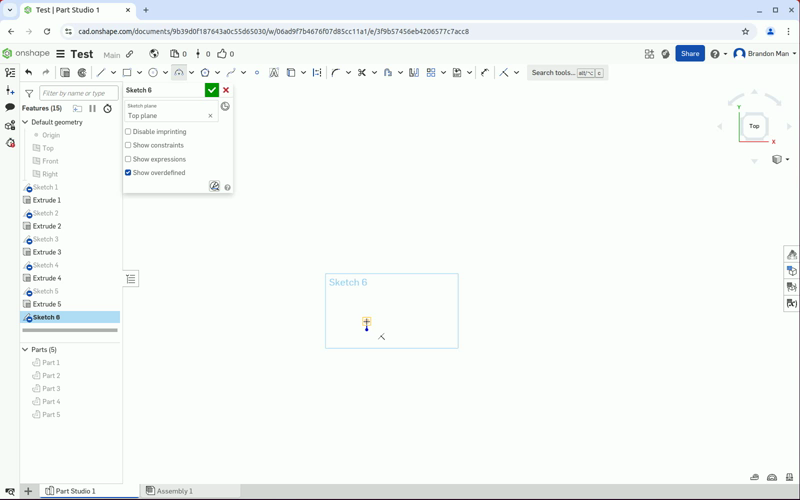
scroll(-6)
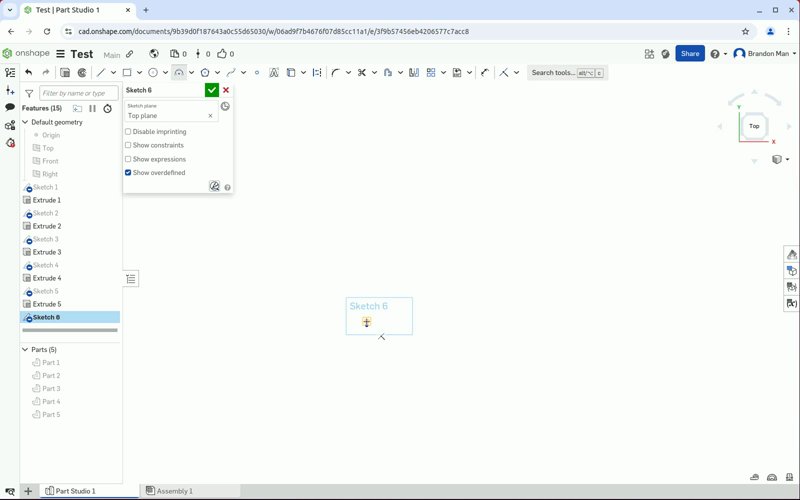
key_down(shift)
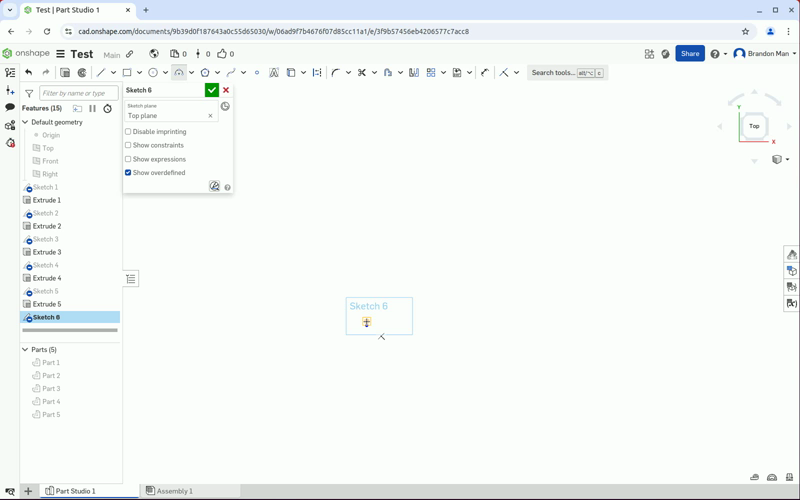
mouse_move(379, 283)
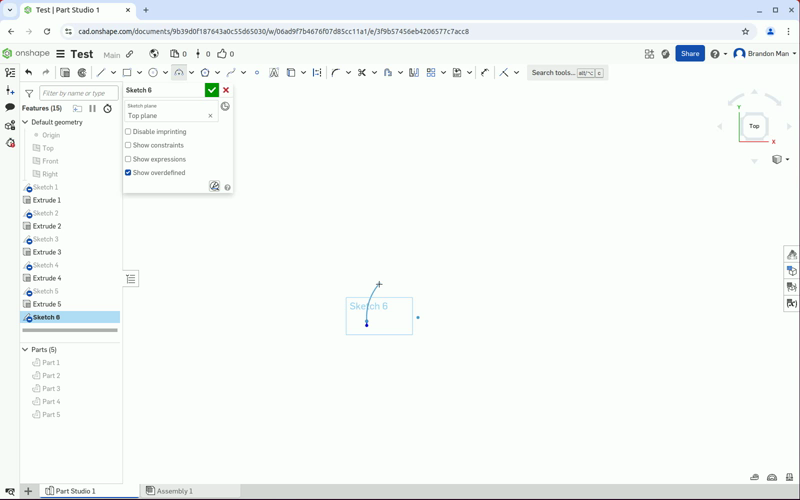
click(379, 283)
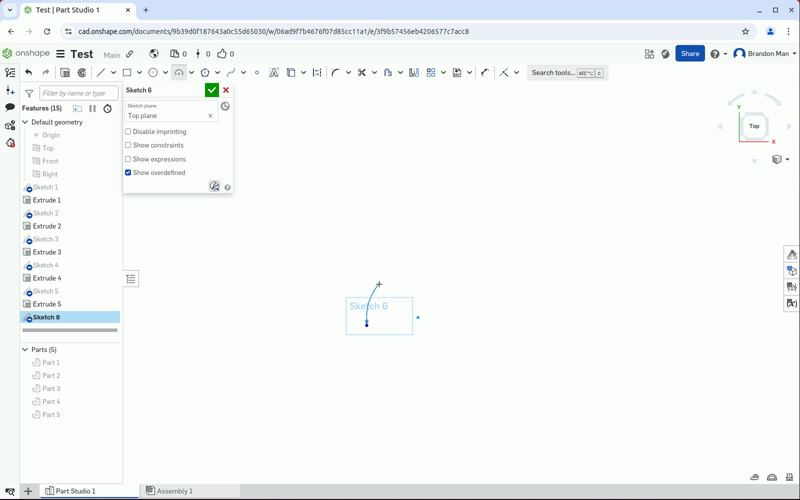
mouse_move(353, 295)
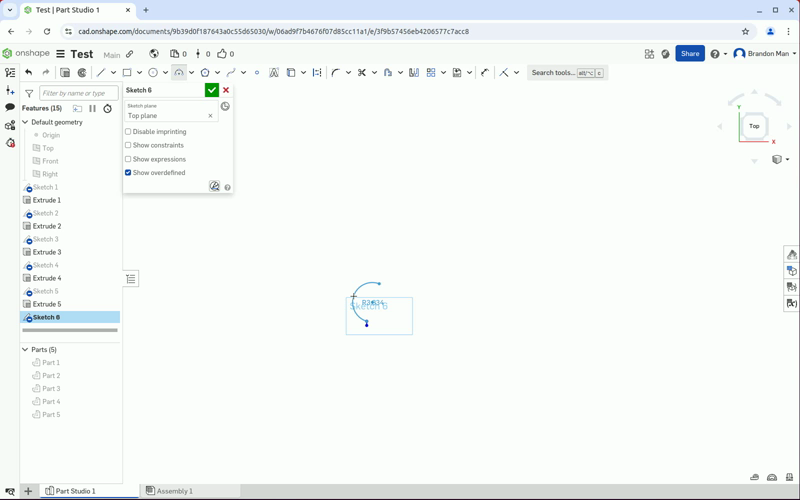
click(353, 295)
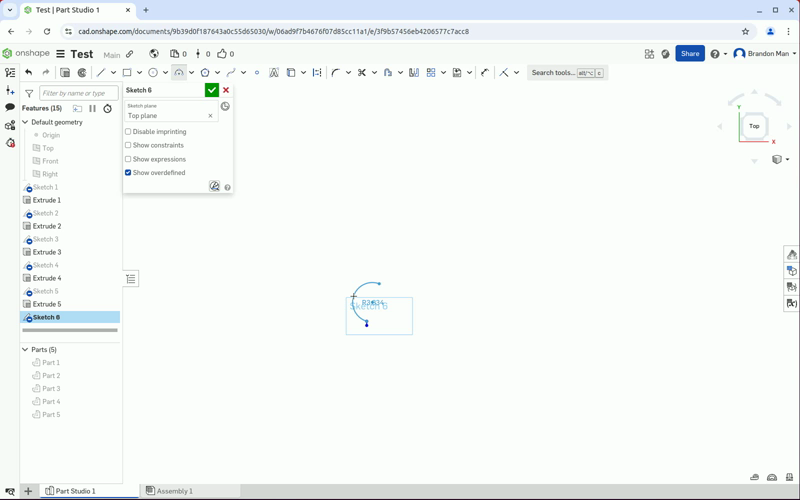
key_up(shift)
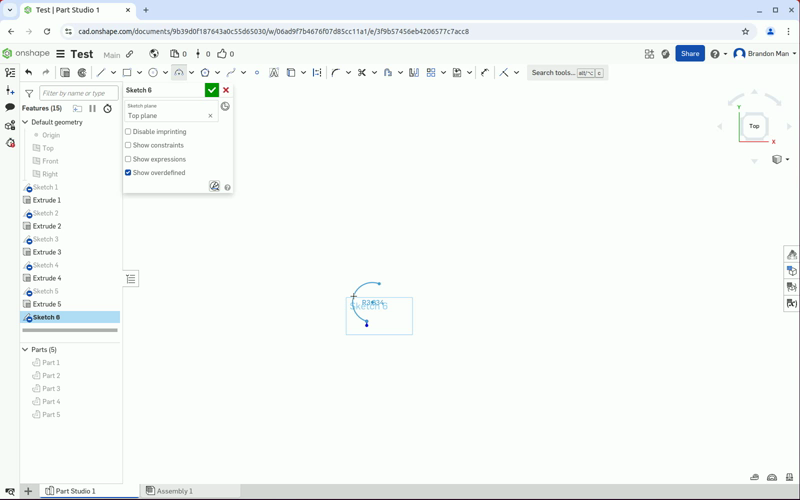
key(esc)
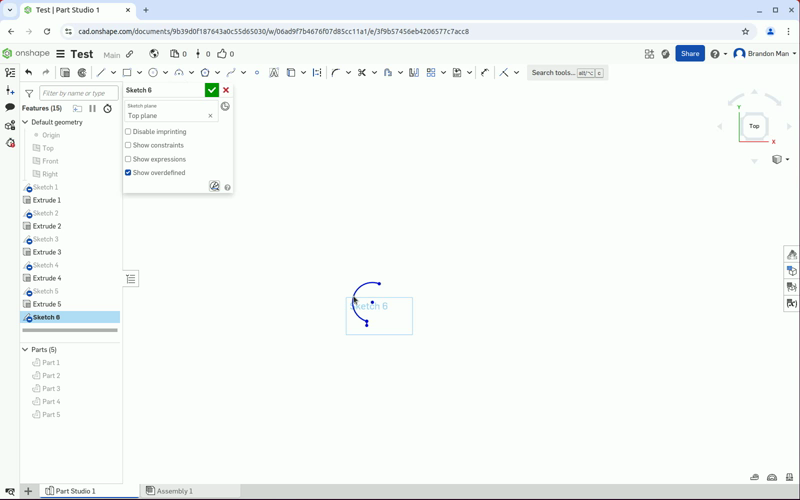
key(l)
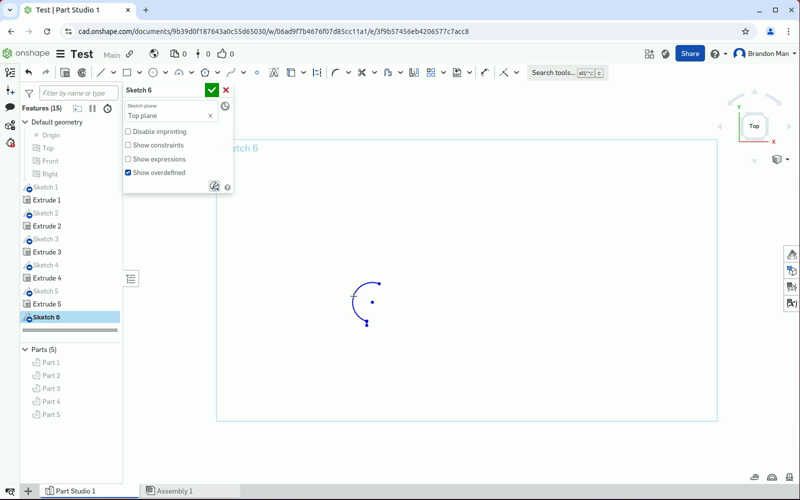
mouse_move(379, 283)
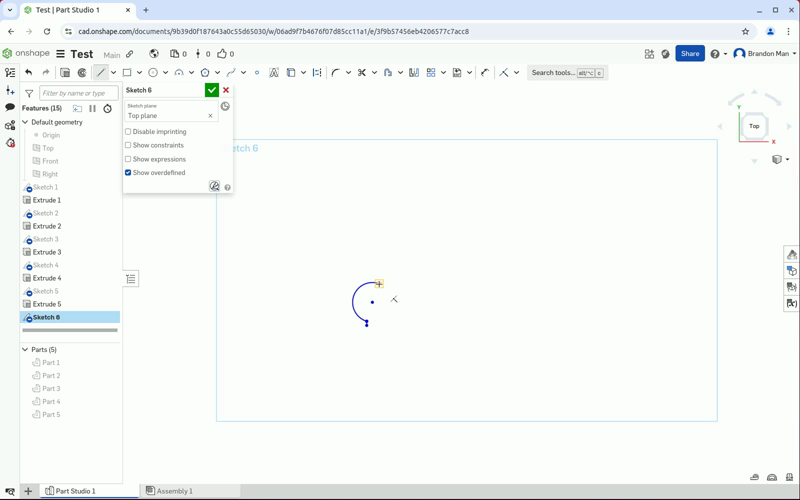
click(379, 283)
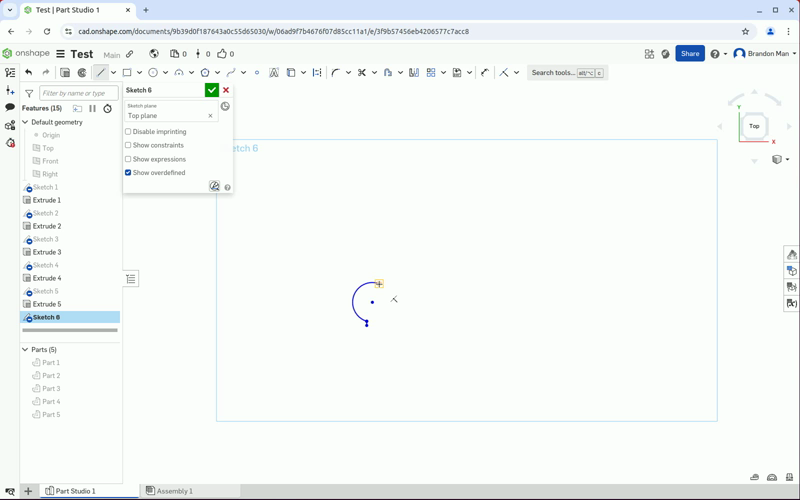
key_down(shift)
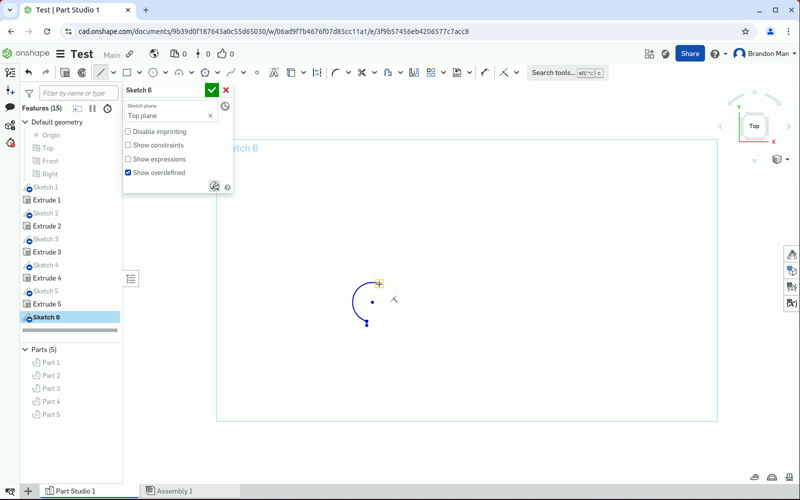
mouse_move(409, 283)
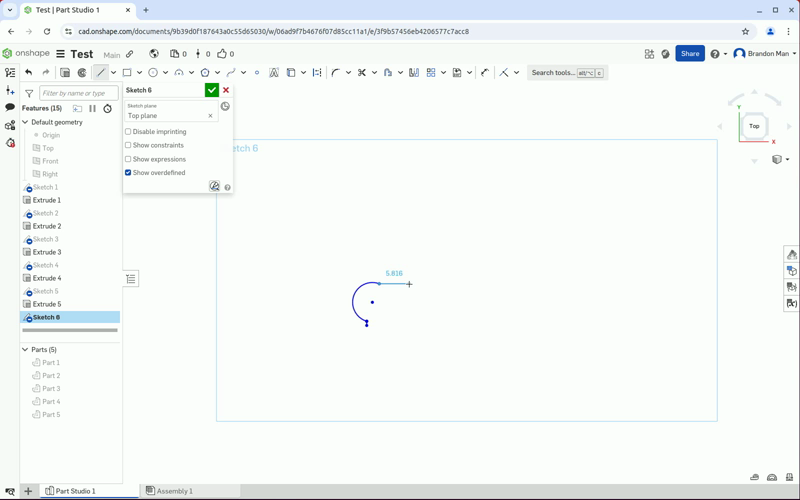
mouse_move(382, 281)
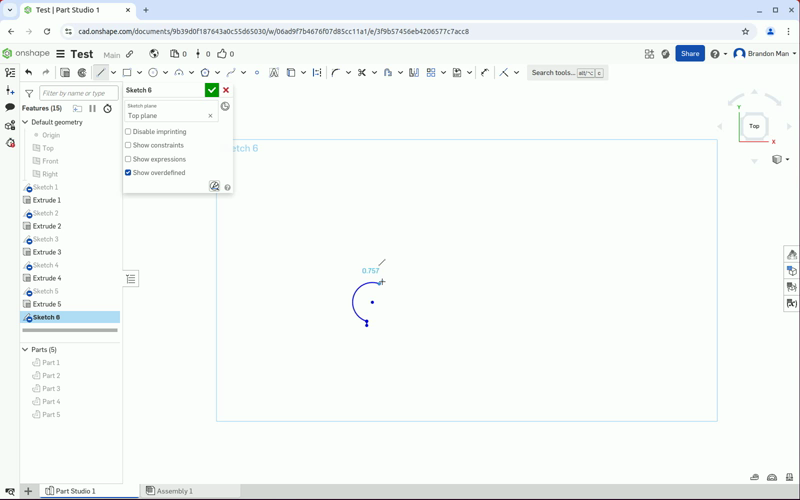
scroll(6)
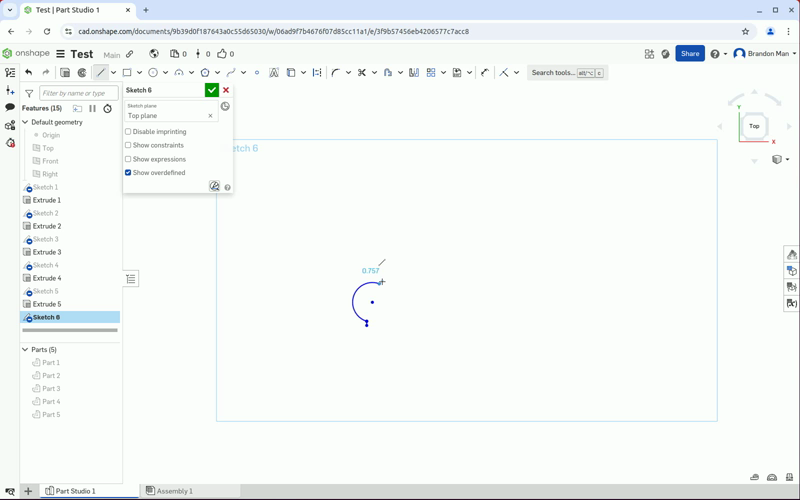
scroll(6)
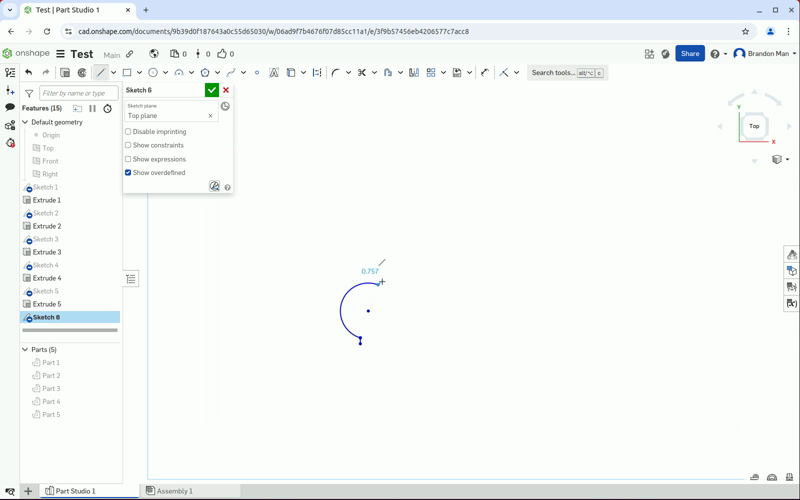
scroll(6)
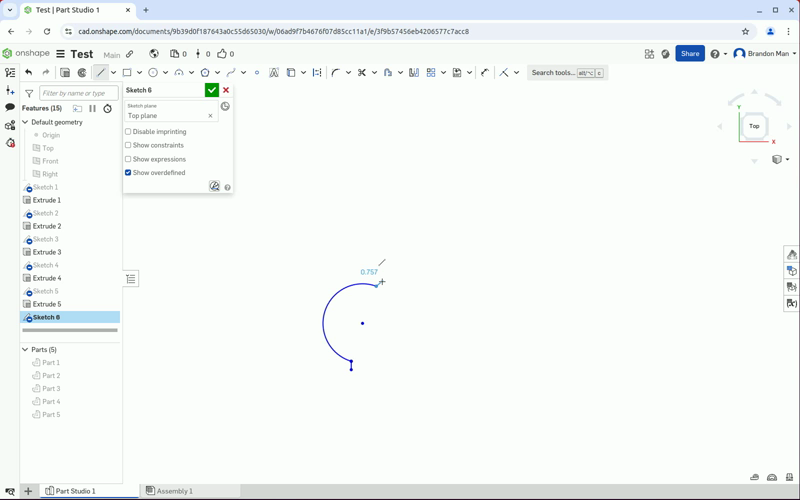
scroll(6)
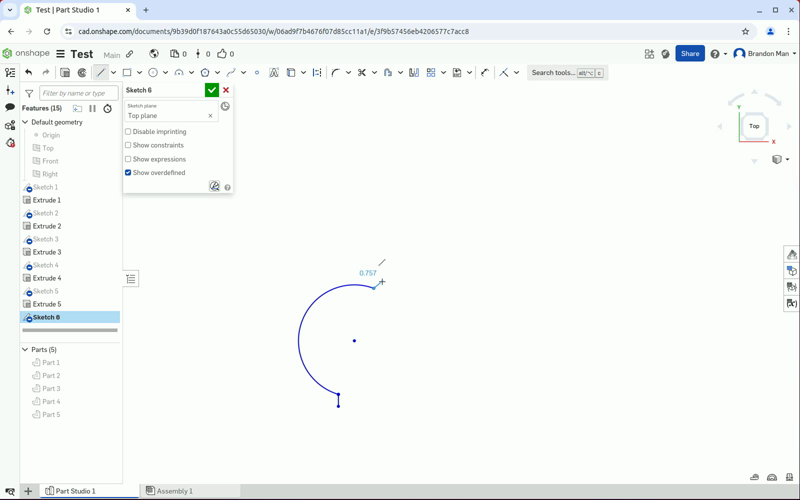
scroll(6)
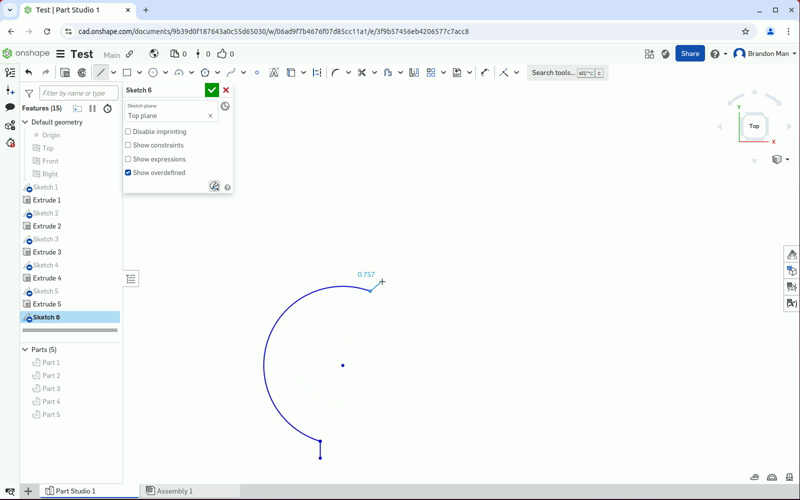
scroll(6)
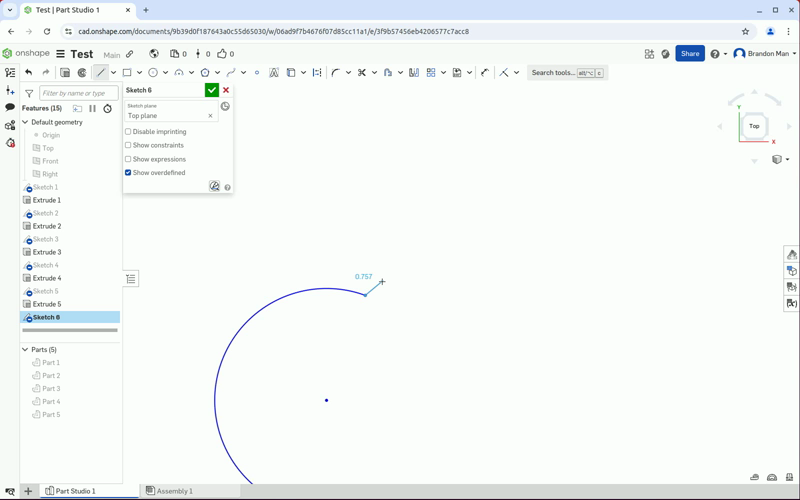
scroll(6)
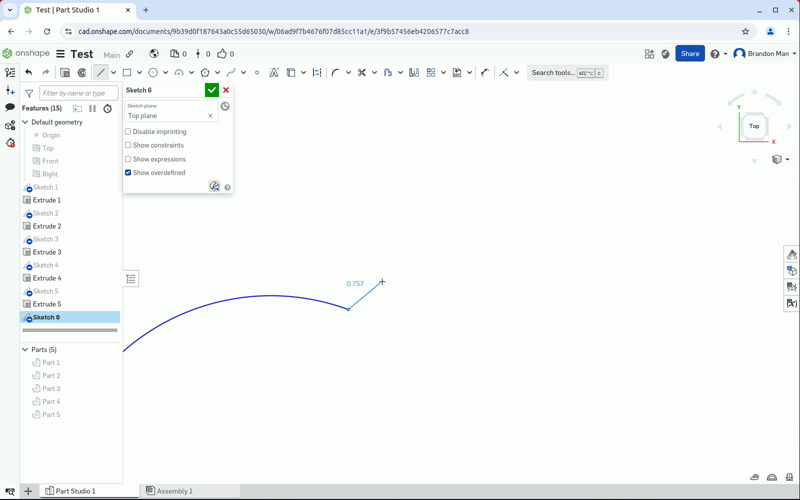
click(382, 281)
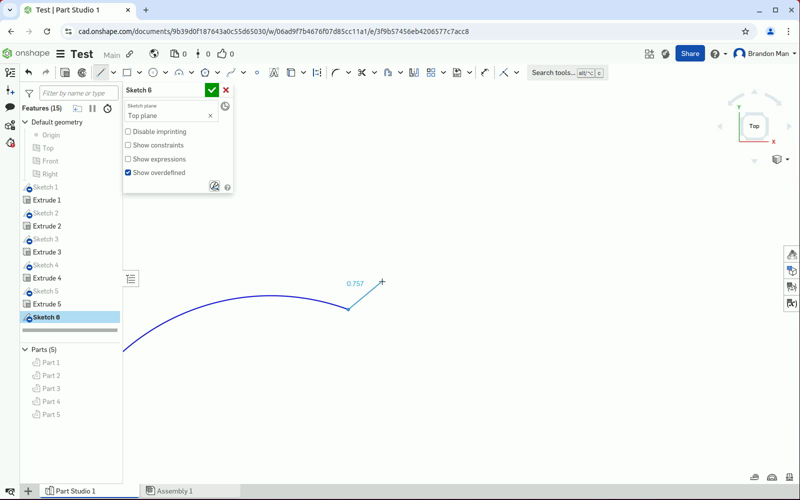
scroll(-6)
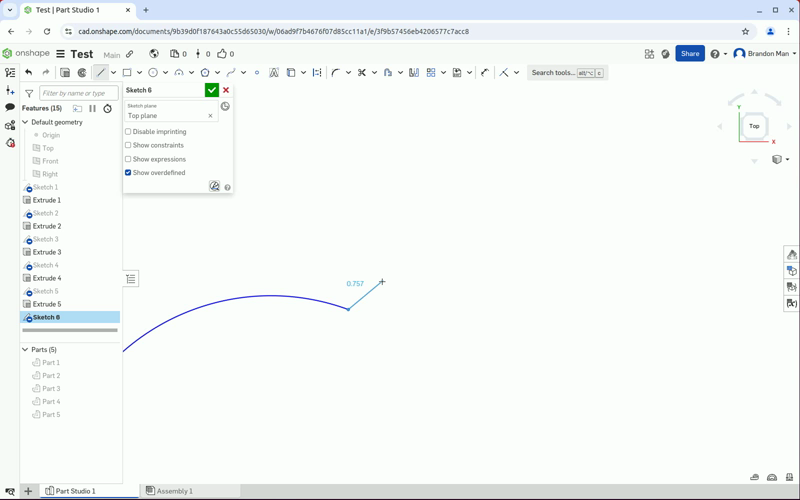
scroll(-6)
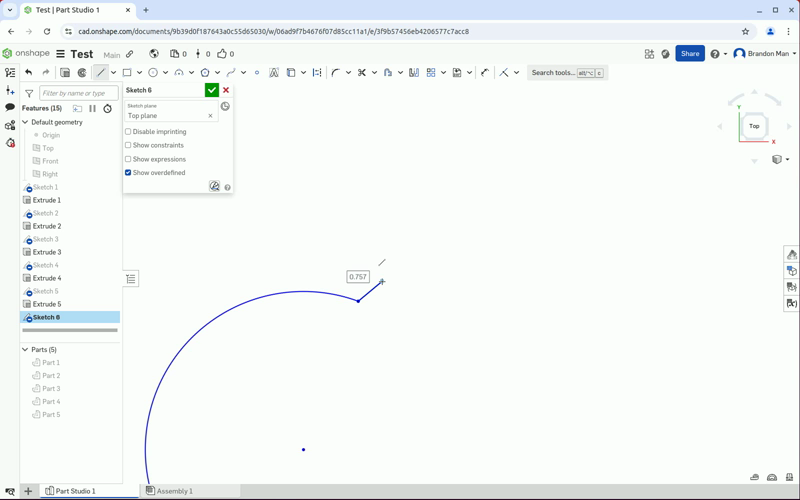
scroll(-6)
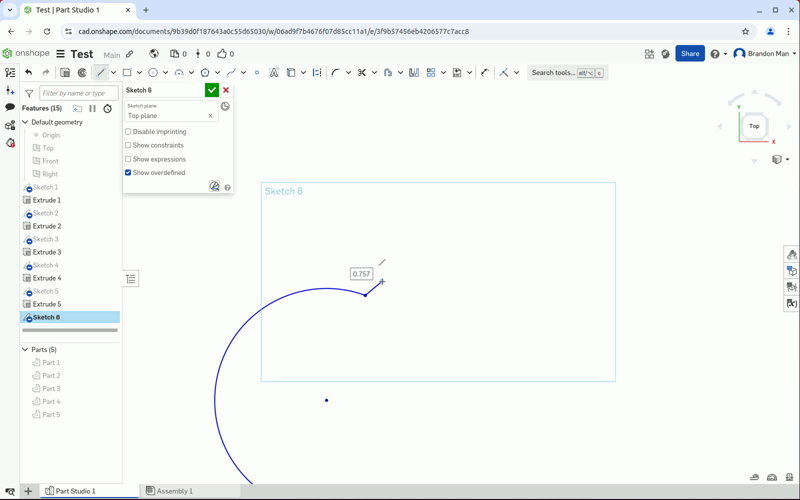
scroll(-6)
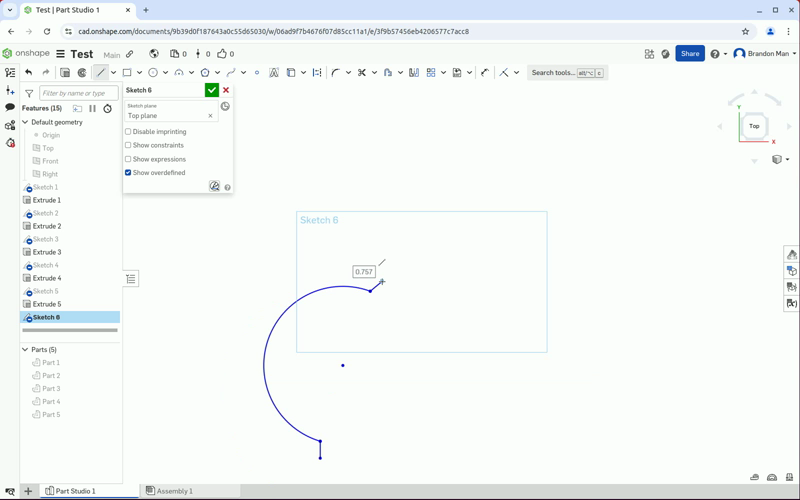
scroll(-6)
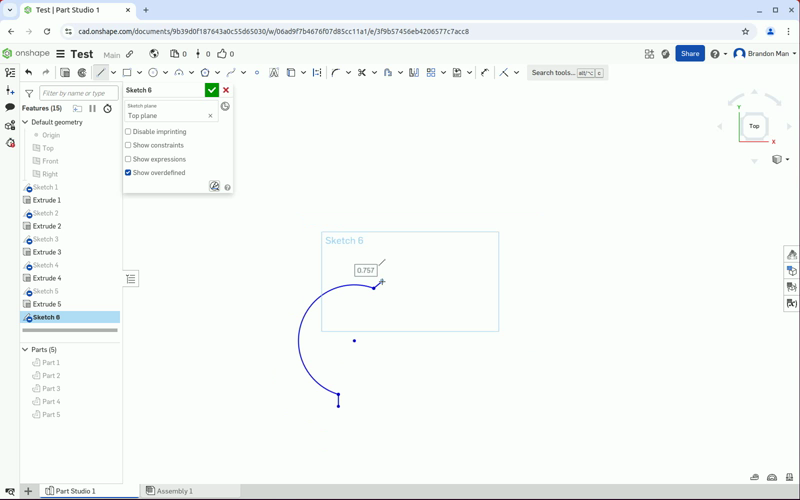
scroll(-6)
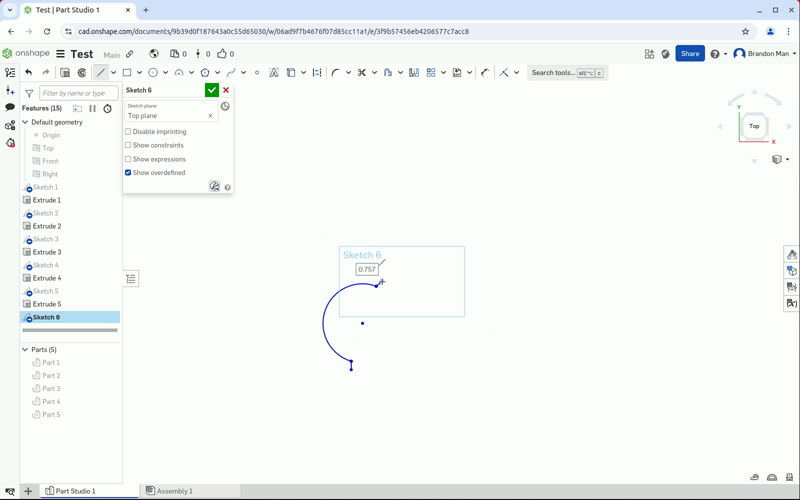
scroll(-6)
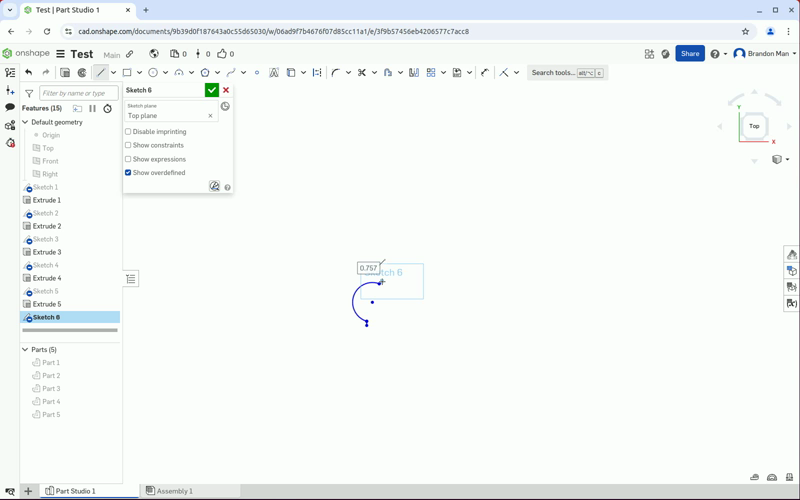
key_up(shift)
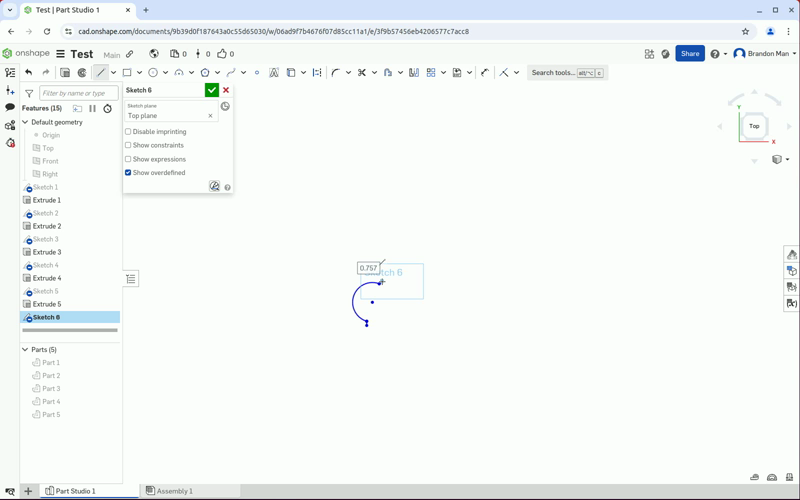
key(esc)
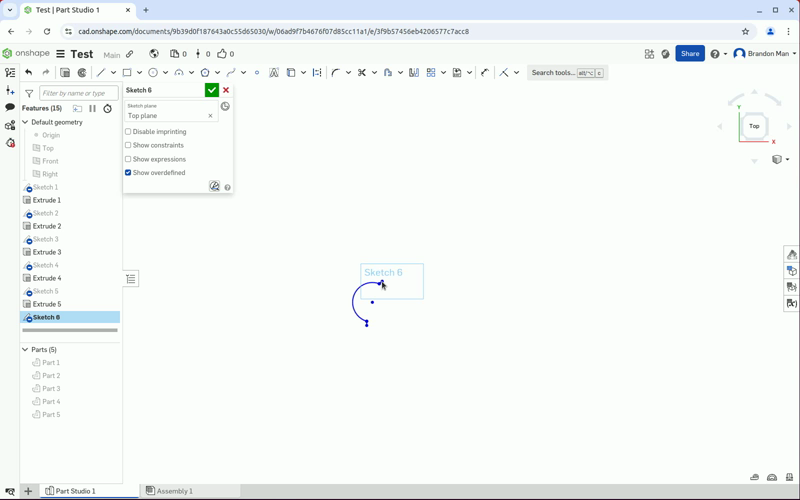
key(a)
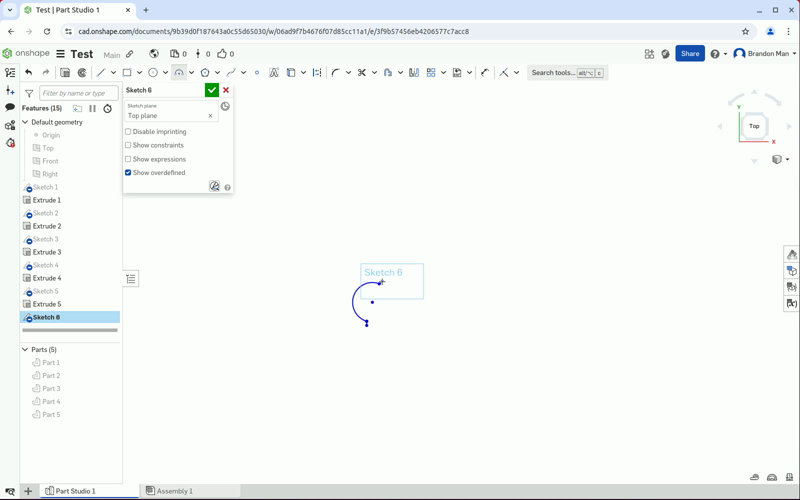
mouse_move(382, 281)
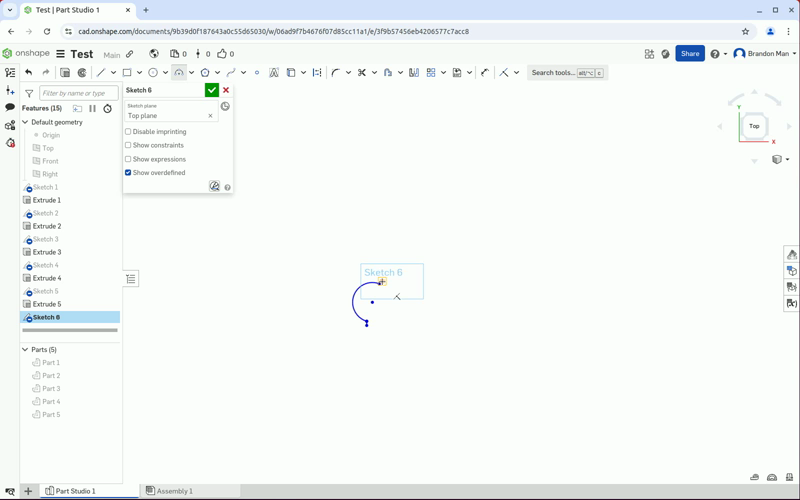
scroll(6)
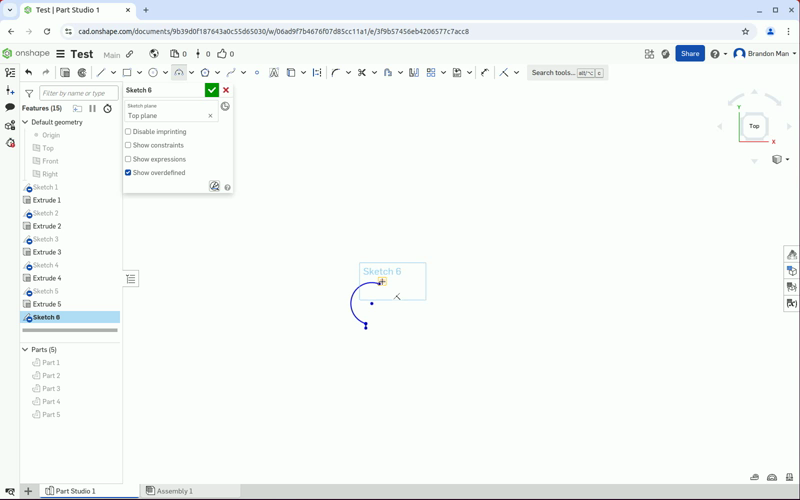
scroll(6)
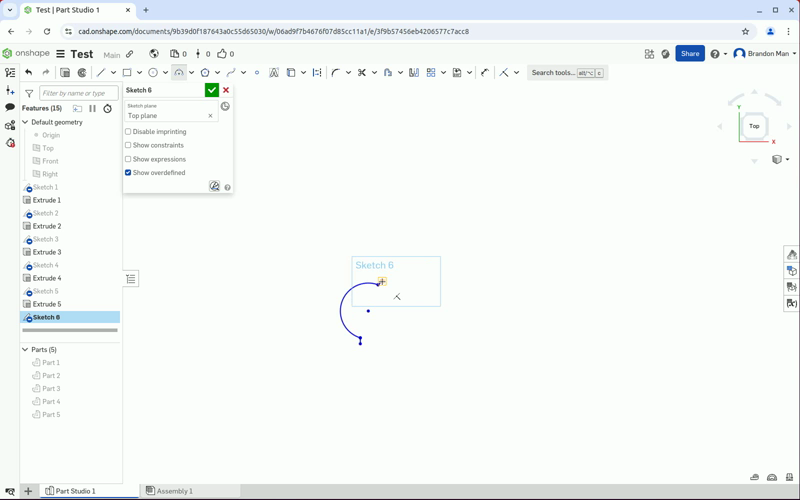
scroll(6)
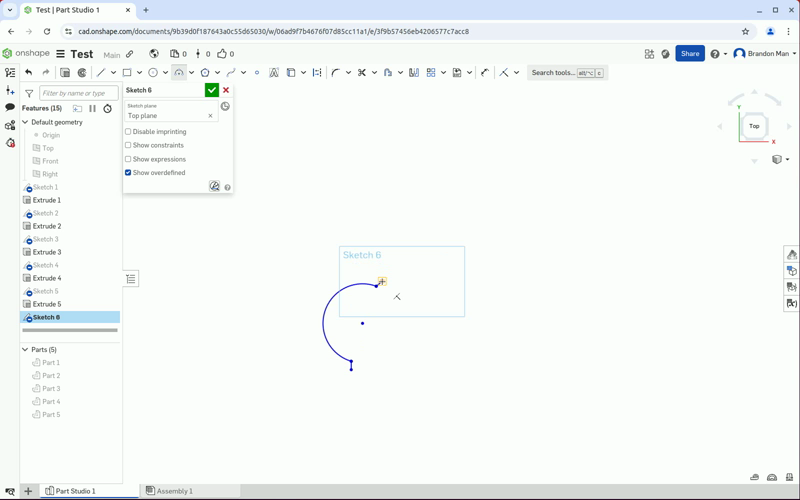
scroll(6)
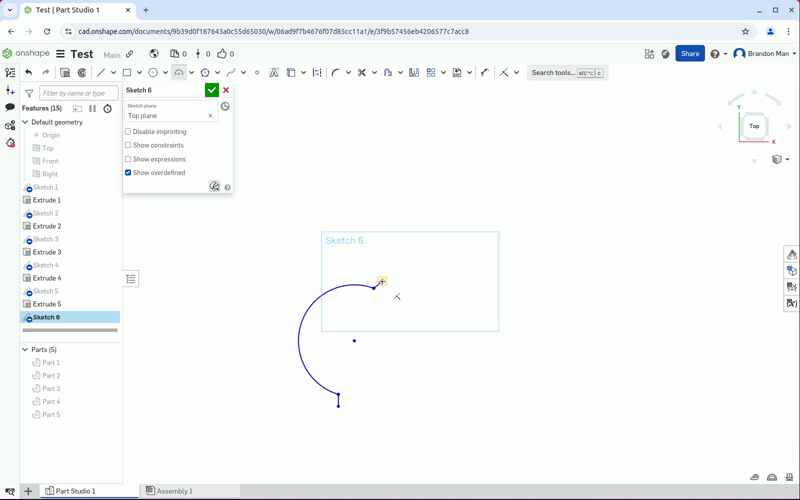
scroll(6)
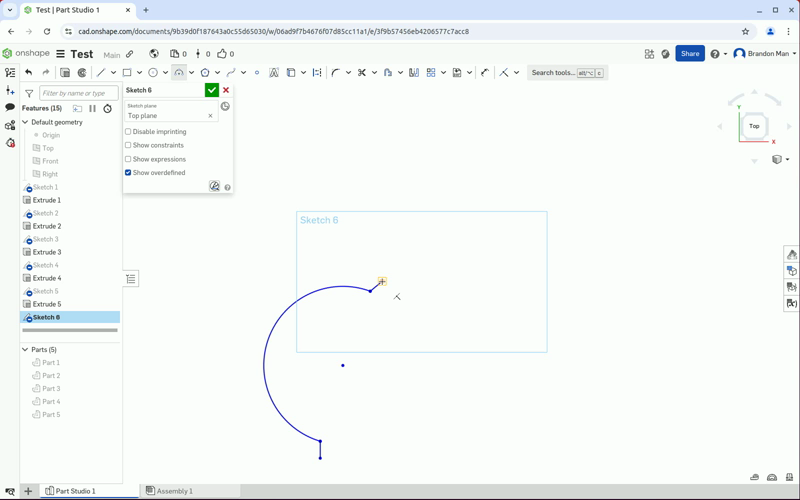
scroll(6)
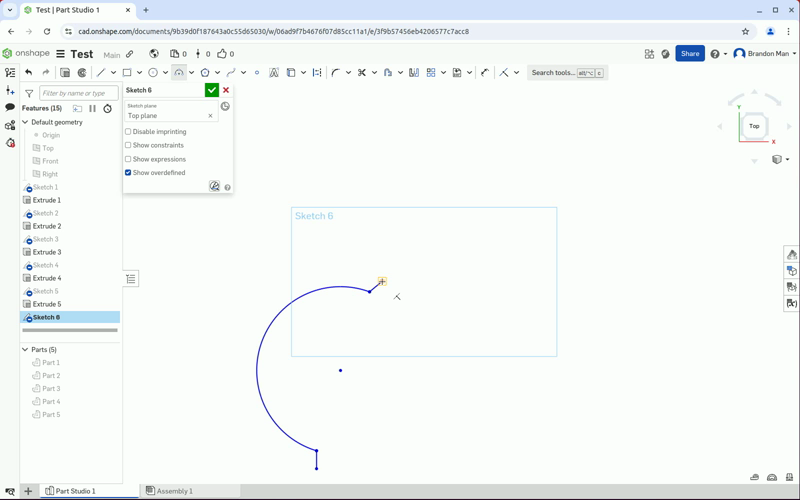
scroll(6)
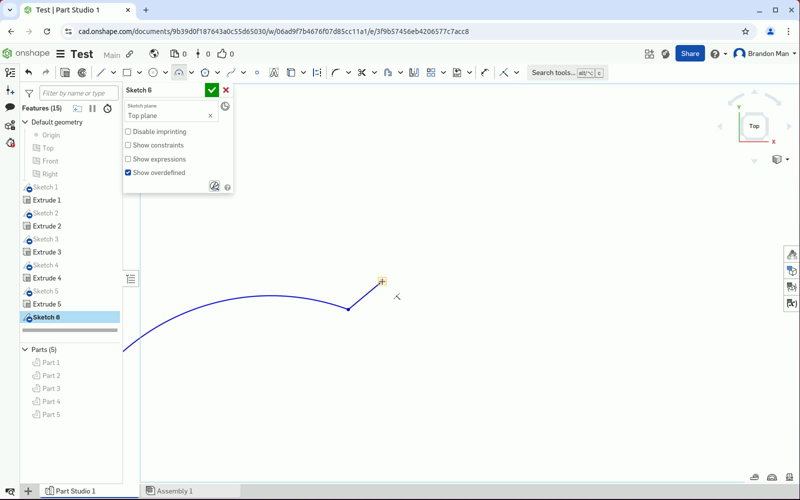
click(382, 281)
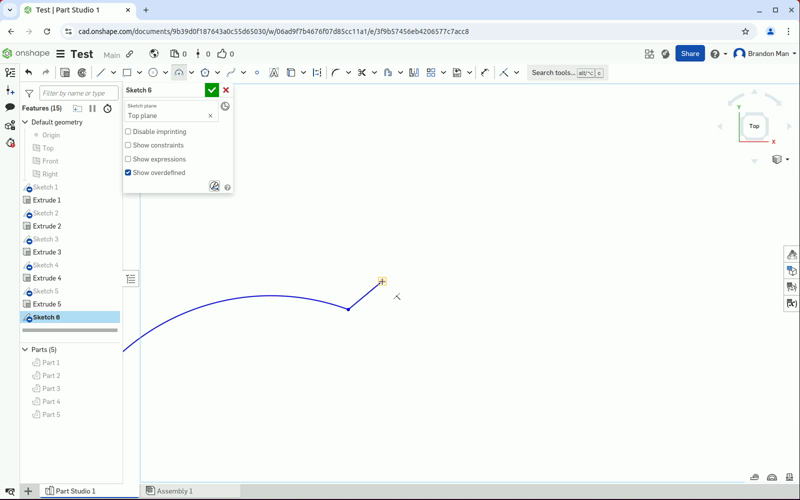
scroll(-6)
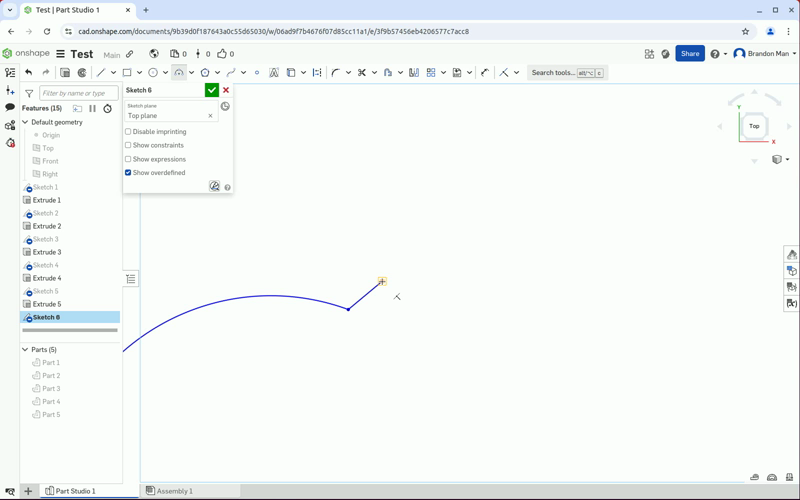
scroll(-6)
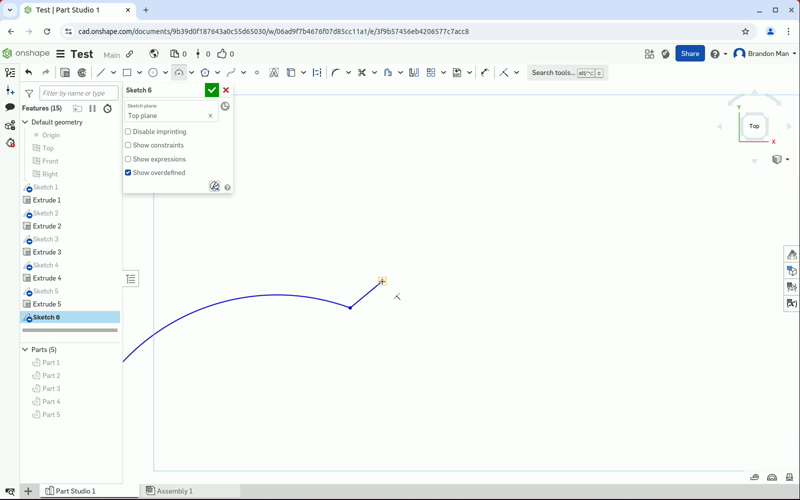
scroll(-6)
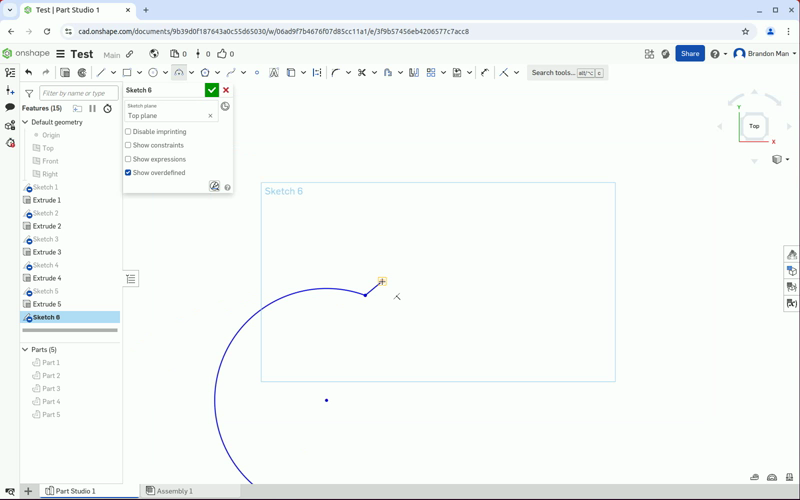
scroll(-6)
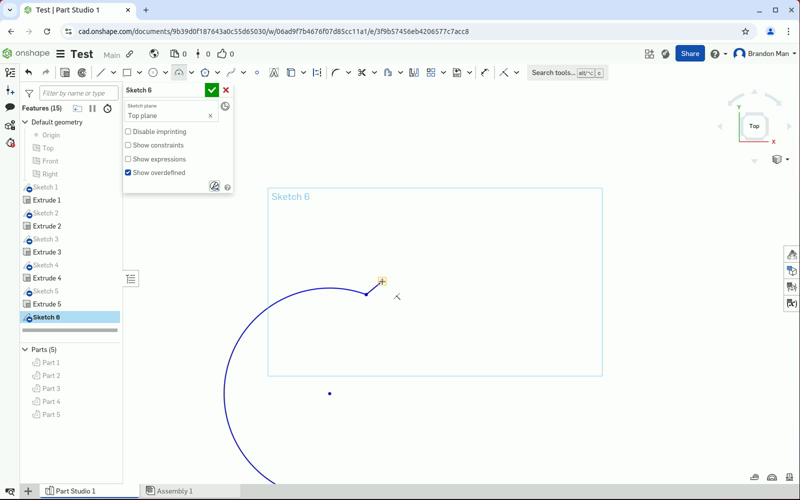
scroll(-6)
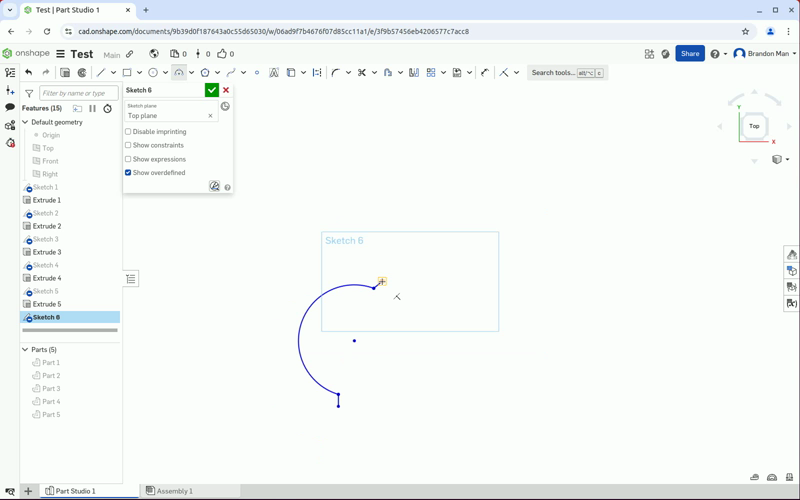
scroll(-6)
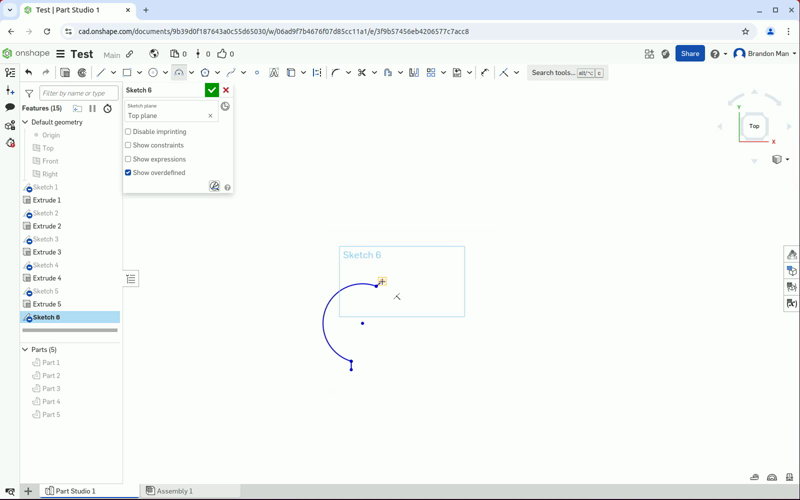
scroll(-6)
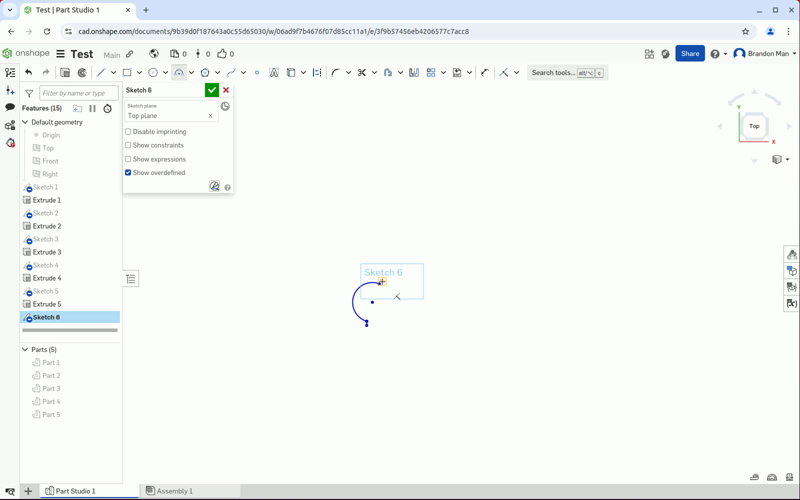
key_down(shift)
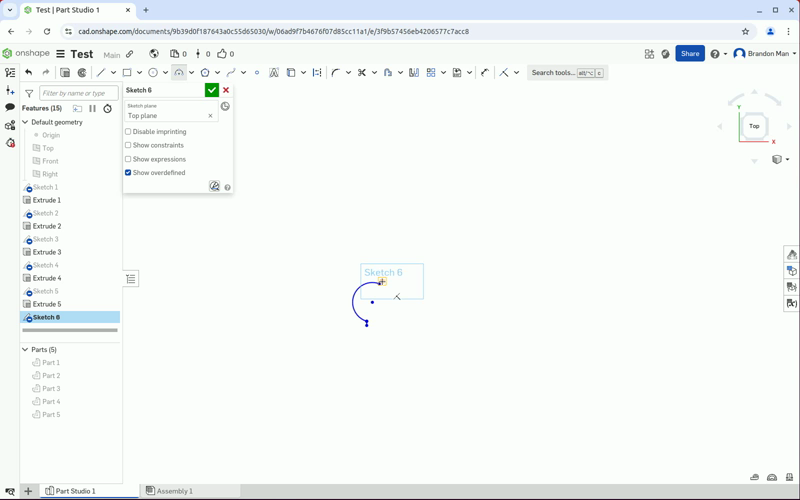
mouse_move(371, 277)
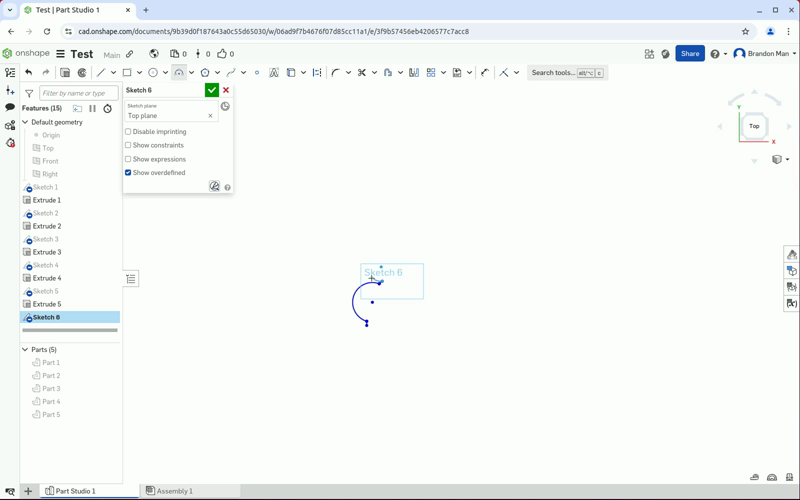
click(371, 277)
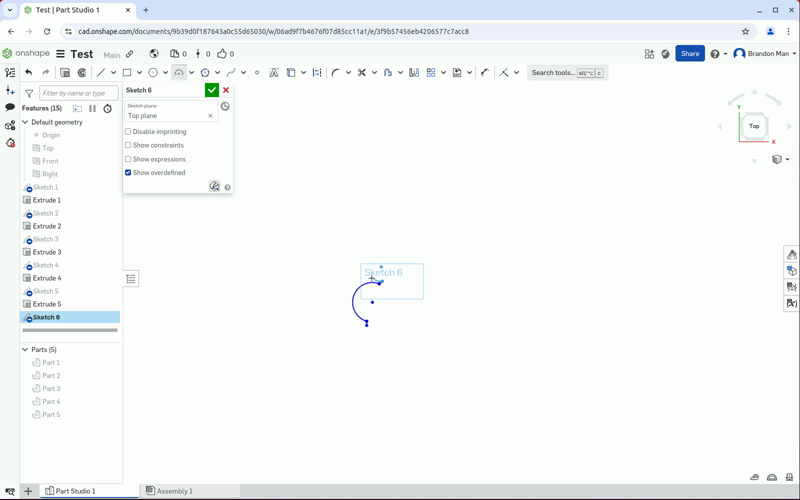
mouse_move(377, 278)
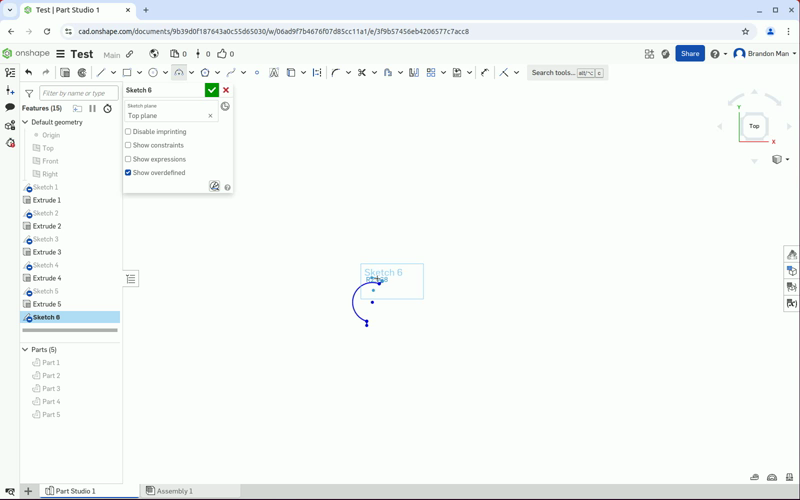
click(377, 278)
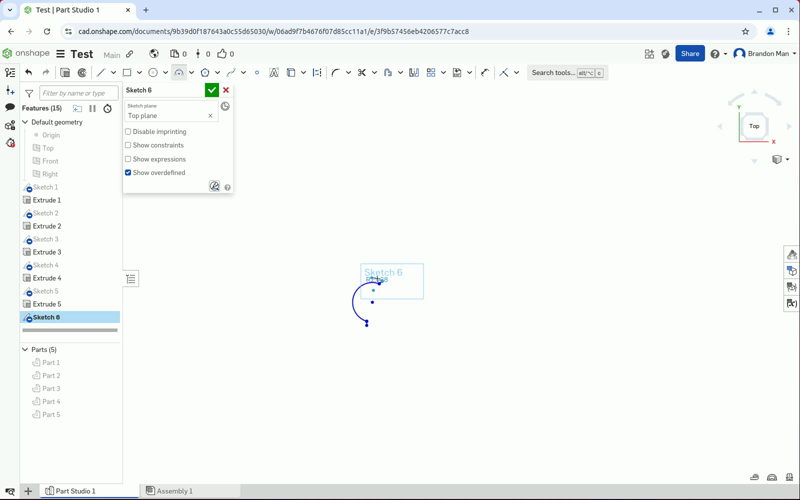
key_up(shift)
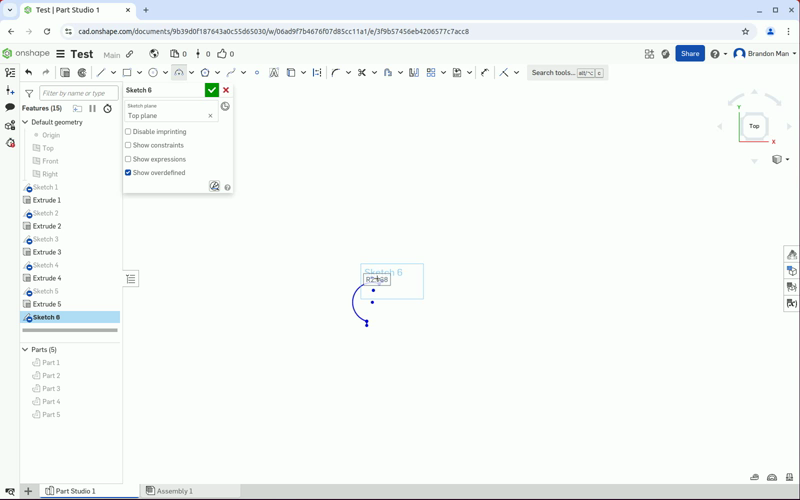
mouse_move(371, 277)
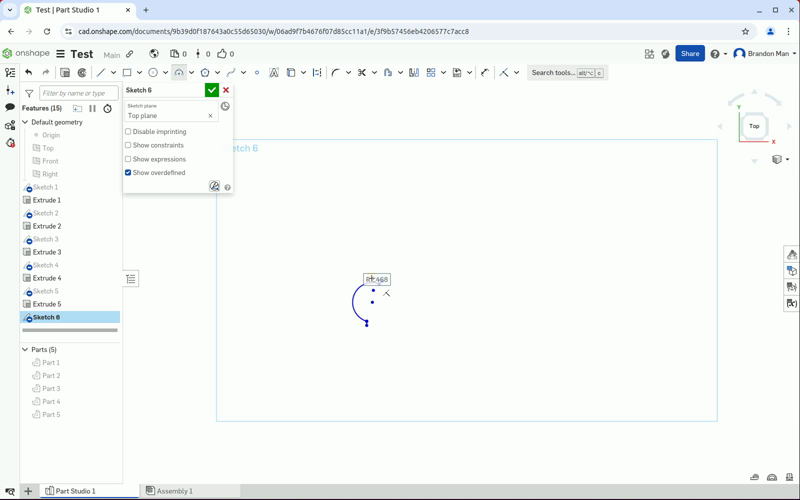
click(371, 277)
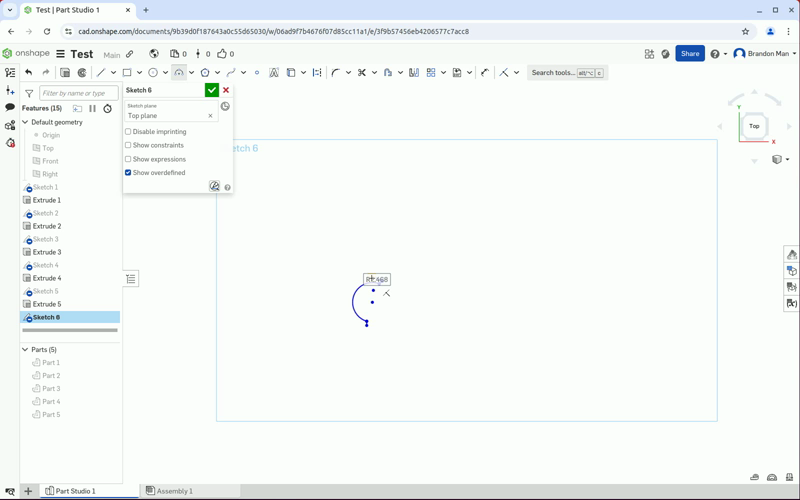
mouse_move(366, 325)
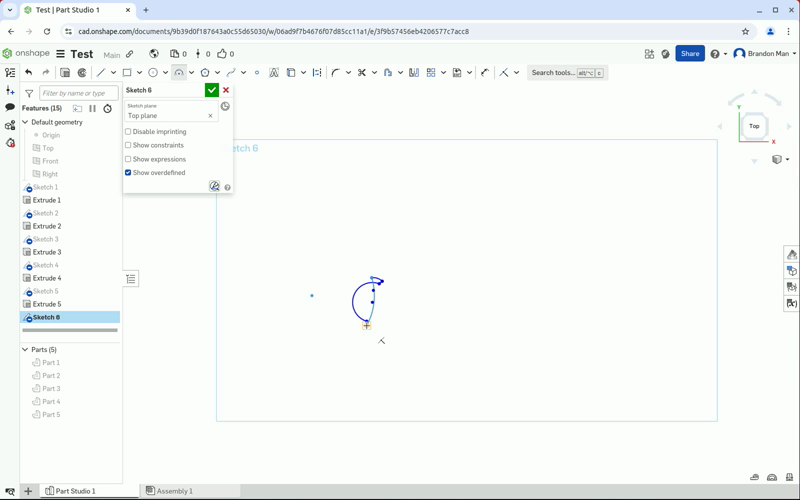
scroll(6)
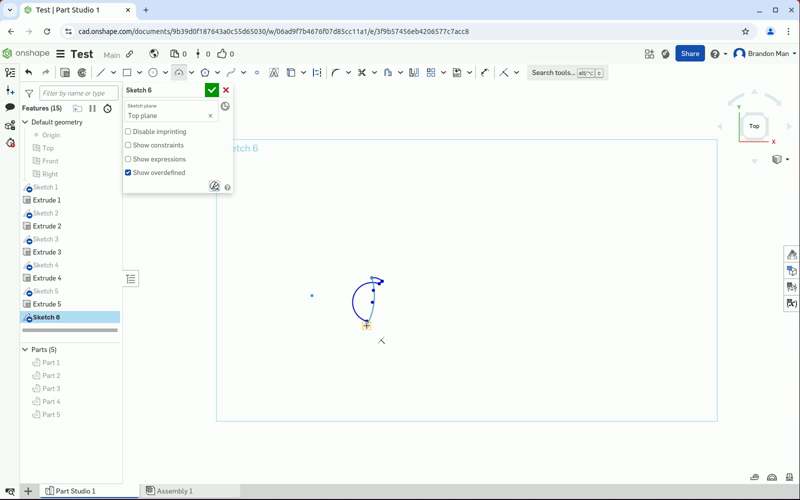
scroll(6)
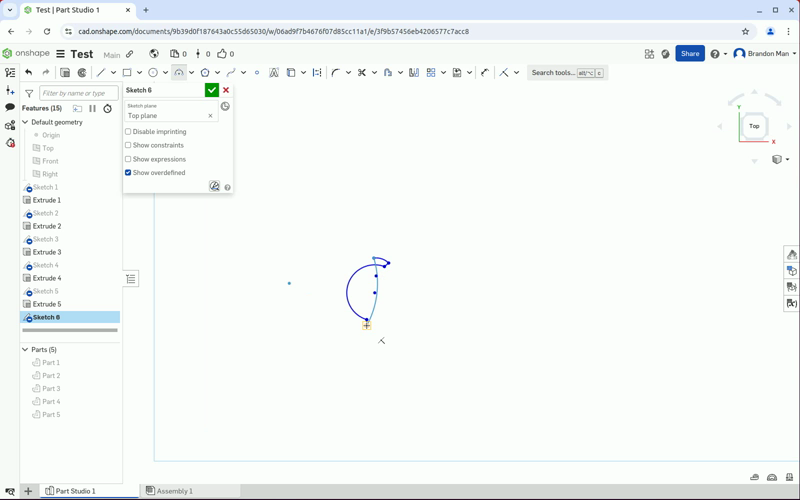
scroll(6)
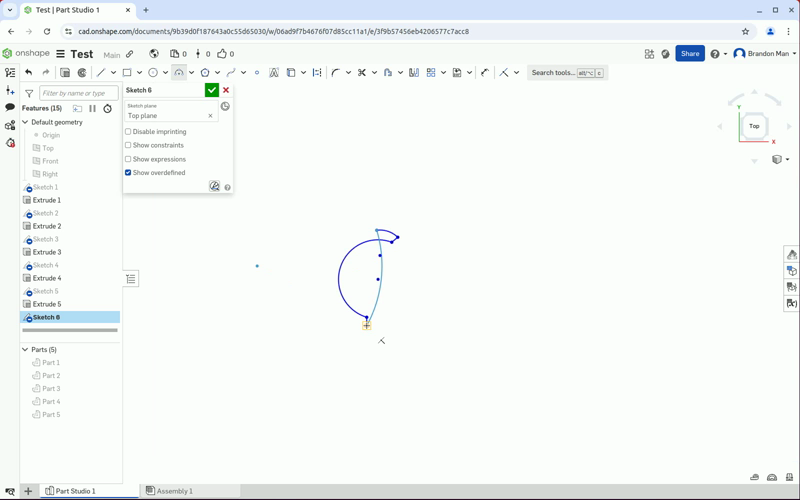
scroll(6)
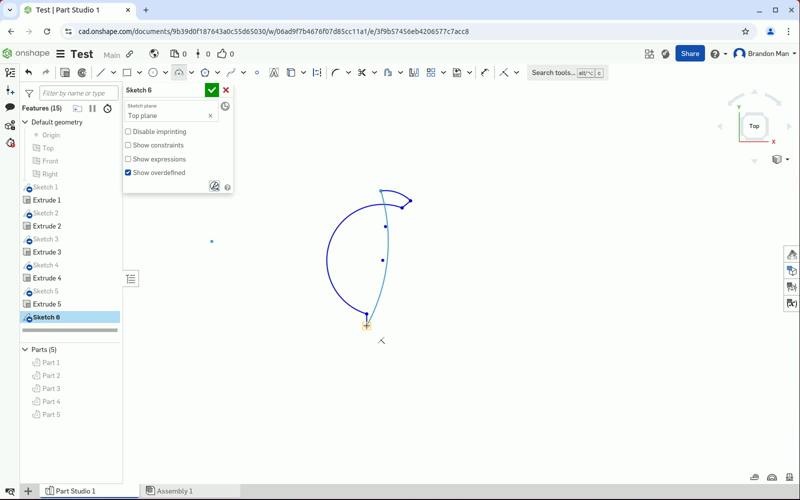
scroll(6)
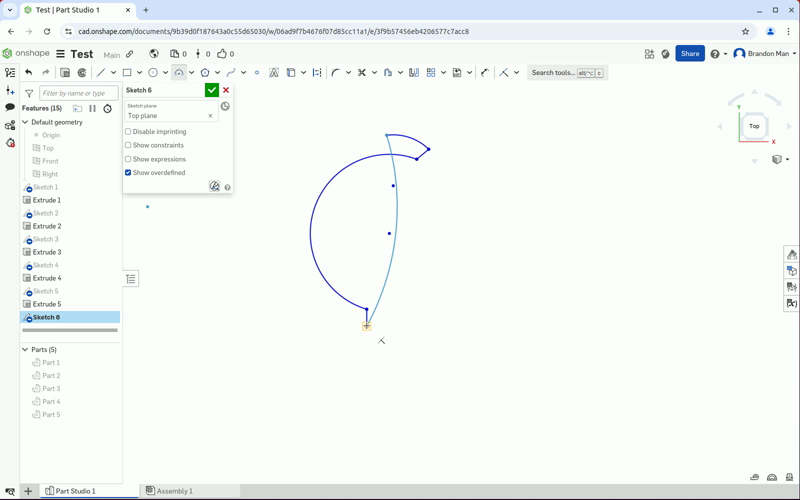
scroll(6)
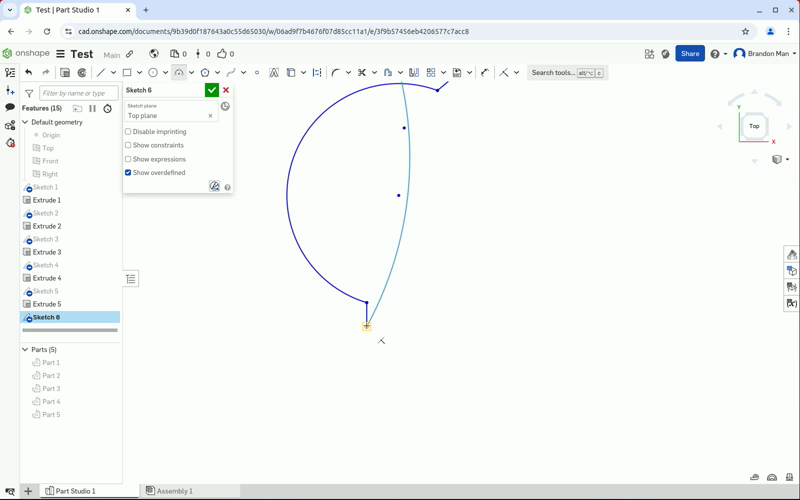
scroll(6)
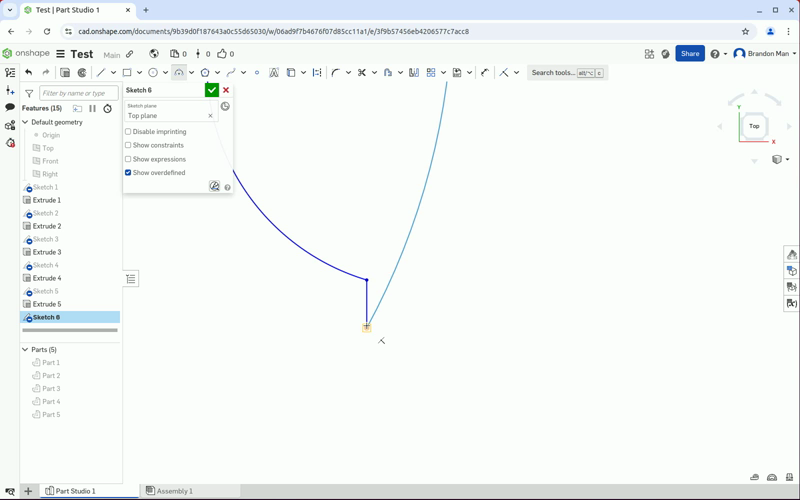
click(366, 325)
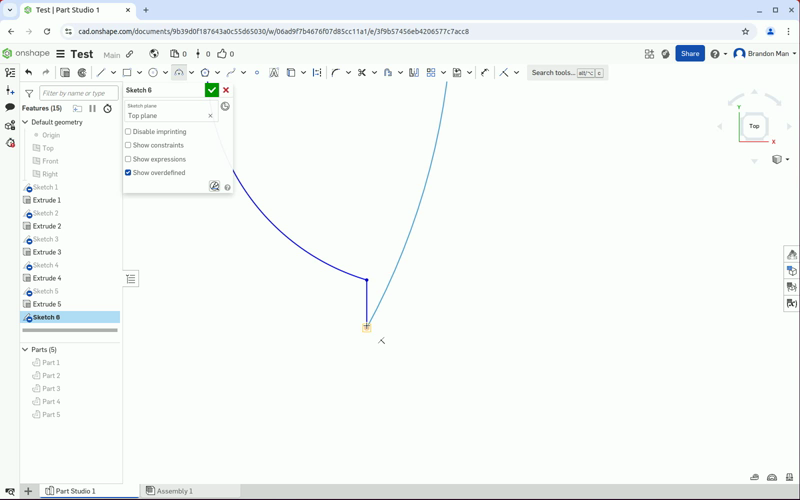
scroll(-6)
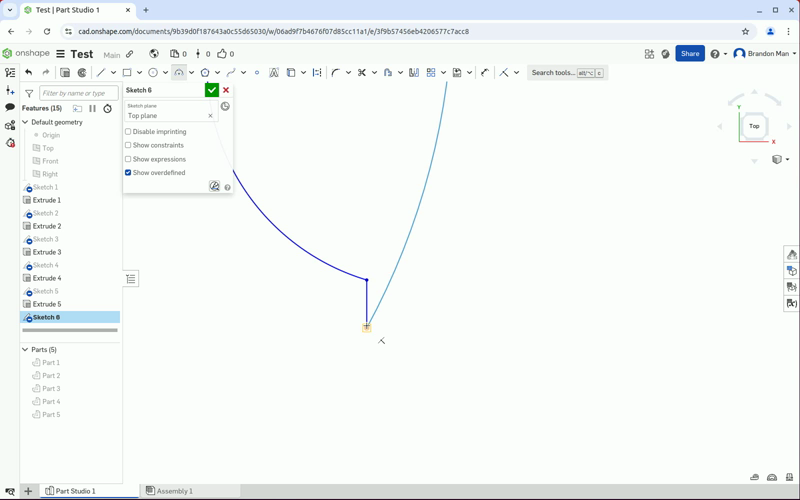
scroll(-6)
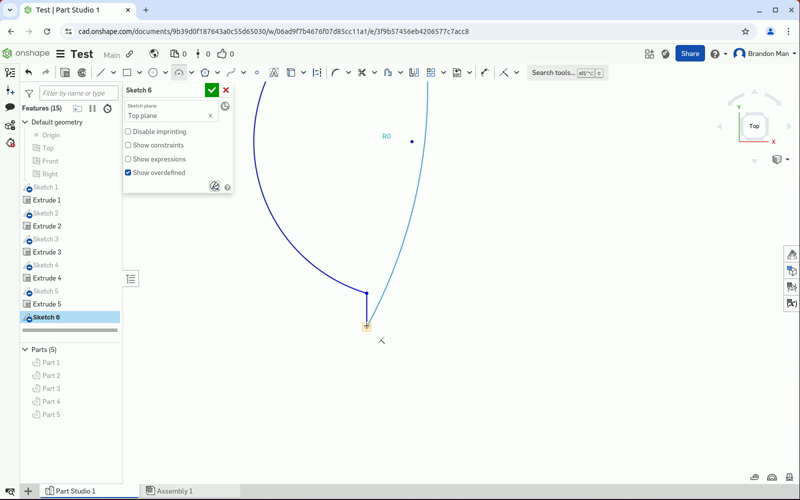
scroll(-6)
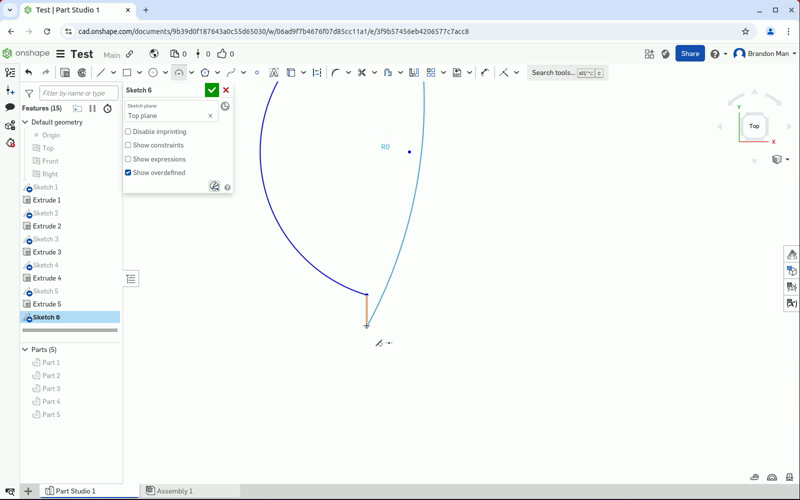
scroll(-6)
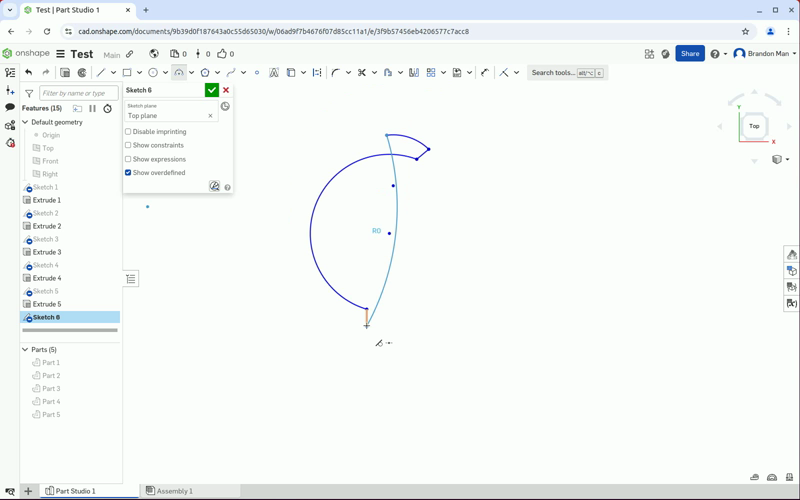
scroll(-6)
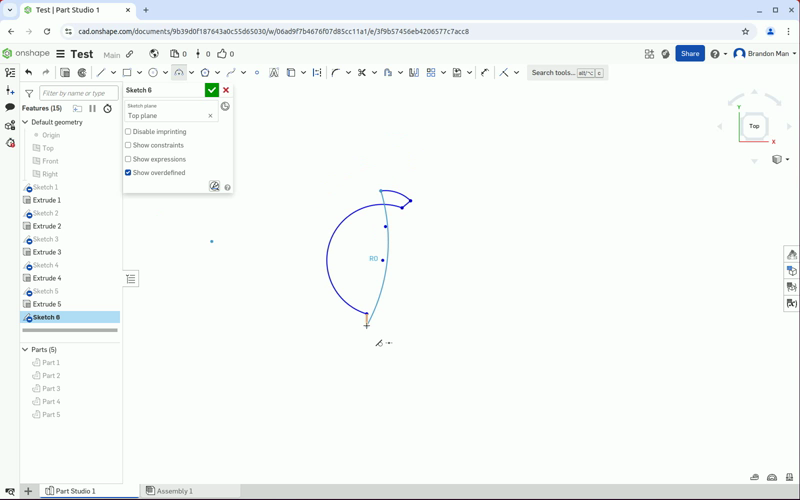
scroll(-6)
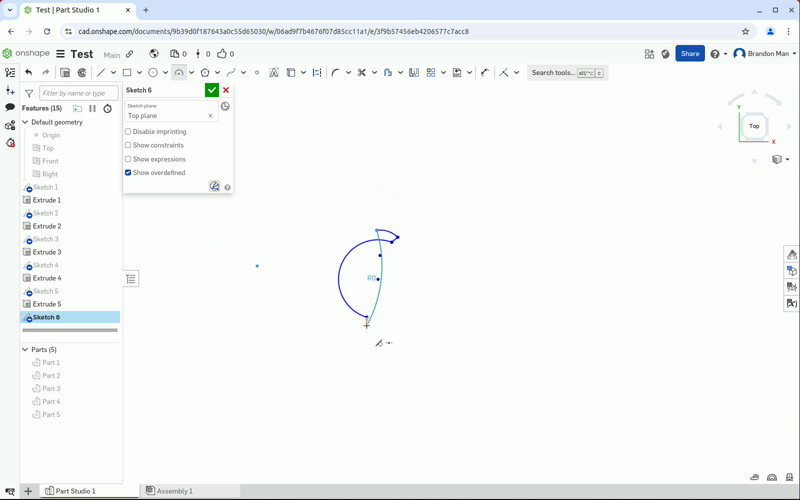
scroll(-6)
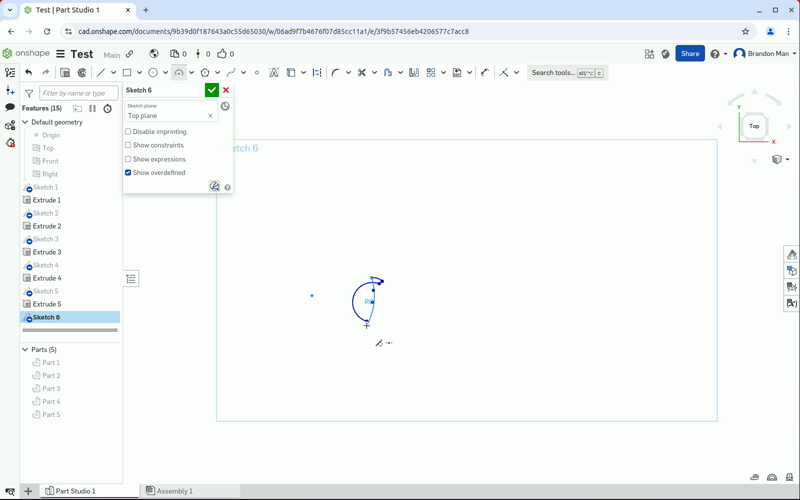
key_down(shift)
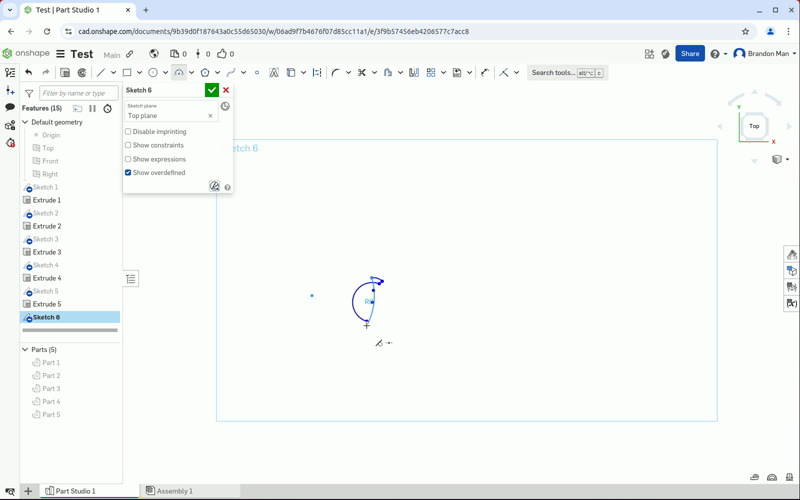
mouse_move(348, 299)
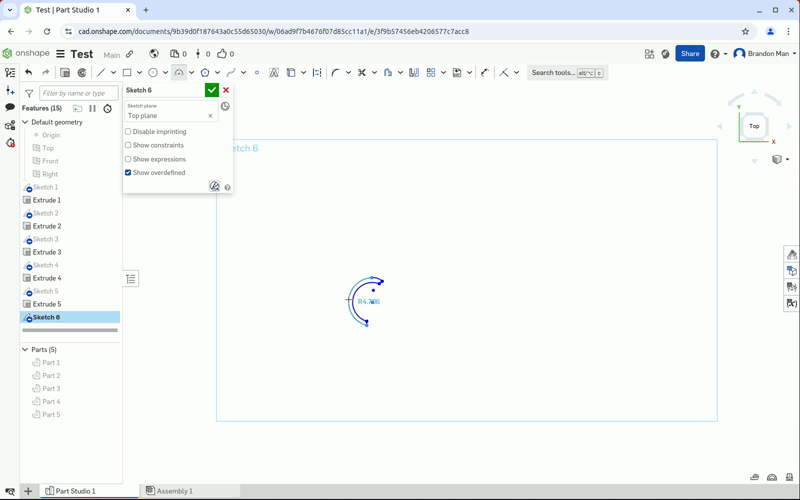
click(348, 299)
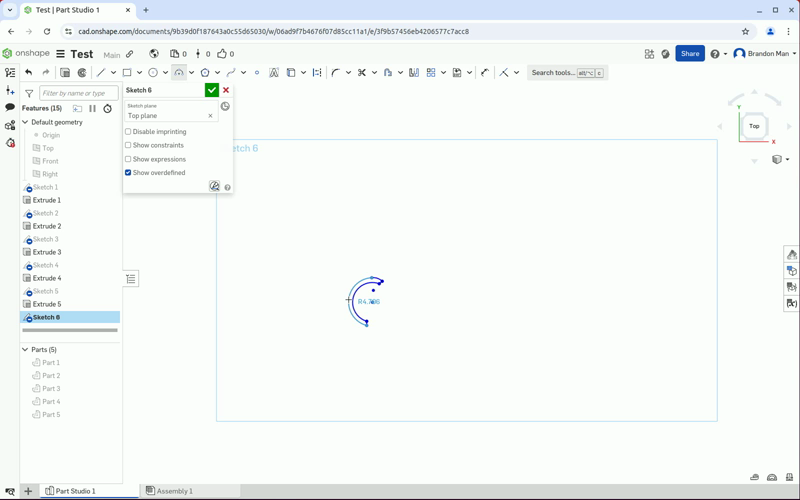
key_up(shift)
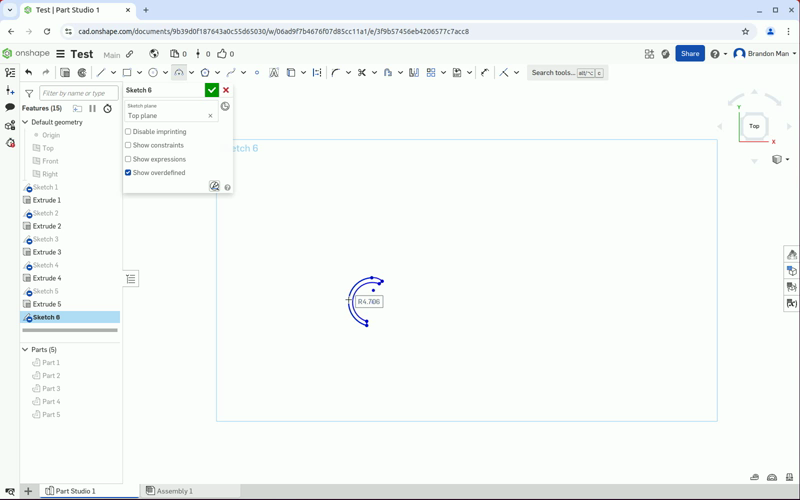
key(esc)
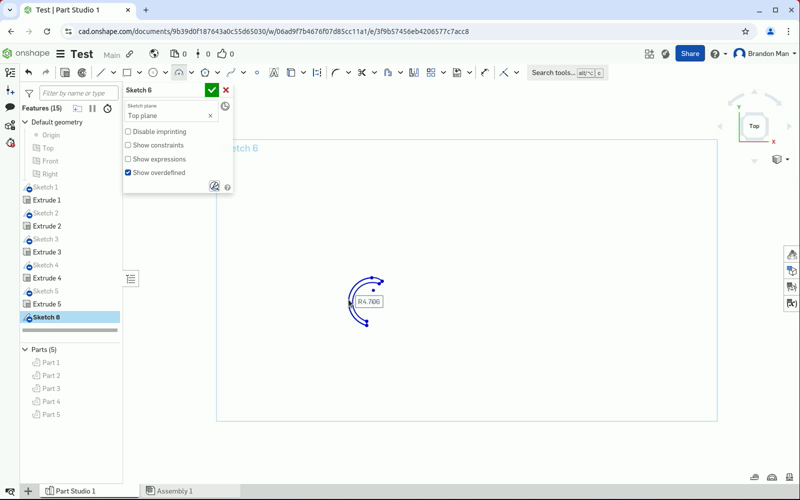
mouse_move(352, 295)
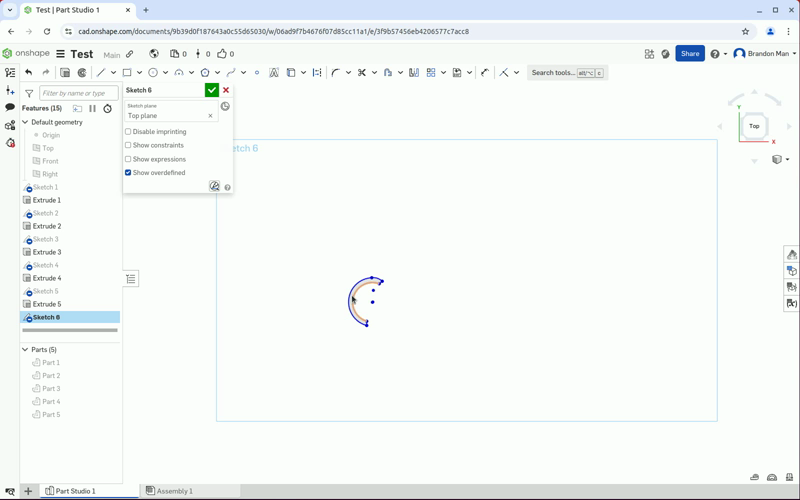
scroll(6)
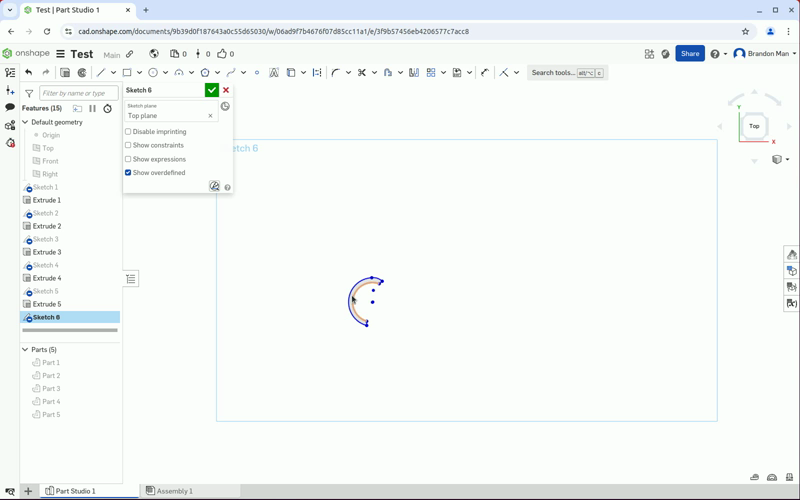
scroll(6)
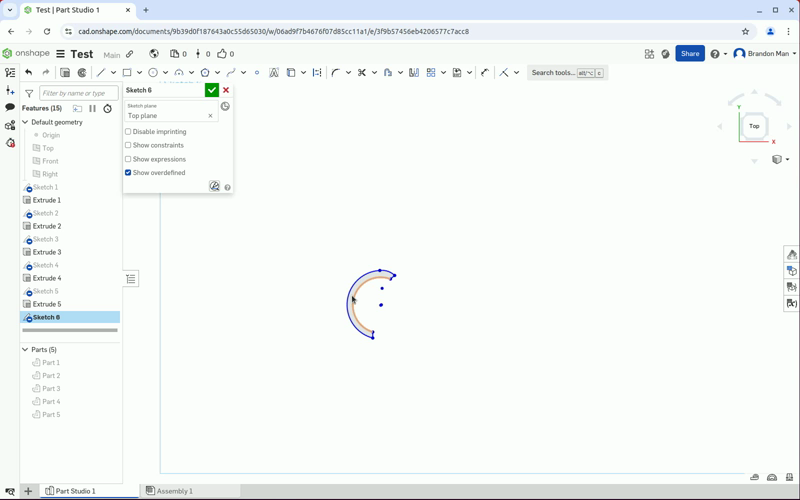
scroll(6)
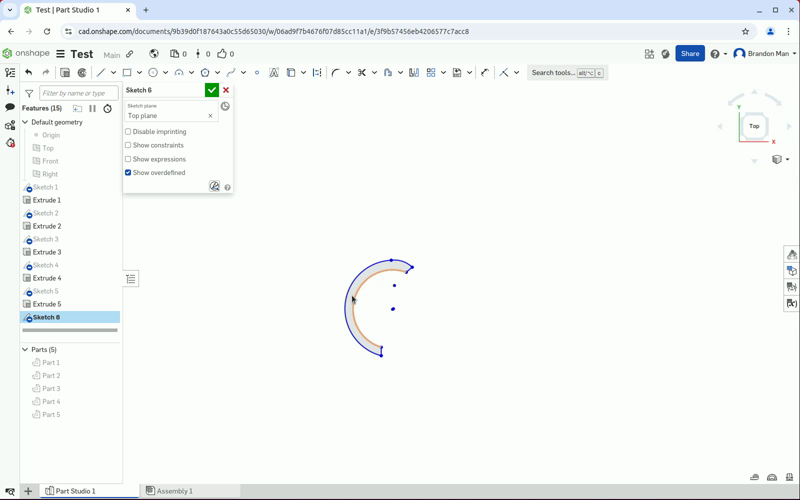
scroll(6)
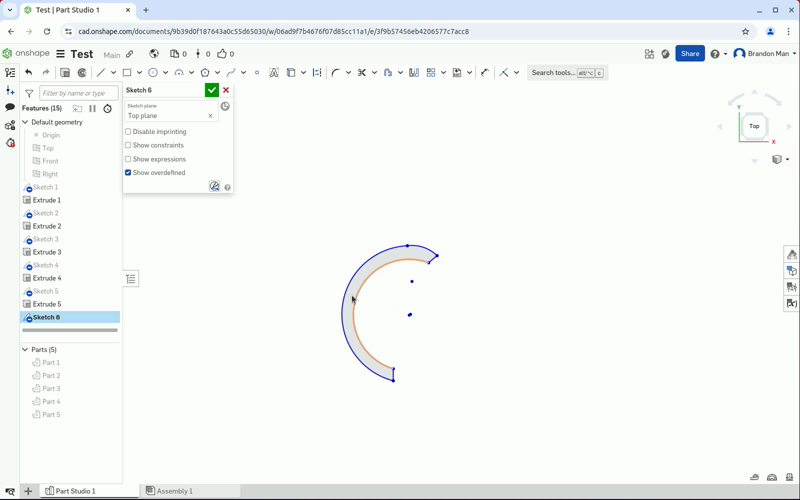
scroll(6)
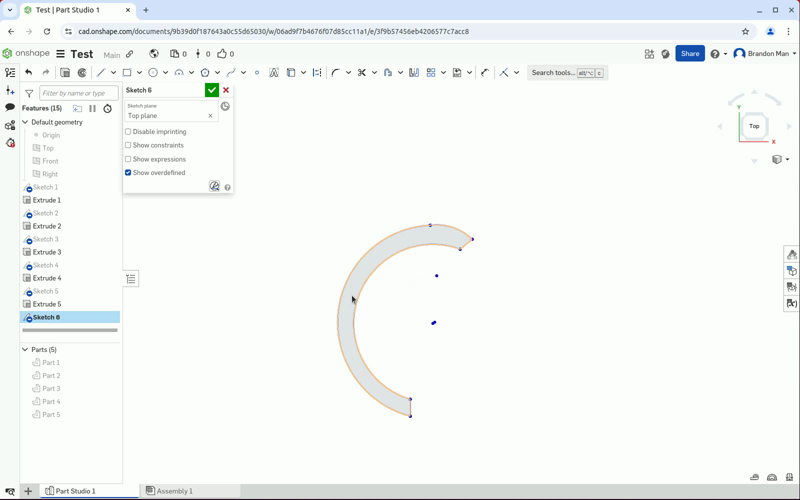
scroll(6)
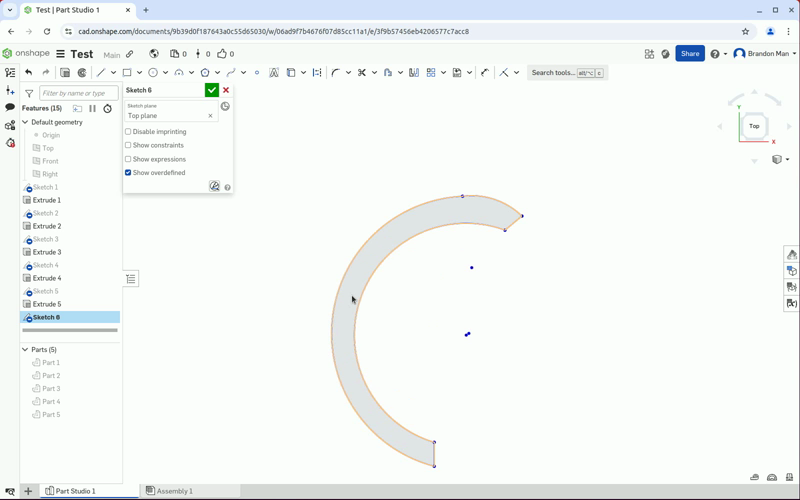
scroll(6)
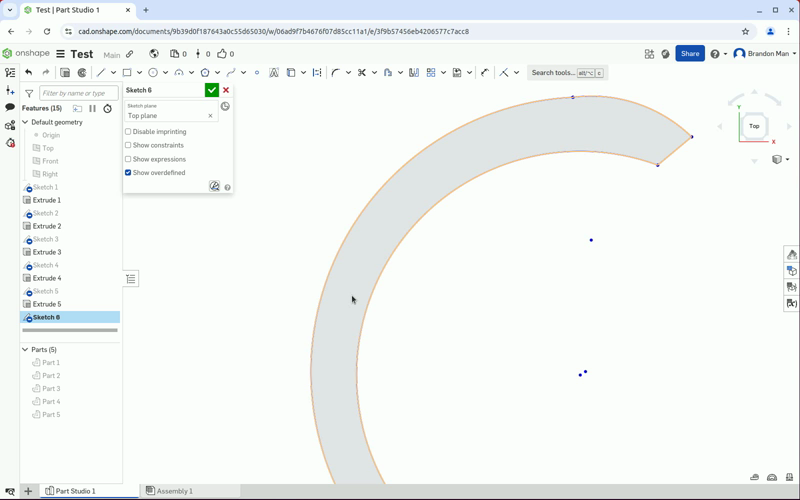
click(352, 295)
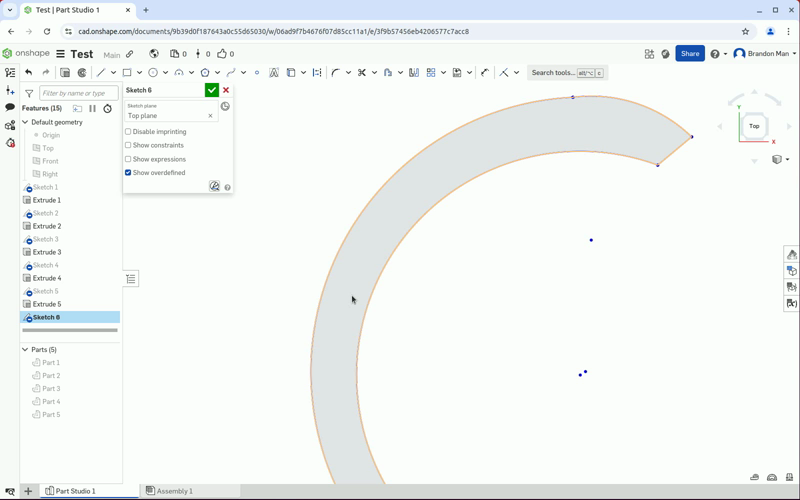
scroll(-6)
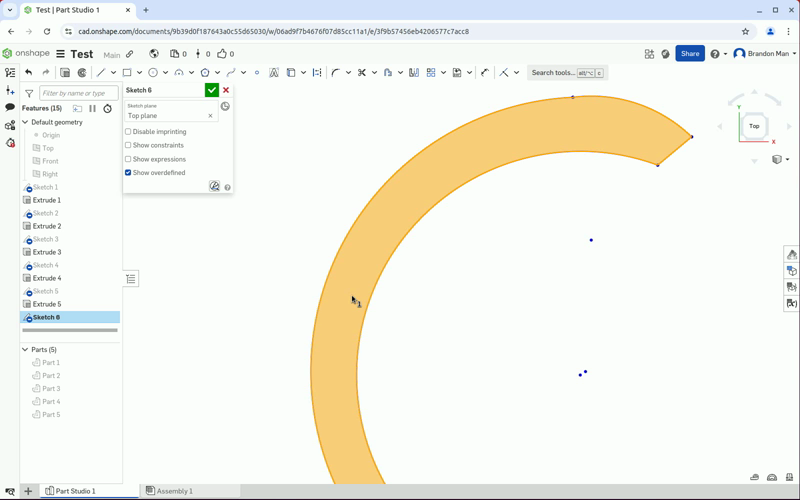
scroll(-6)
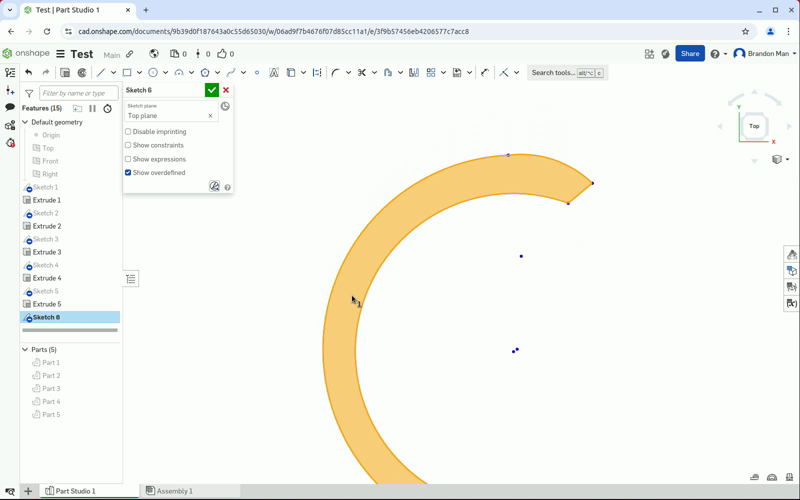
scroll(-6)
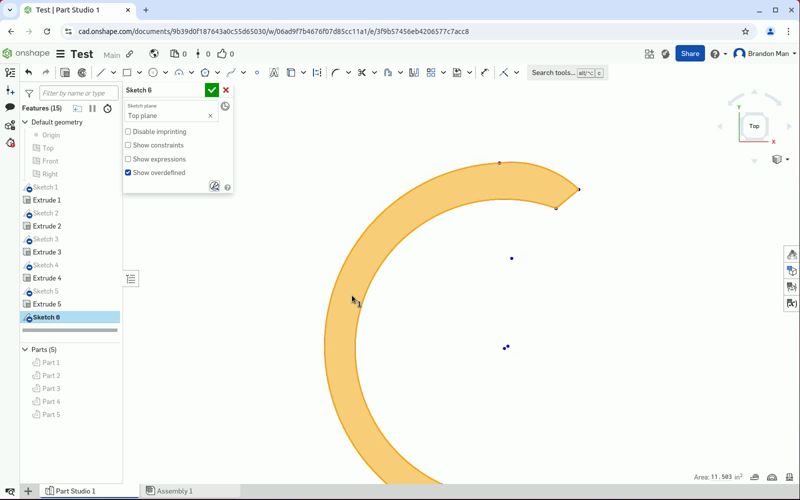
scroll(-6)
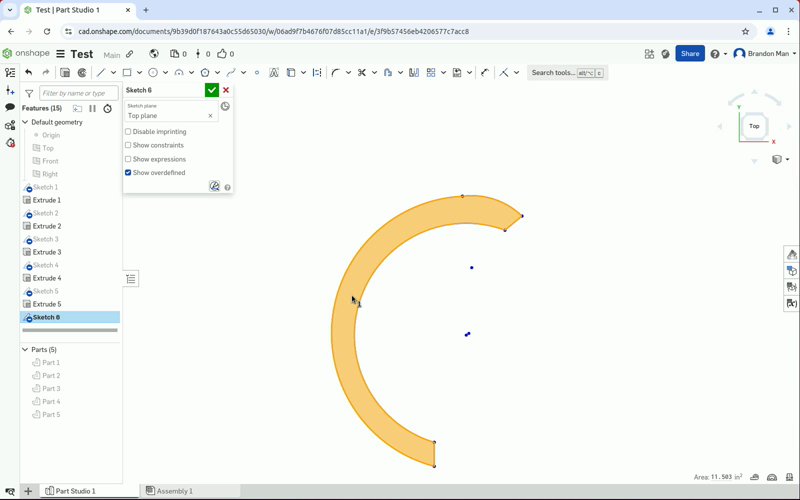
scroll(-6)
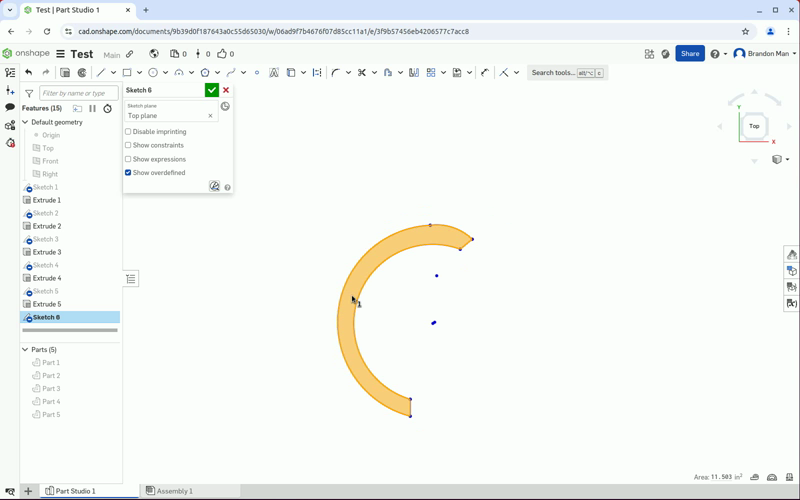
scroll(-6)
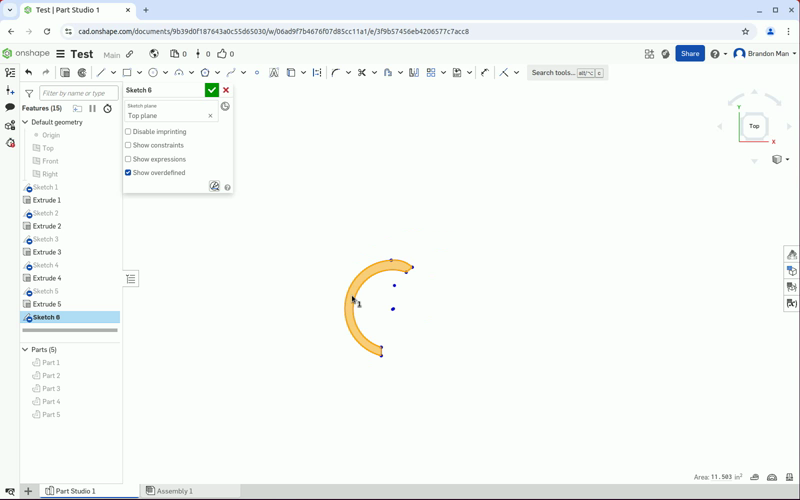
scroll(-6)
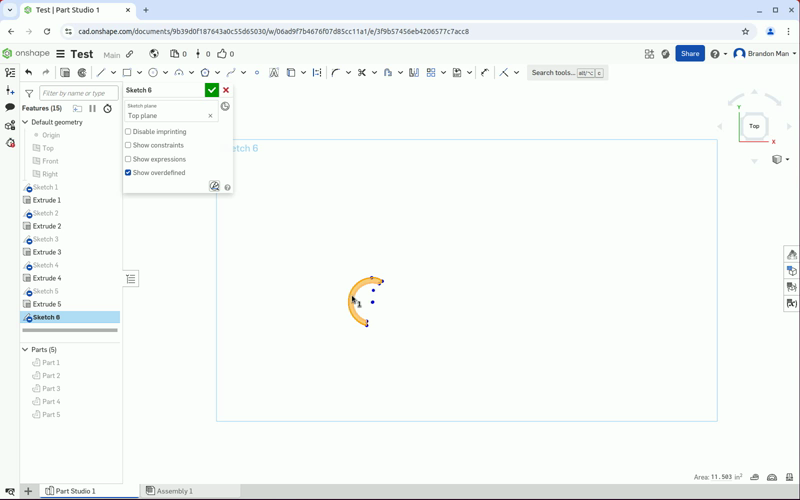
mouse_move(73, 352)
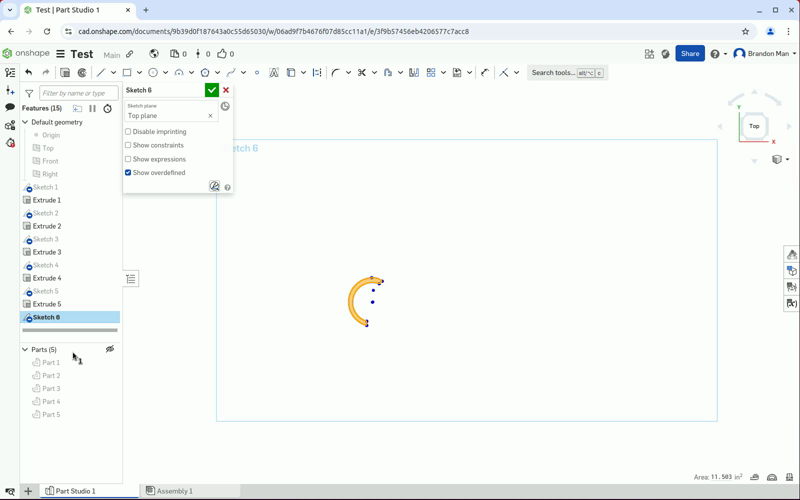
key(shift+y)
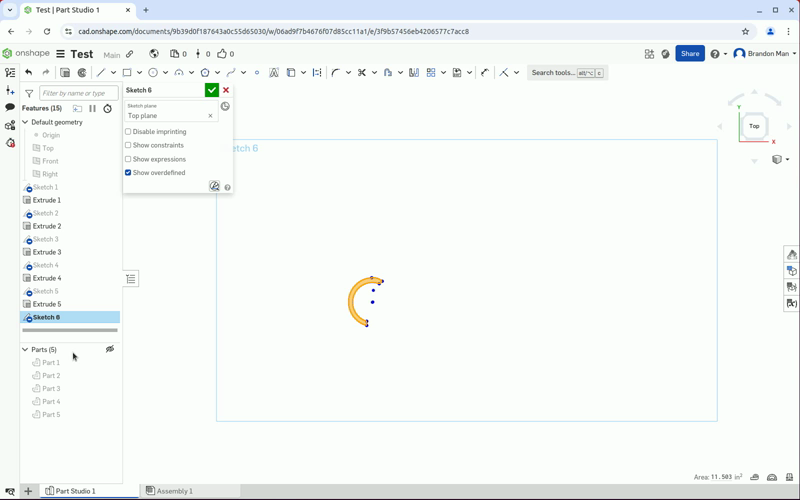
key(shift+e)
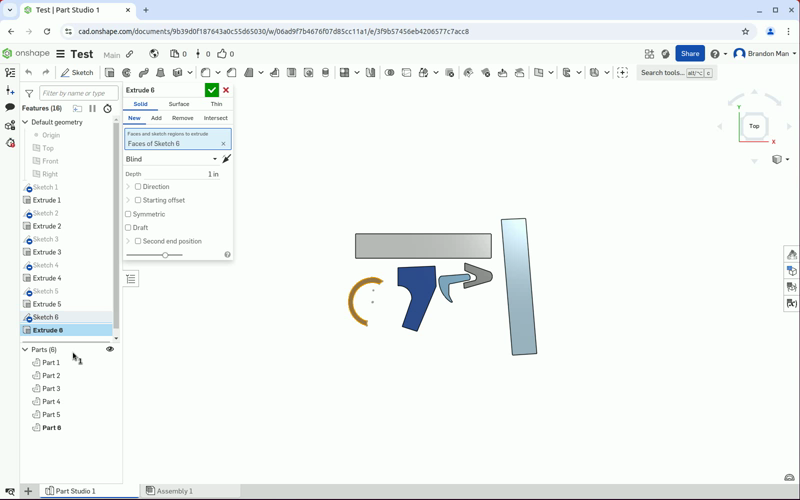
mouse_move(143, 106)
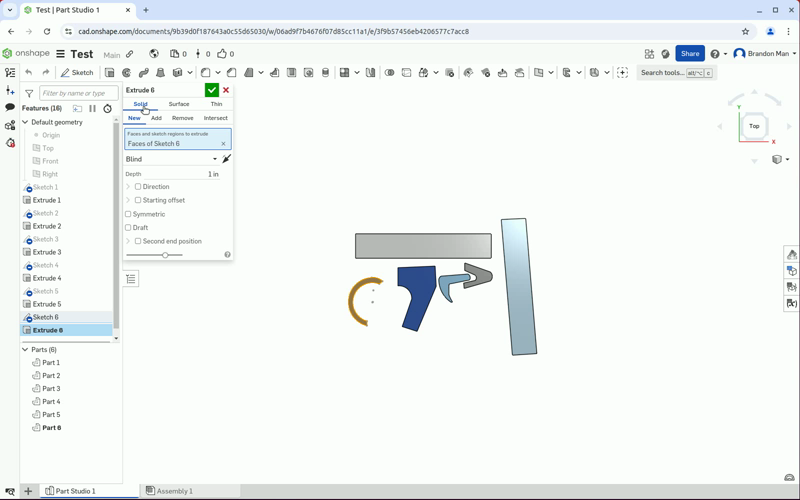
click(143, 106)
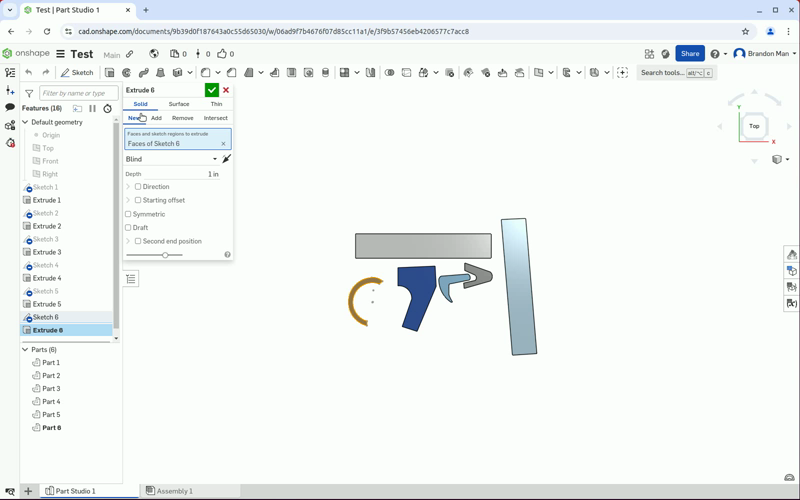
mouse_move(137, 120)
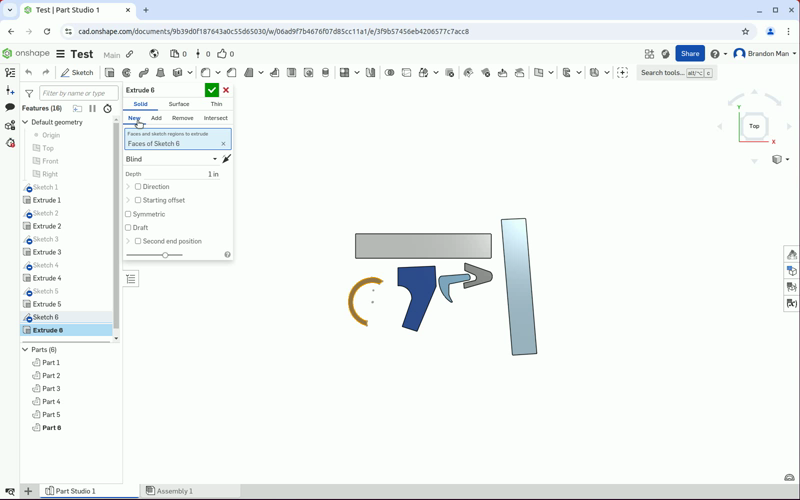
click(137, 120)
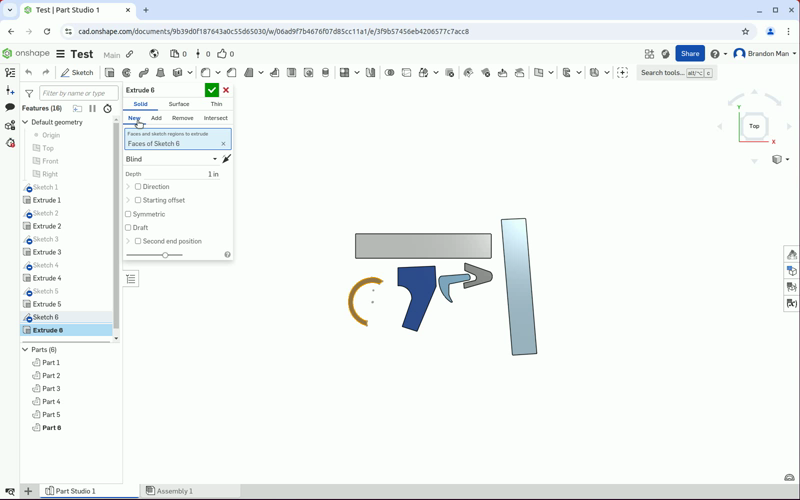
key(tab, 4)
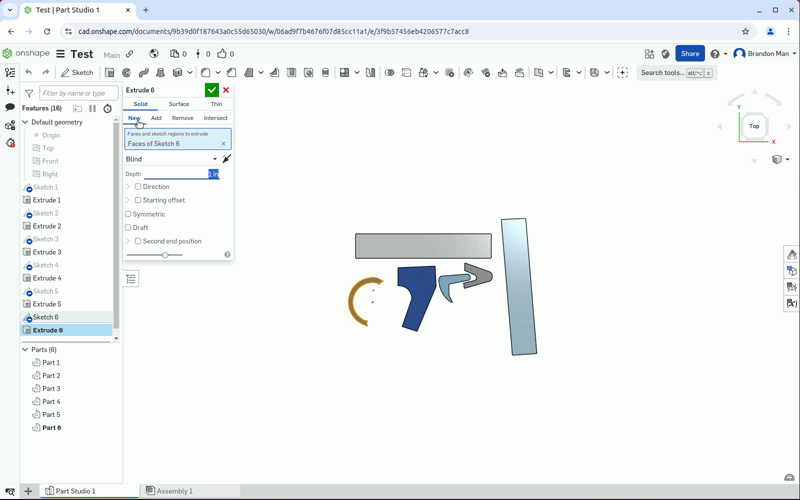
text(0.722)
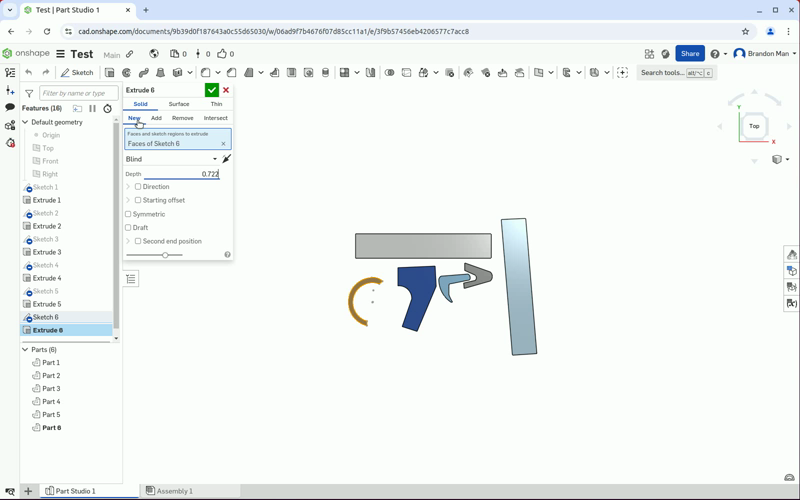
key(enter)
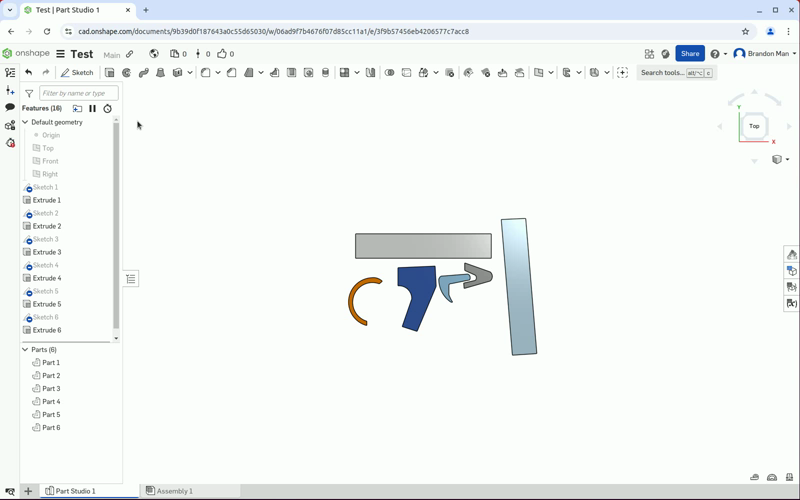
key(shift+h)
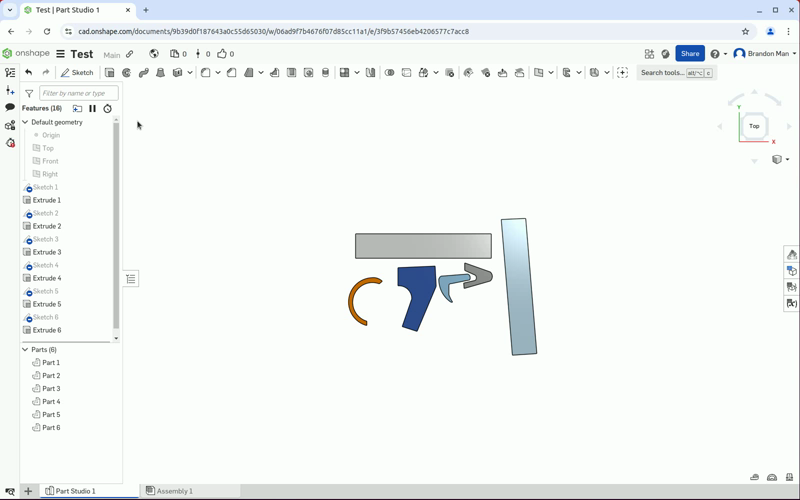
key(shift+h)
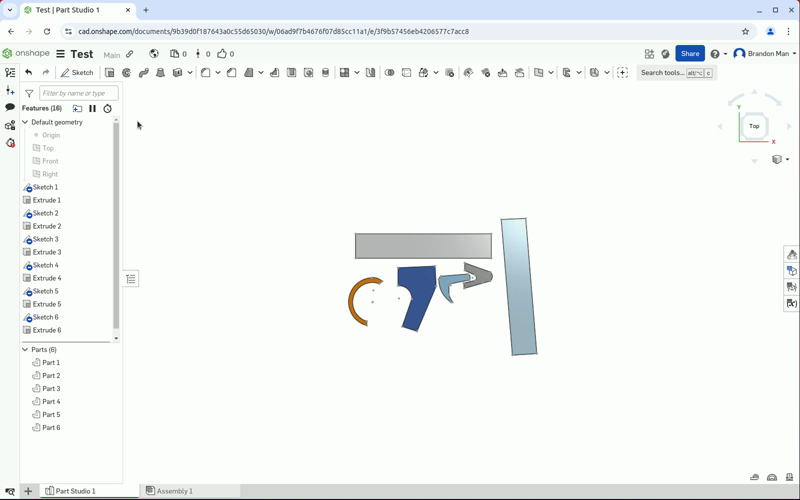
key(shift+7)
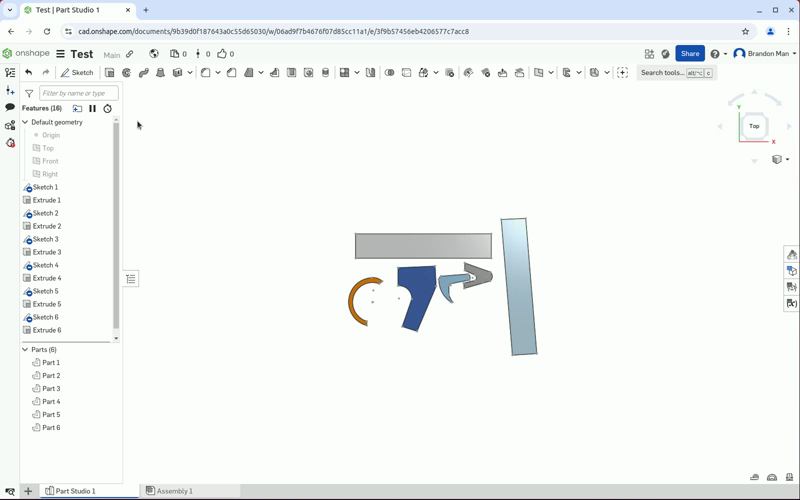
key(up, 3)
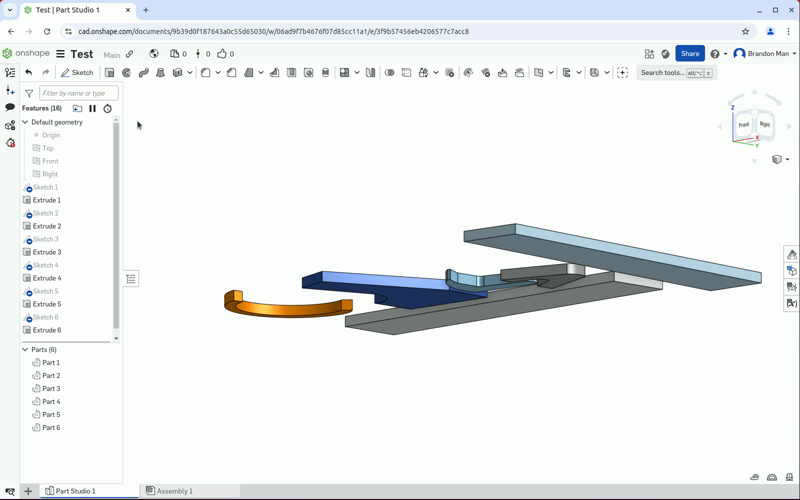
key(left, 3)
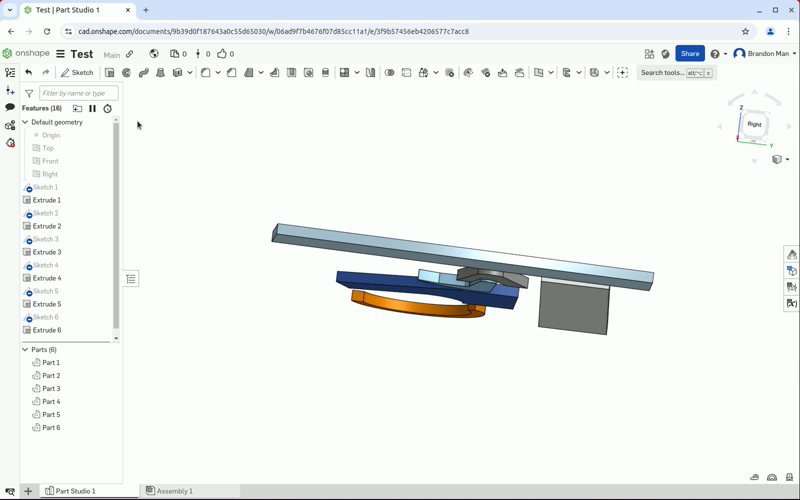
key(right, 3)
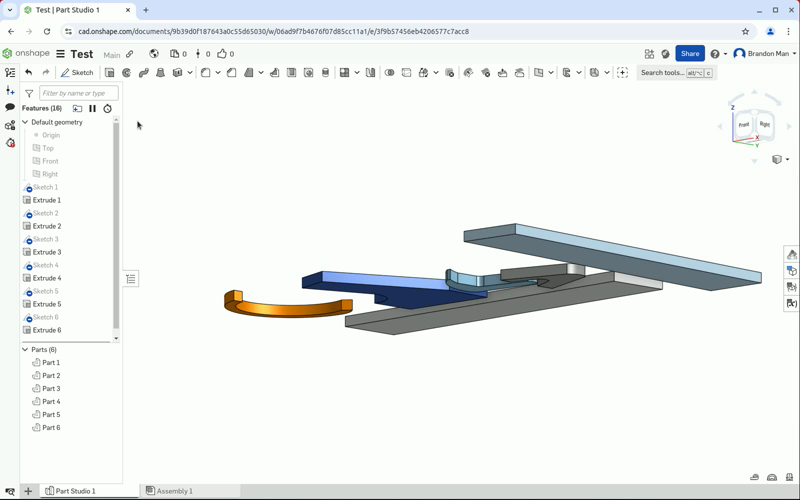
key(down, 3)
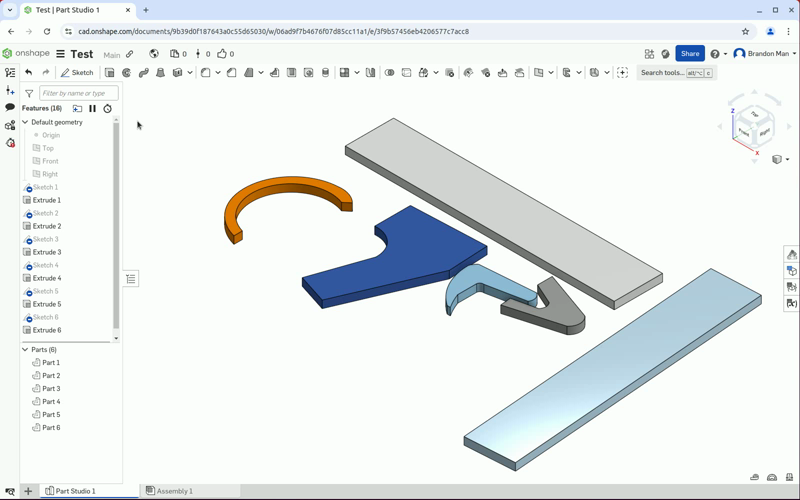
mouse_move(69, 189)
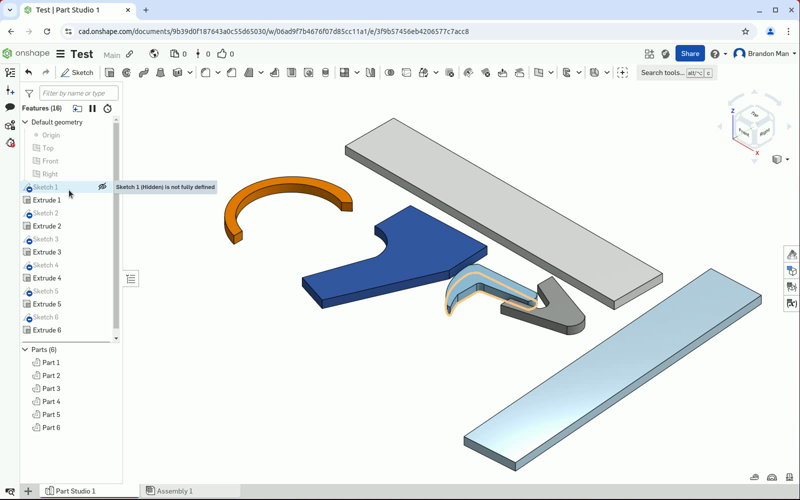
click(69, 189)